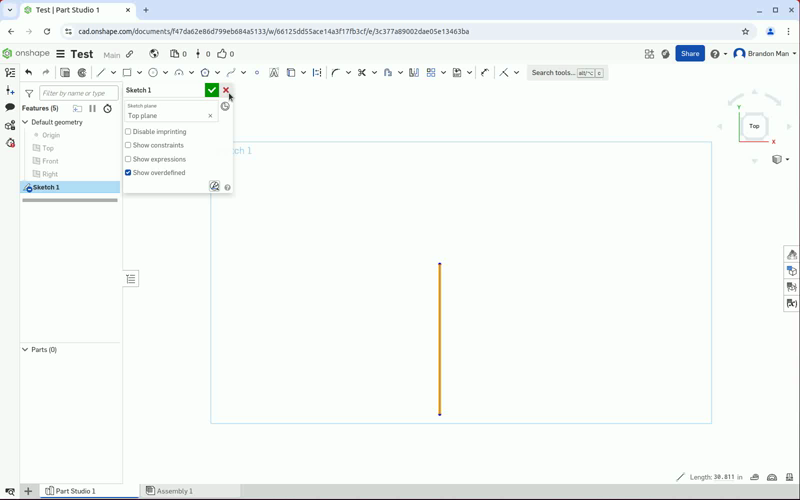
key(shift+h)
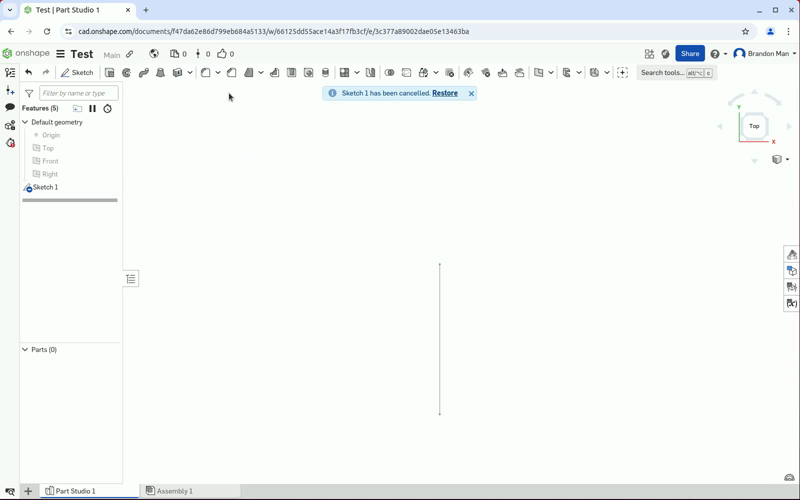
key(shift+s)
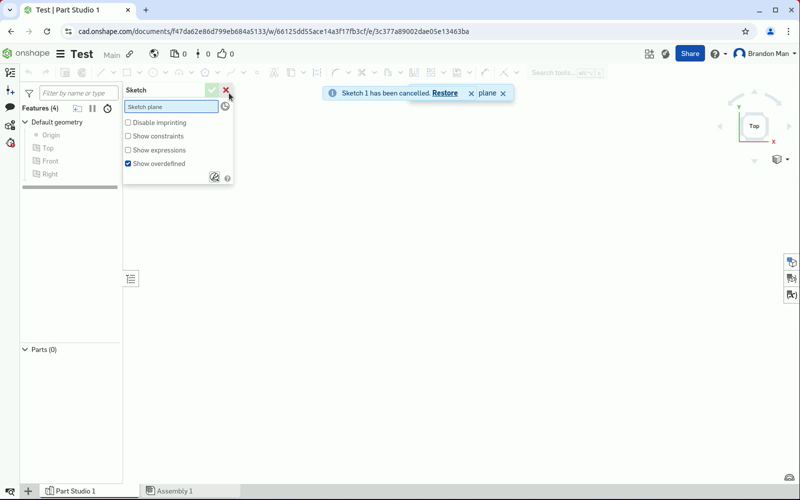
mouse_move(73, 150)
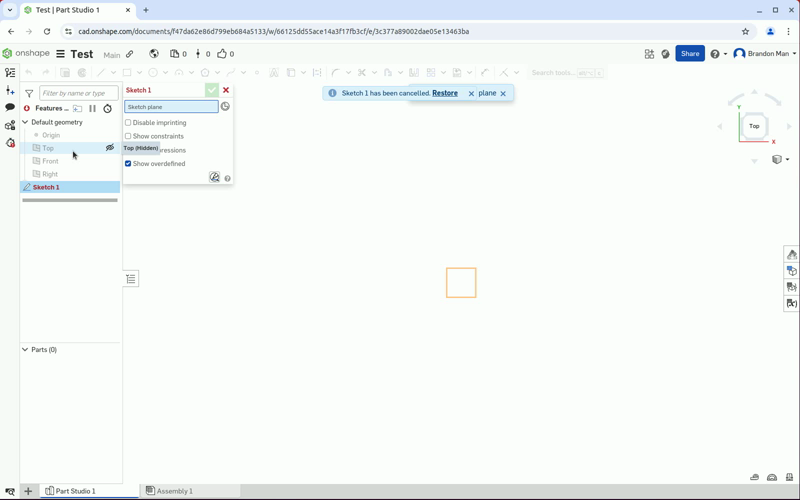
click(73, 150)
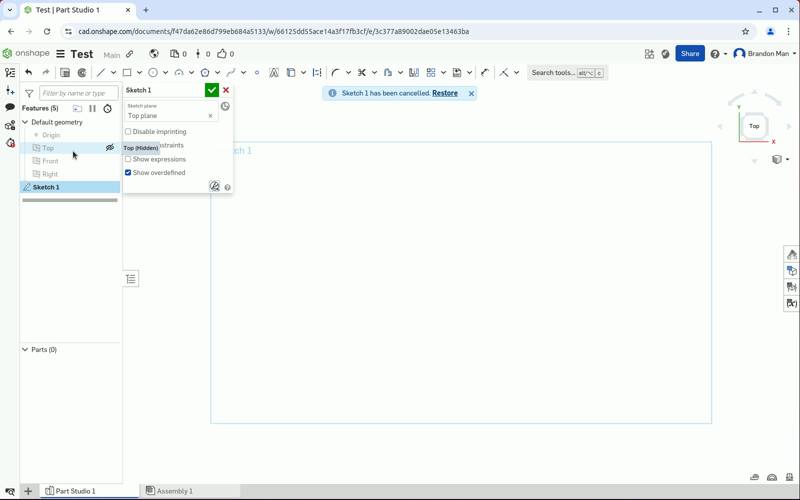
mouse_move(73, 352)
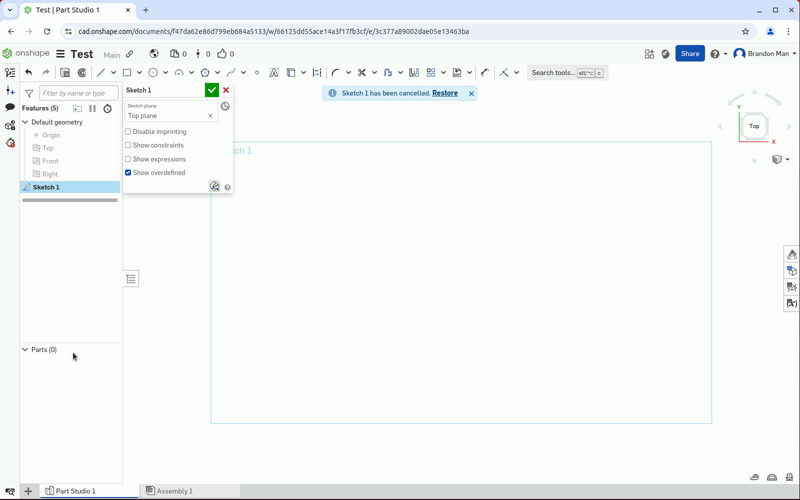
key(y)
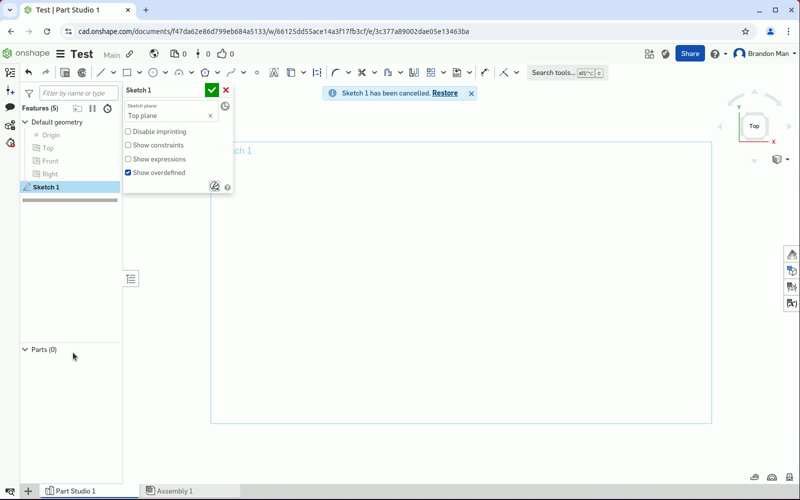
key(l)
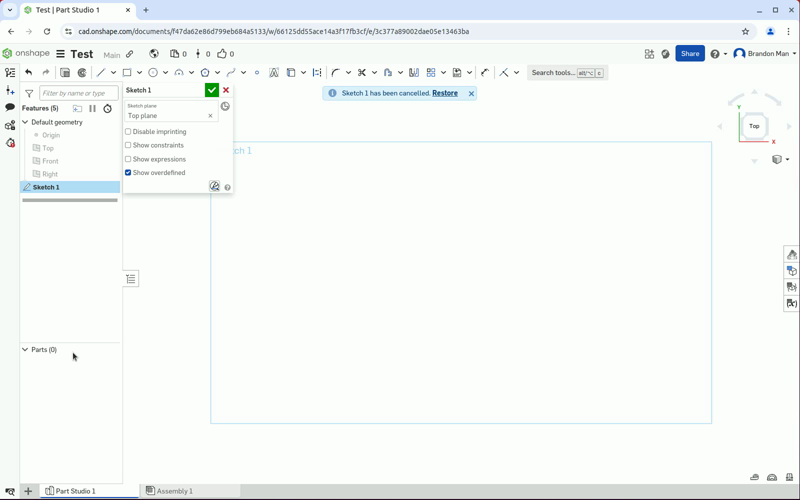
key_down(shift)
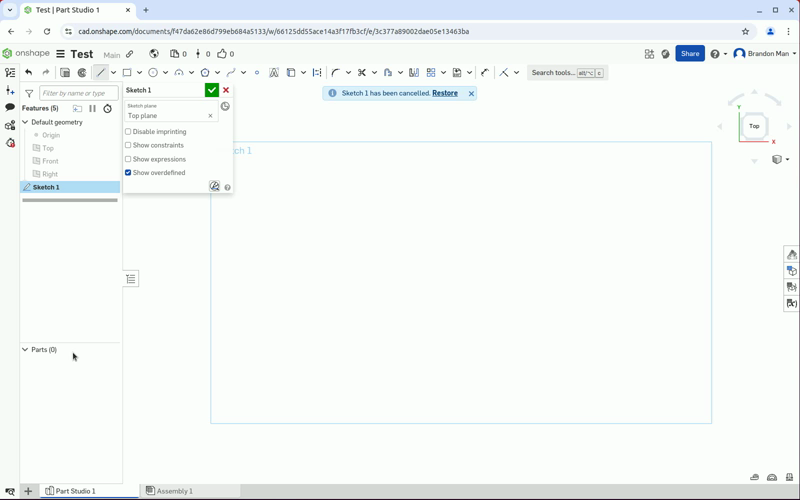
mouse_move(460, 290)
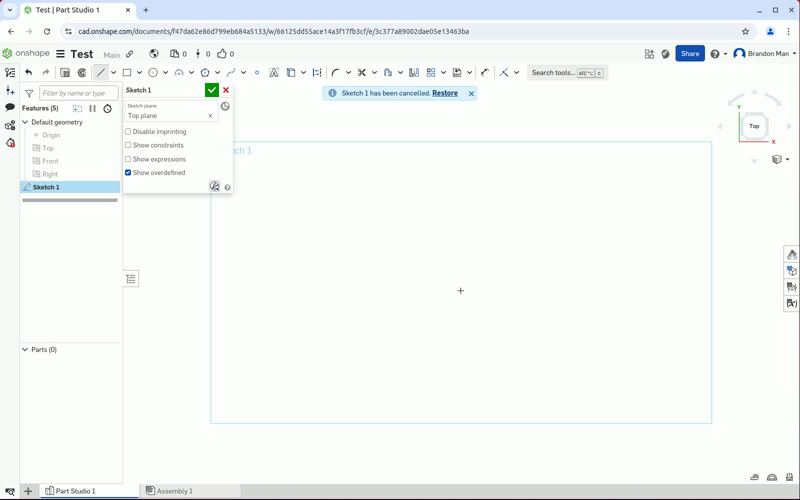
click(460, 290)
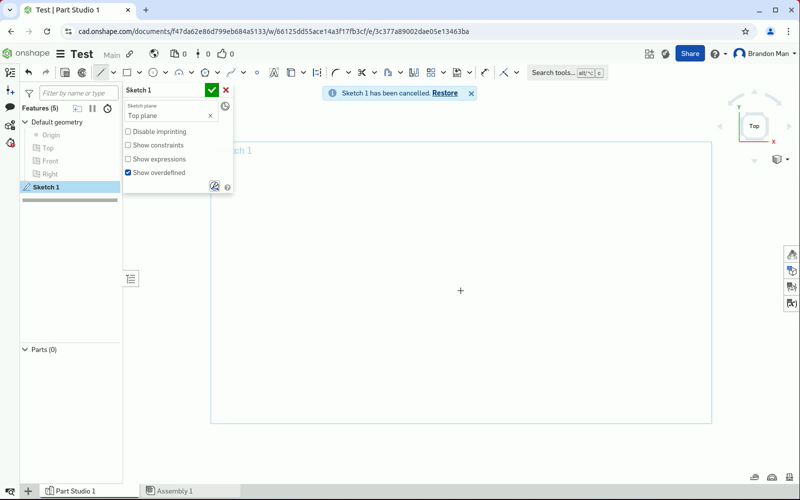
key_up(shift)
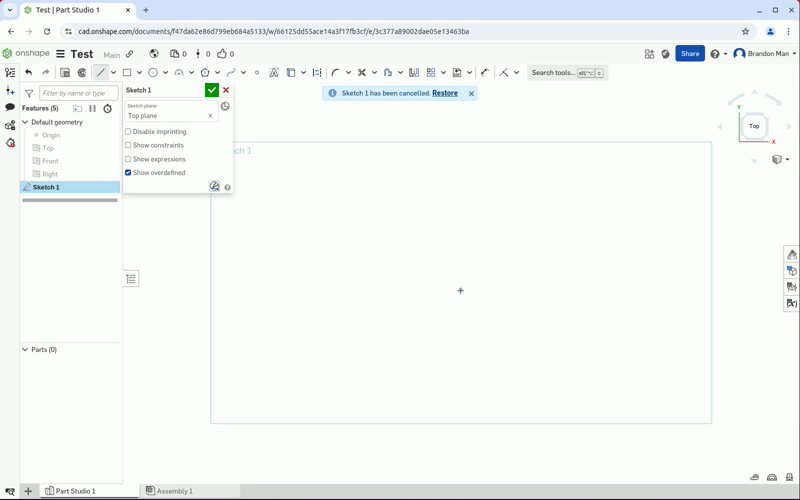
key_down(shift)
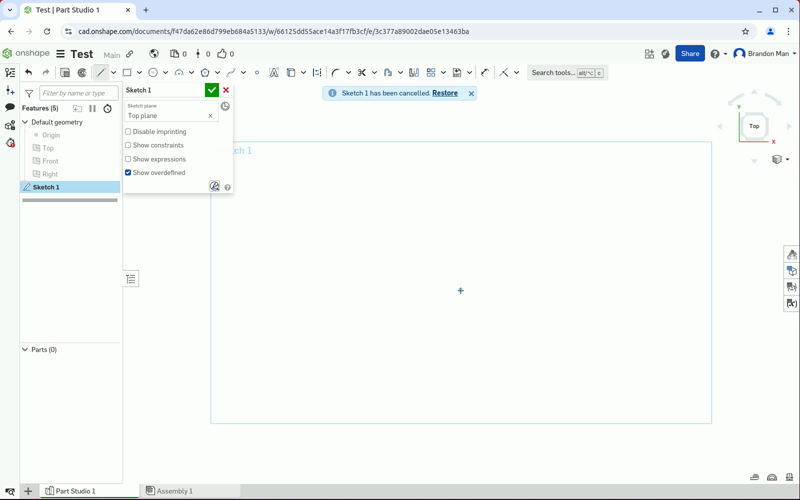
mouse_move(490, 290)
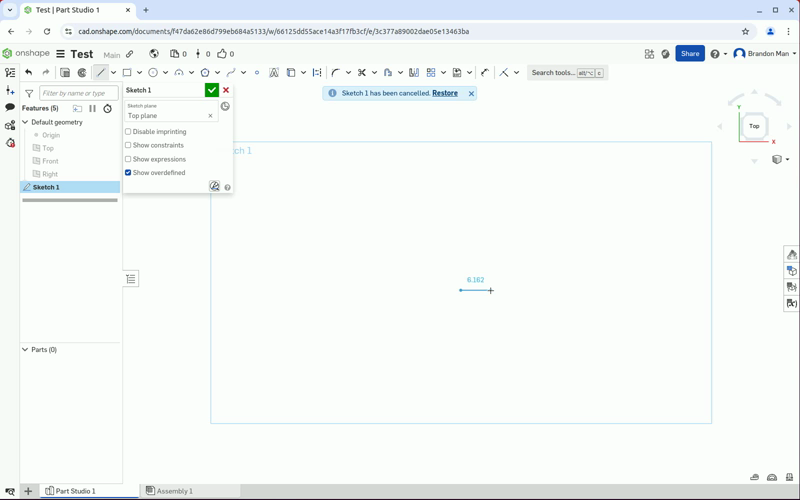
mouse_move(474, 290)
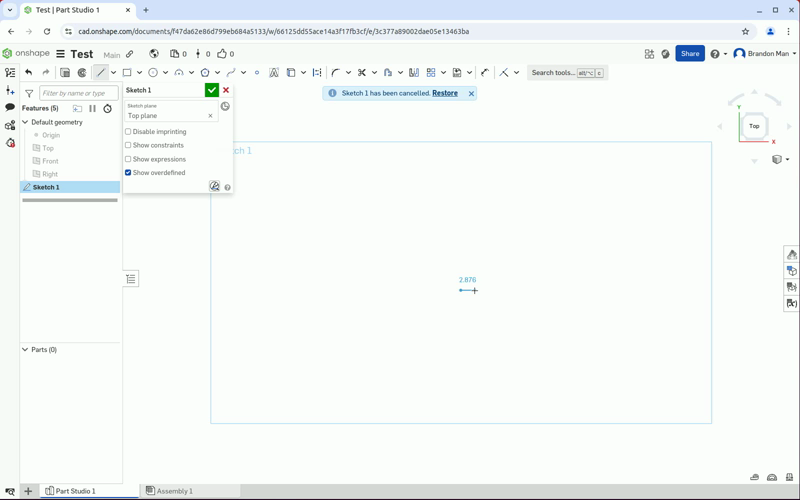
click(474, 290)
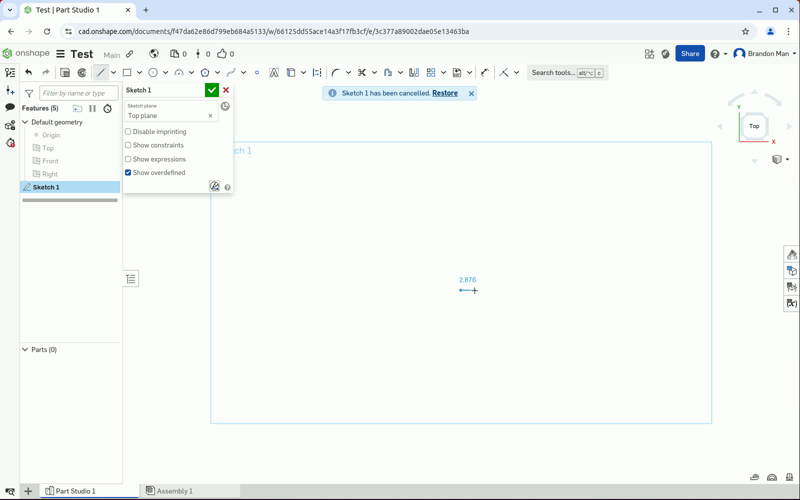
key_up(shift)
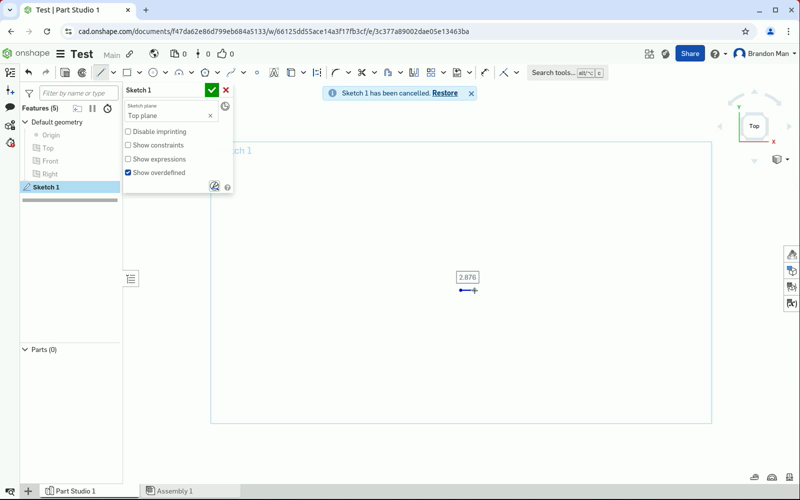
key_down(shift)
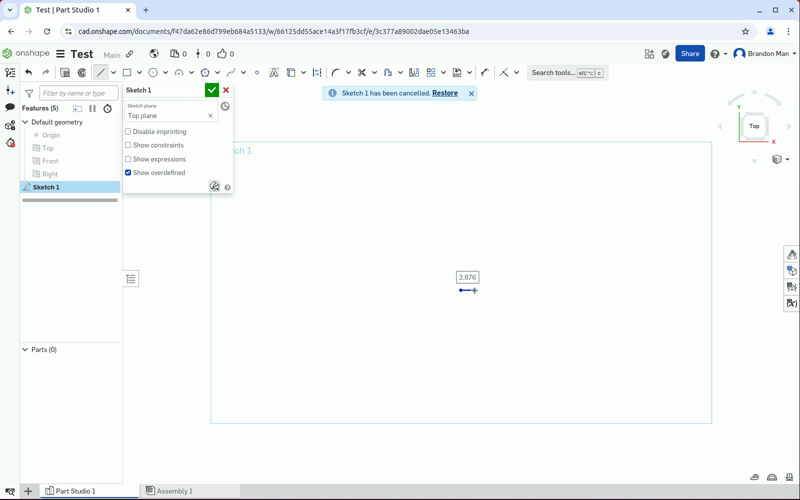
mouse_move(504, 290)
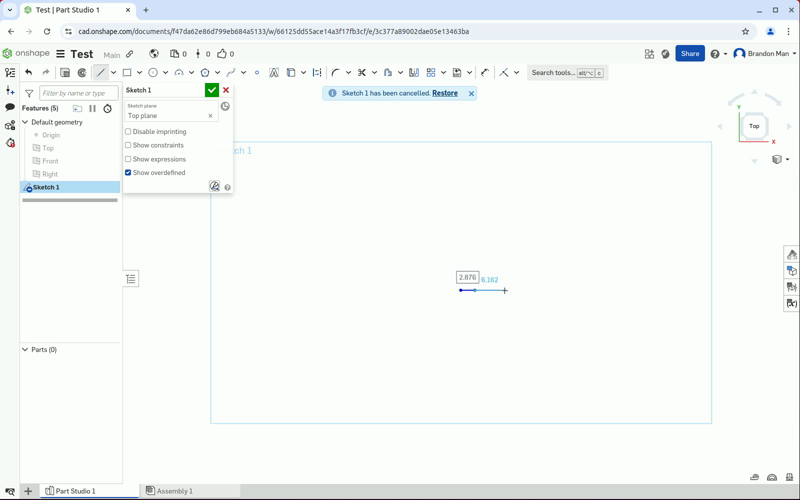
mouse_move(474, 282)
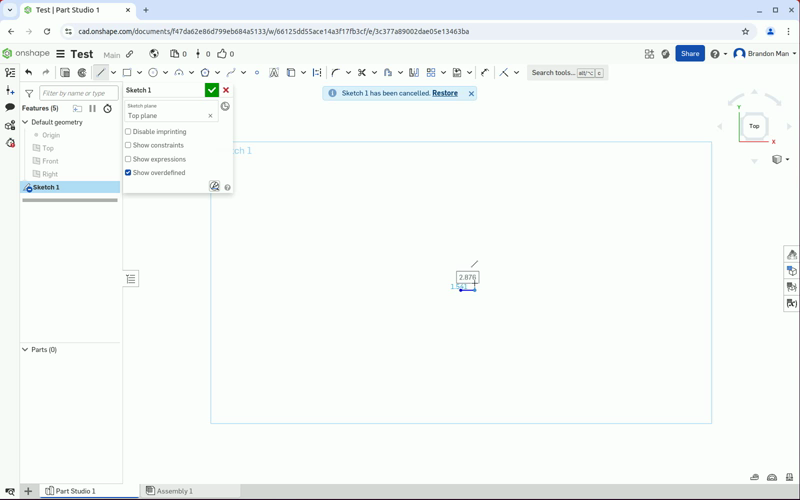
scroll(6)
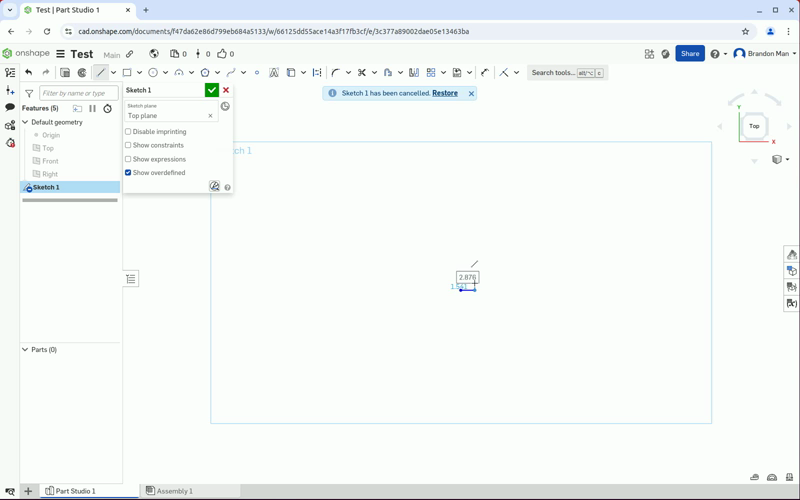
scroll(6)
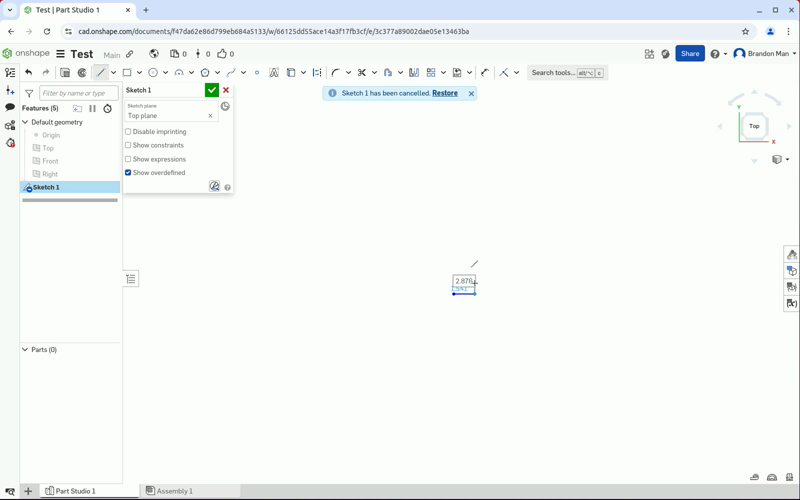
scroll(6)
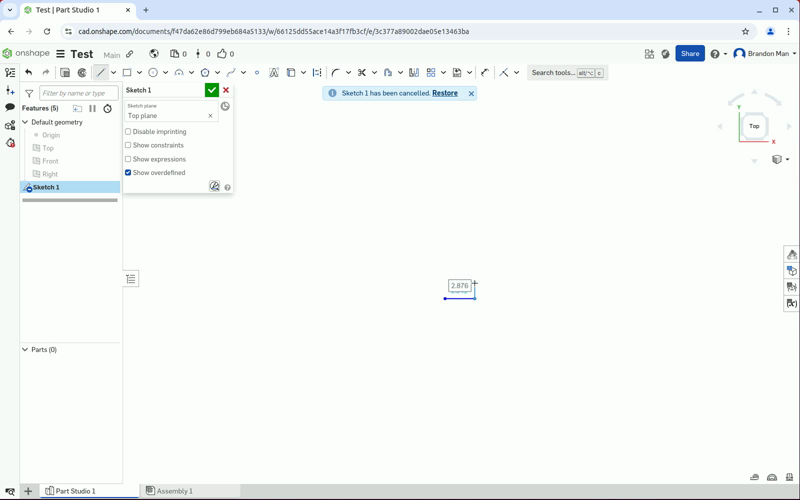
scroll(6)
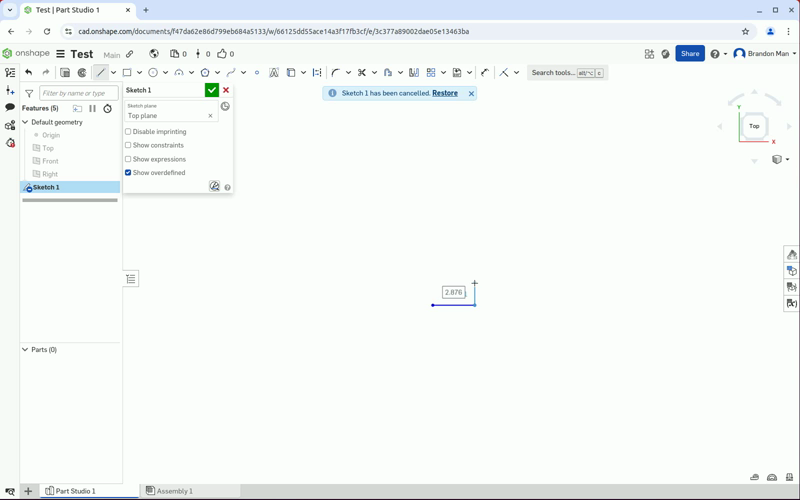
scroll(6)
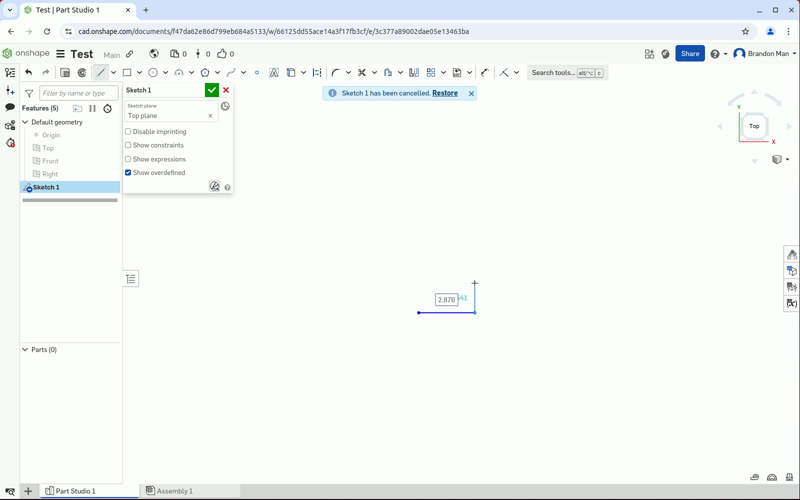
scroll(6)
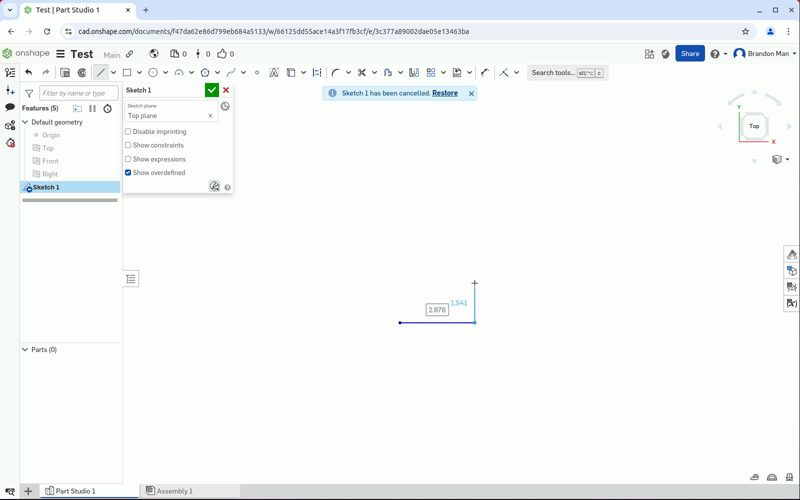
scroll(6)
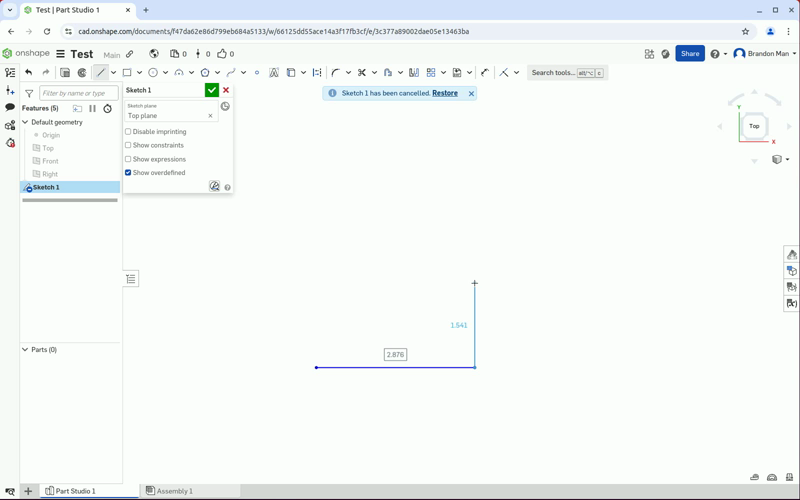
click(474, 282)
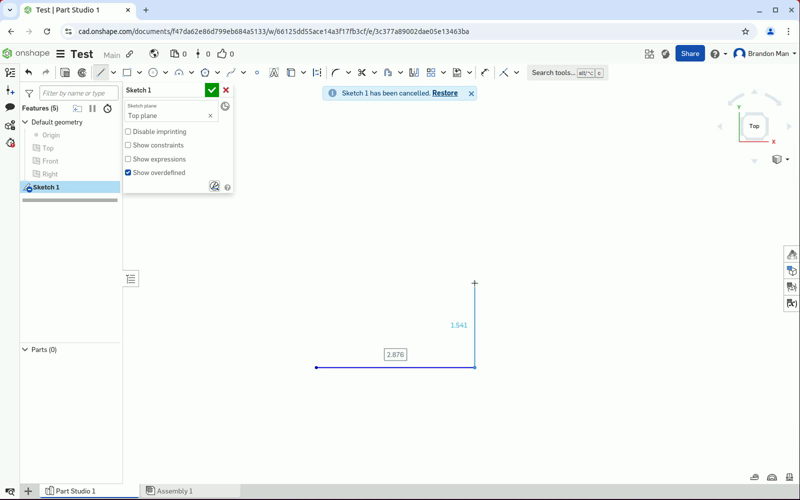
scroll(-6)
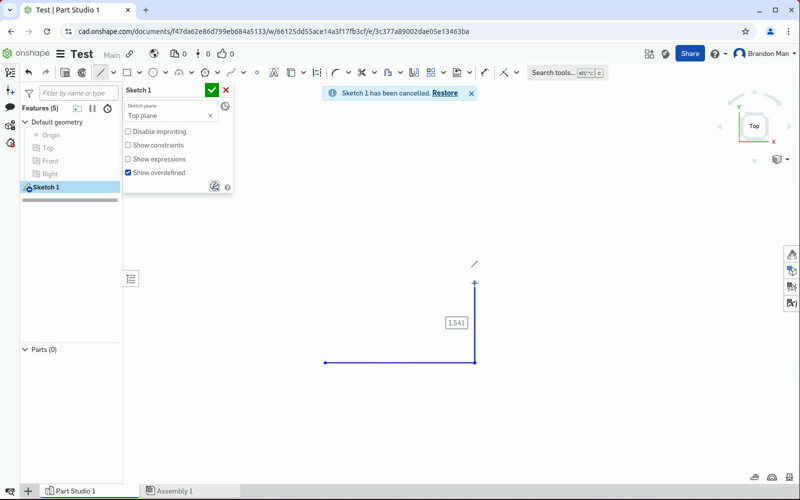
scroll(-6)
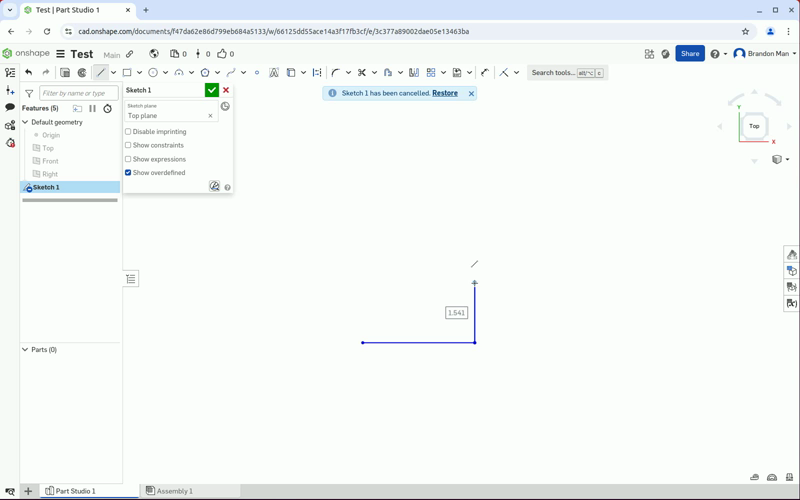
scroll(-6)
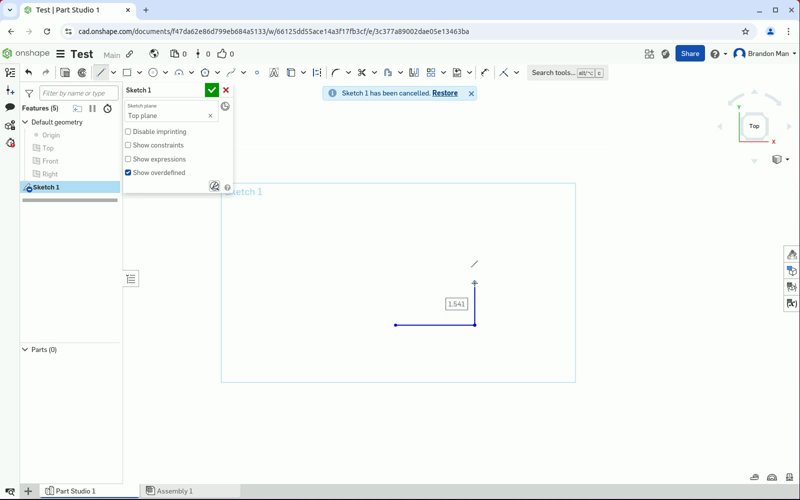
scroll(-6)
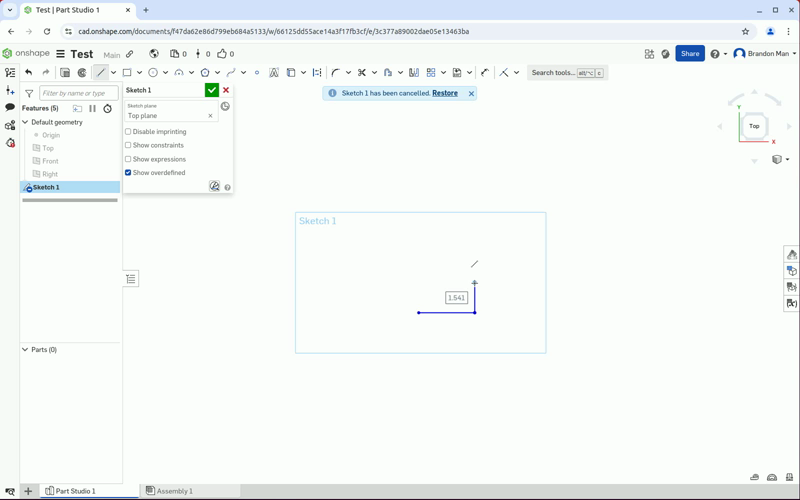
scroll(-6)
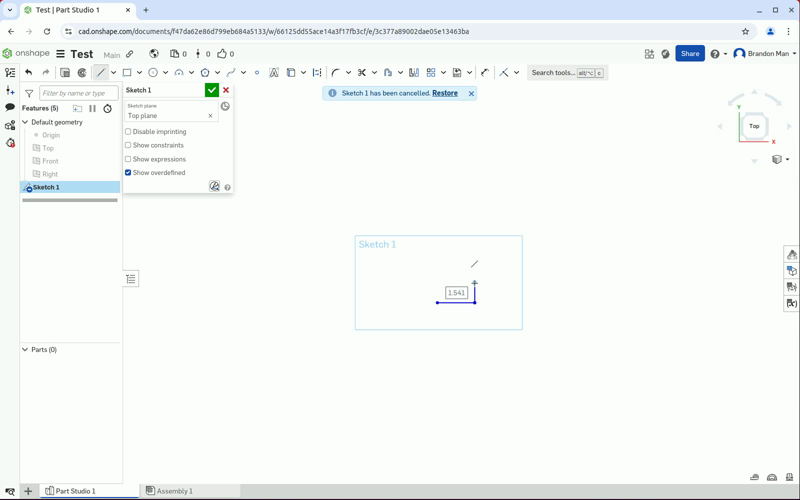
scroll(-6)
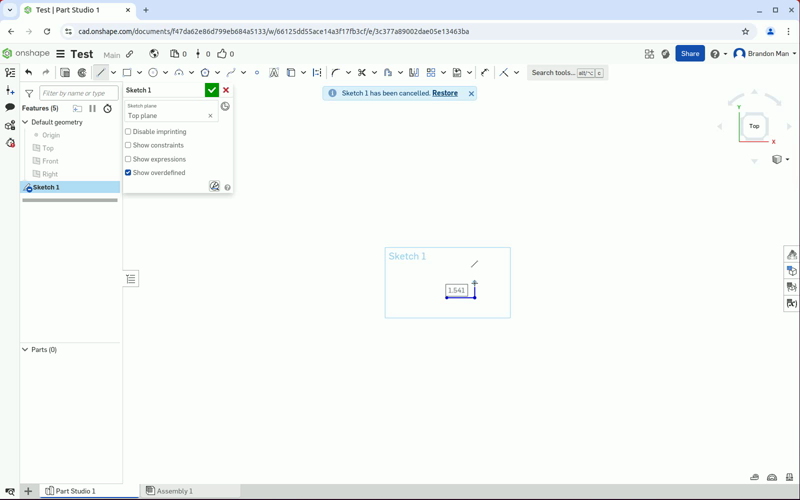
scroll(-6)
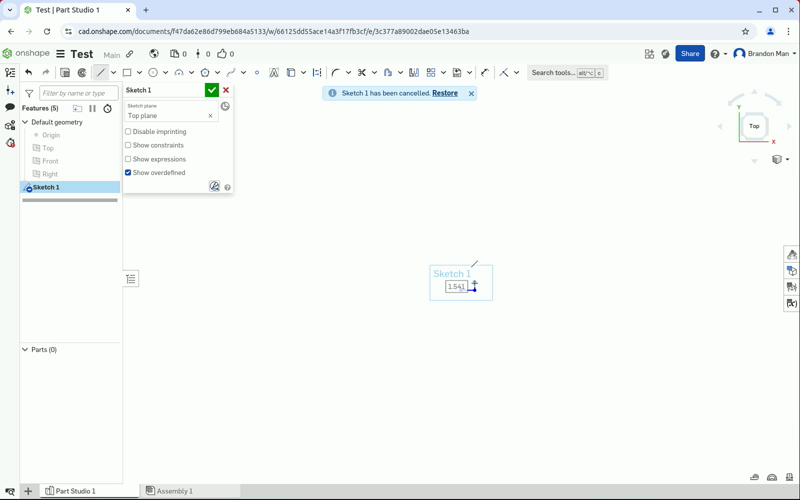
key_up(shift)
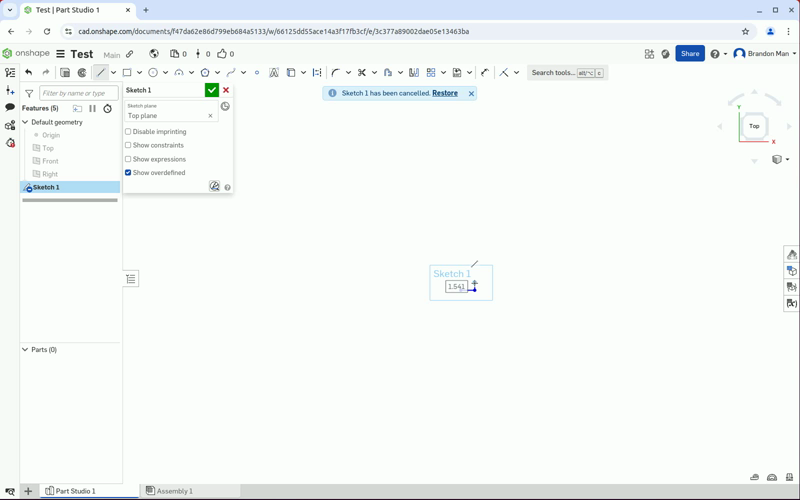
key_down(shift)
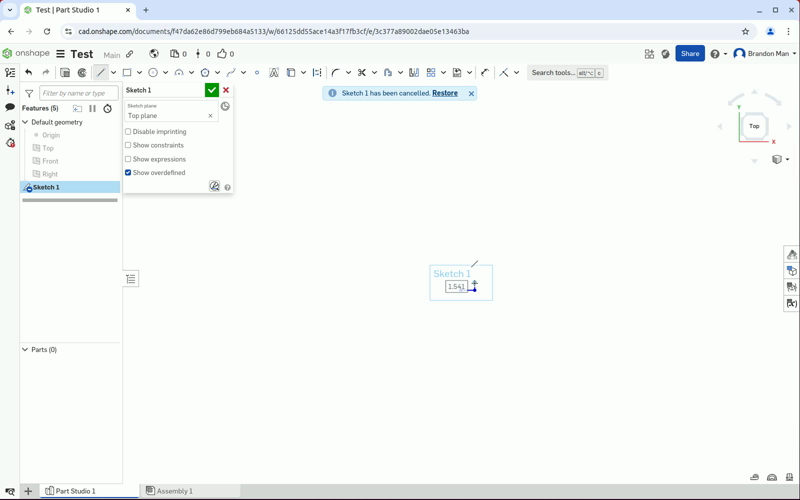
mouse_move(504, 282)
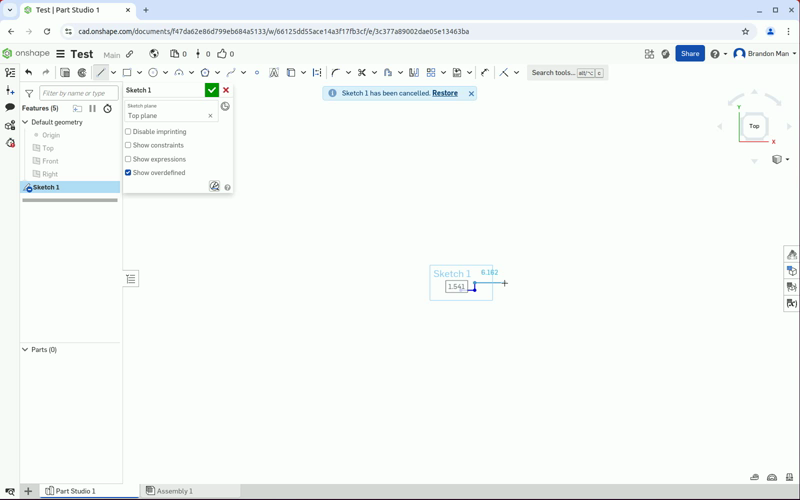
mouse_move(460, 282)
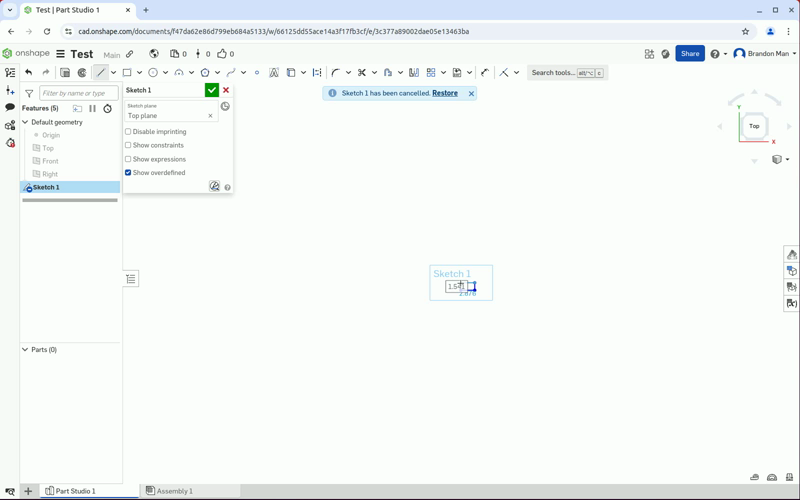
click(460, 282)
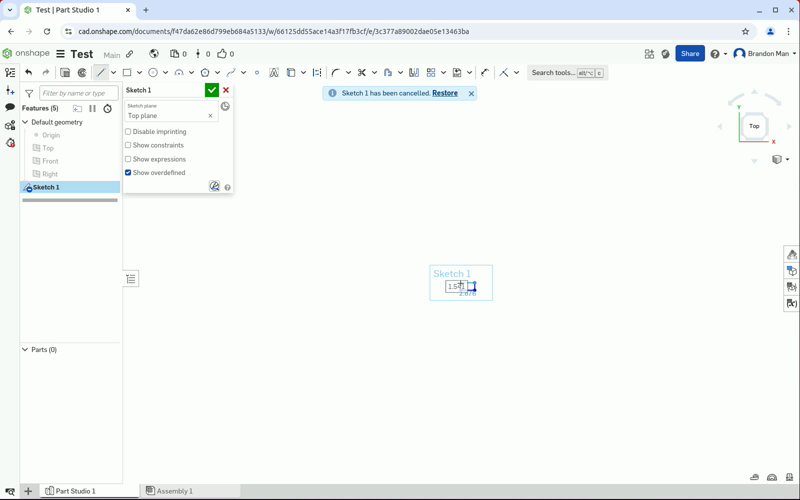
key_up(shift)
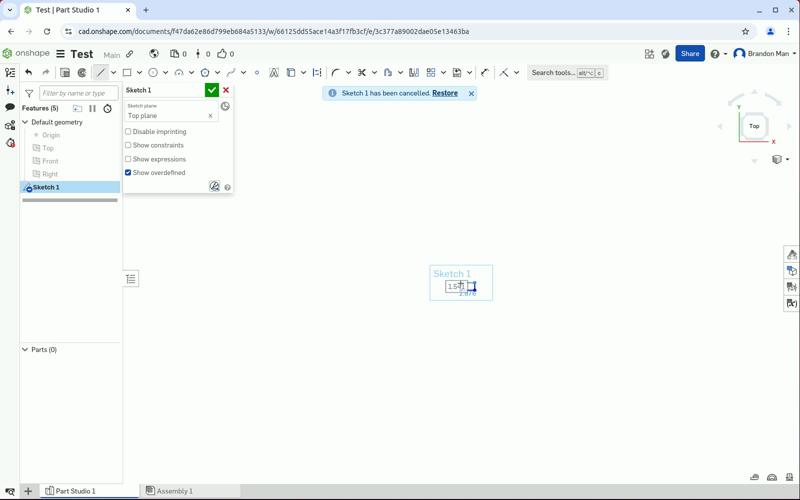
mouse_move(490, 282)
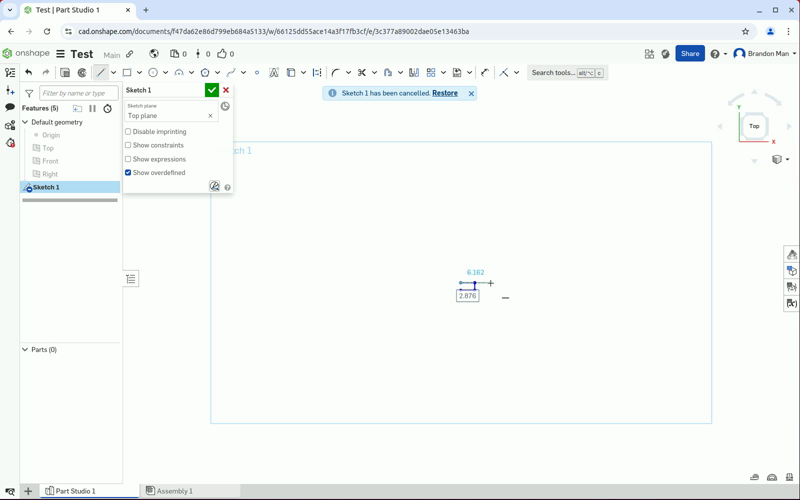
key_down(shift)
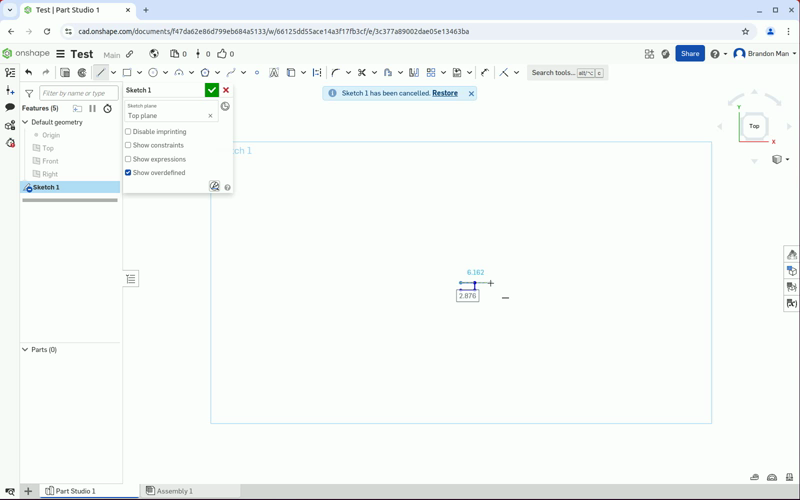
mouse_move(460, 290)
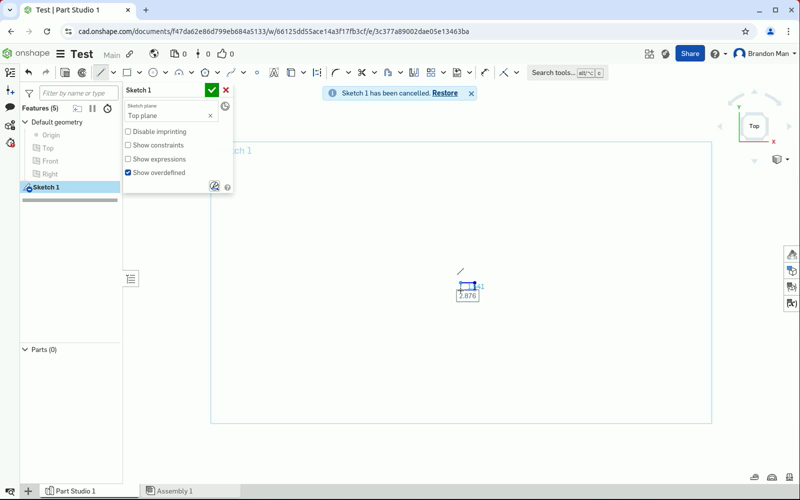
scroll(6)
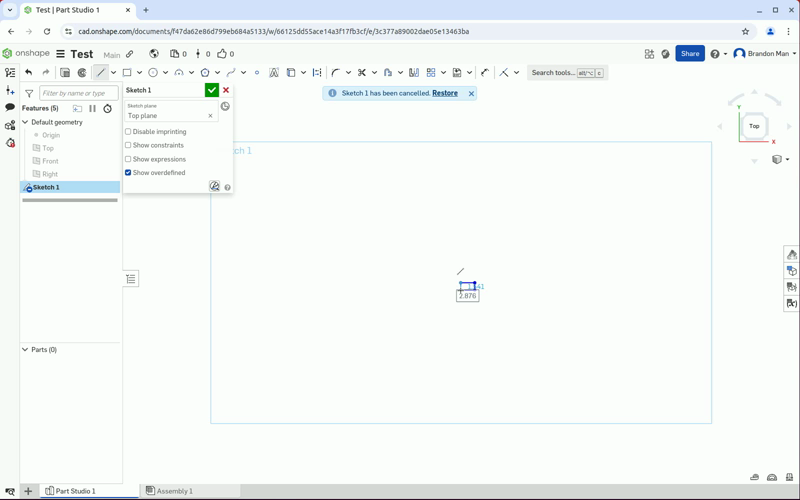
scroll(6)
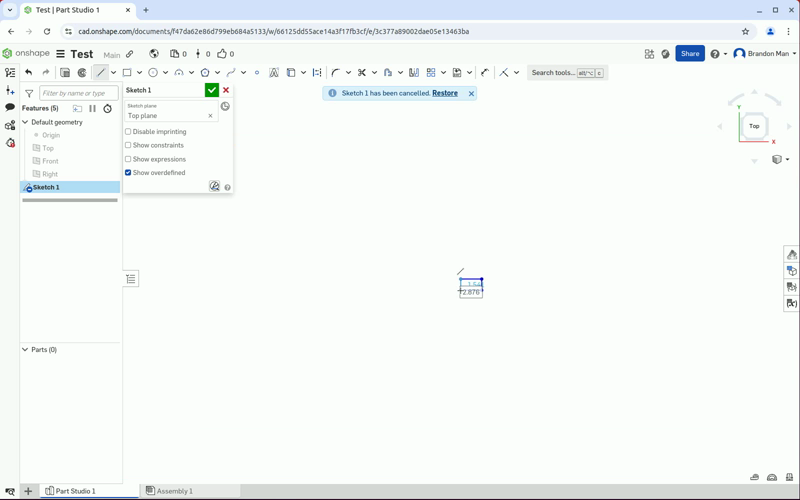
scroll(6)
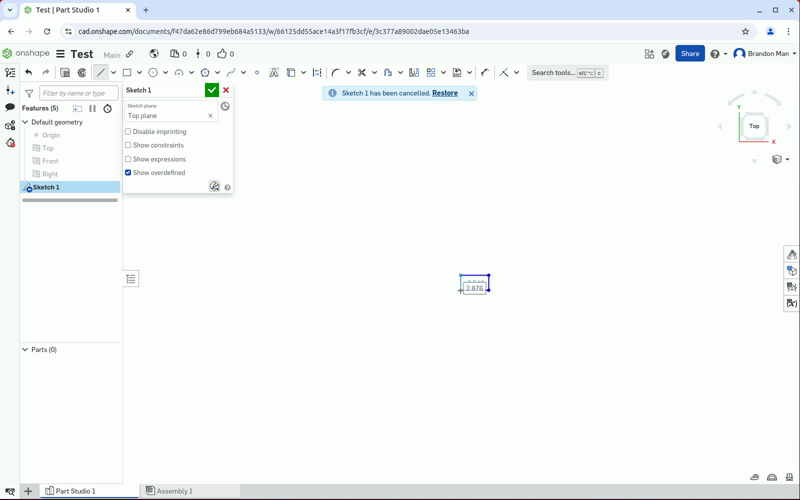
scroll(6)
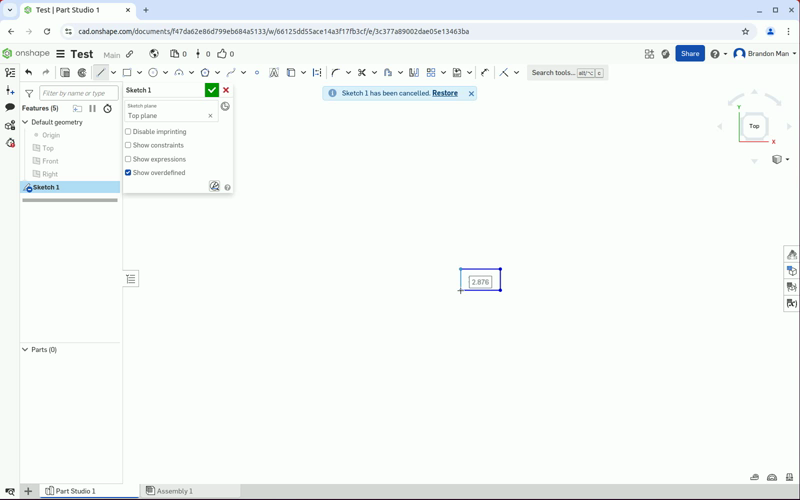
scroll(6)
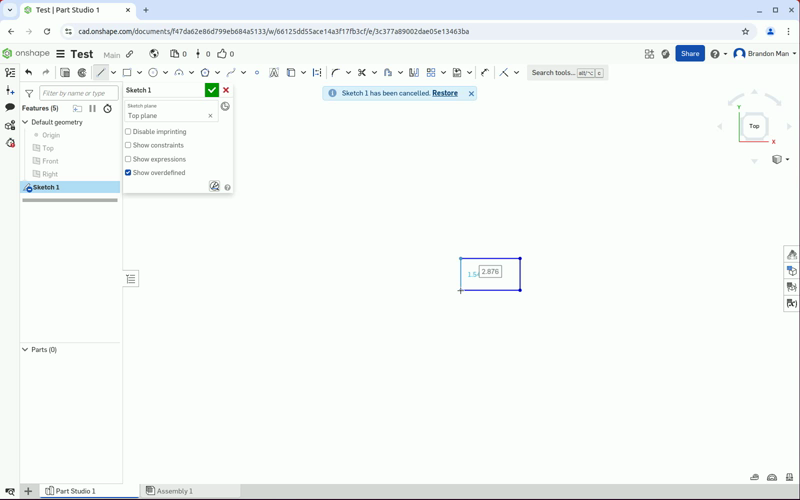
scroll(6)
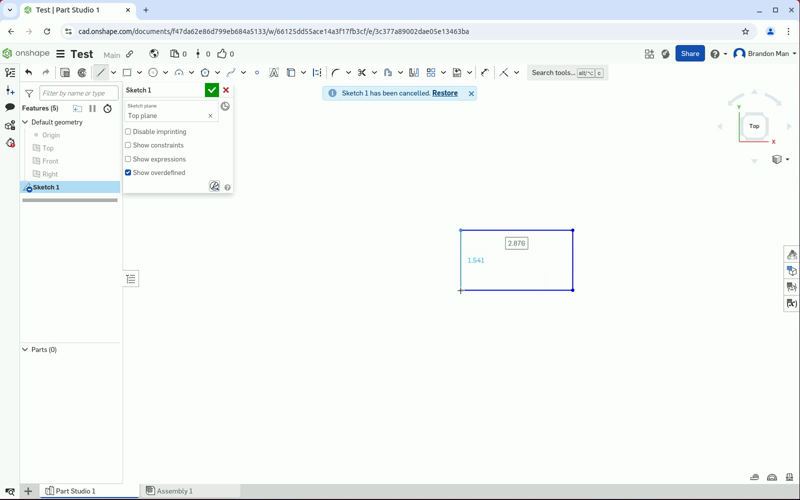
scroll(6)
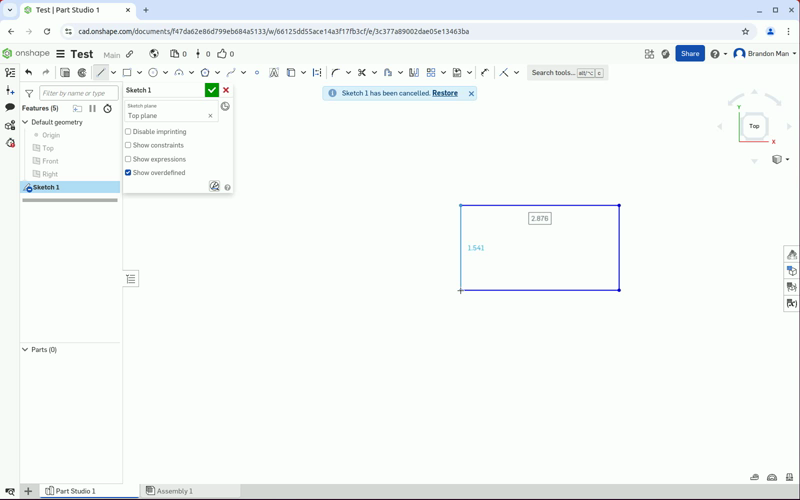
key_up(shift)
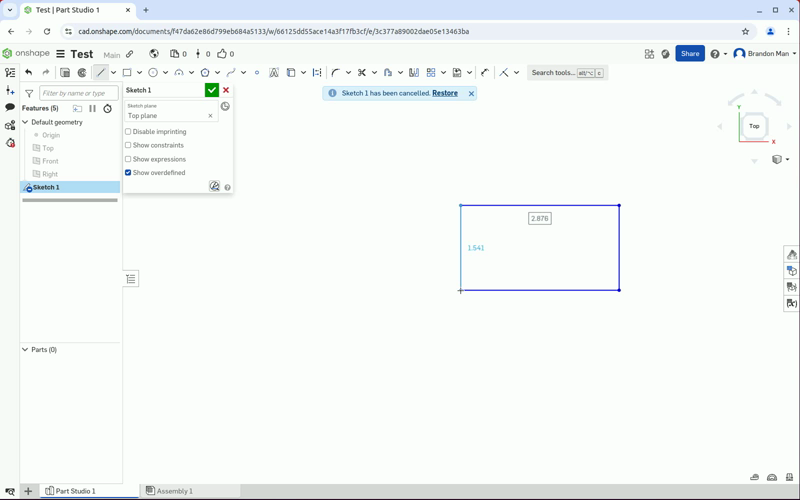
click(460, 290)
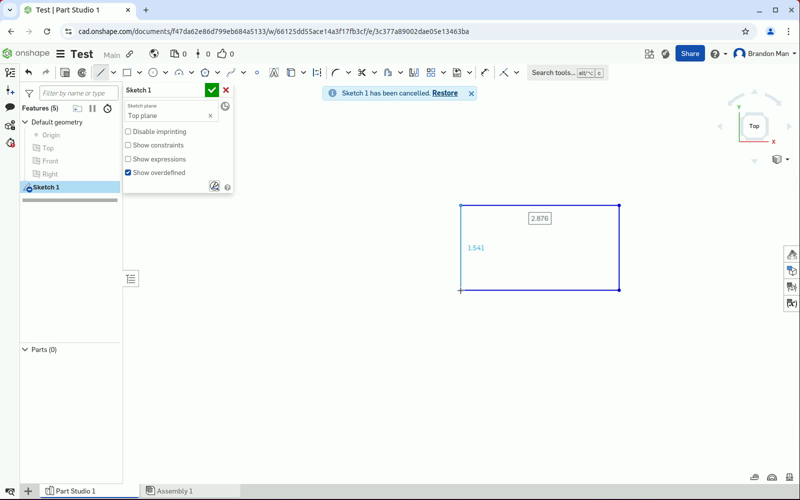
scroll(-6)
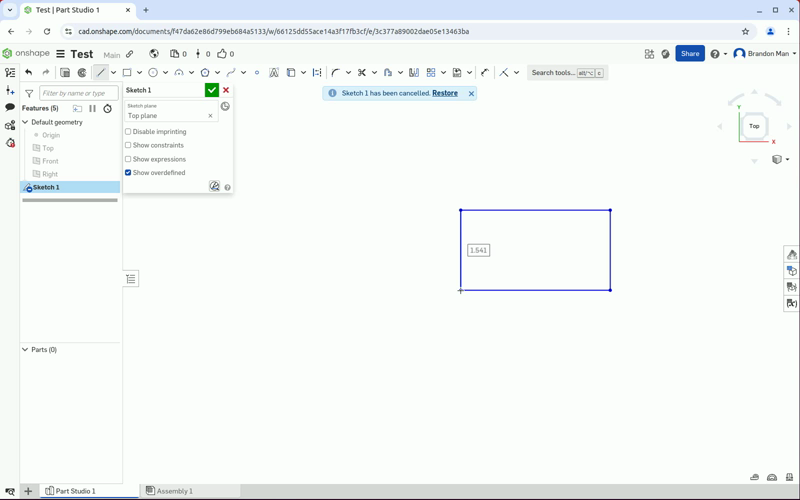
scroll(-6)
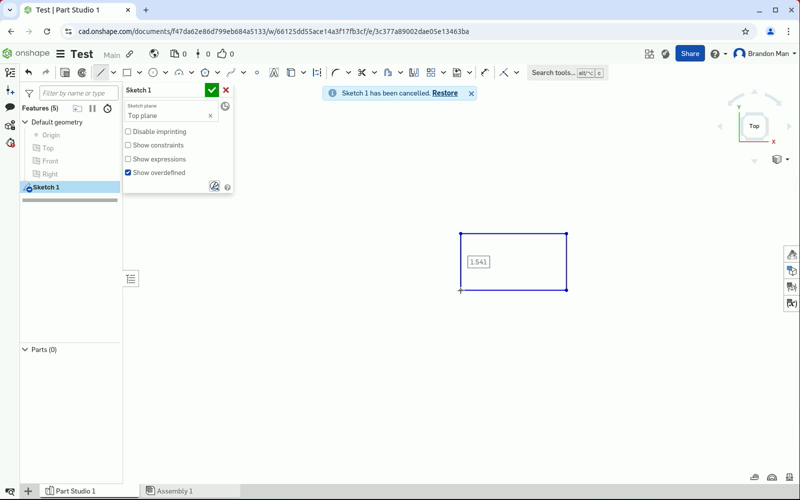
scroll(-6)
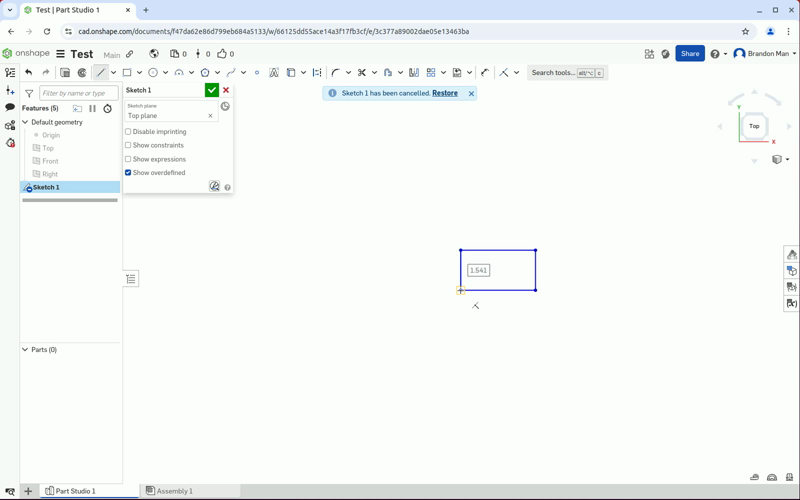
scroll(-6)
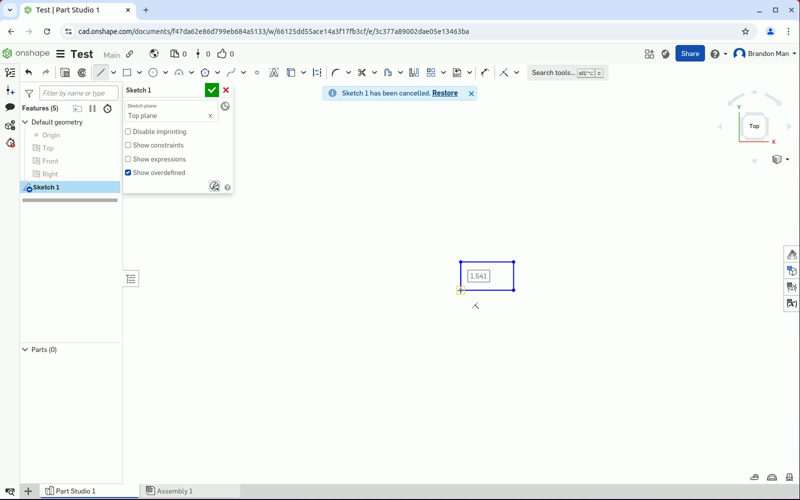
scroll(-6)
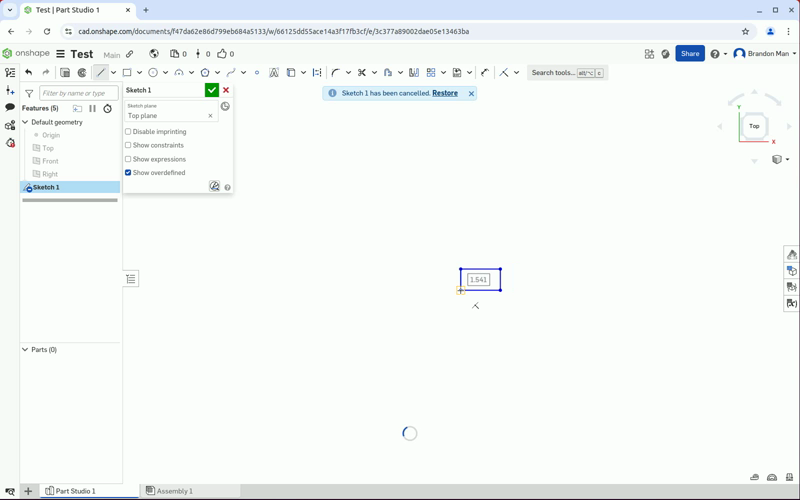
scroll(-6)
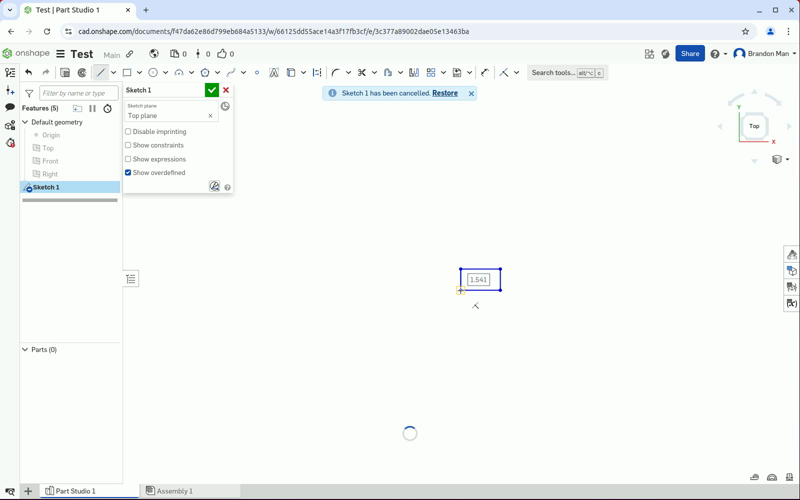
scroll(-6)
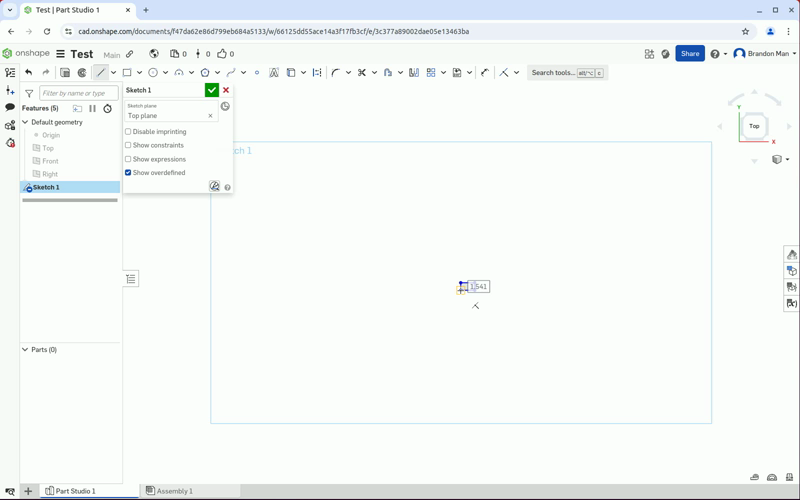
key(esc)
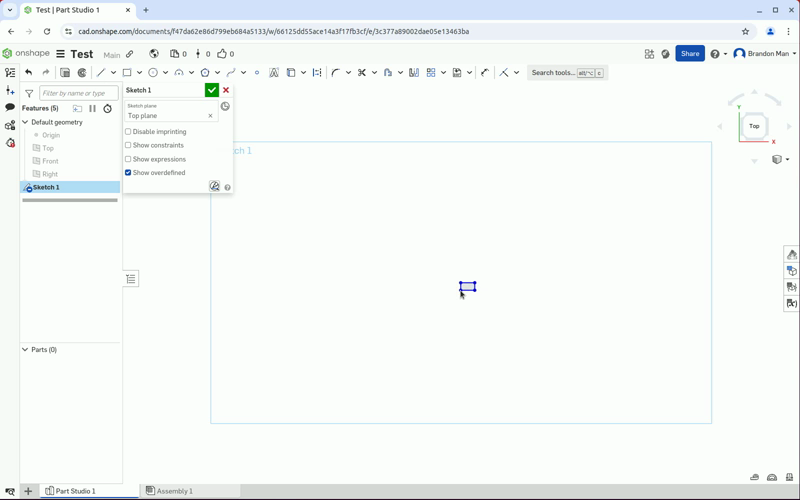
mouse_move(462, 284)
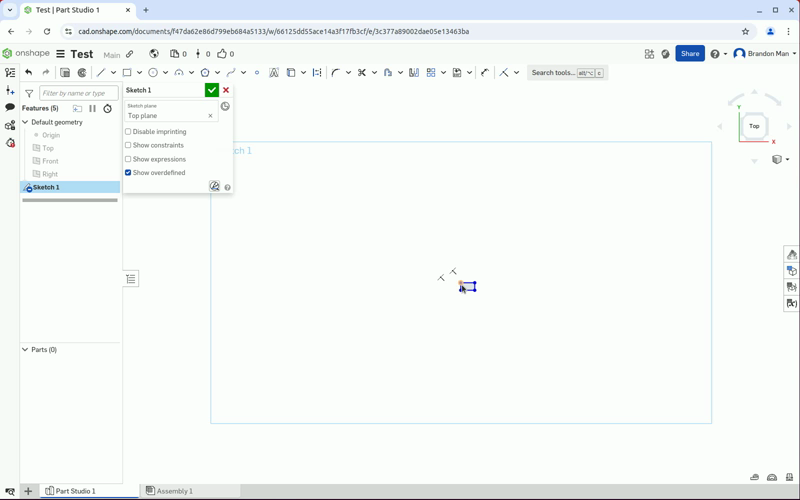
scroll(6)
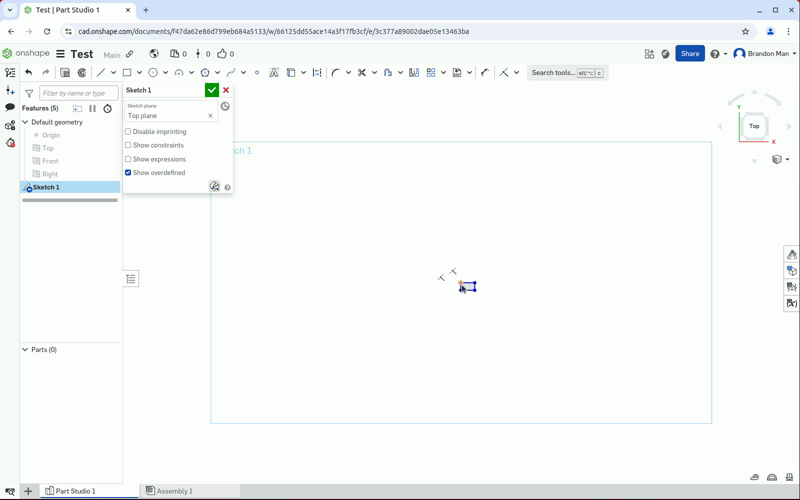
scroll(6)
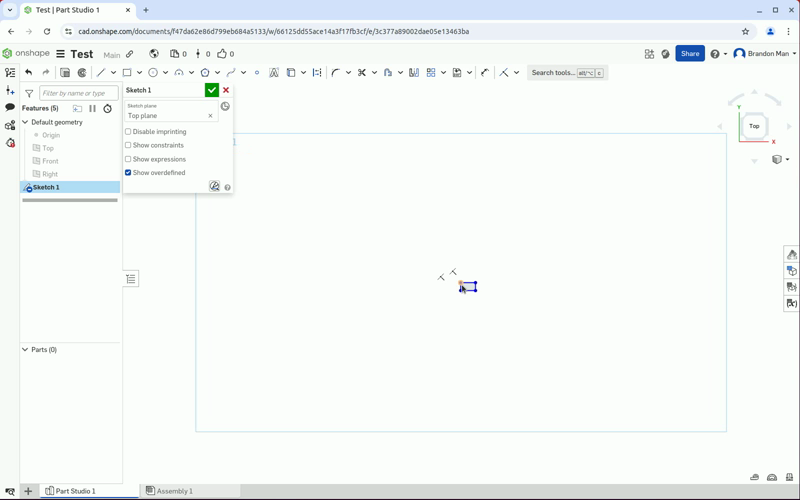
scroll(6)
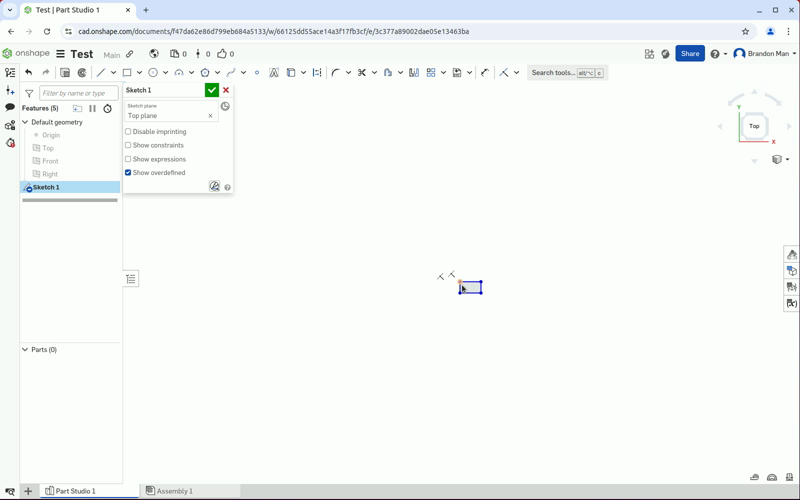
scroll(6)
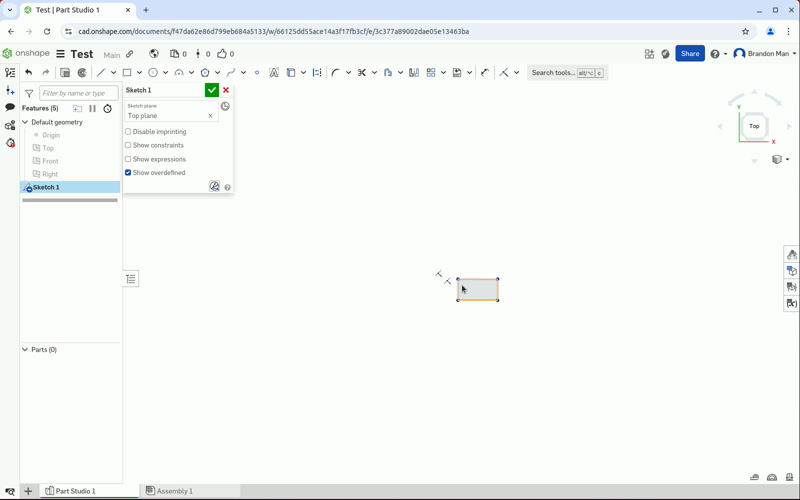
scroll(6)
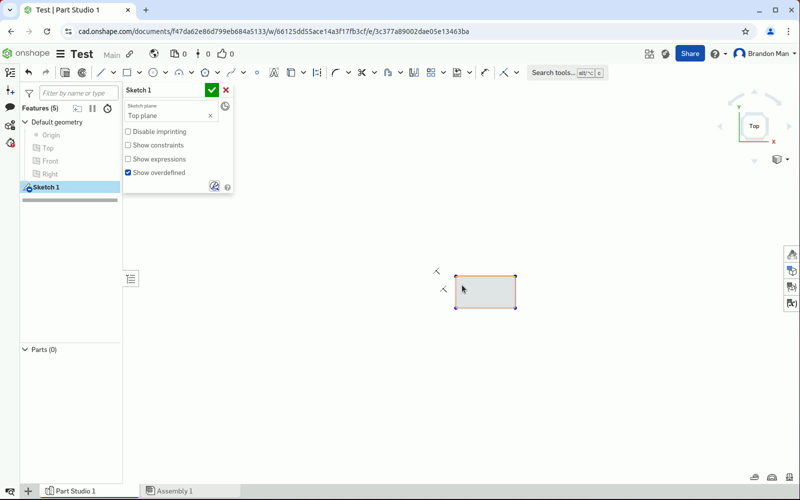
scroll(6)
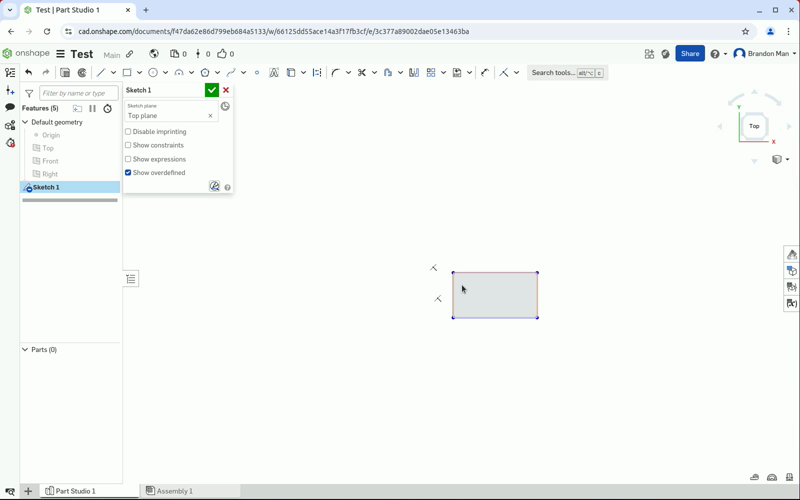
scroll(6)
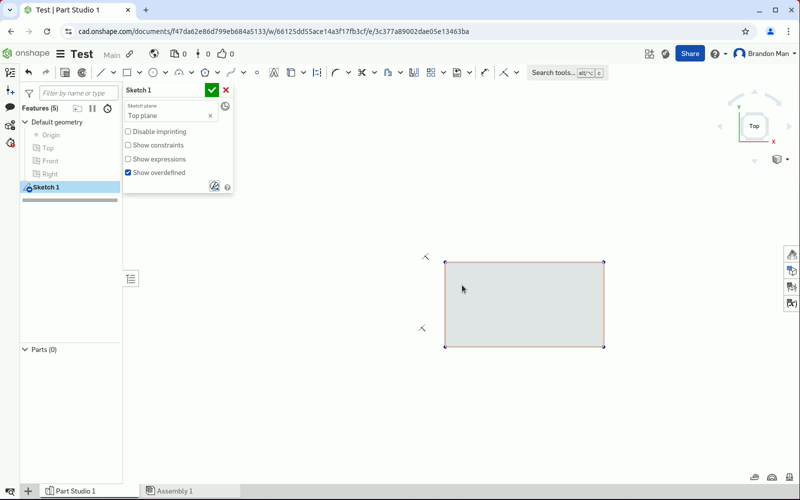
click(462, 284)
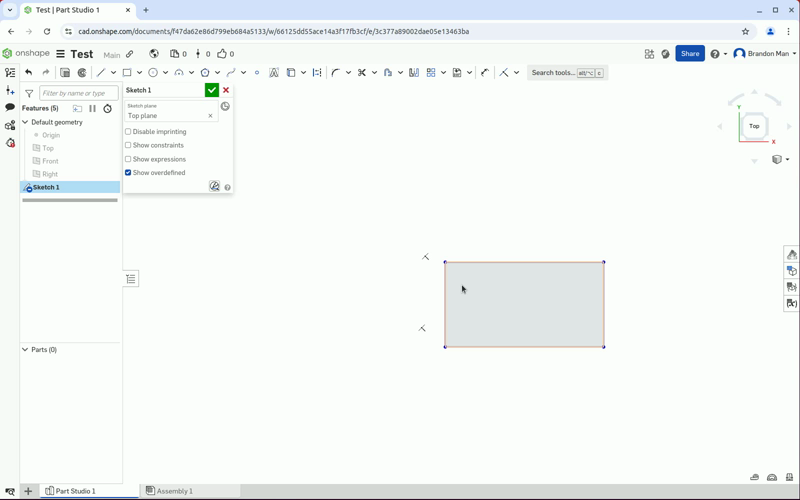
scroll(-6)
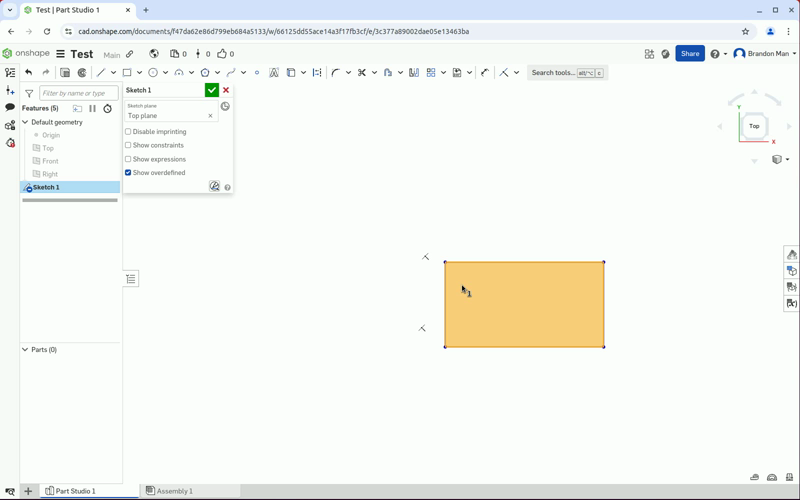
scroll(-6)
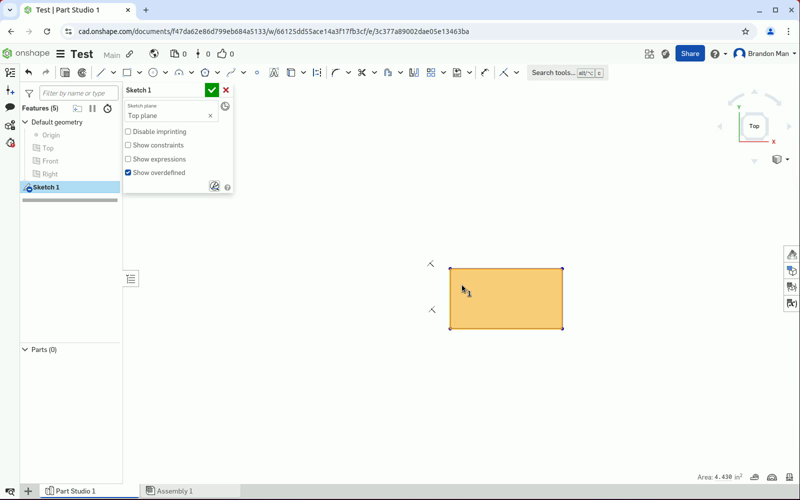
scroll(-6)
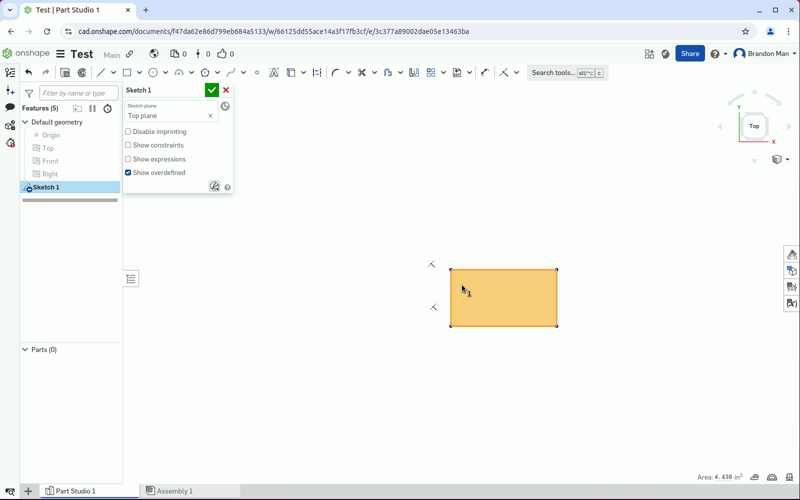
scroll(-6)
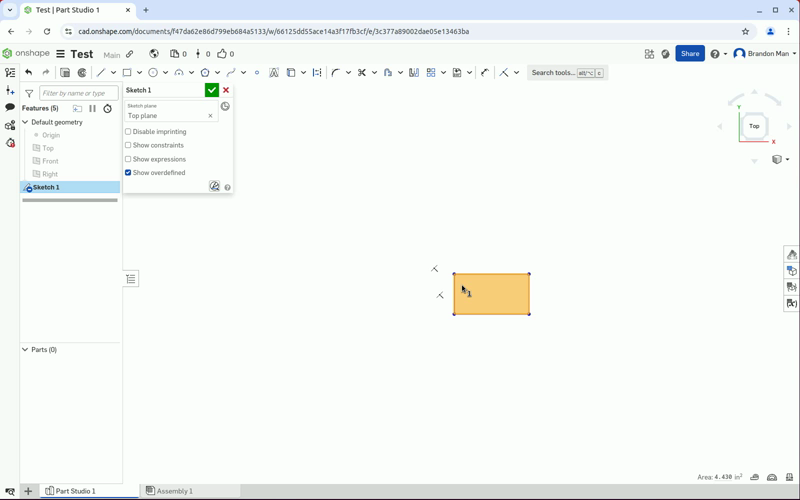
scroll(-6)
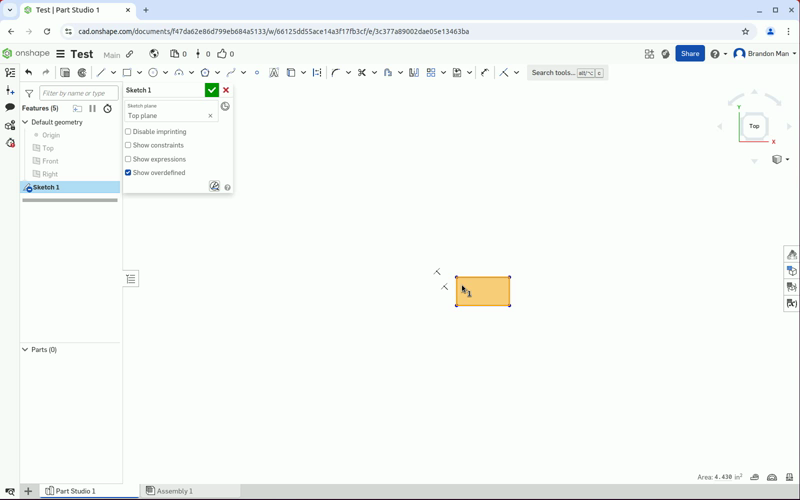
scroll(-6)
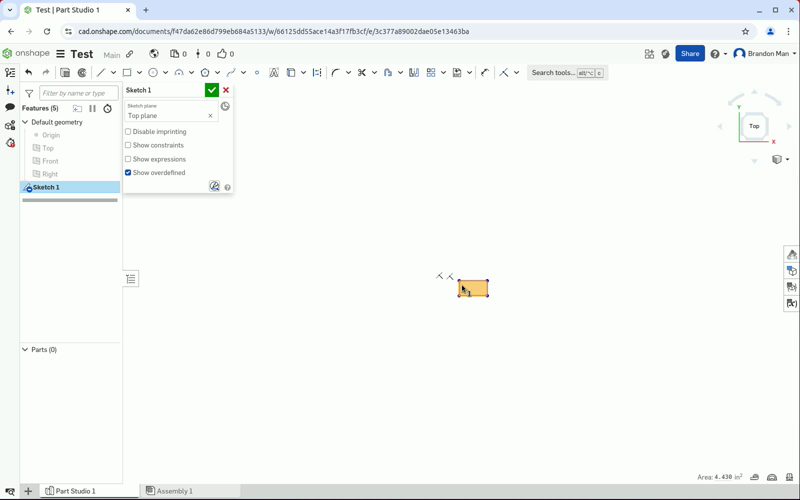
scroll(-6)
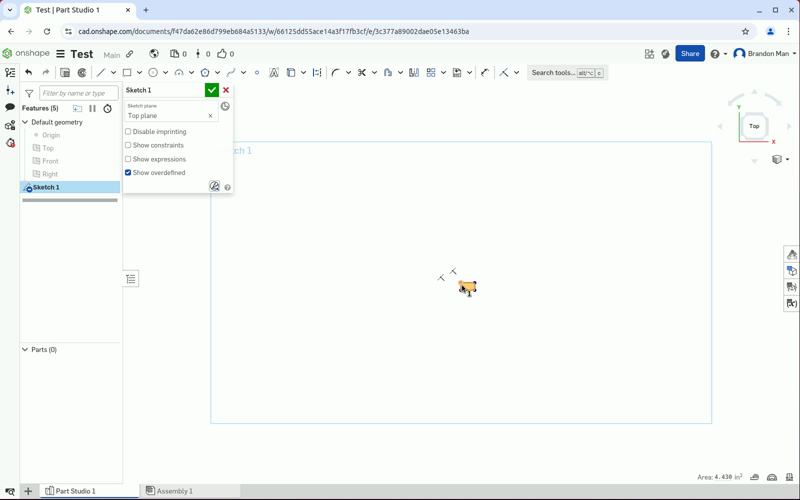
mouse_move(73, 352)
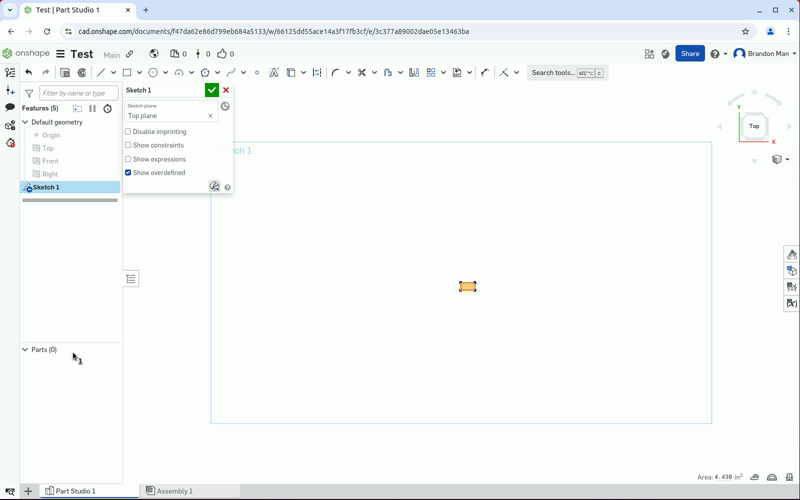
key(shift+y)
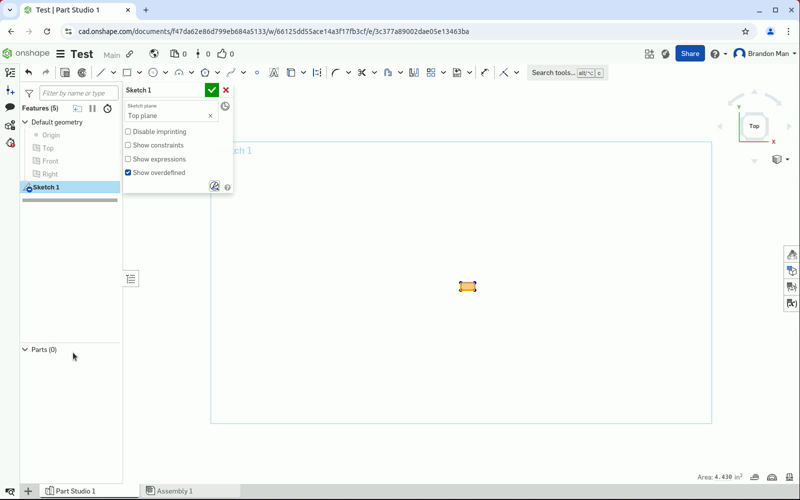
key(shift+e)
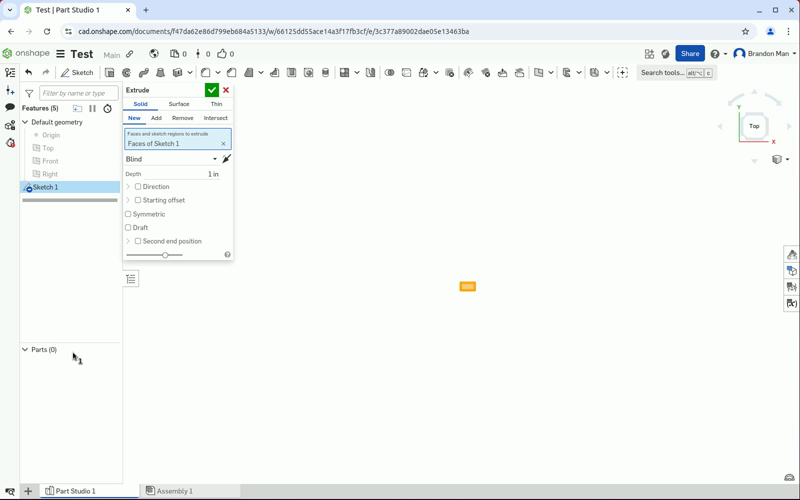
mouse_move(143, 106)
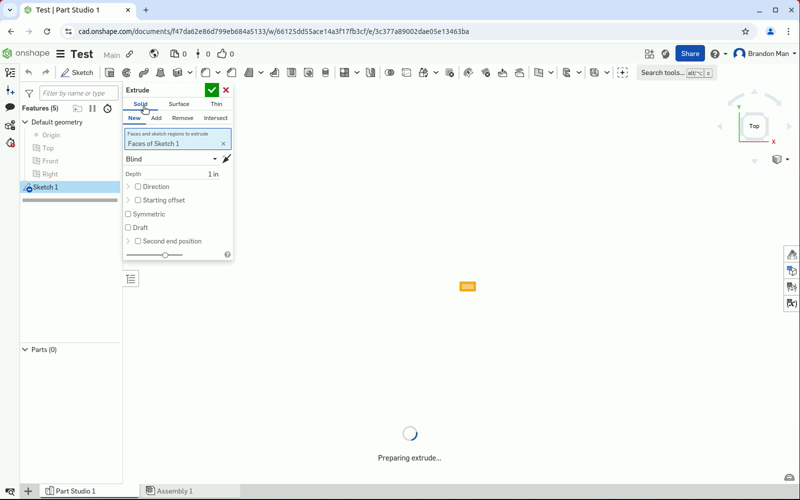
click(143, 106)
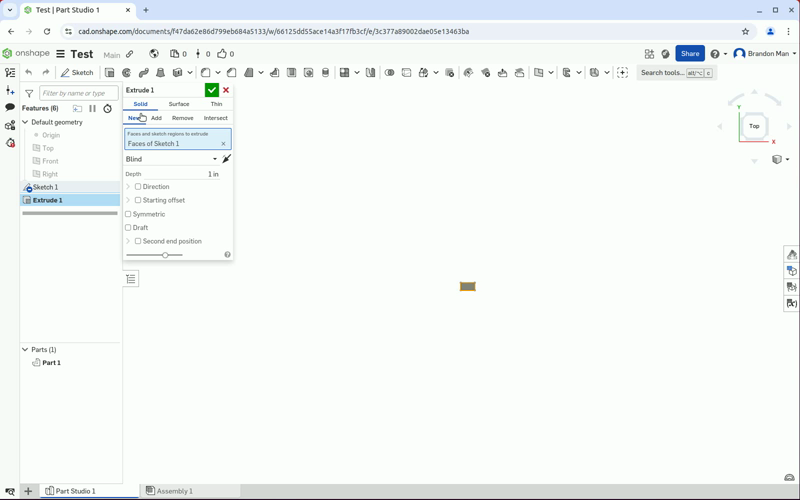
mouse_move(137, 120)
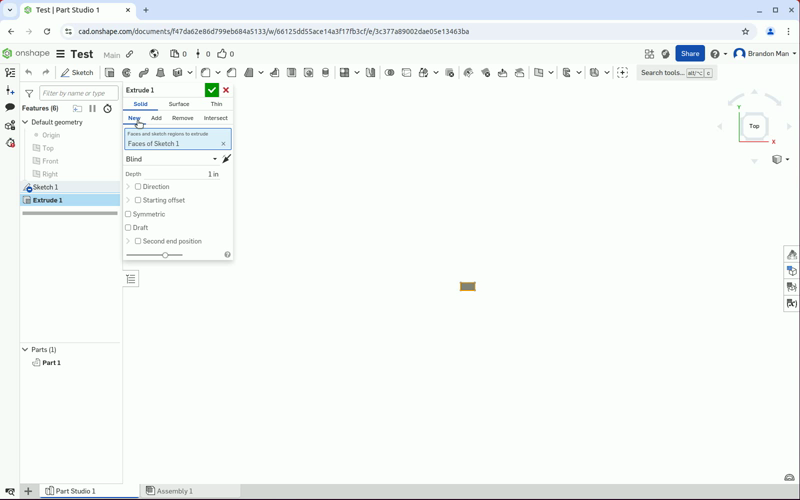
click(137, 120)
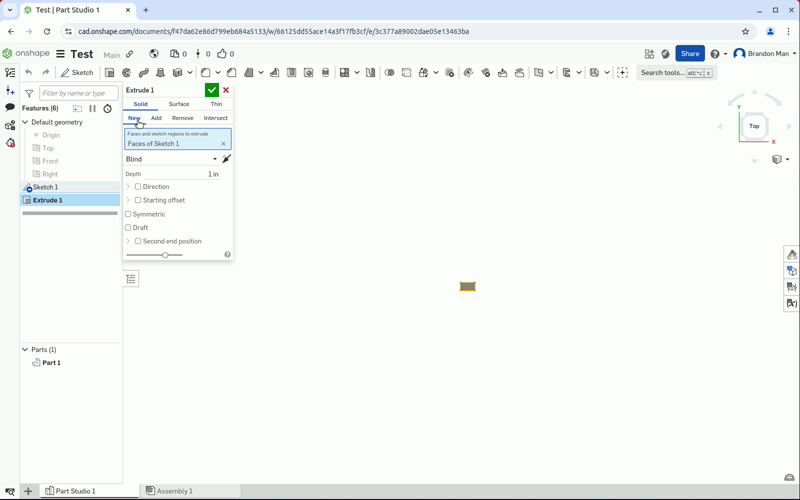
key(tab, 4)
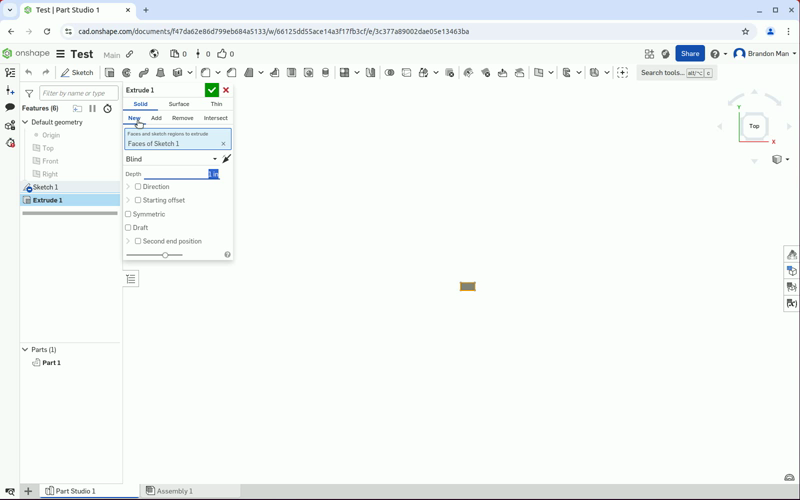
text(3.37)
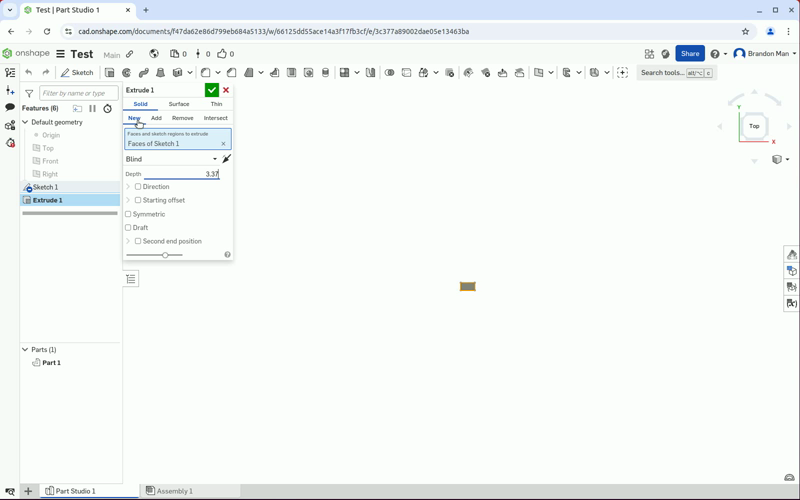
key(tab, 3)
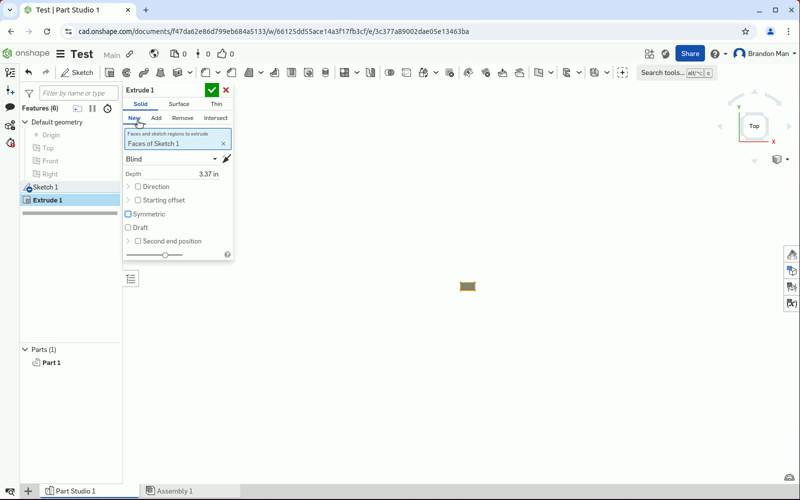
key(space)
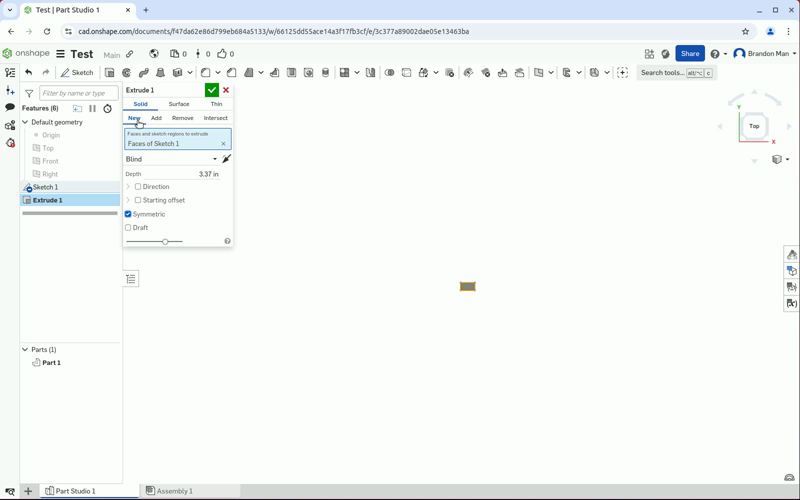
key(enter)
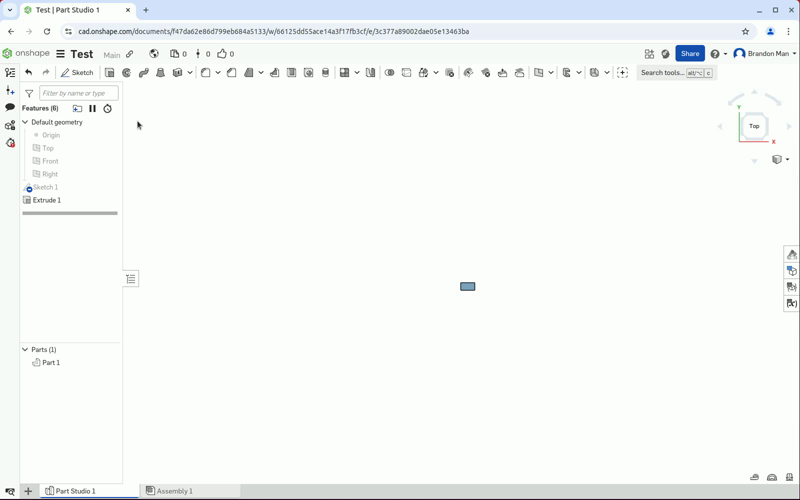
key(shift+h)
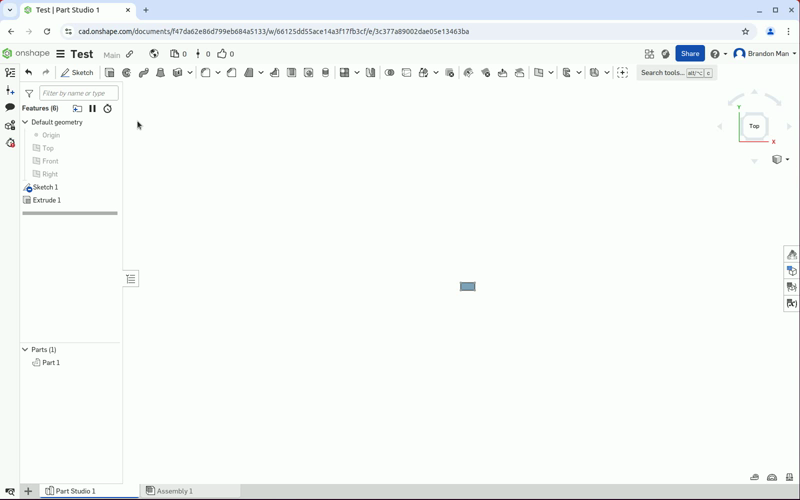
key(shift+h)
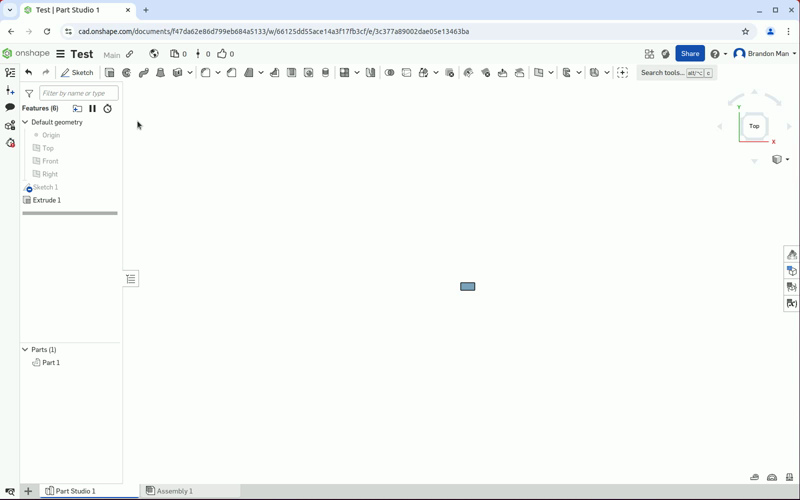
mouse_move(73, 189)
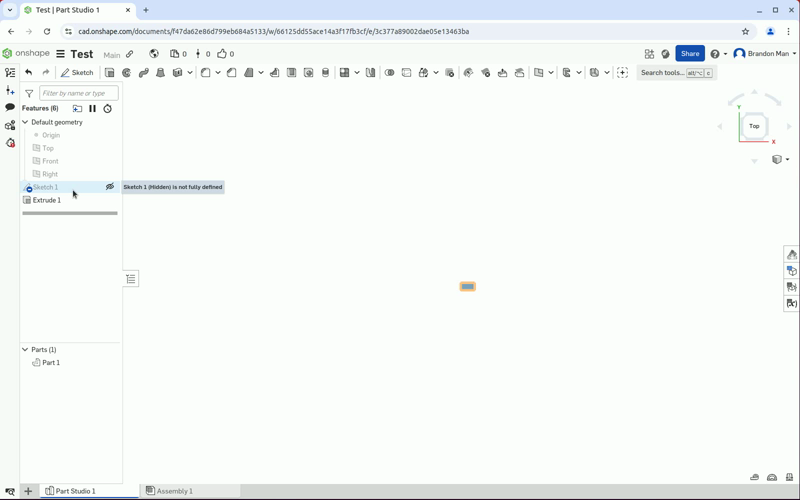
click(73, 189)
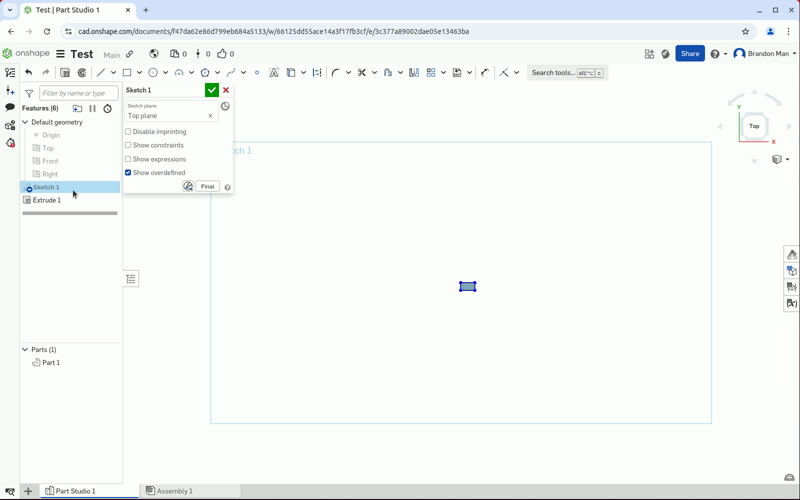
mouse_move(229, 92)
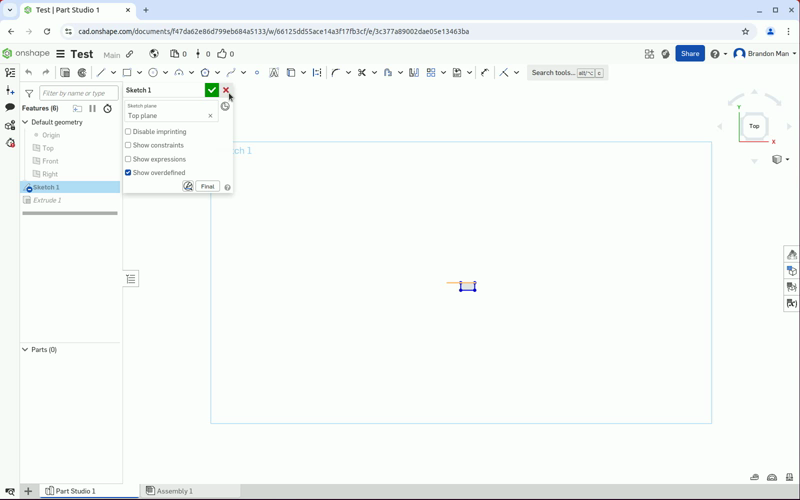
click(229, 92)
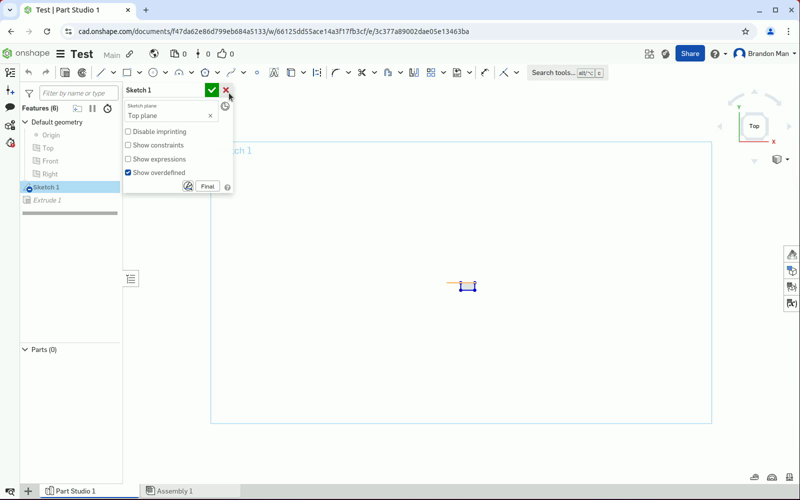
key(shift+s)
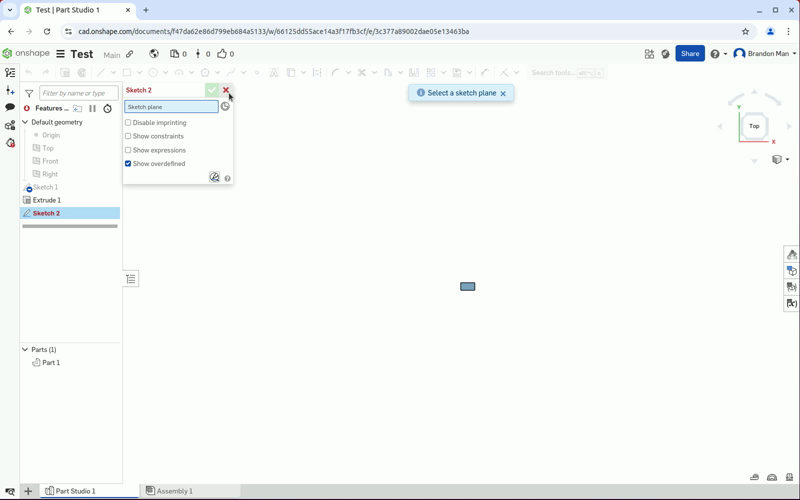
mouse_move(73, 150)
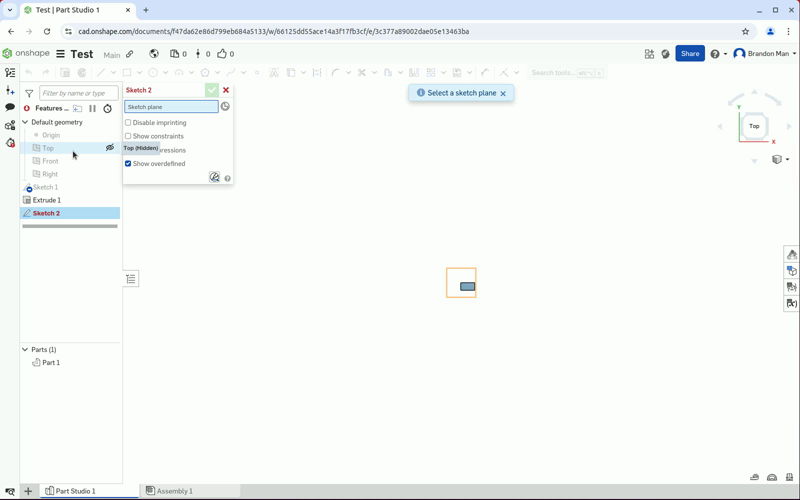
click(73, 150)
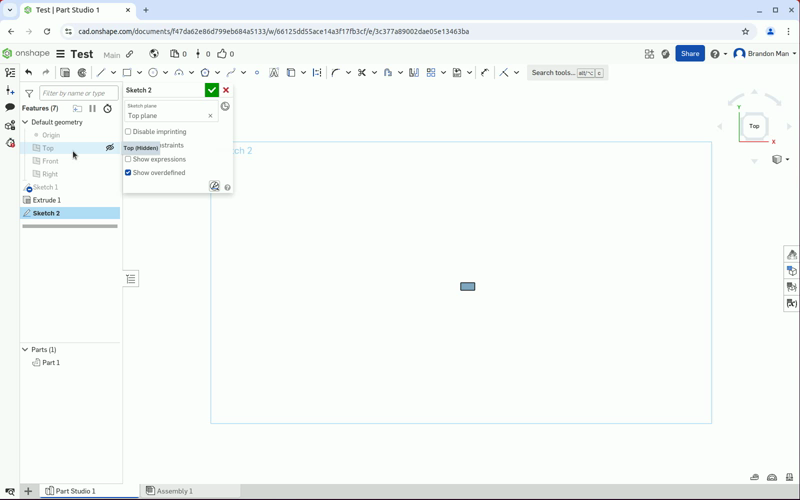
mouse_move(73, 352)
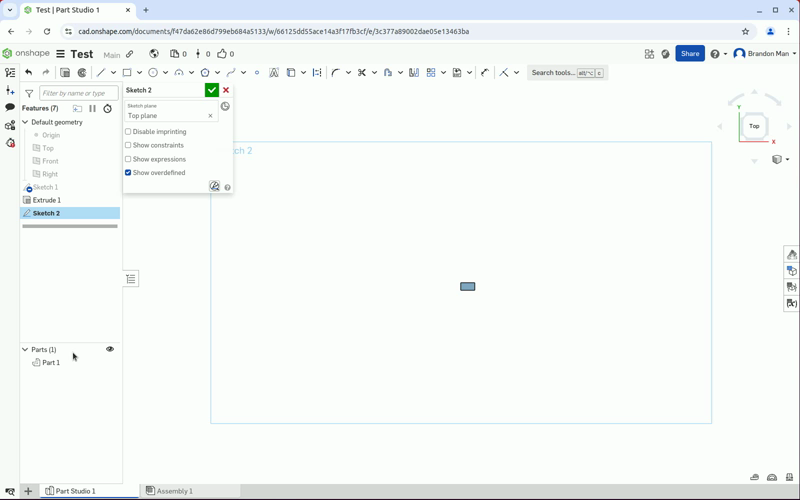
key(y)
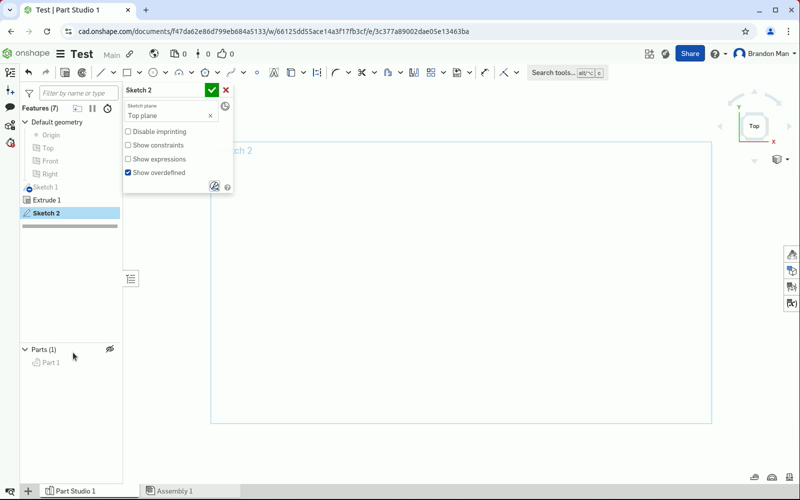
key(l)
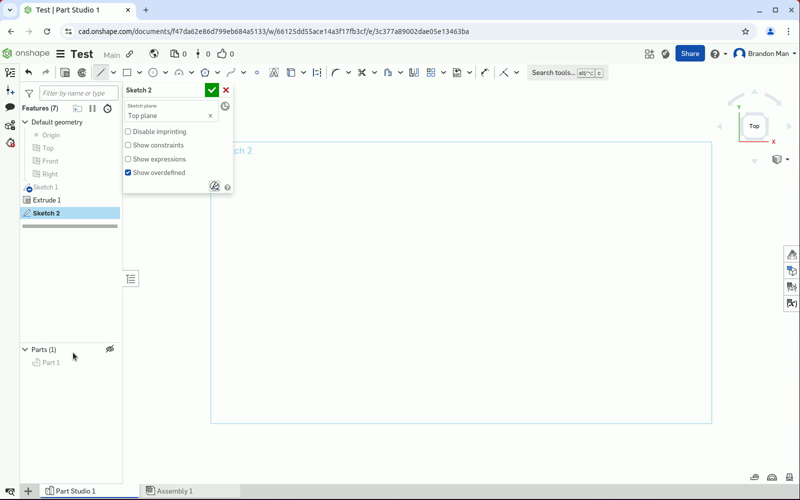
key_down(shift)
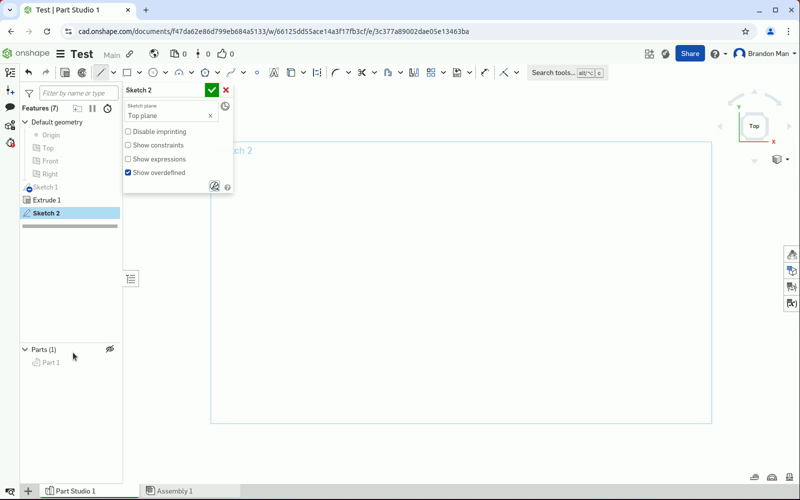
mouse_move(487, 290)
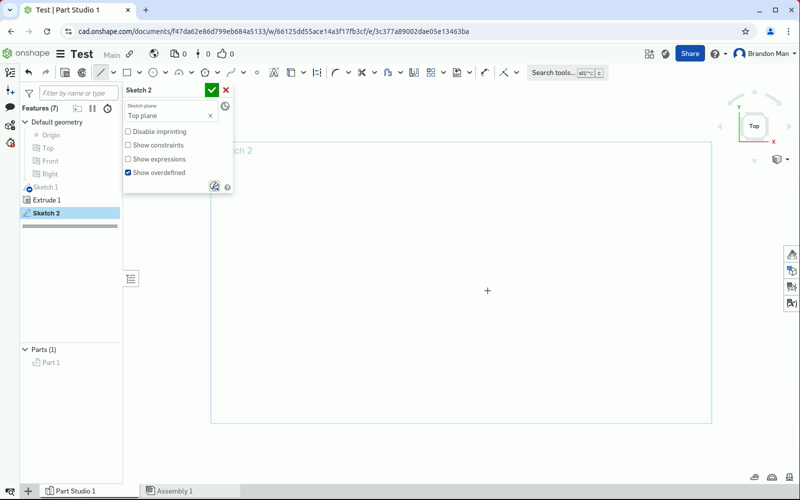
click(487, 290)
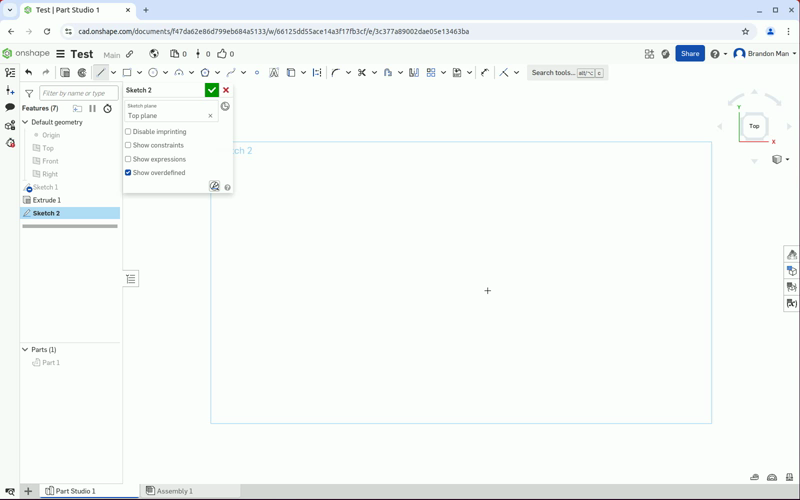
key_up(shift)
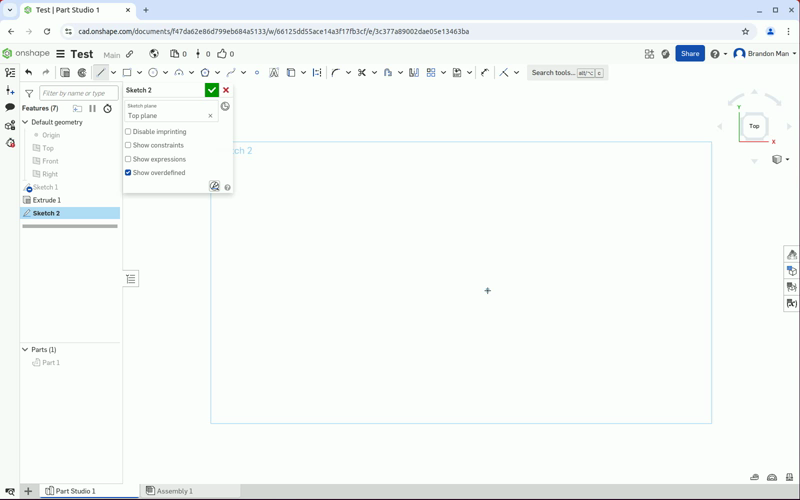
key_down(shift)
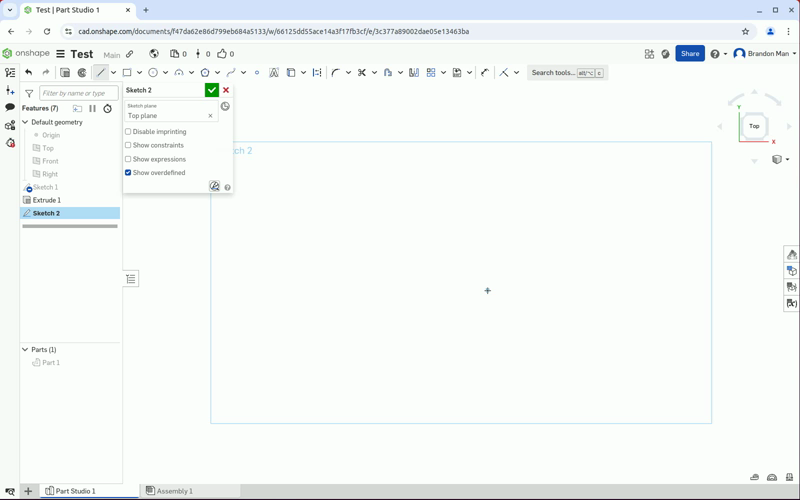
mouse_move(517, 290)
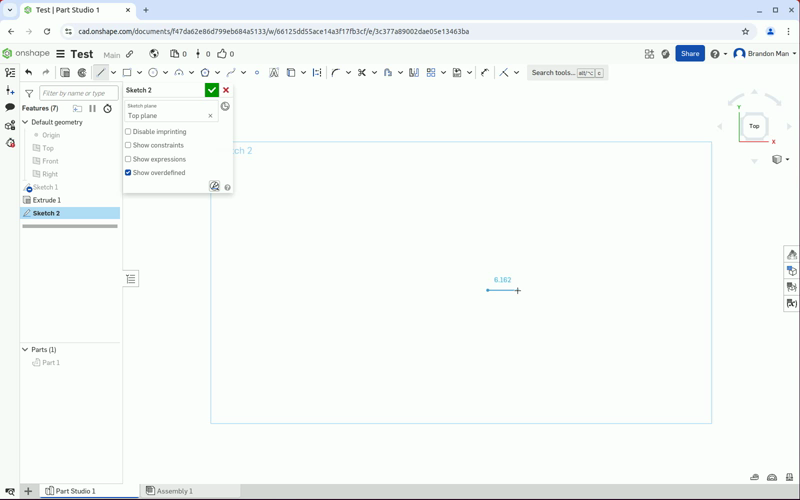
mouse_move(501, 290)
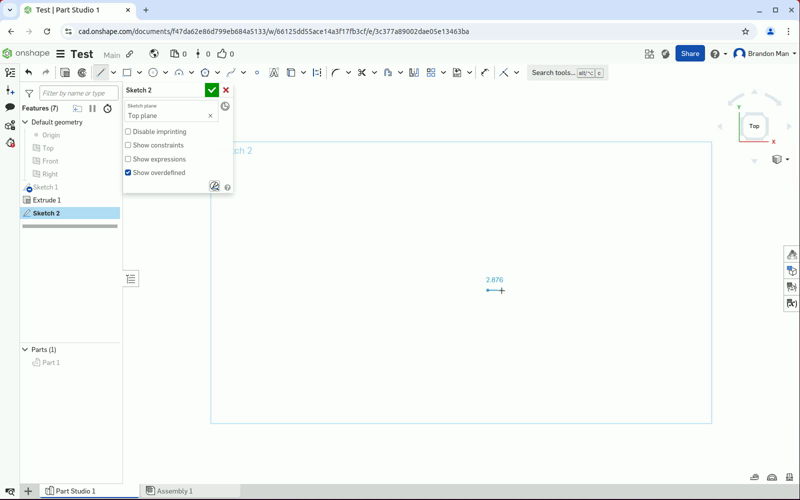
click(501, 290)
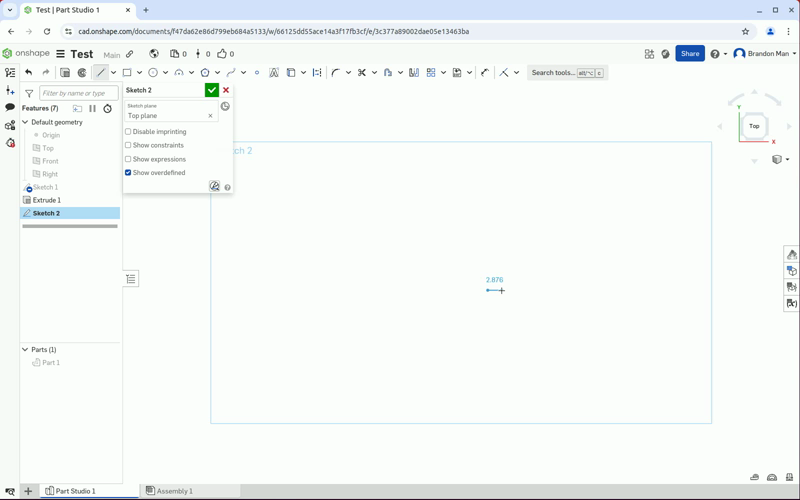
key_up(shift)
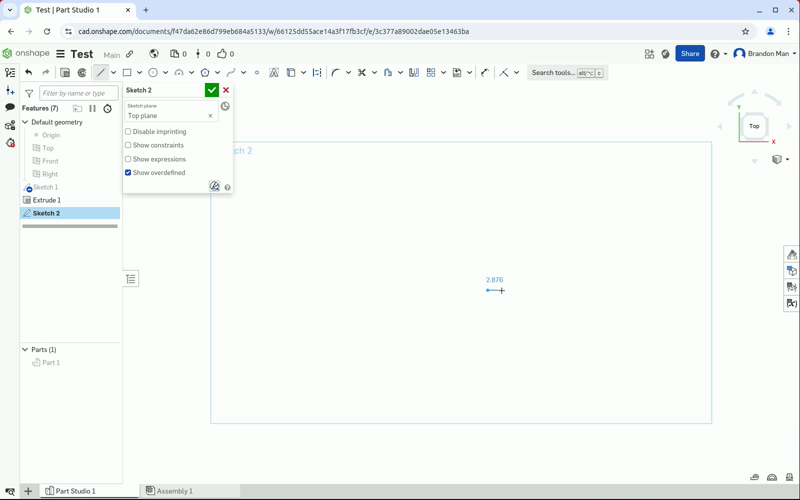
key_down(shift)
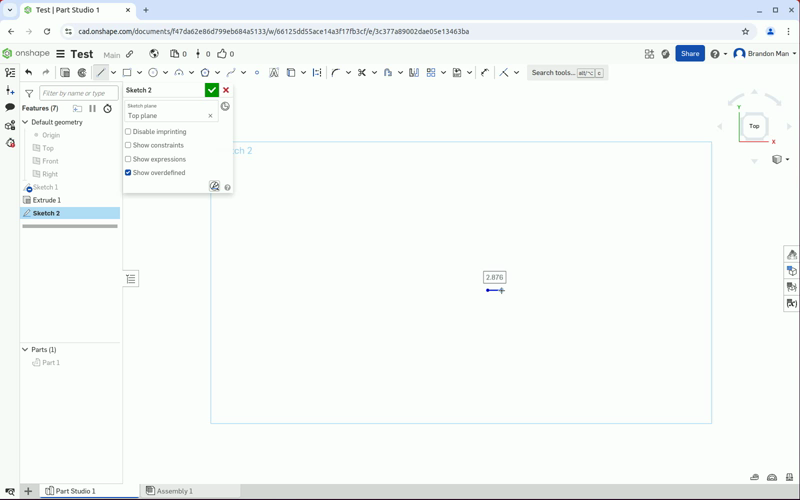
mouse_move(531, 290)
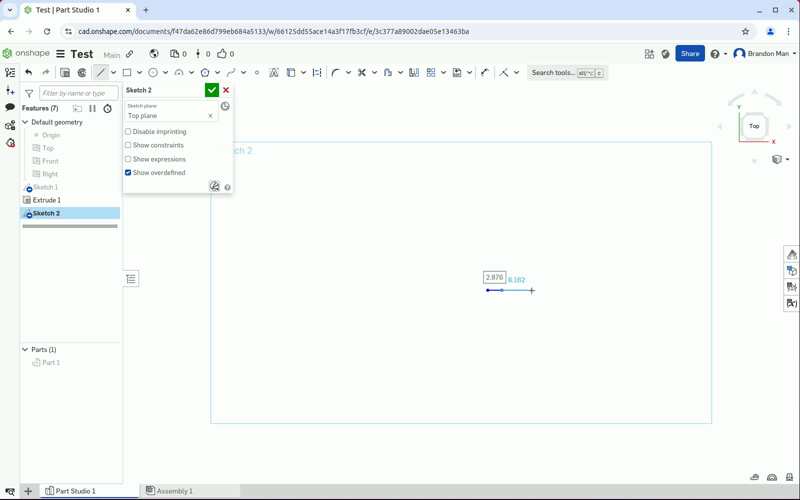
mouse_move(501, 282)
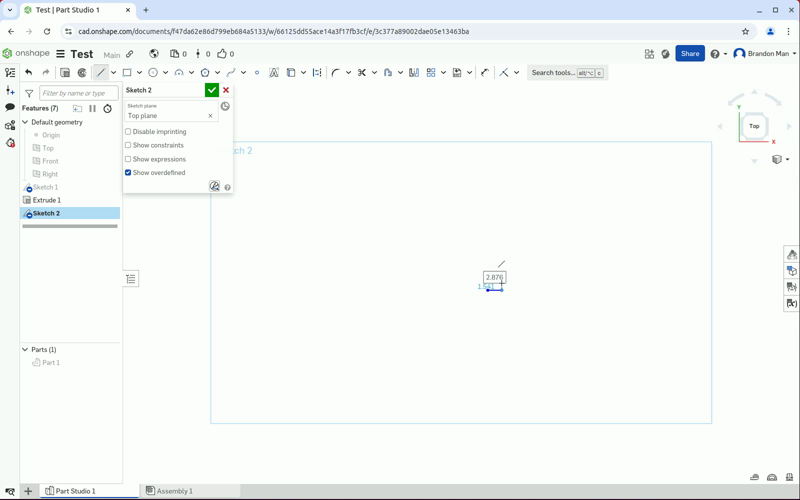
scroll(6)
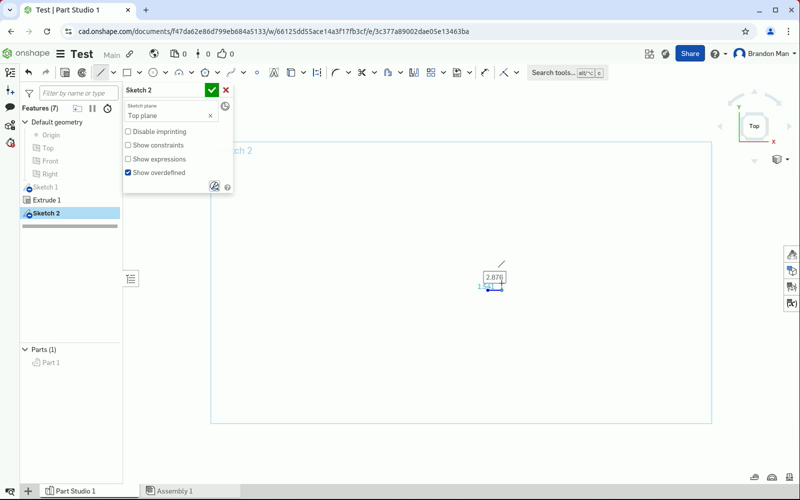
scroll(6)
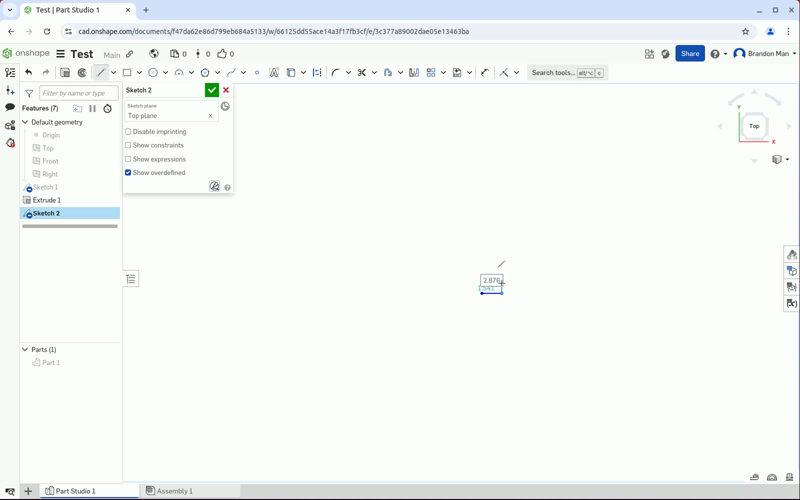
scroll(6)
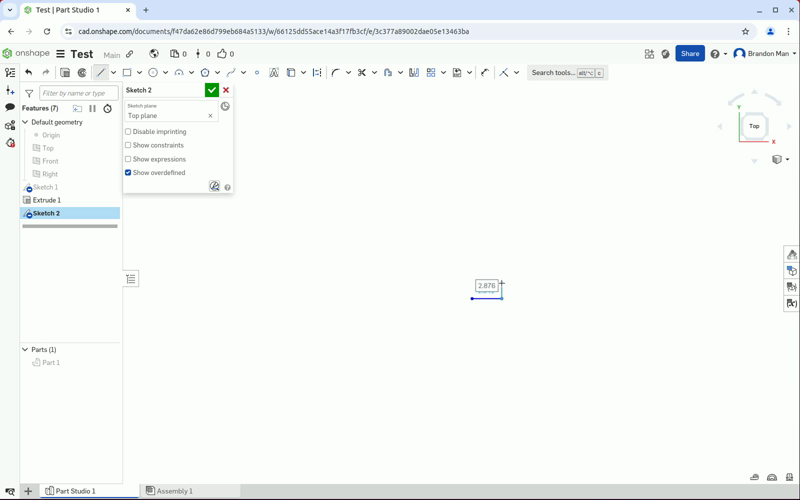
scroll(6)
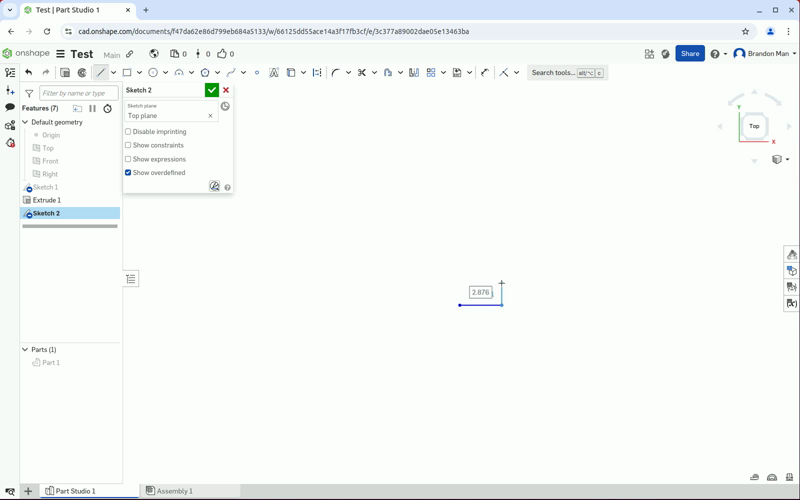
scroll(6)
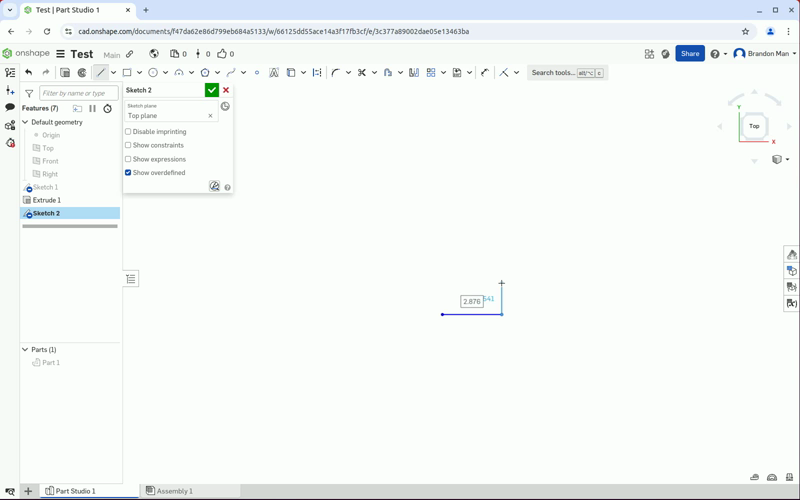
scroll(6)
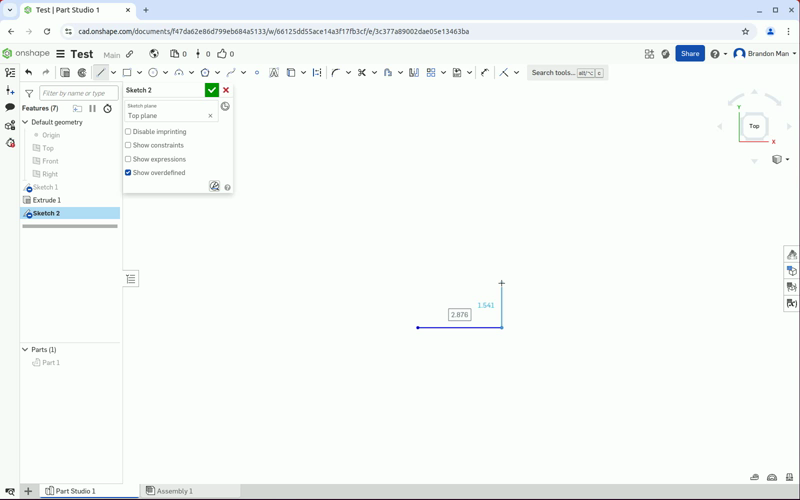
scroll(6)
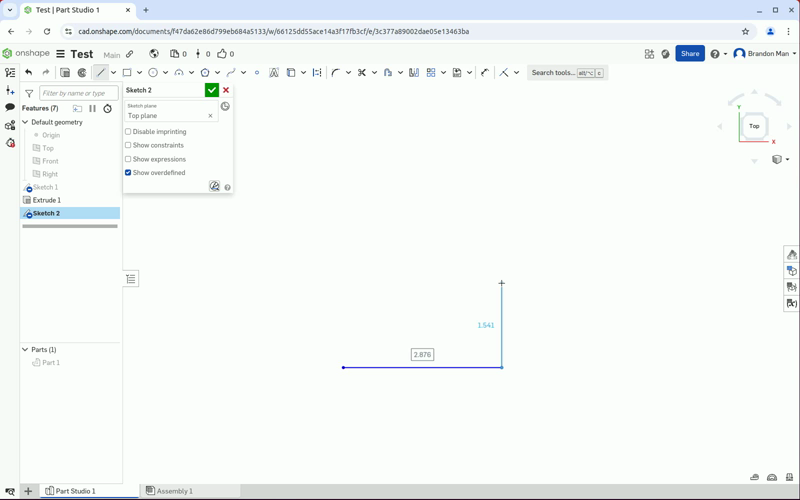
click(501, 282)
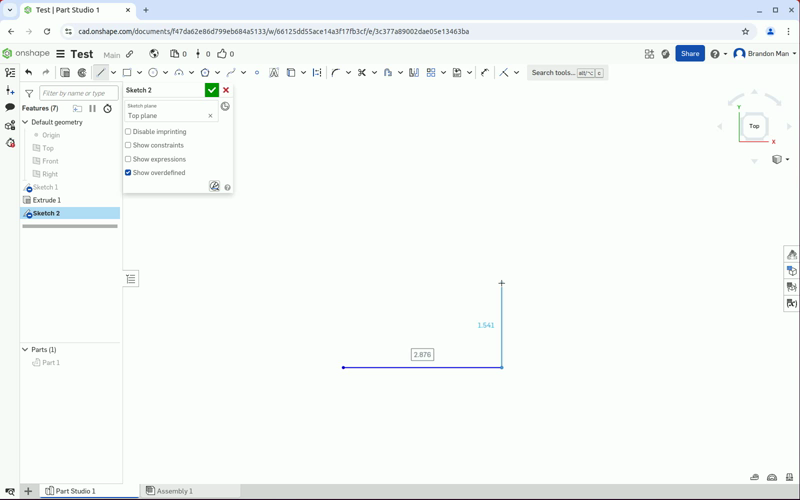
scroll(-6)
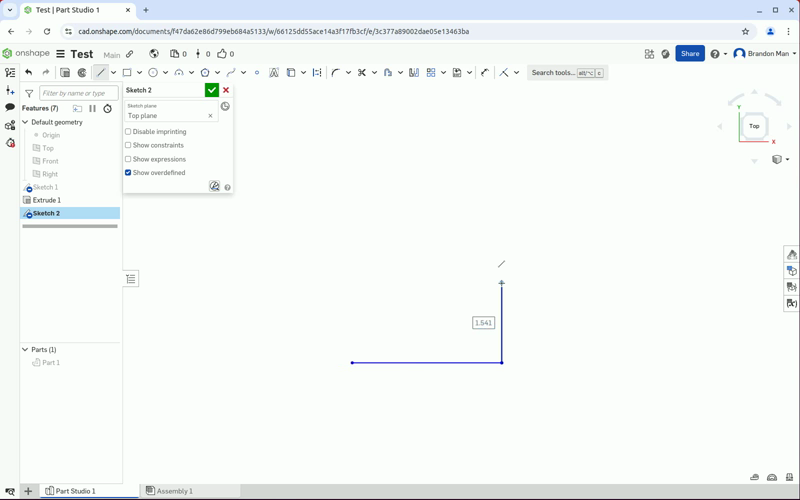
scroll(-6)
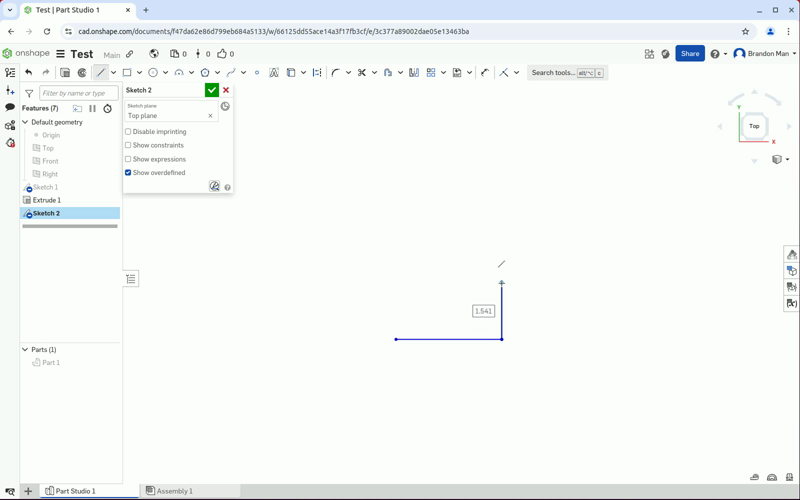
scroll(-6)
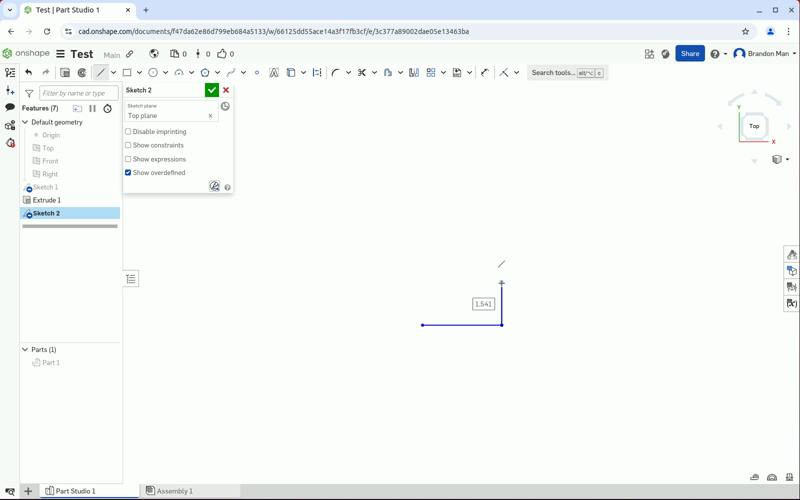
scroll(-6)
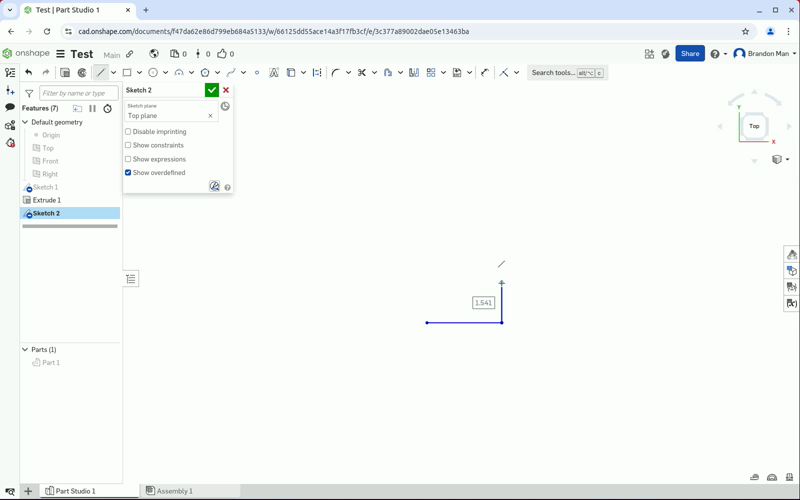
scroll(-6)
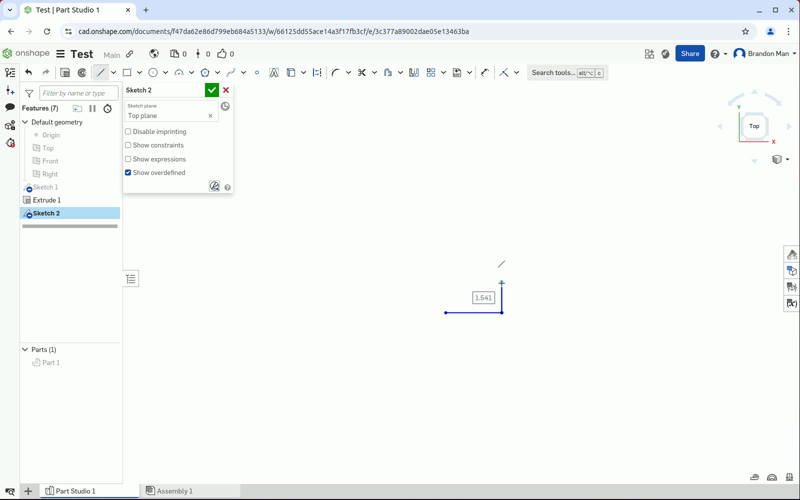
scroll(-6)
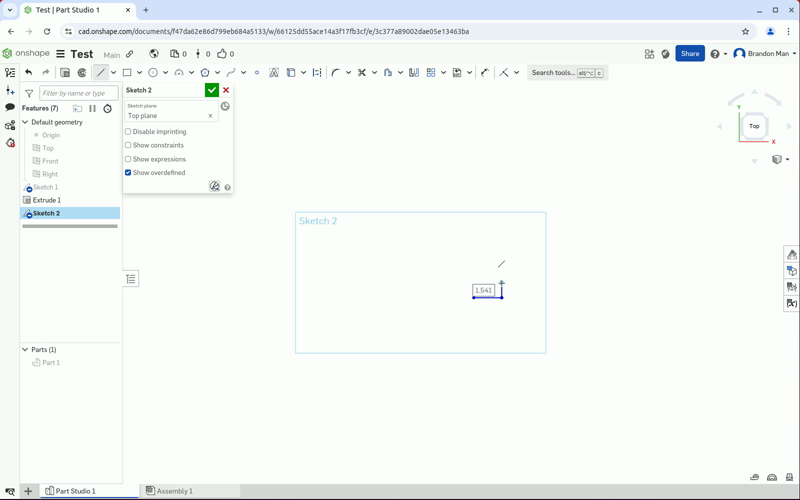
scroll(-6)
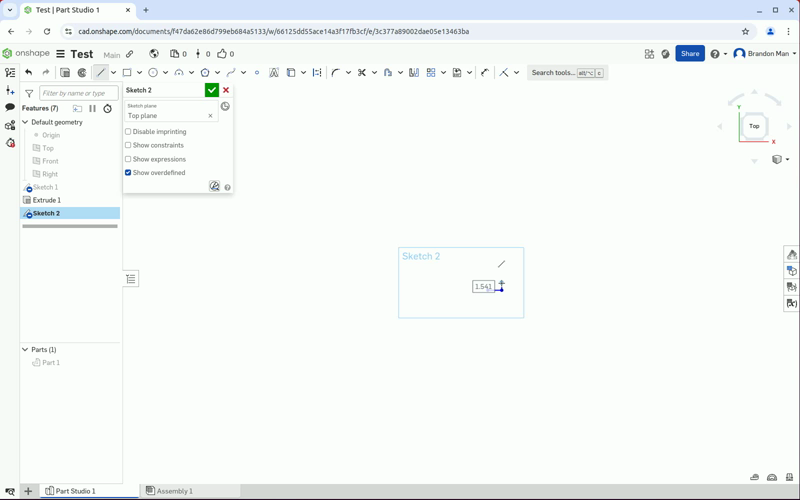
key_up(shift)
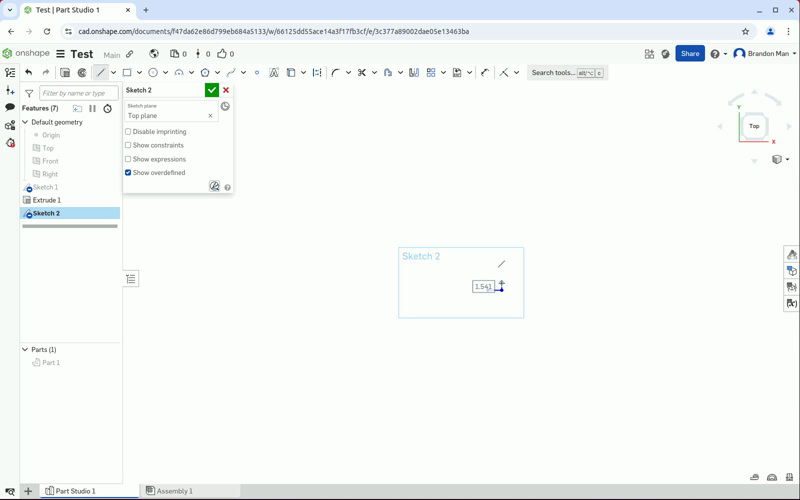
key_down(shift)
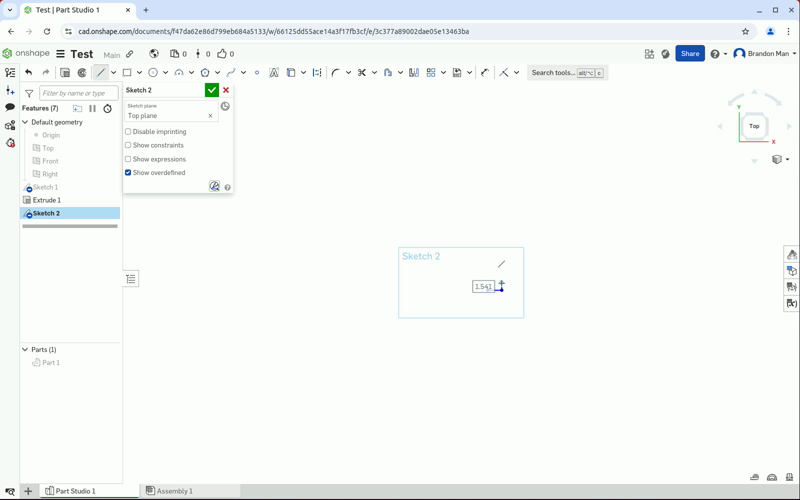
mouse_move(531, 282)
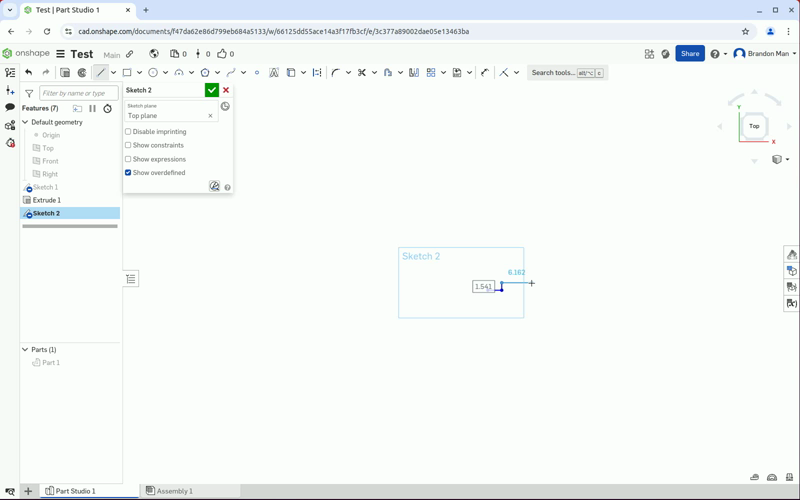
mouse_move(487, 282)
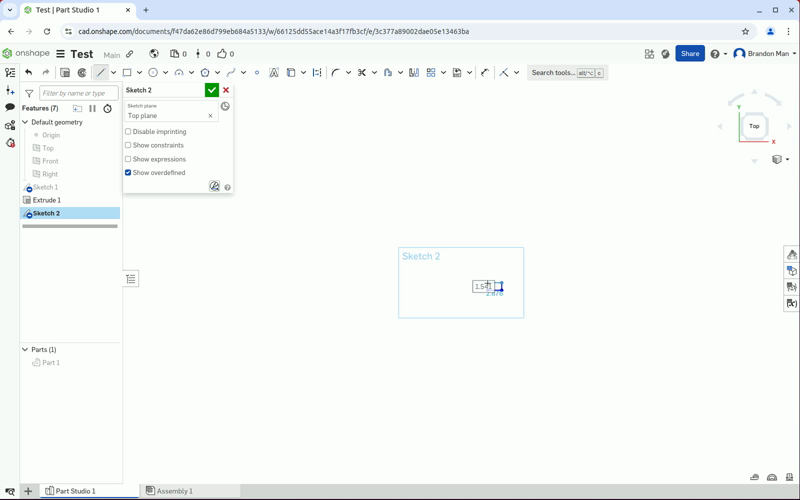
click(487, 282)
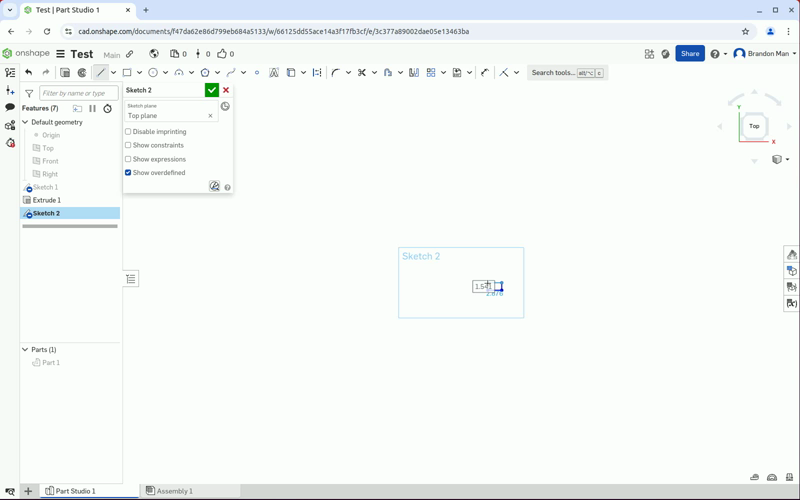
key_up(shift)
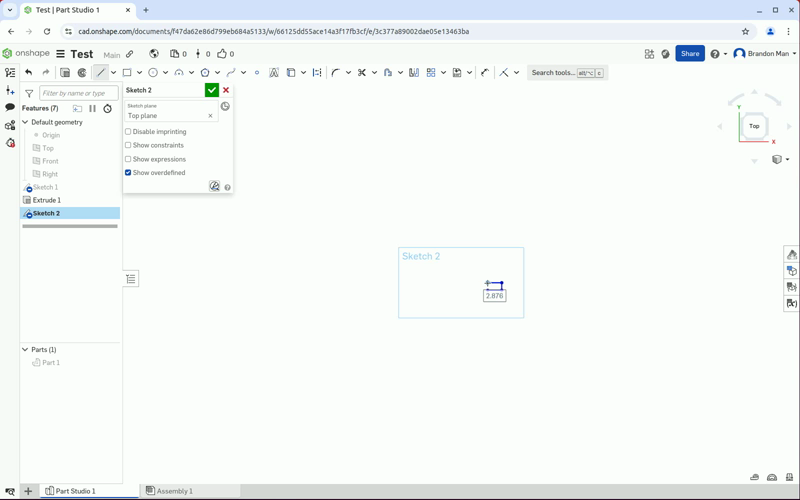
mouse_move(517, 282)
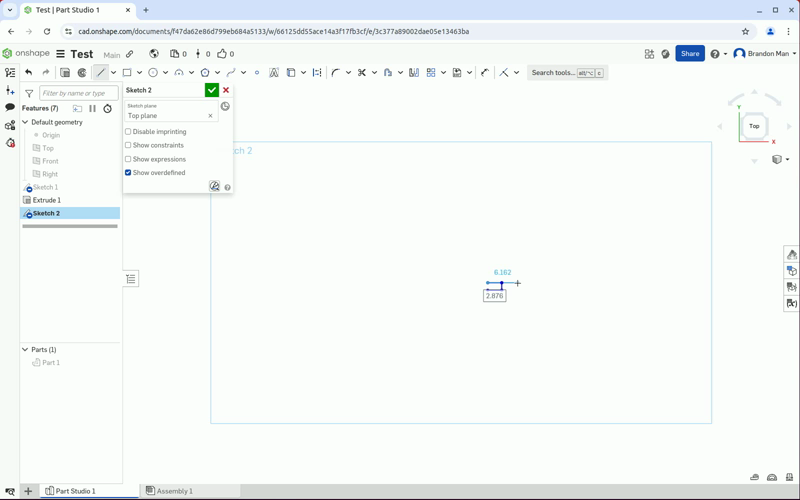
key_down(shift)
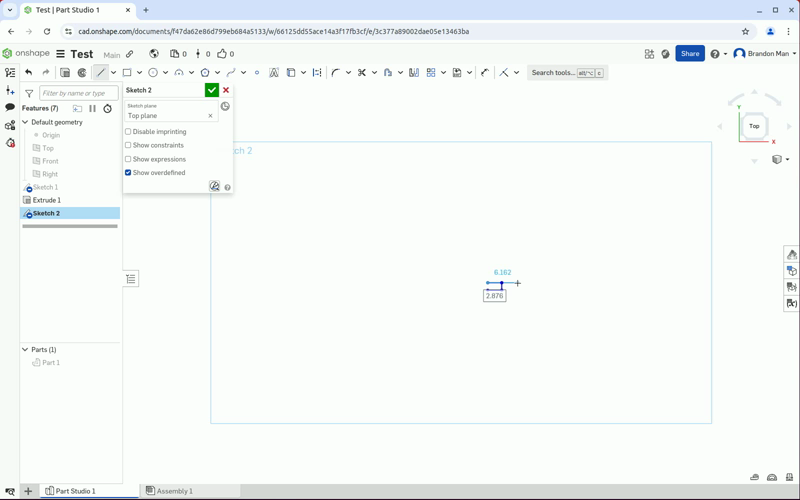
mouse_move(487, 290)
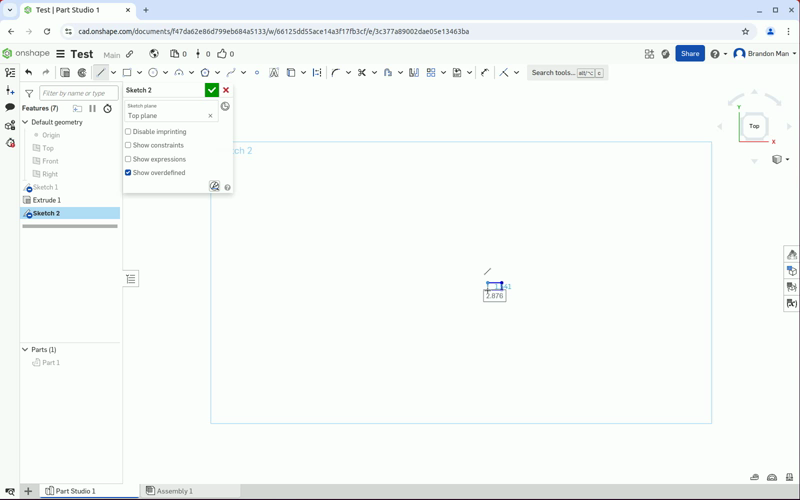
scroll(6)
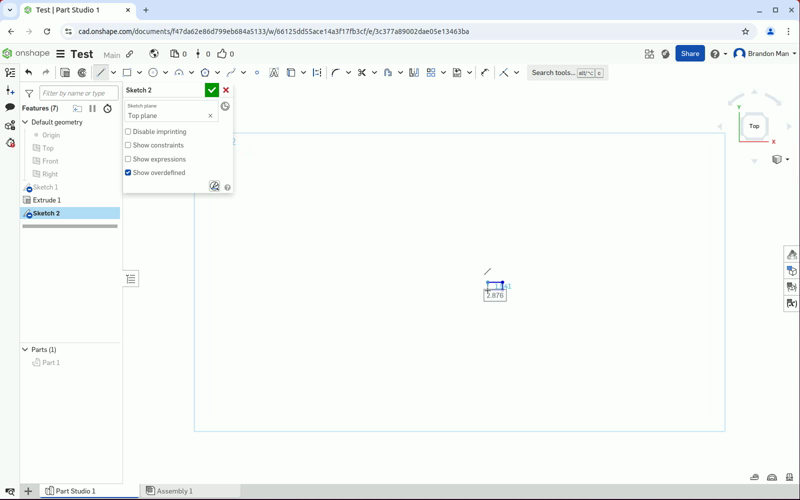
scroll(6)
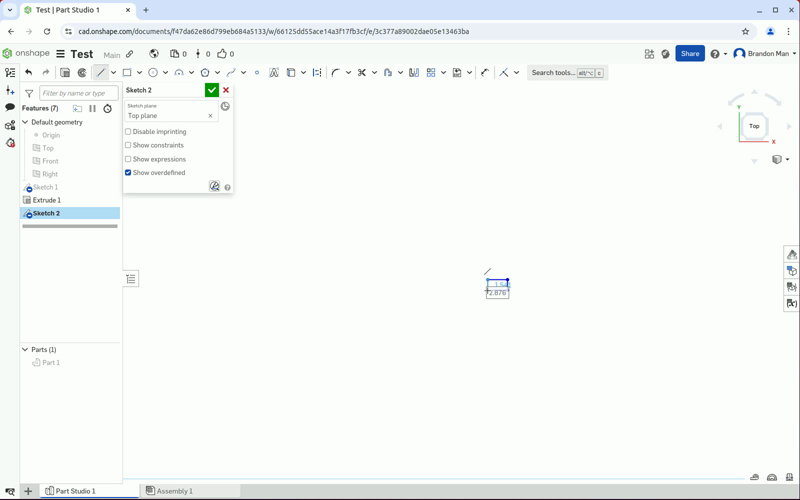
scroll(6)
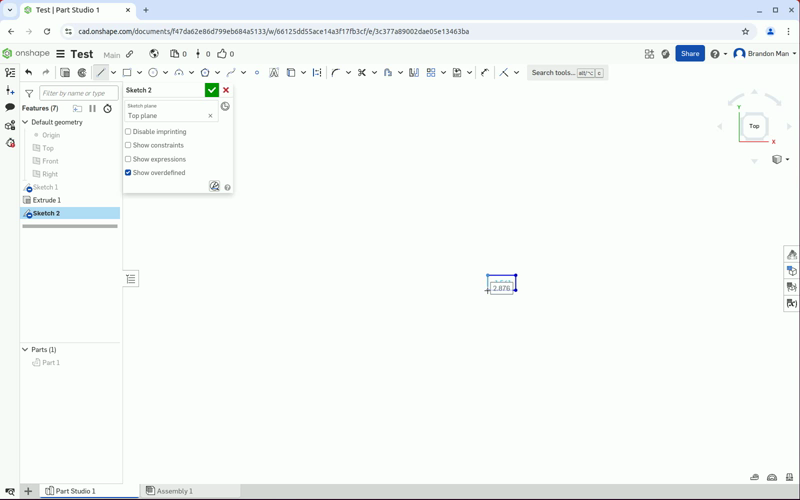
scroll(6)
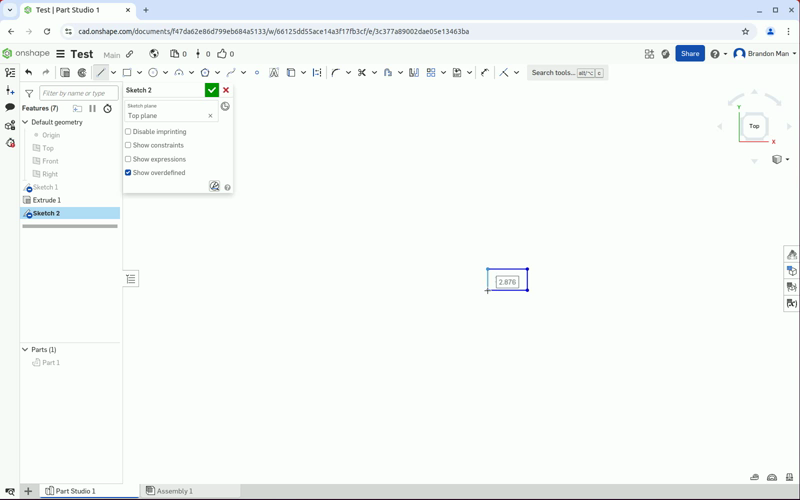
scroll(6)
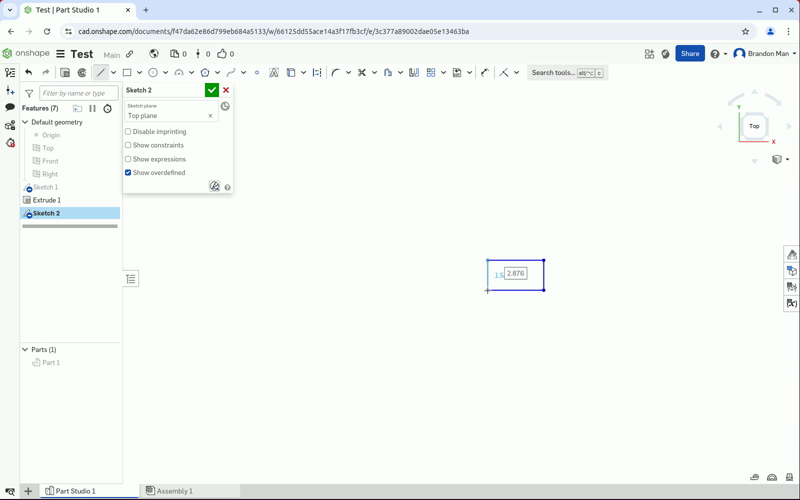
scroll(6)
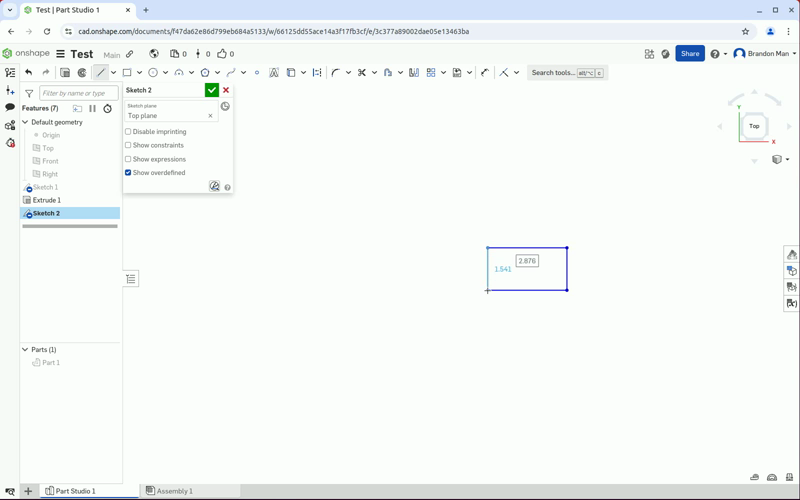
scroll(6)
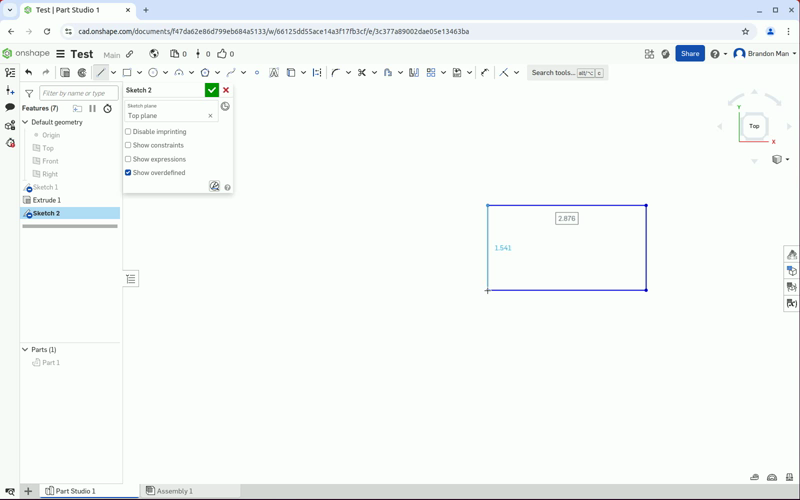
key_up(shift)
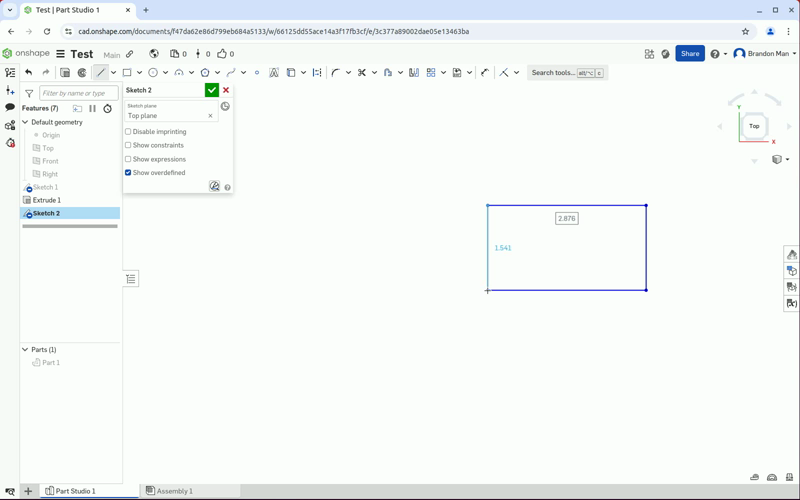
click(487, 290)
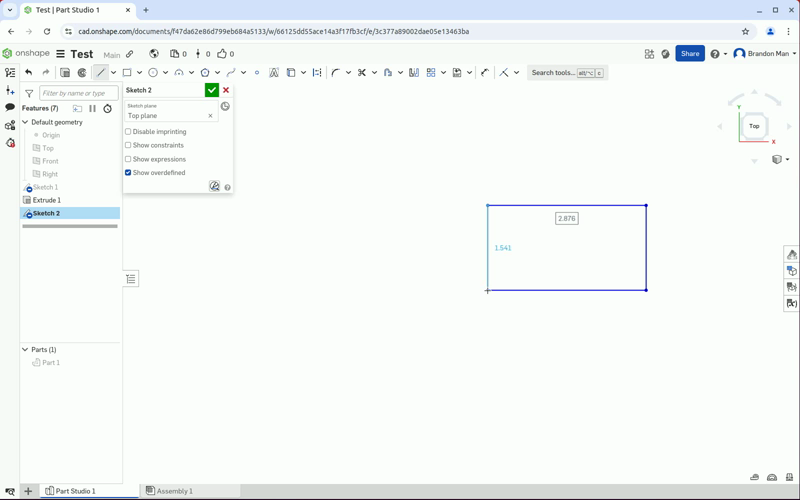
scroll(-6)
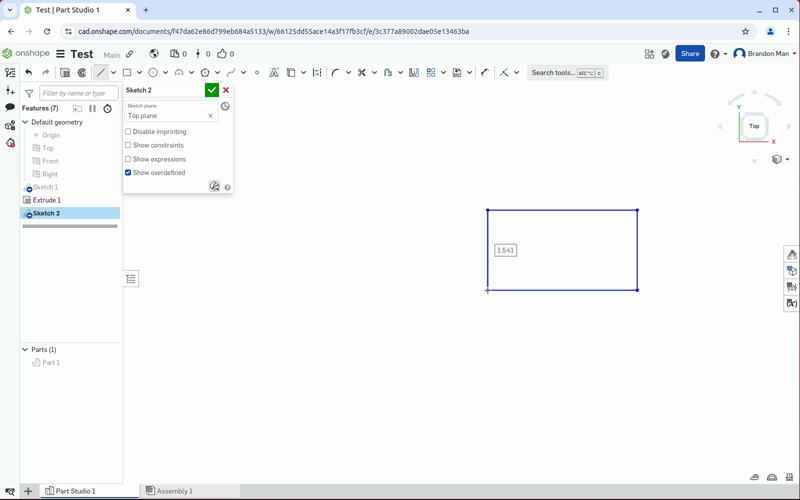
scroll(-6)
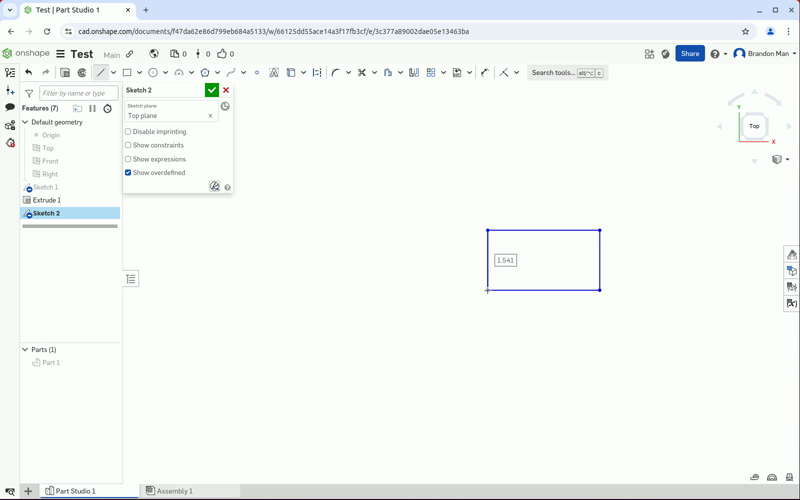
scroll(-6)
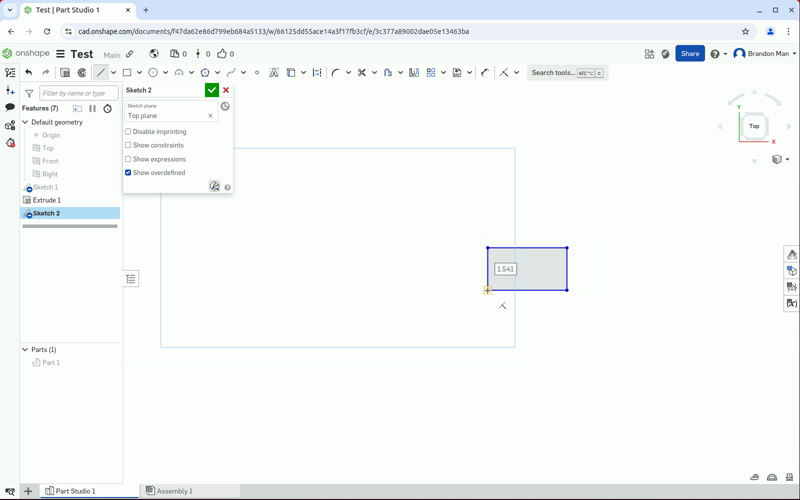
scroll(-6)
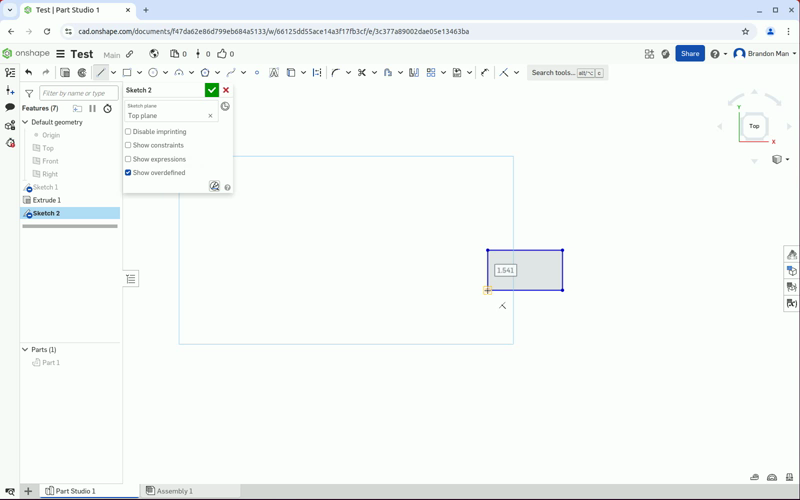
scroll(-6)
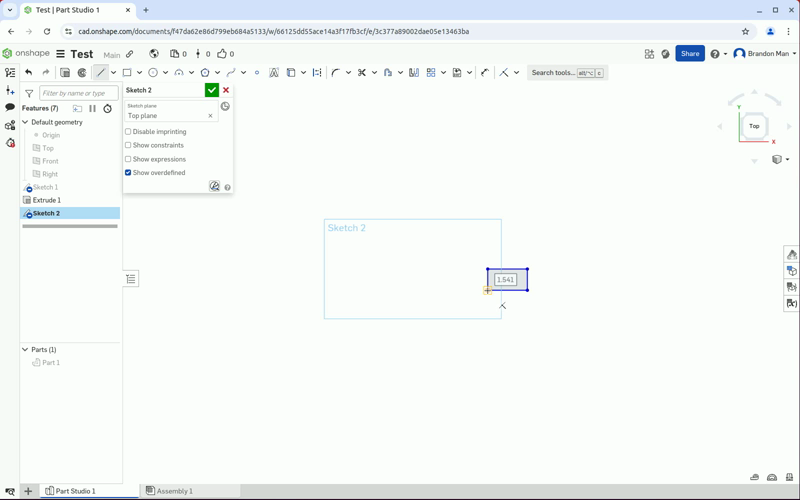
scroll(-6)
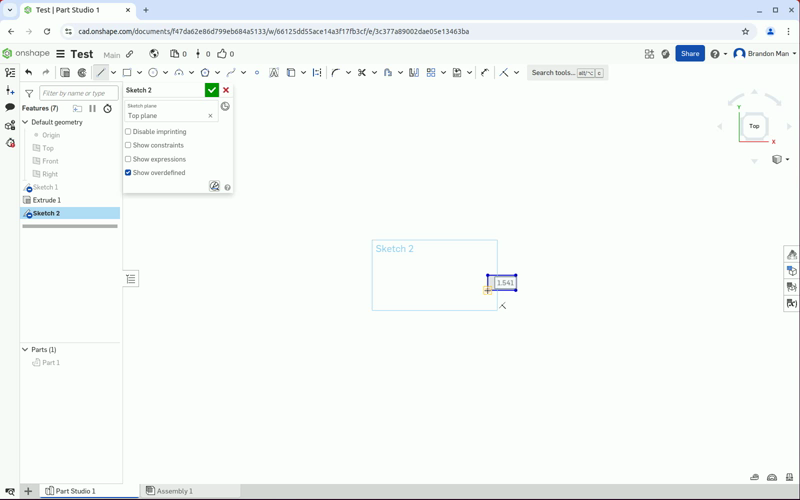
scroll(-6)
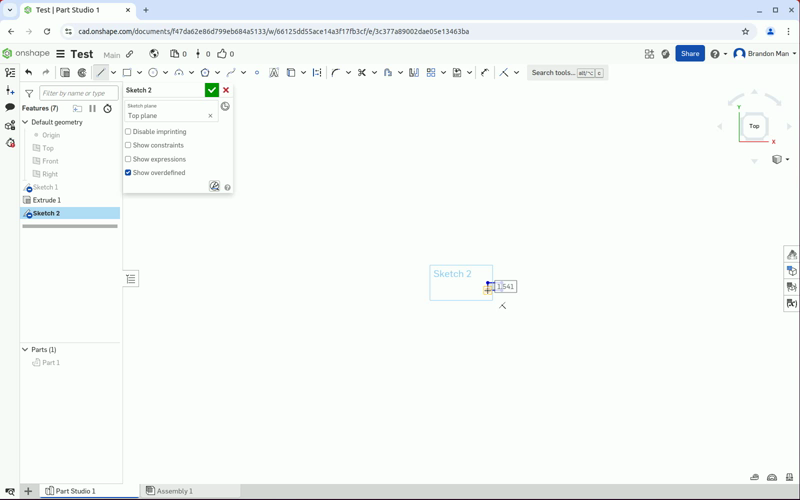
key(esc)
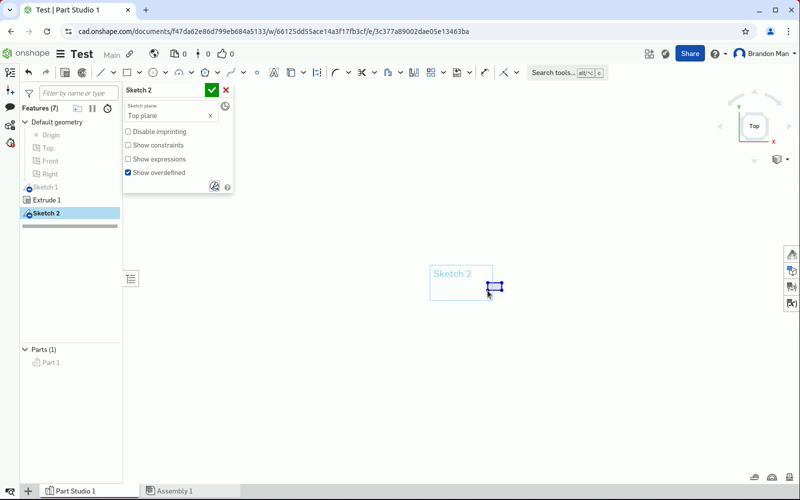
mouse_move(495, 289)
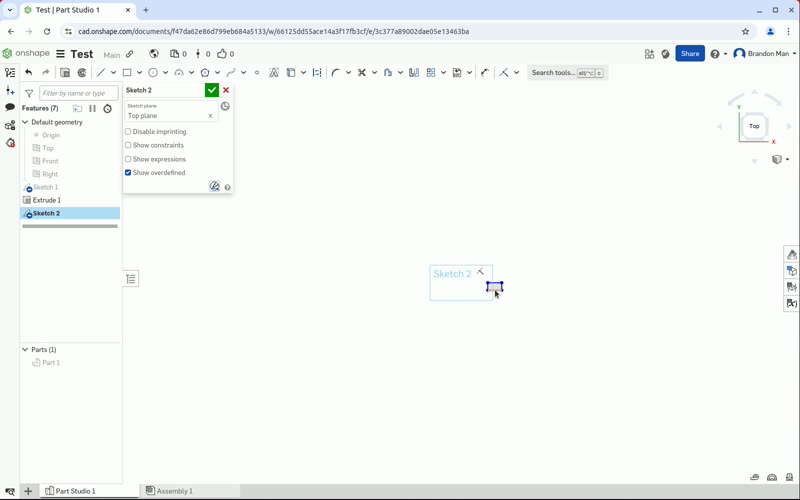
scroll(6)
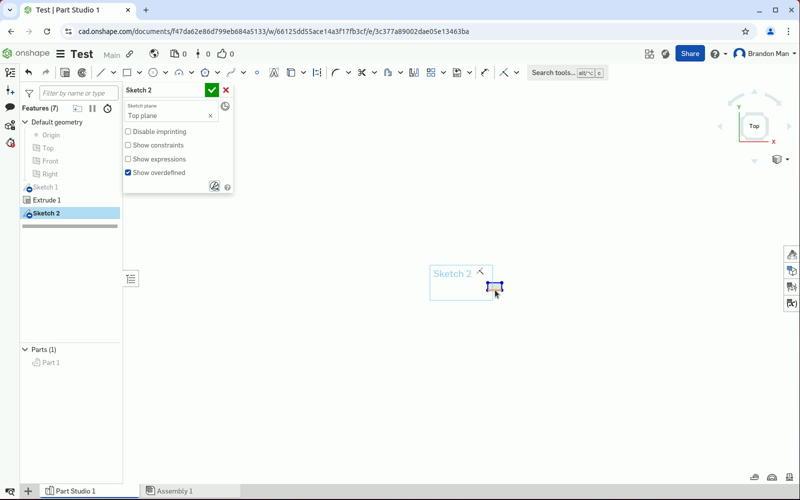
scroll(6)
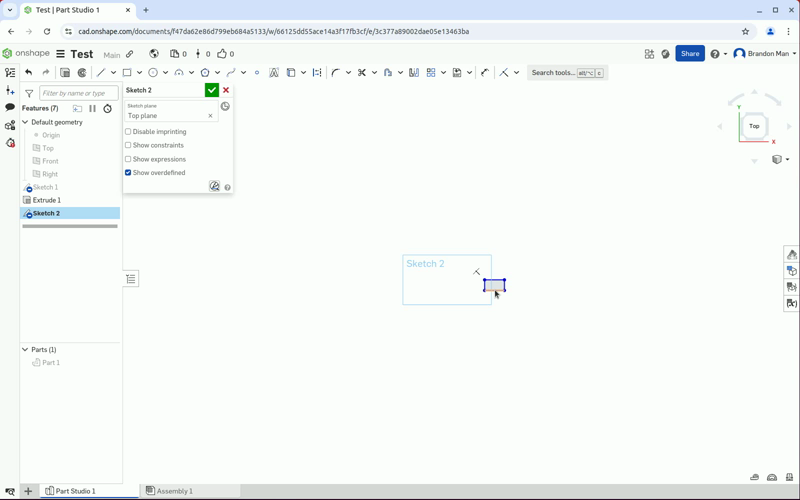
scroll(6)
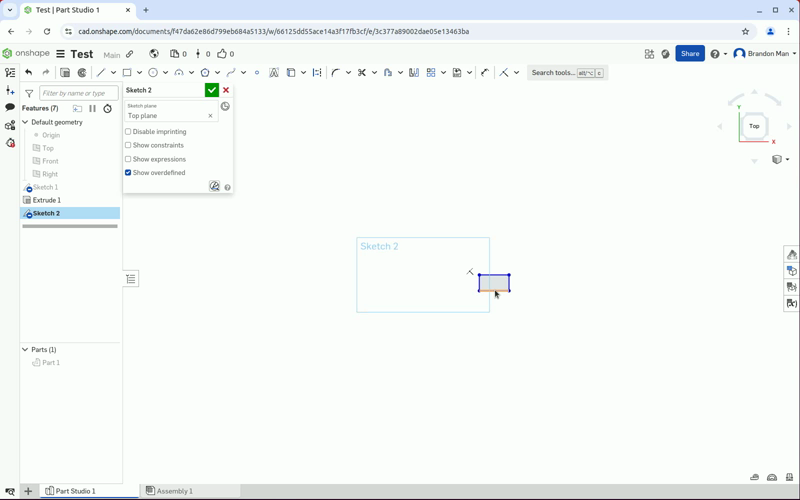
scroll(6)
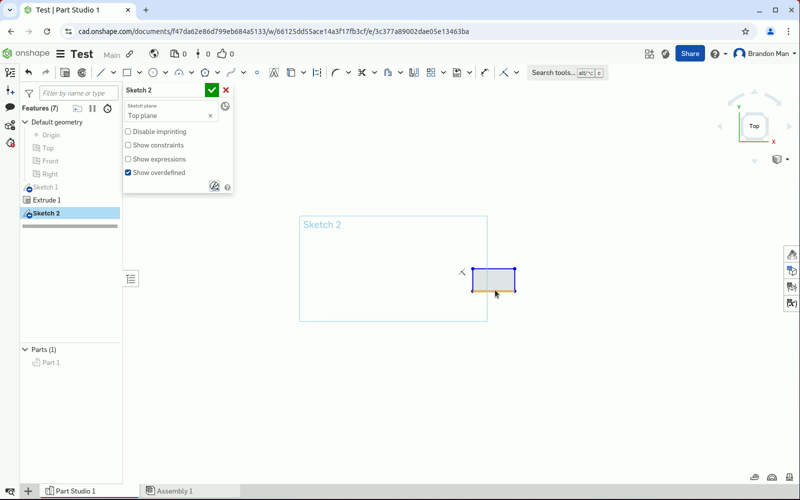
scroll(6)
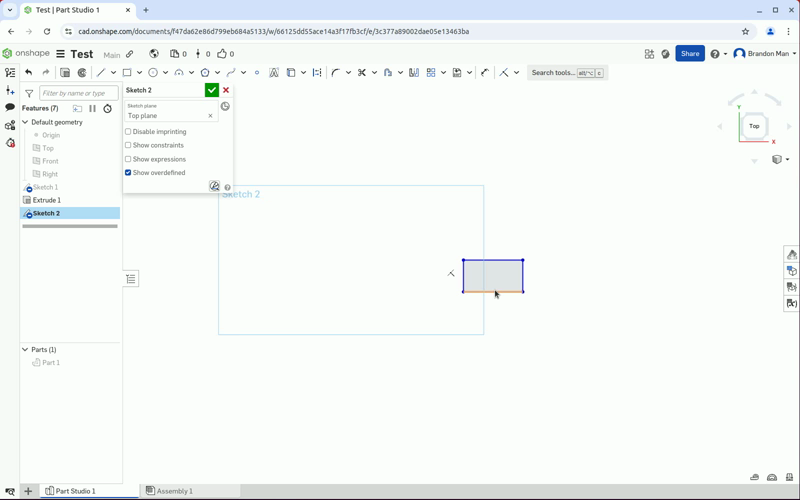
scroll(6)
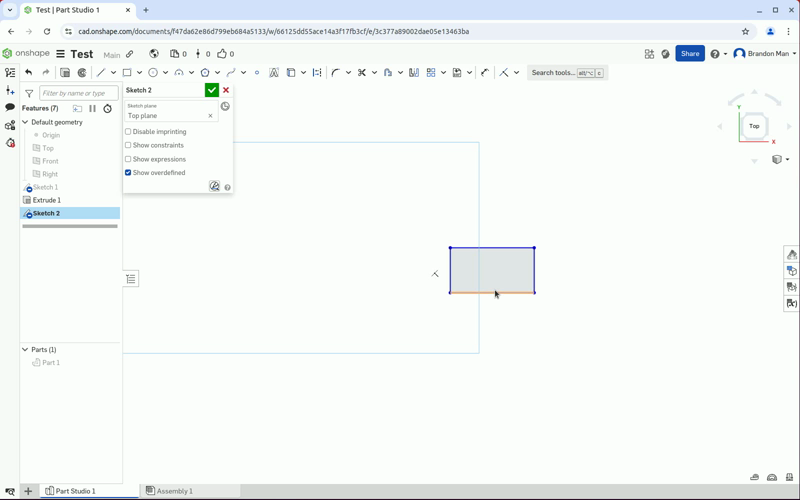
scroll(6)
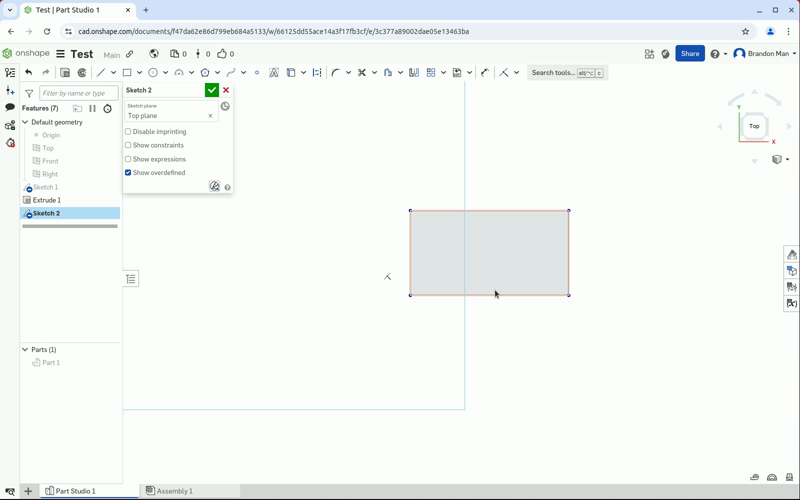
click(495, 289)
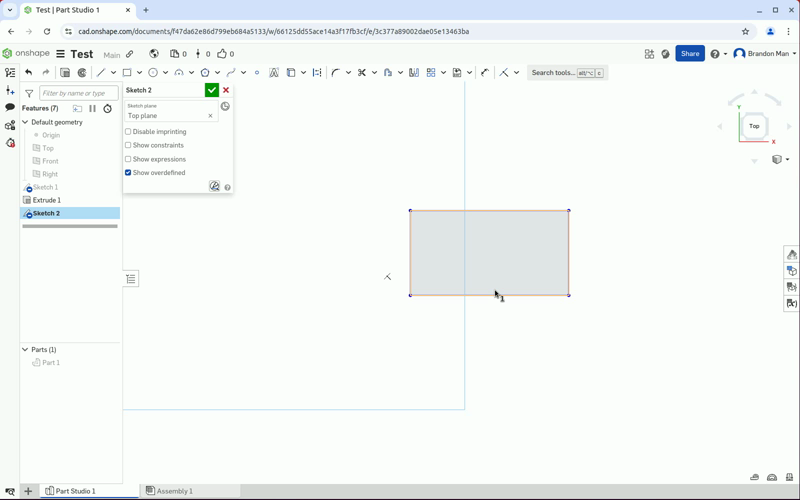
scroll(-6)
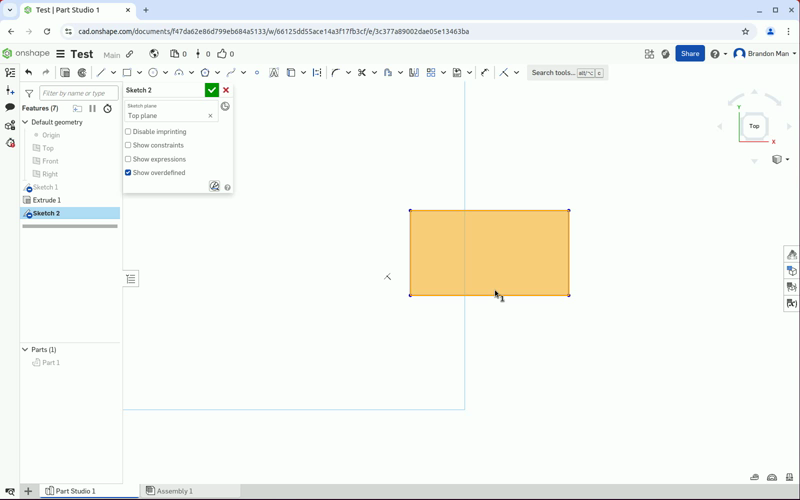
scroll(-6)
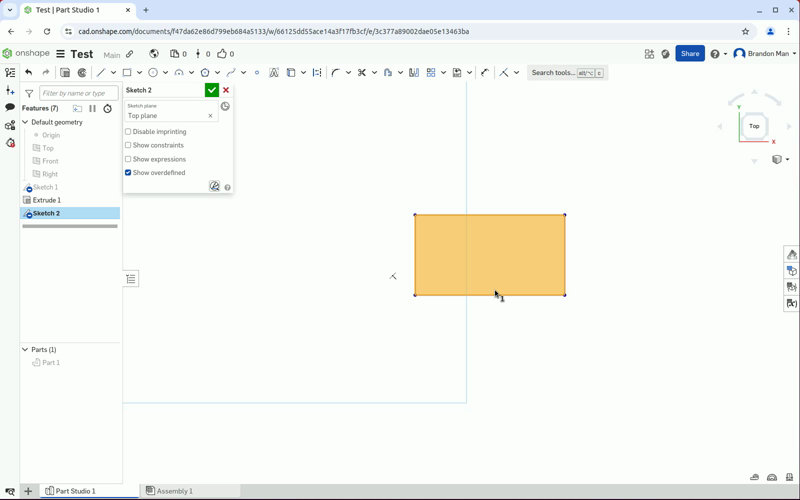
scroll(-6)
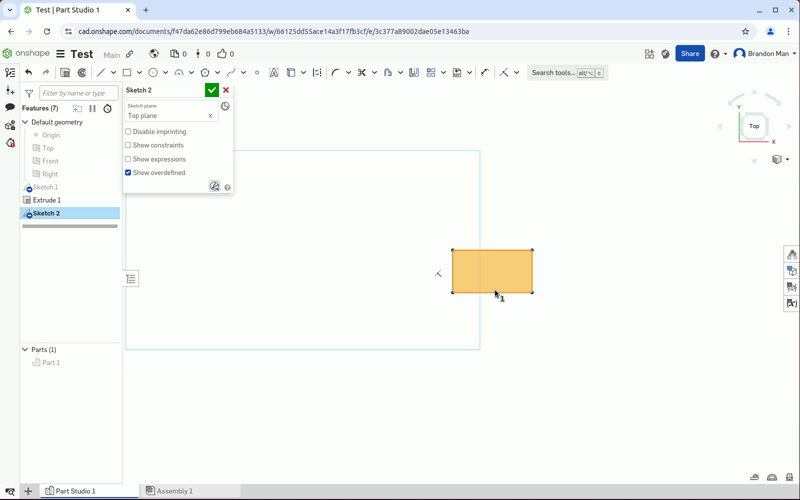
scroll(-6)
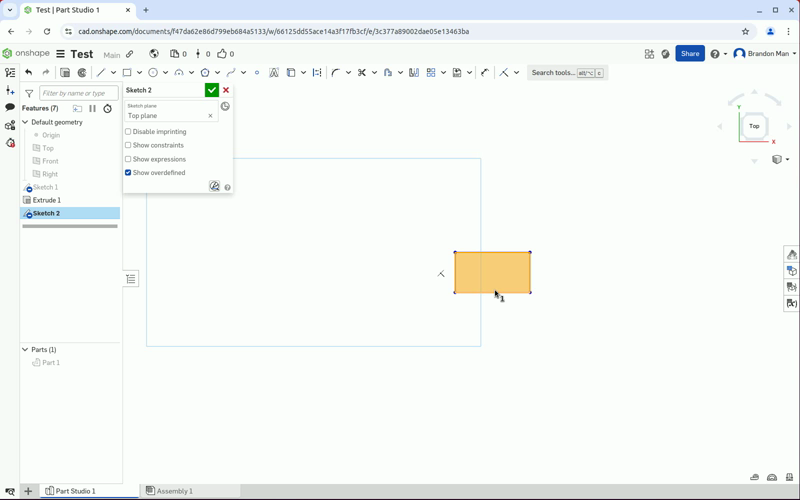
scroll(-6)
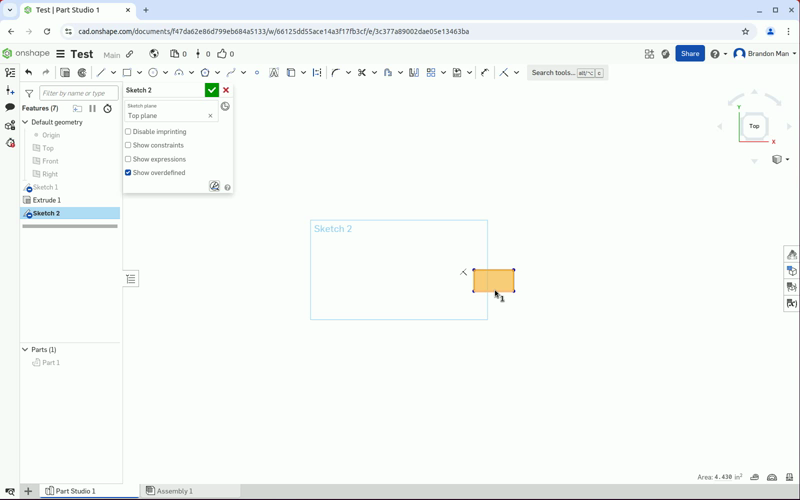
scroll(-6)
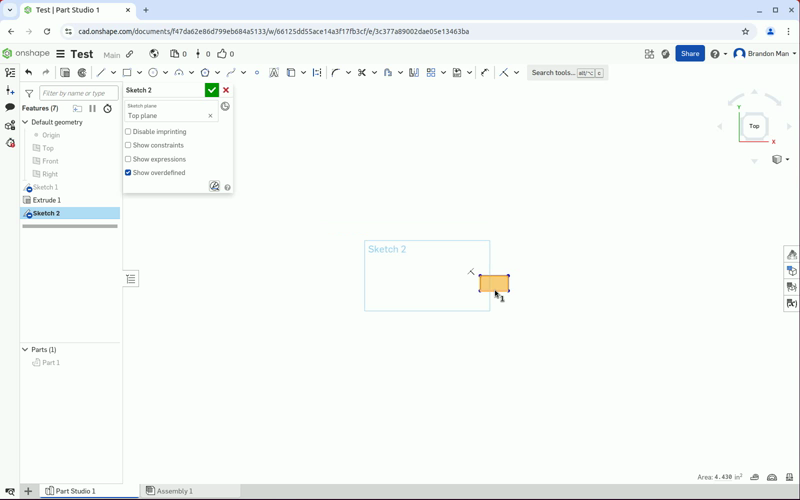
scroll(-6)
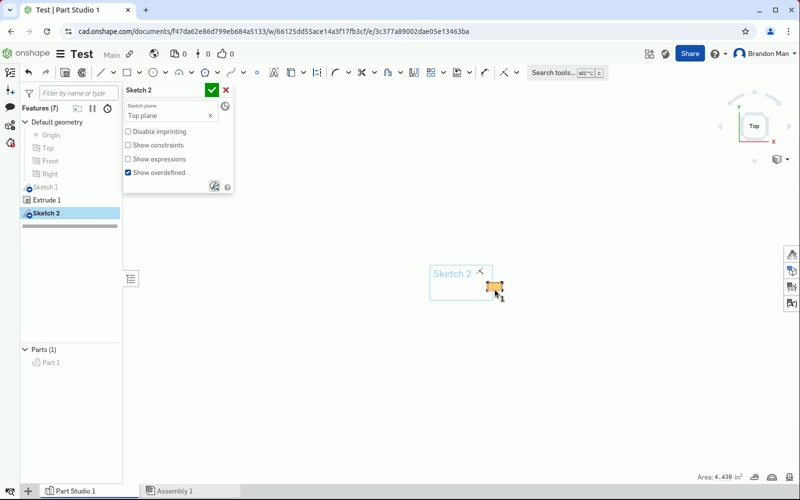
mouse_move(73, 352)
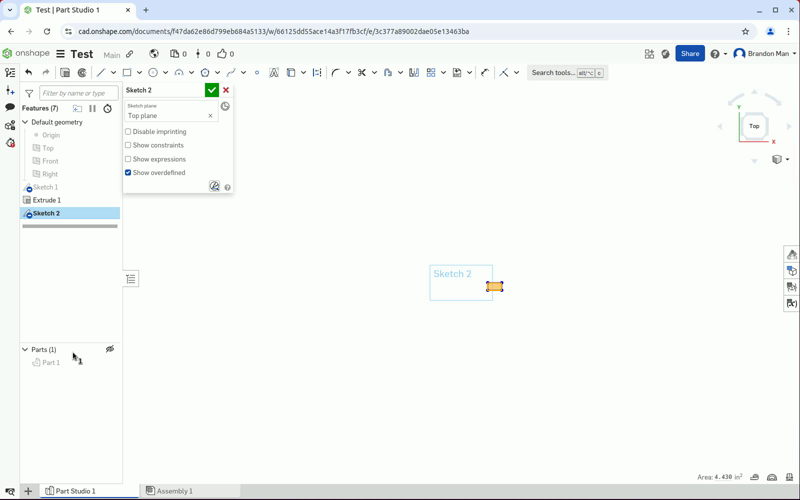
key(shift+y)
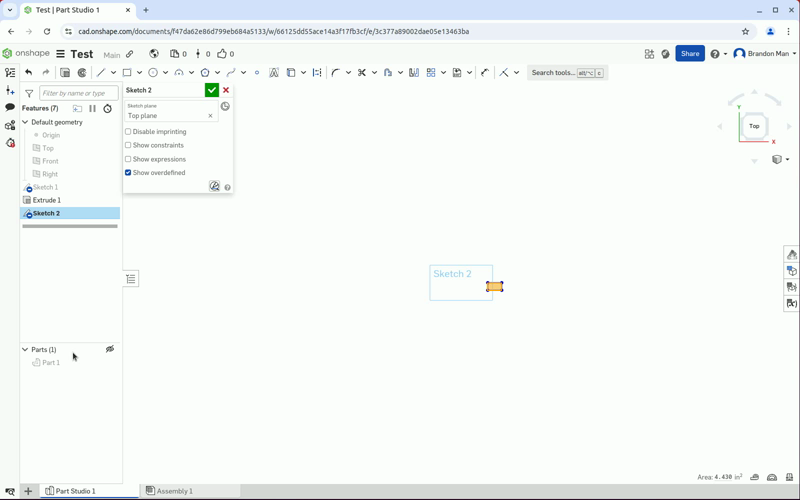
key(shift+e)
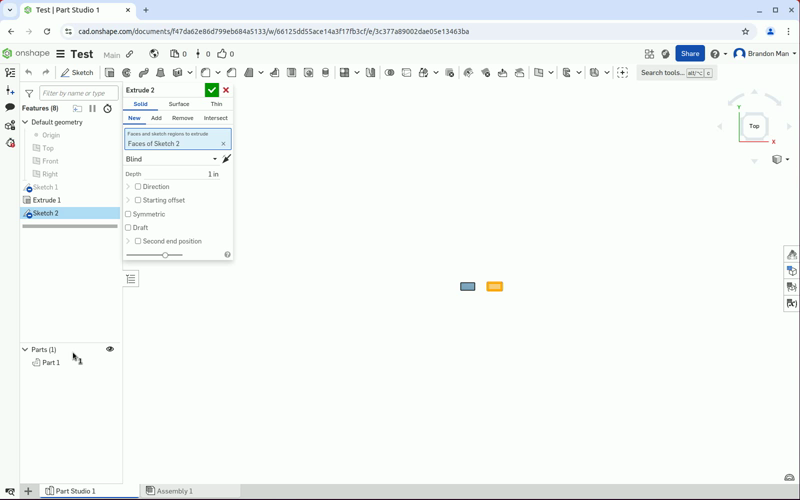
mouse_move(143, 106)
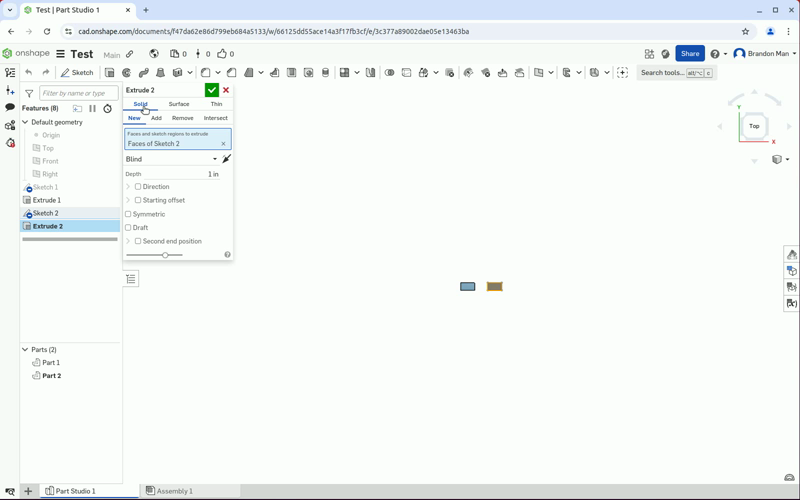
click(143, 106)
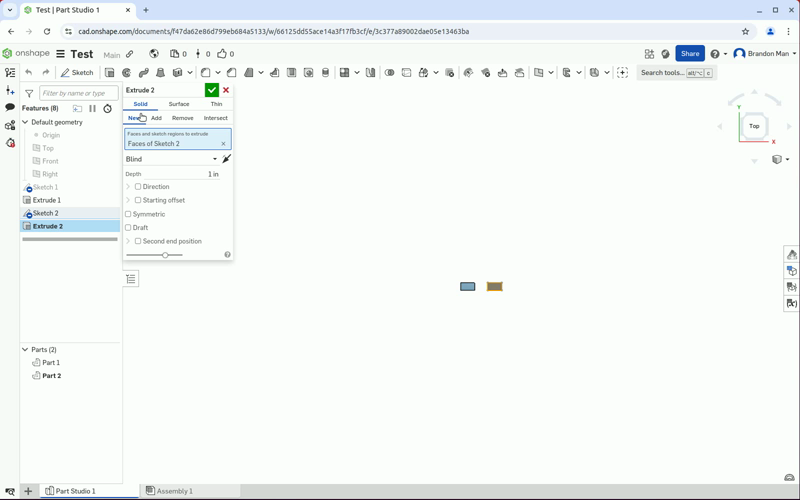
mouse_move(137, 120)
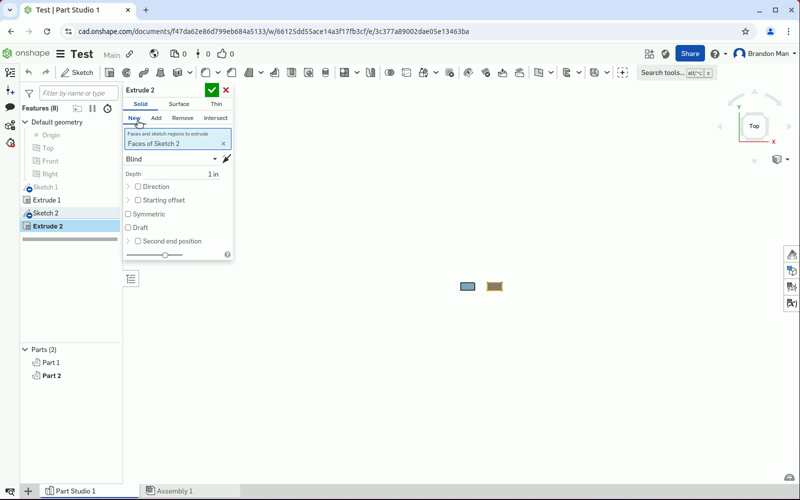
click(137, 120)
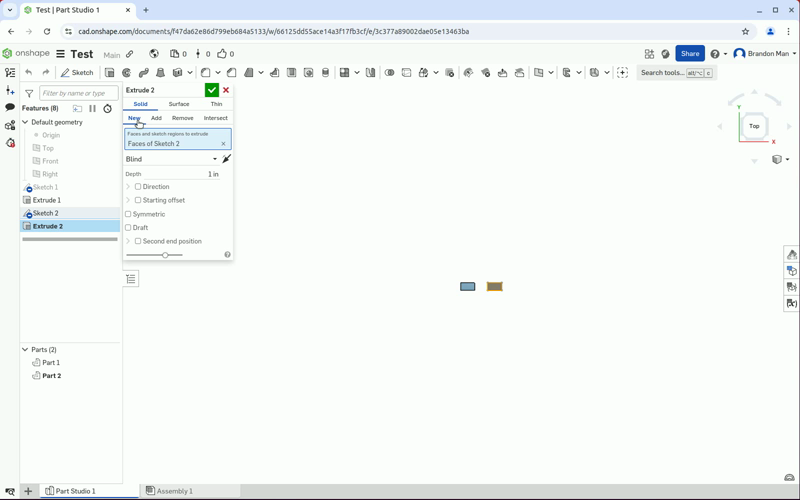
key(tab, 4)
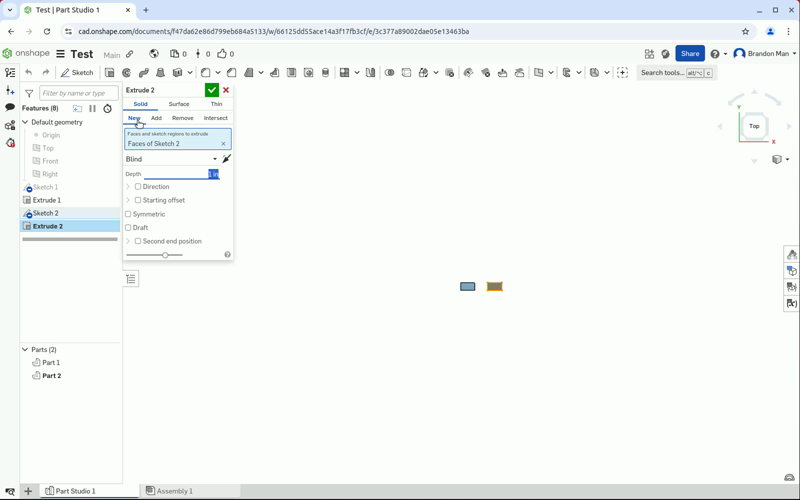
text(3.37)
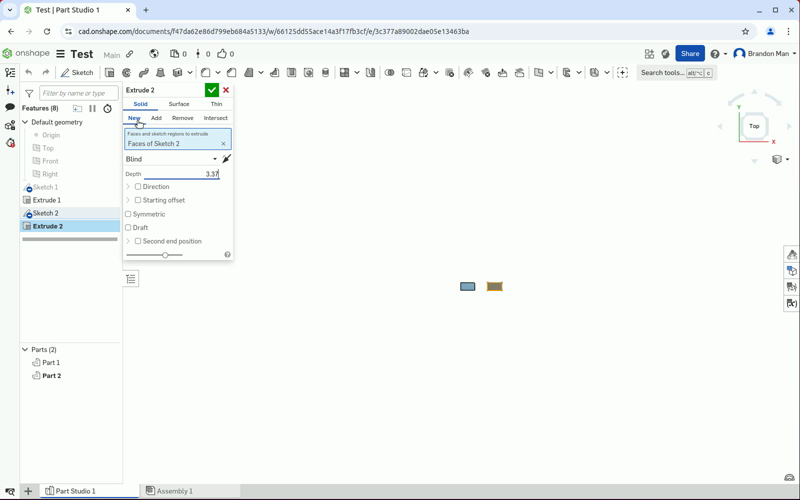
key(tab, 3)
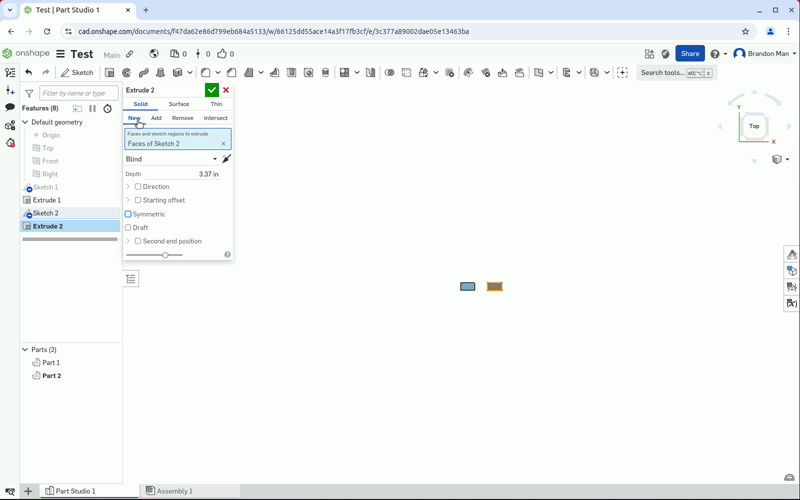
key(space)
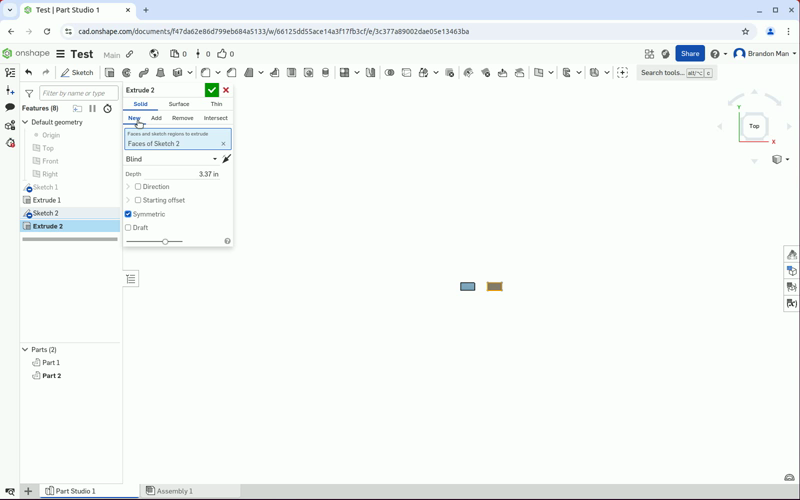
key(enter)
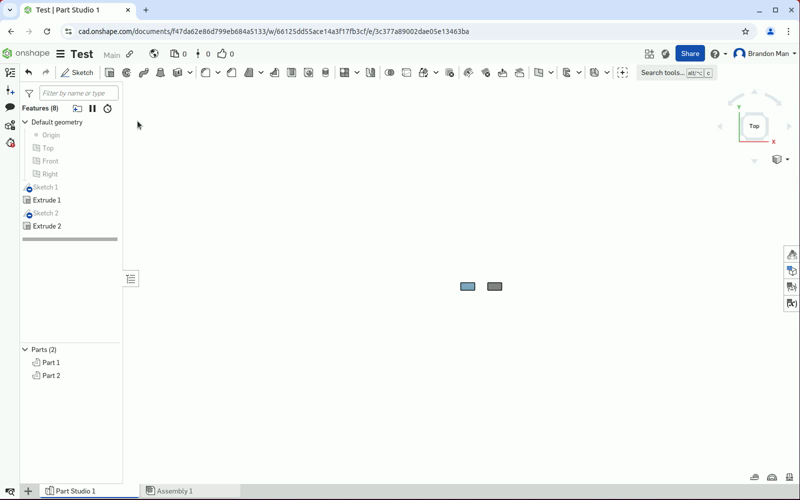
key(shift+h)
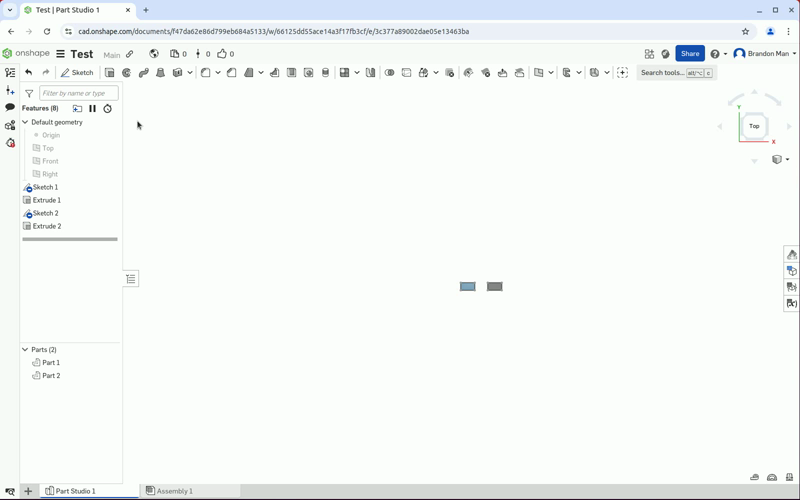
key(shift+h)
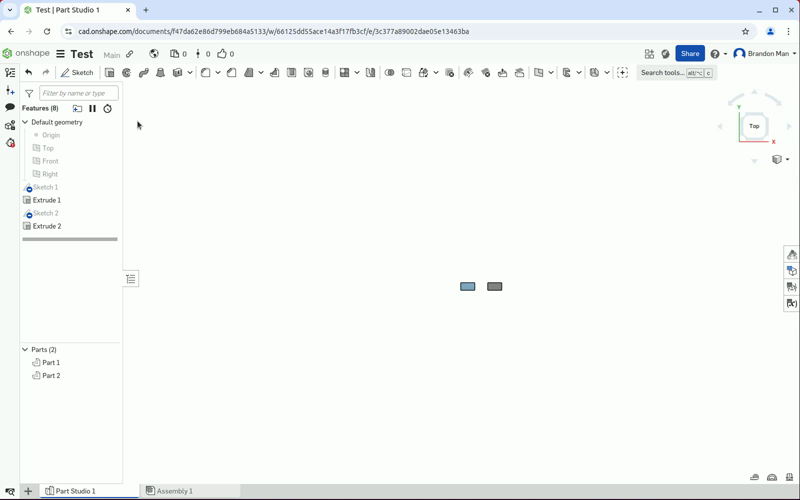
mouse_move(73, 189)
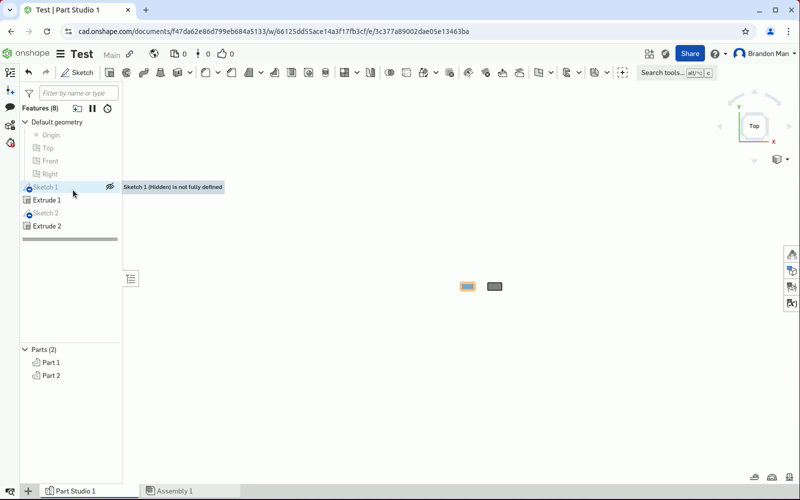
click(73, 189)
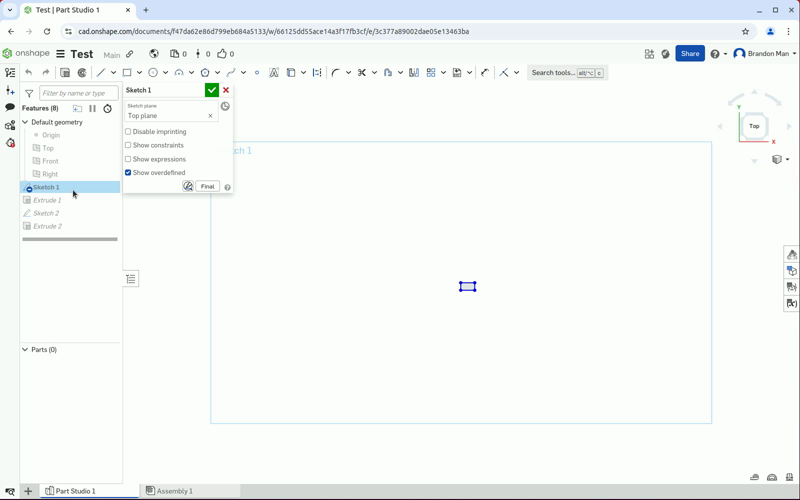
mouse_move(229, 92)
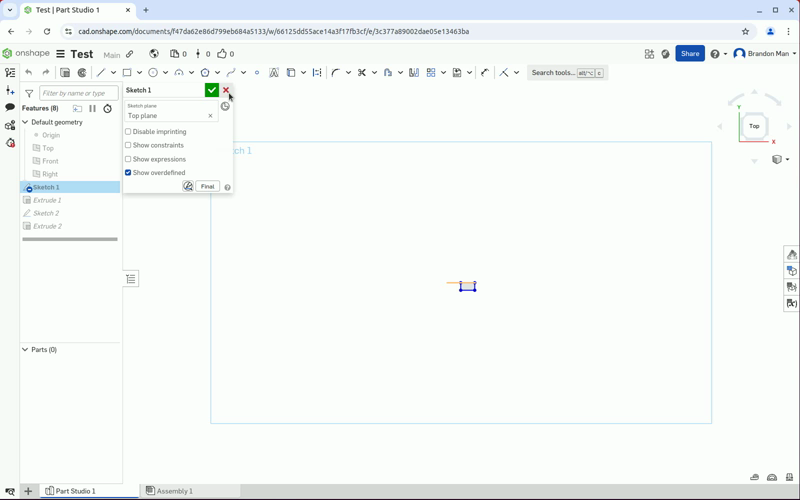
click(229, 92)
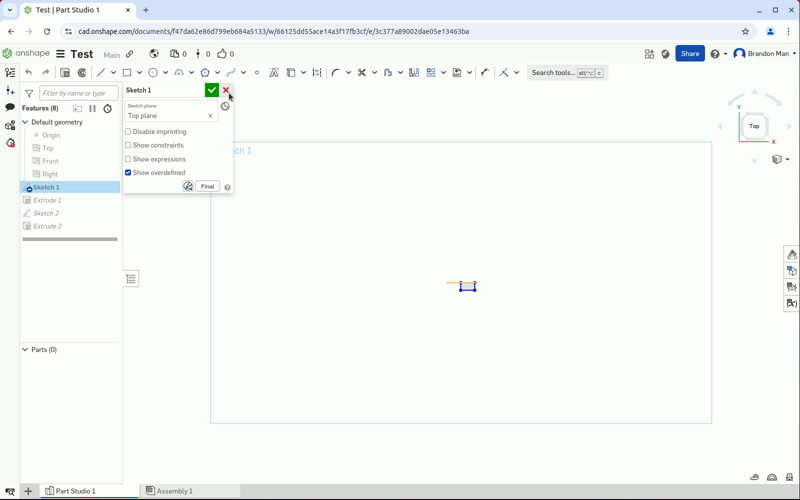
key(shift+s)
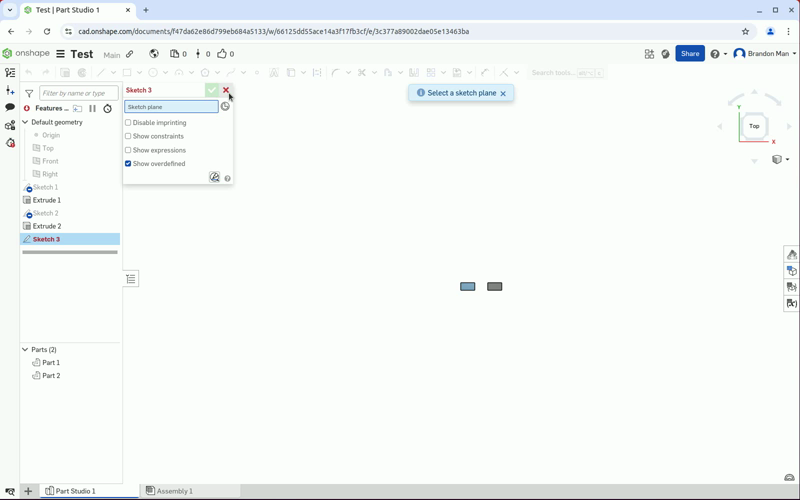
mouse_move(73, 150)
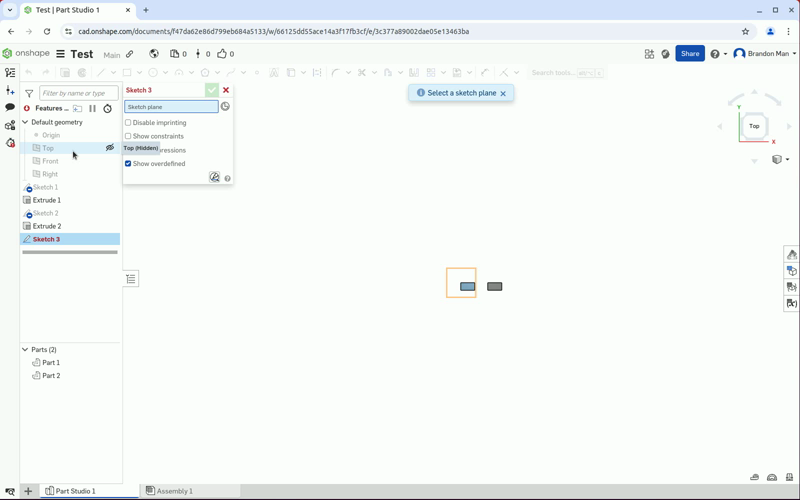
click(73, 150)
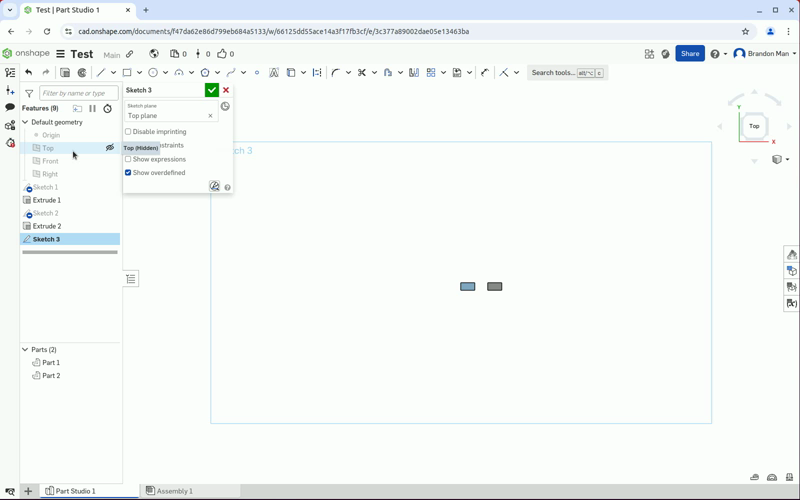
mouse_move(73, 352)
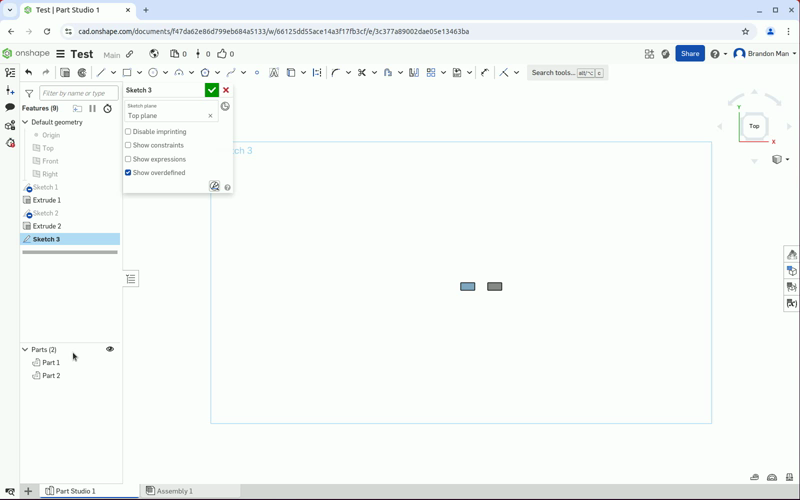
key(y)
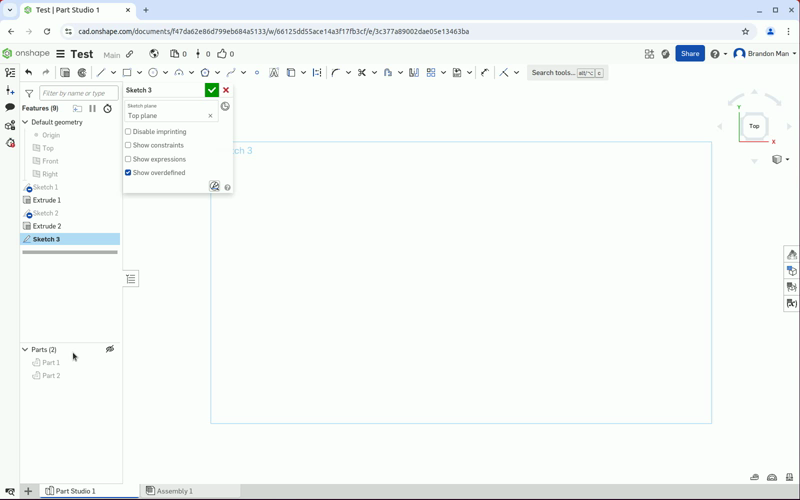
key(l)
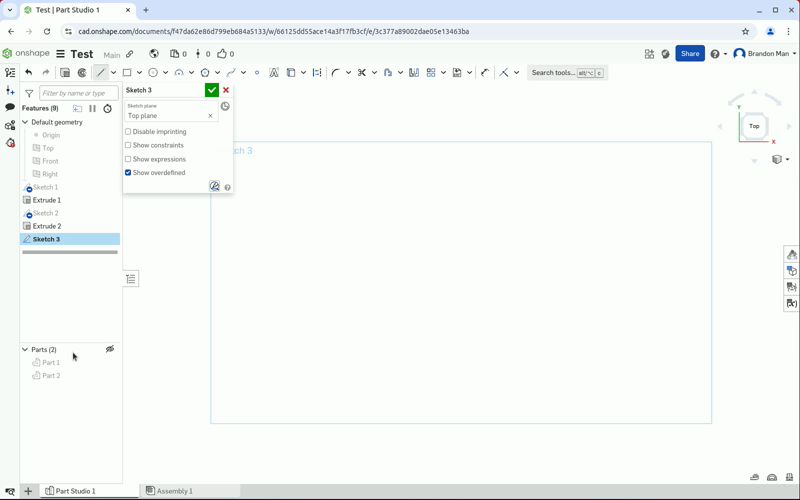
key_down(shift)
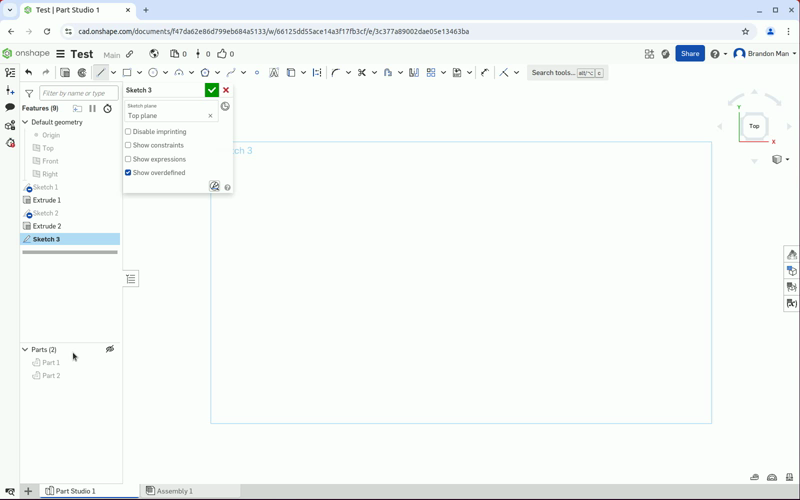
mouse_move(513, 290)
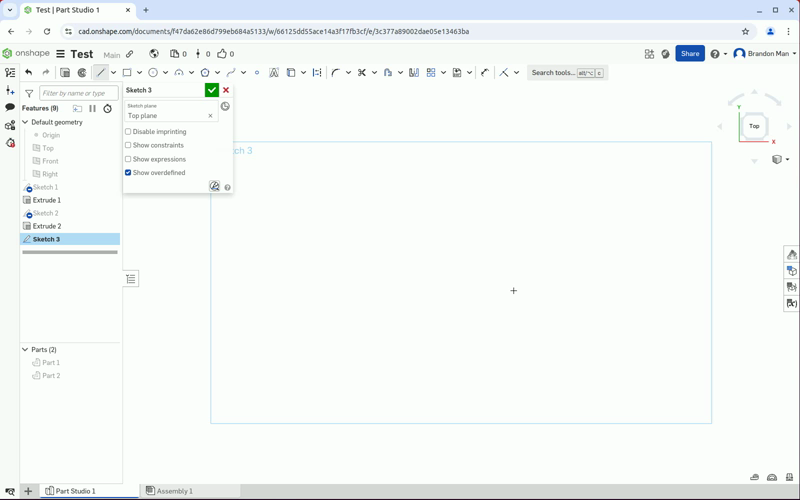
click(513, 290)
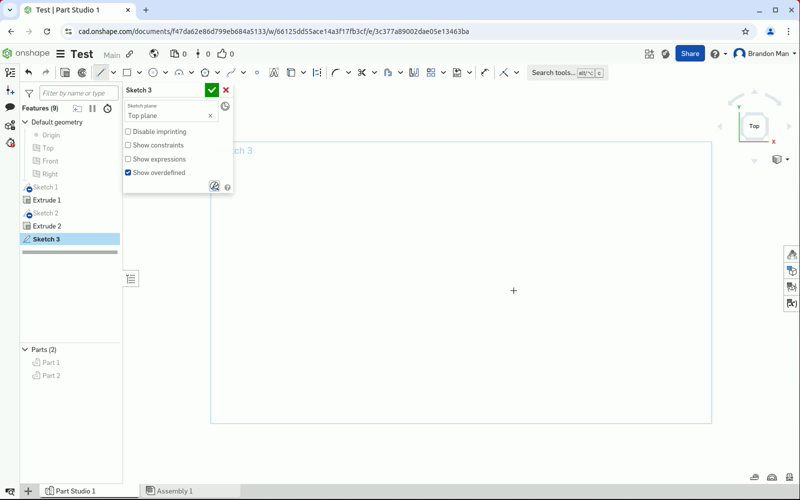
key_up(shift)
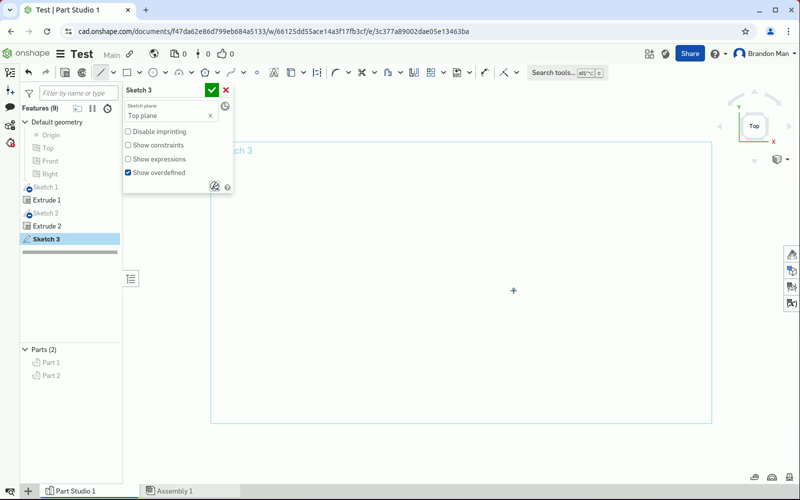
key_down(shift)
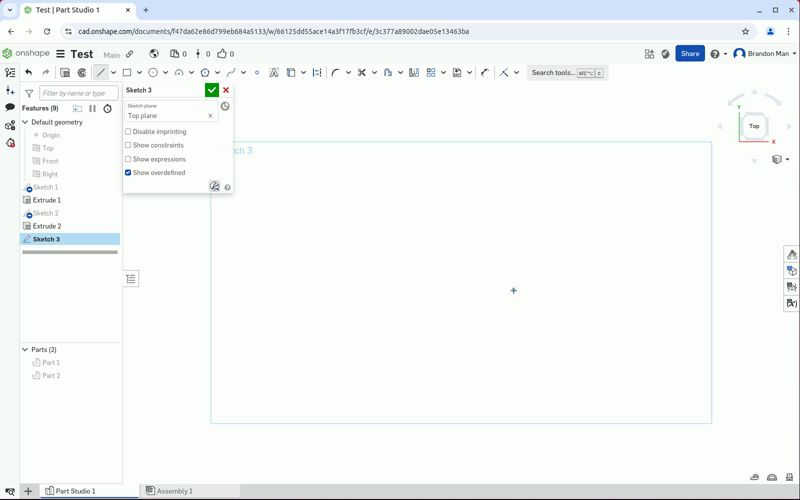
mouse_move(543, 290)
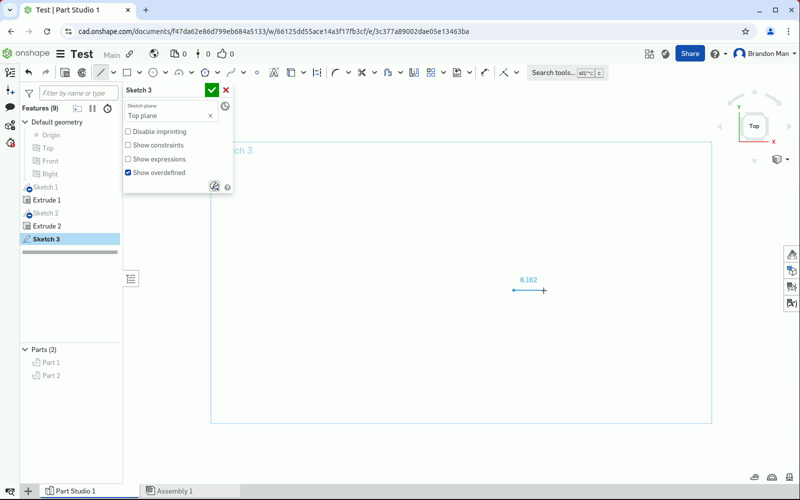
mouse_move(527, 290)
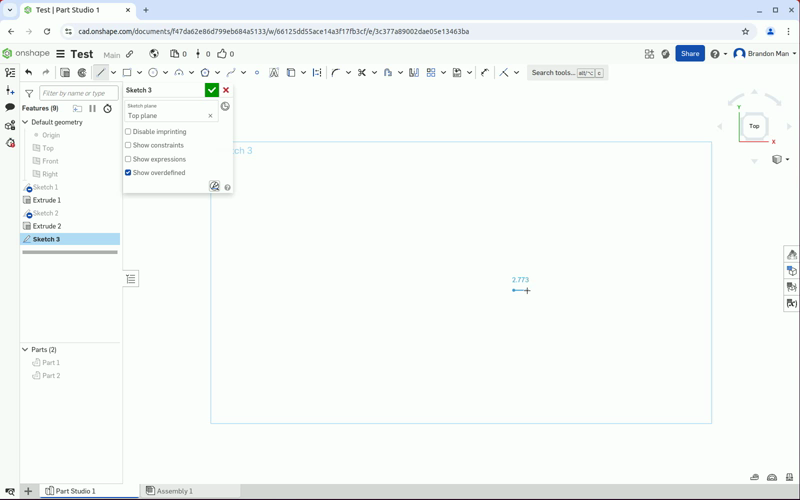
click(527, 290)
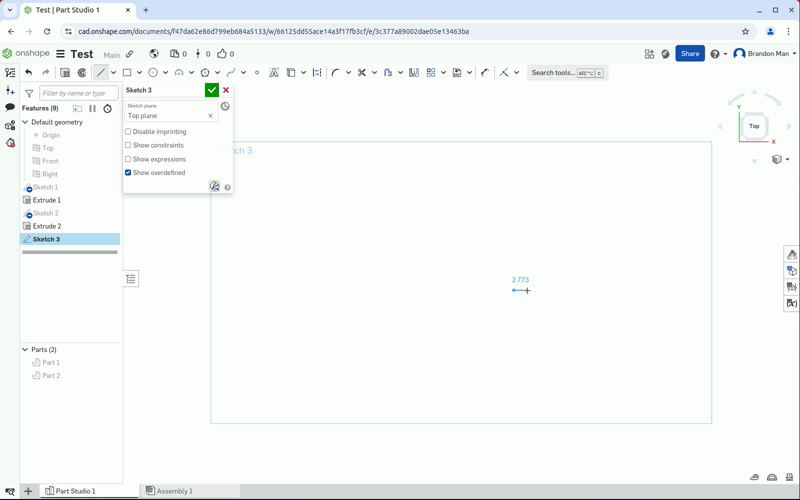
key_up(shift)
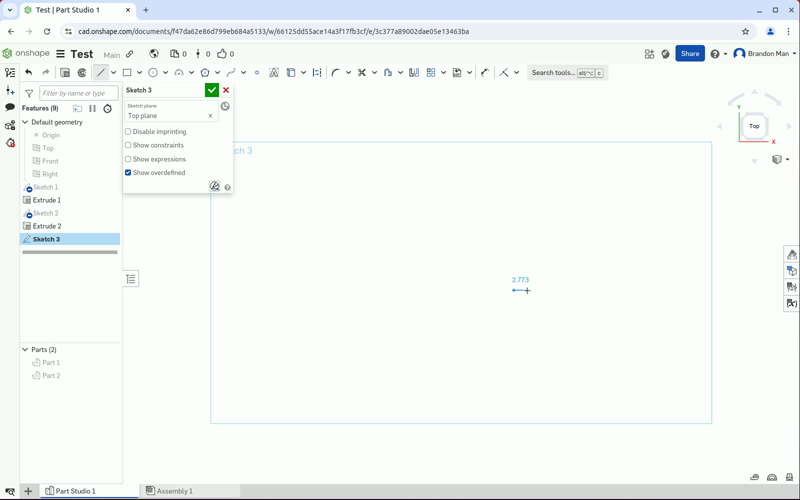
key_down(shift)
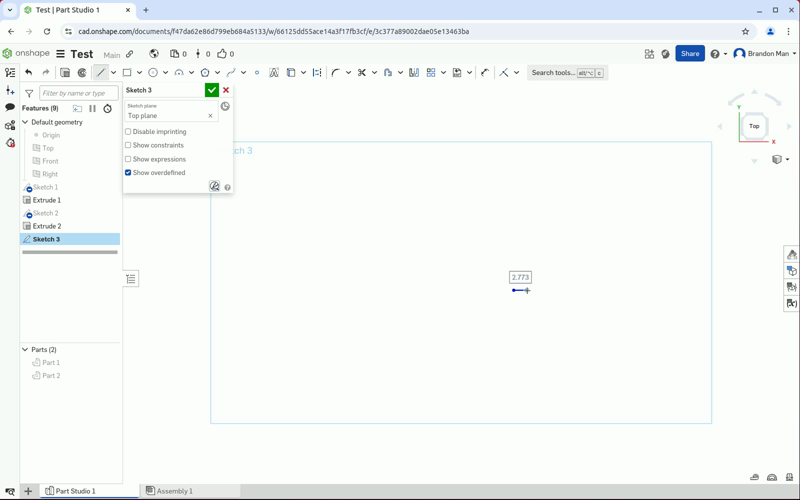
mouse_move(557, 290)
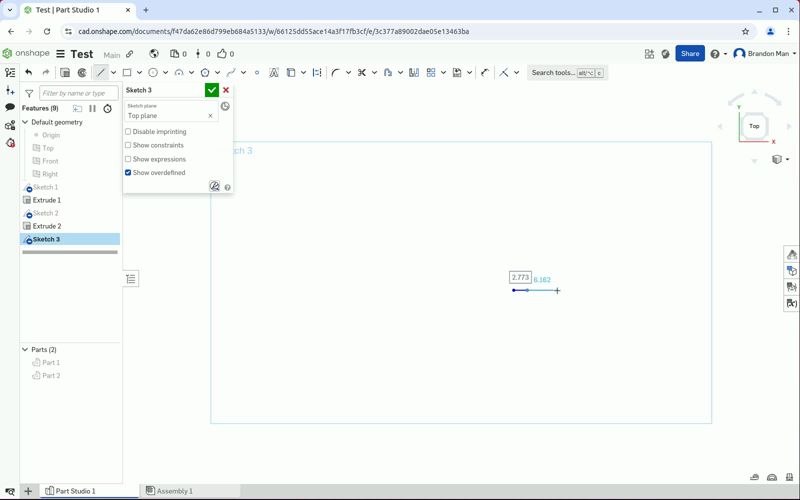
mouse_move(527, 282)
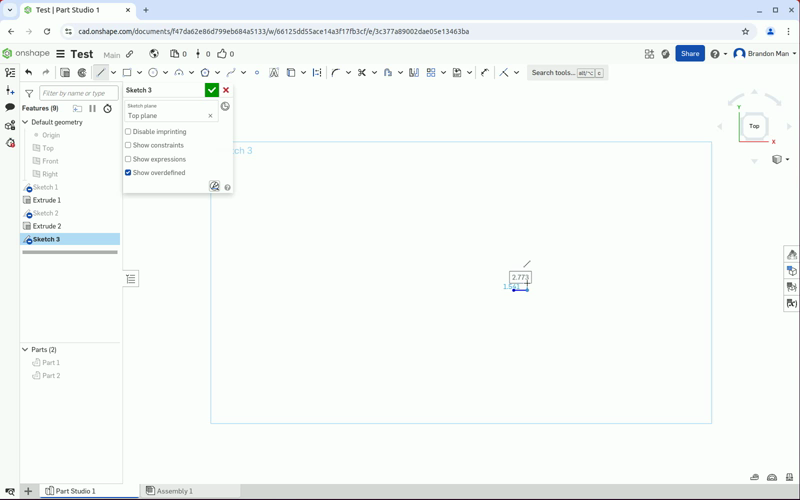
scroll(6)
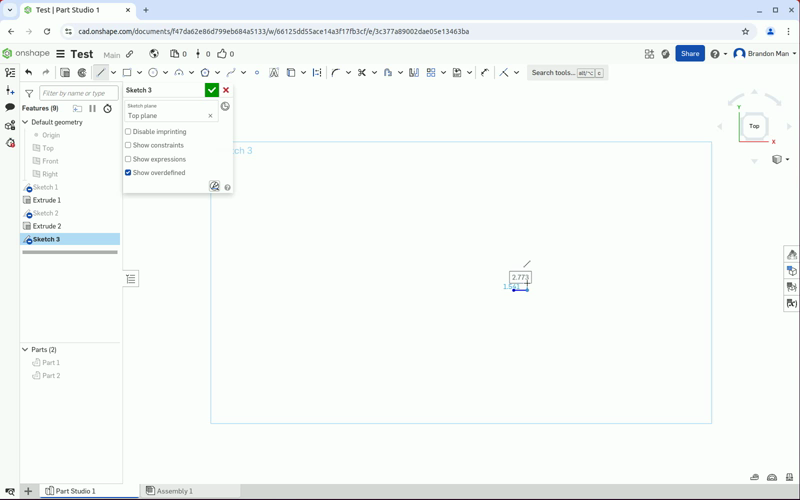
scroll(6)
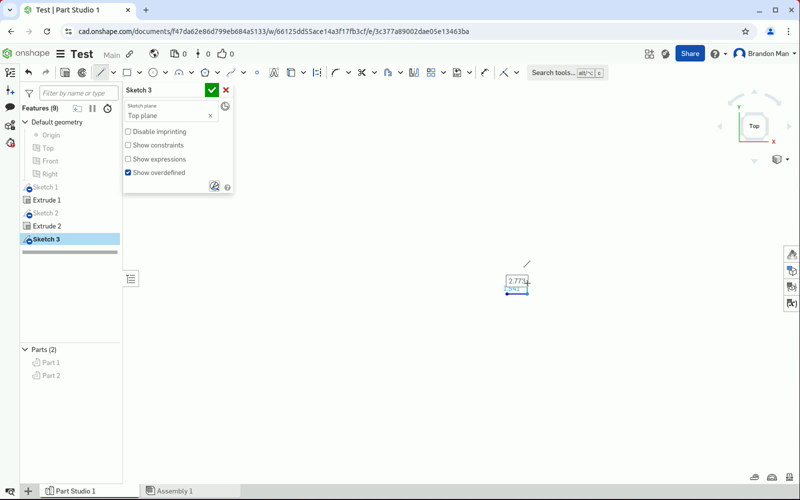
scroll(6)
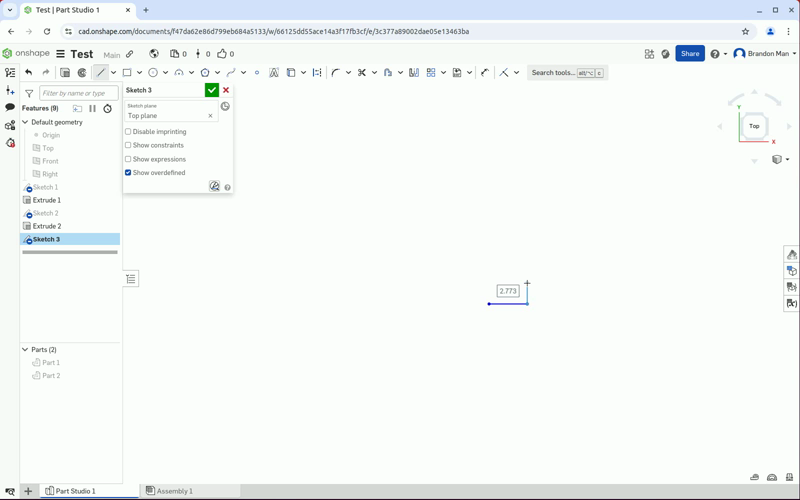
scroll(6)
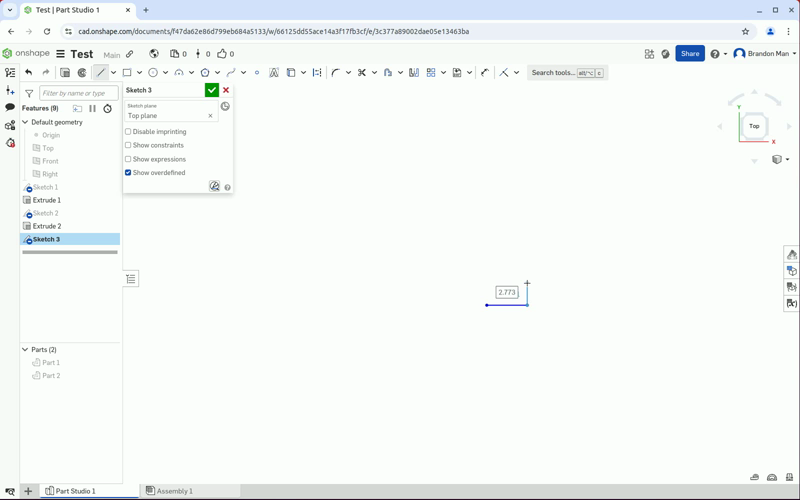
scroll(6)
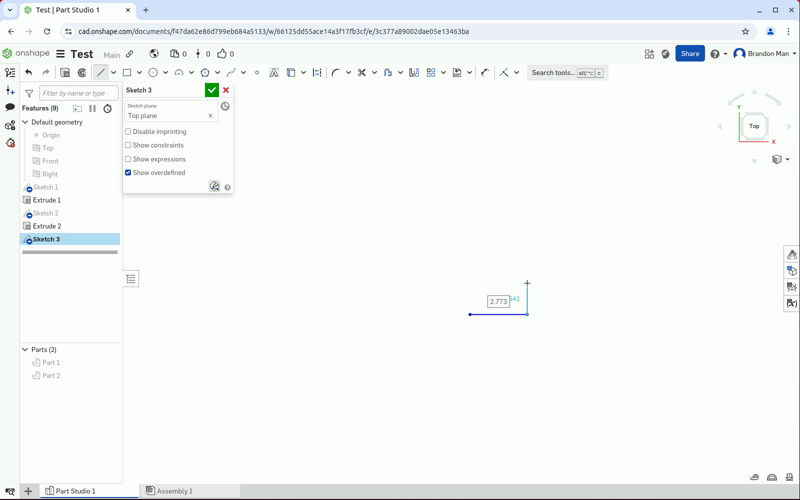
scroll(6)
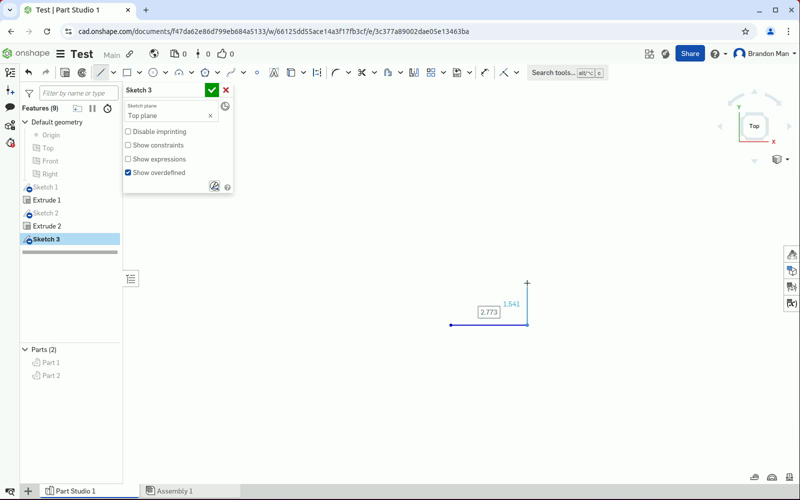
scroll(6)
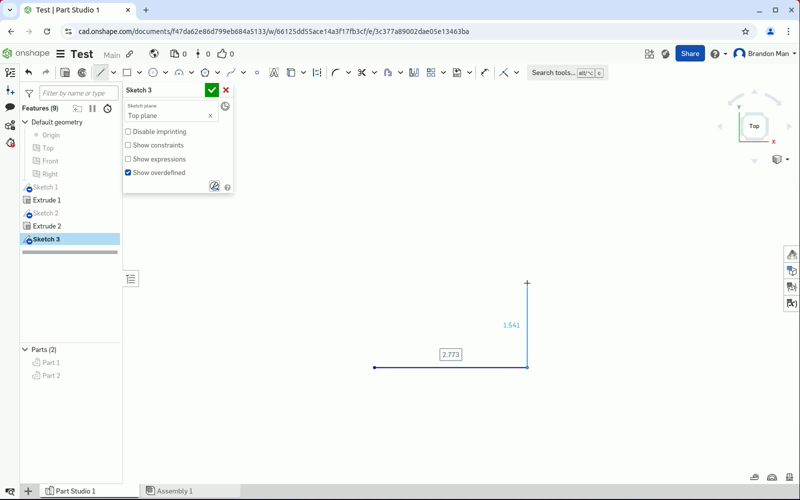
click(527, 282)
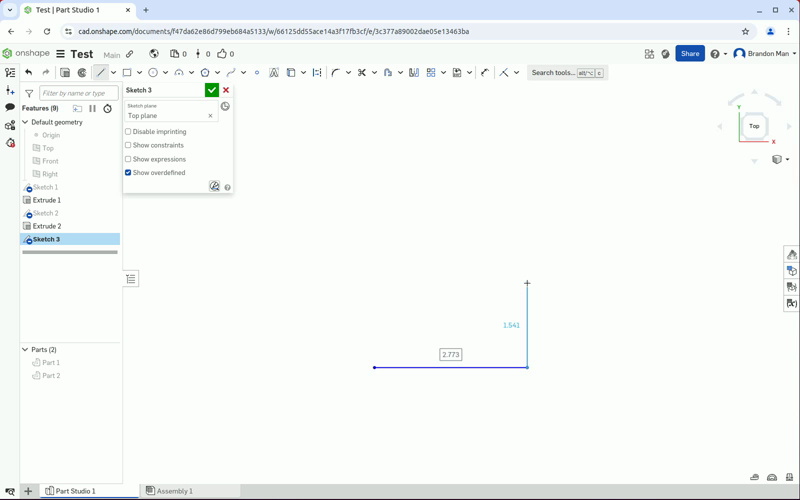
scroll(-6)
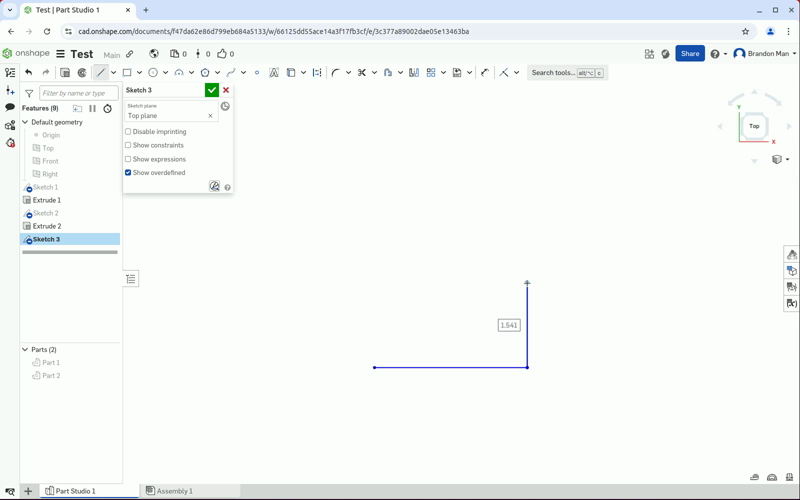
scroll(-6)
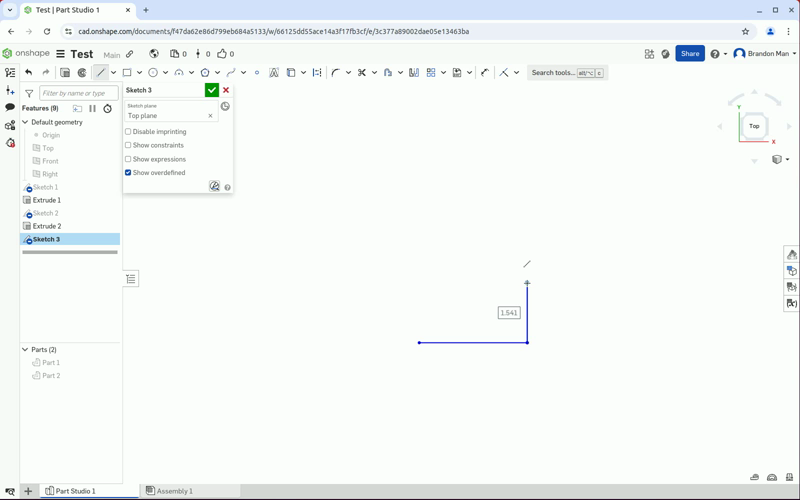
scroll(-6)
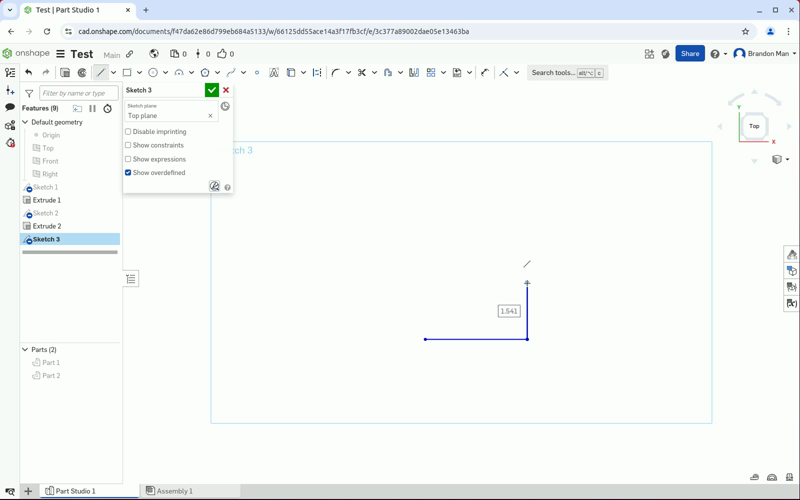
scroll(-6)
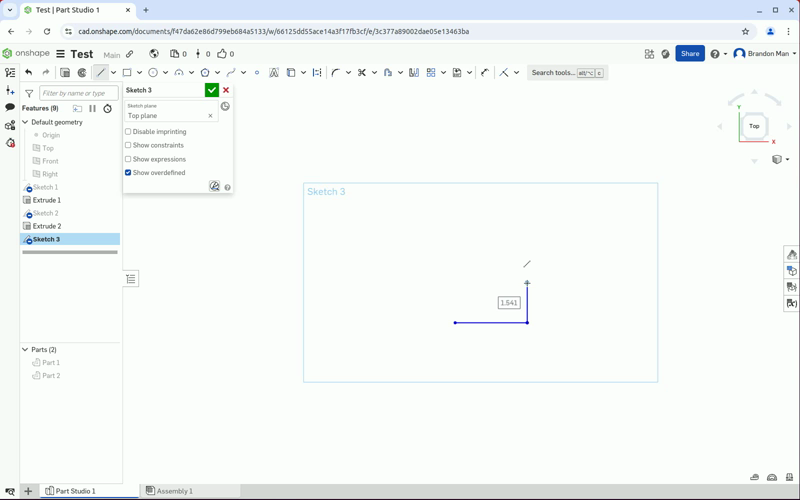
scroll(-6)
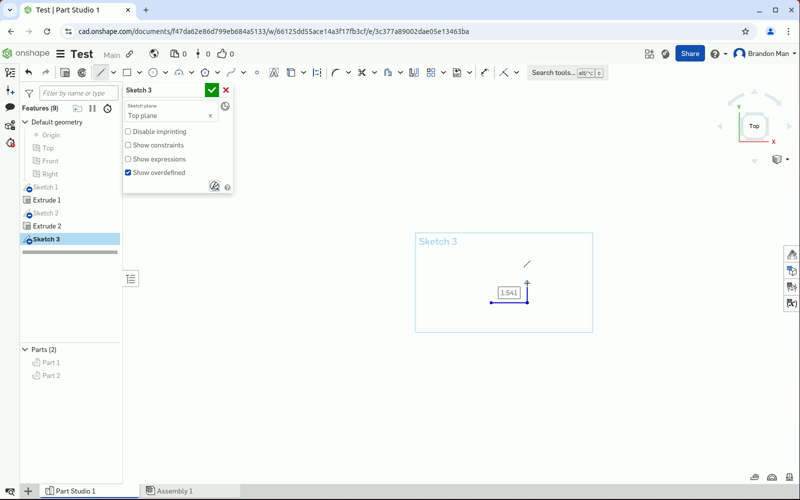
scroll(-6)
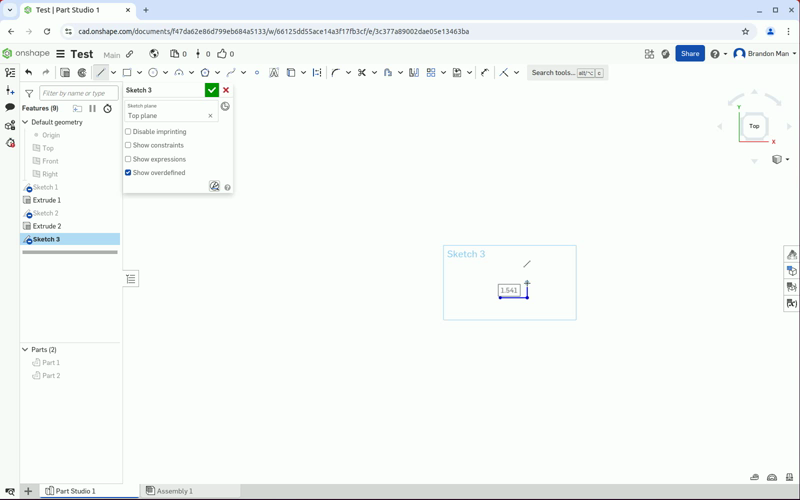
scroll(-6)
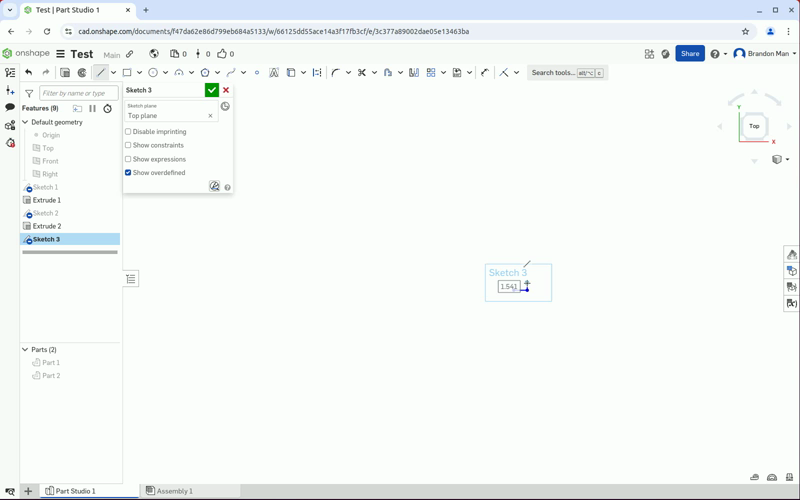
key_up(shift)
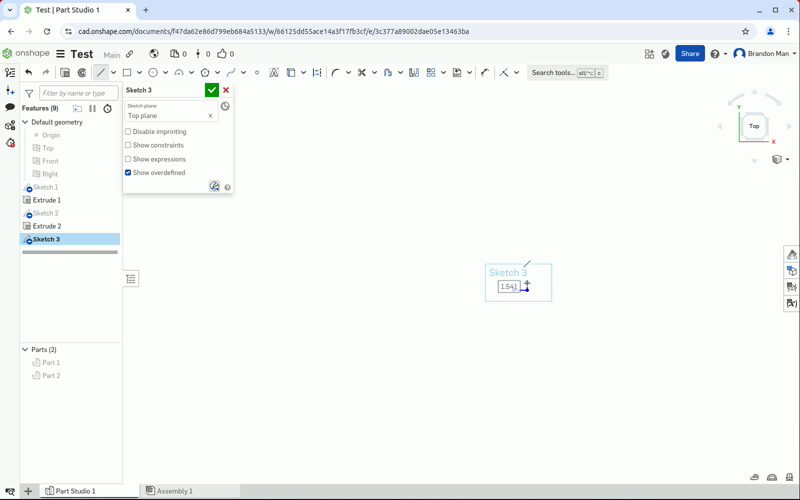
key_down(shift)
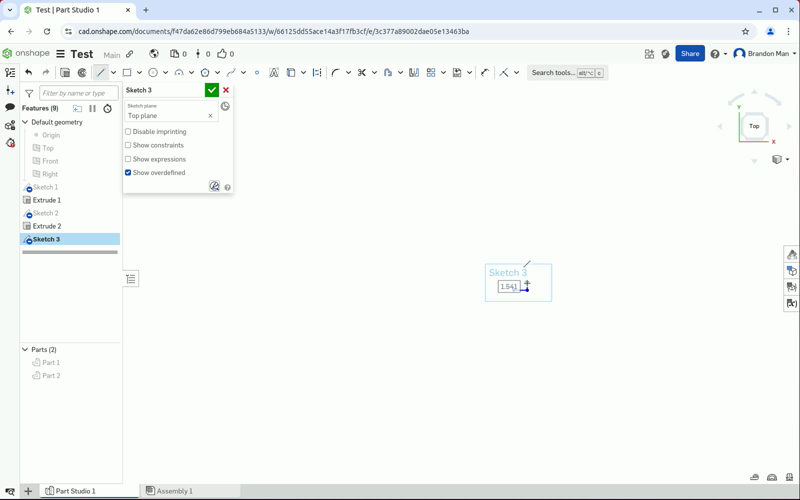
mouse_move(557, 282)
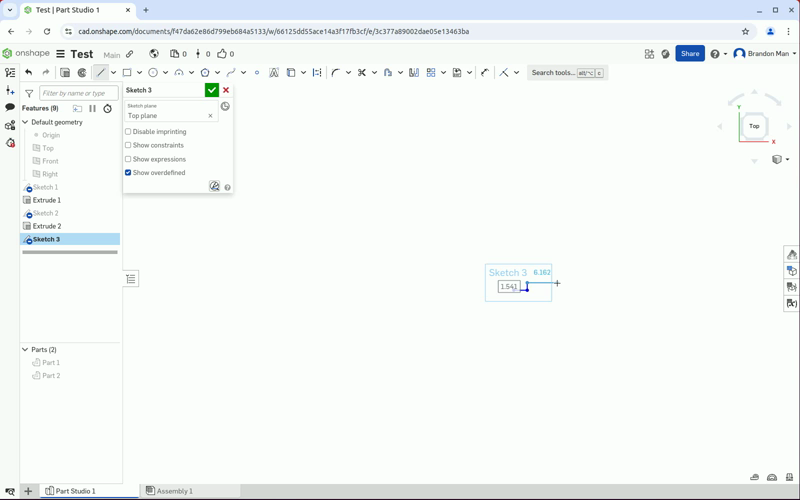
mouse_move(513, 282)
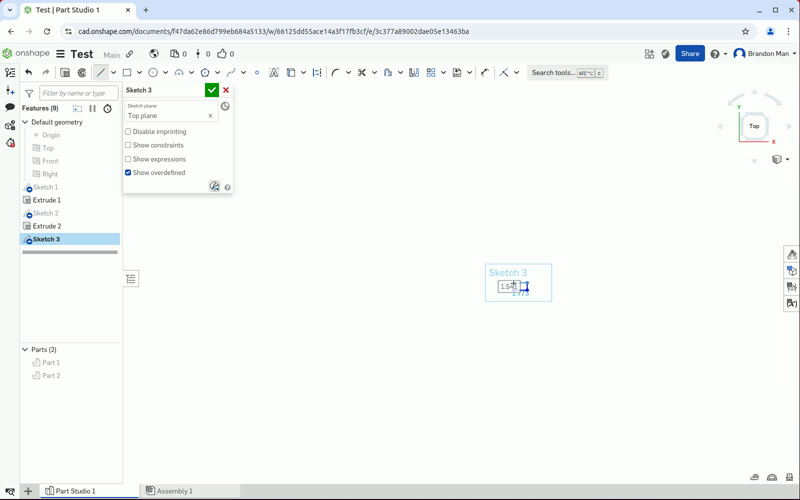
click(513, 282)
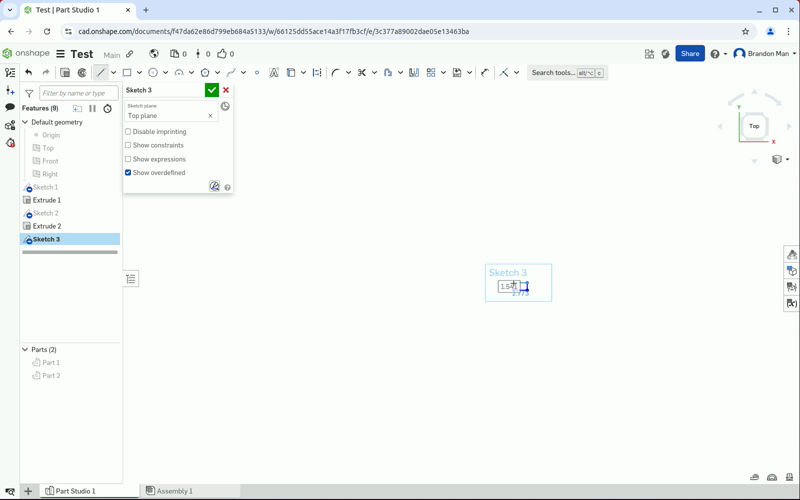
key_up(shift)
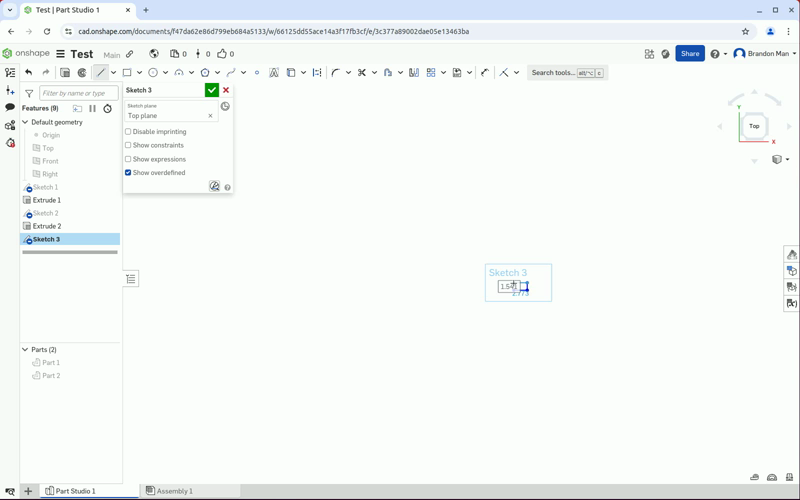
mouse_move(543, 282)
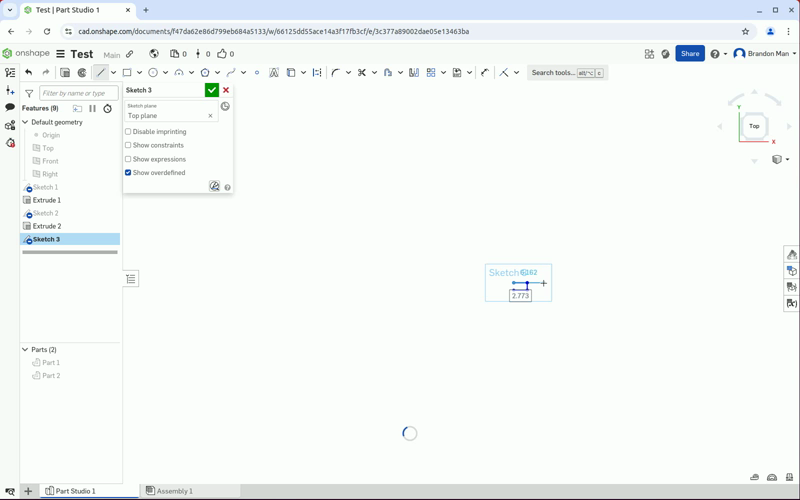
key_down(shift)
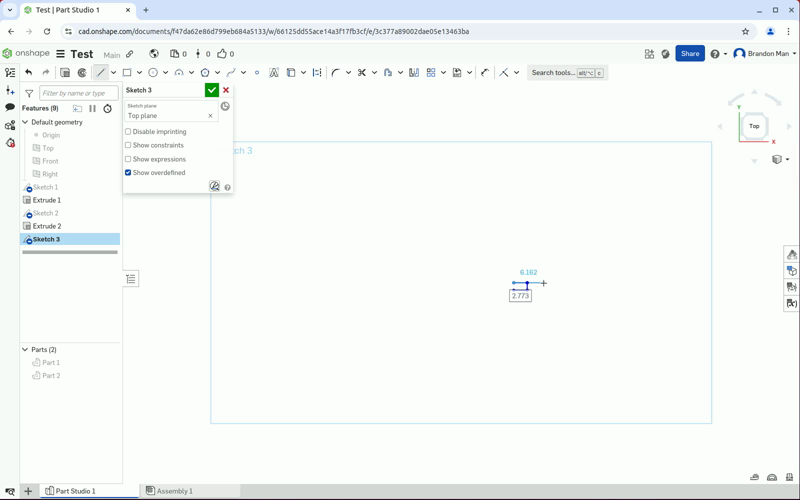
mouse_move(513, 290)
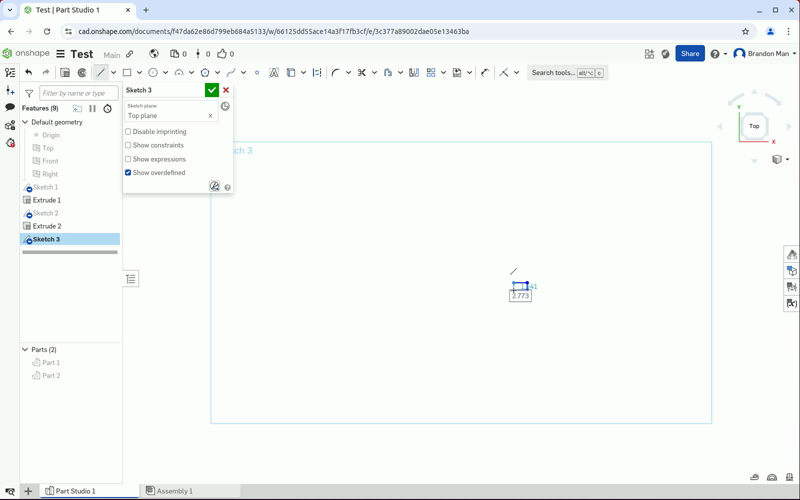
scroll(6)
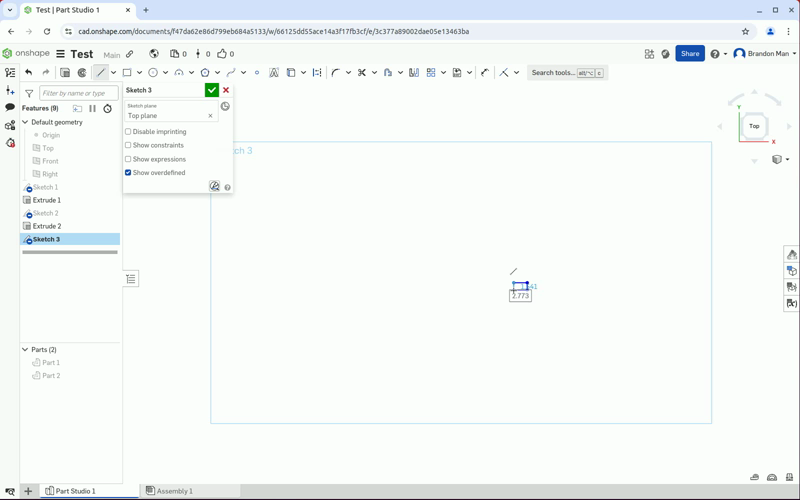
scroll(6)
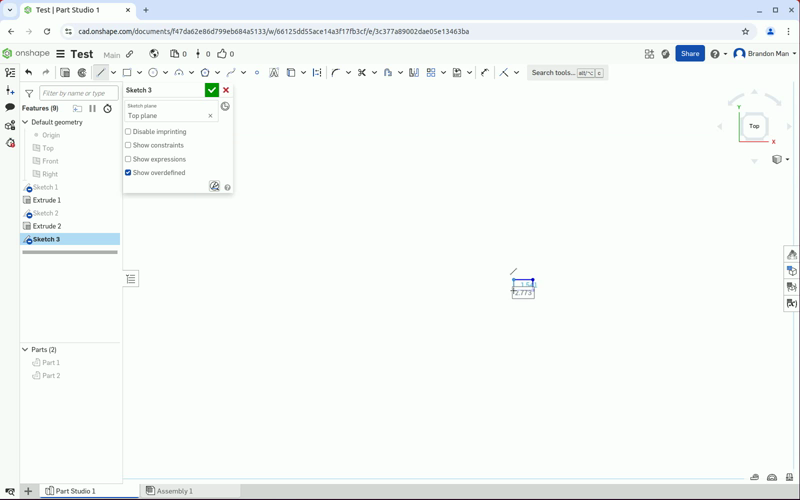
scroll(6)
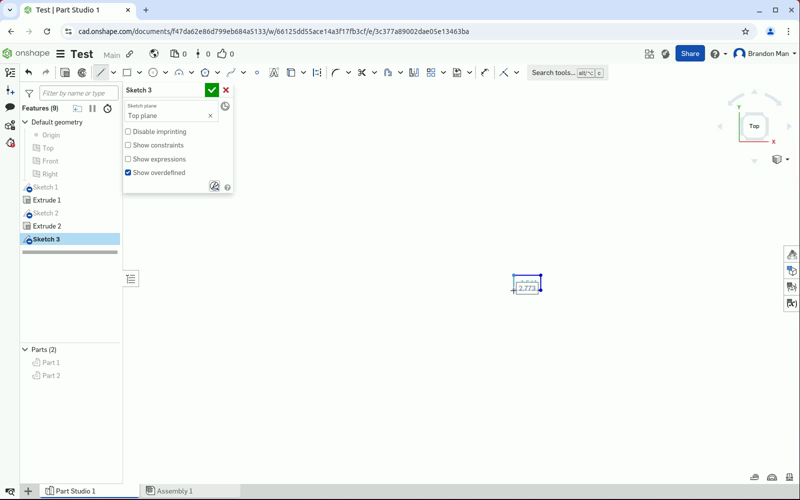
scroll(6)
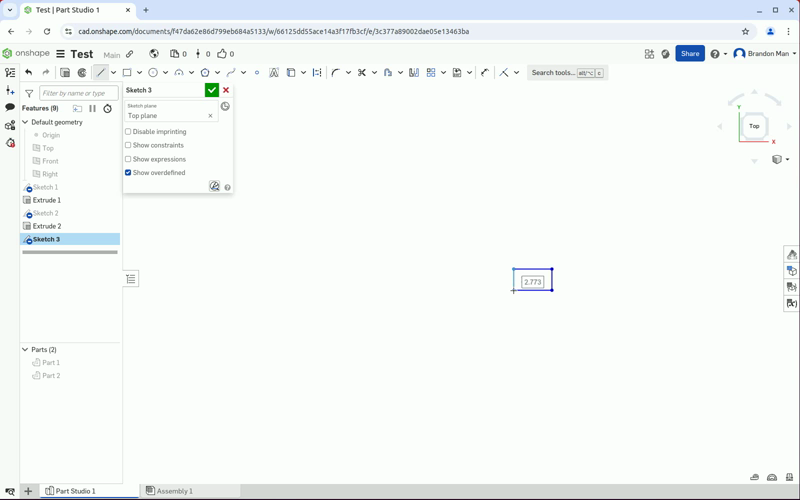
scroll(6)
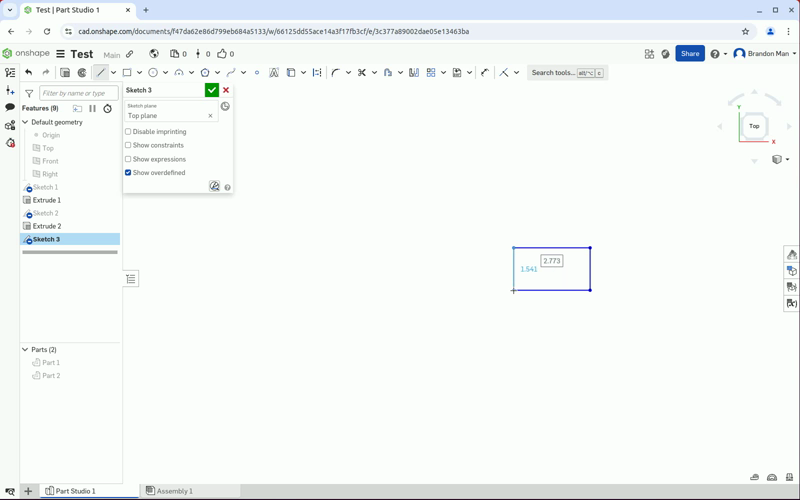
scroll(6)
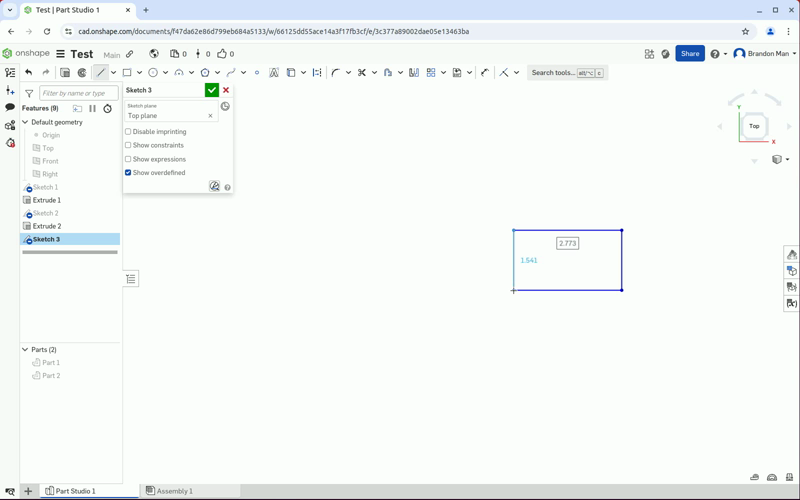
scroll(6)
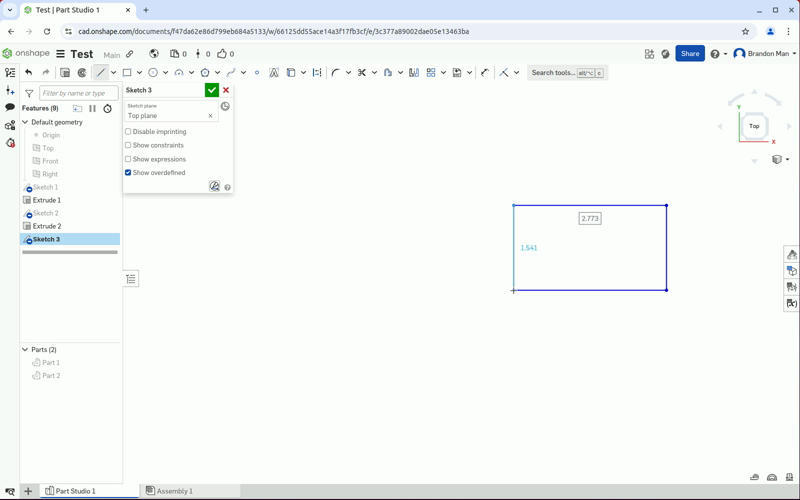
key_up(shift)
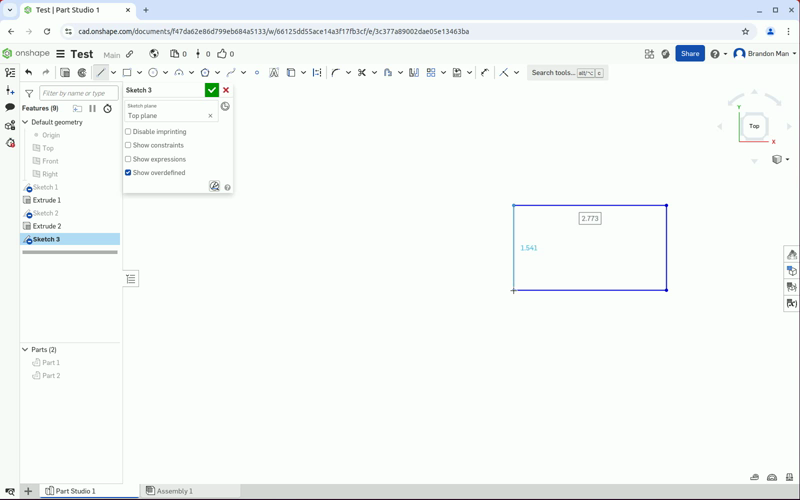
click(513, 290)
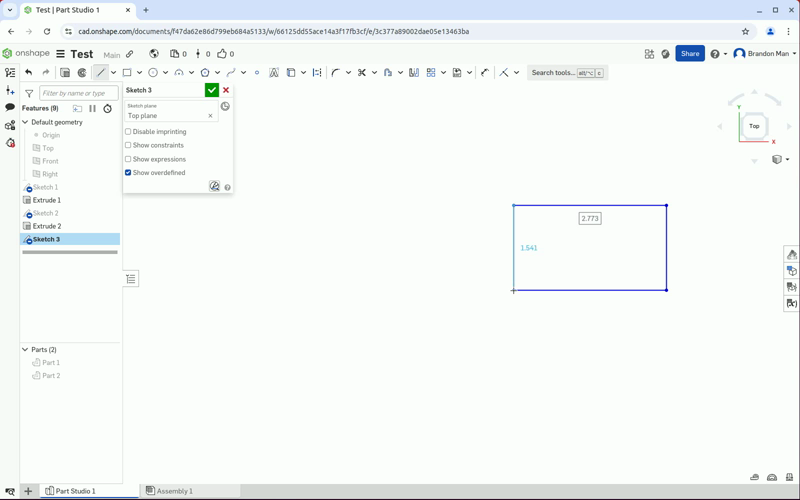
scroll(-6)
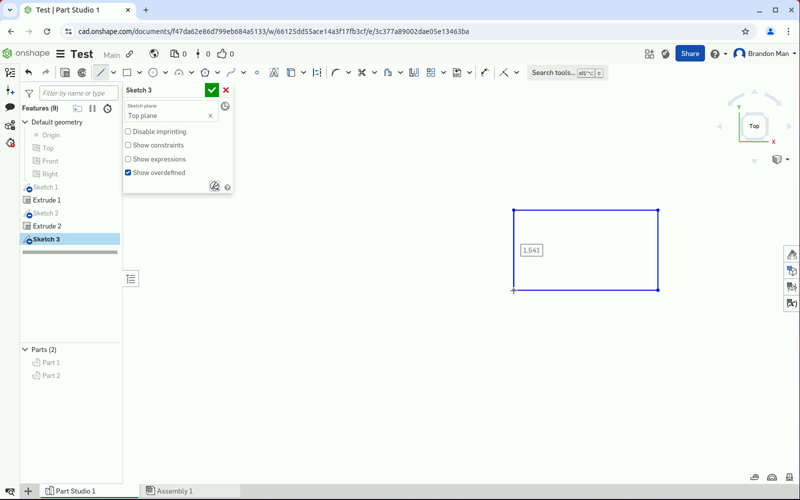
scroll(-6)
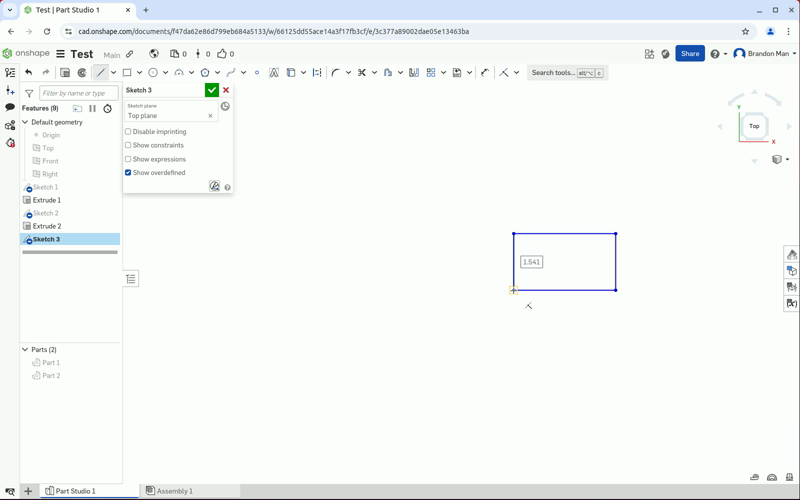
scroll(-6)
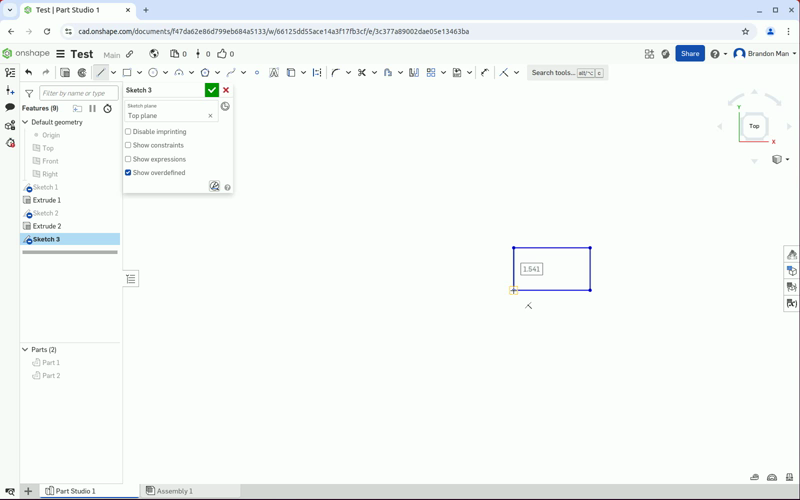
scroll(-6)
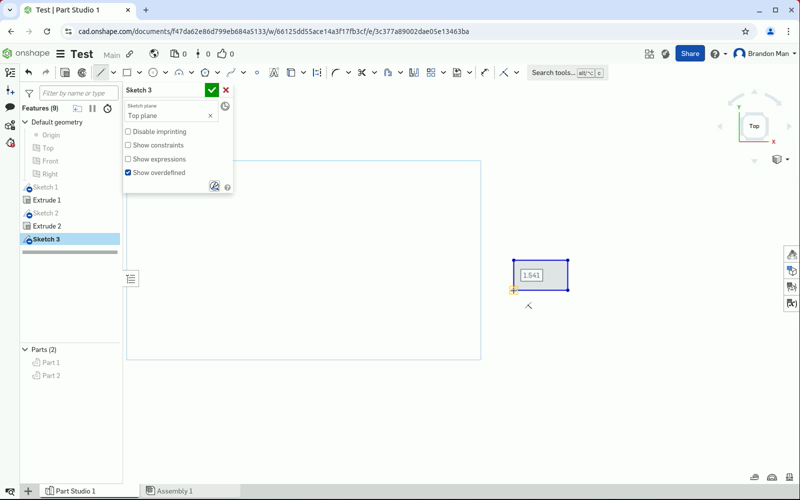
scroll(-6)
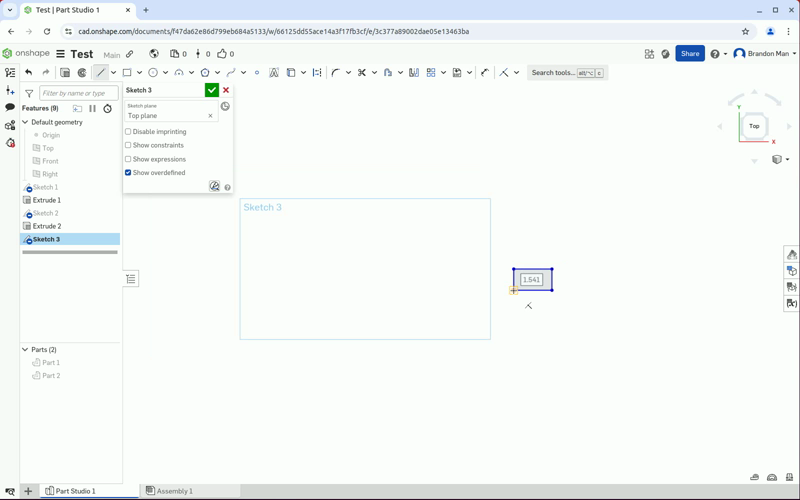
scroll(-6)
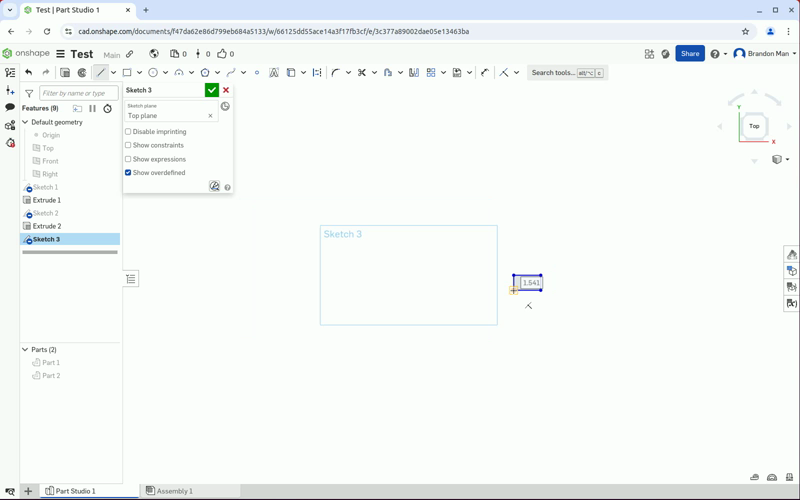
scroll(-6)
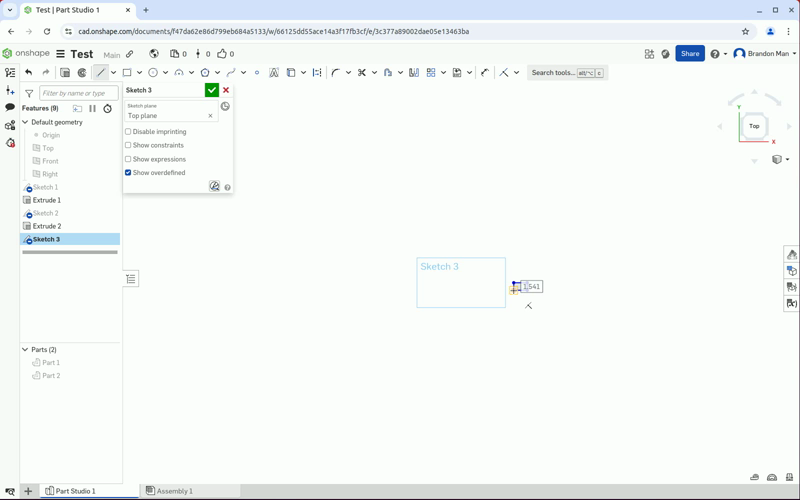
key(esc)
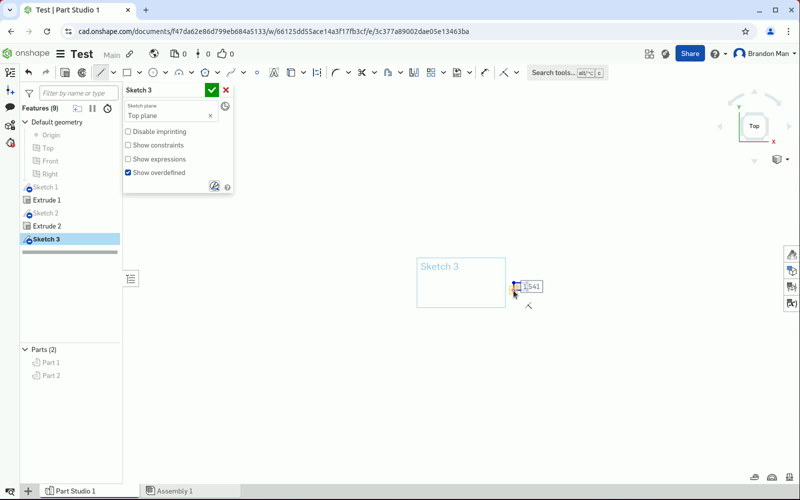
mouse_move(525, 289)
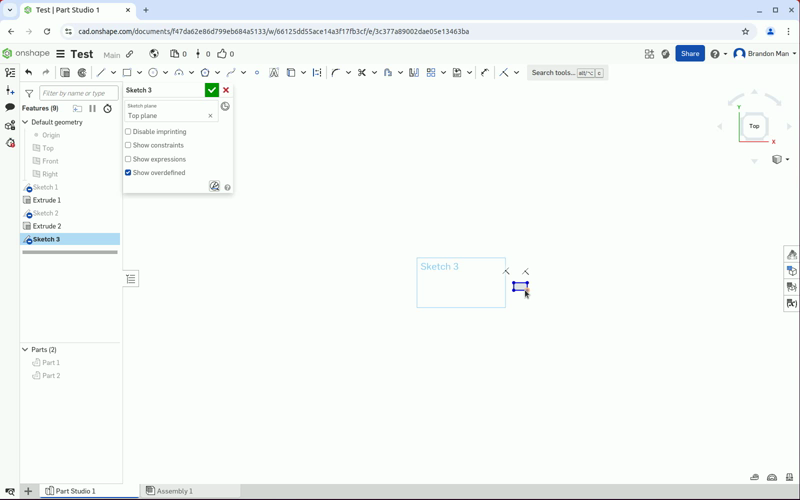
scroll(6)
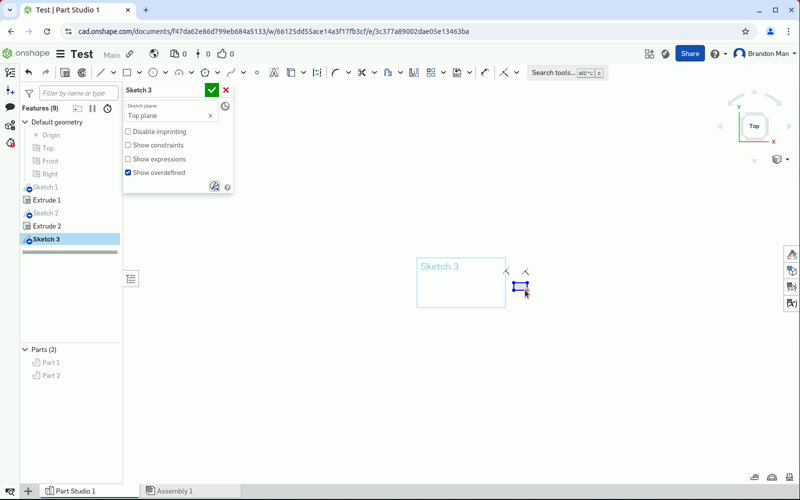
scroll(6)
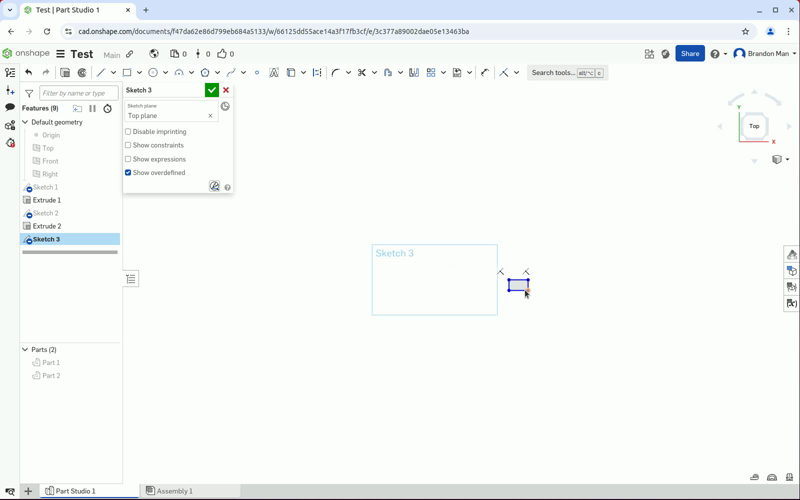
scroll(6)
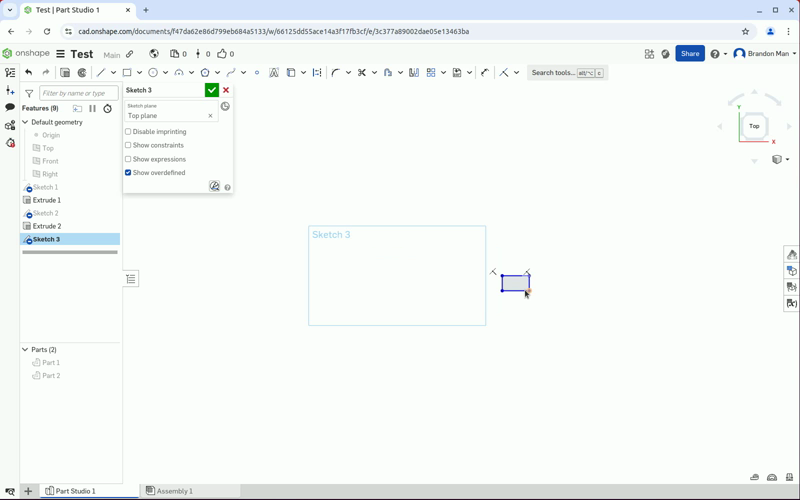
scroll(6)
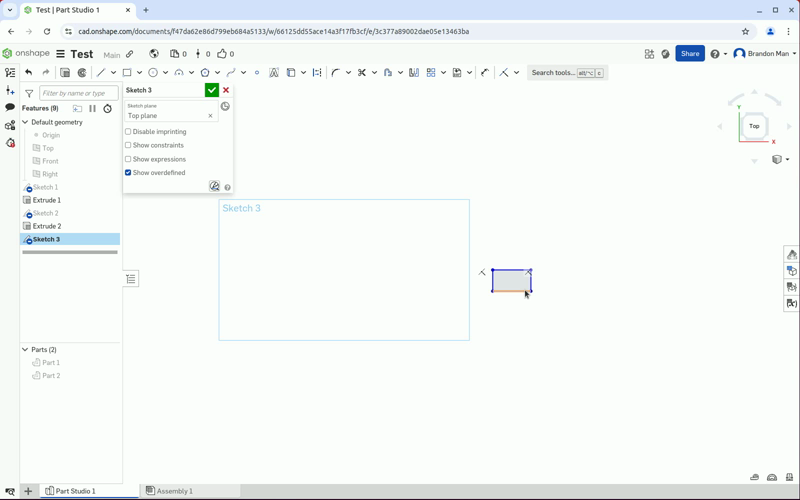
scroll(6)
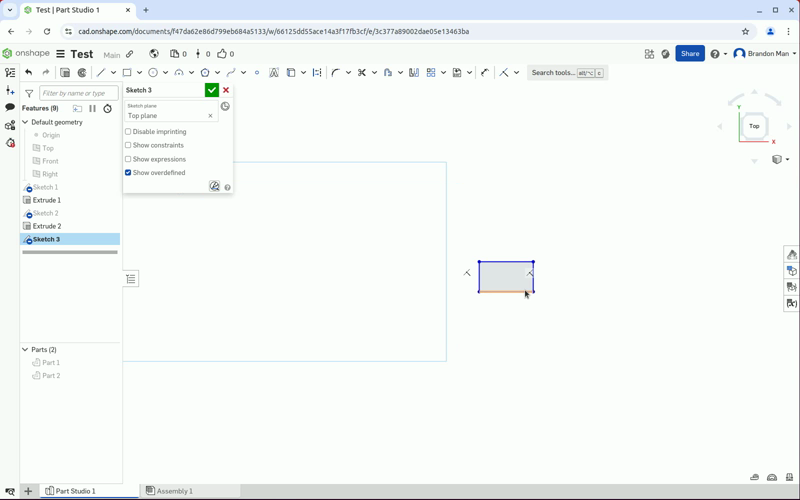
scroll(6)
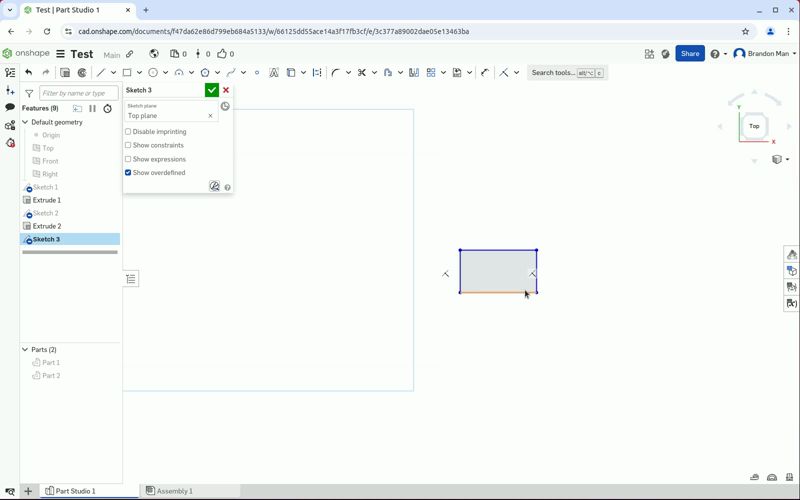
scroll(6)
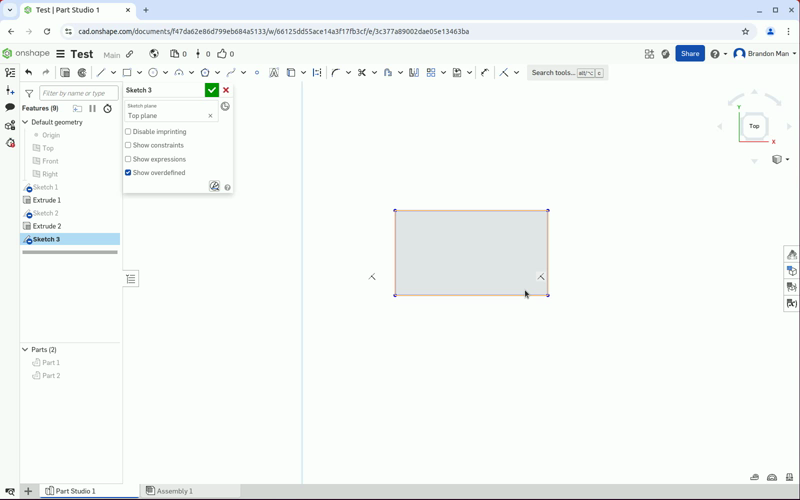
click(525, 289)
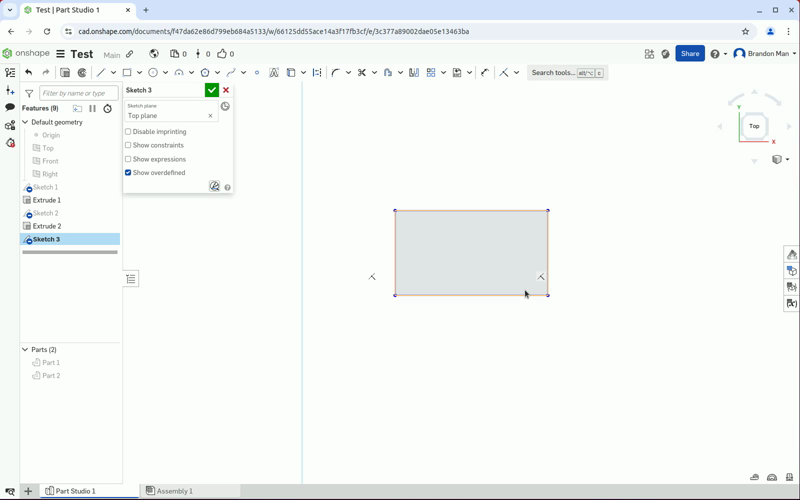
scroll(-6)
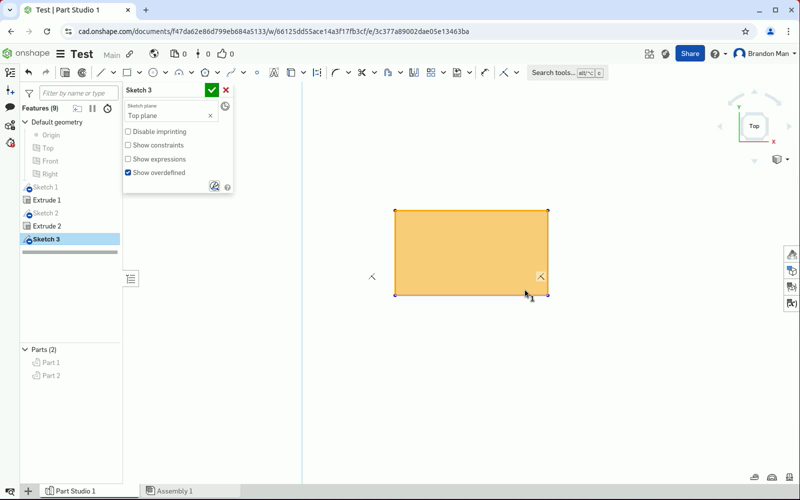
scroll(-6)
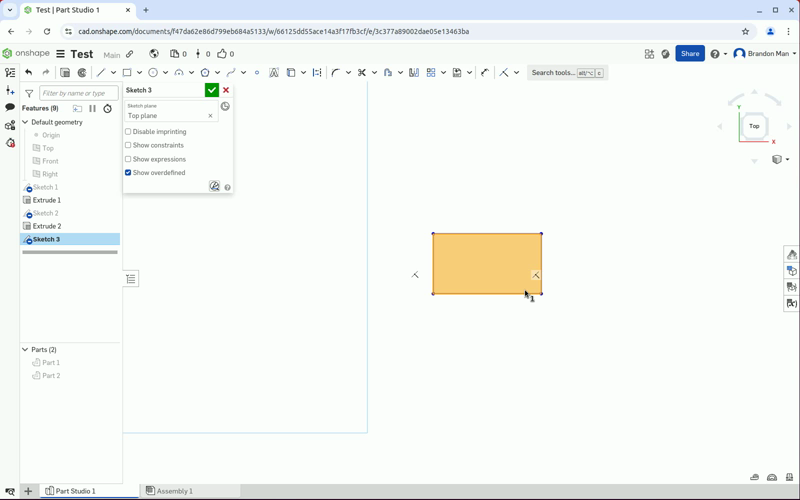
scroll(-6)
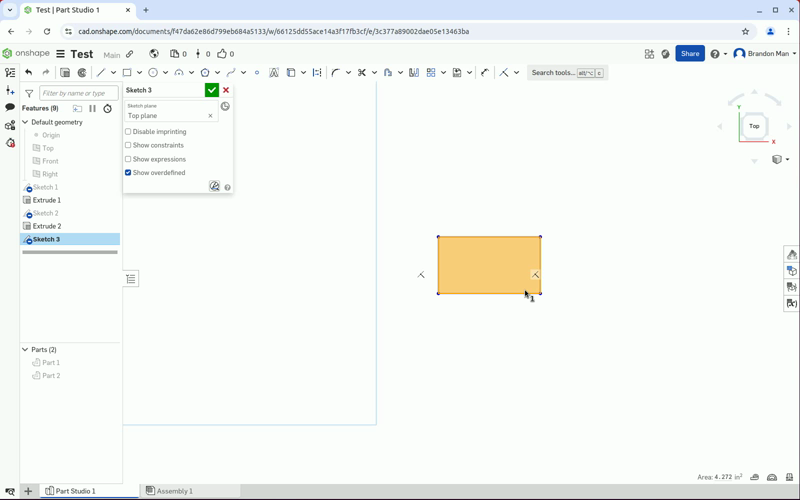
scroll(-6)
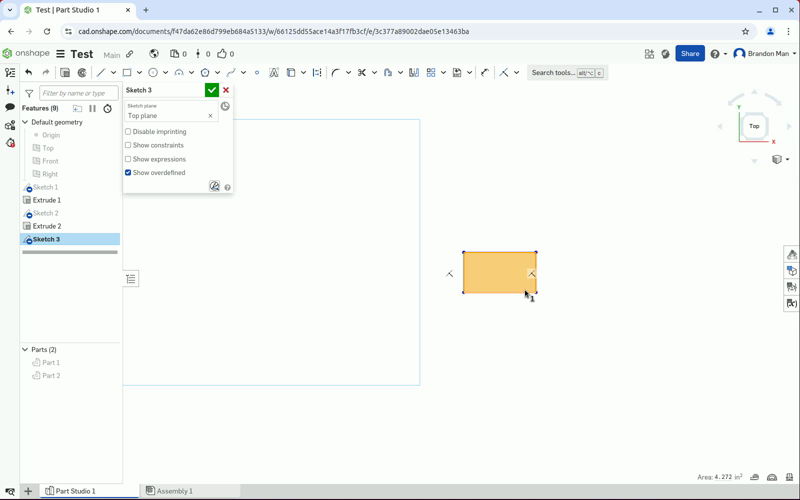
scroll(-6)
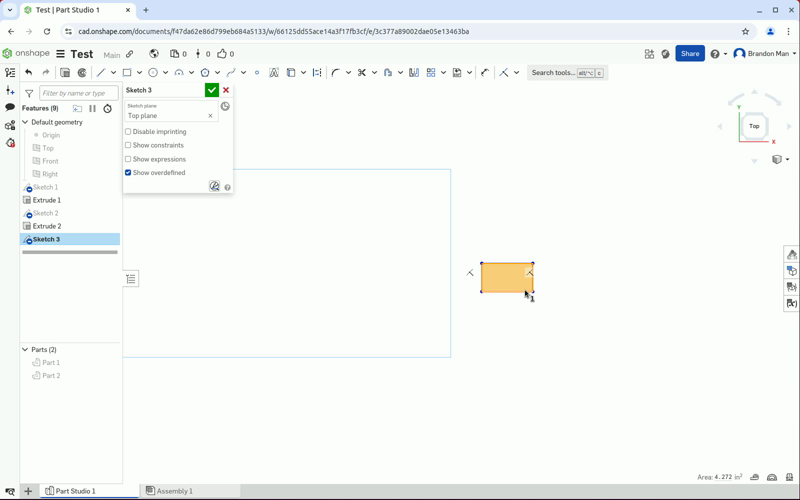
scroll(-6)
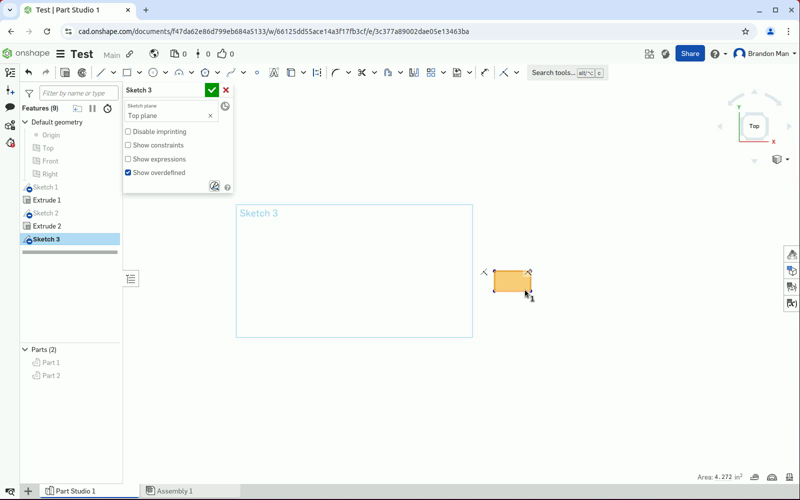
scroll(-6)
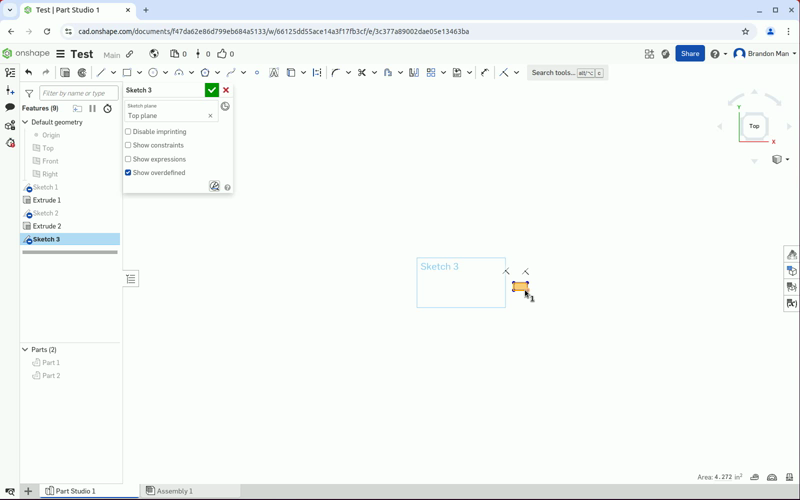
mouse_move(73, 352)
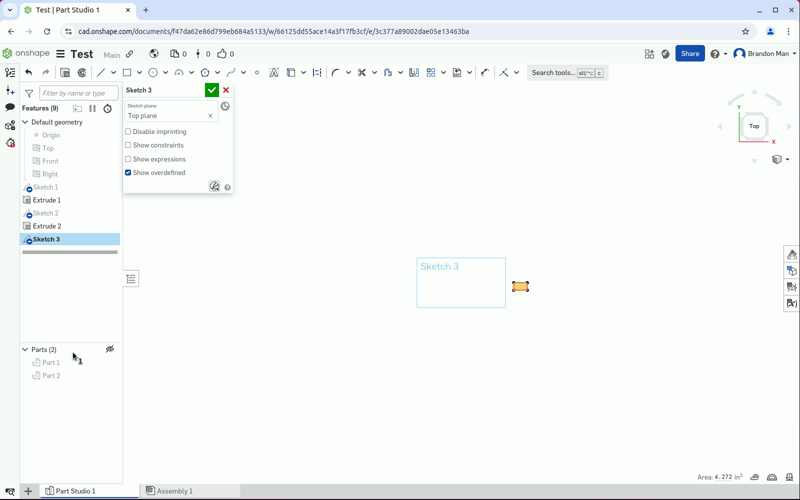
key(shift+y)
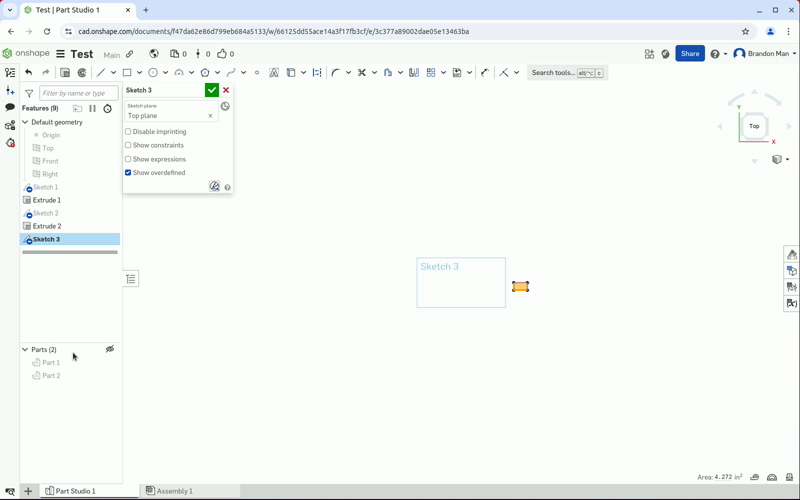
key(shift+e)
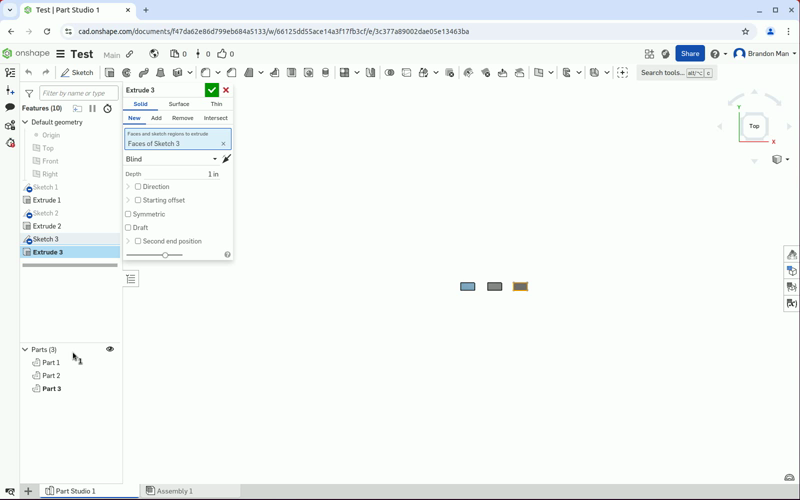
mouse_move(143, 106)
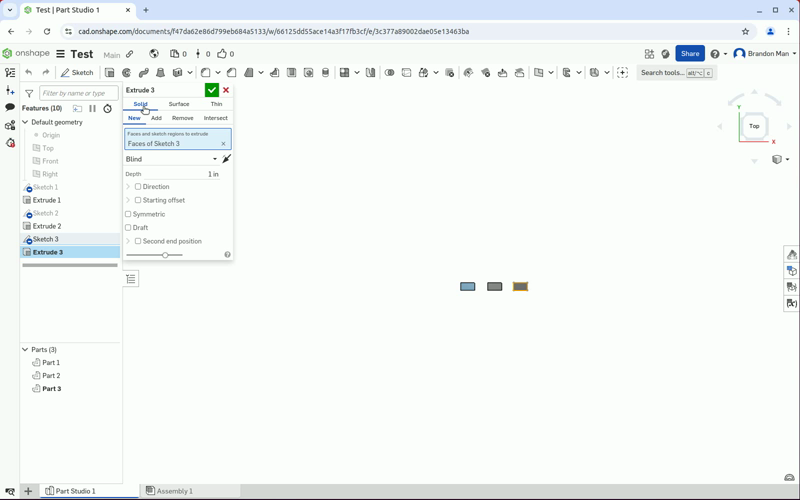
click(143, 106)
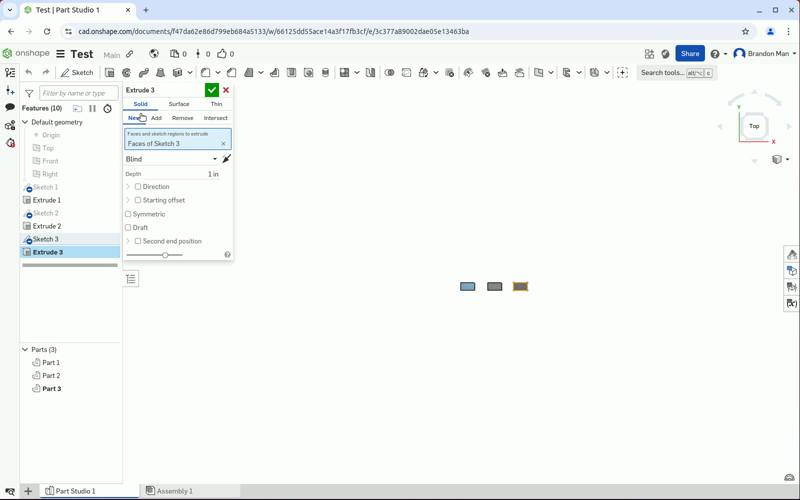
mouse_move(137, 120)
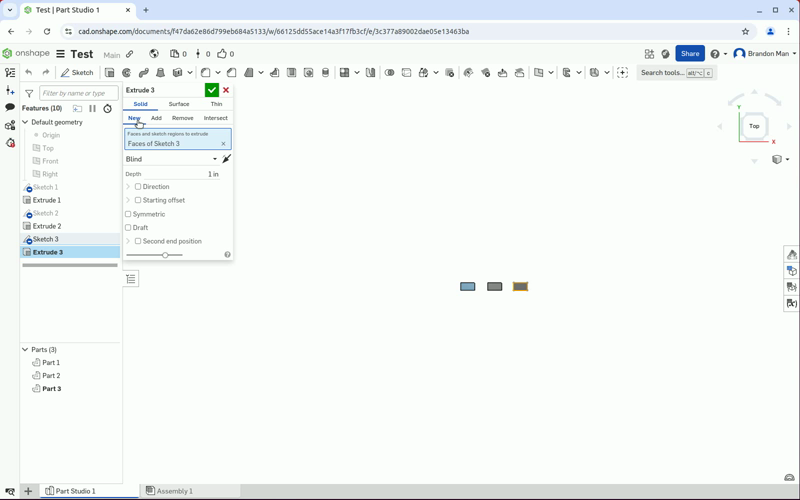
click(137, 120)
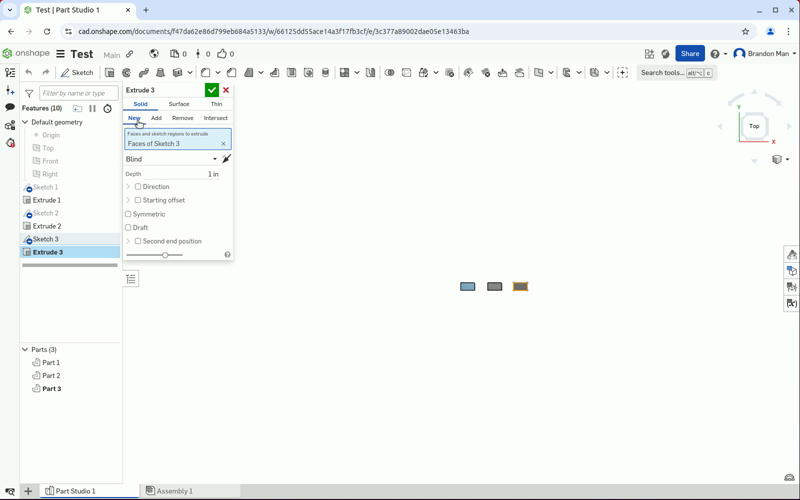
key(tab, 4)
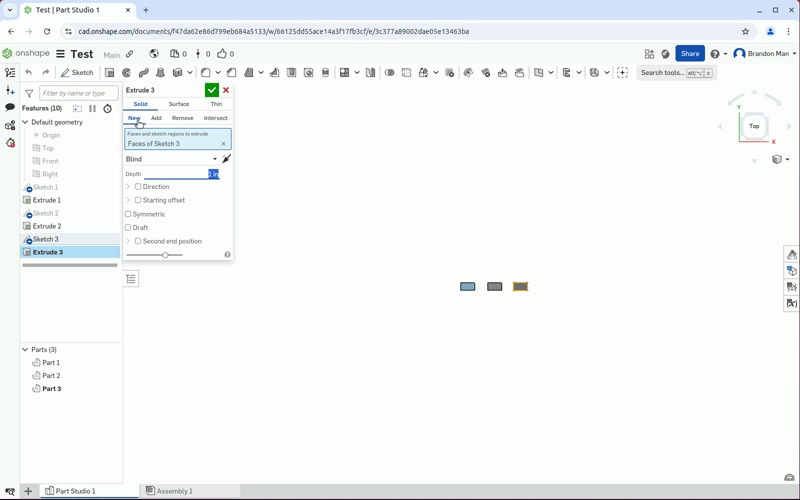
text(3.37)
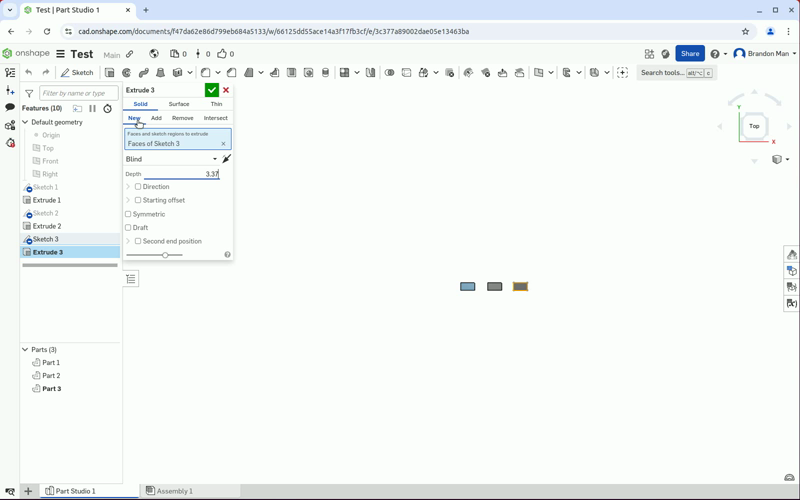
key(tab, 3)
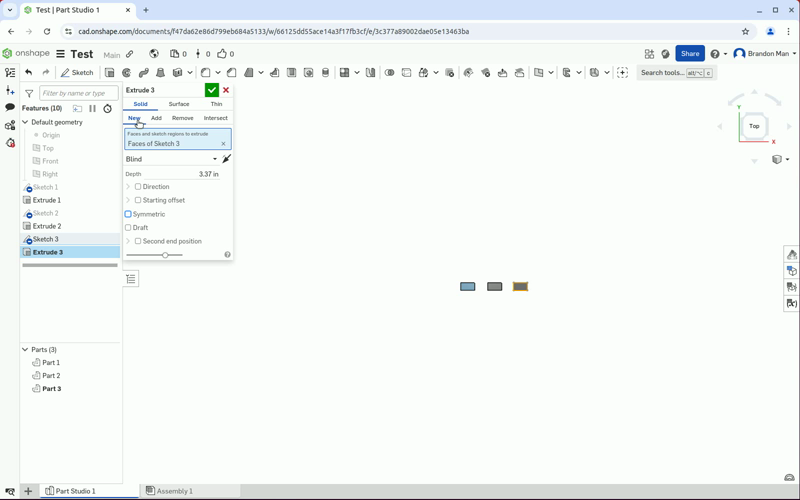
key(space)
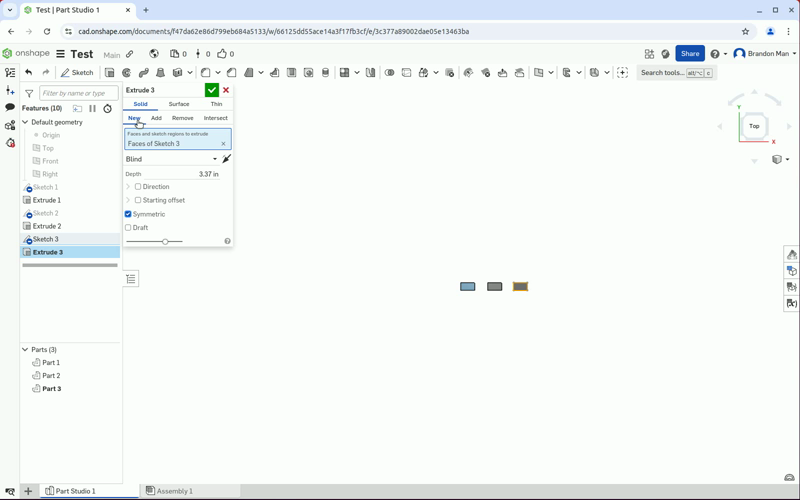
key(enter)
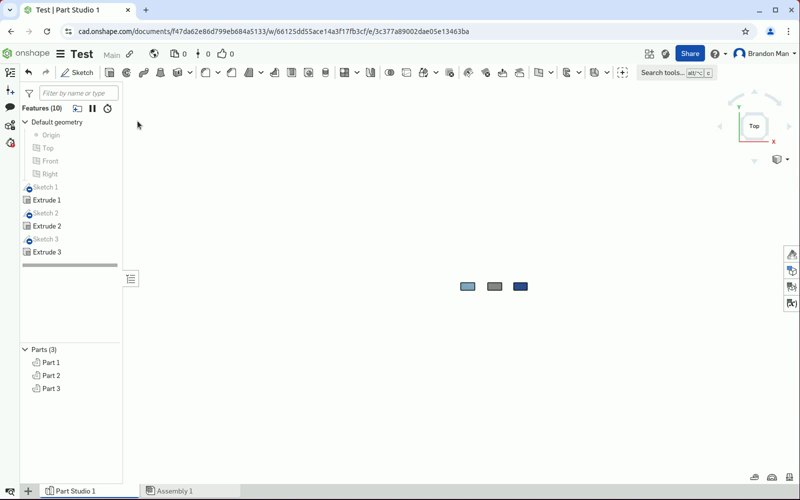
key(shift+h)
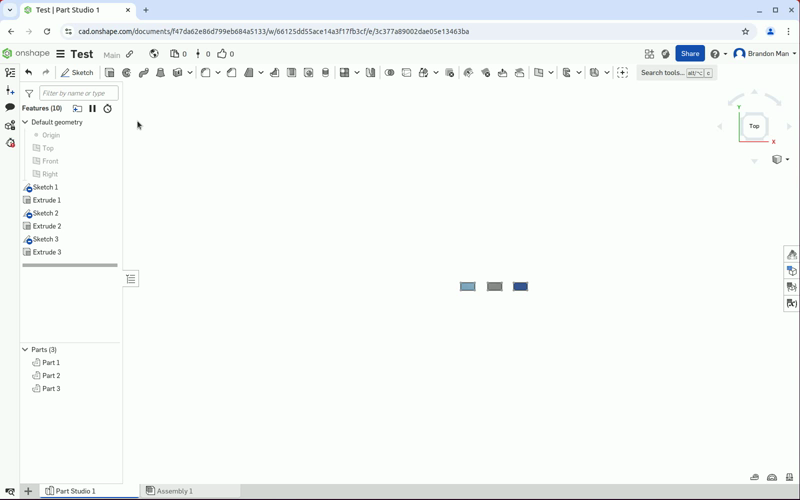
key(shift+h)
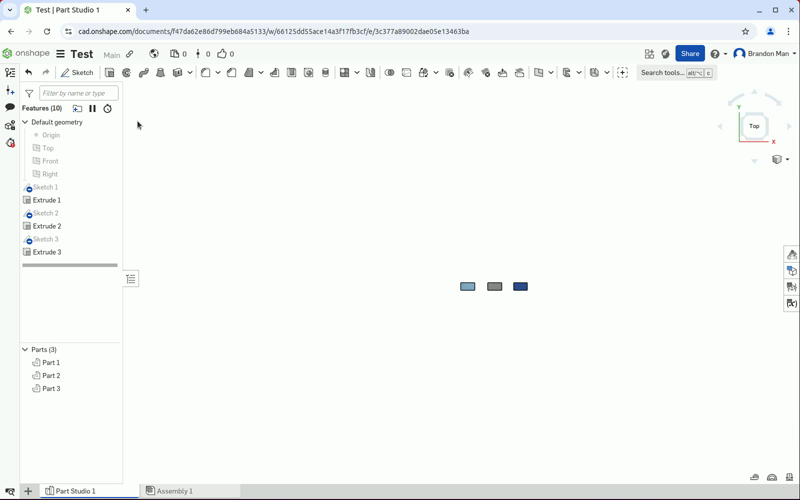
mouse_move(73, 189)
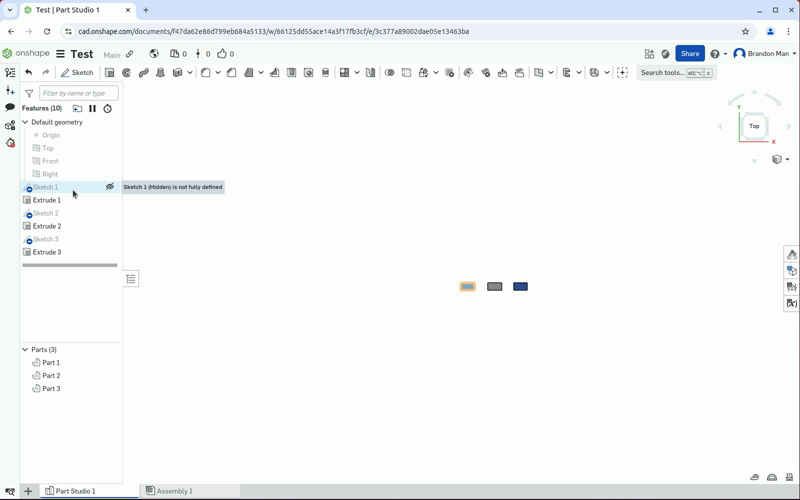
click(73, 189)
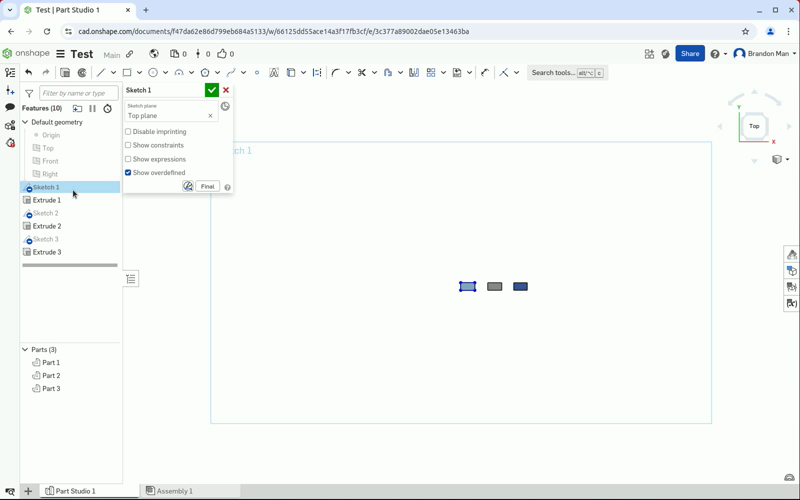
mouse_move(229, 92)
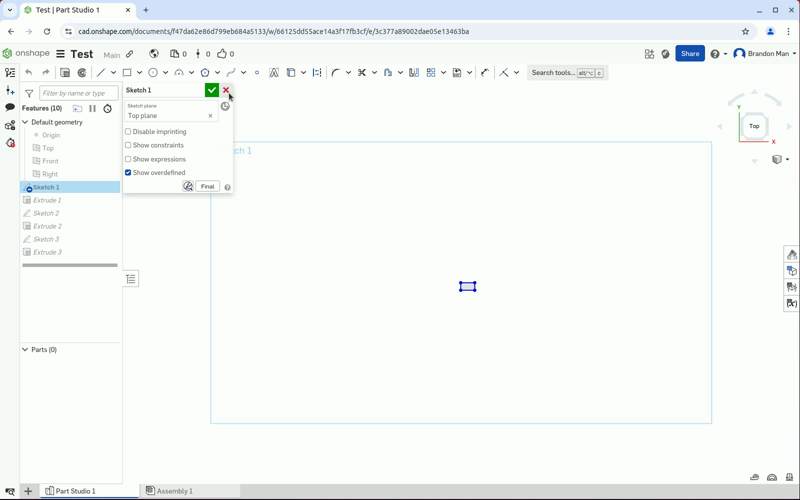
click(229, 92)
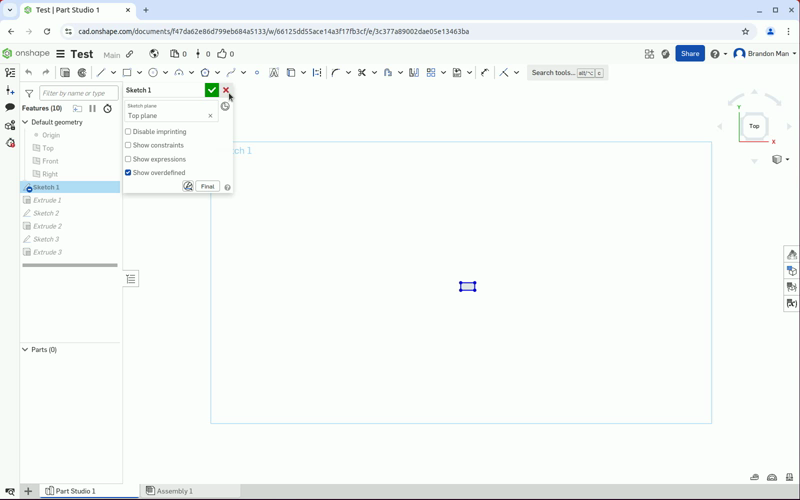
key(shift+s)
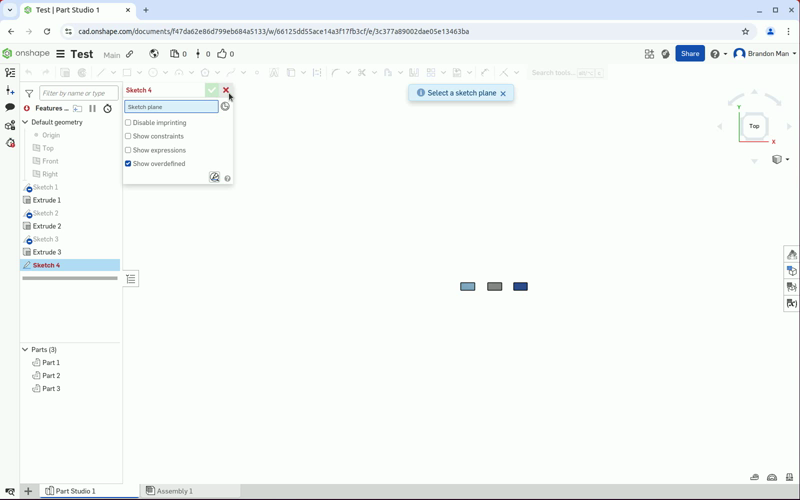
mouse_move(73, 150)
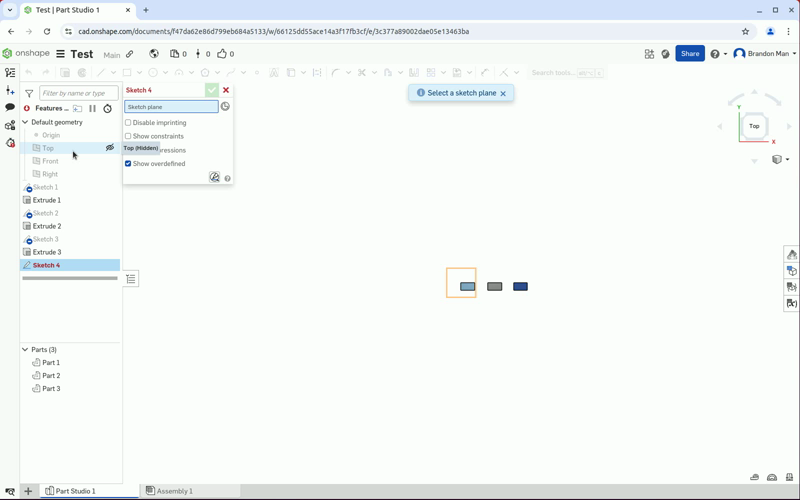
click(73, 150)
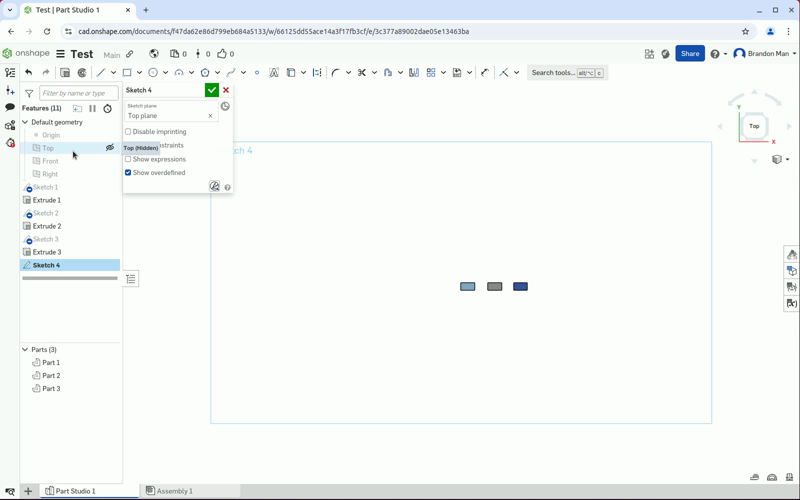
mouse_move(73, 352)
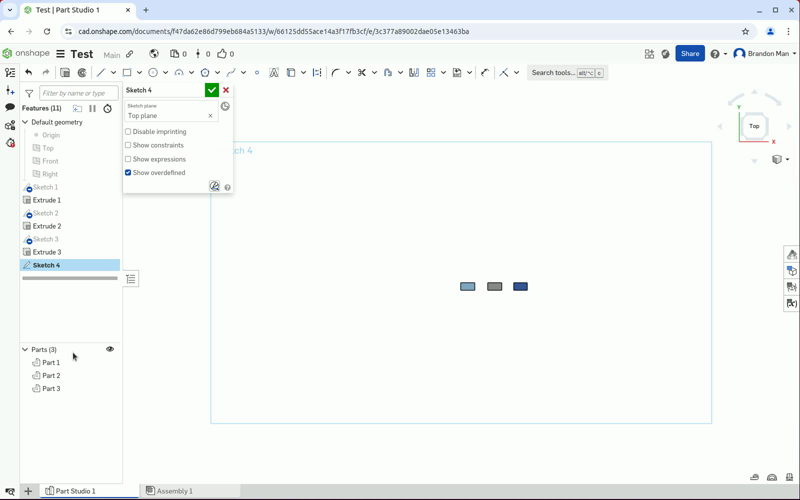
key(y)
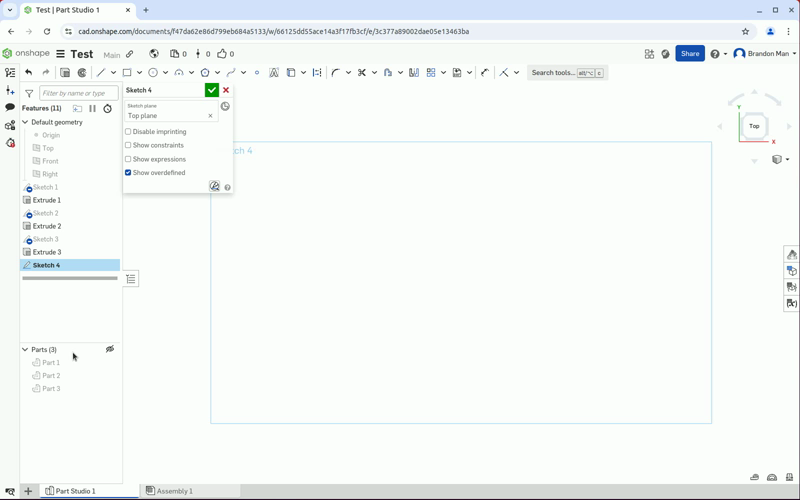
key(l)
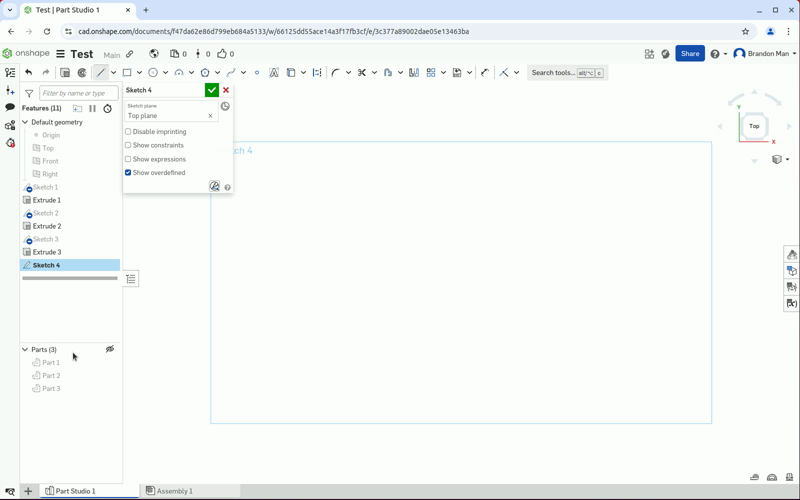
key_down(shift)
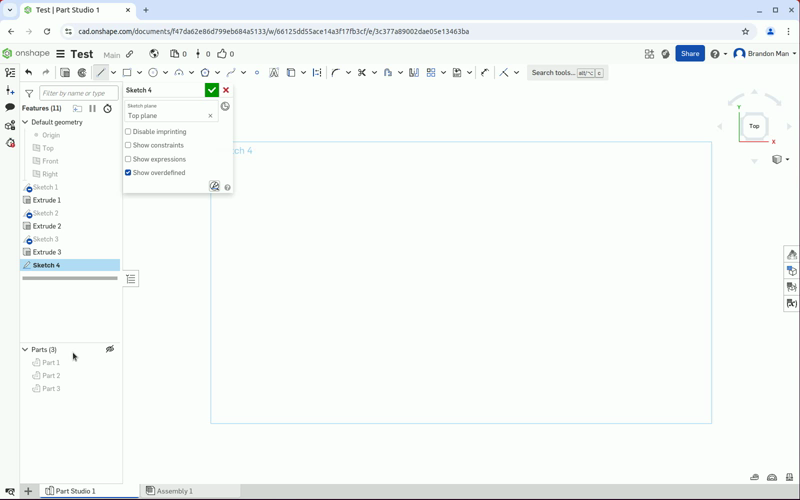
mouse_move(540, 290)
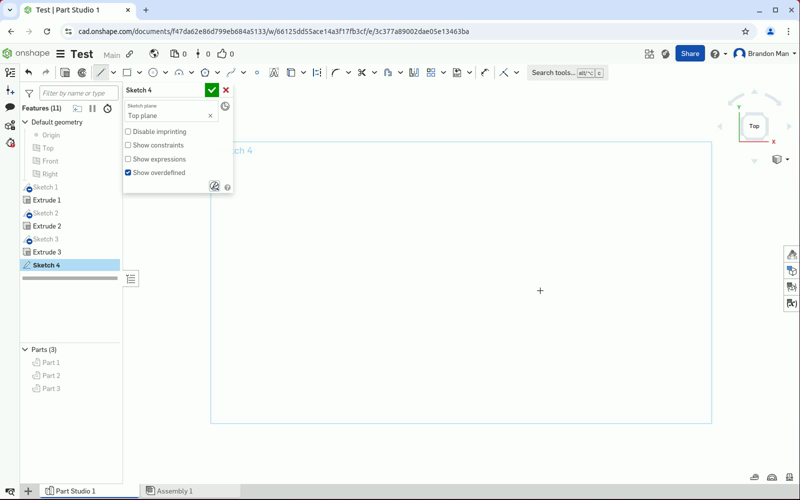
click(540, 290)
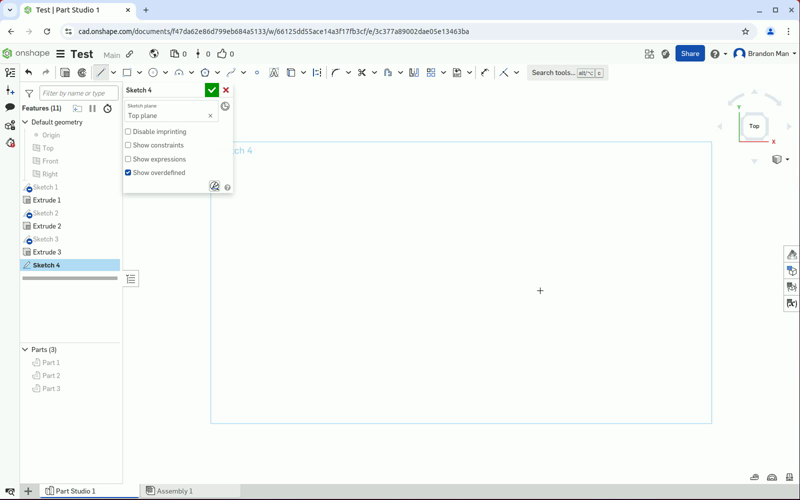
key_up(shift)
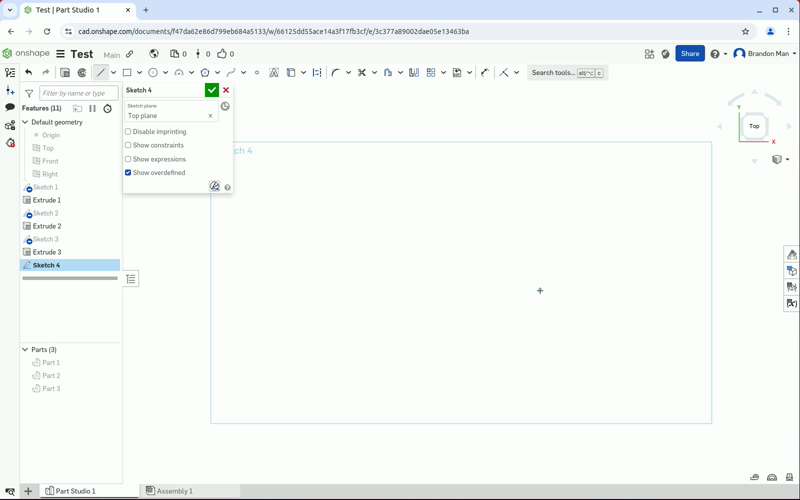
key_down(shift)
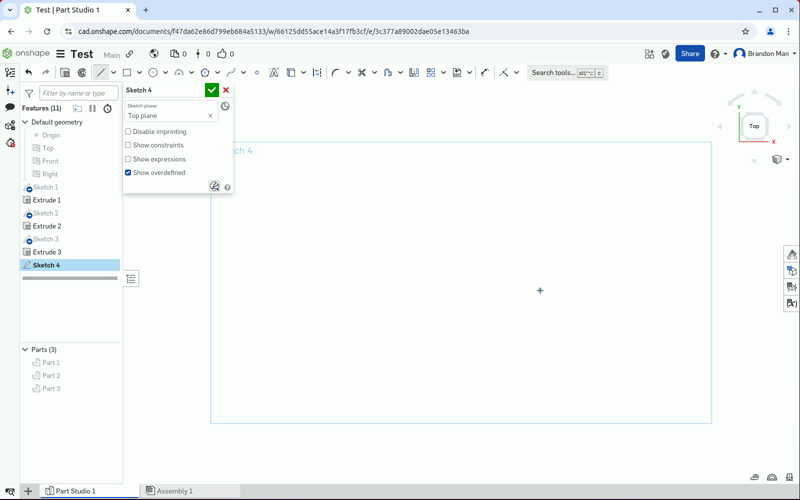
mouse_move(570, 290)
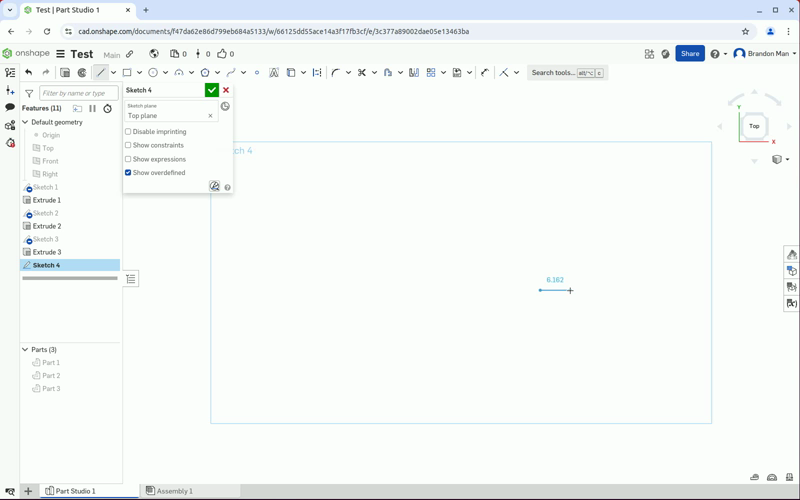
mouse_move(561, 290)
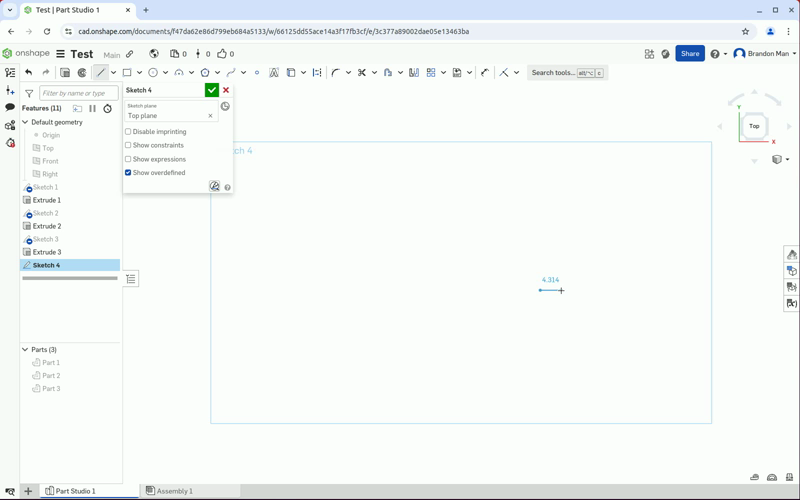
click(561, 290)
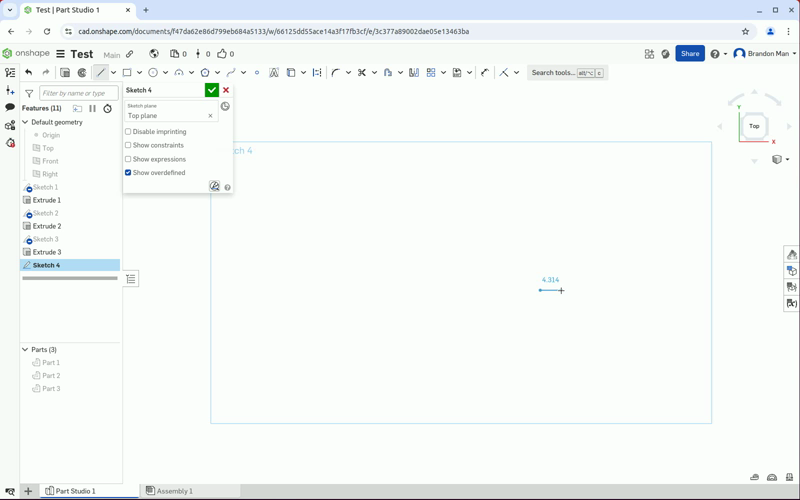
key_up(shift)
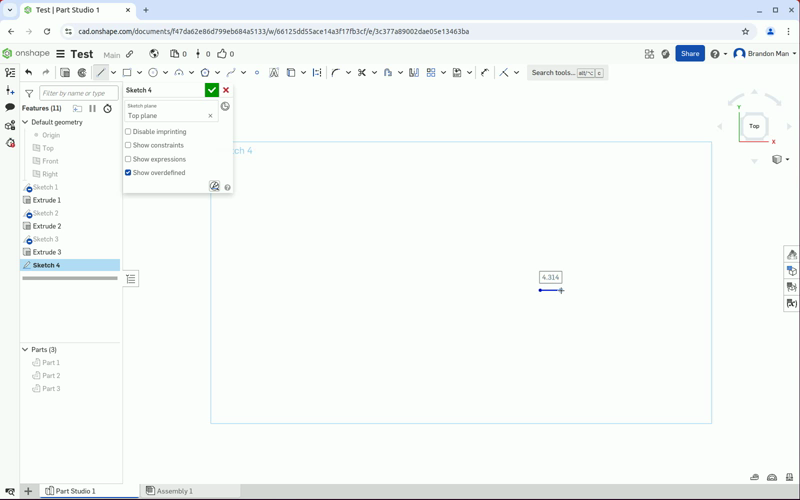
key(esc)
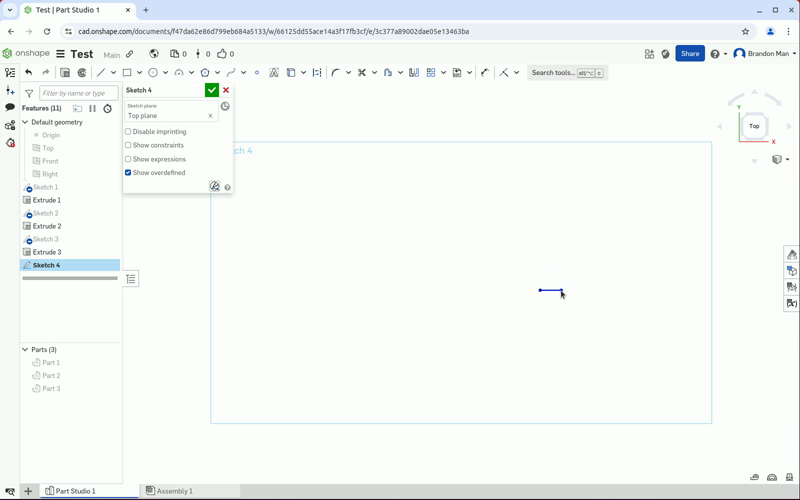
key(a)
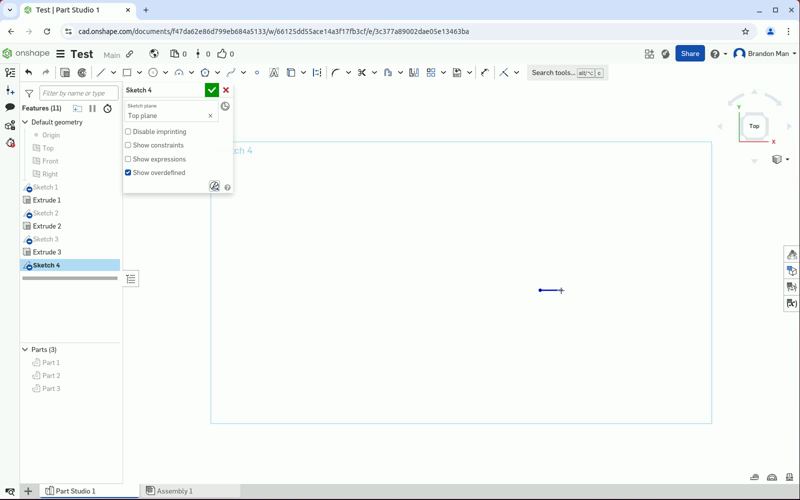
mouse_move(561, 290)
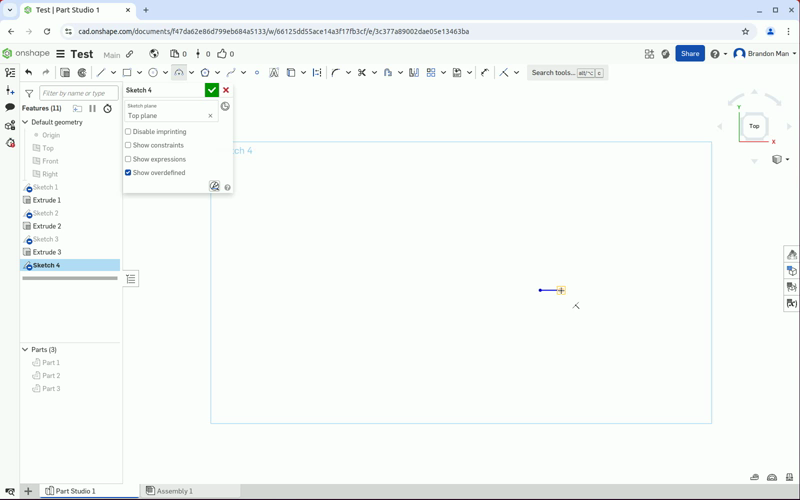
click(561, 290)
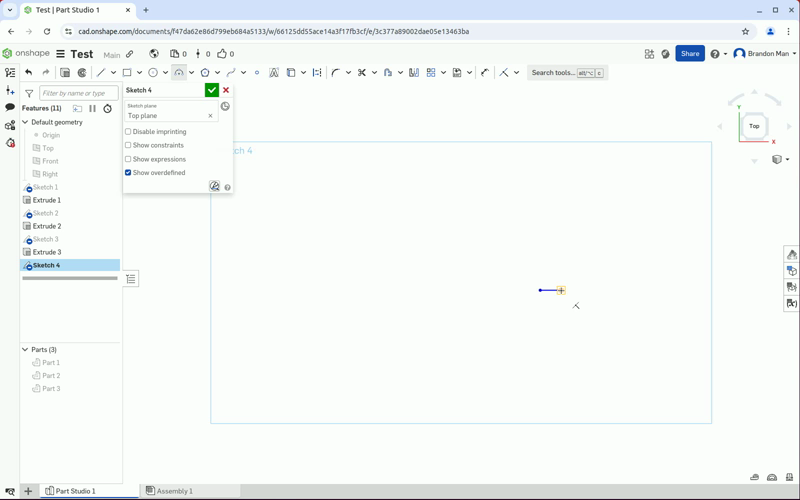
key_down(shift)
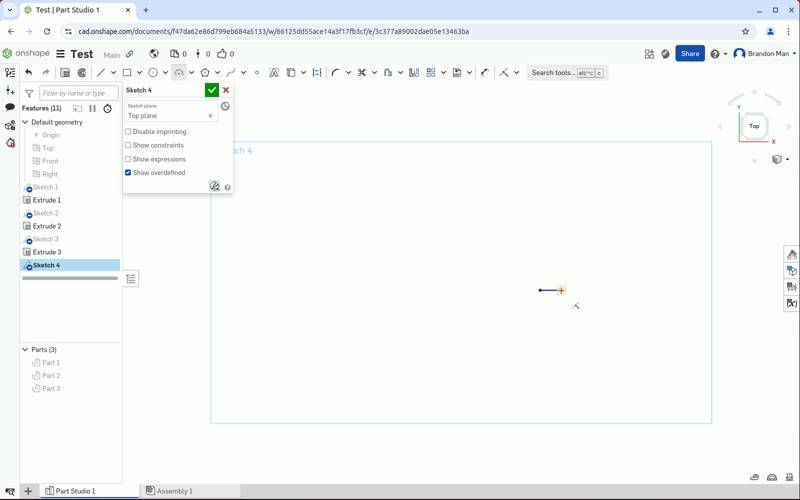
mouse_move(568, 282)
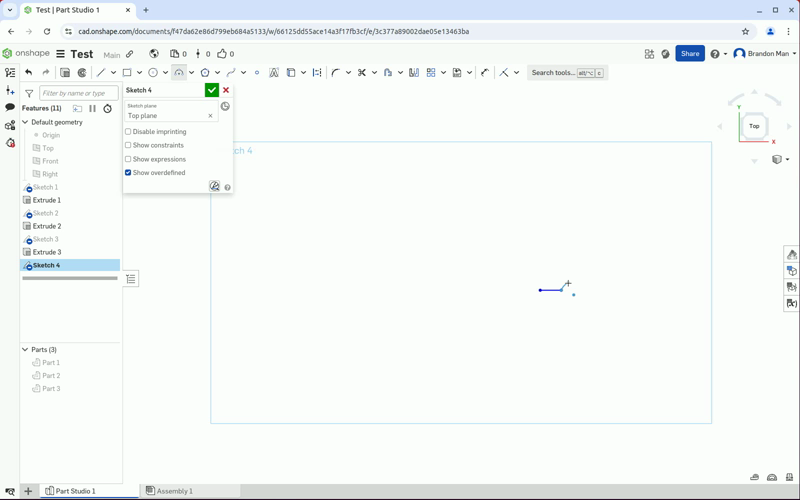
click(568, 282)
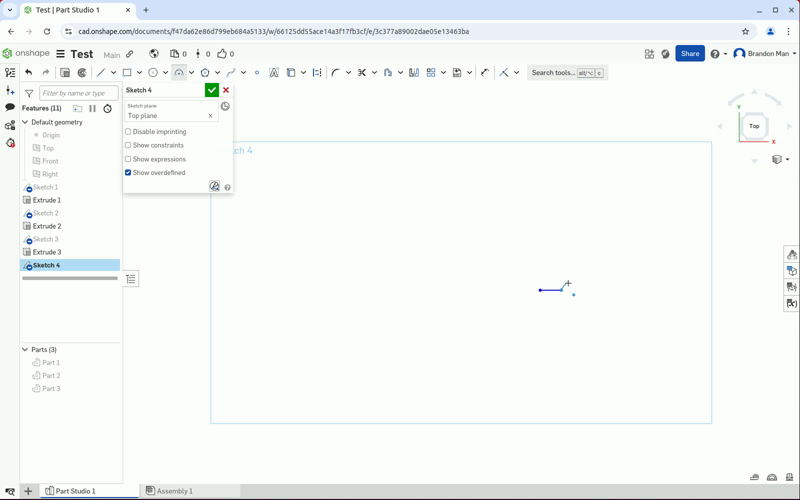
mouse_move(563, 285)
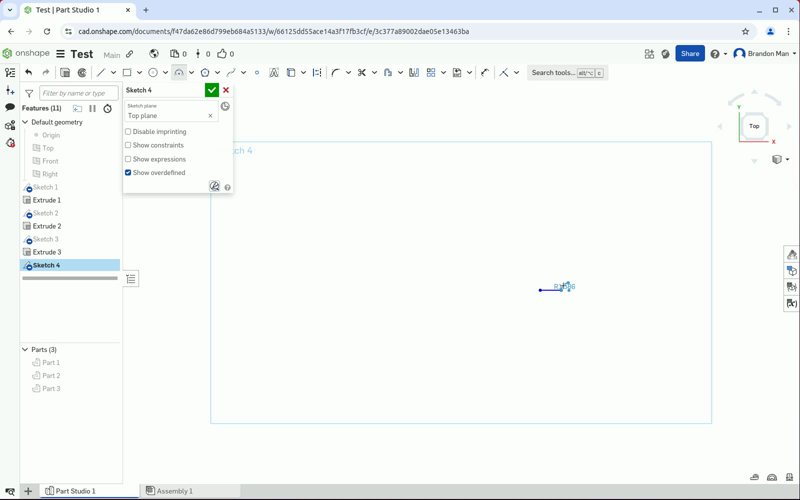
click(563, 285)
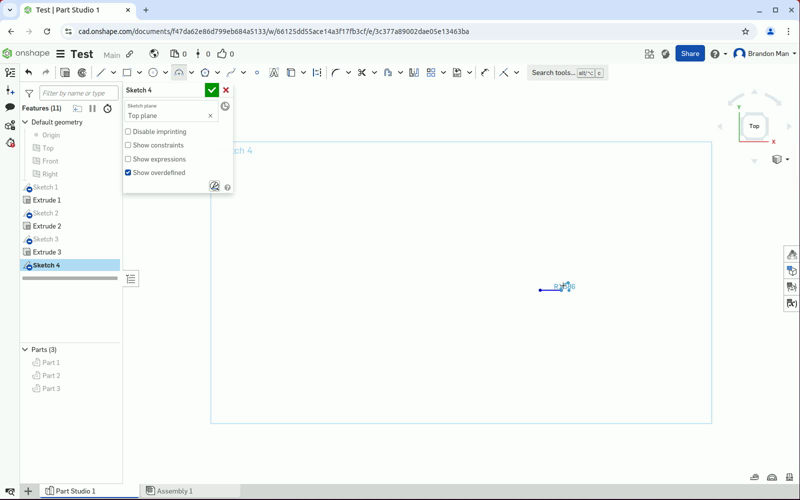
key_up(shift)
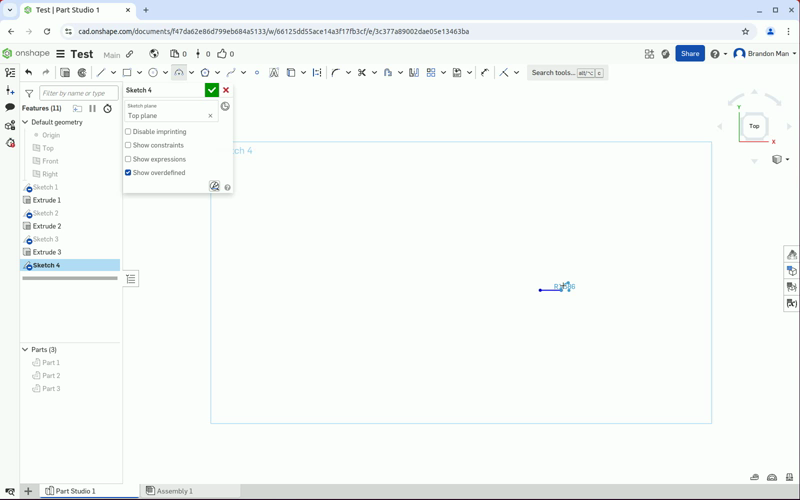
key(esc)
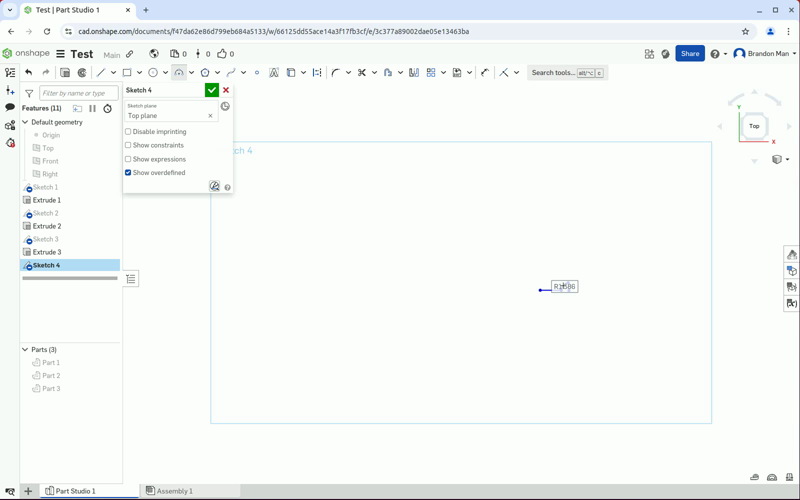
key(l)
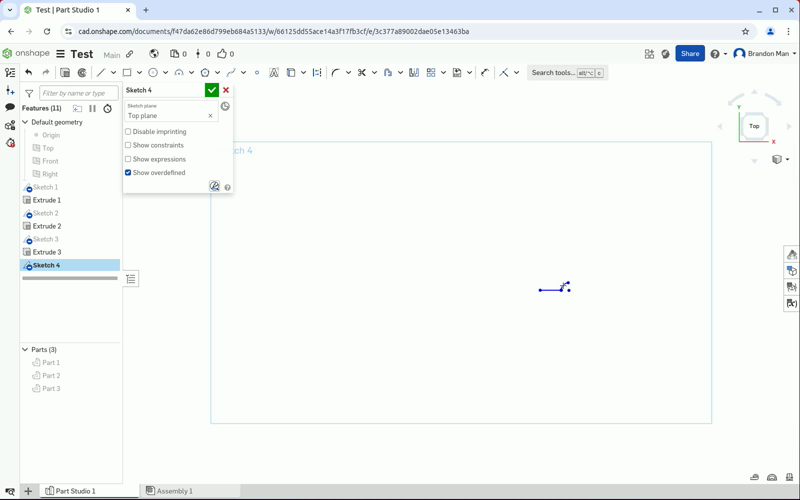
mouse_move(568, 282)
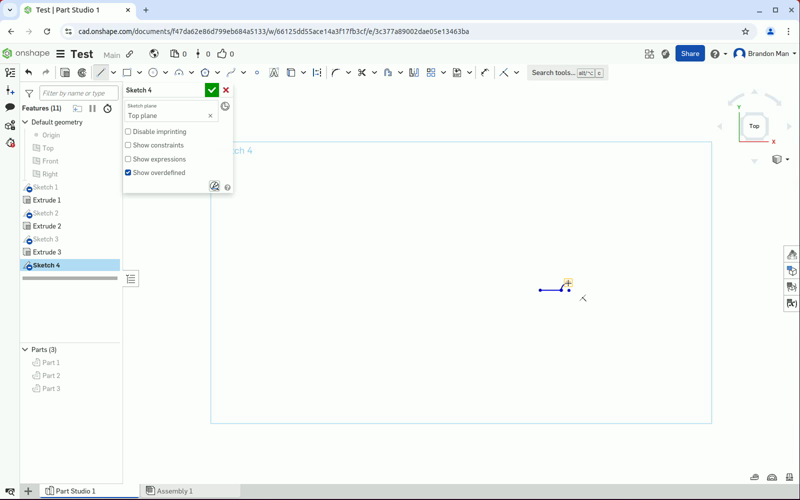
click(568, 282)
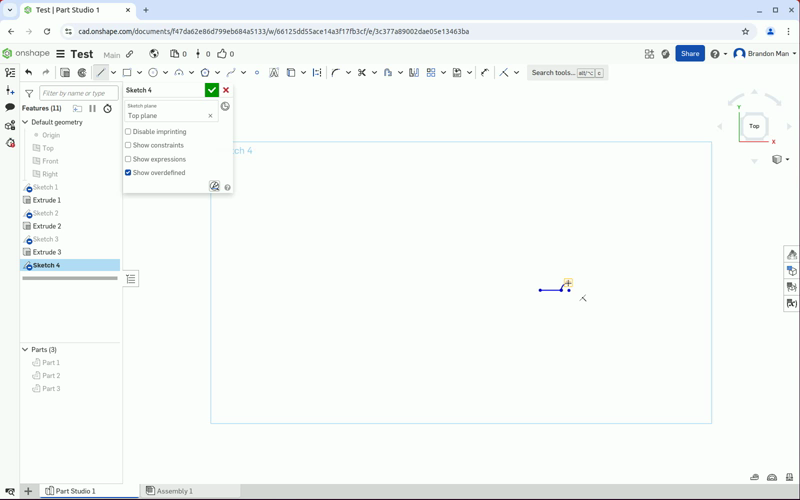
key_down(shift)
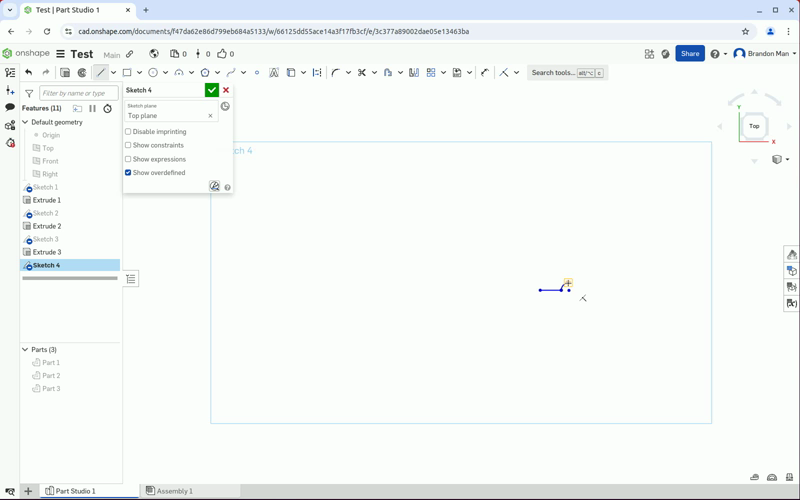
mouse_move(589, 282)
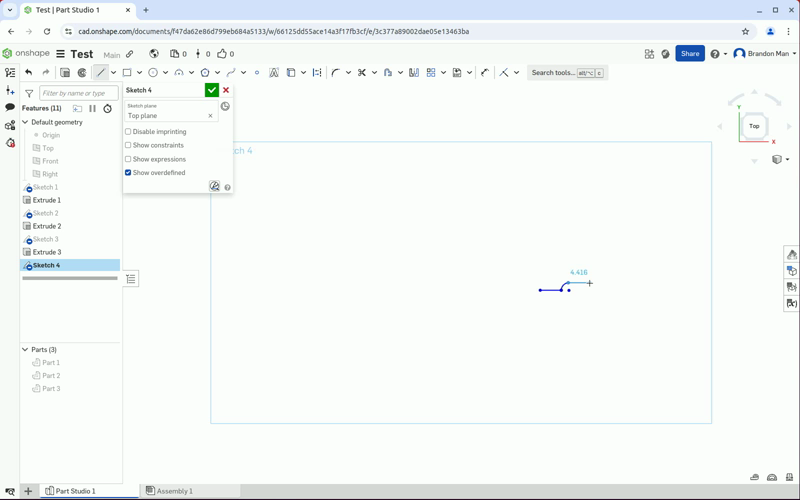
mouse_move(540, 282)
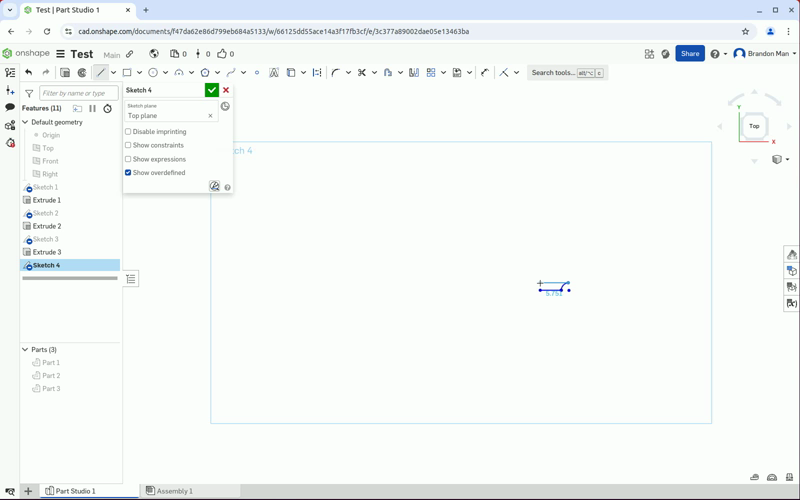
click(540, 282)
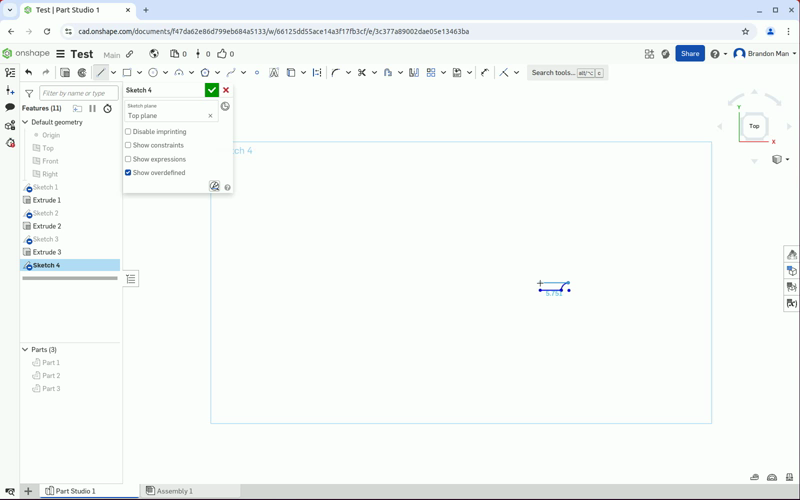
key_up(shift)
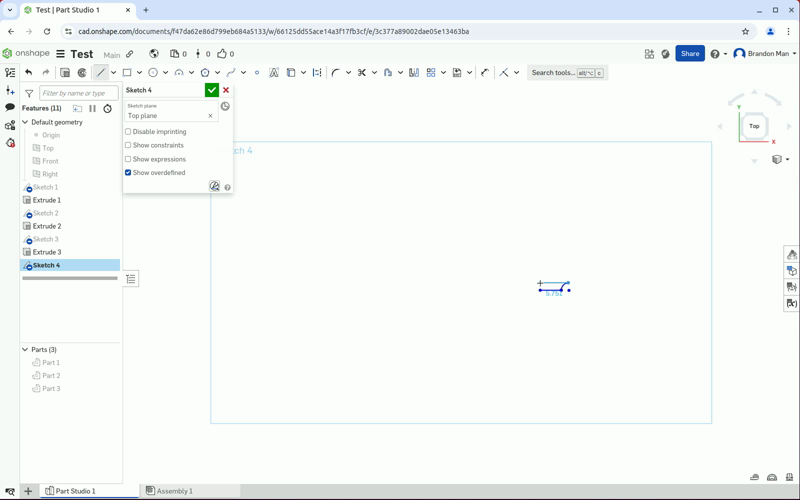
mouse_move(570, 282)
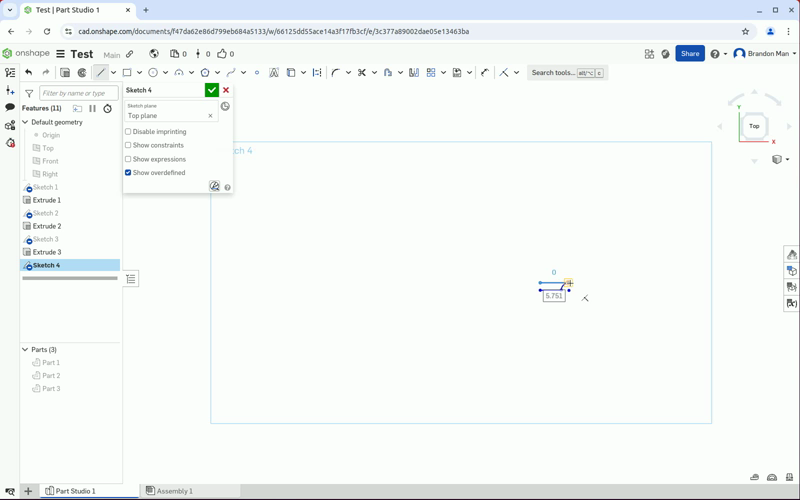
key_down(shift)
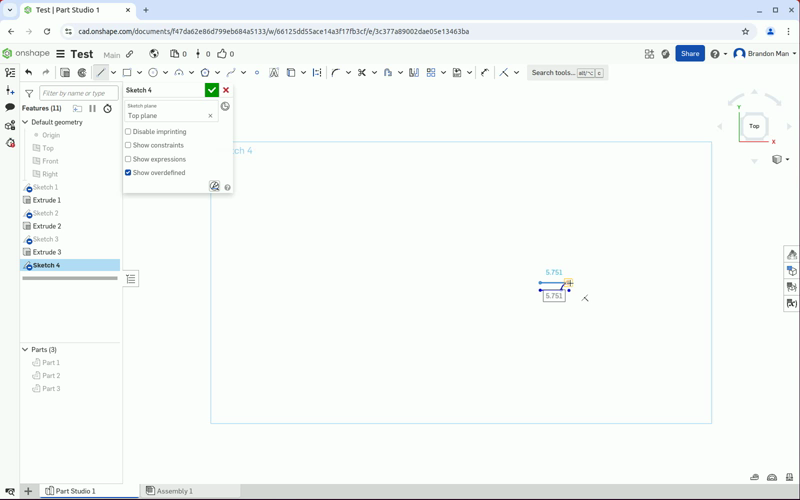
mouse_move(540, 290)
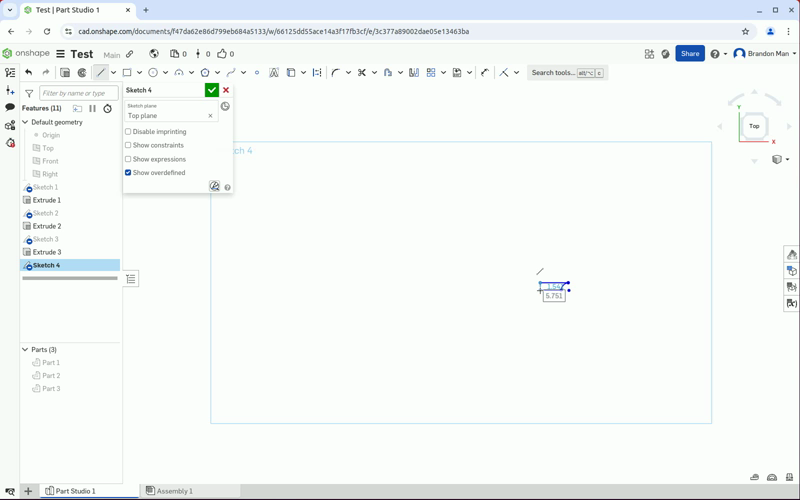
scroll(6)
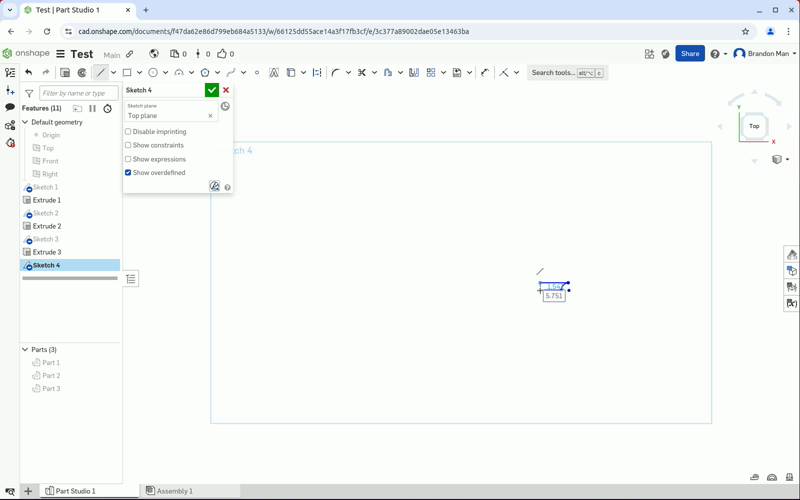
scroll(6)
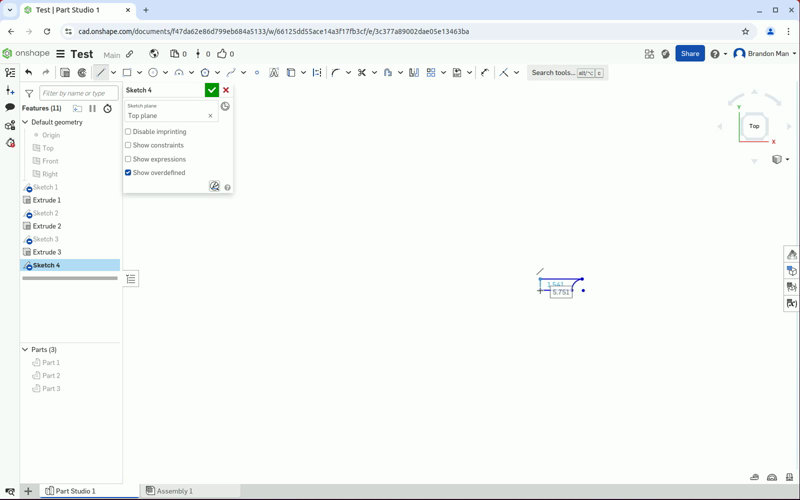
scroll(6)
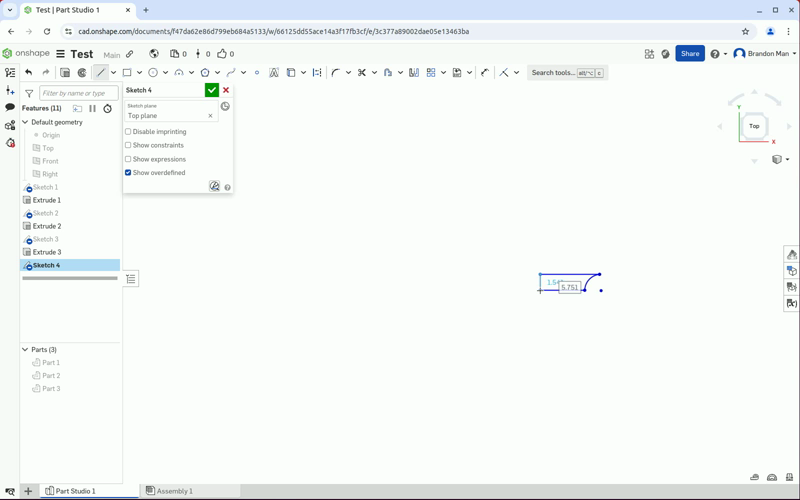
scroll(6)
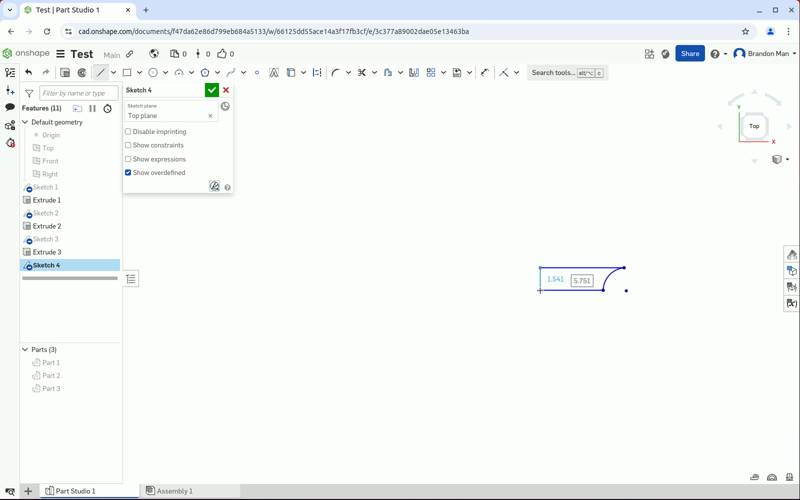
scroll(6)
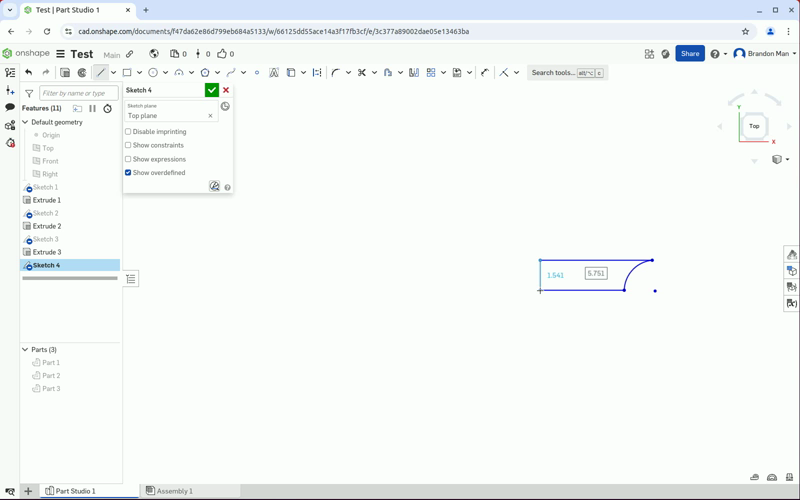
scroll(6)
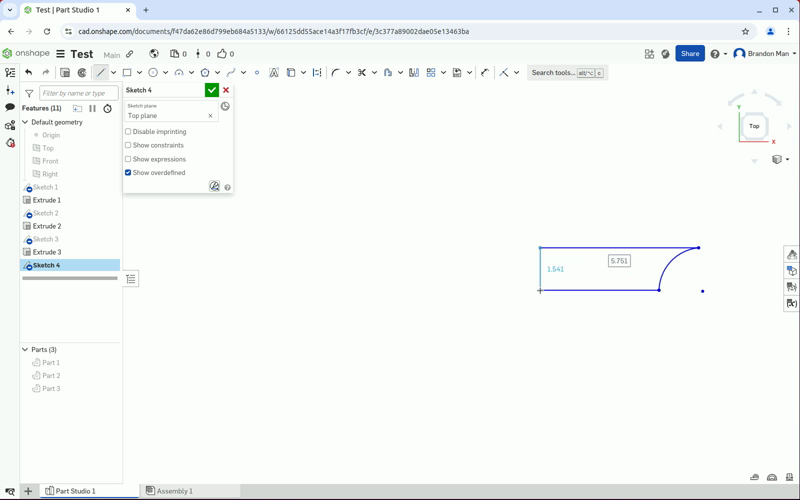
scroll(6)
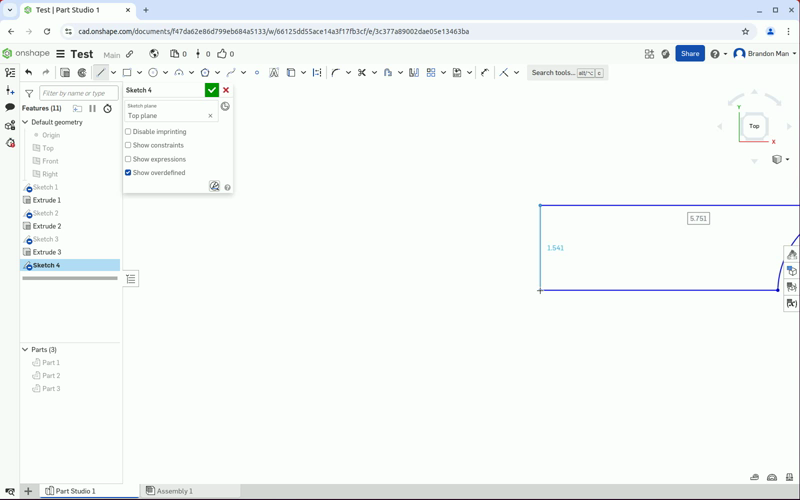
key_up(shift)
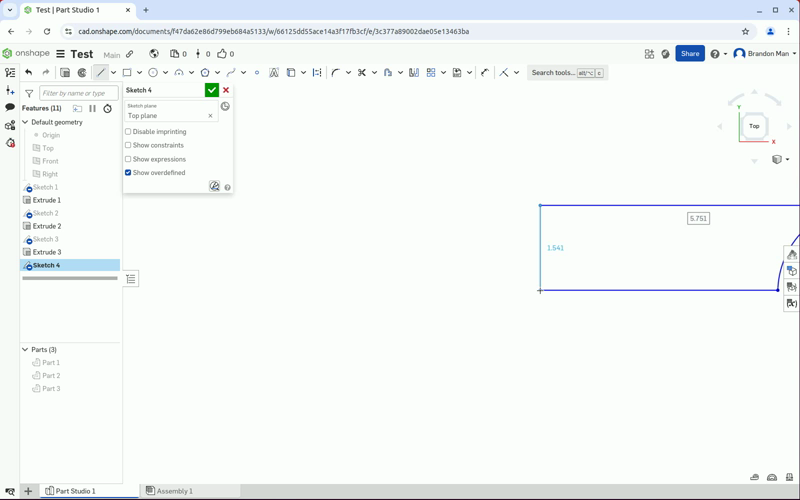
click(540, 290)
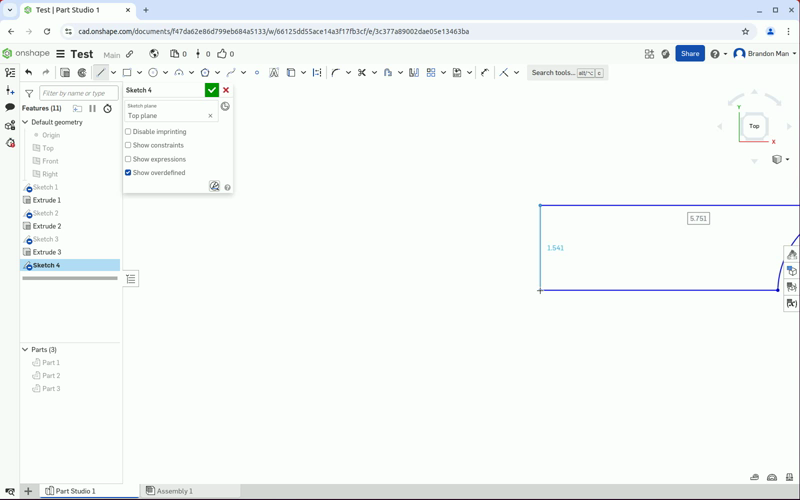
scroll(-6)
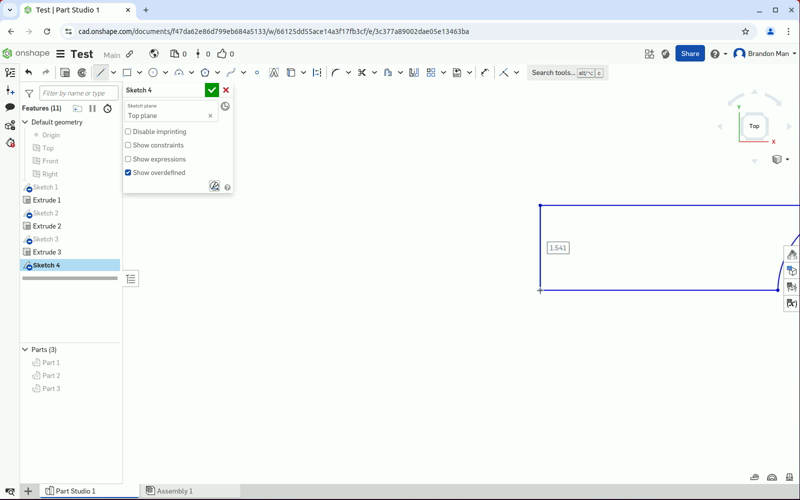
scroll(-6)
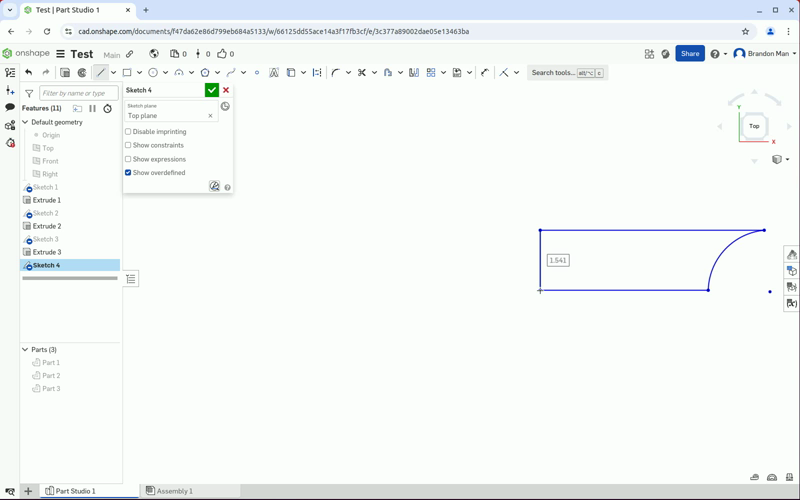
scroll(-6)
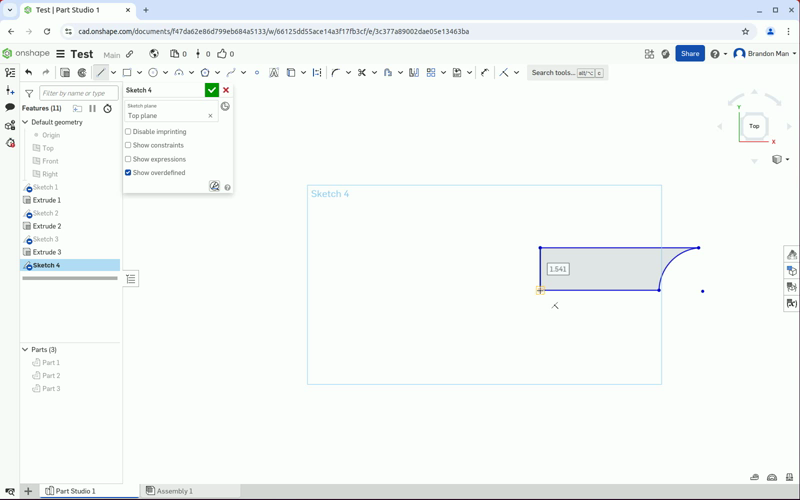
scroll(-6)
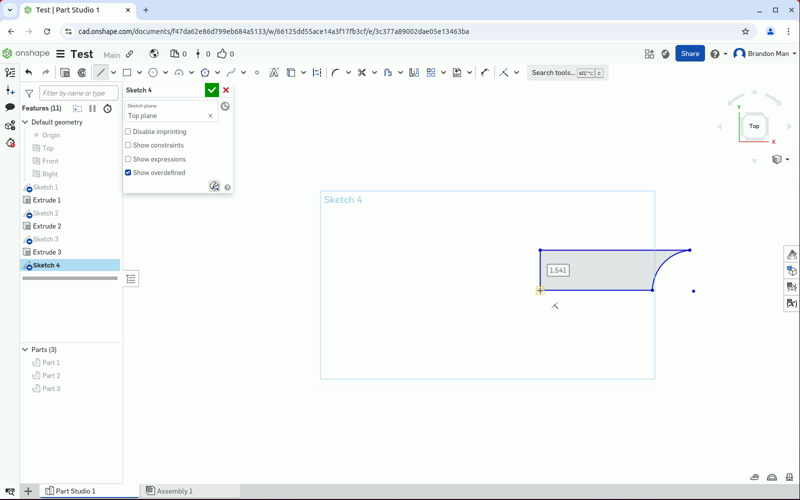
scroll(-6)
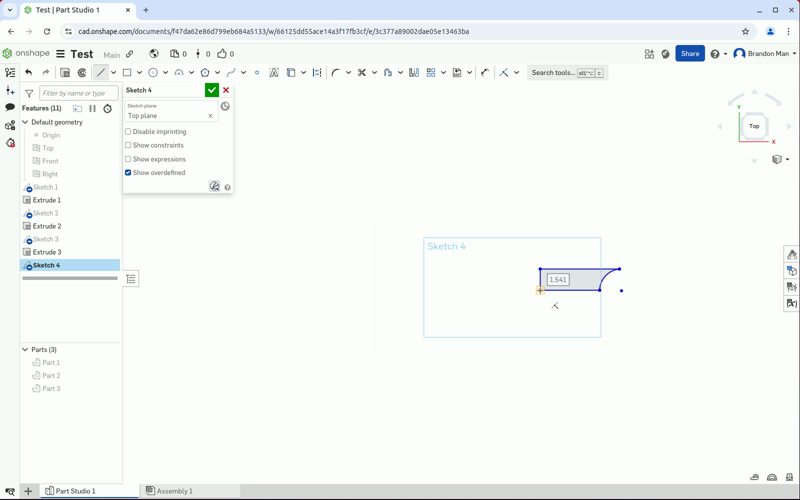
scroll(-6)
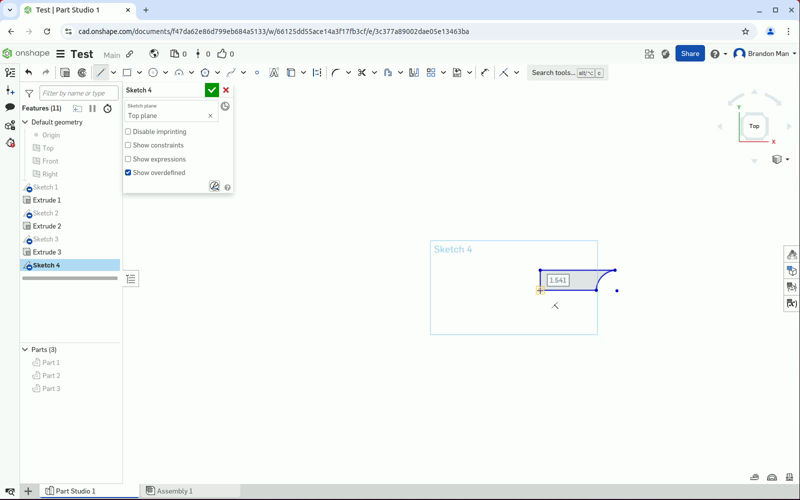
scroll(-6)
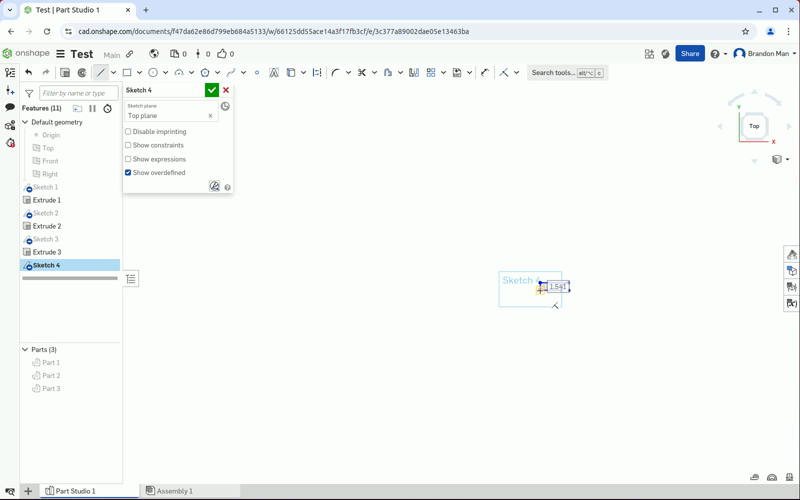
key(esc)
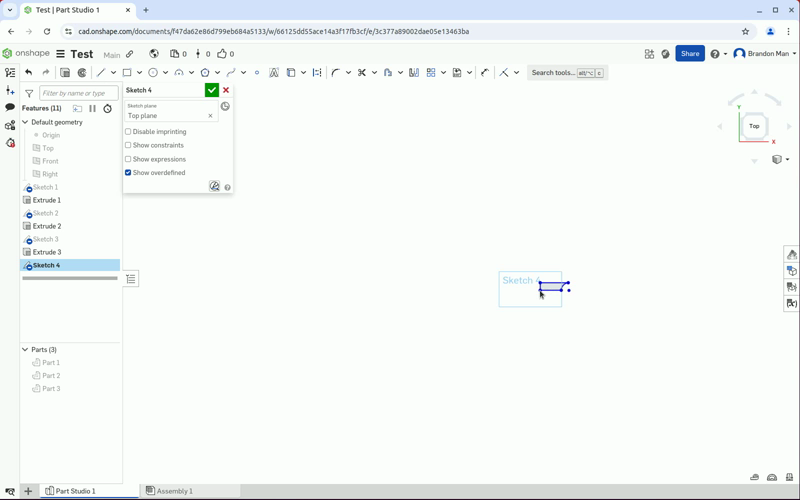
mouse_move(560, 285)
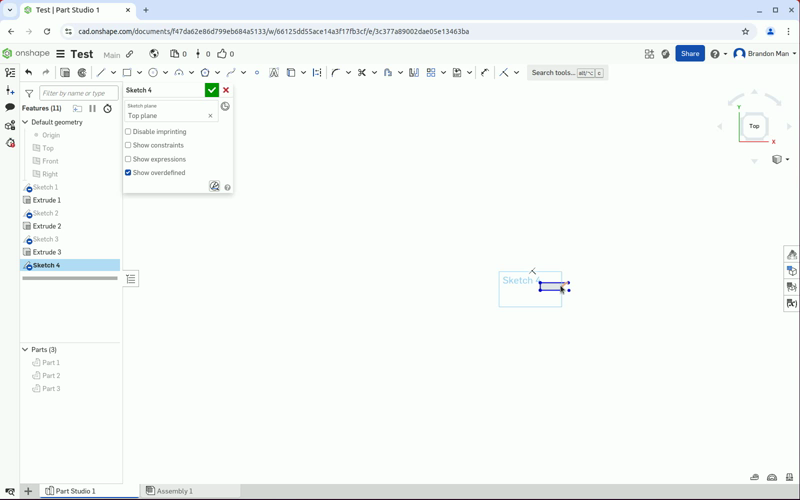
scroll(6)
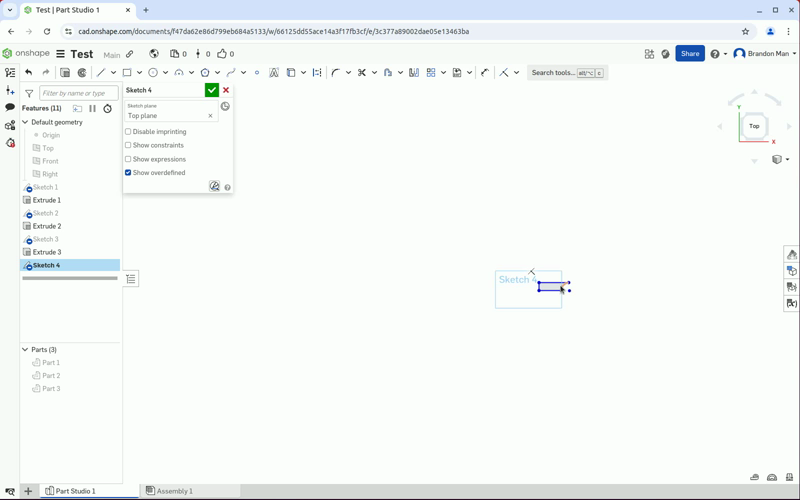
scroll(6)
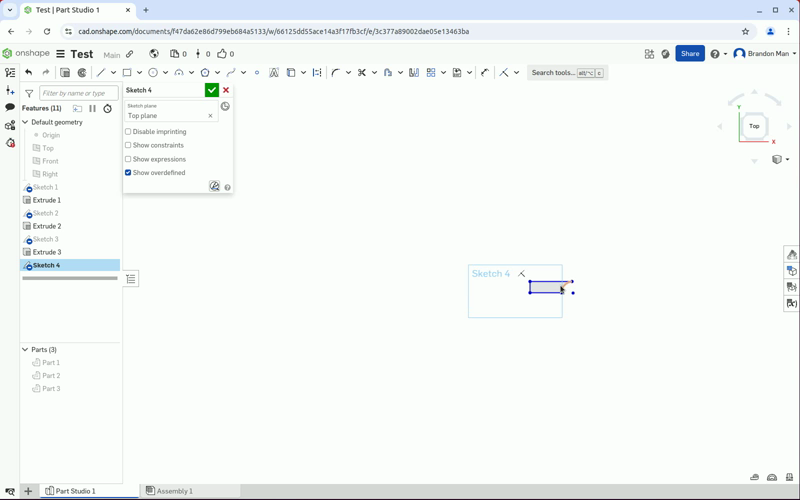
scroll(6)
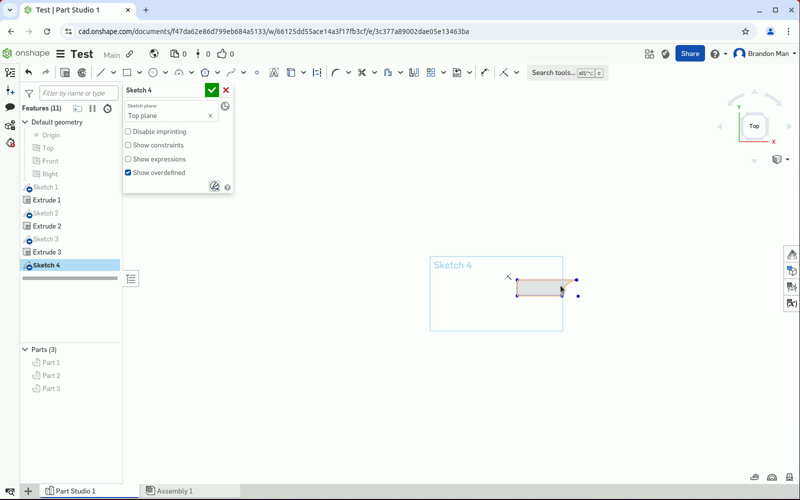
scroll(6)
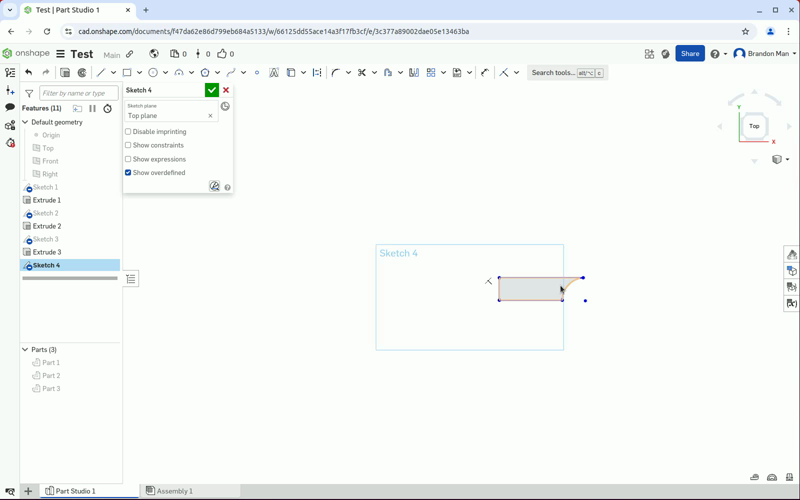
scroll(6)
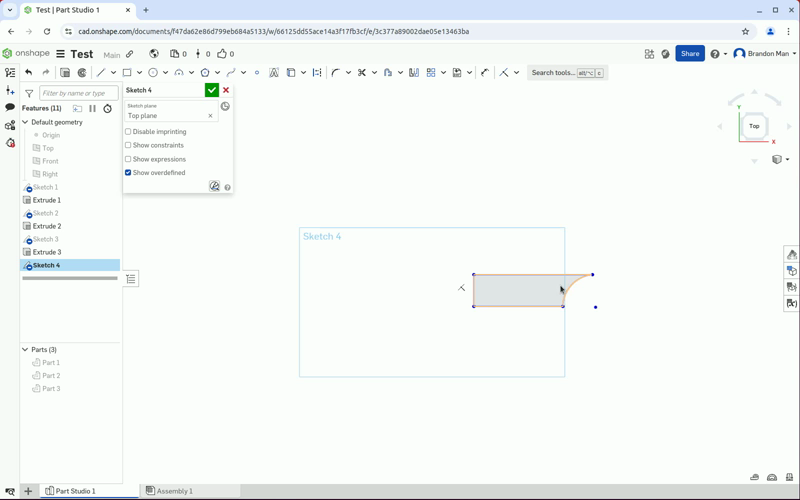
scroll(6)
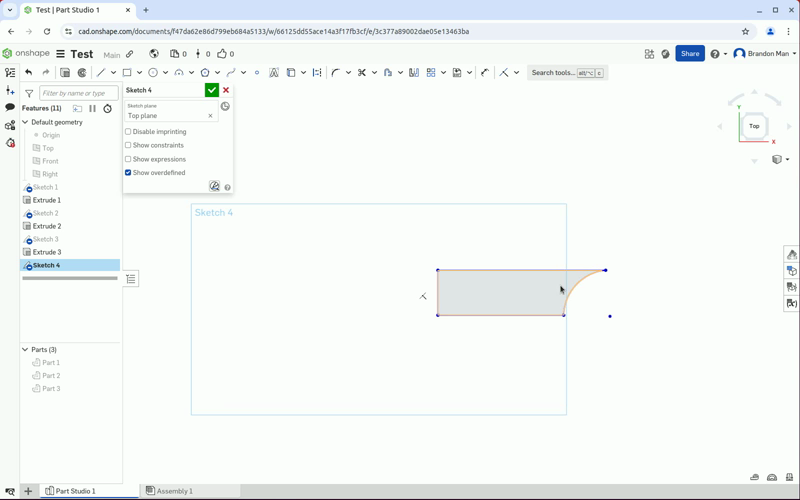
scroll(6)
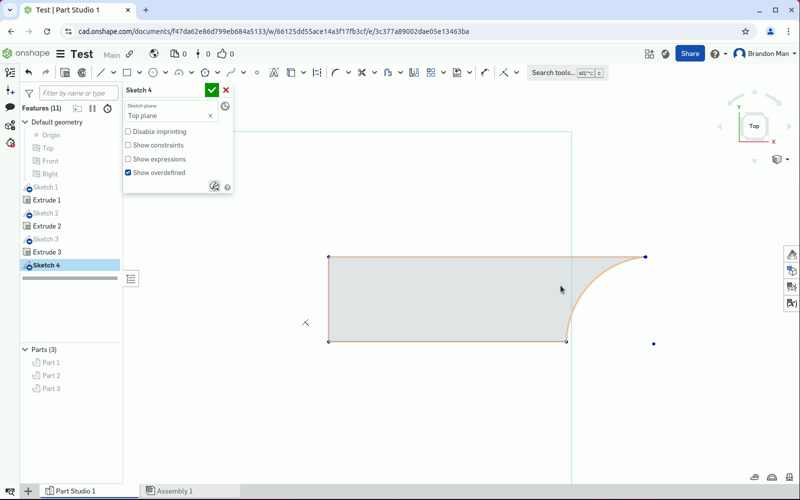
click(560, 285)
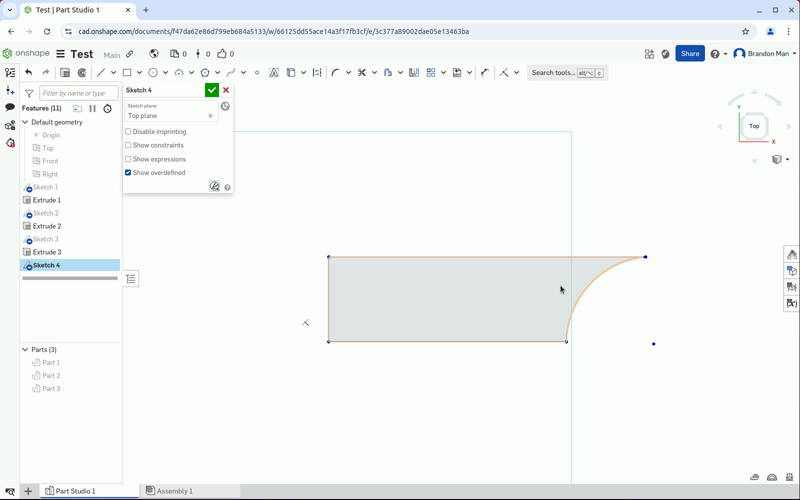
scroll(-6)
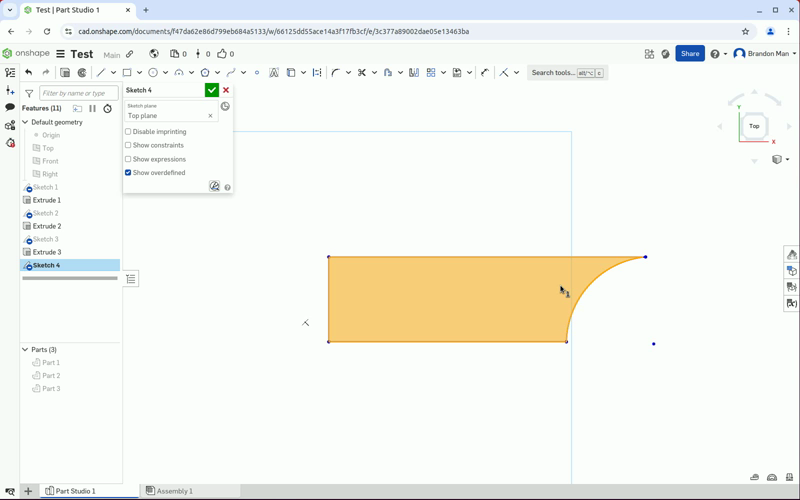
scroll(-6)
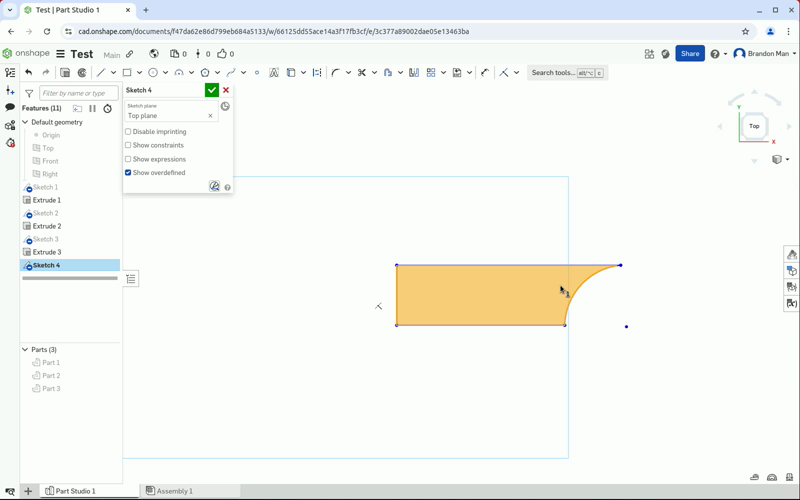
scroll(-6)
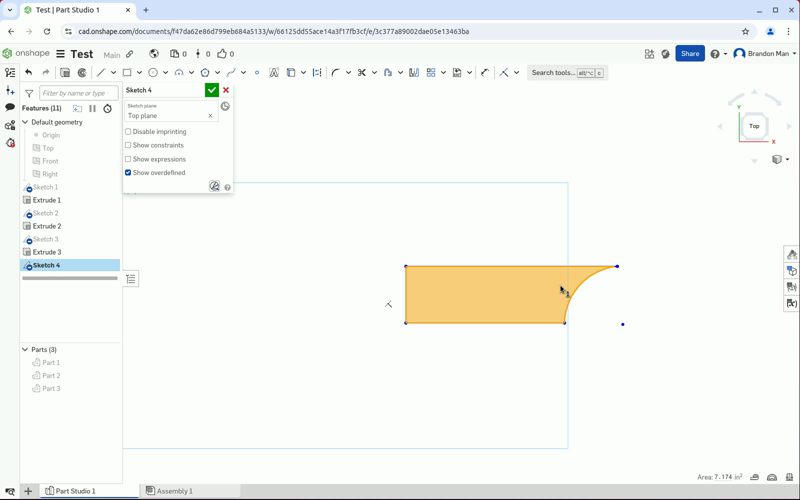
scroll(-6)
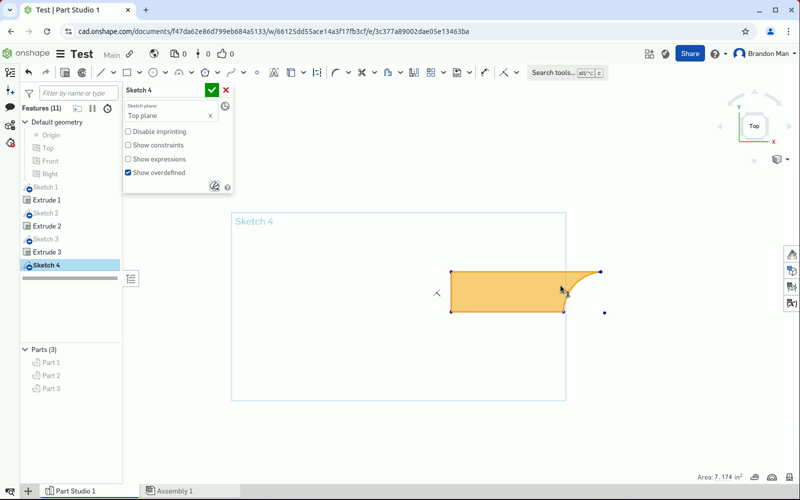
scroll(-6)
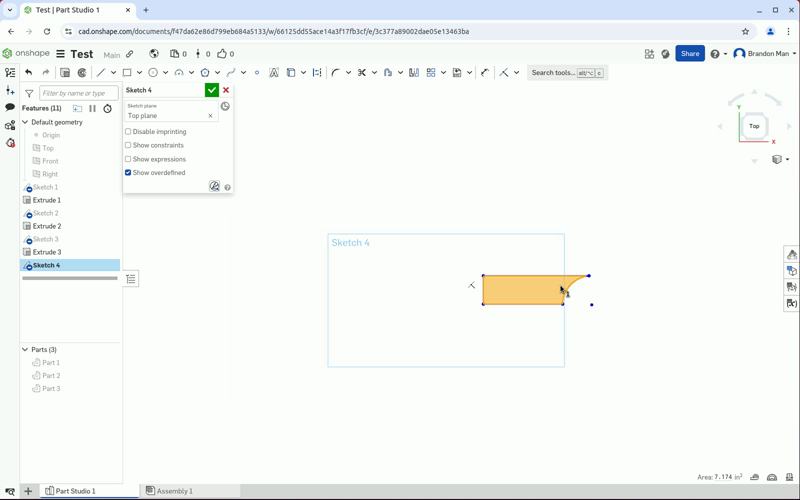
scroll(-6)
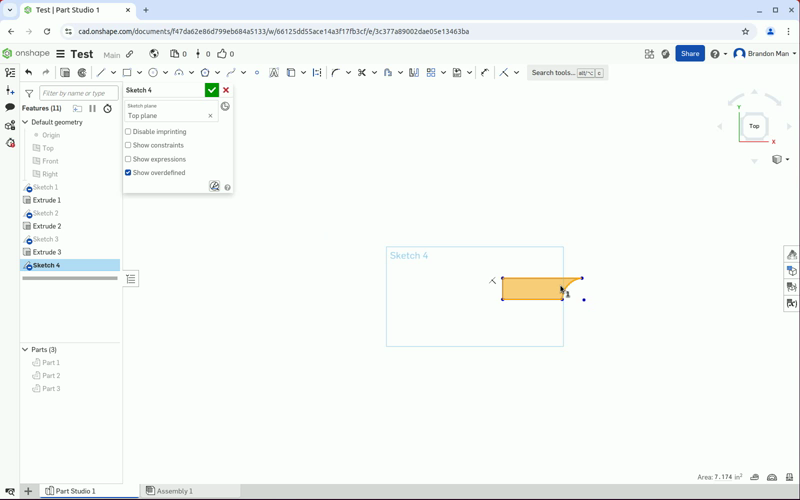
scroll(-6)
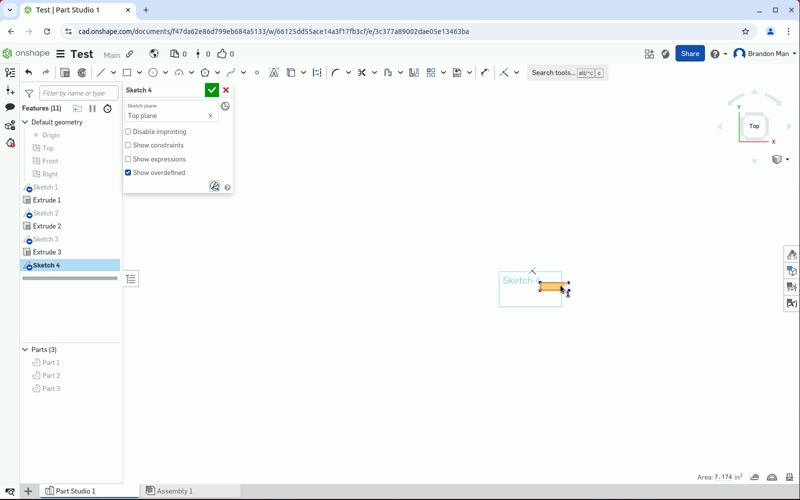
mouse_move(73, 352)
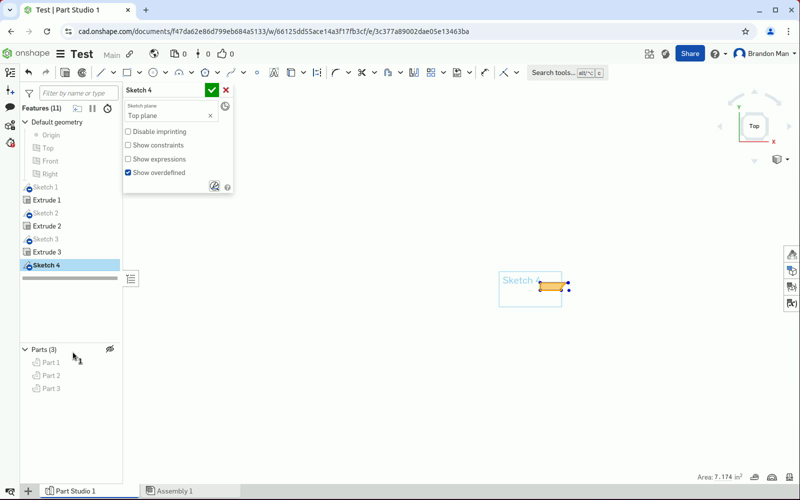
key(shift+y)
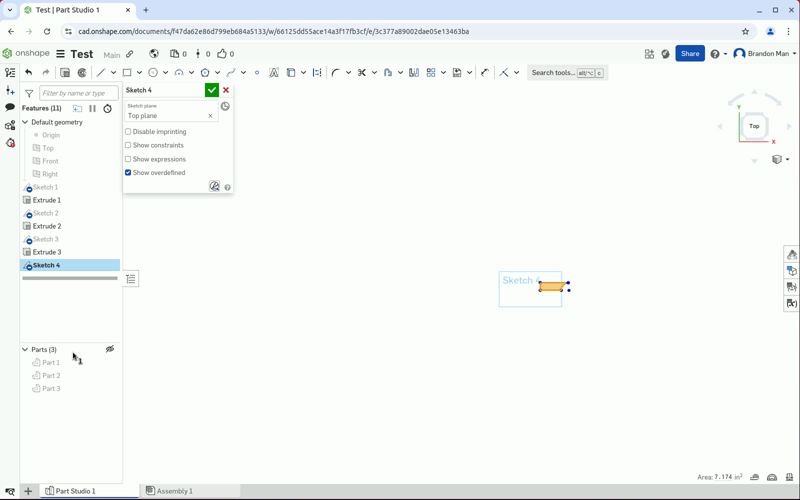
key(shift+e)
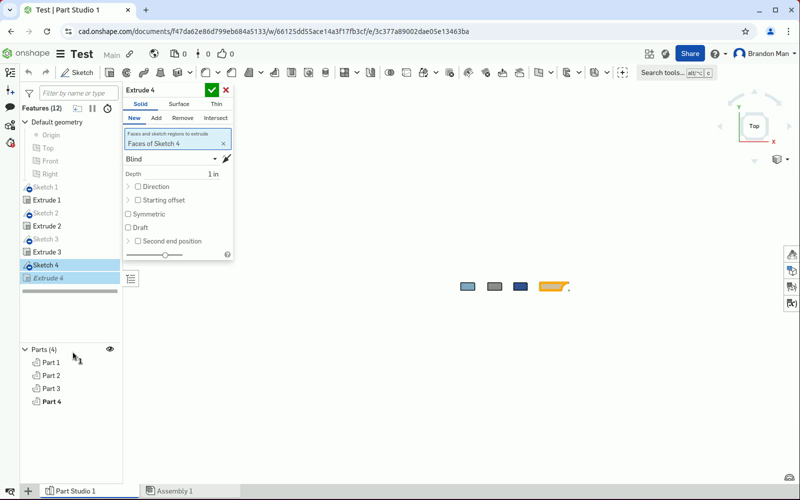
mouse_move(143, 106)
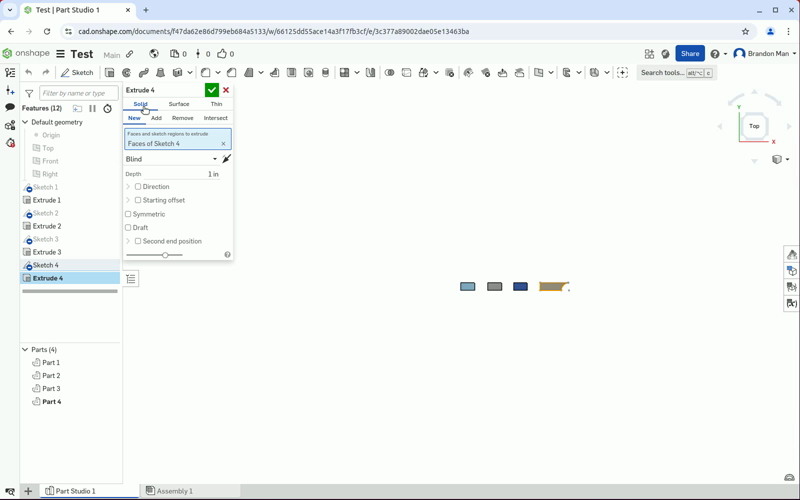
click(143, 106)
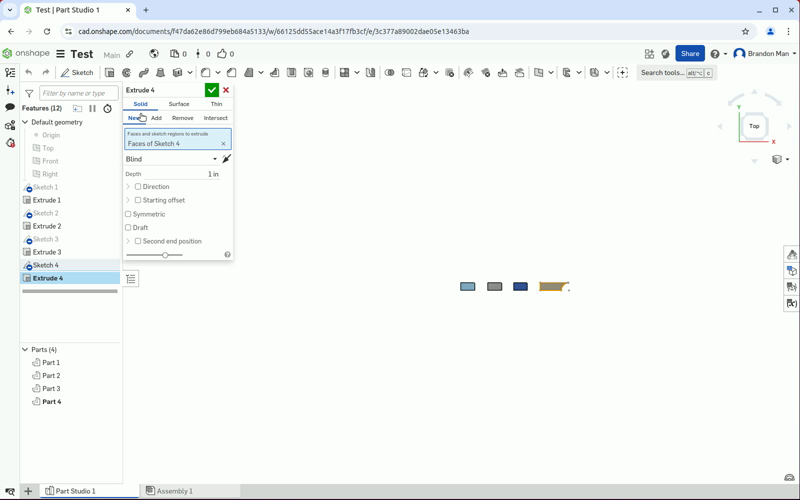
mouse_move(137, 120)
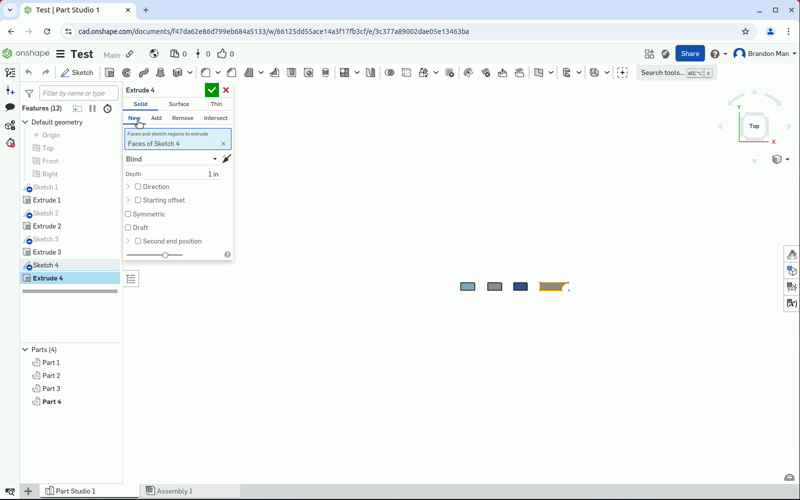
click(137, 120)
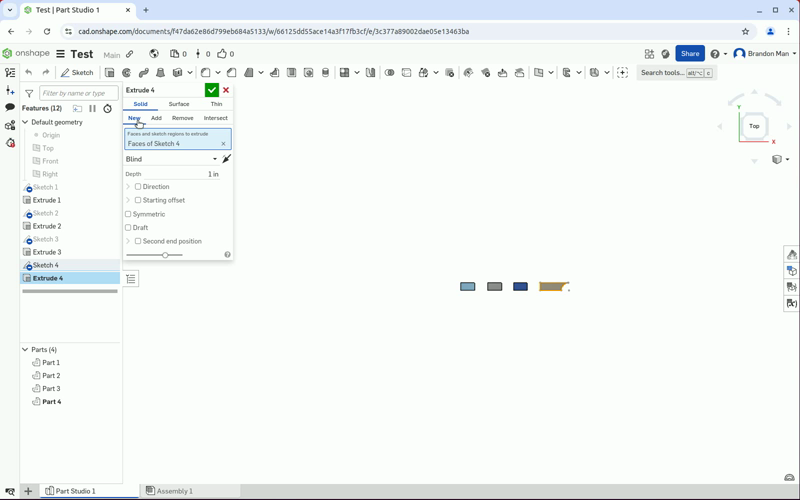
key(tab, 4)
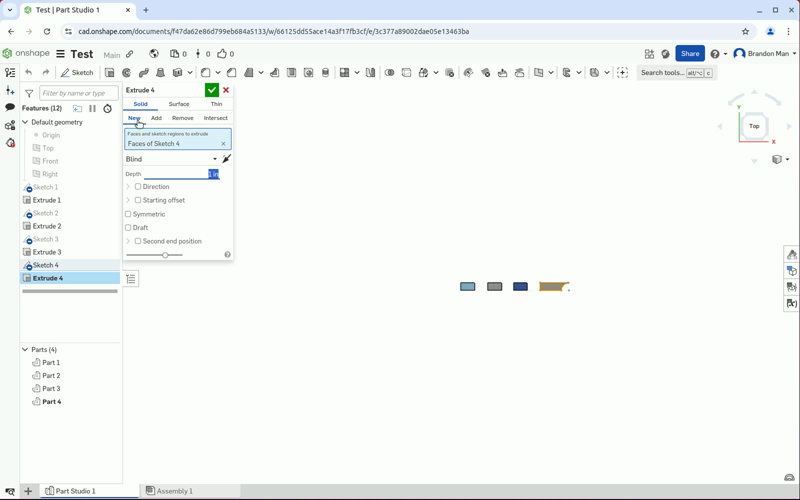
text(3.37)
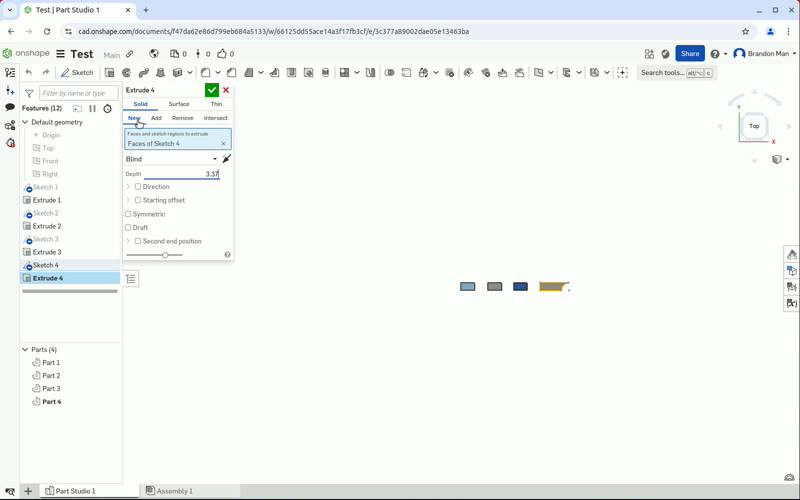
key(tab, 3)
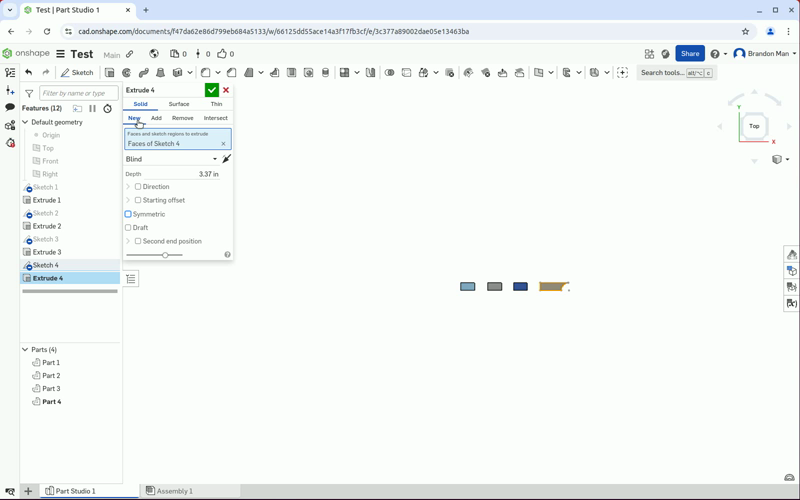
key(space)
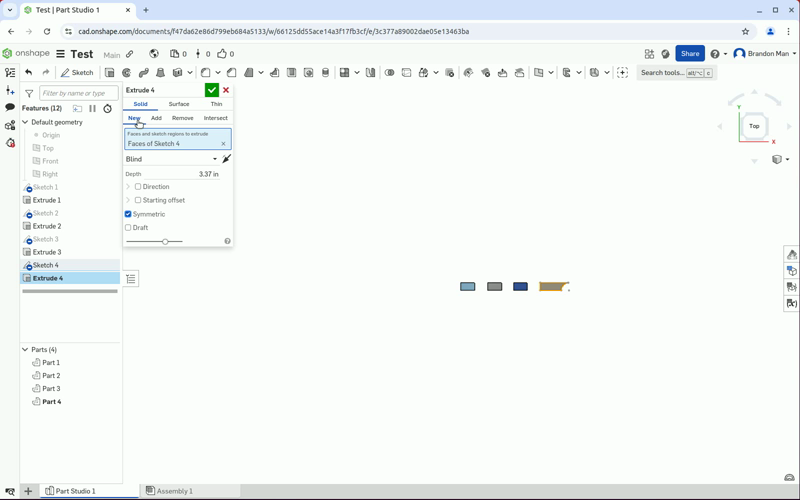
key(enter)
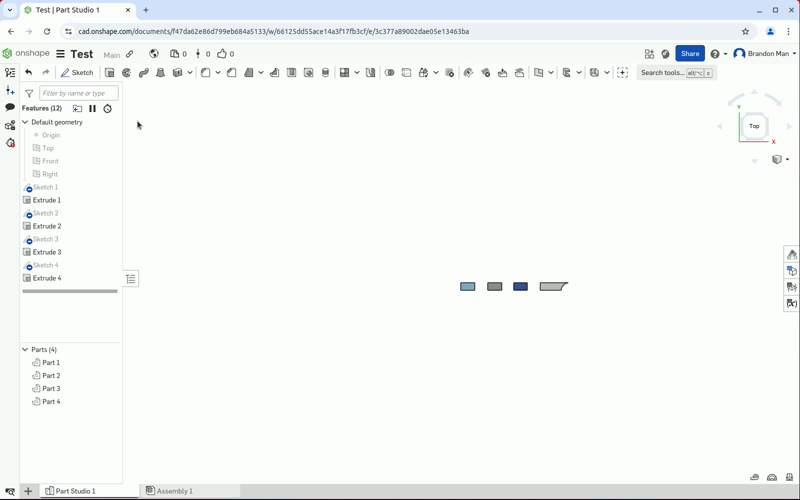
key(shift+h)
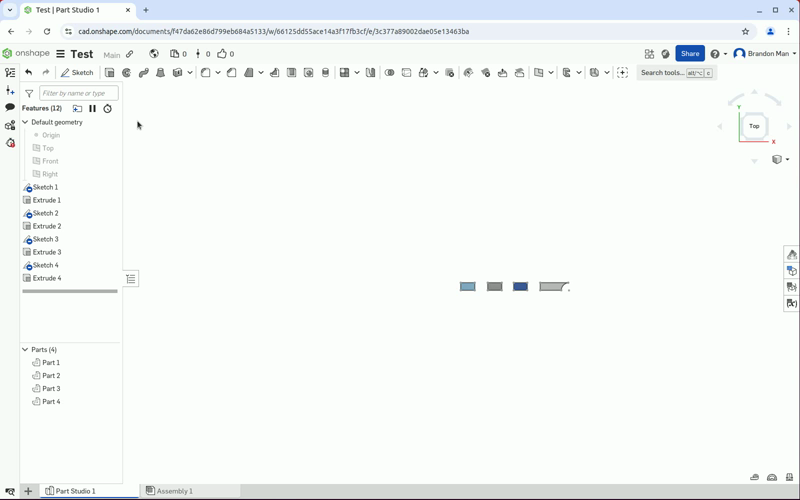
key(shift+h)
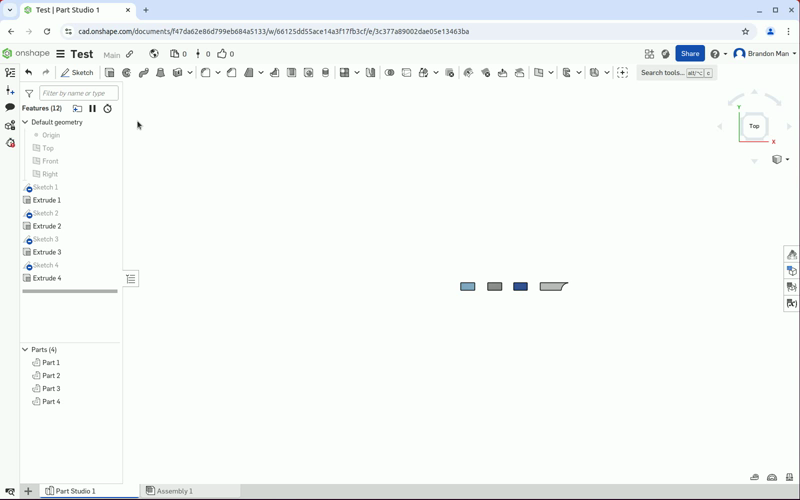
mouse_move(73, 189)
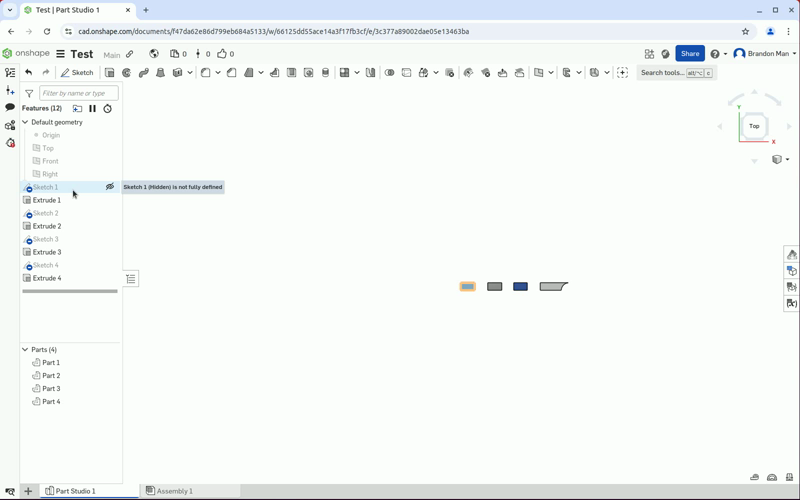
click(73, 189)
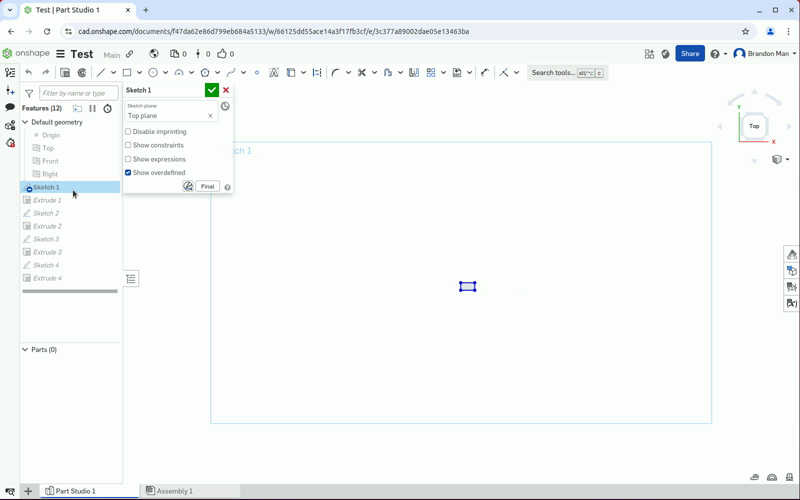
mouse_move(229, 92)
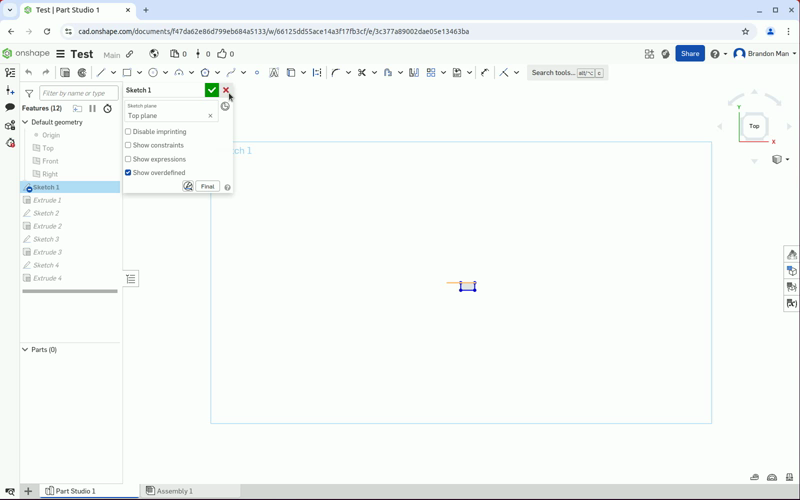
click(229, 92)
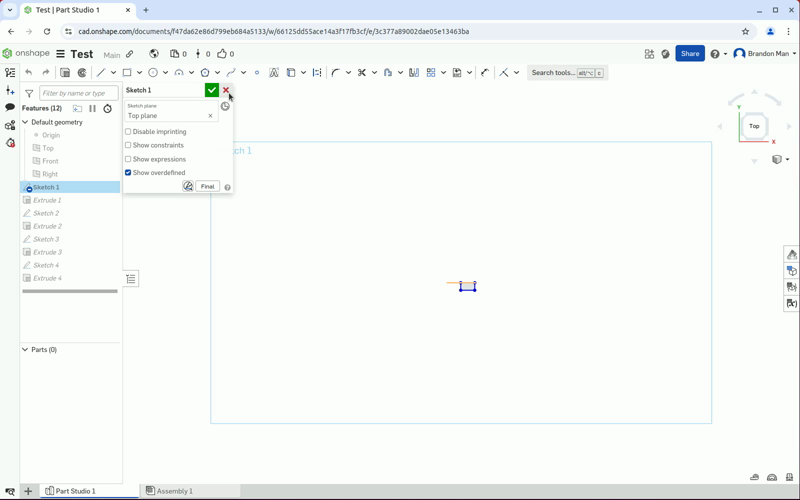
key(shift+s)
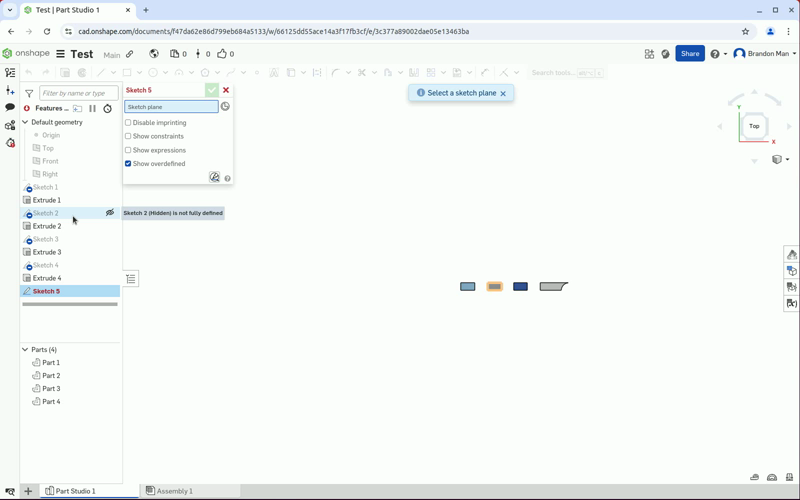
scroll(3)
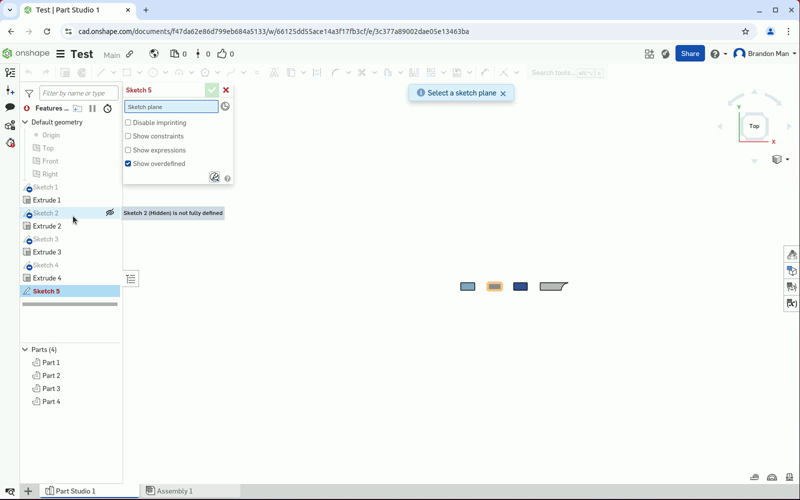
mouse_move(73, 150)
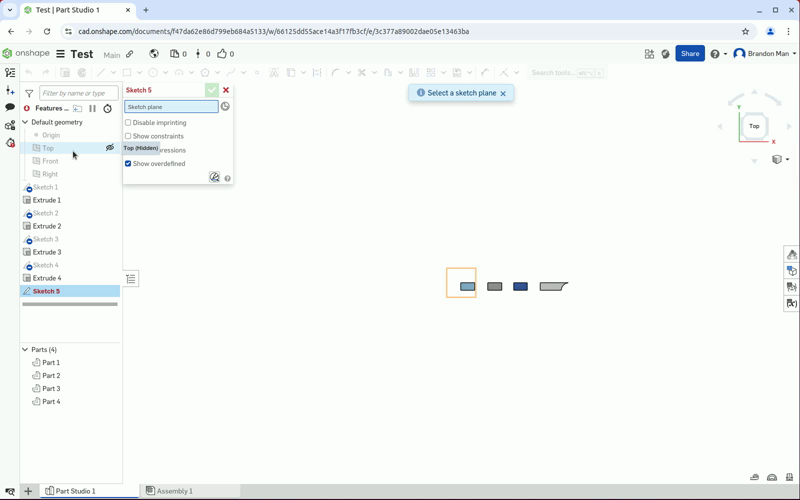
click(73, 150)
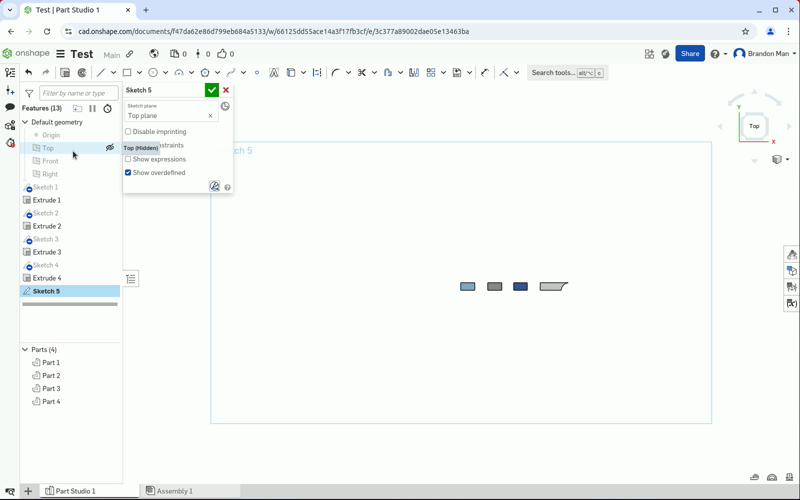
mouse_move(73, 352)
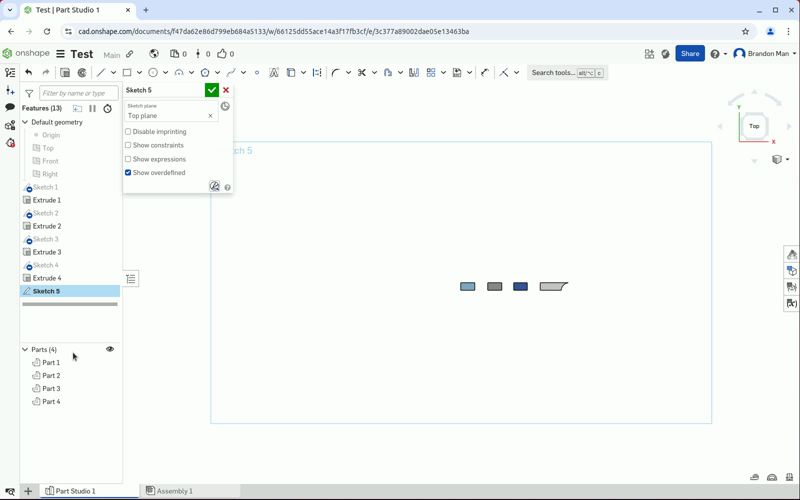
key(y)
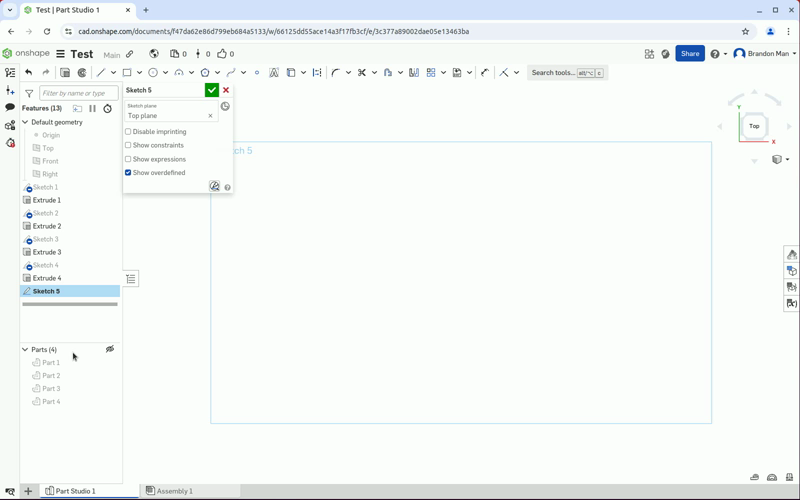
key(c)
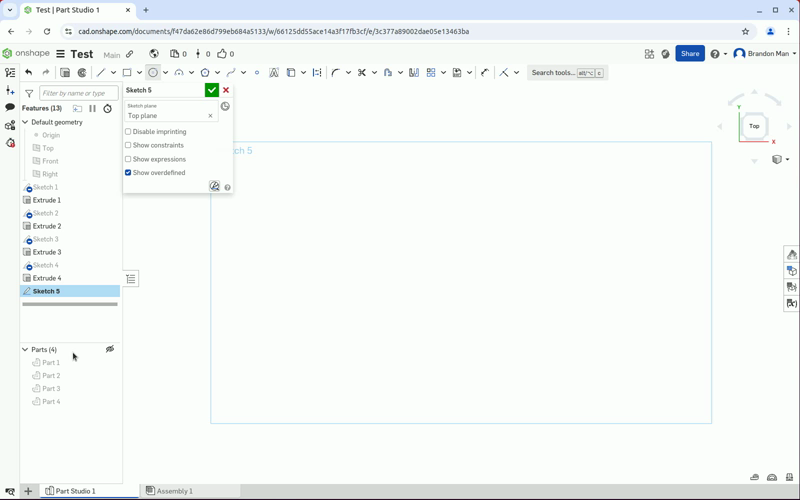
key_down(shift)
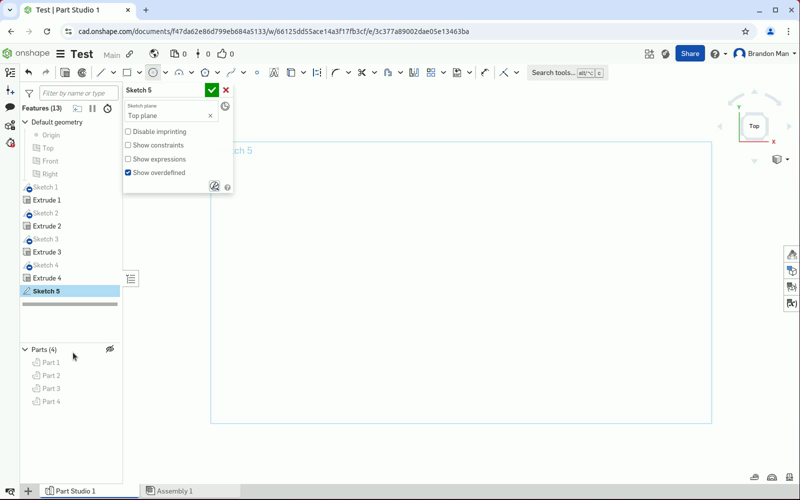
mouse_move(567, 290)
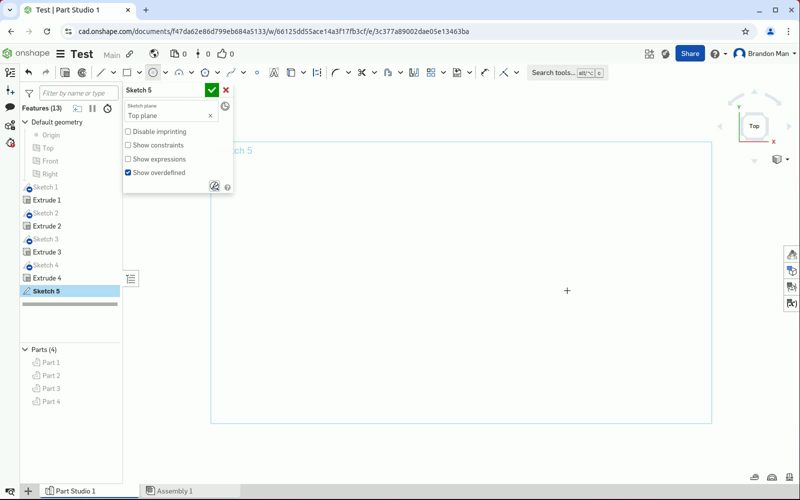
click(567, 290)
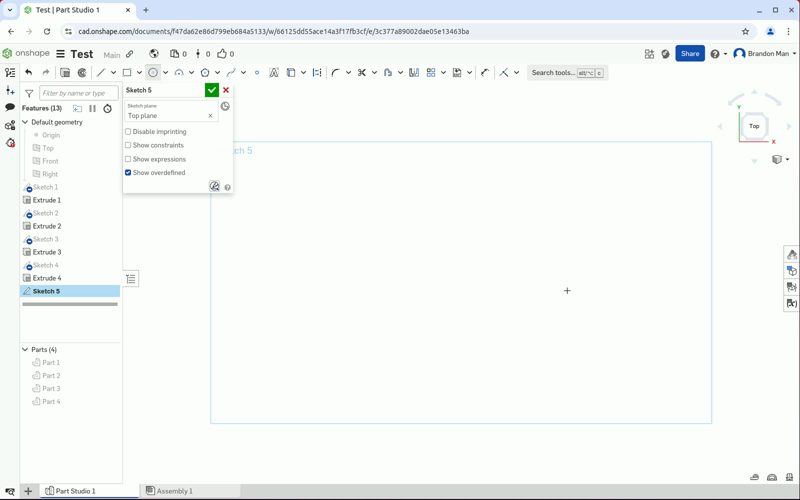
key_up(shift)
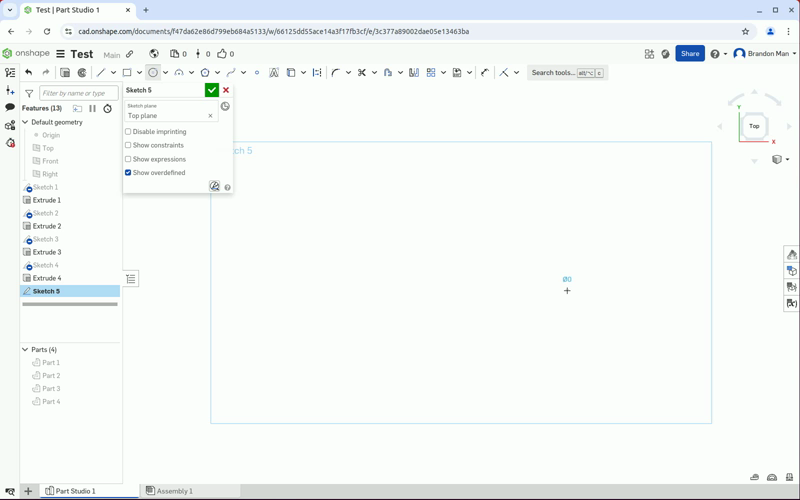
mouse_move(574, 290)
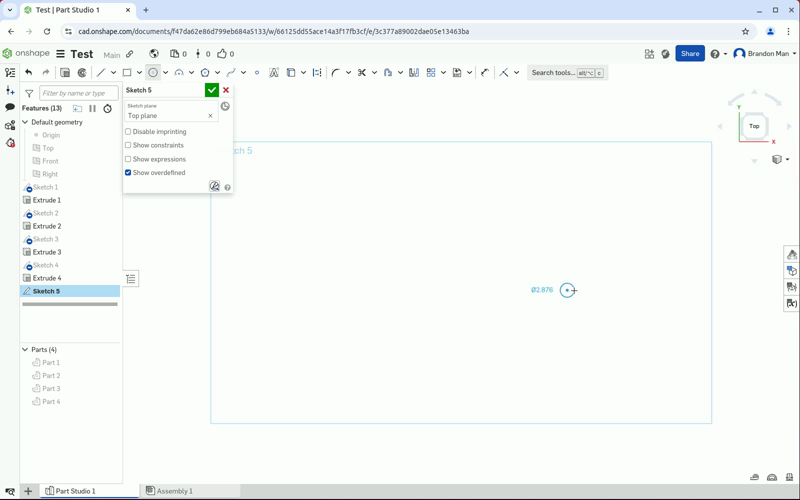
click(574, 290)
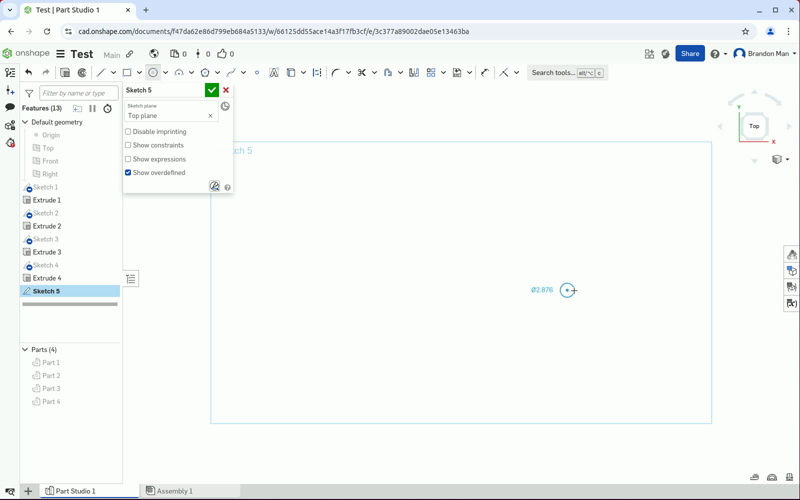
key(esc)
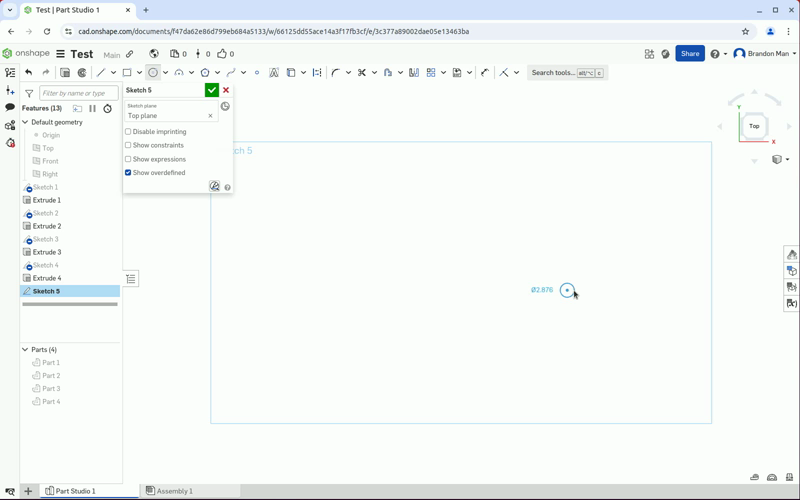
key(c)
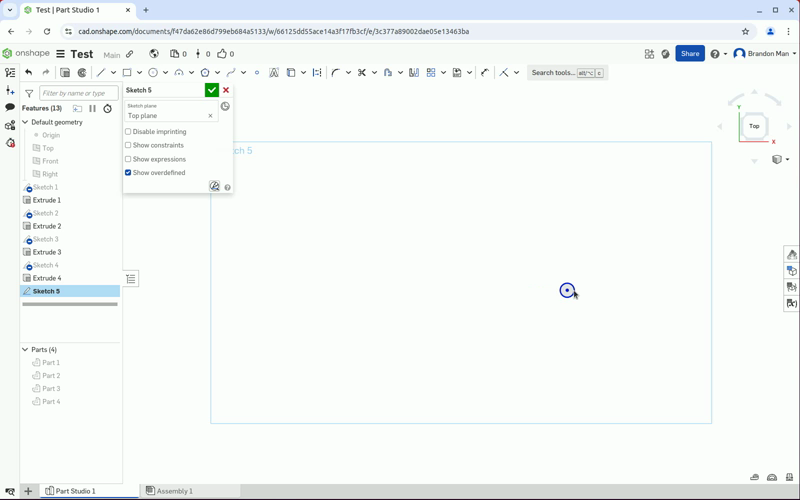
key_down(shift)
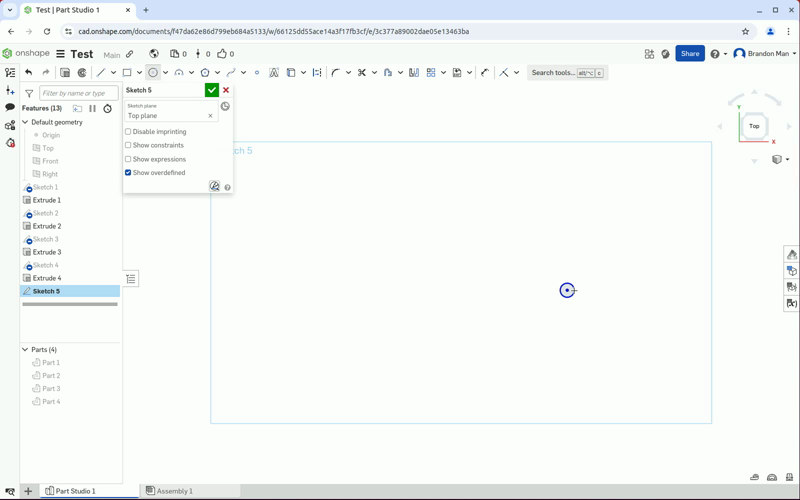
mouse_move(567, 290)
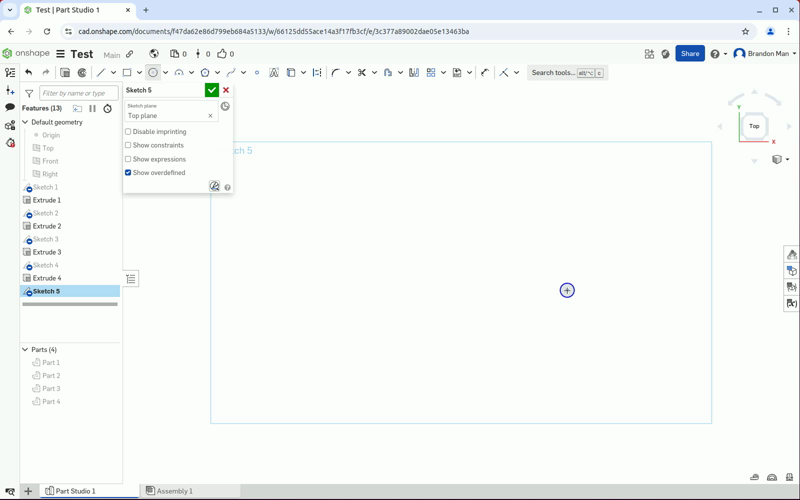
click(567, 290)
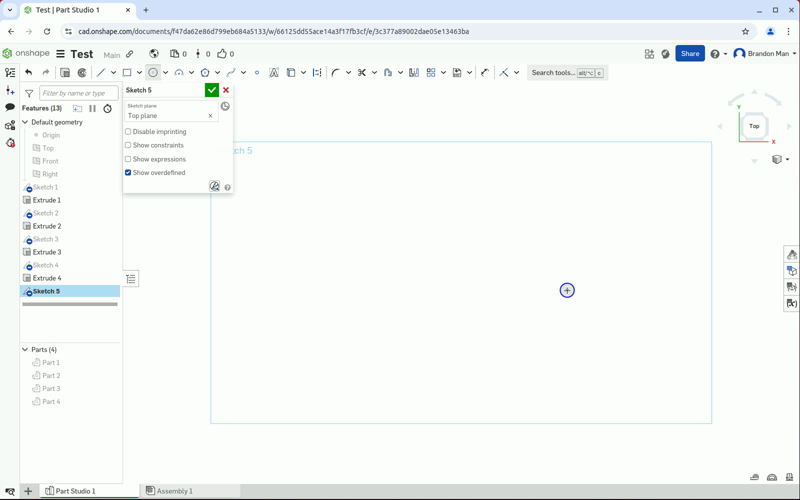
key_up(shift)
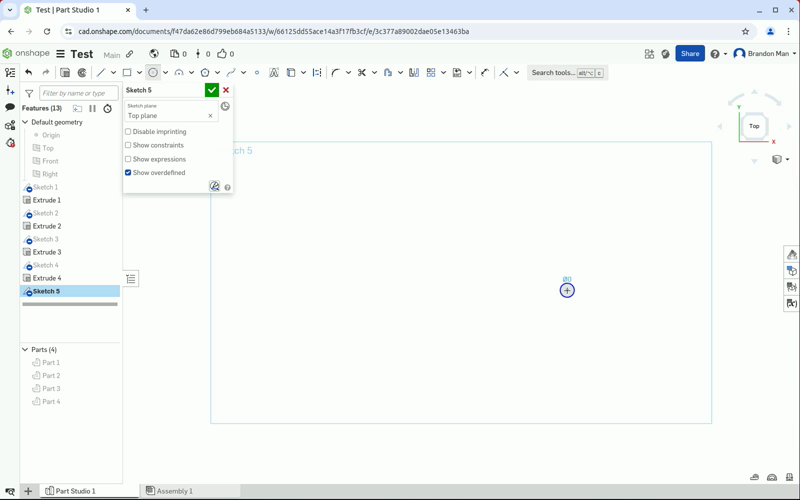
mouse_move(570, 290)
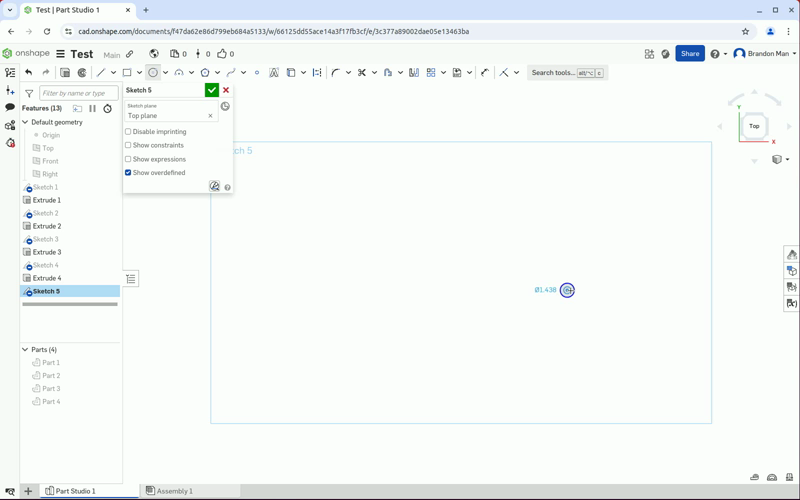
scroll(6)
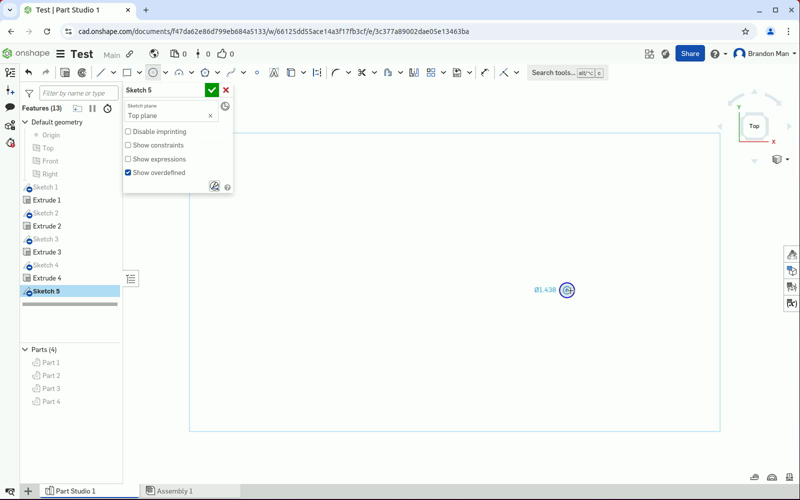
scroll(6)
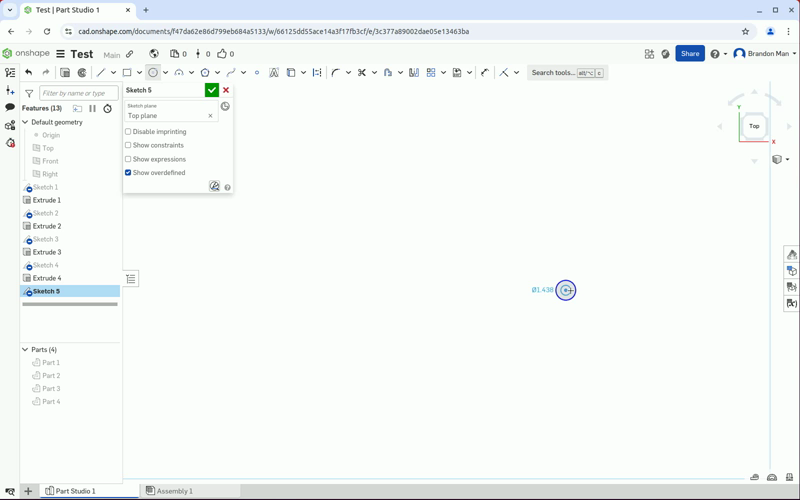
scroll(6)
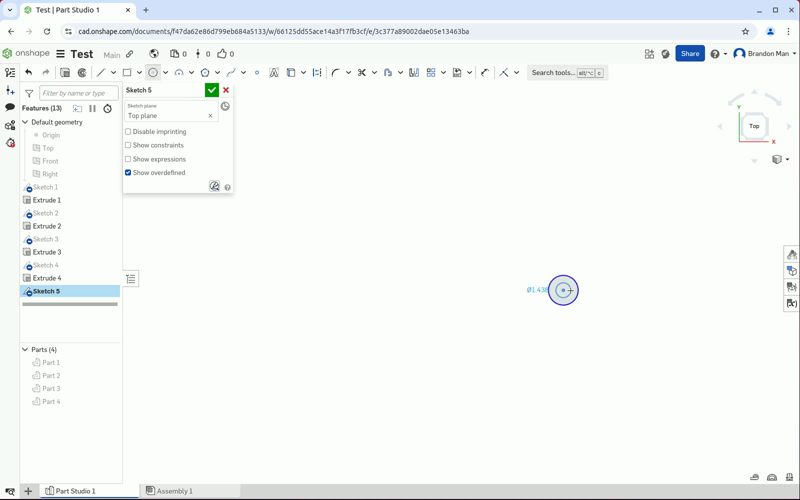
scroll(6)
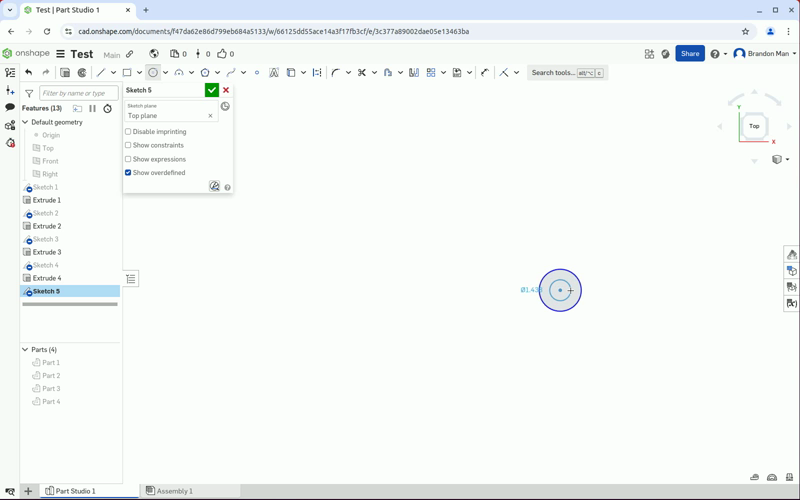
scroll(6)
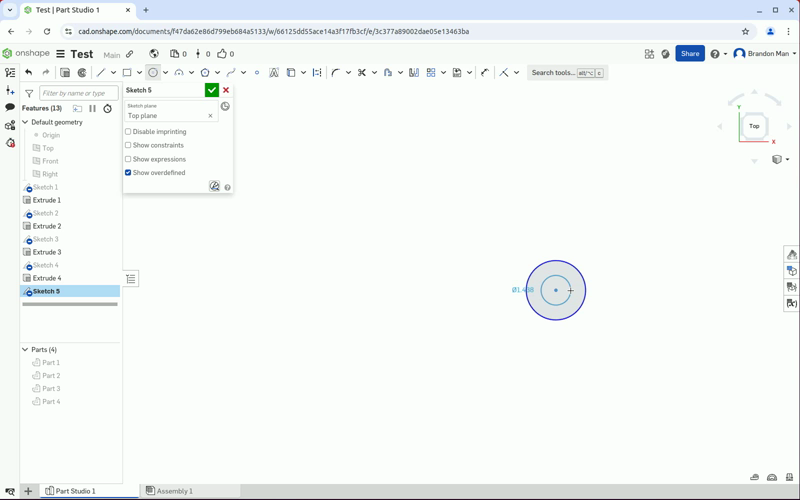
scroll(6)
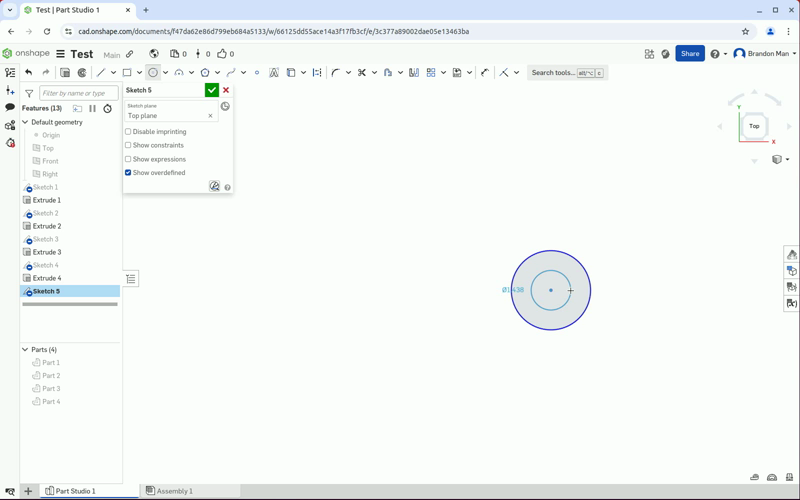
scroll(6)
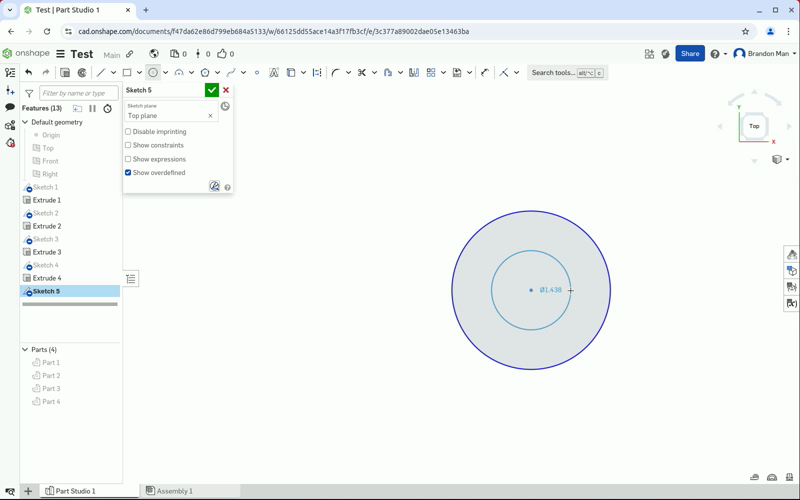
click(570, 290)
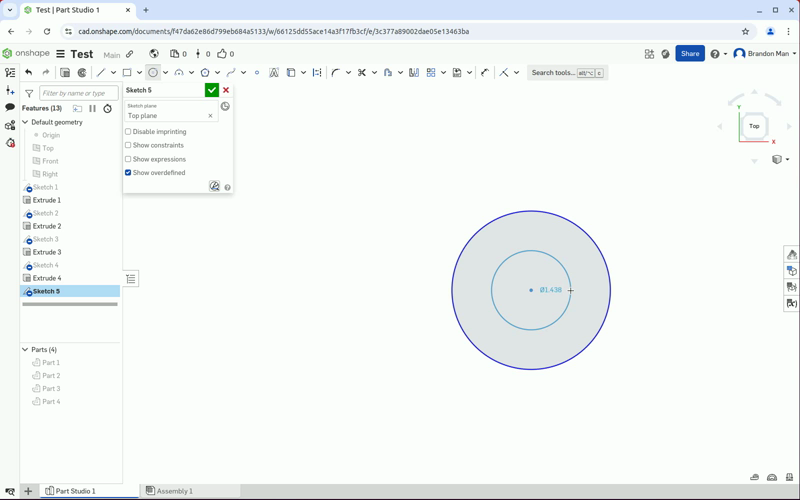
scroll(-6)
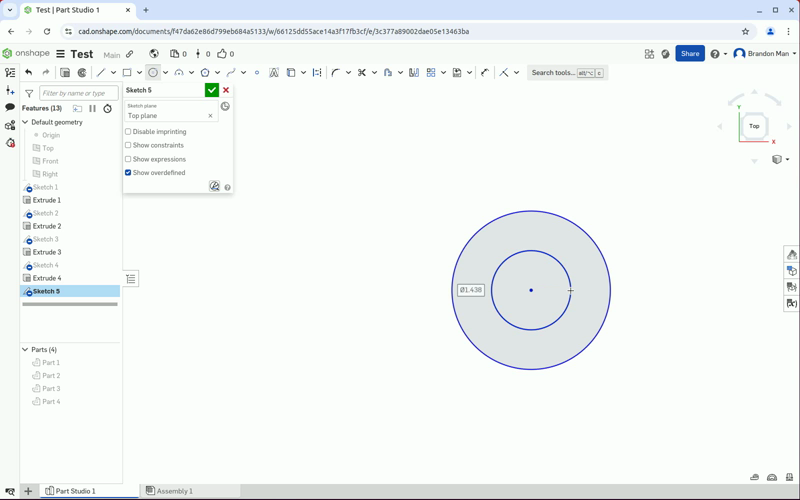
scroll(-6)
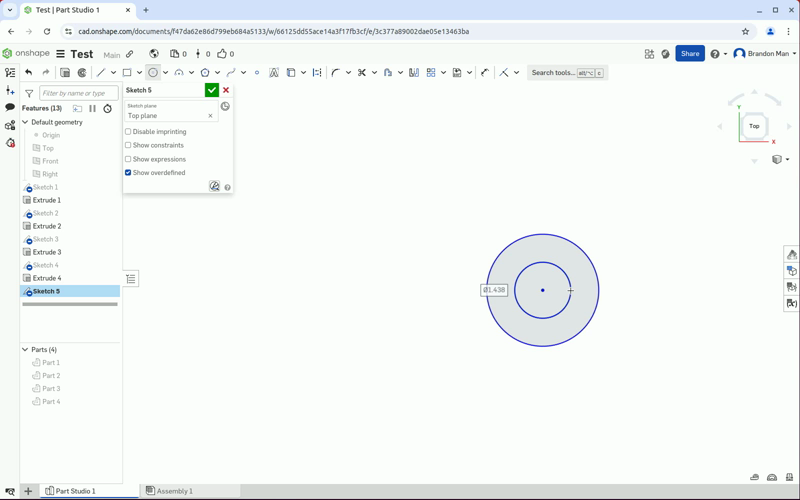
scroll(-6)
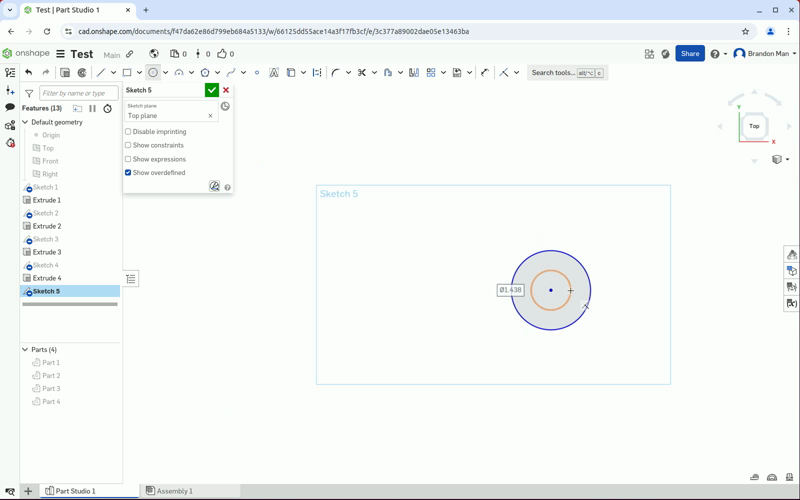
scroll(-6)
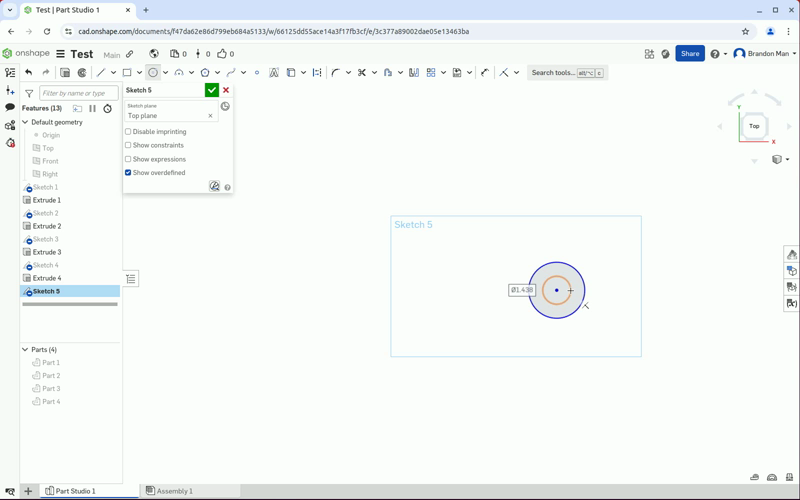
scroll(-6)
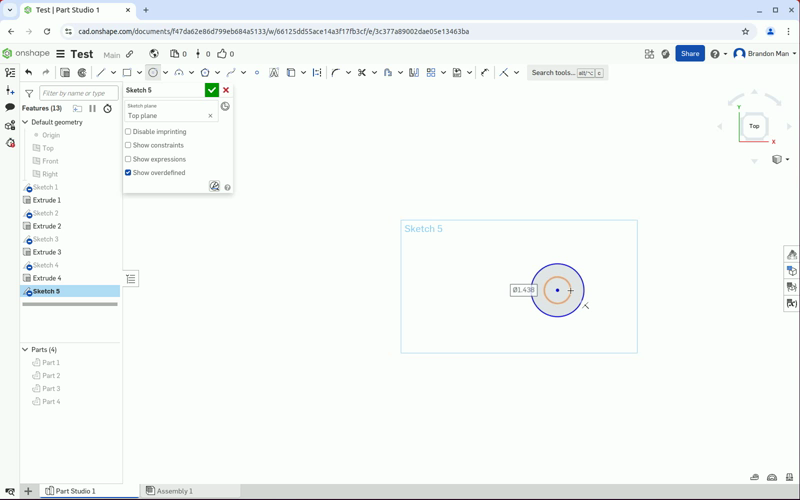
scroll(-6)
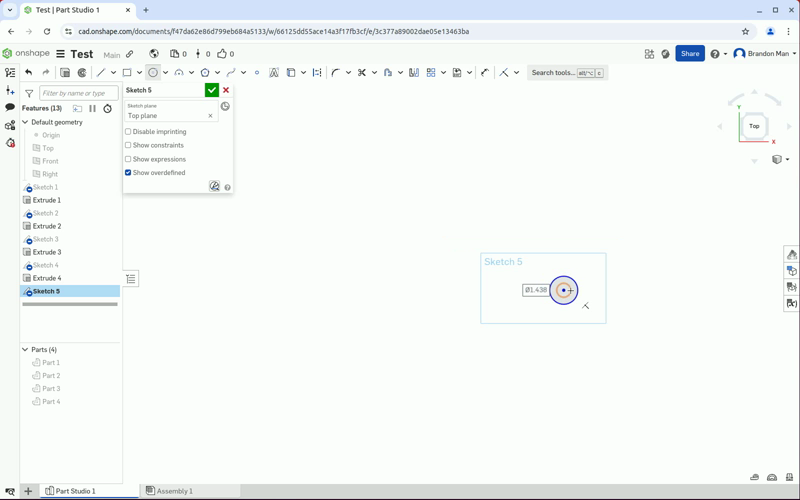
scroll(-6)
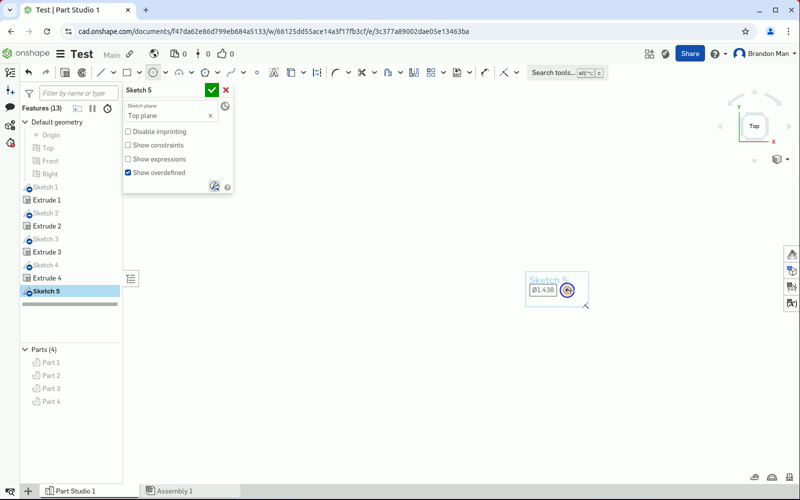
key(esc)
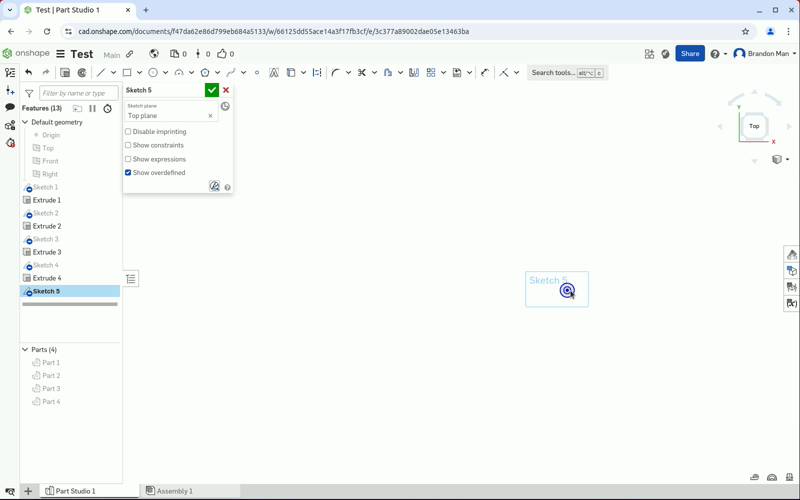
mouse_move(564, 293)
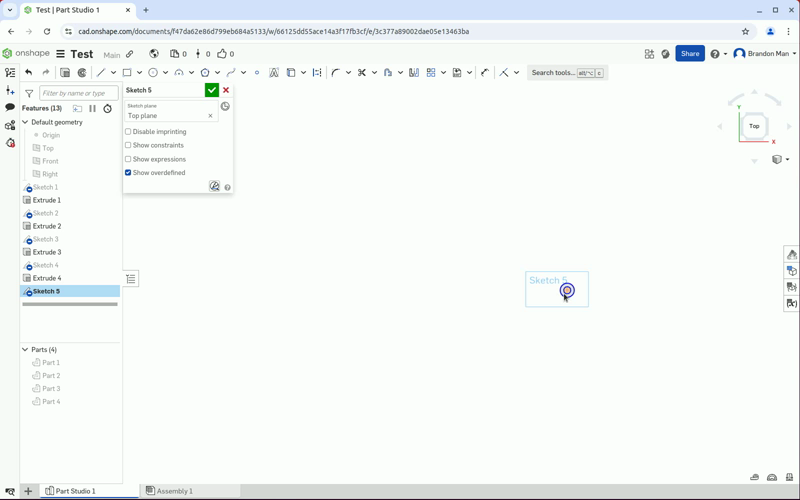
scroll(6)
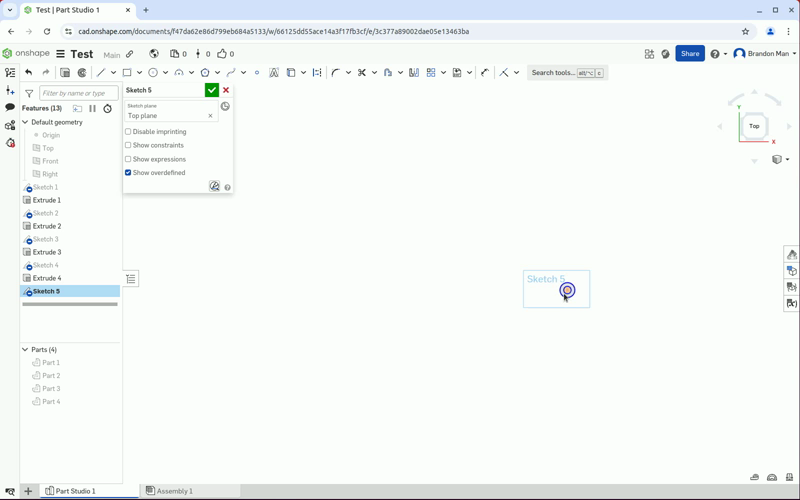
scroll(6)
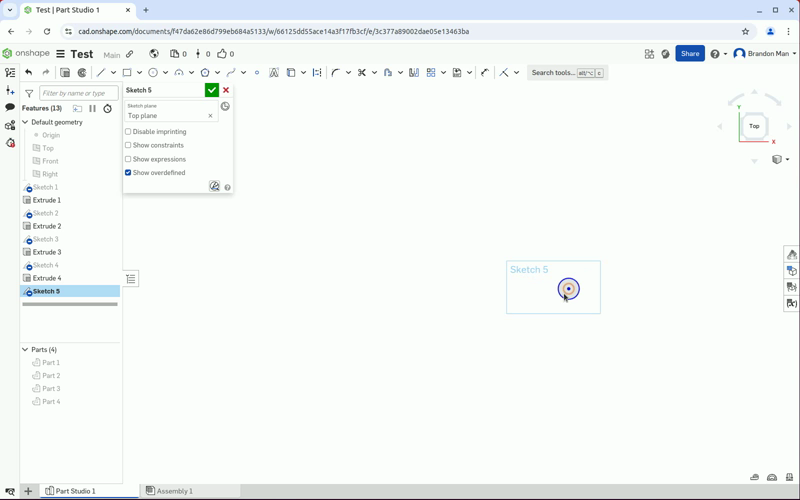
scroll(6)
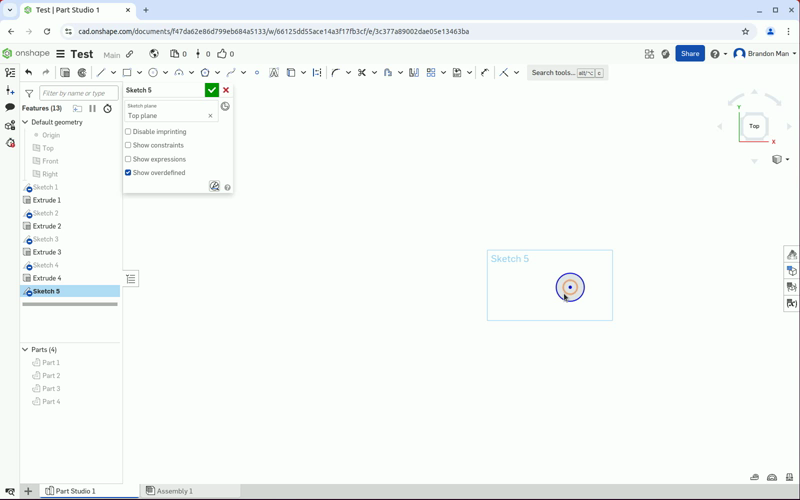
scroll(6)
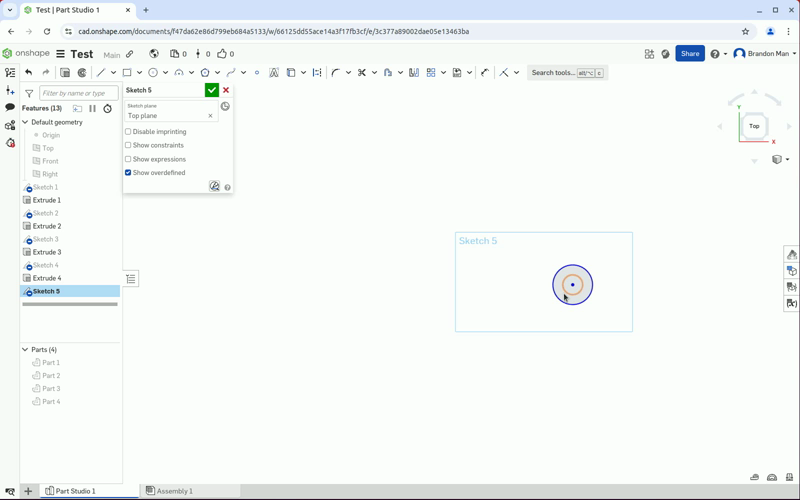
scroll(6)
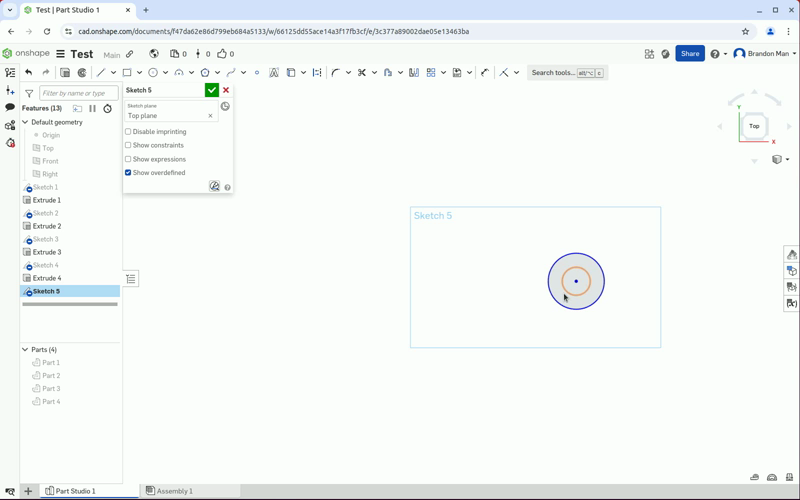
scroll(6)
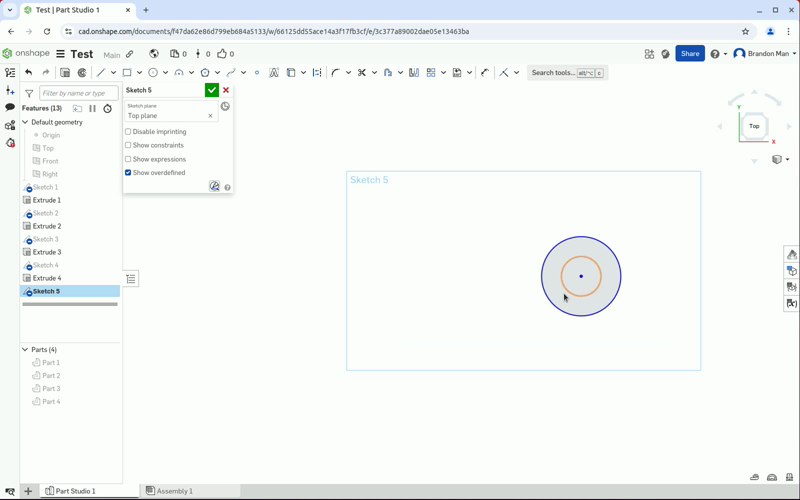
scroll(6)
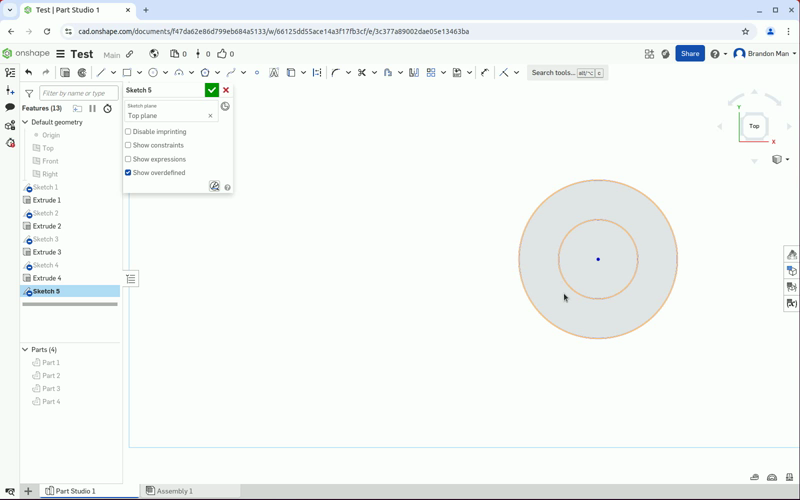
click(564, 293)
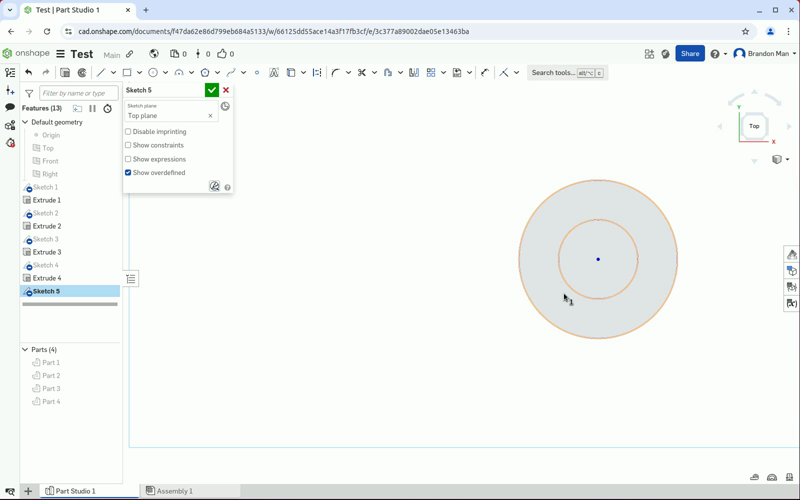
scroll(-6)
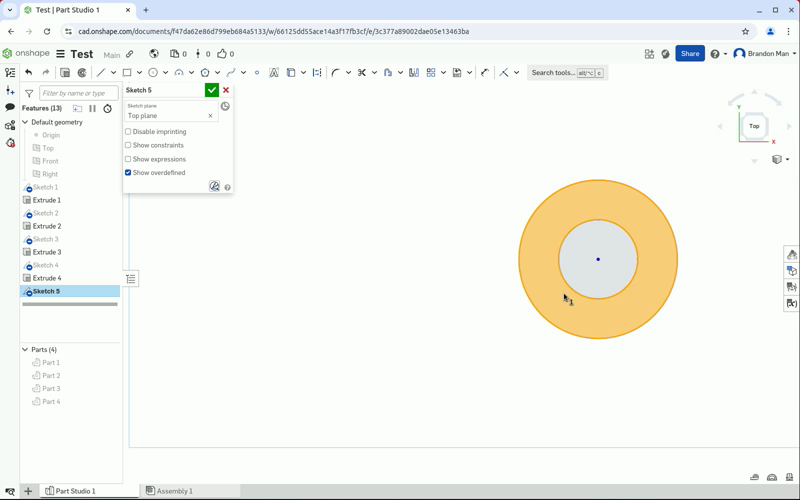
scroll(-6)
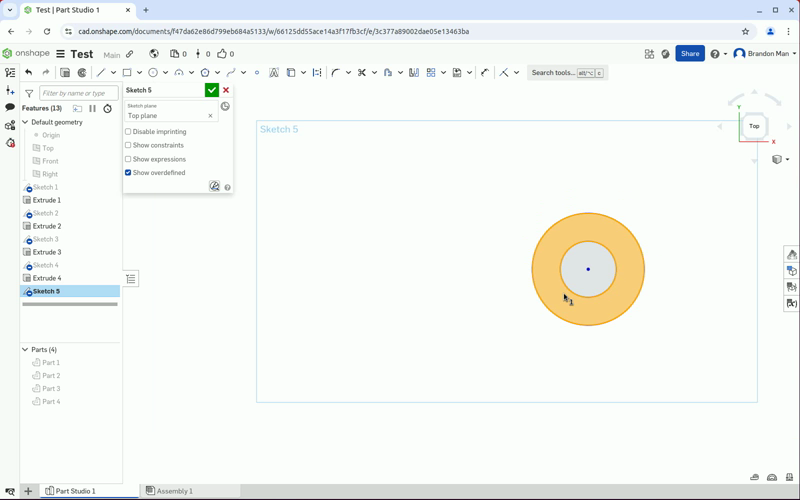
scroll(-6)
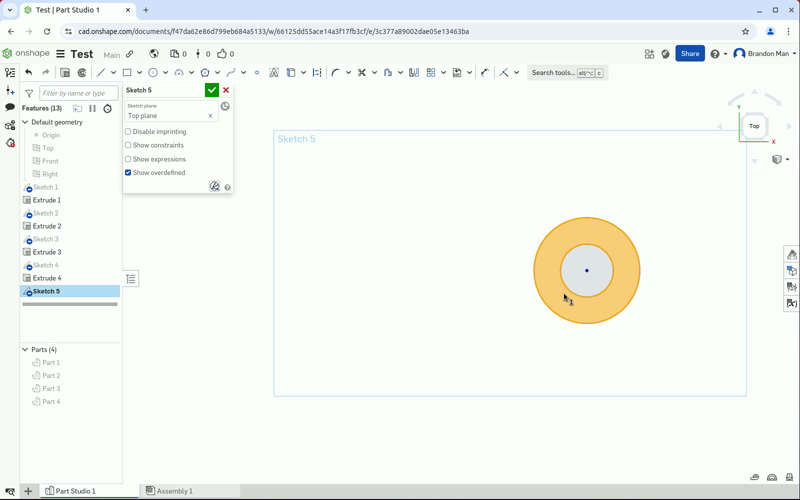
scroll(-6)
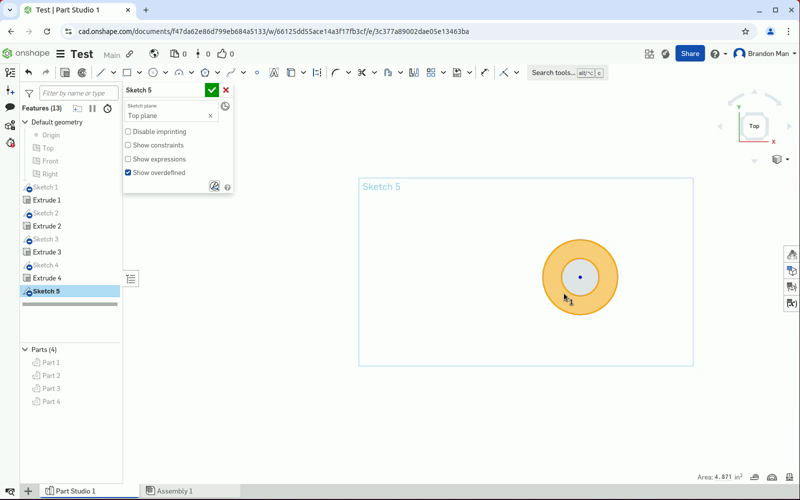
scroll(-6)
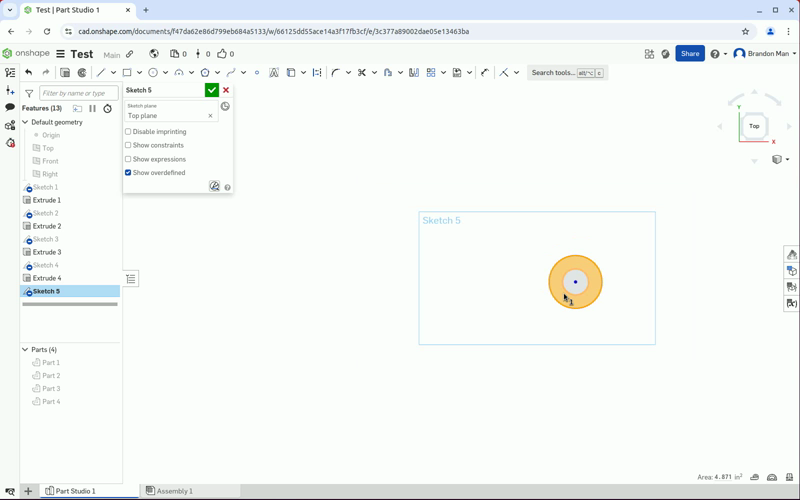
scroll(-6)
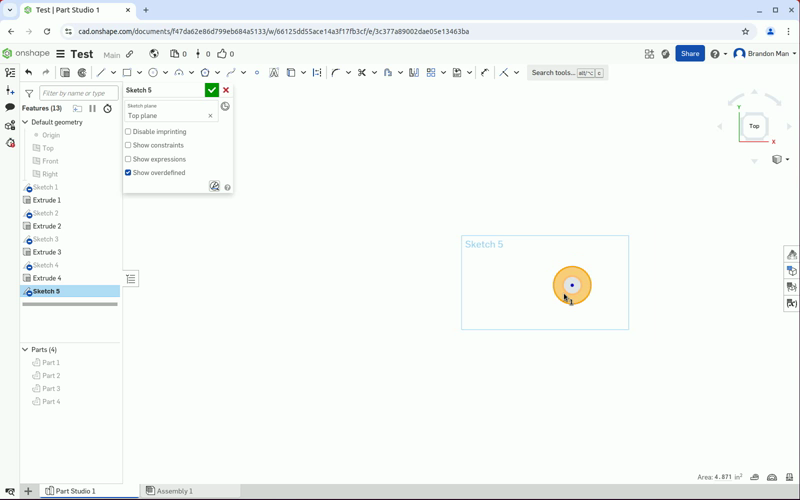
scroll(-6)
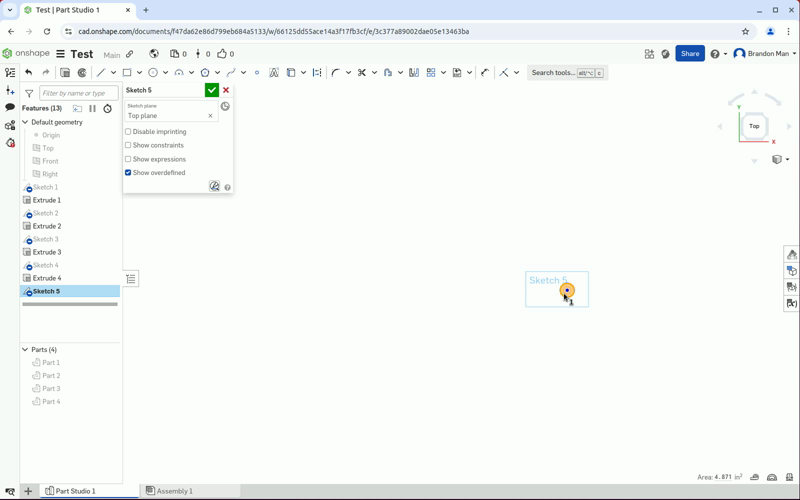
mouse_move(73, 352)
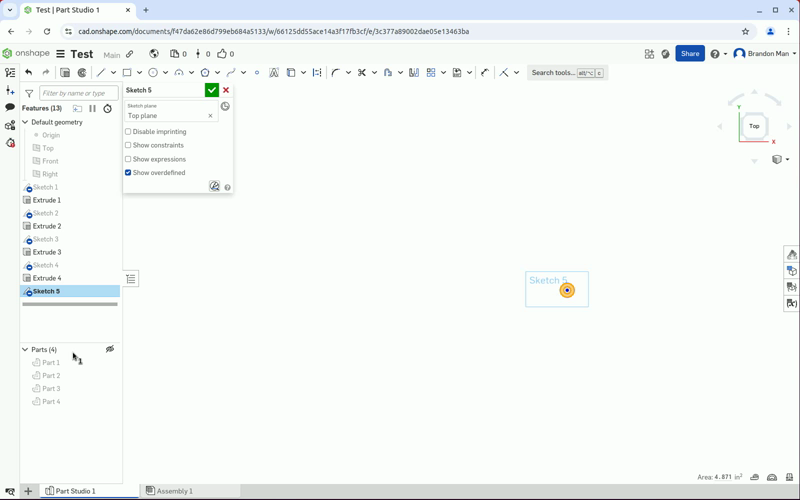
key(shift+y)
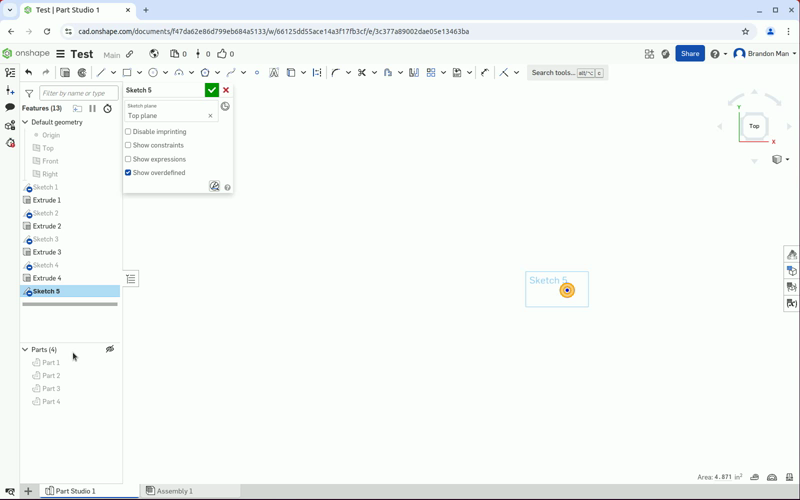
key(shift+e)
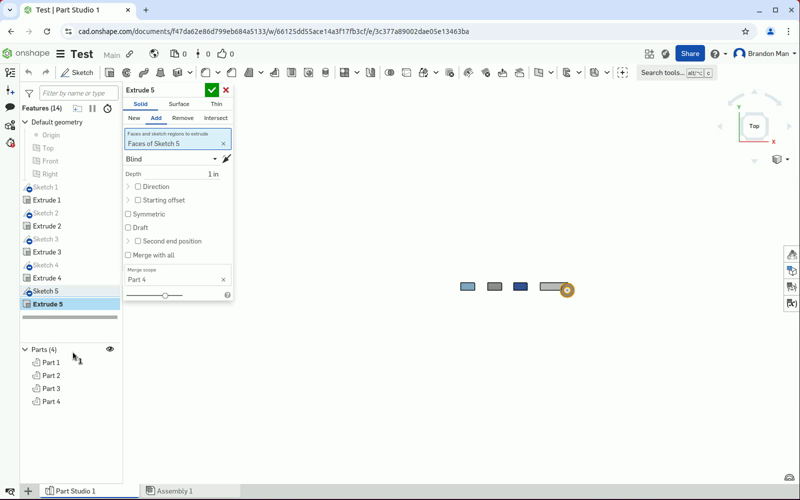
mouse_move(143, 106)
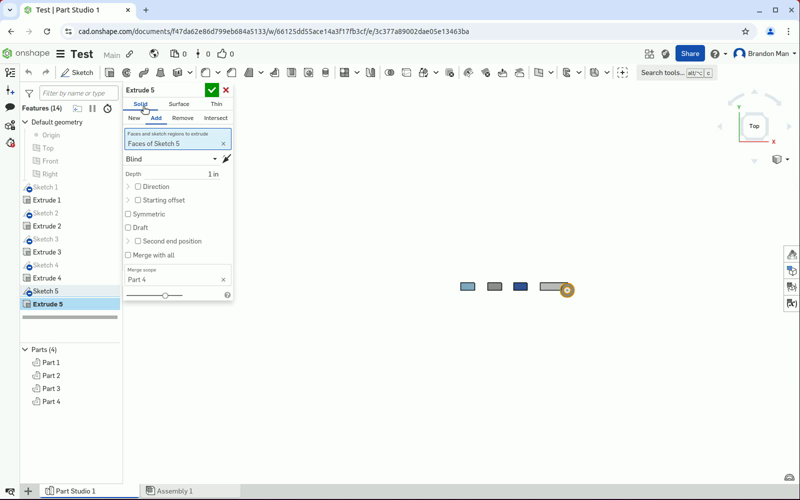
click(143, 106)
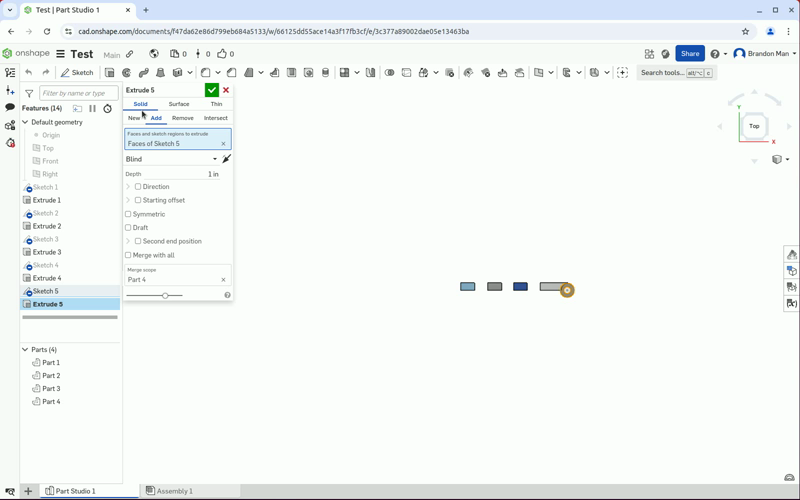
mouse_move(137, 120)
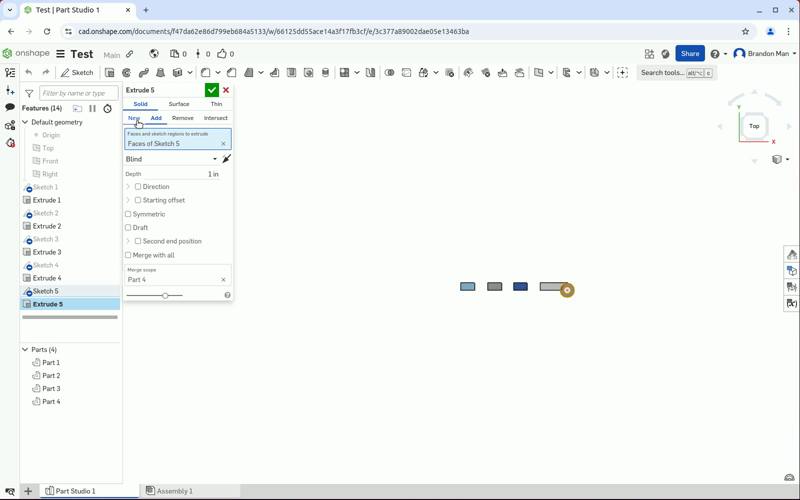
click(137, 120)
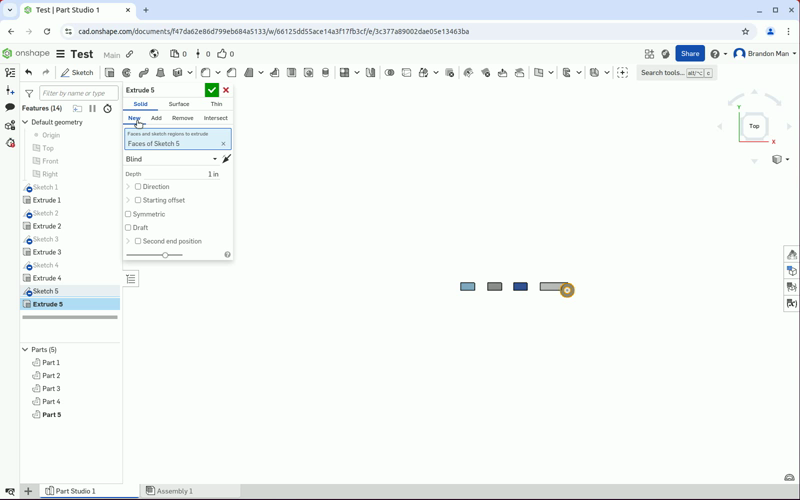
key(tab, 4)
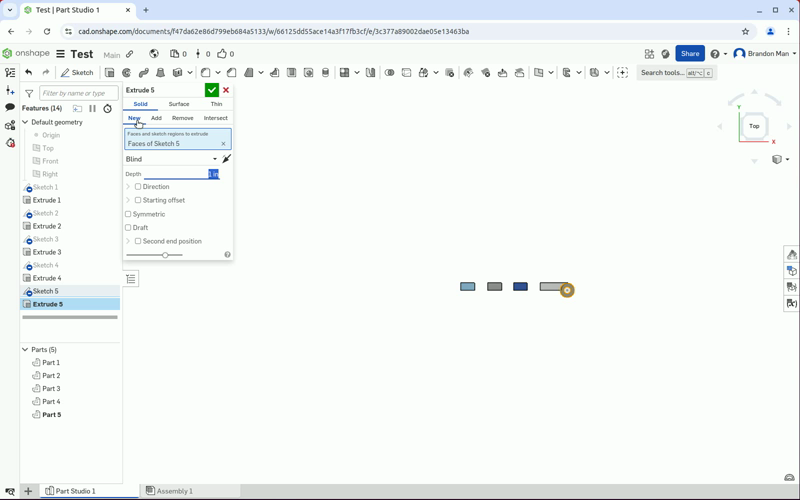
text(3.37)
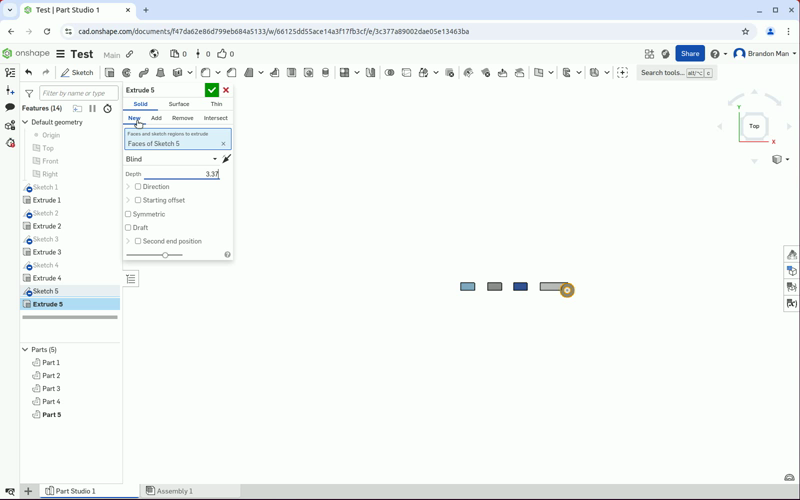
key(tab, 3)
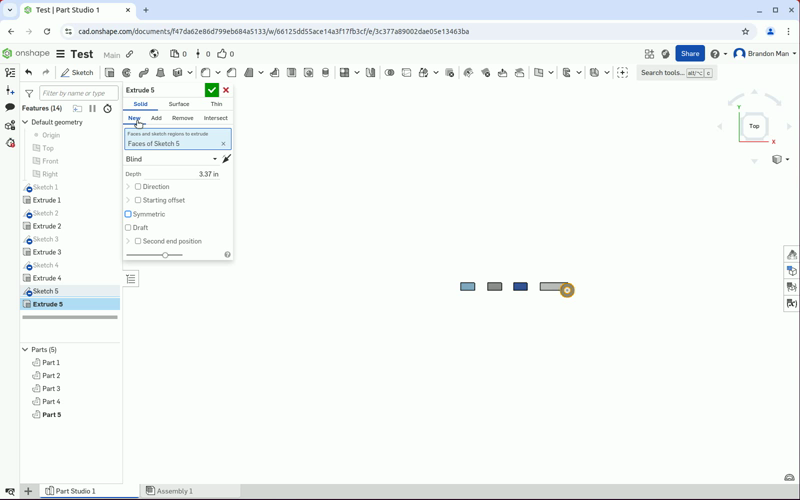
key(space)
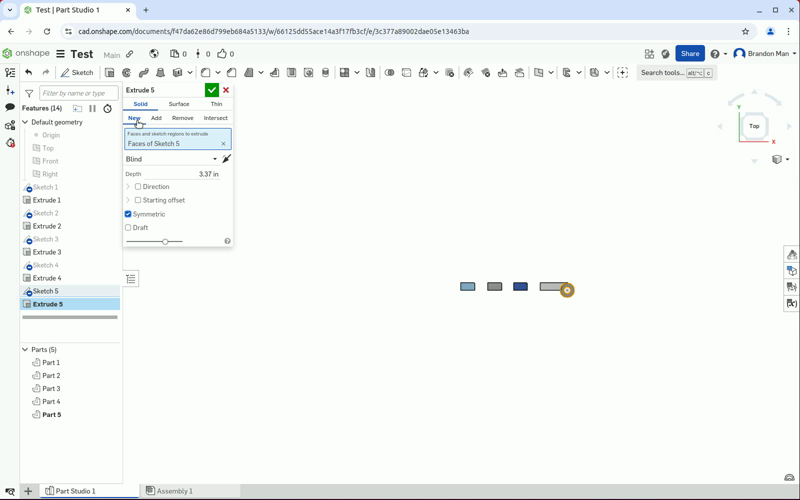
key(enter)
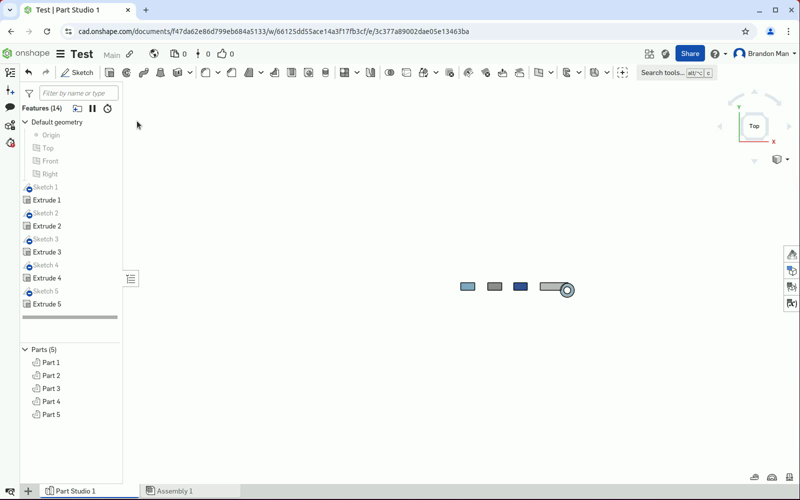
key(shift+h)
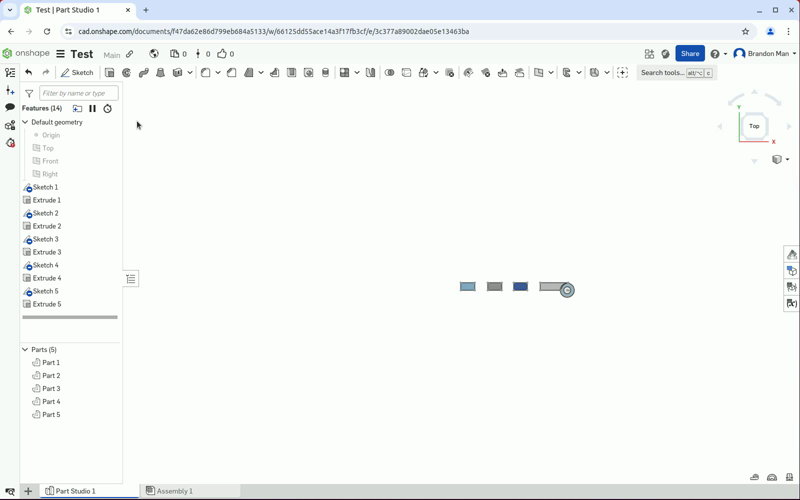
key(shift+h)
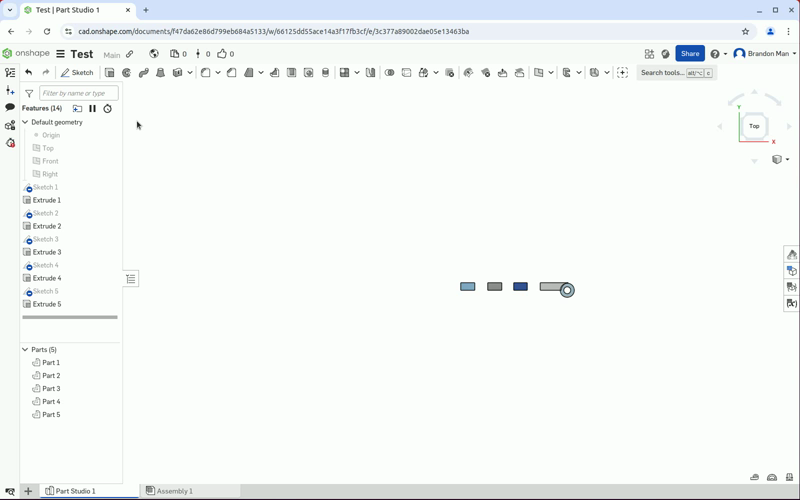
mouse_move(73, 189)
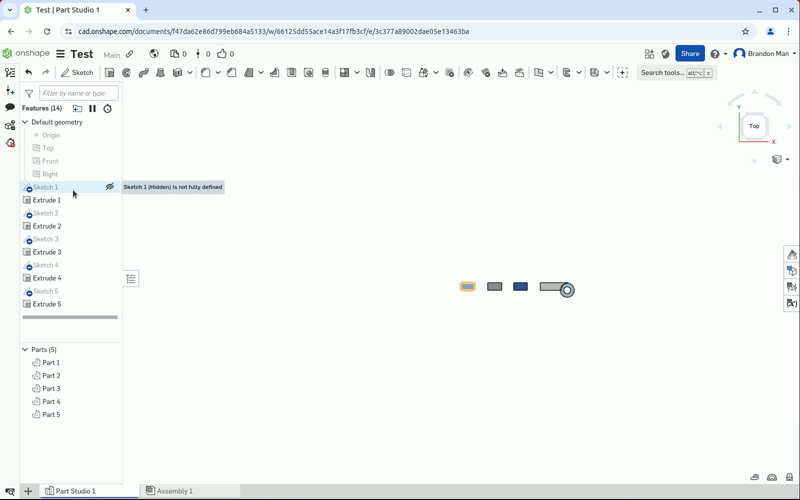
click(73, 189)
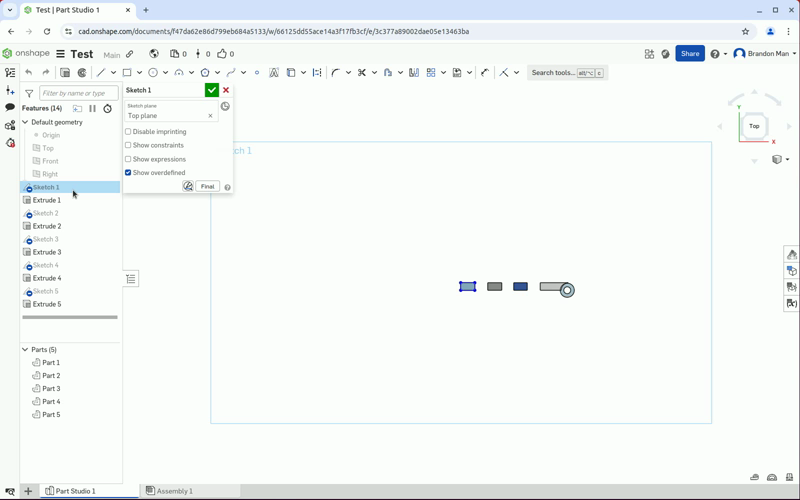
mouse_move(229, 92)
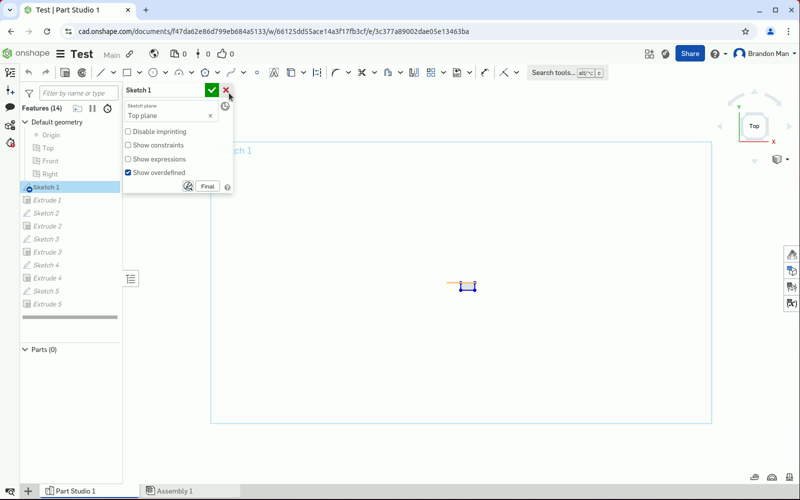
click(229, 92)
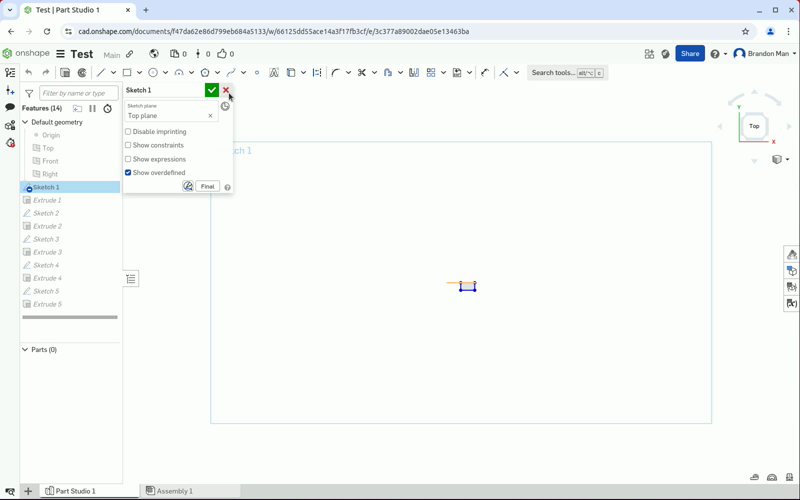
key(shift+s)
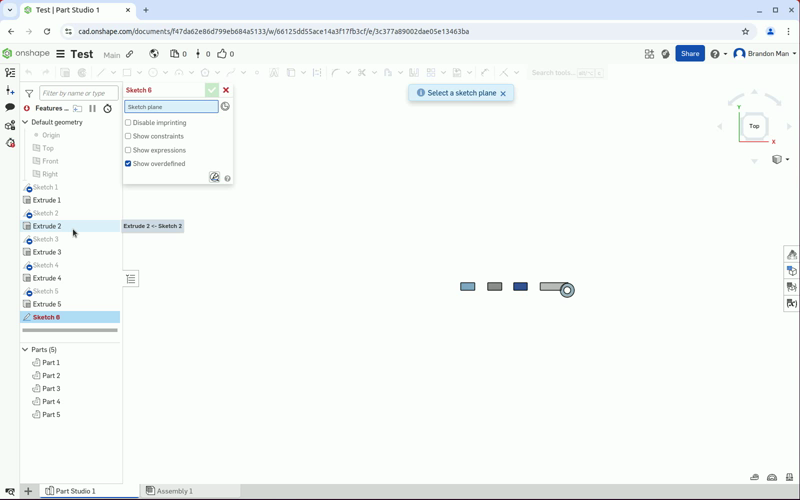
scroll(3)
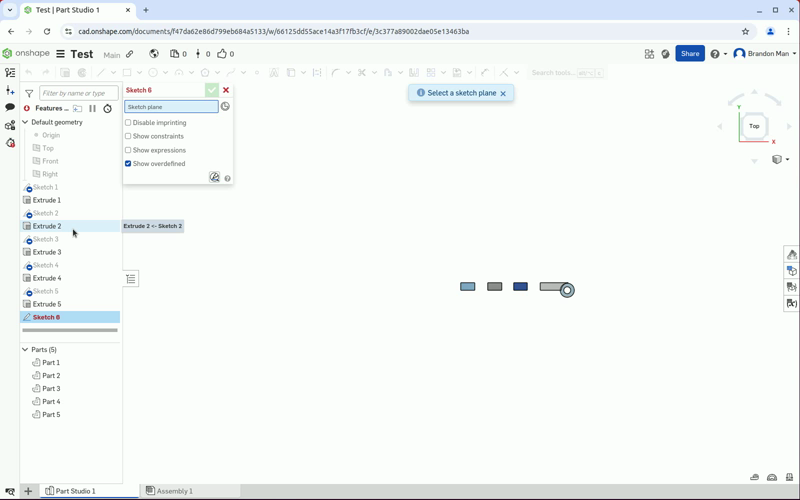
mouse_move(73, 150)
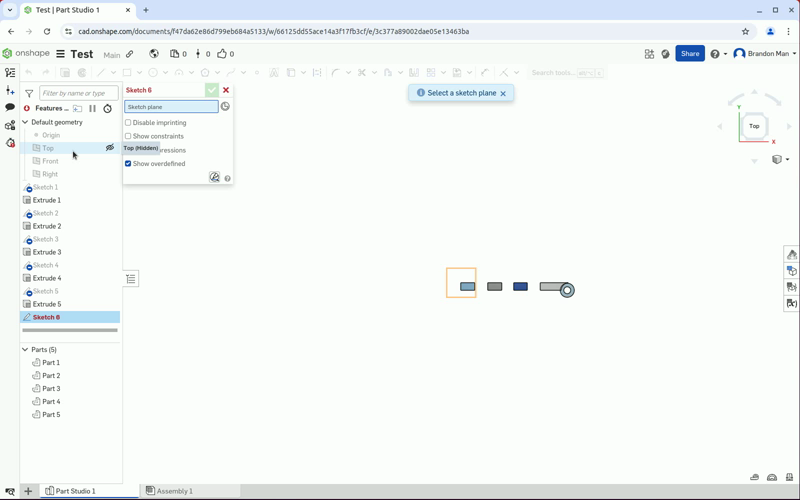
click(73, 150)
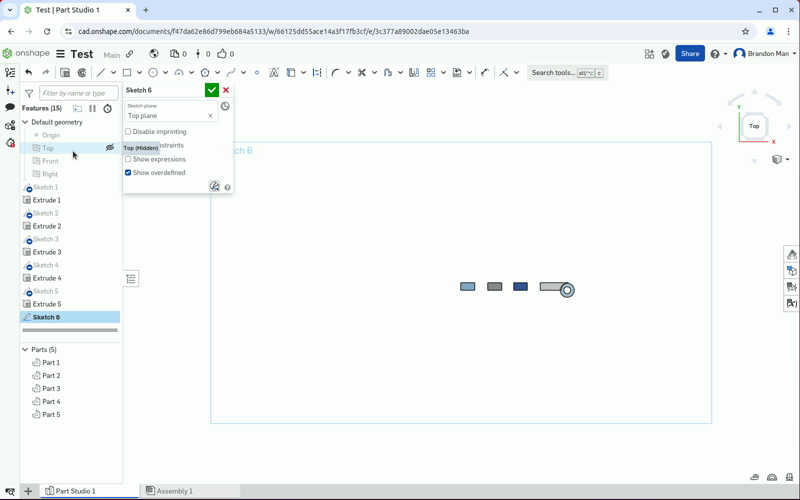
mouse_move(73, 352)
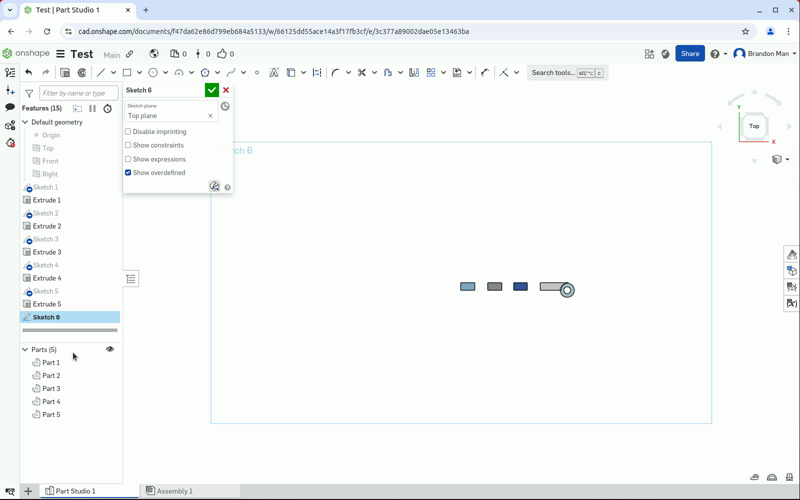
key(y)
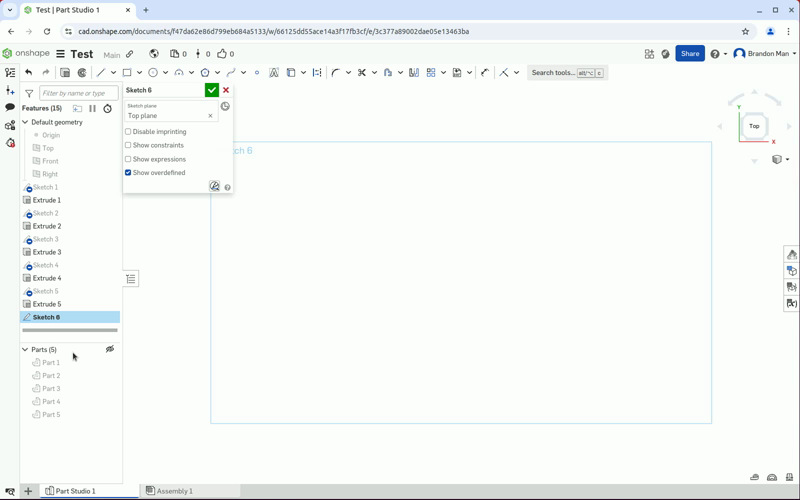
key(l)
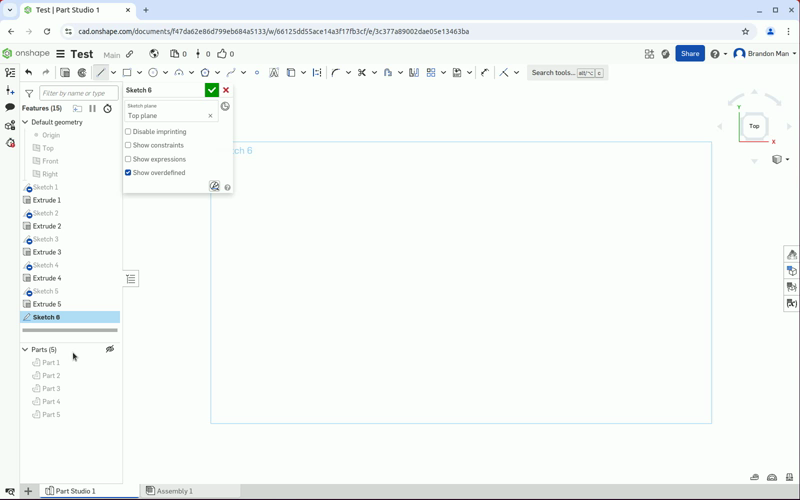
key_down(shift)
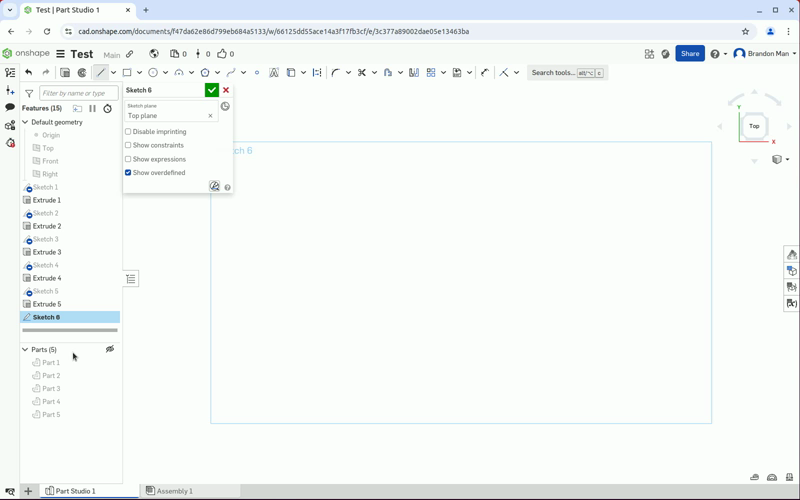
mouse_move(473, 290)
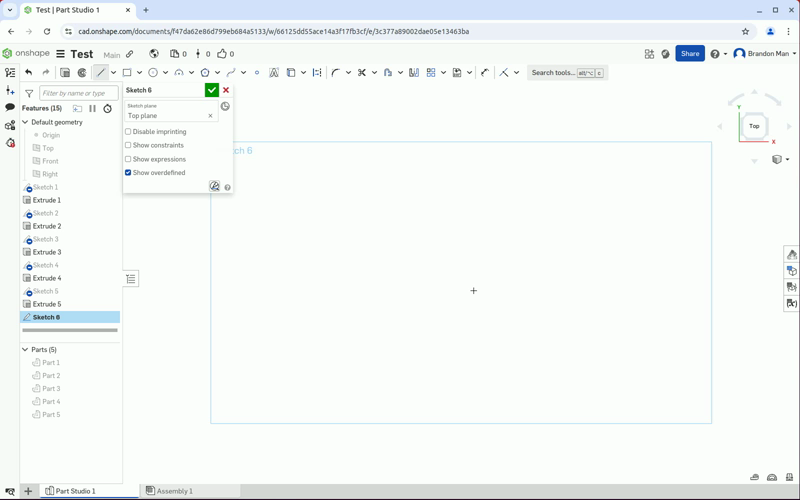
click(473, 290)
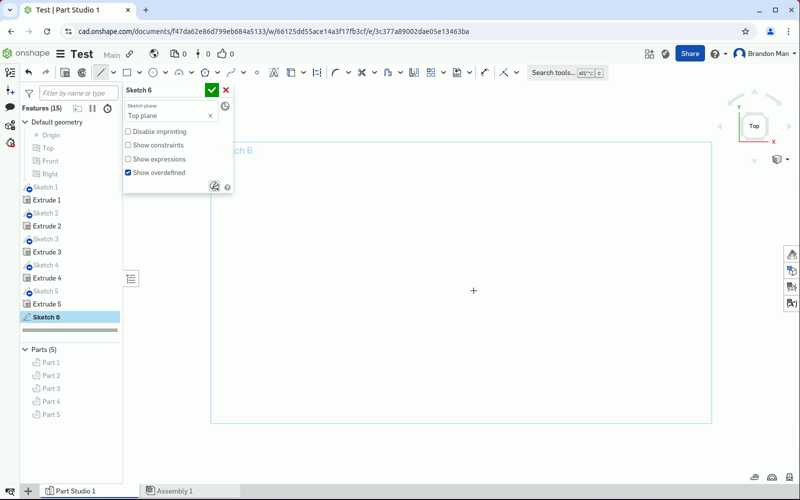
key_up(shift)
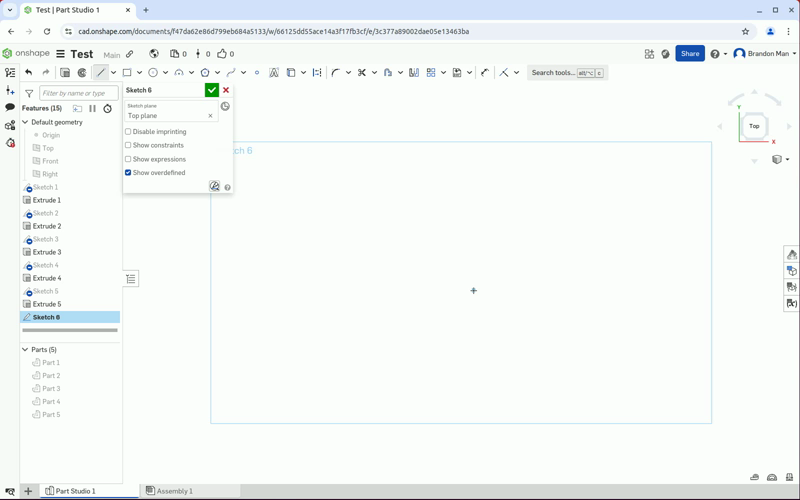
key_down(shift)
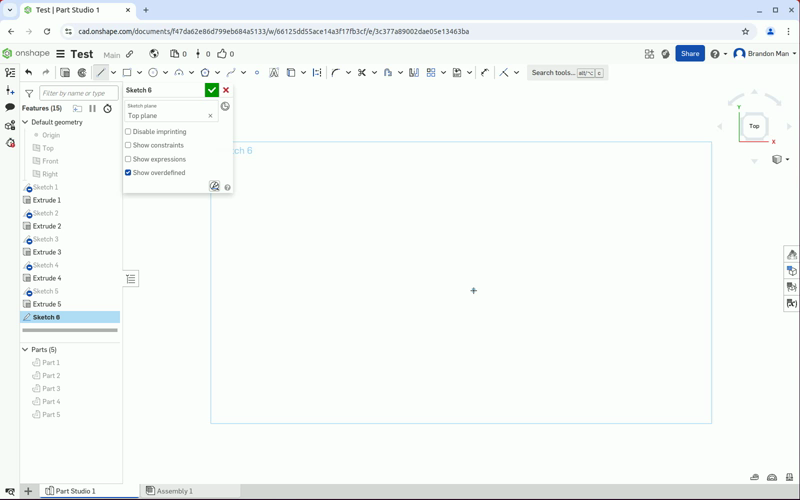
mouse_move(503, 290)
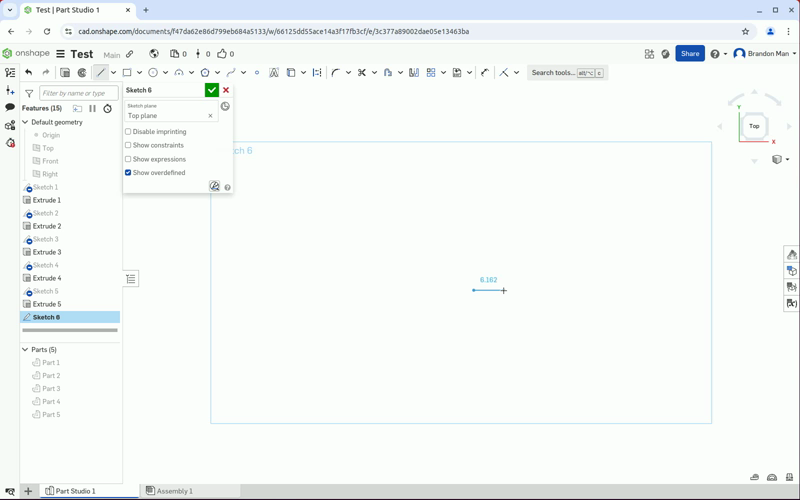
mouse_move(487, 290)
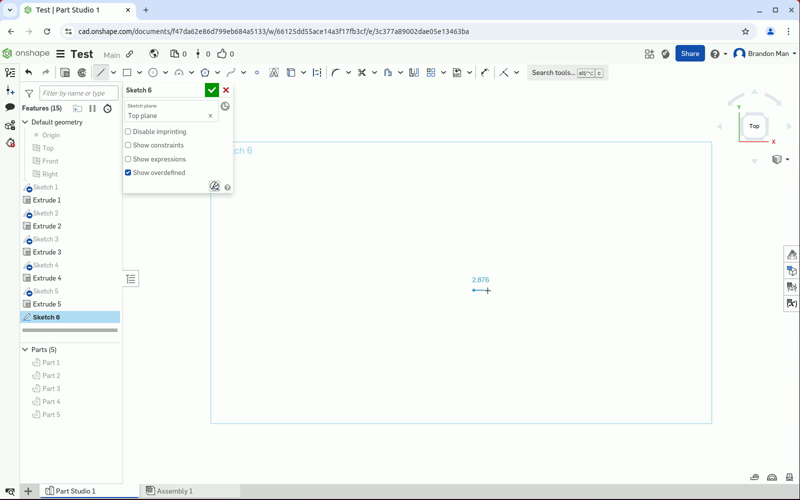
click(487, 290)
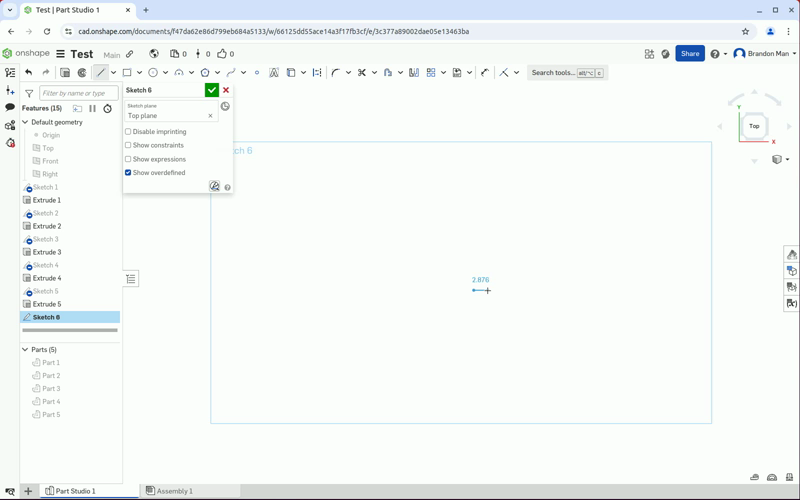
key_up(shift)
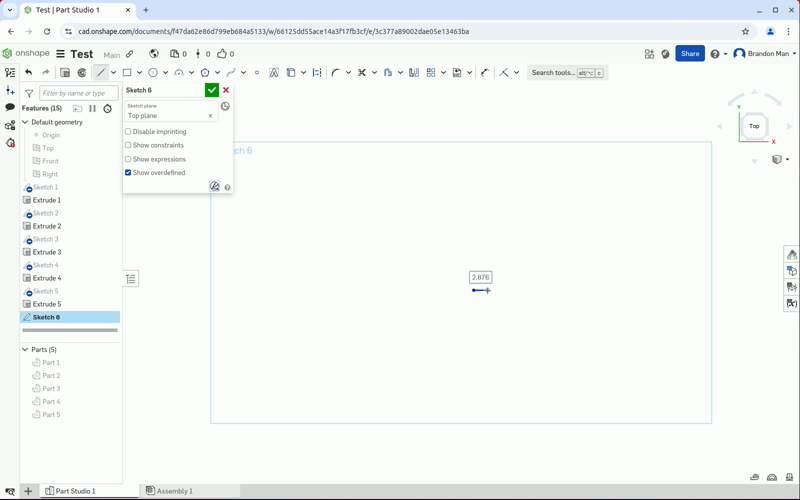
key_down(shift)
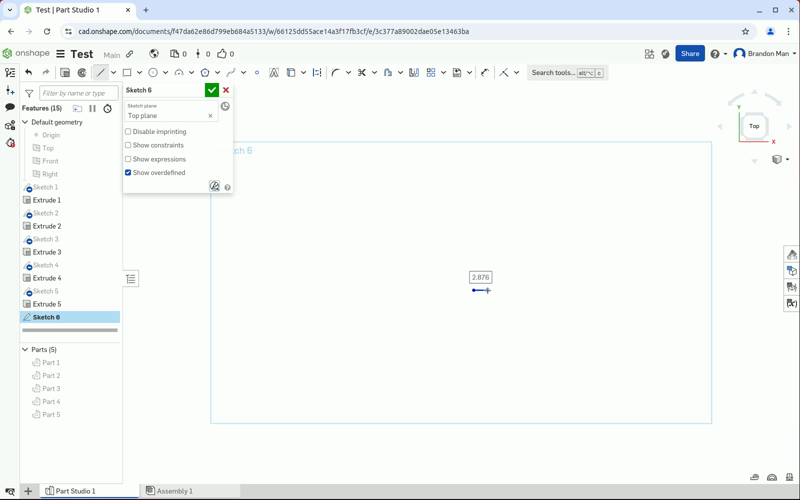
mouse_move(517, 290)
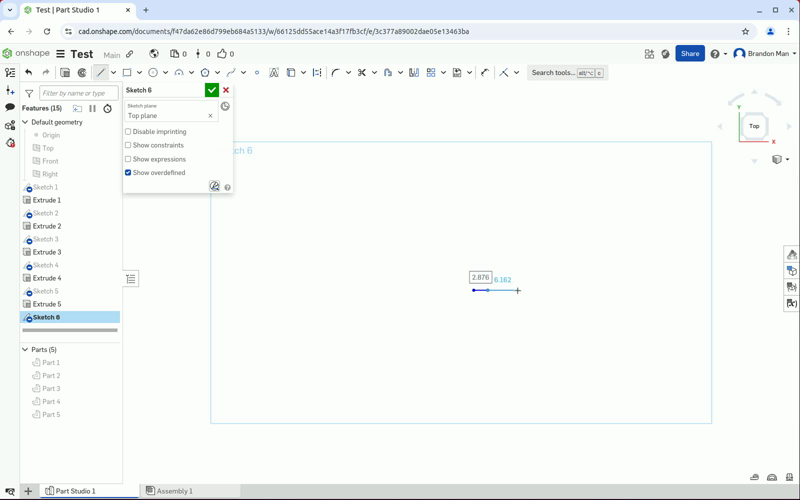
mouse_move(487, 282)
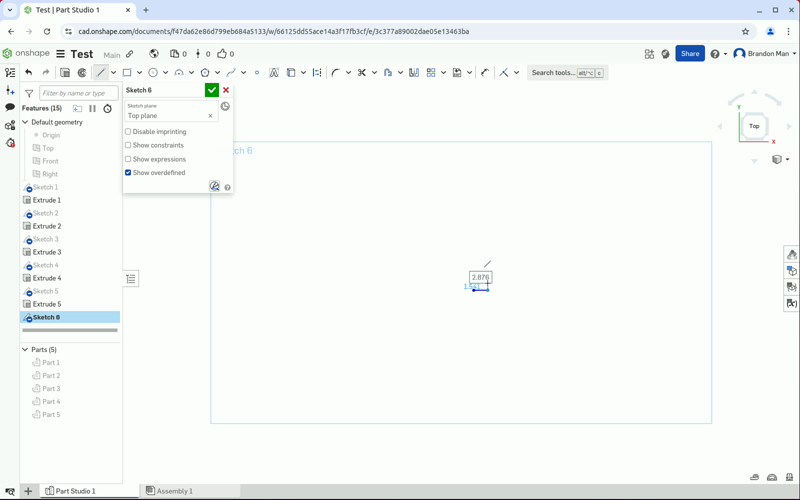
scroll(6)
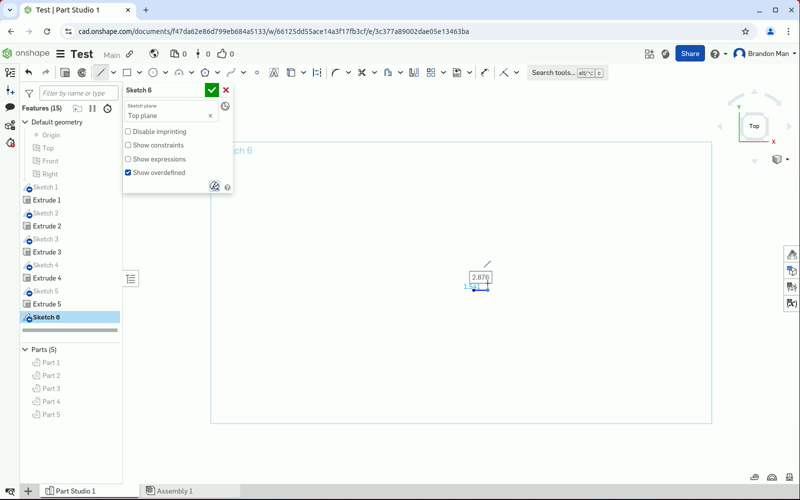
scroll(6)
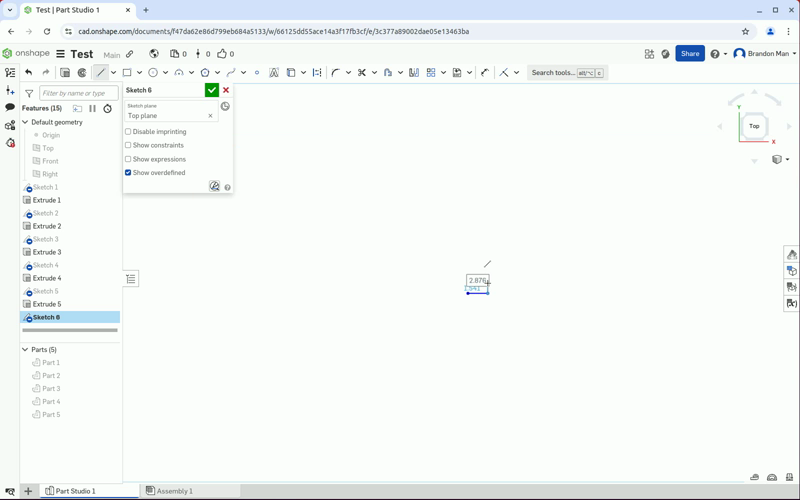
scroll(6)
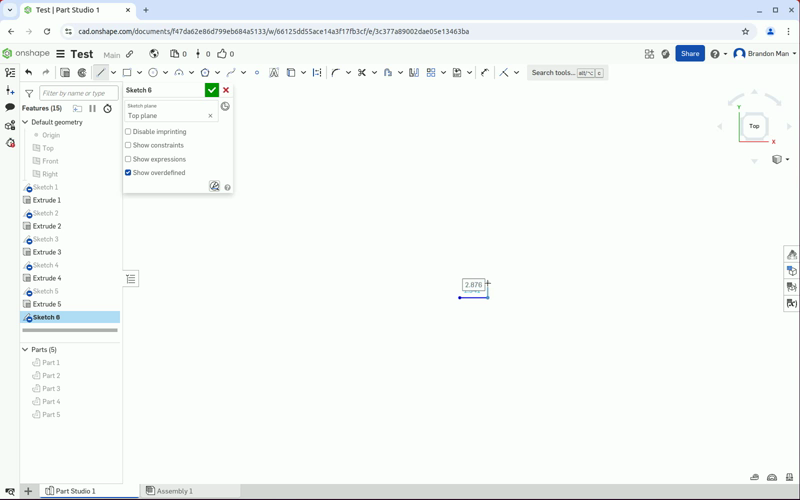
scroll(6)
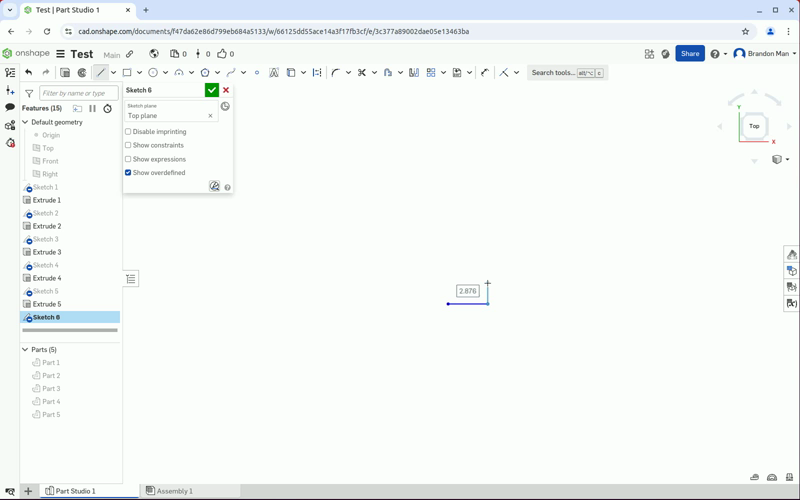
scroll(6)
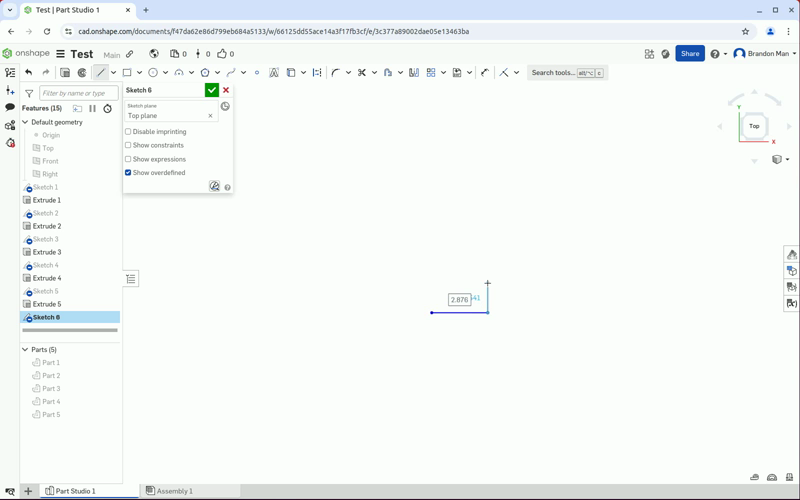
scroll(6)
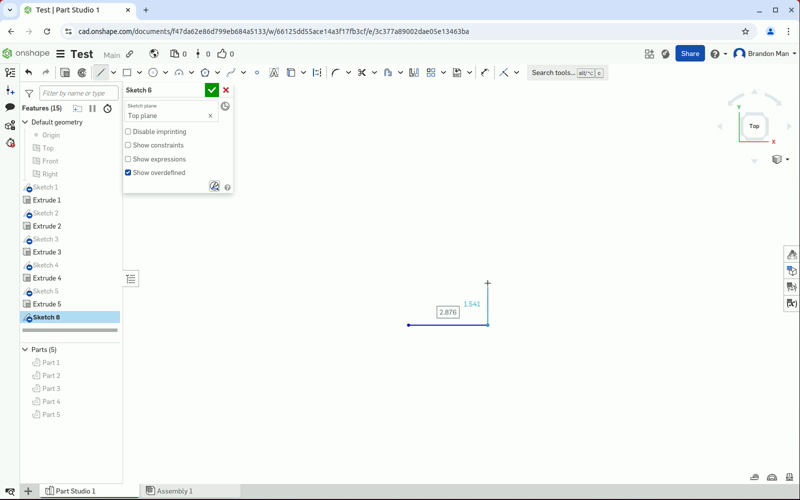
scroll(6)
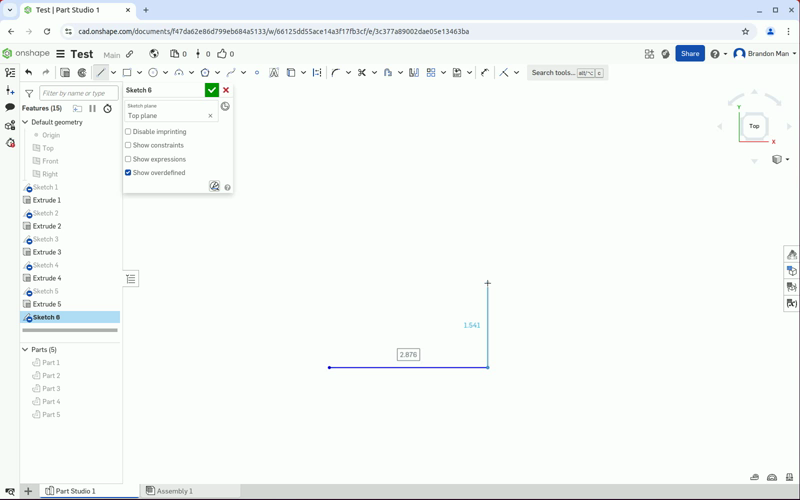
click(487, 282)
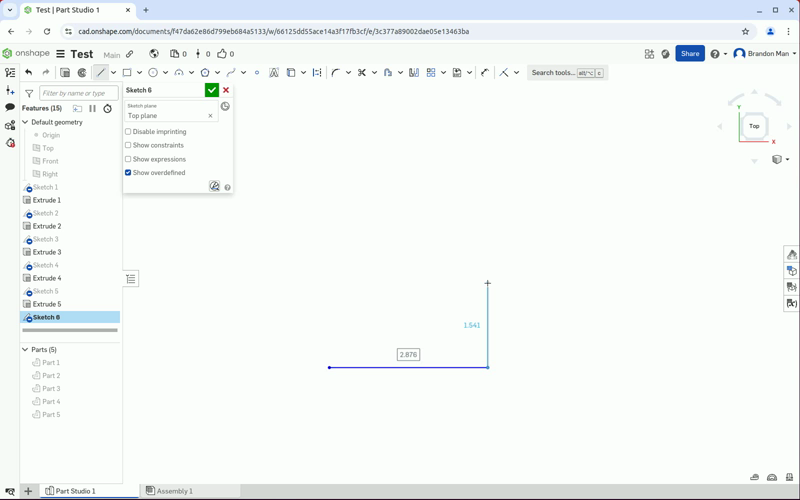
scroll(-6)
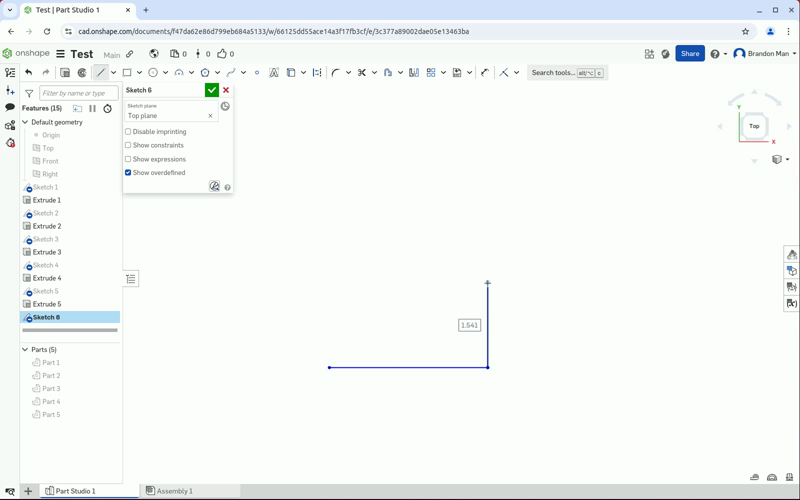
scroll(-6)
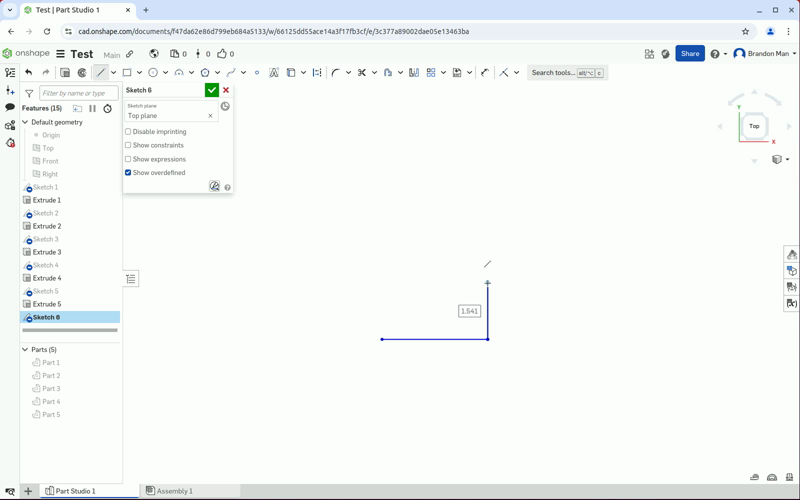
scroll(-6)
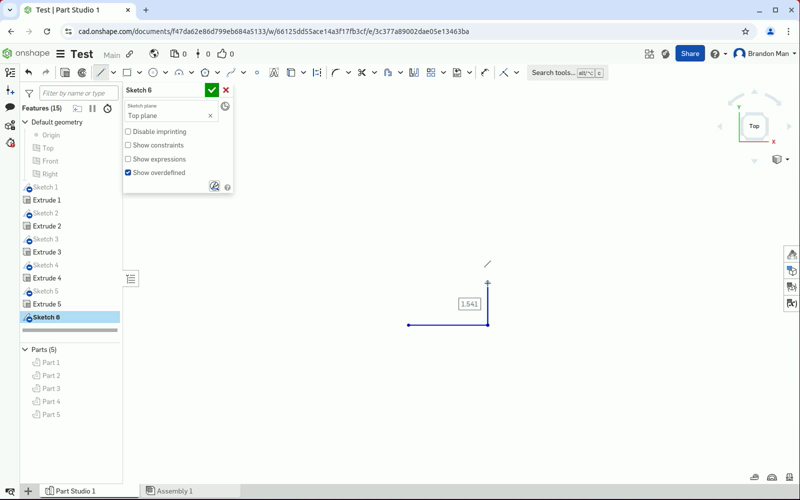
scroll(-6)
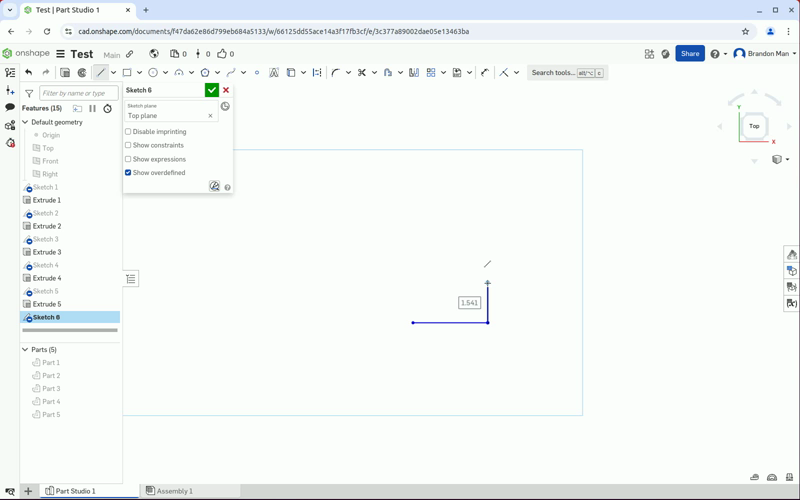
scroll(-6)
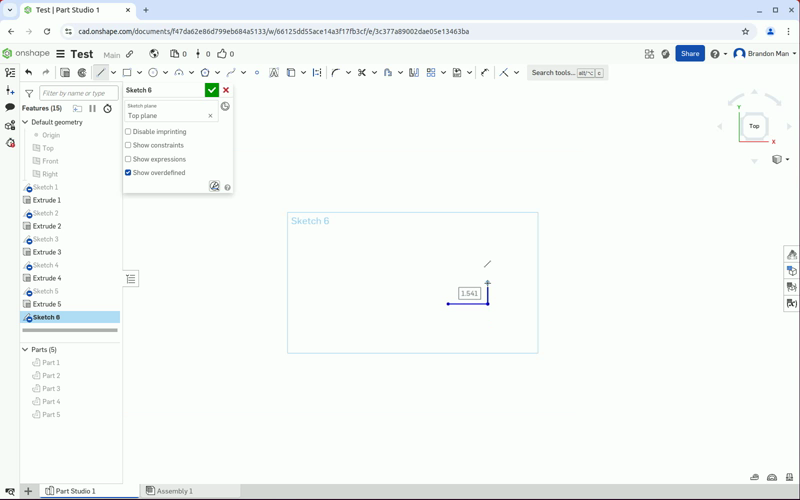
scroll(-6)
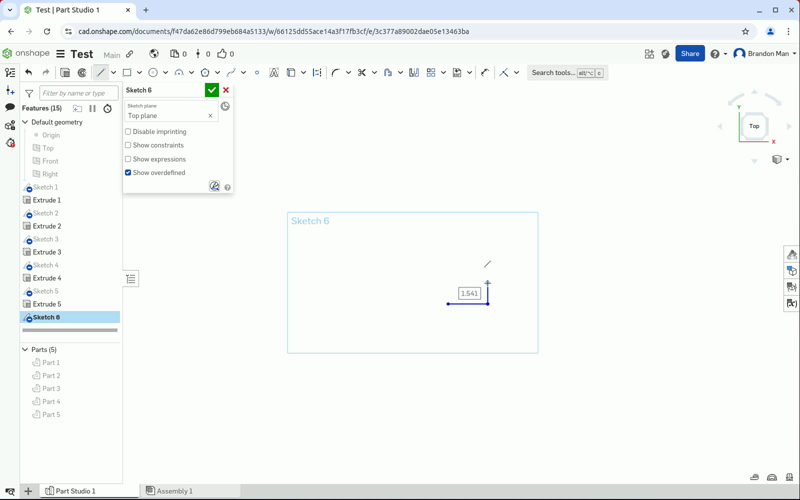
scroll(-6)
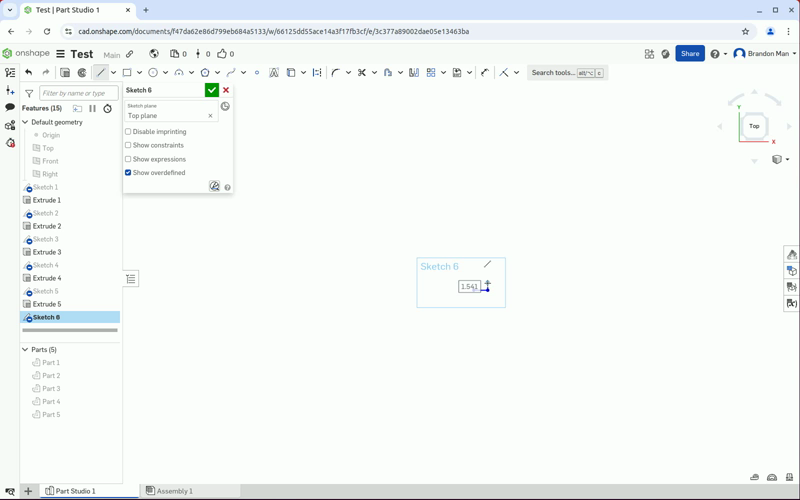
key_up(shift)
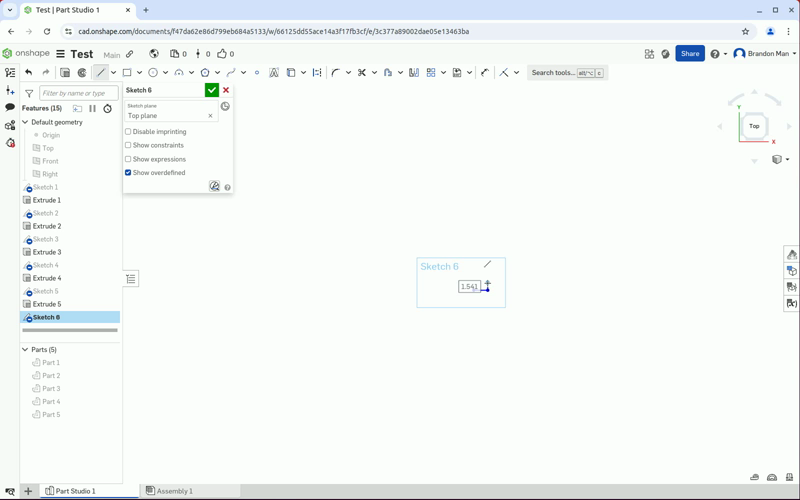
key_down(shift)
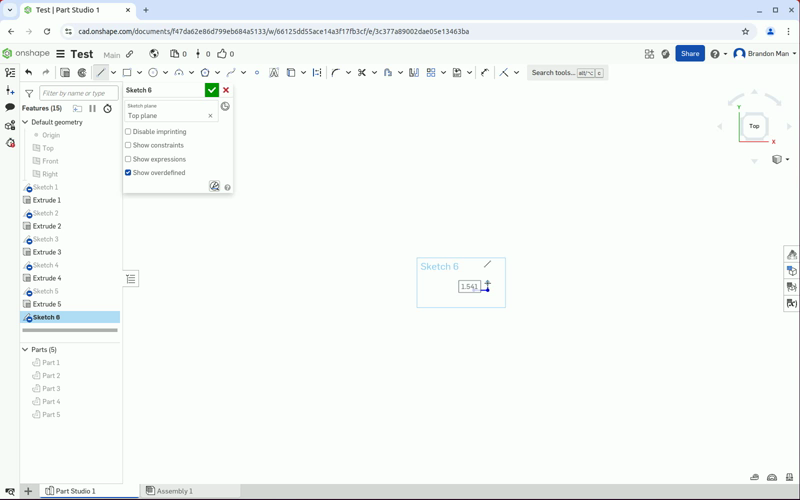
mouse_move(517, 282)
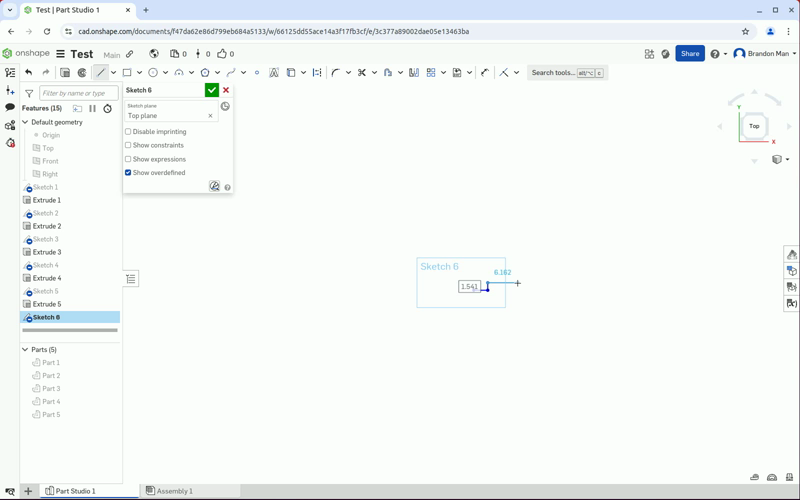
mouse_move(473, 282)
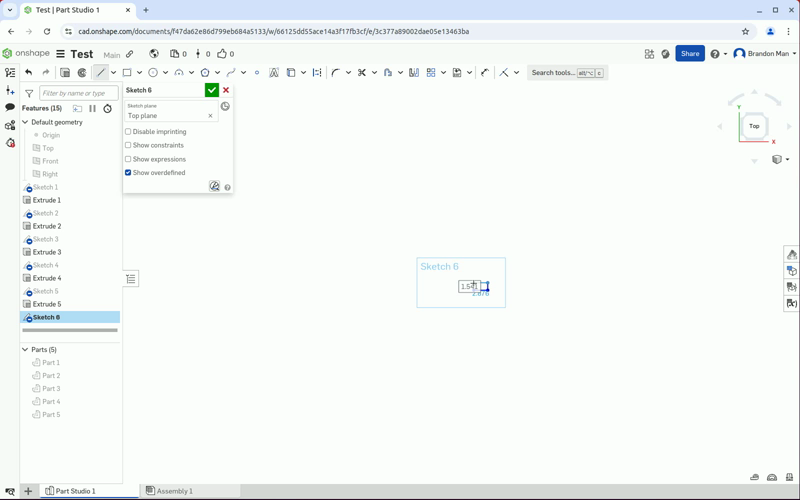
click(473, 282)
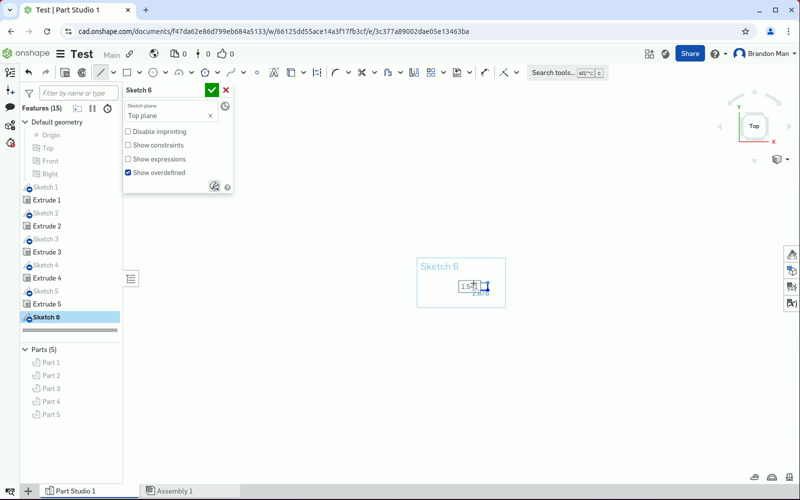
key_up(shift)
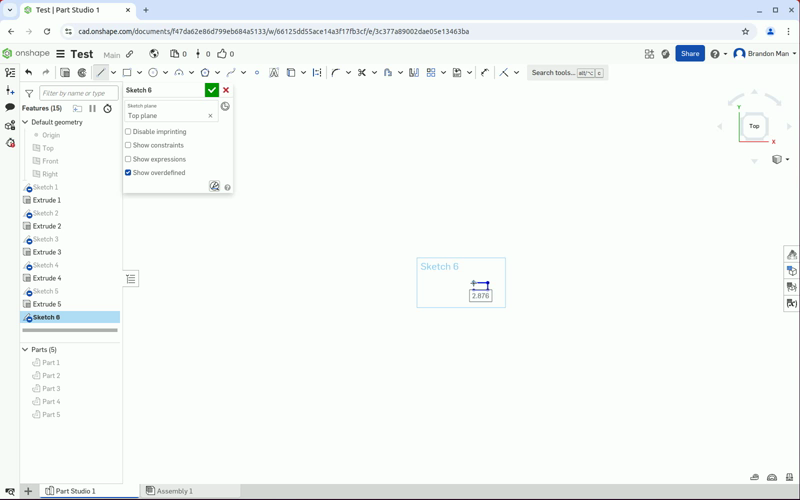
mouse_move(503, 282)
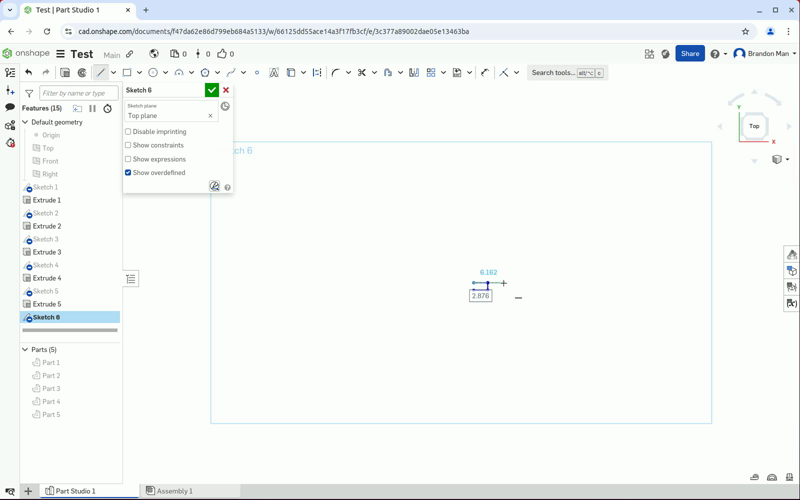
key_down(shift)
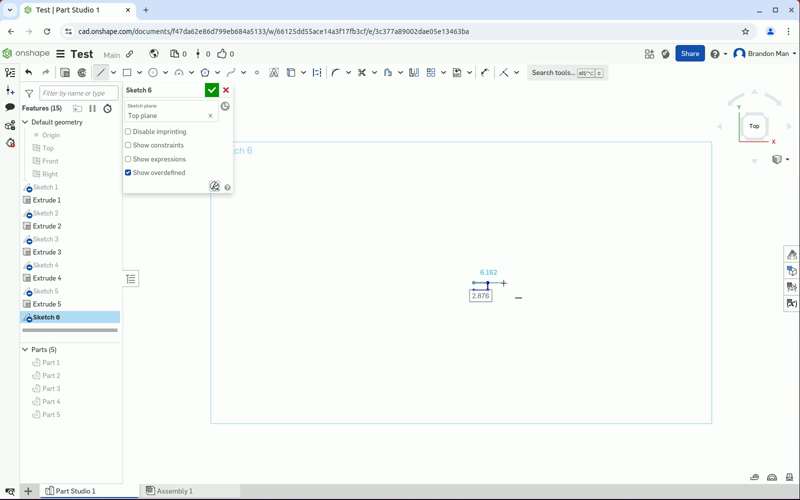
mouse_move(473, 290)
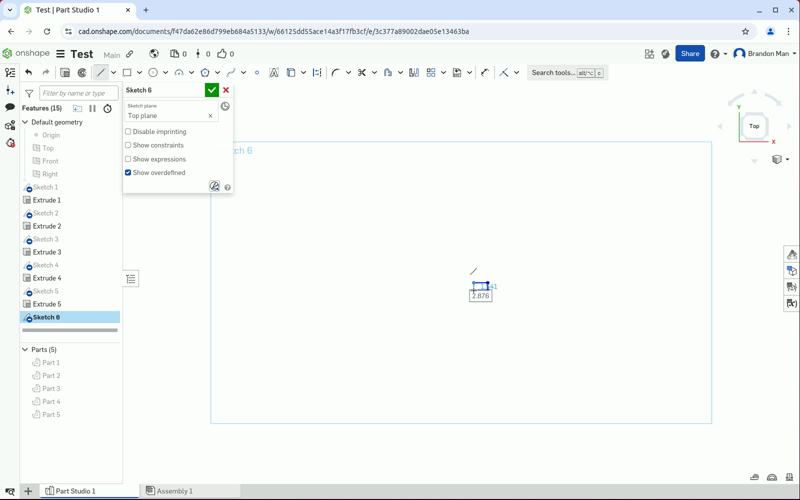
scroll(6)
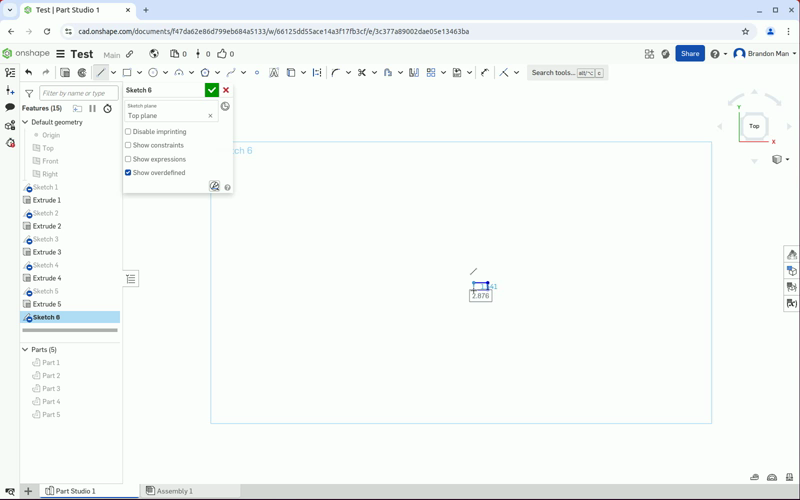
scroll(6)
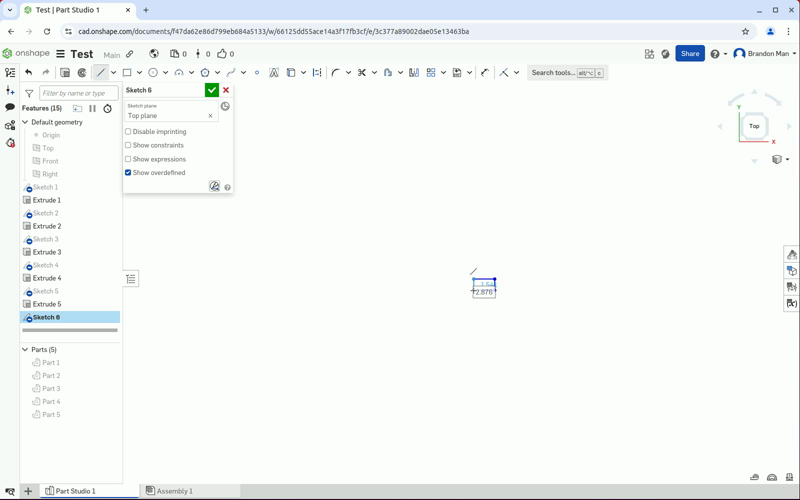
scroll(6)
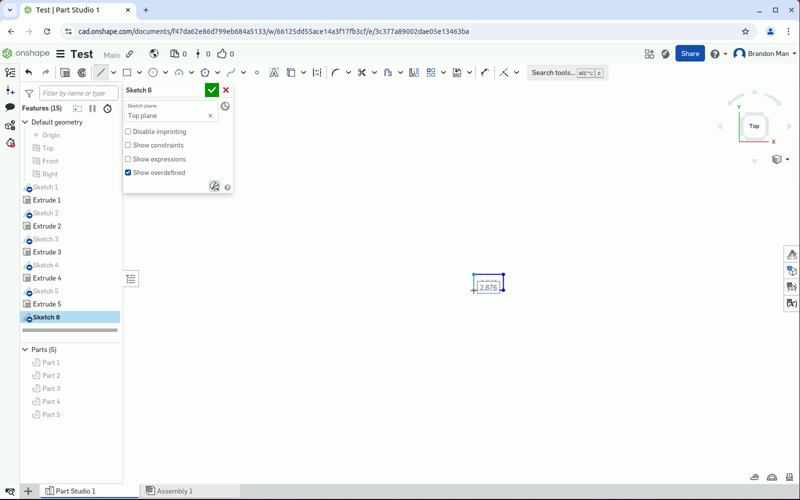
scroll(6)
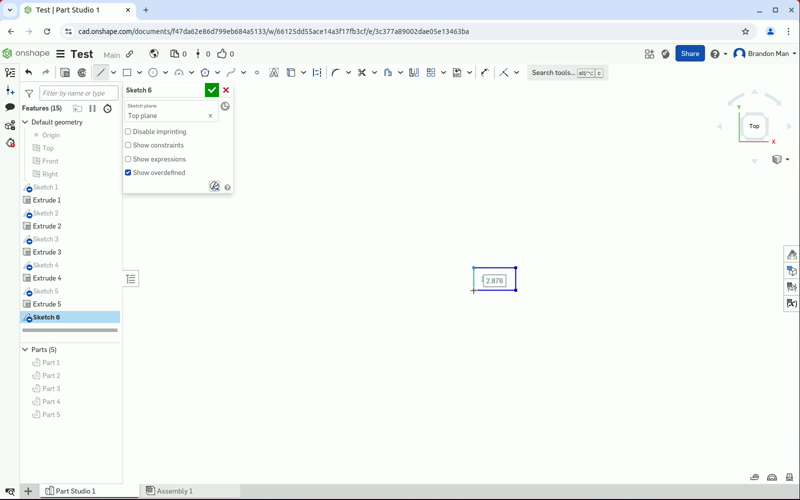
scroll(6)
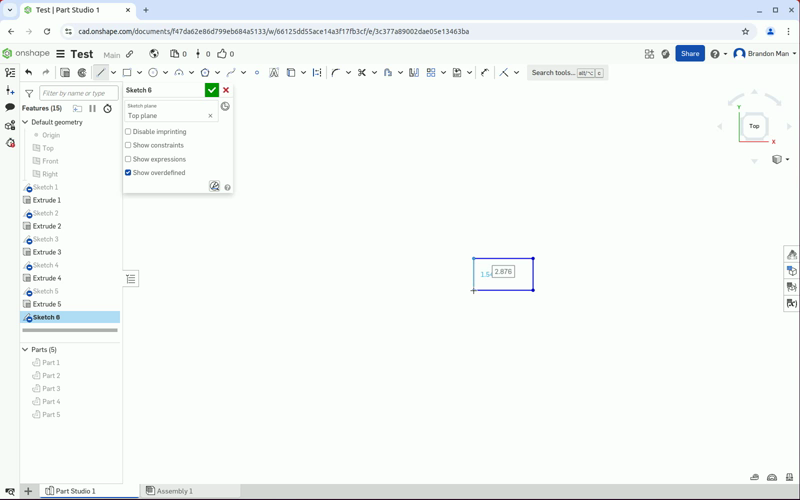
scroll(6)
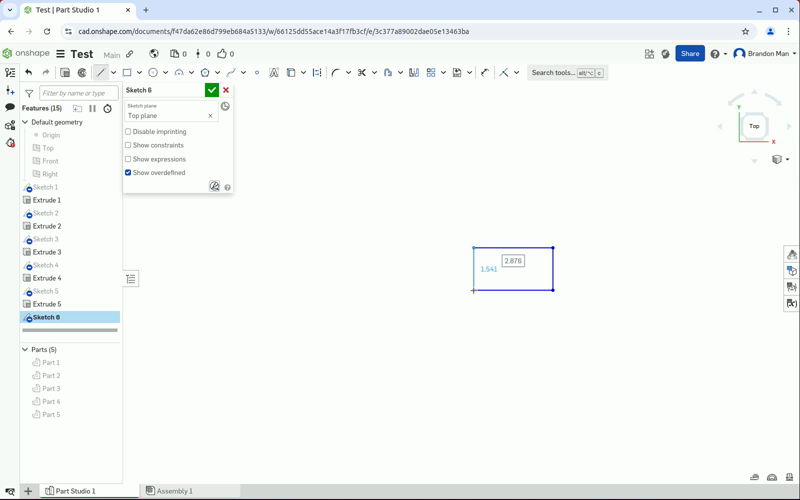
scroll(6)
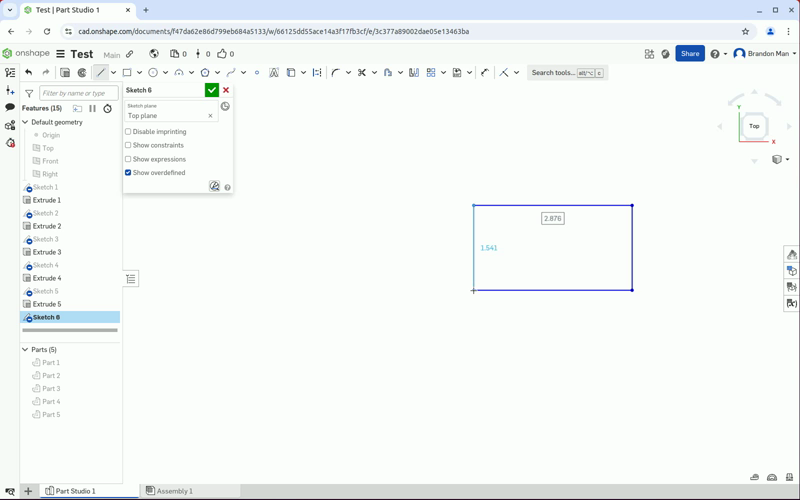
key_up(shift)
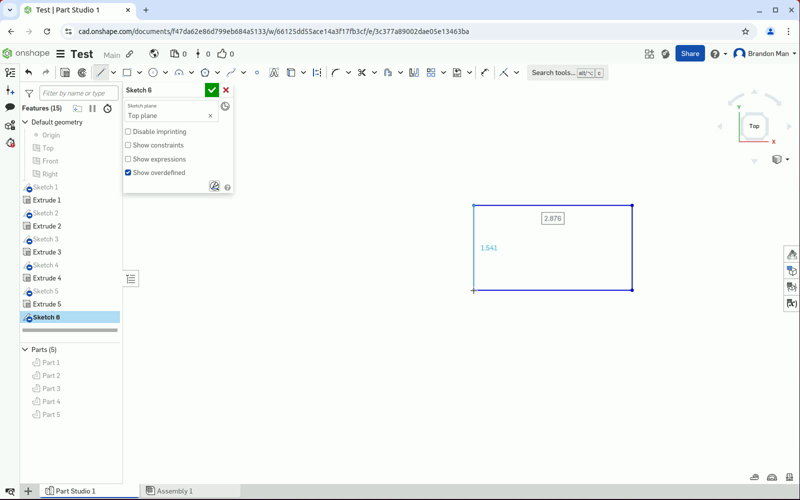
click(473, 290)
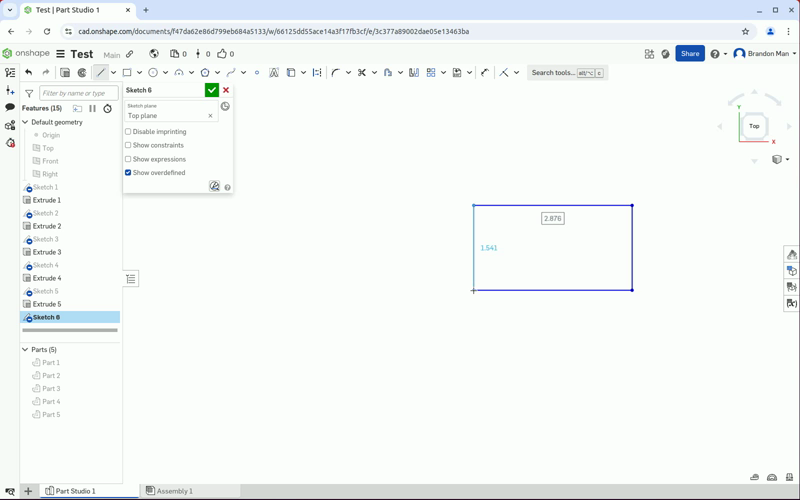
scroll(-6)
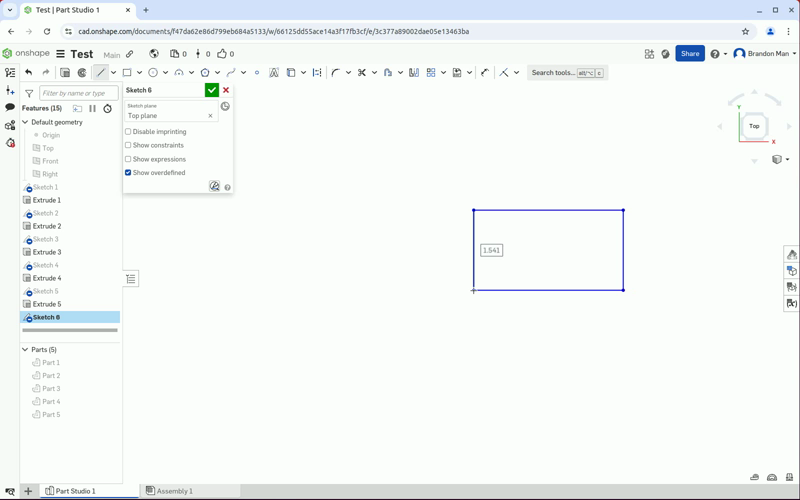
scroll(-6)
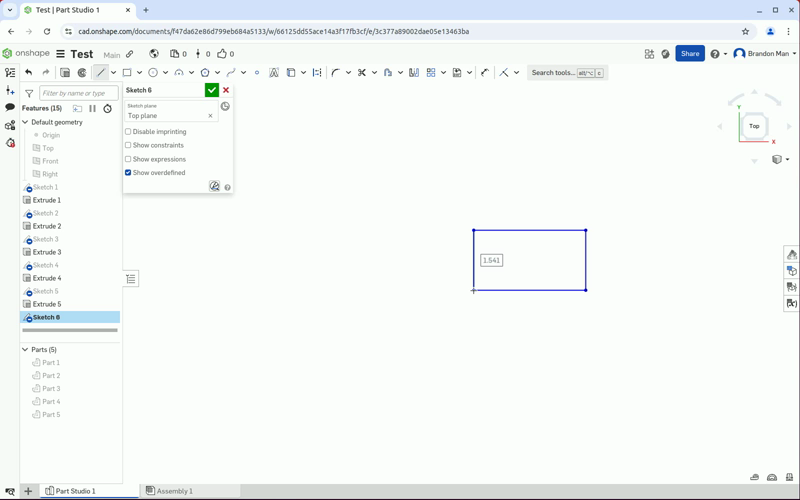
scroll(-6)
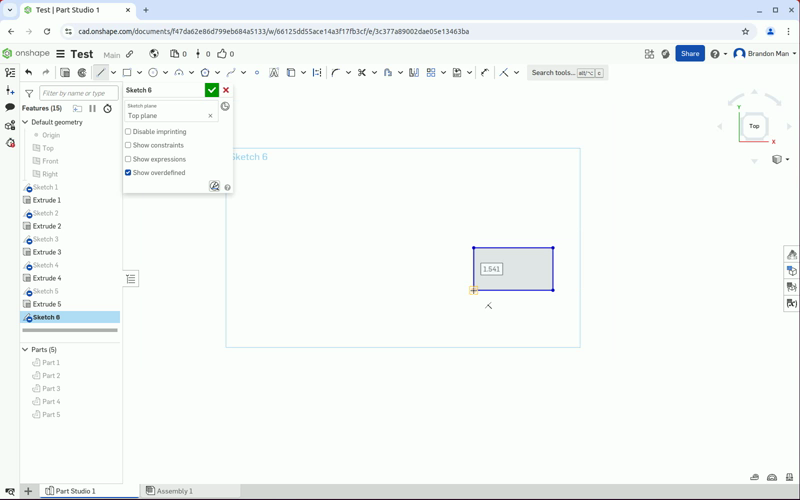
scroll(-6)
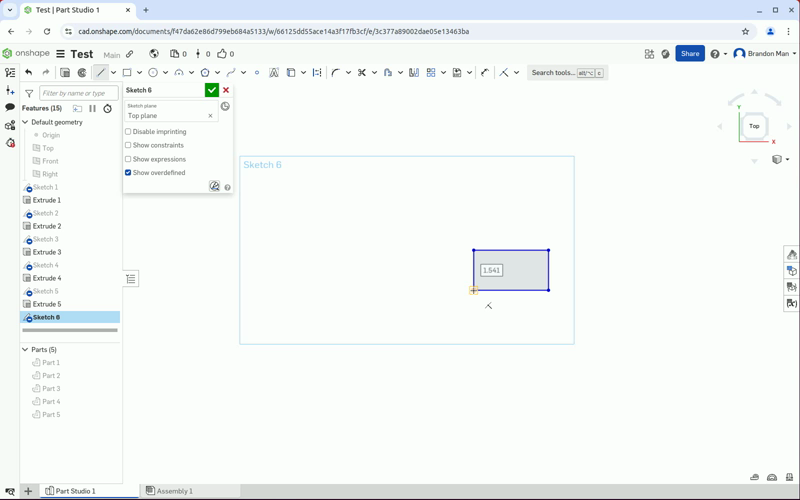
scroll(-6)
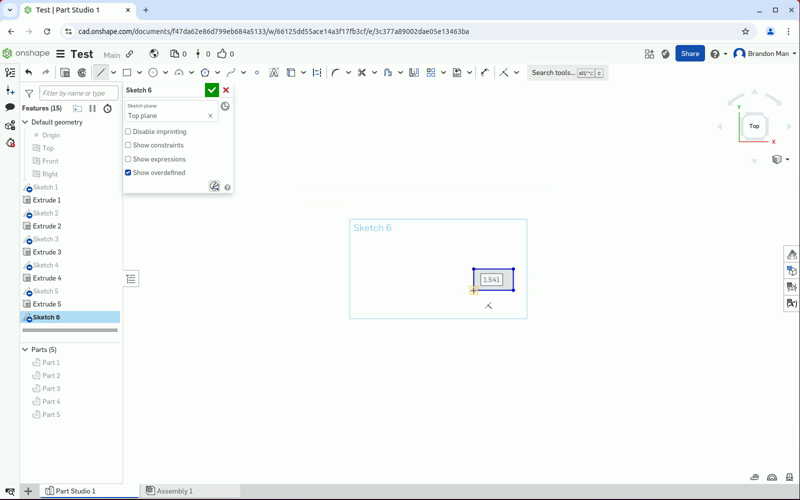
scroll(-6)
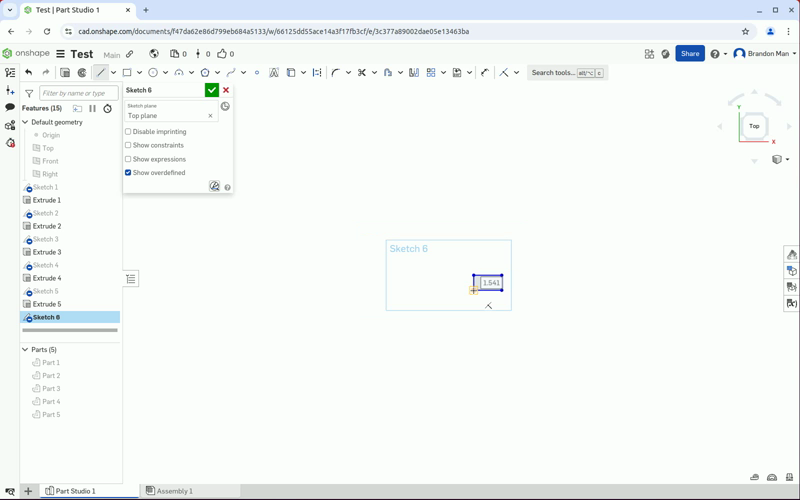
scroll(-6)
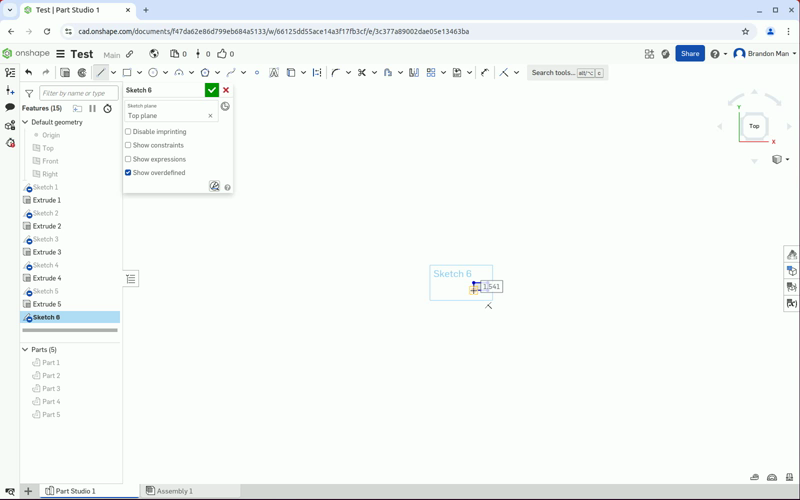
key(esc)
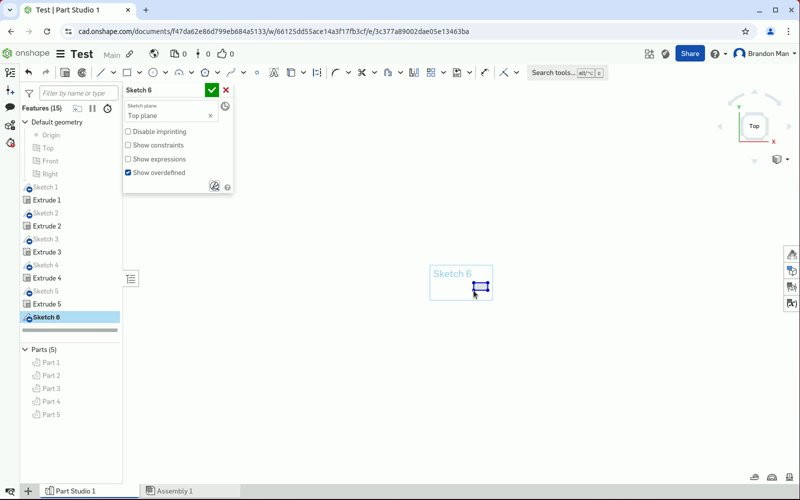
mouse_move(487, 287)
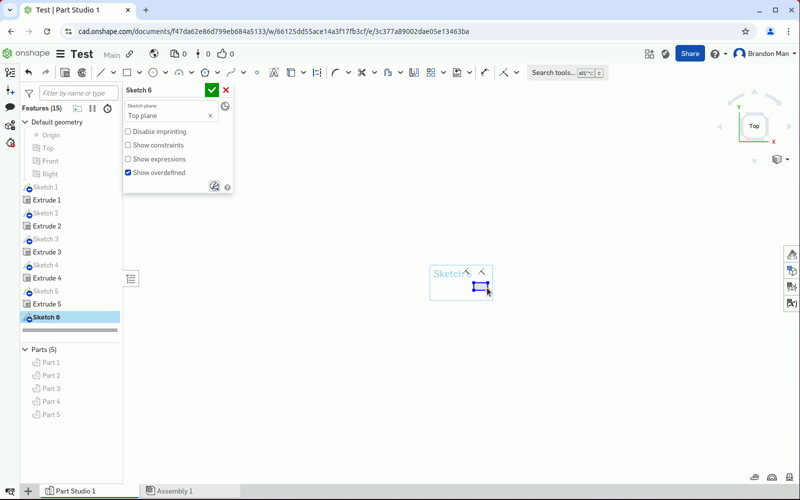
scroll(6)
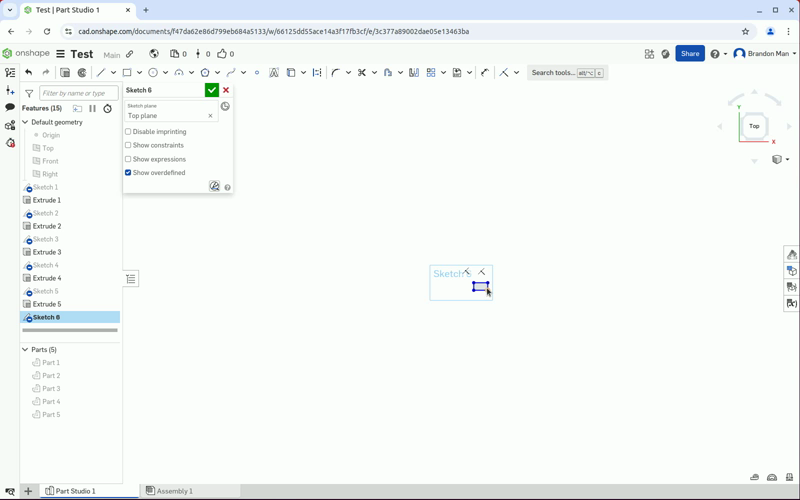
scroll(6)
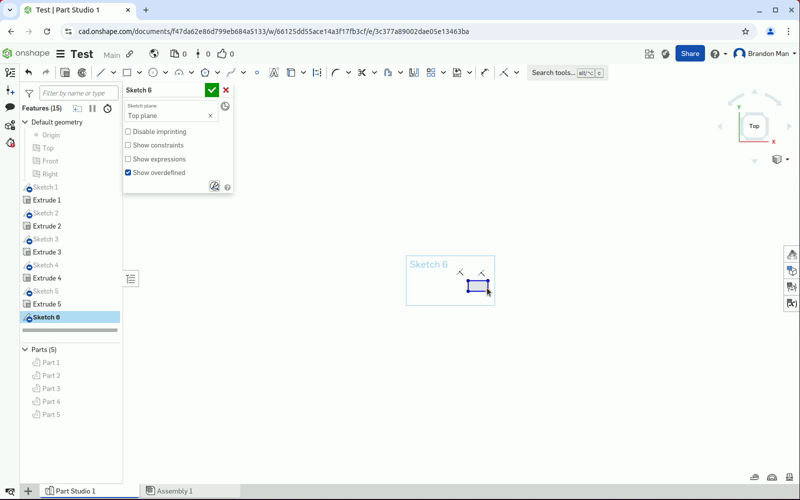
scroll(6)
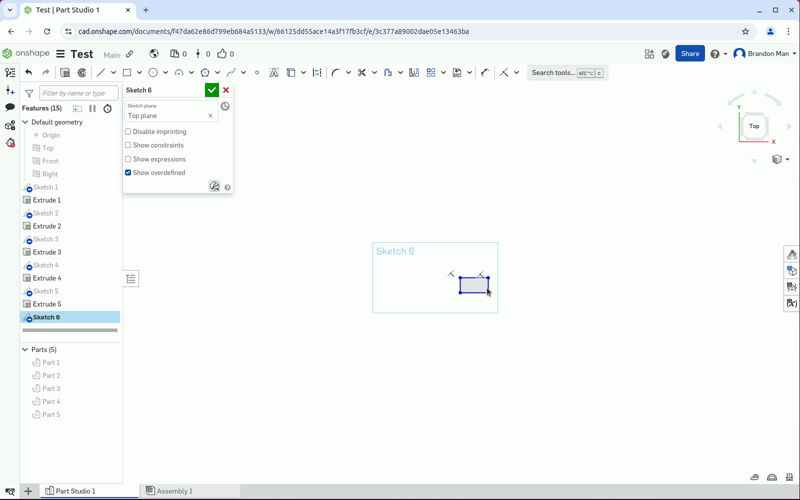
scroll(6)
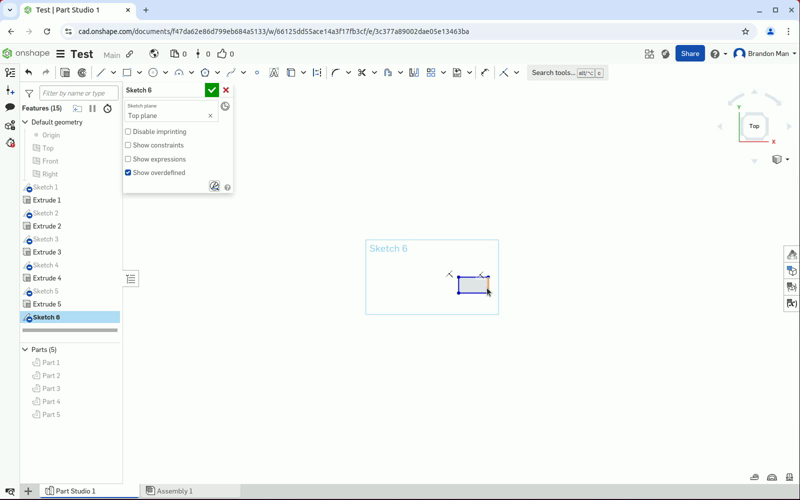
scroll(6)
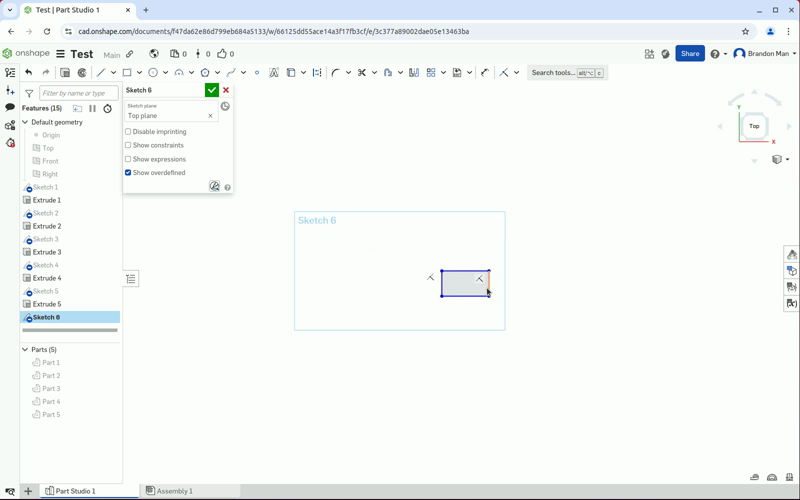
scroll(6)
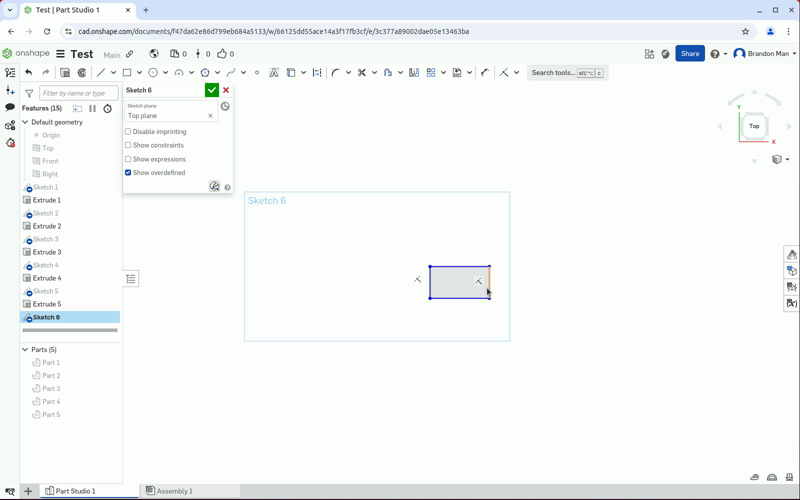
scroll(6)
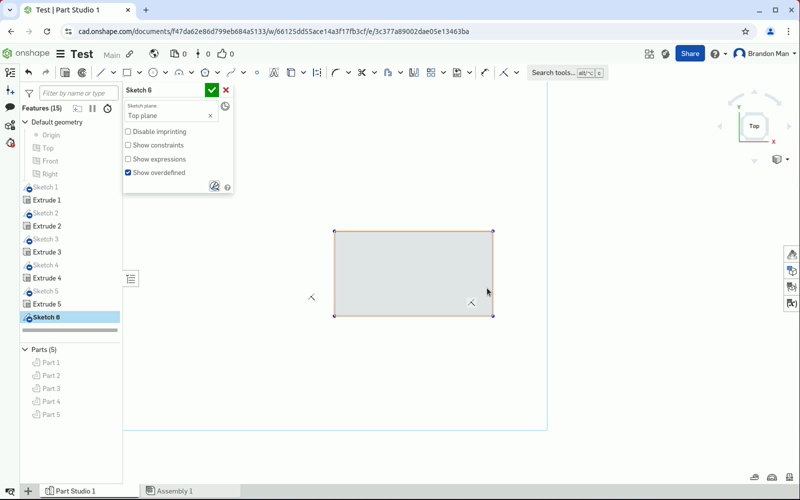
click(487, 287)
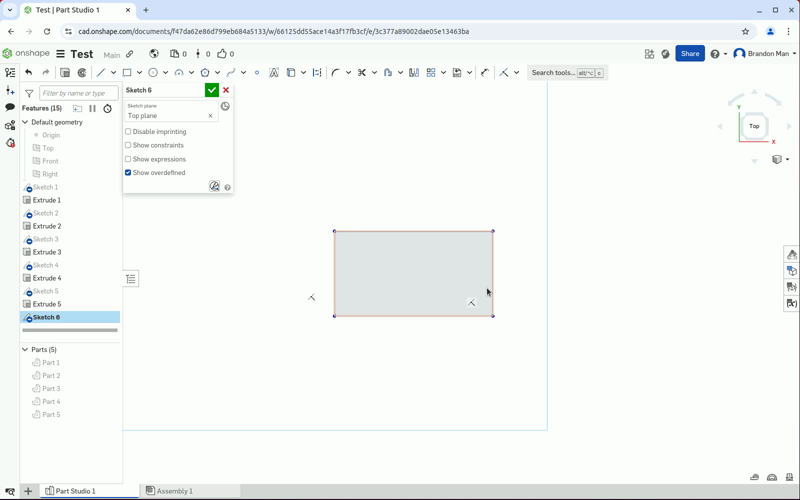
scroll(-6)
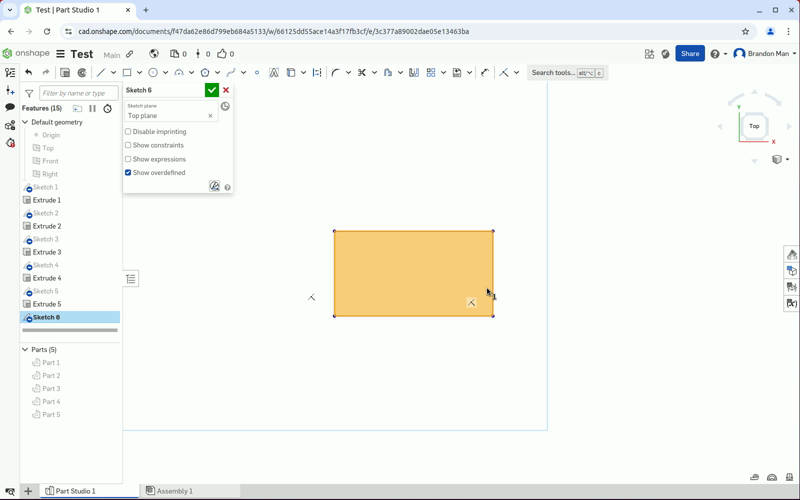
scroll(-6)
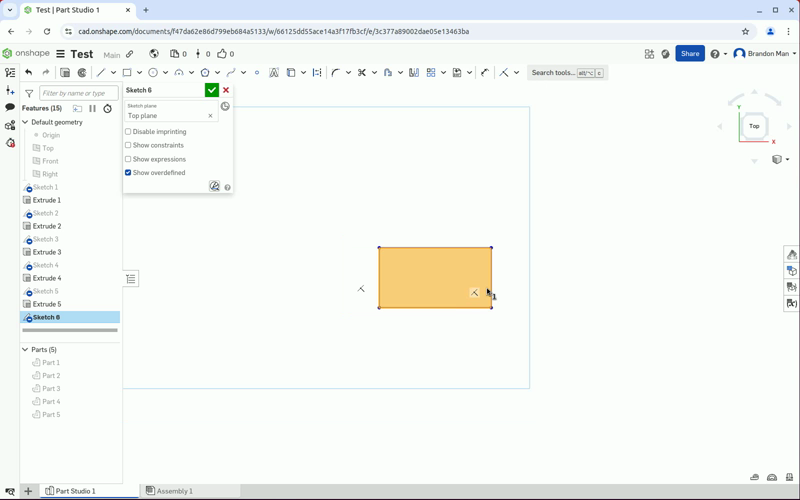
scroll(-6)
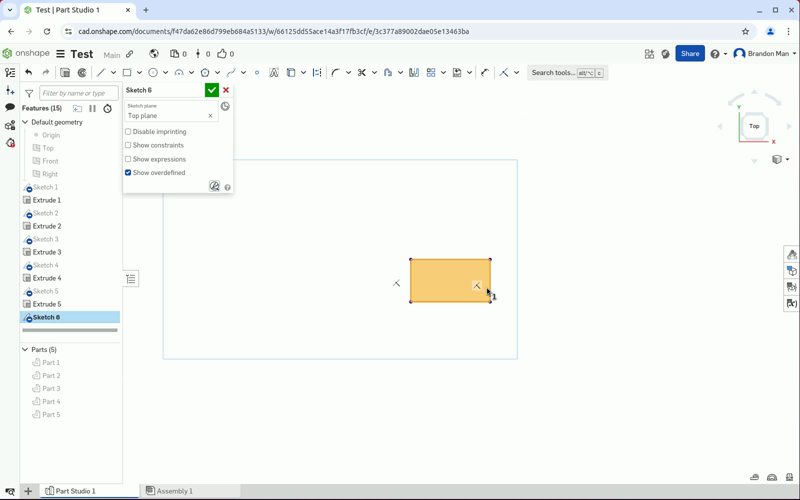
scroll(-6)
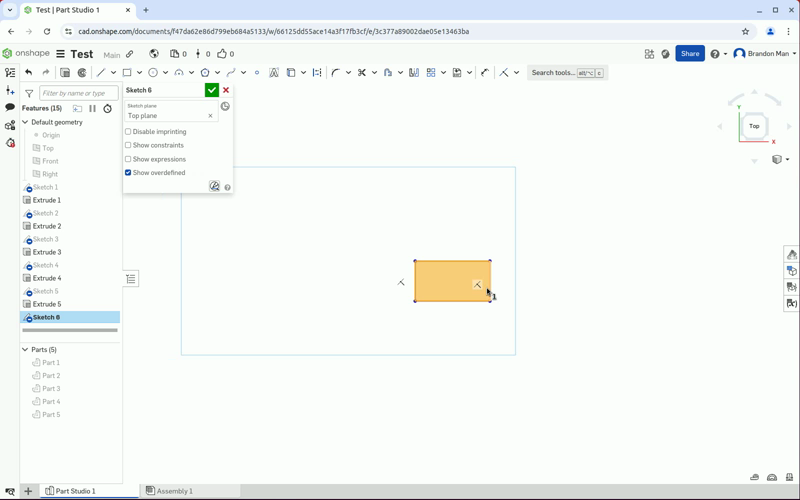
scroll(-6)
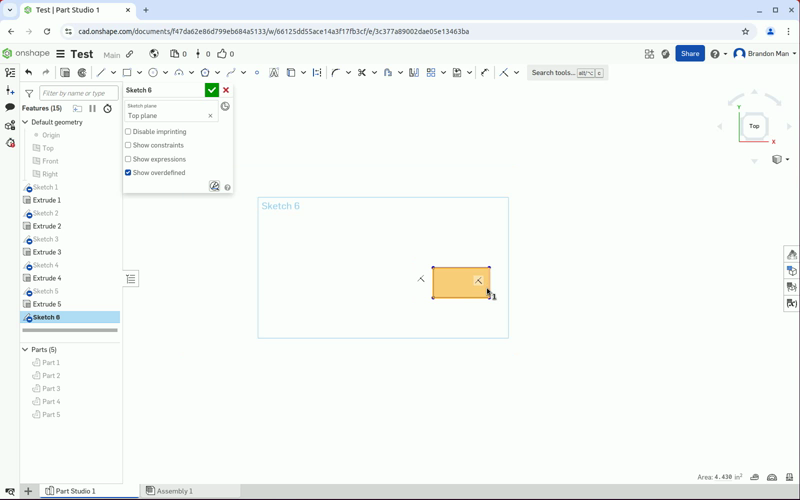
scroll(-6)
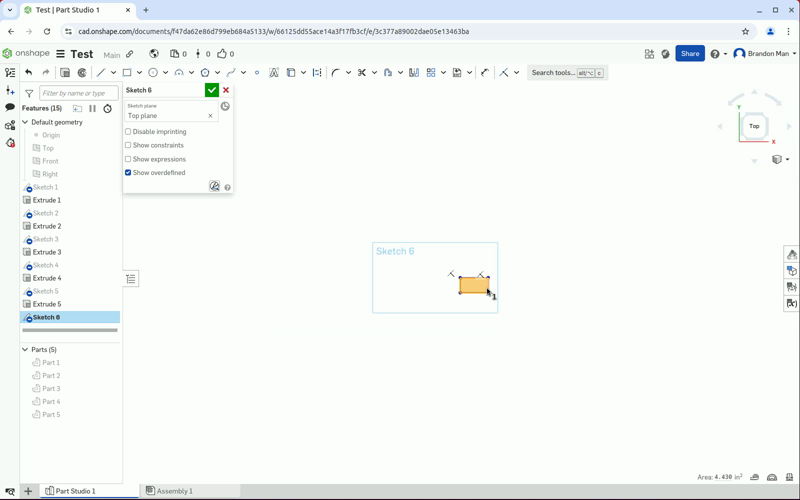
scroll(-6)
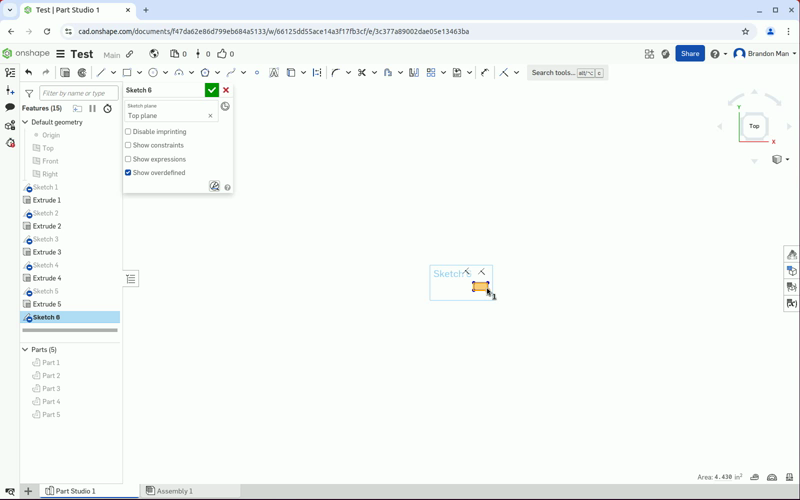
mouse_move(73, 352)
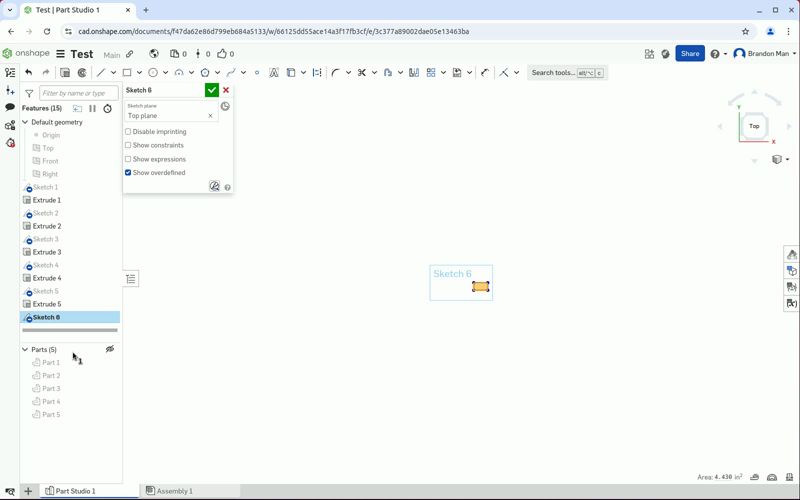
key(shift+y)
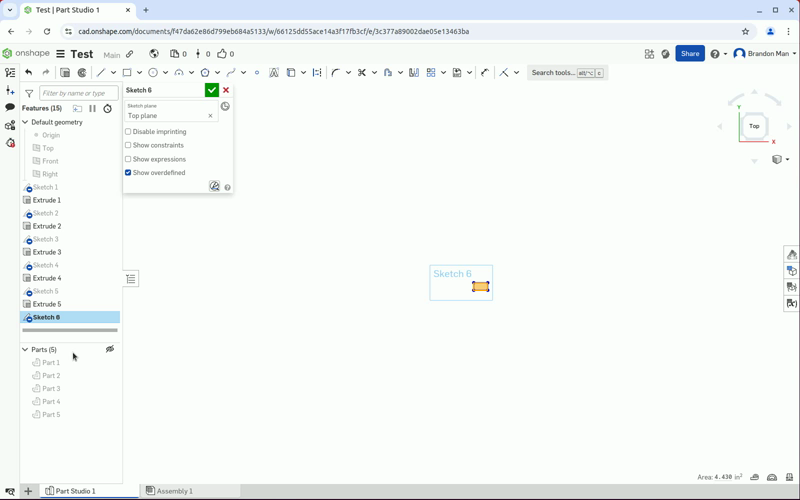
key(shift+e)
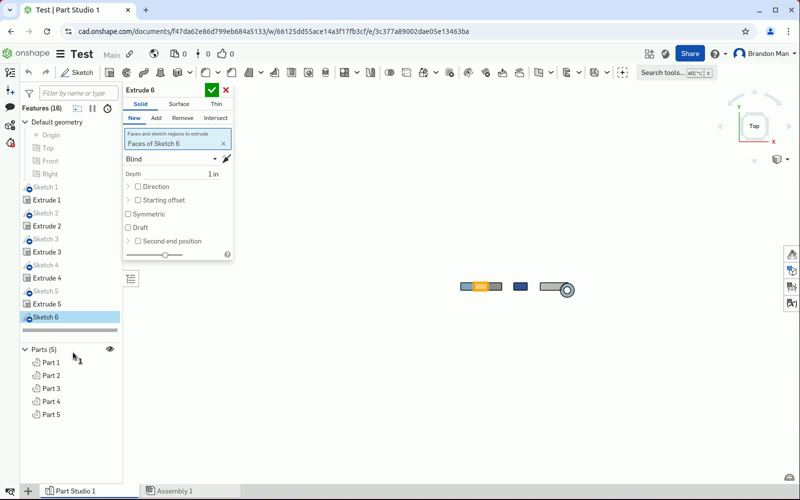
mouse_move(143, 106)
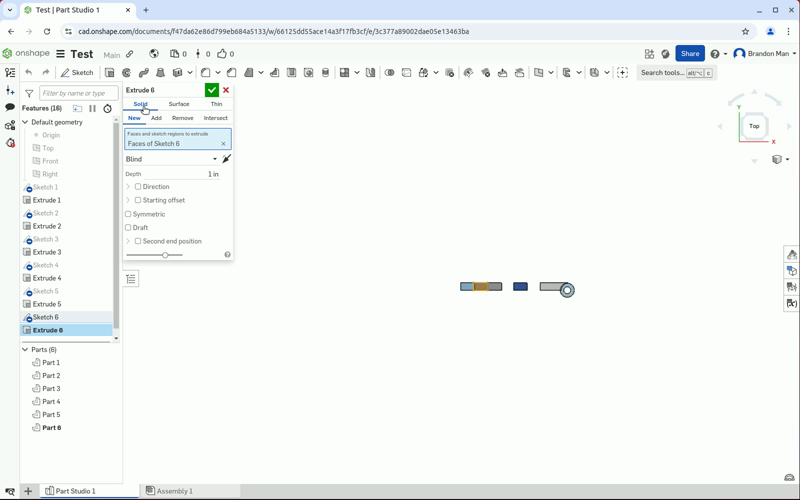
click(143, 106)
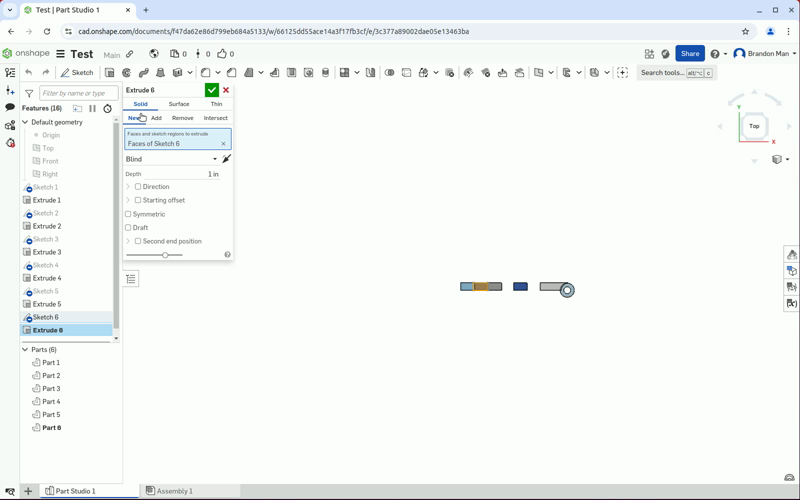
mouse_move(137, 120)
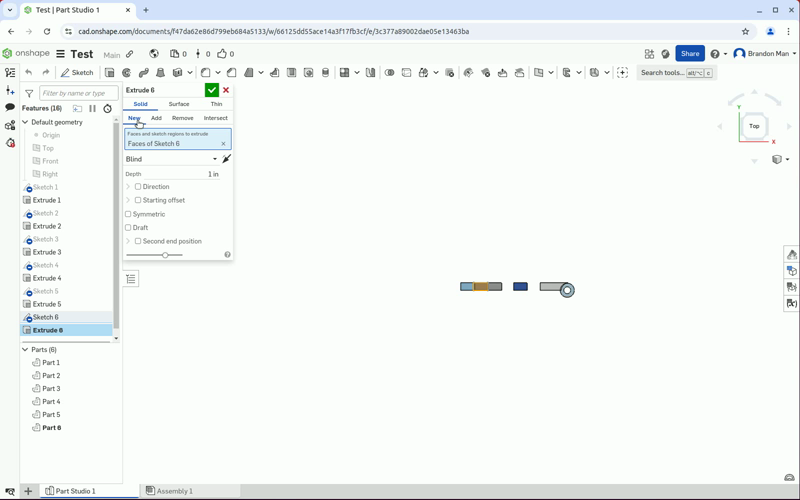
click(137, 120)
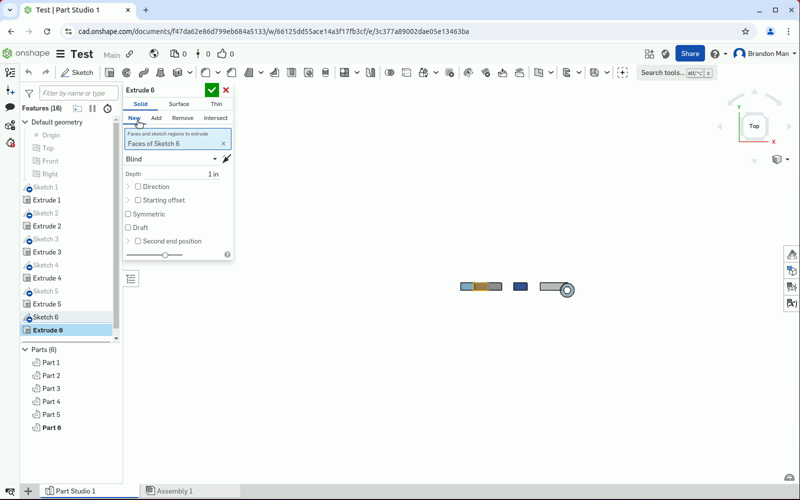
key(tab, 4)
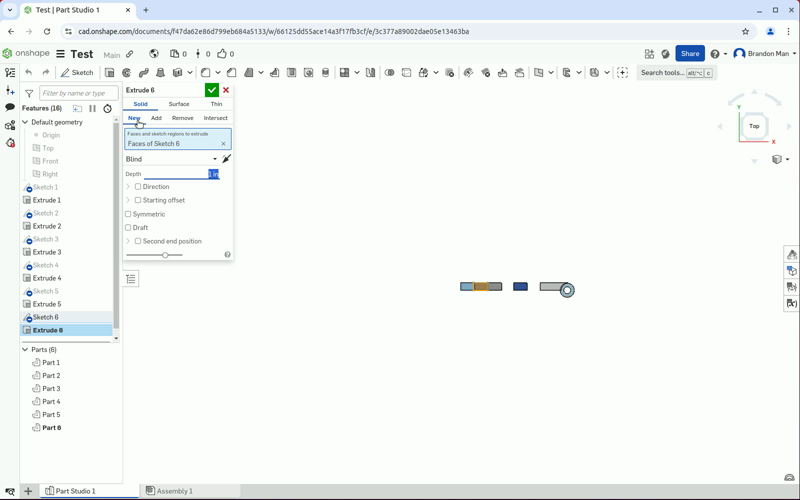
text(6.74)
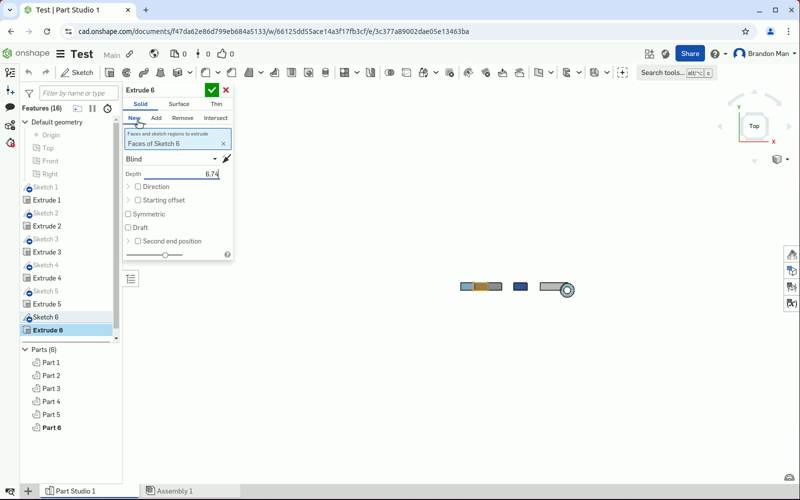
key(tab, 3)
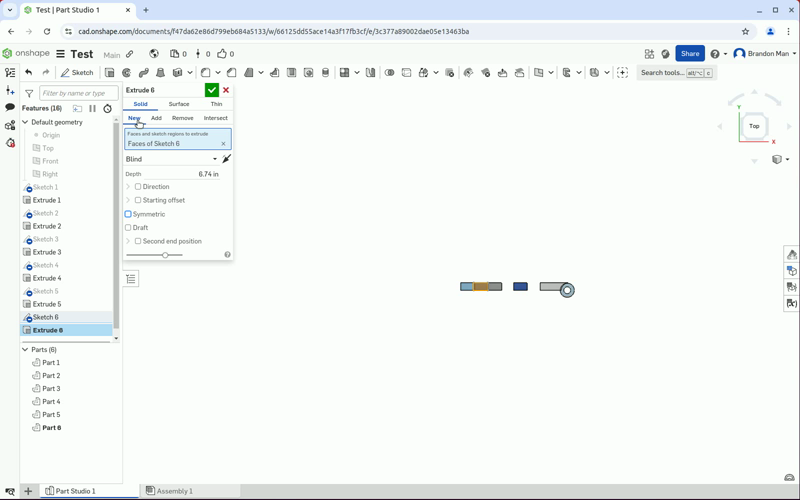
key(space)
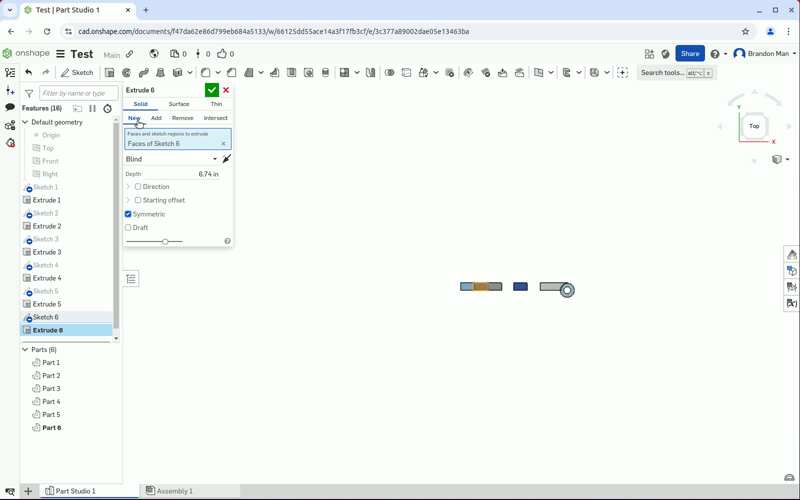
key(enter)
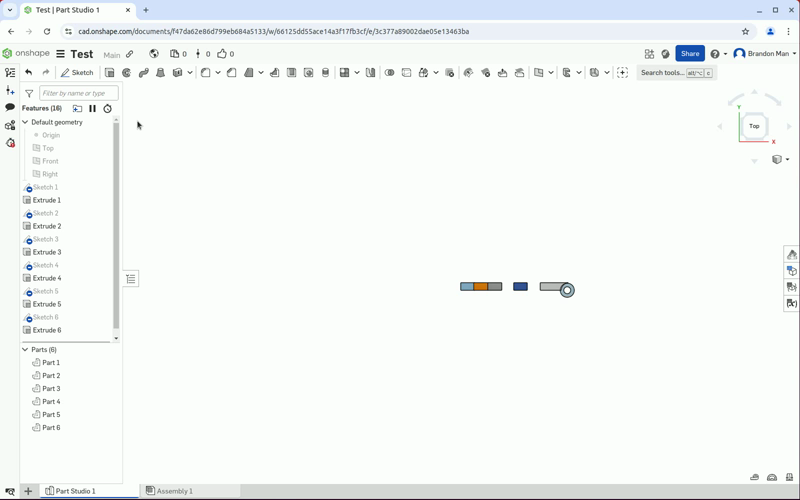
key(shift+h)
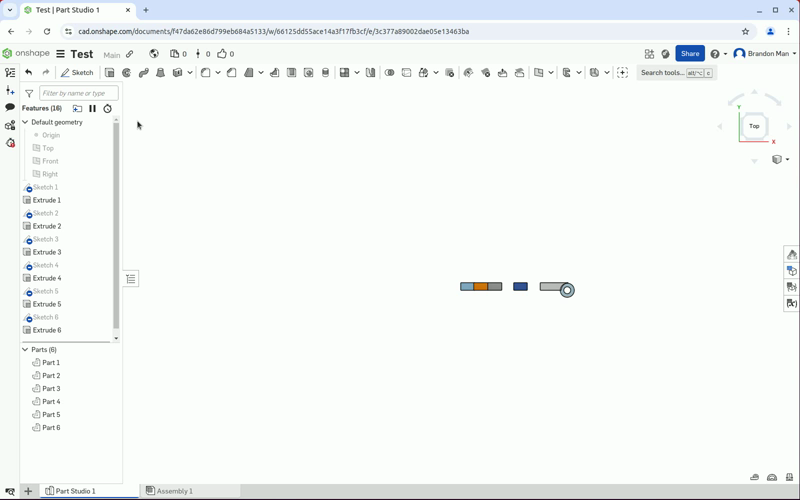
key(shift+h)
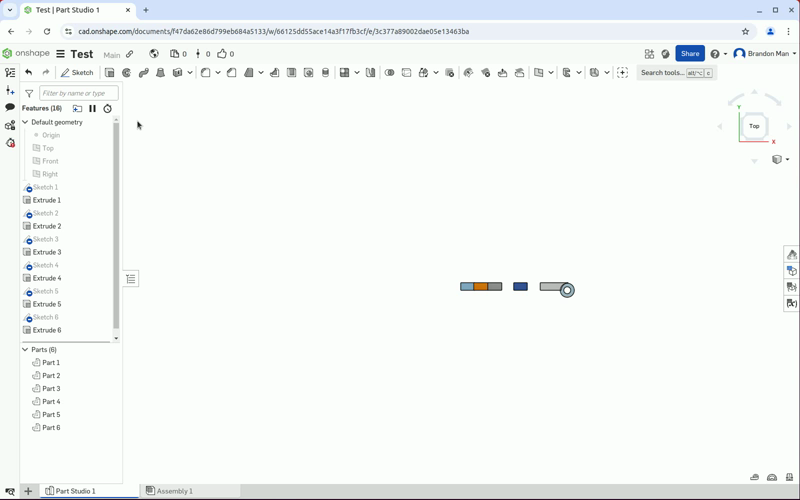
mouse_move(69, 189)
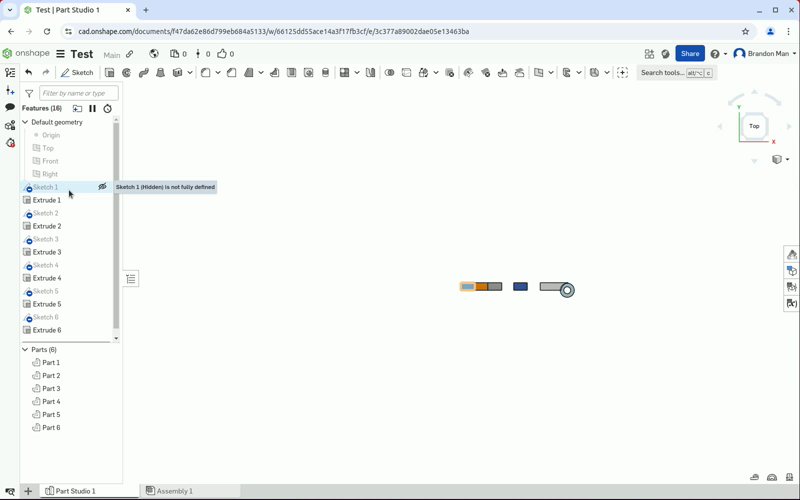
click(69, 189)
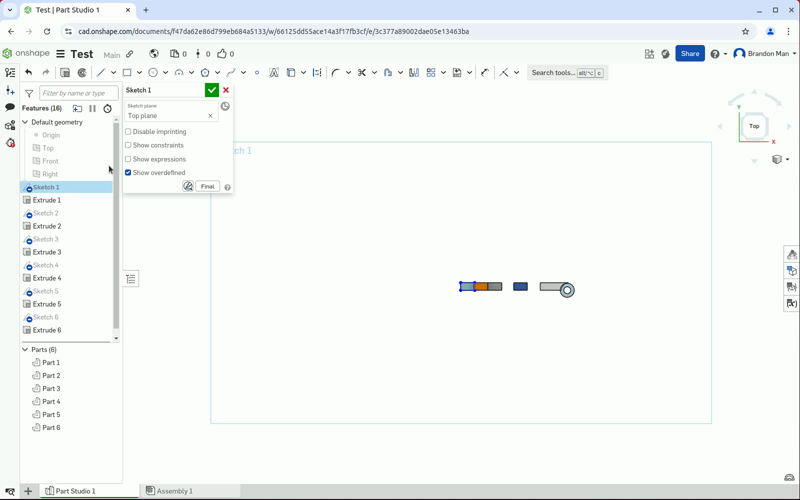
mouse_move(229, 92)
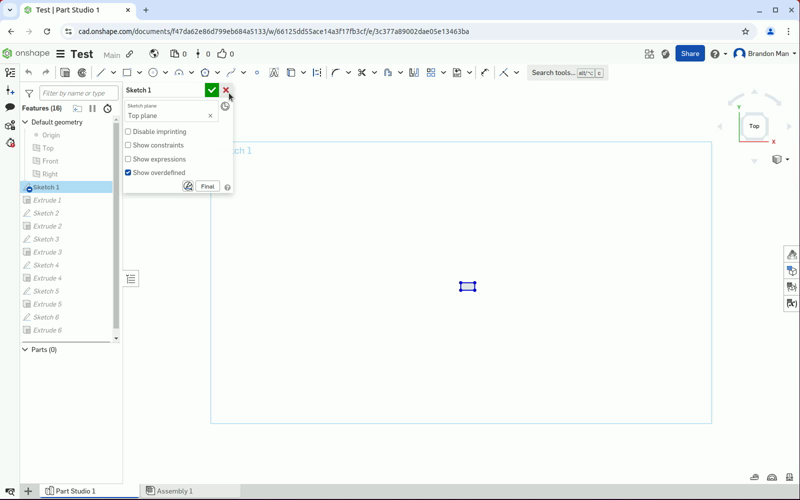
click(229, 92)
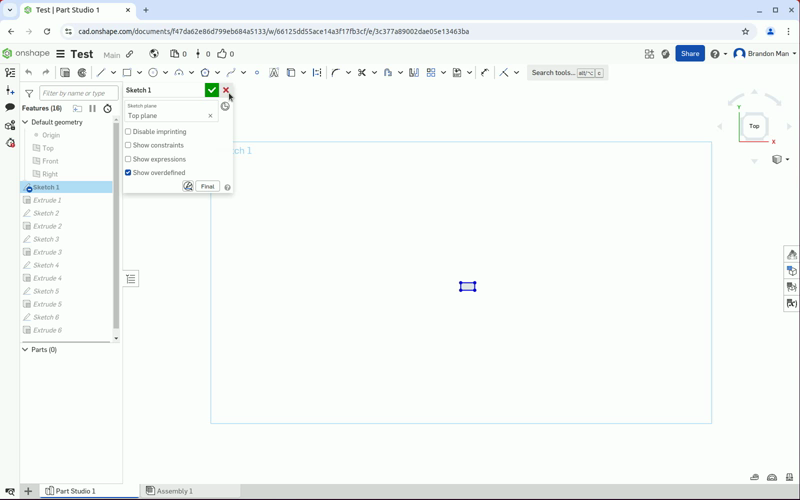
key(shift+s)
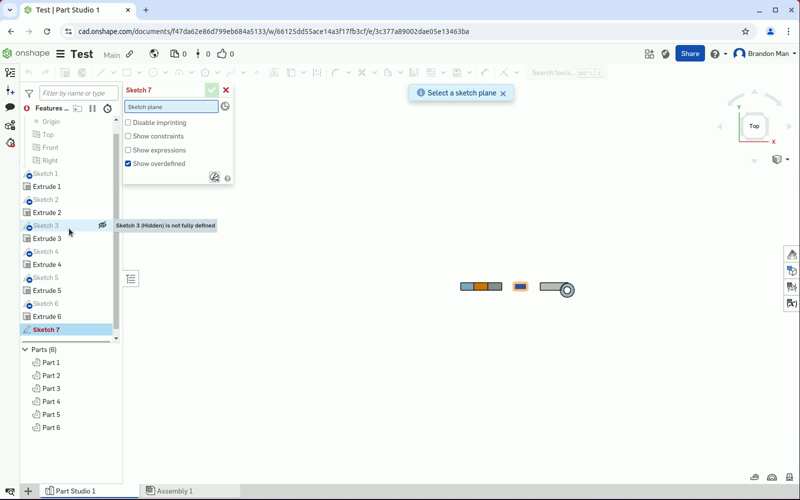
scroll(3)
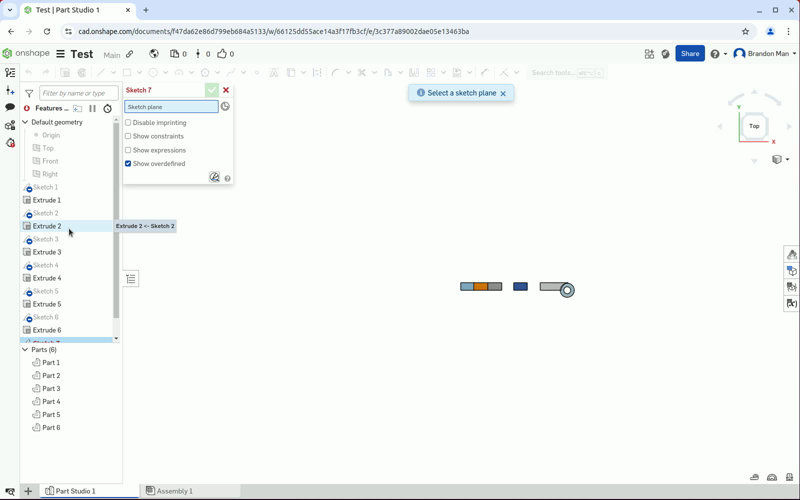
mouse_move(69, 150)
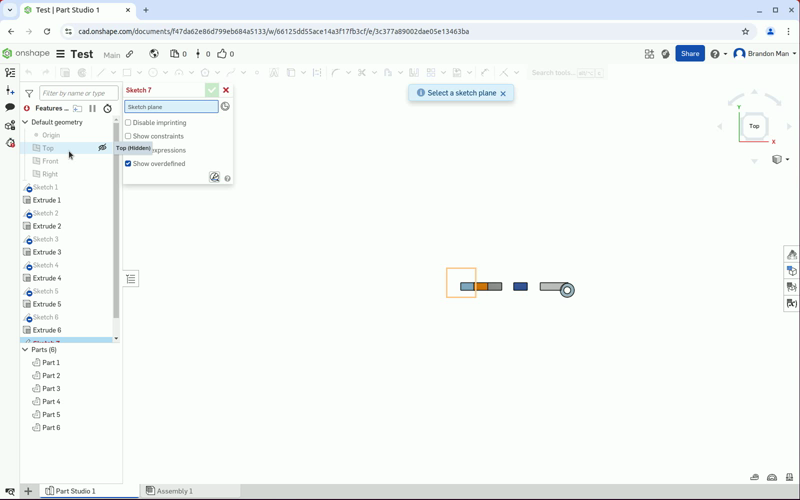
click(69, 150)
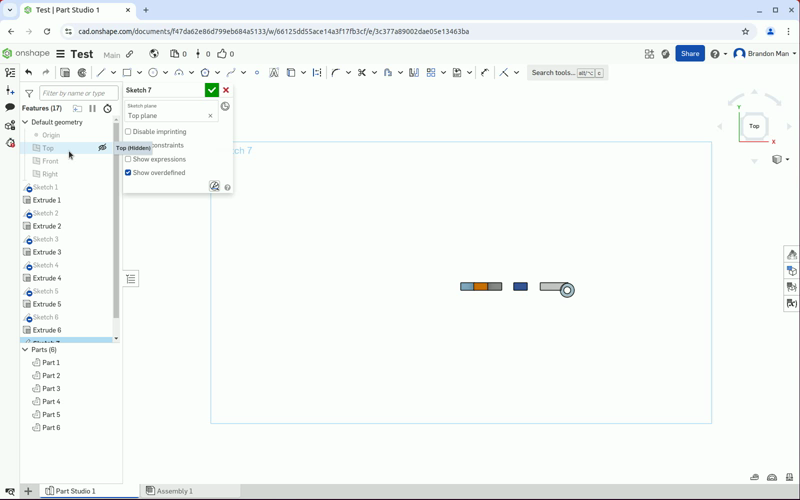
mouse_move(73, 352)
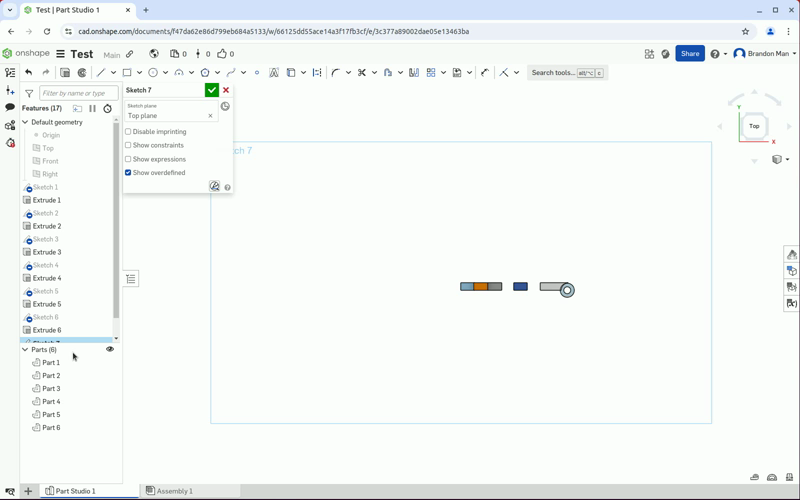
key(y)
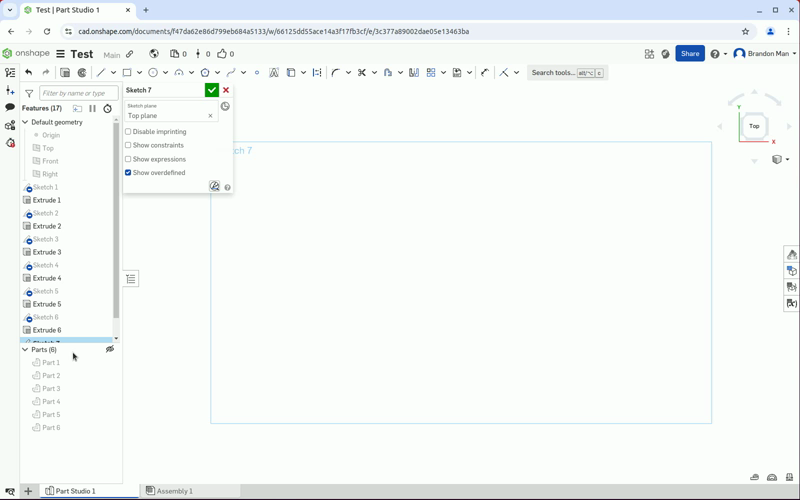
key(l)
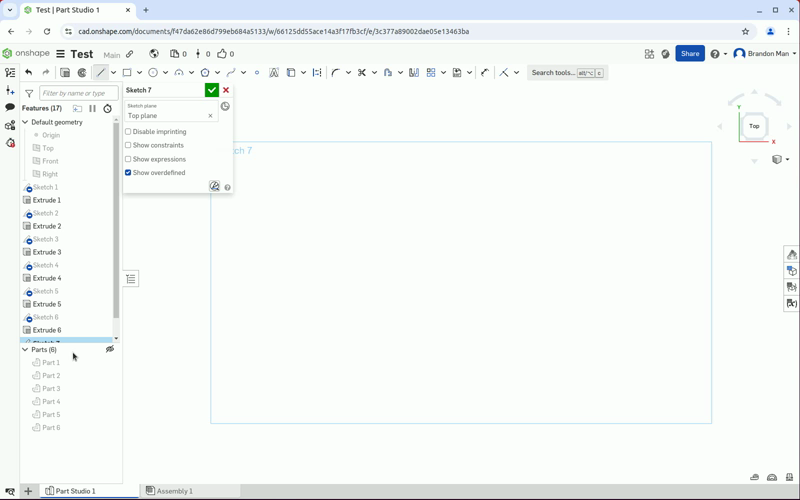
key_down(shift)
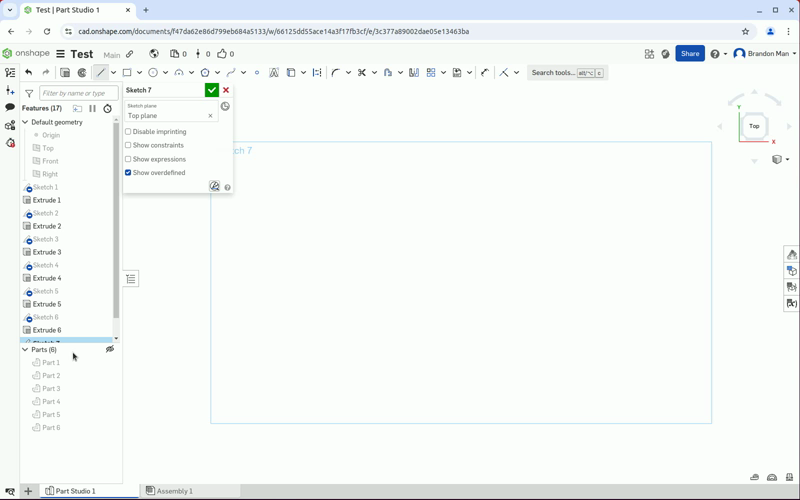
mouse_move(500, 290)
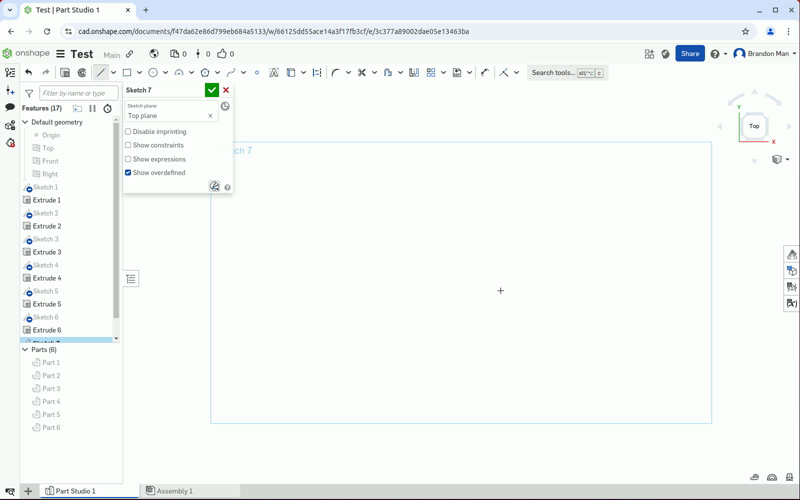
click(500, 290)
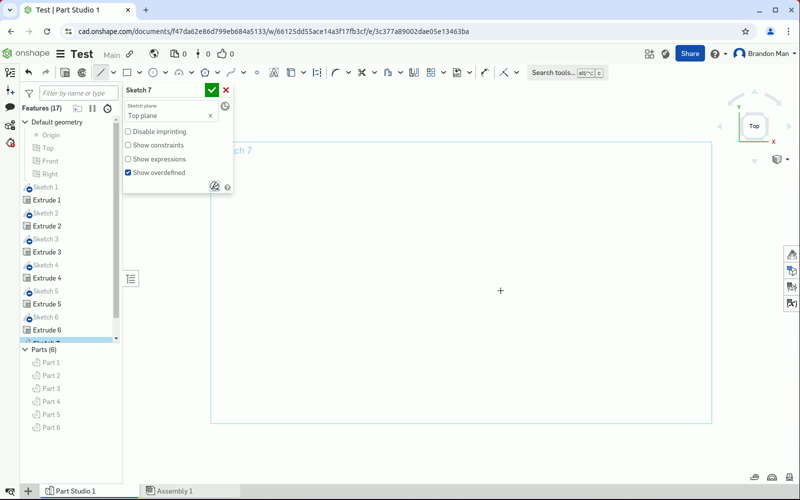
key_up(shift)
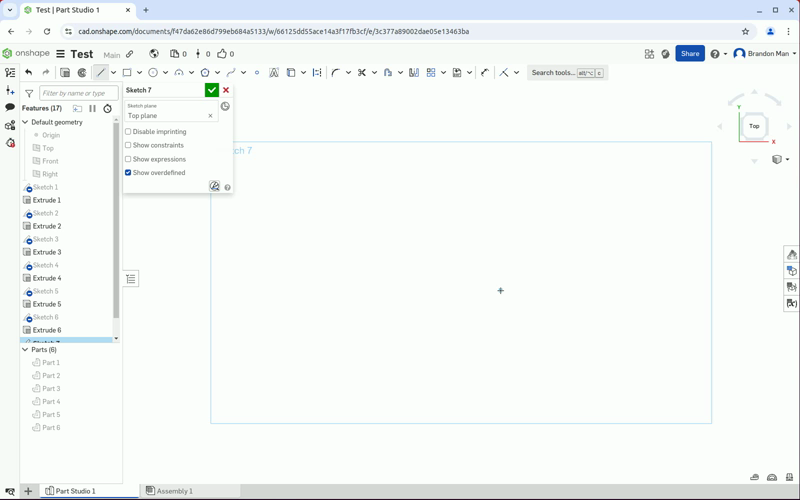
key_down(shift)
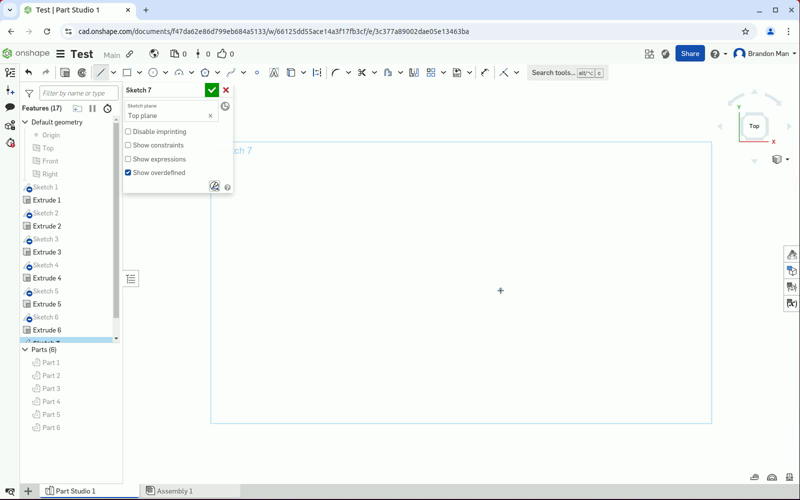
mouse_move(530, 290)
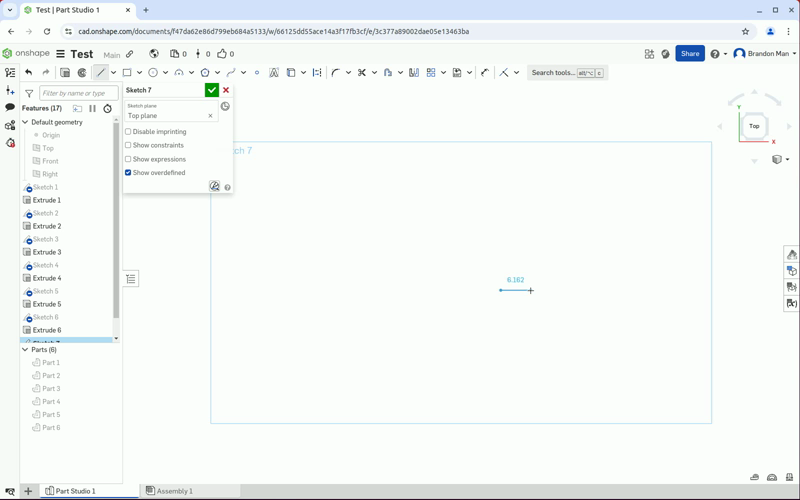
mouse_move(514, 290)
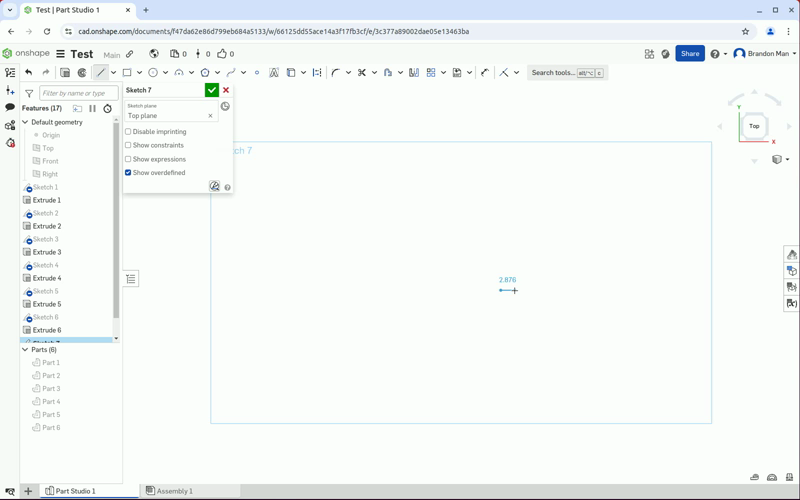
click(514, 290)
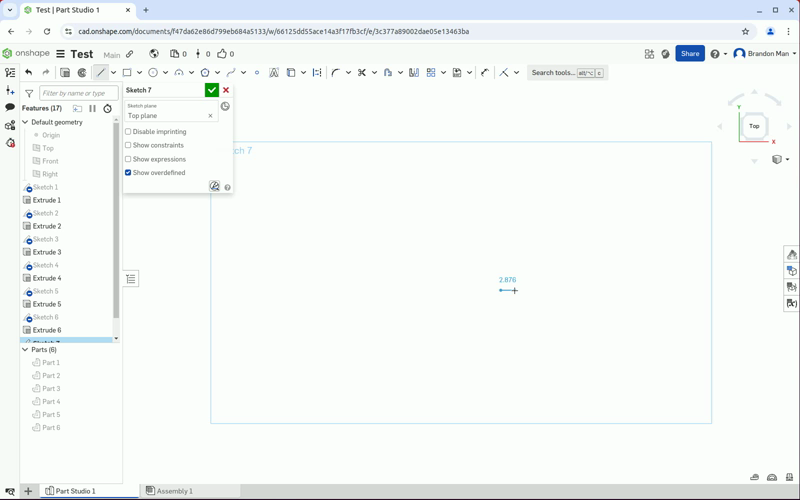
key_up(shift)
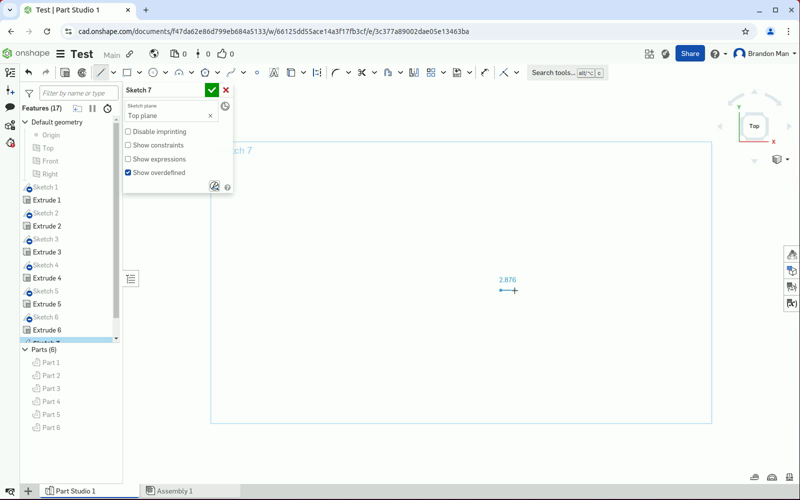
key_down(shift)
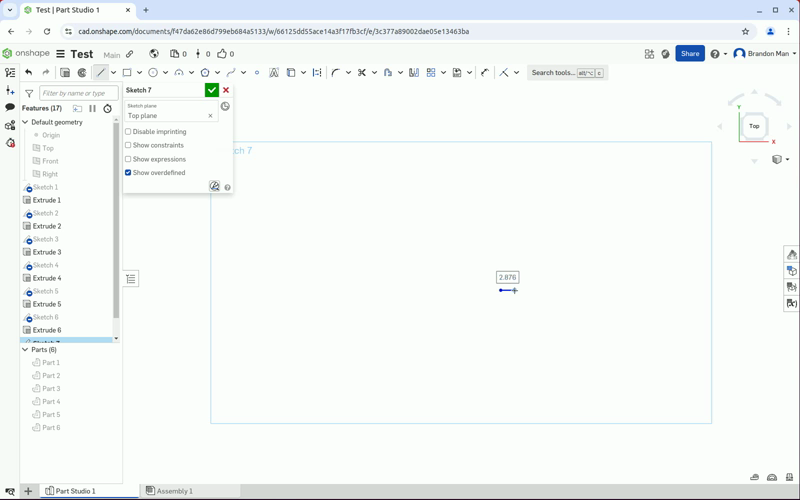
mouse_move(544, 290)
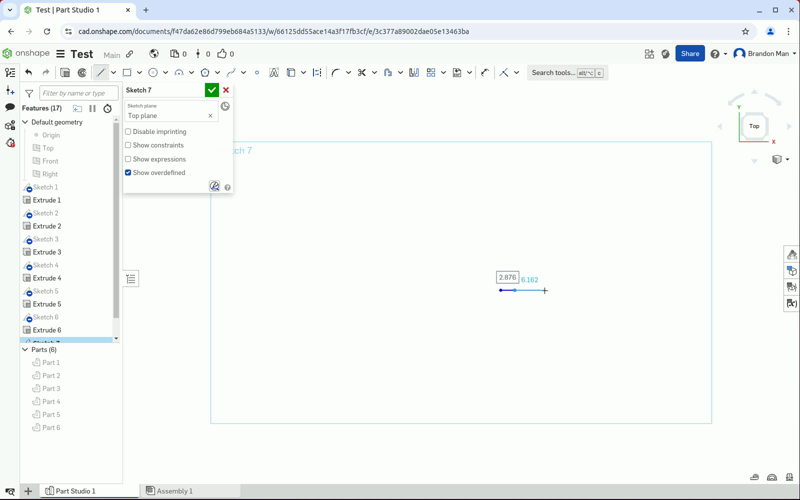
mouse_move(514, 282)
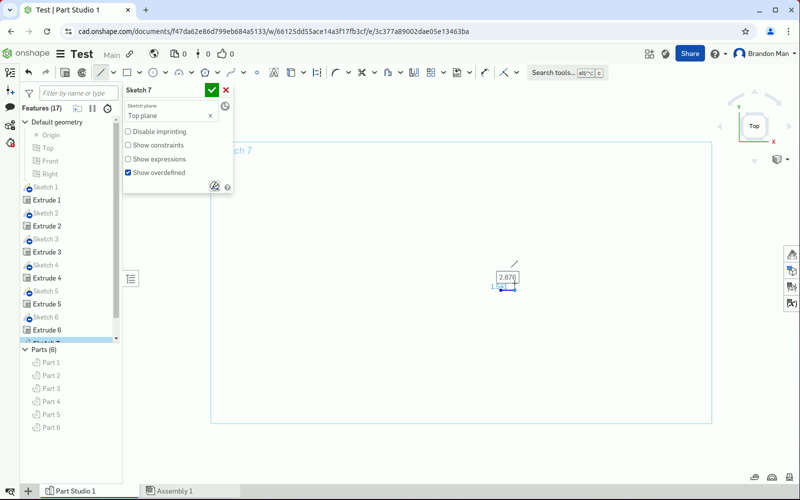
scroll(6)
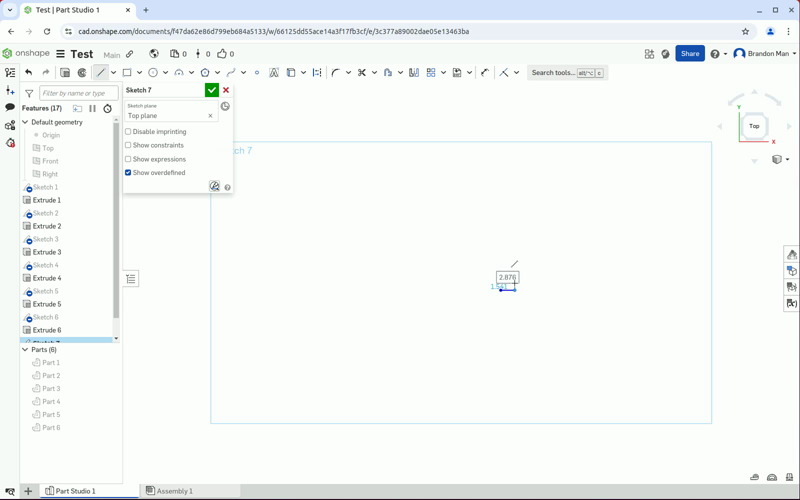
scroll(6)
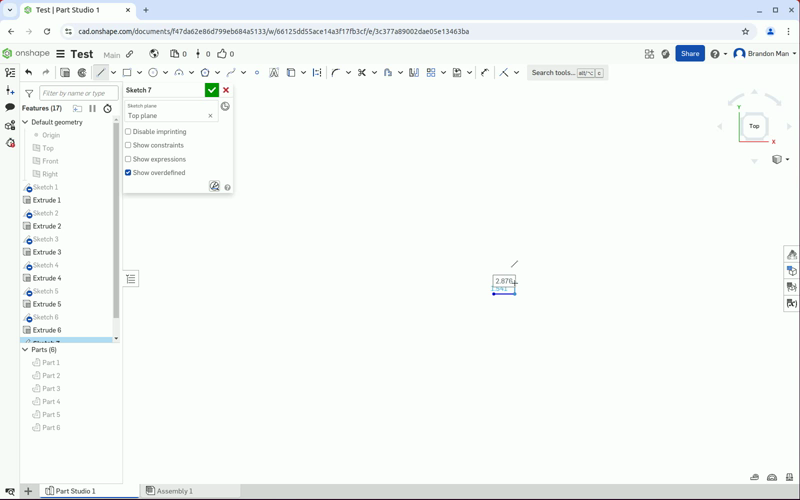
scroll(6)
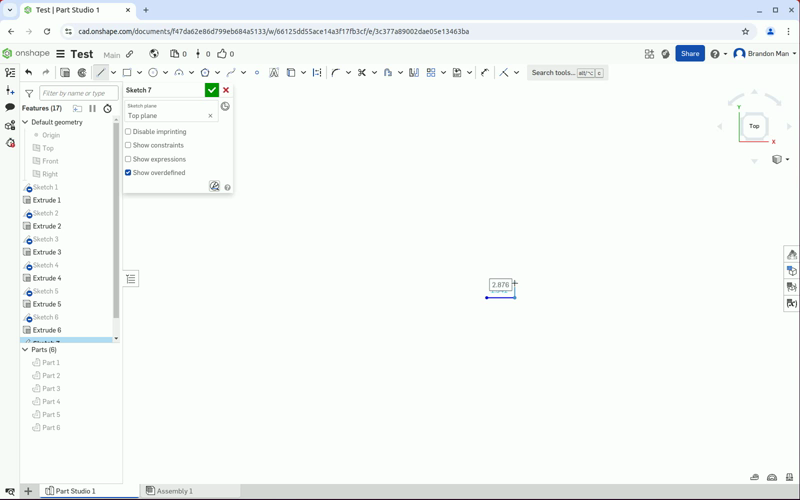
scroll(6)
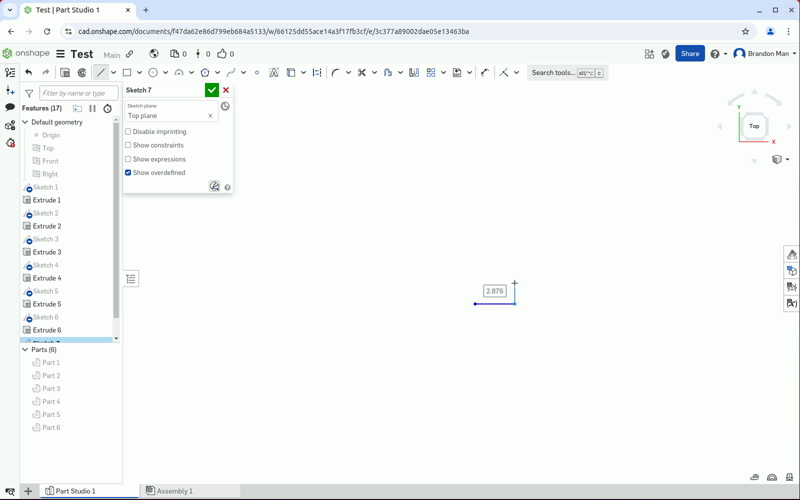
scroll(6)
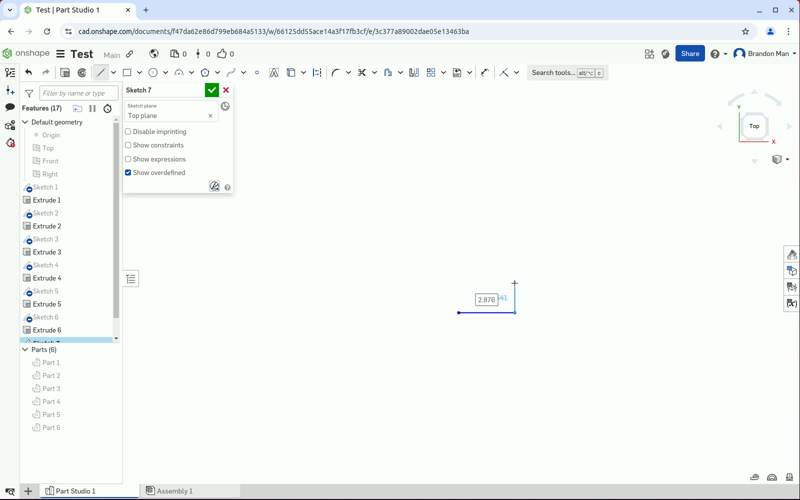
scroll(6)
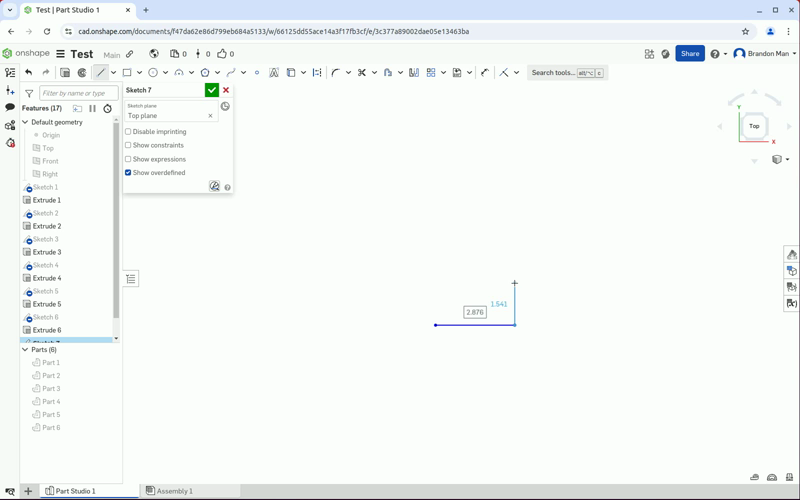
scroll(6)
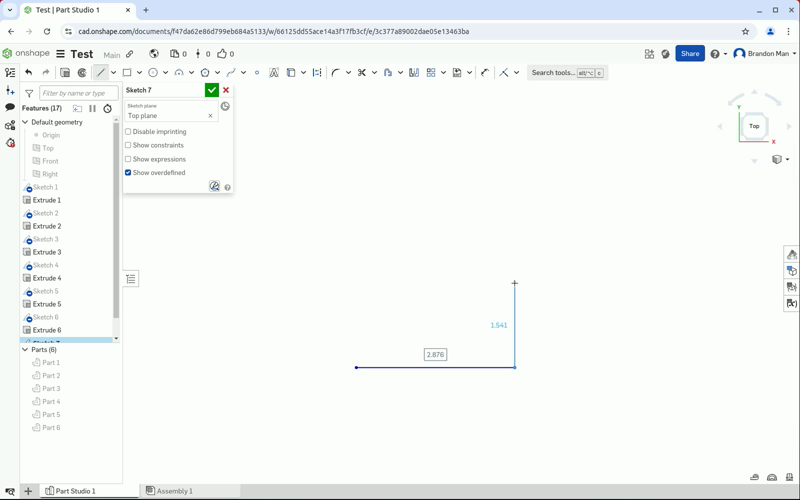
click(514, 282)
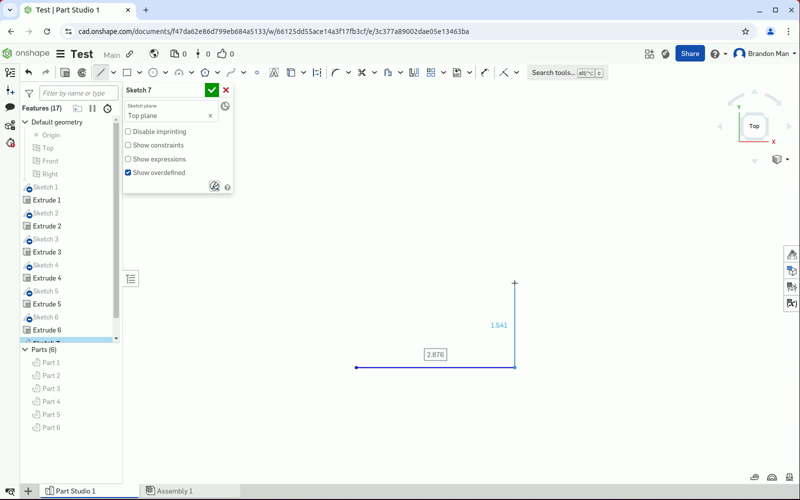
scroll(-6)
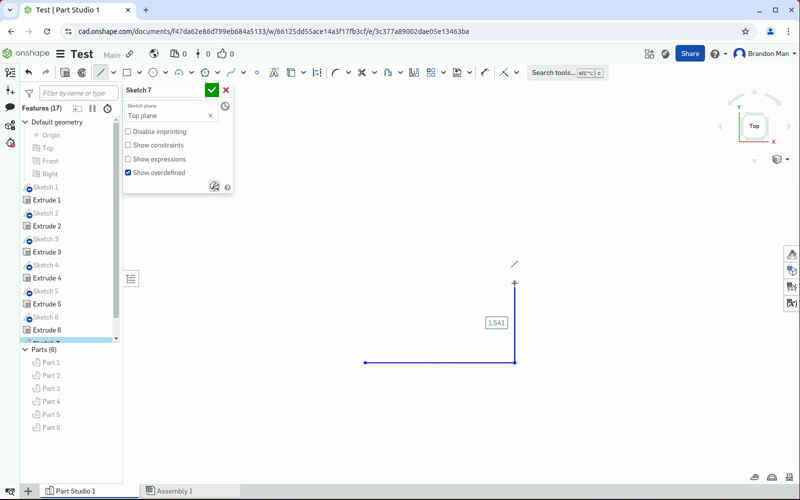
scroll(-6)
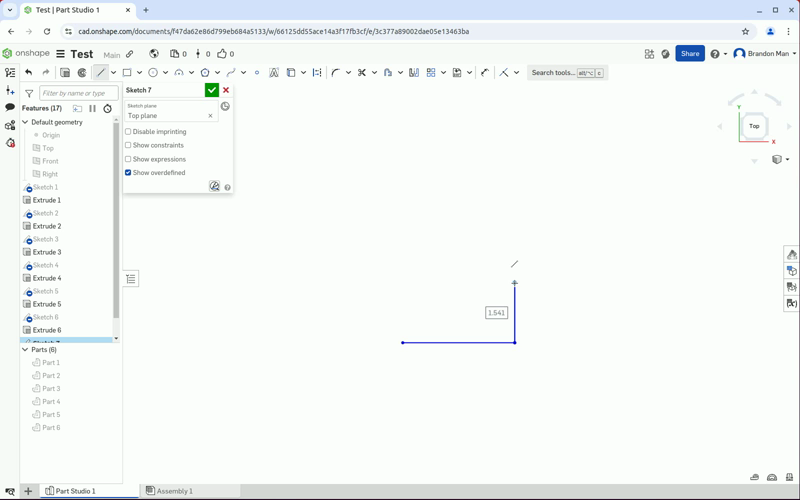
scroll(-6)
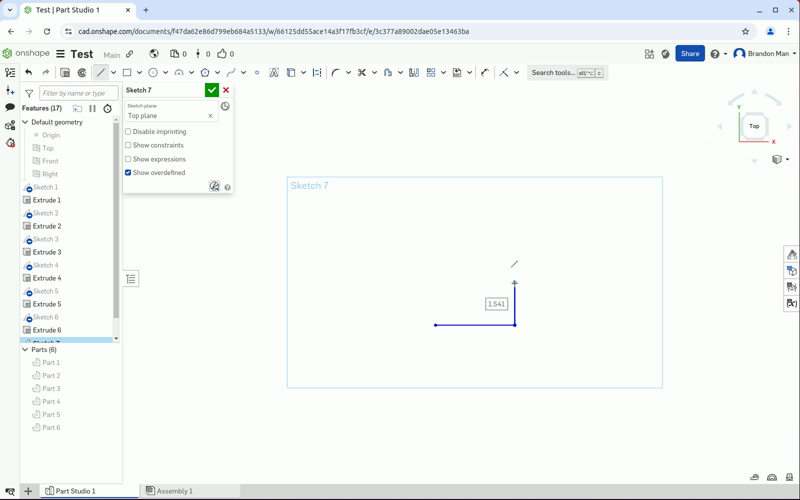
scroll(-6)
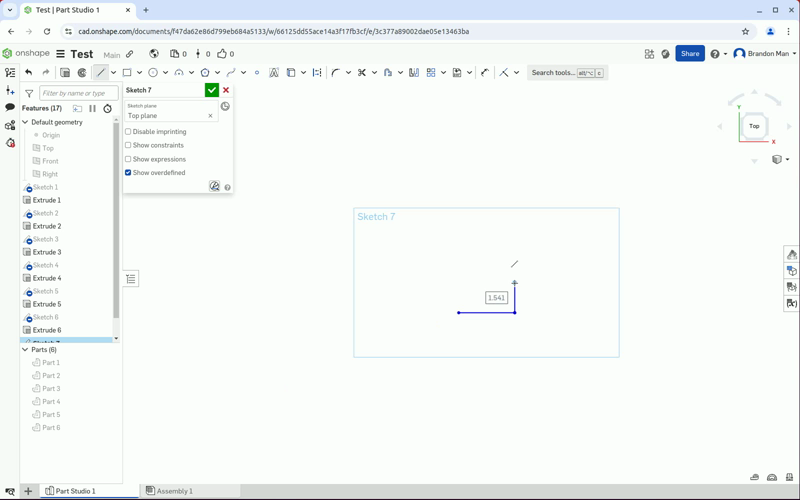
scroll(-6)
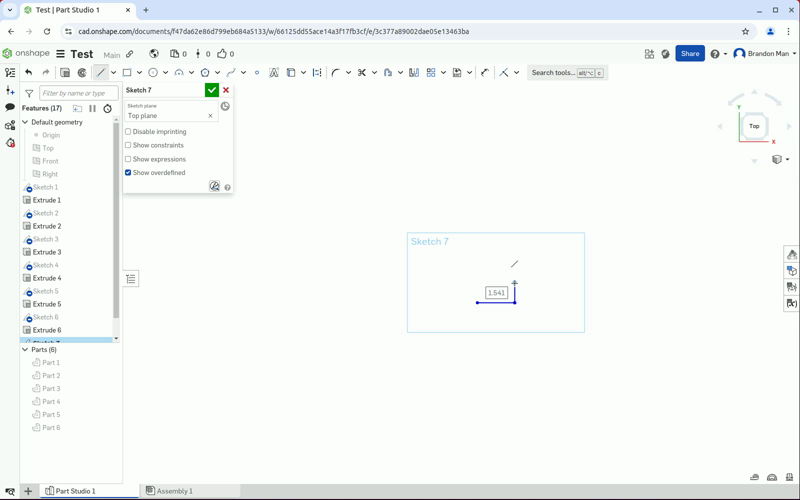
scroll(-6)
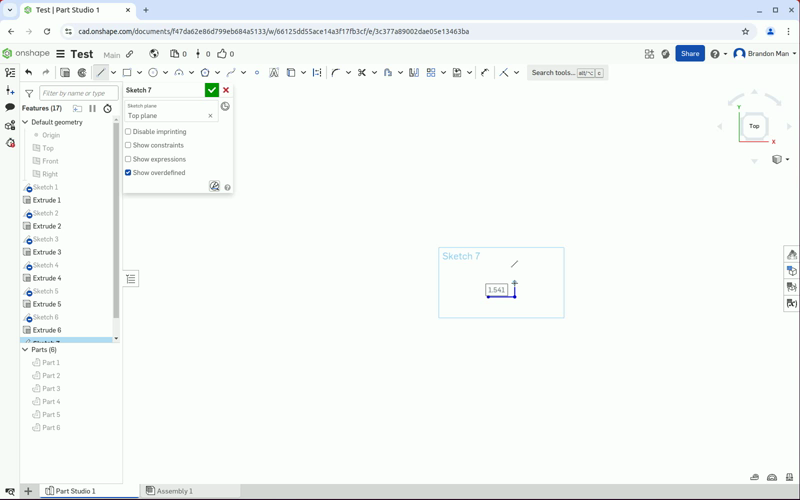
scroll(-6)
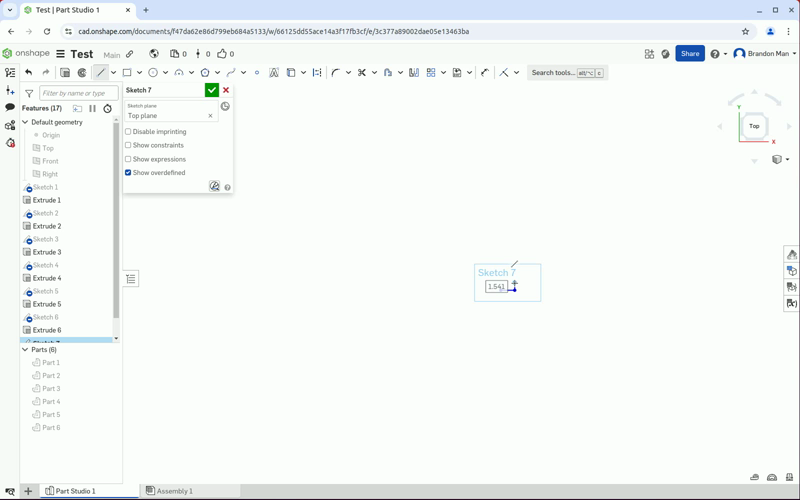
key_up(shift)
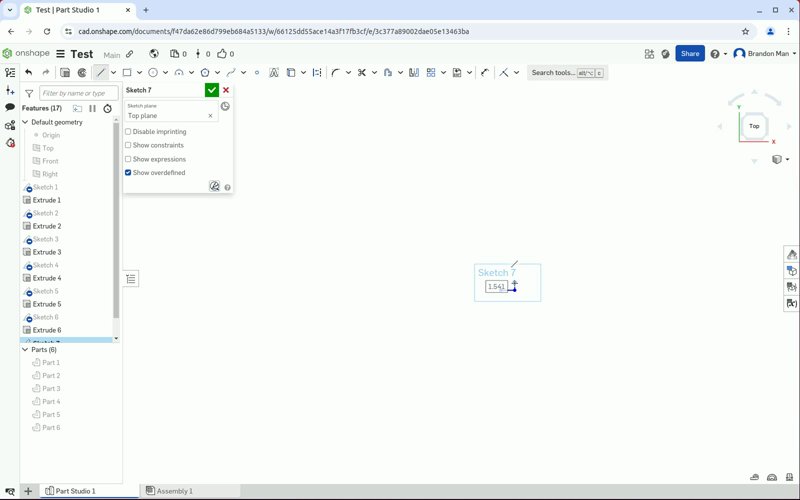
key_down(shift)
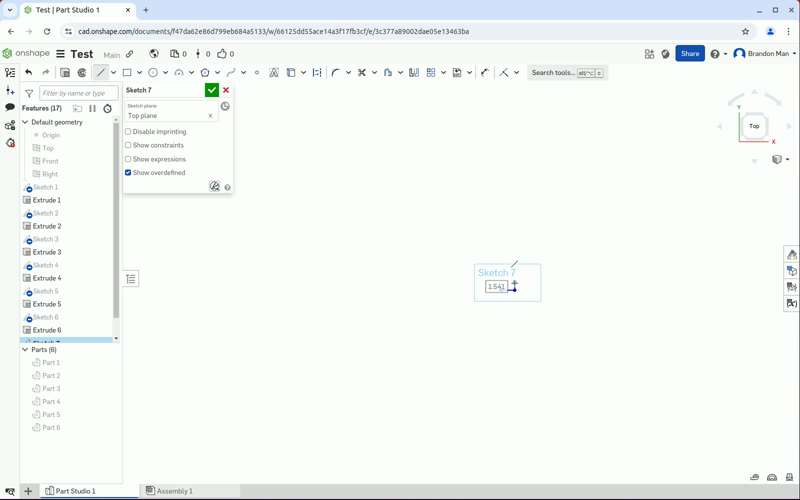
mouse_move(544, 282)
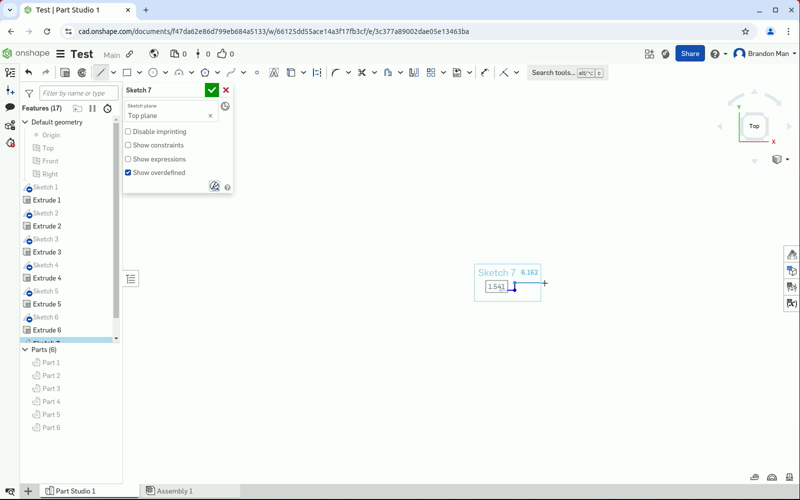
mouse_move(500, 282)
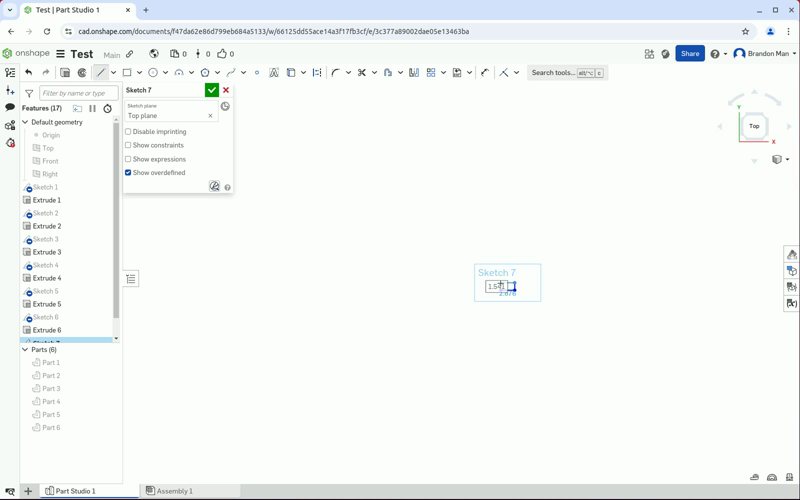
click(500, 282)
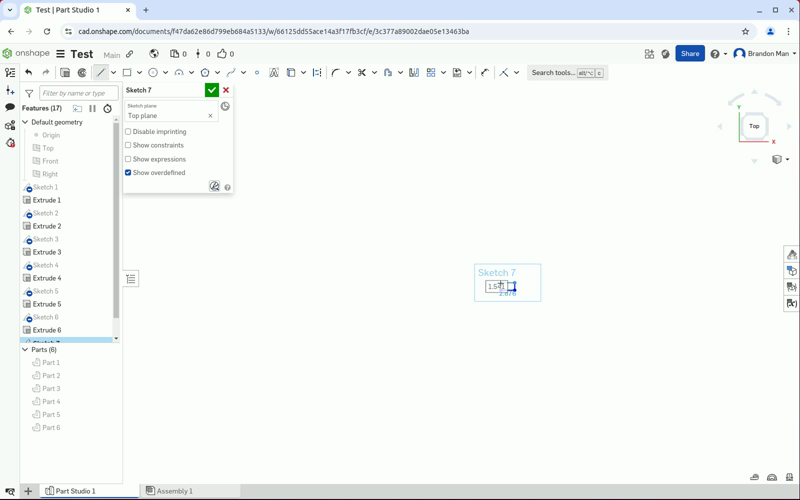
key_up(shift)
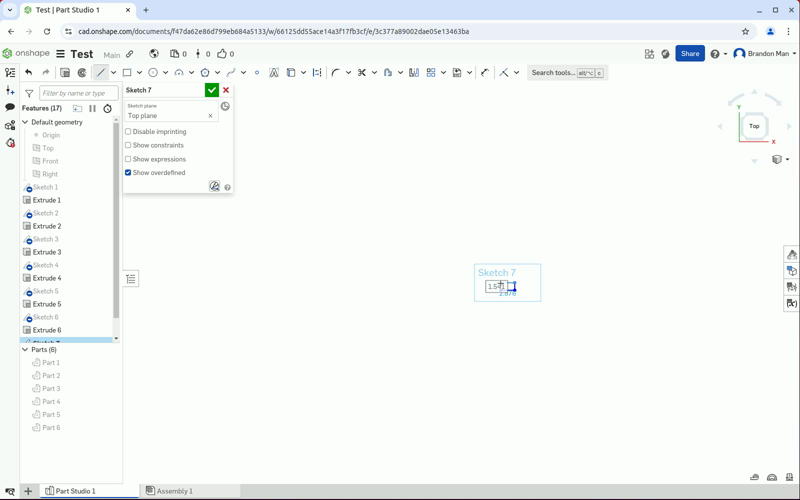
mouse_move(530, 282)
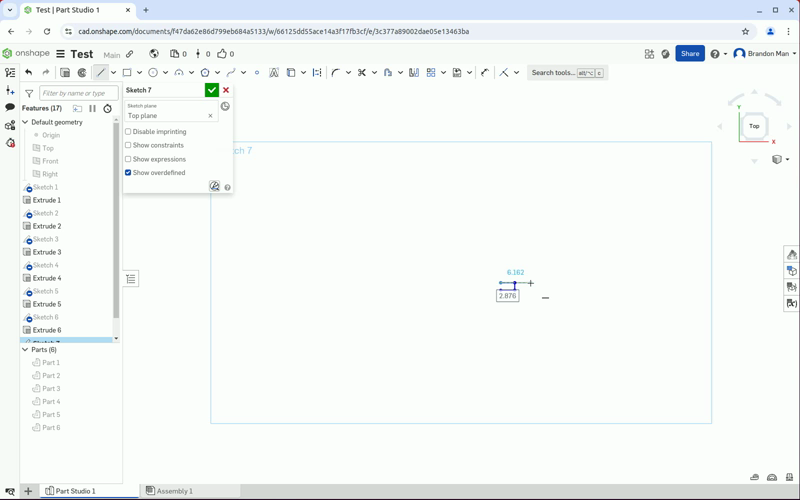
key_down(shift)
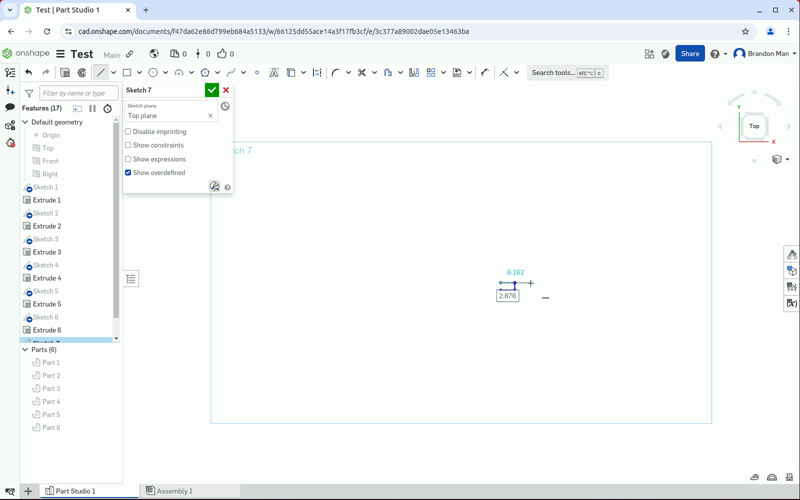
mouse_move(500, 290)
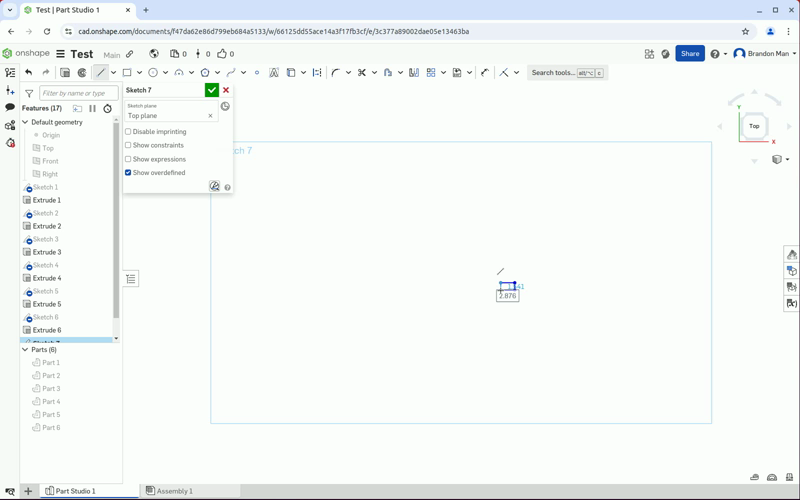
scroll(6)
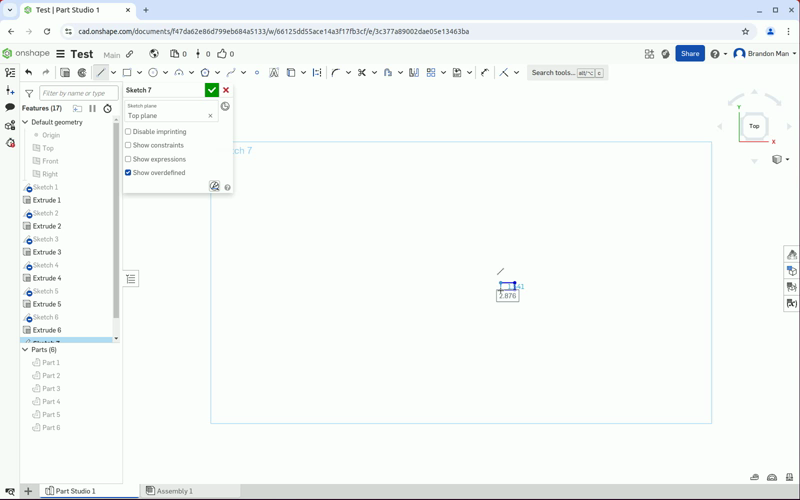
scroll(6)
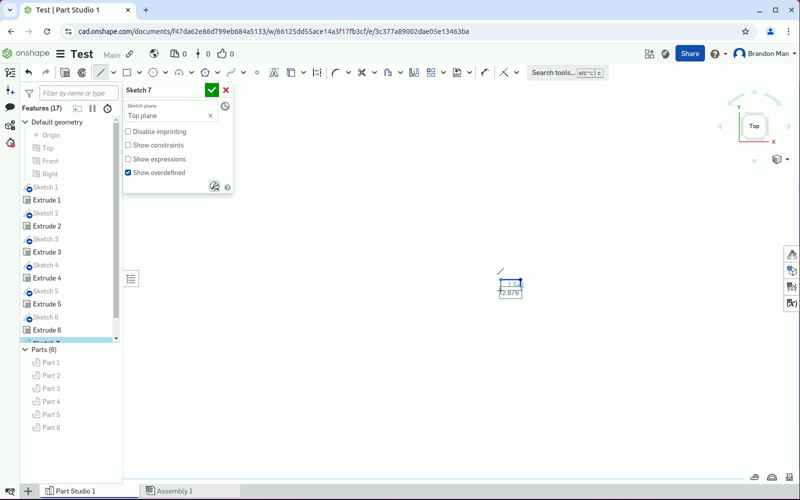
scroll(6)
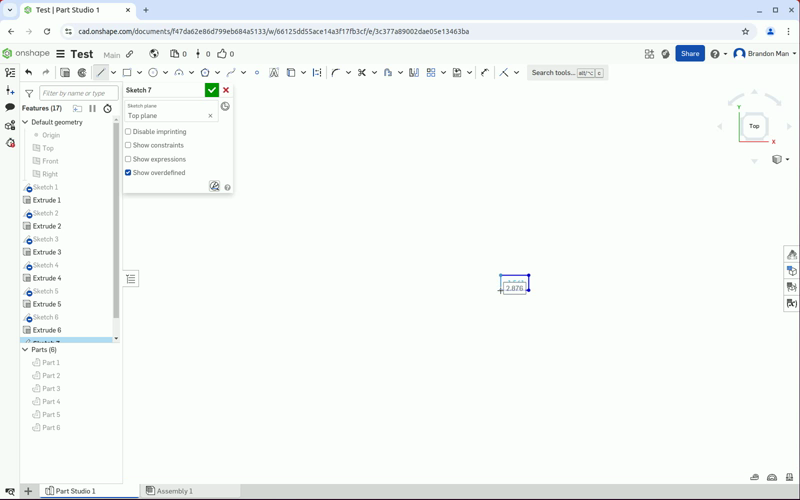
scroll(6)
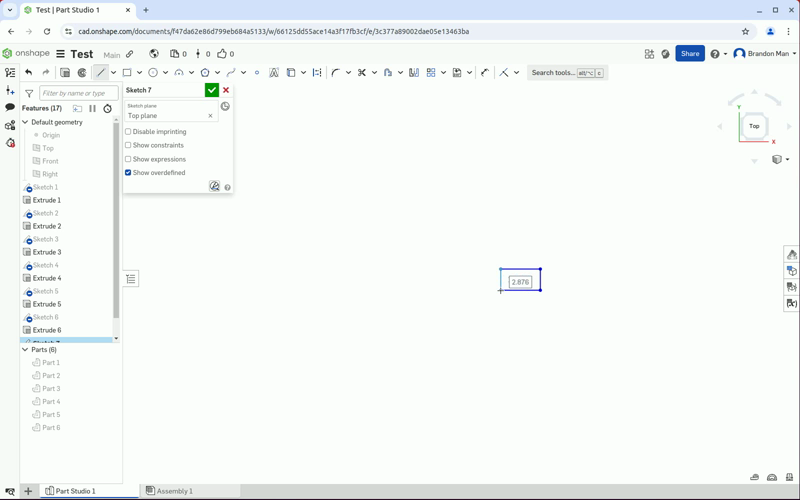
scroll(6)
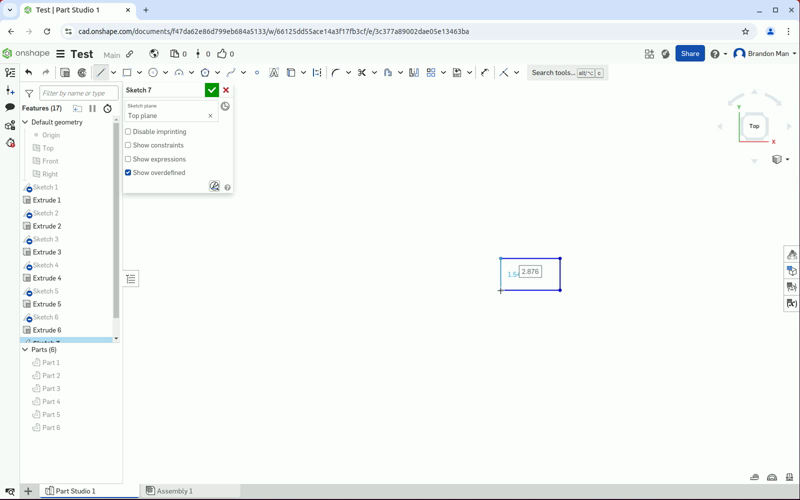
scroll(6)
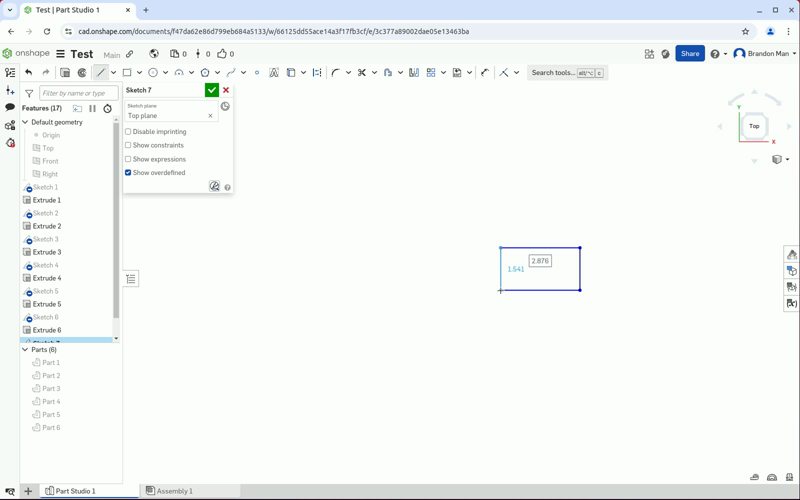
scroll(6)
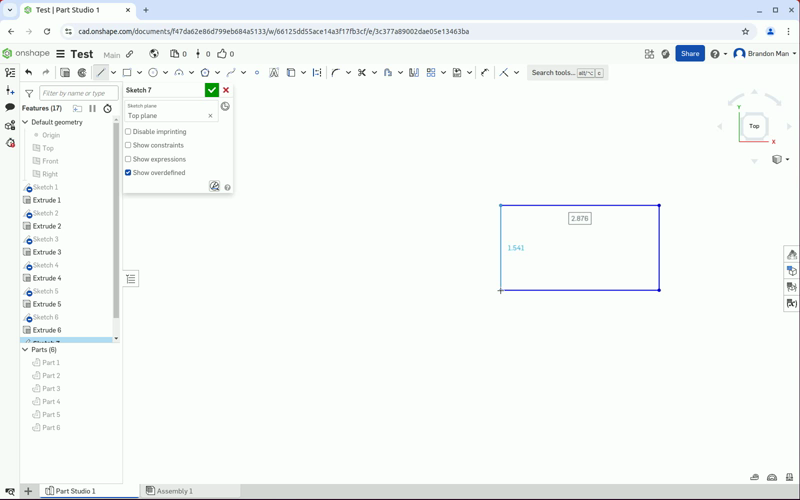
key_up(shift)
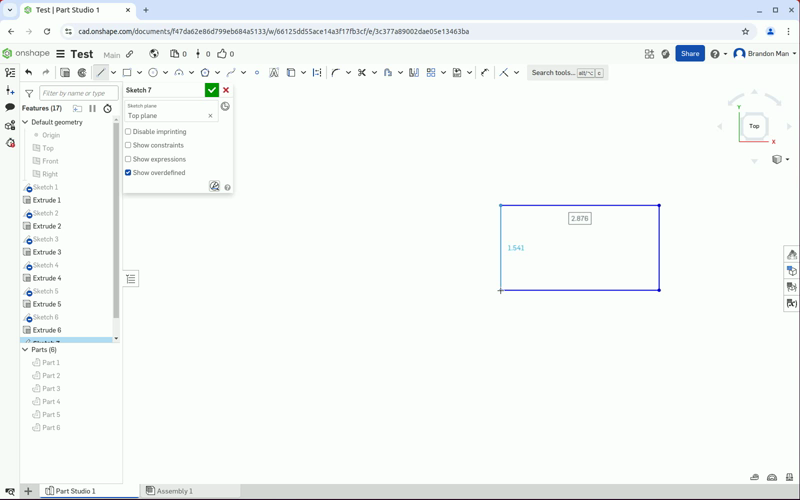
click(500, 290)
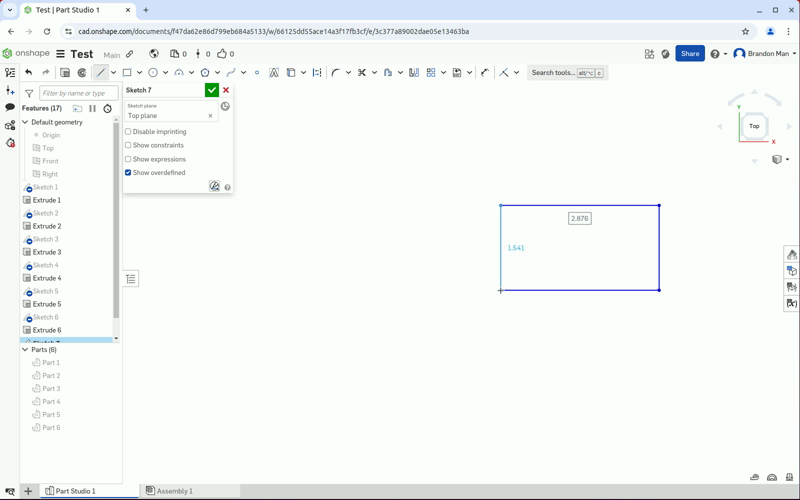
scroll(-6)
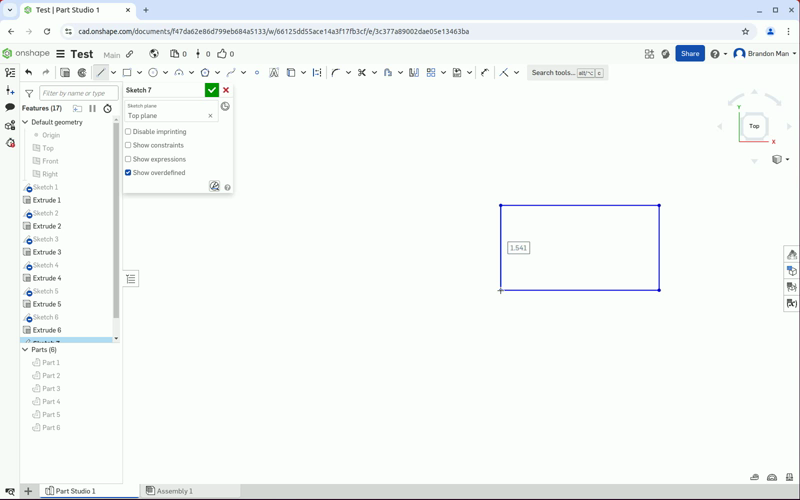
scroll(-6)
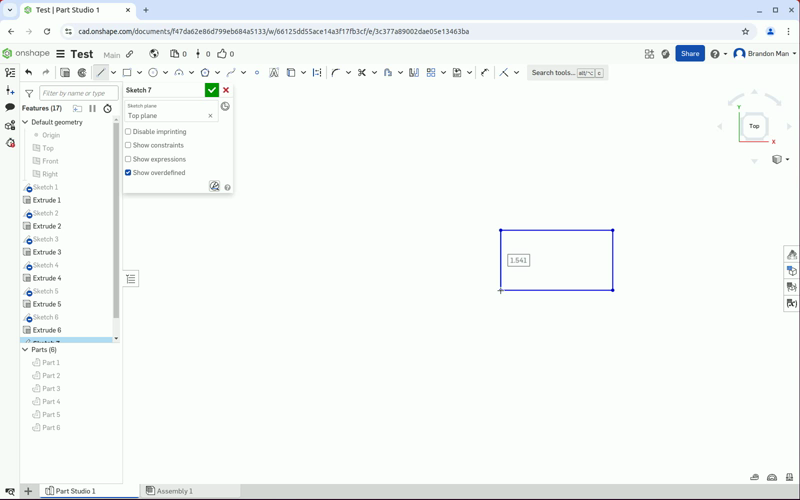
scroll(-6)
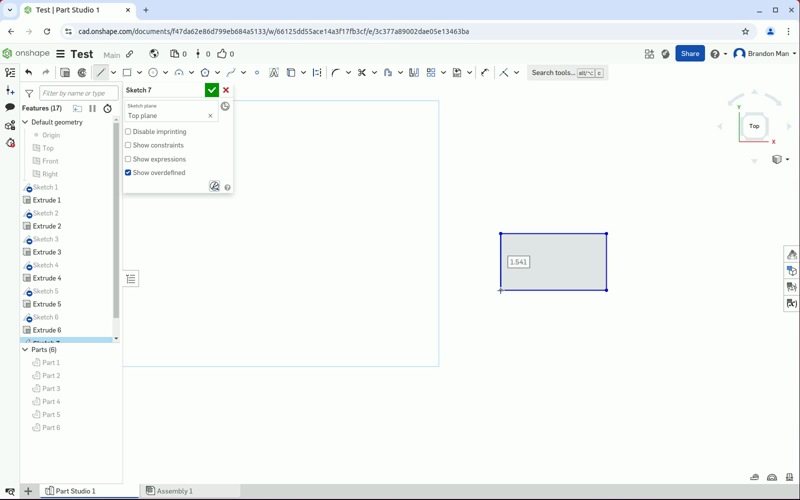
scroll(-6)
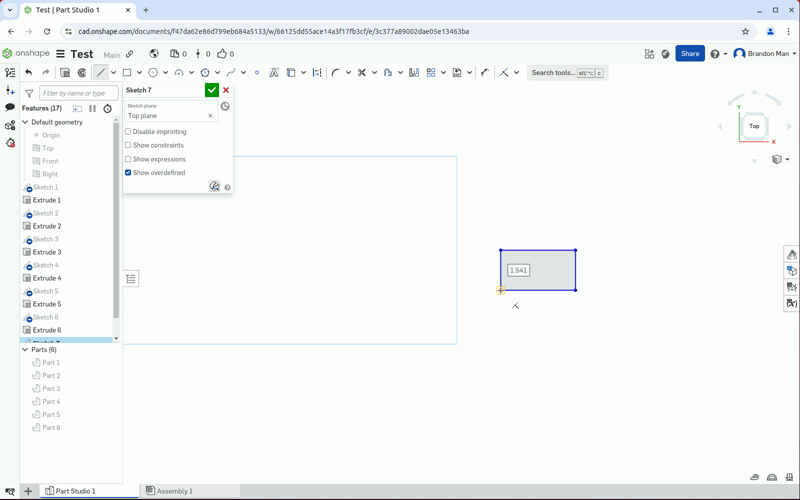
scroll(-6)
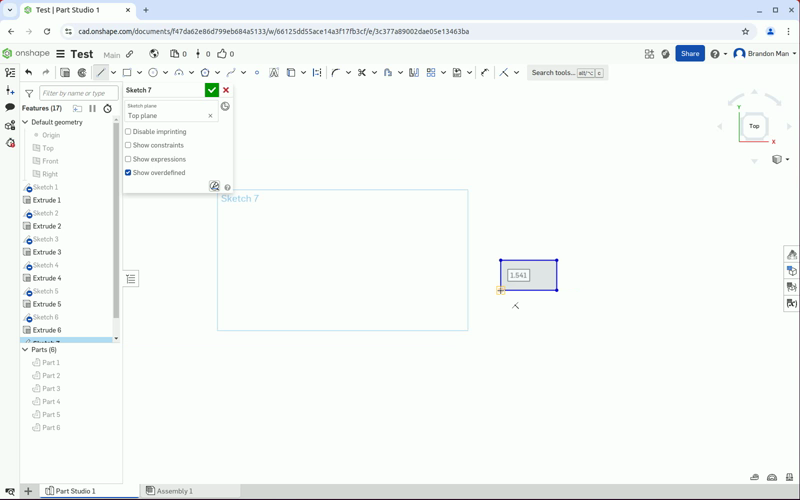
scroll(-6)
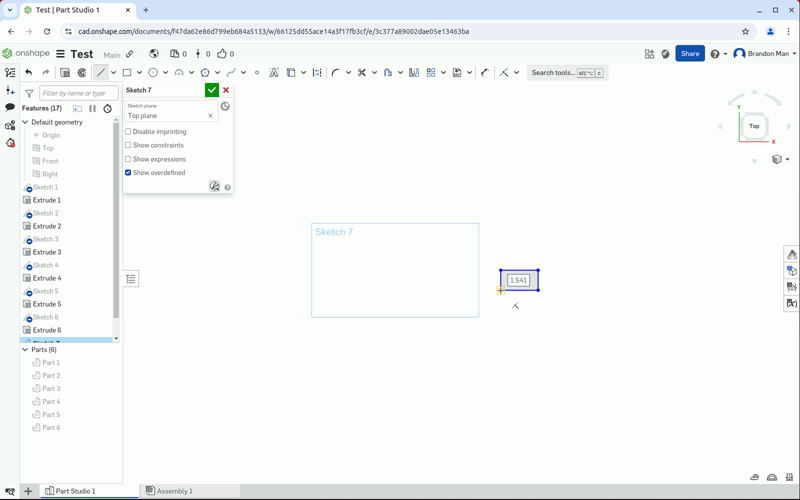
scroll(-6)
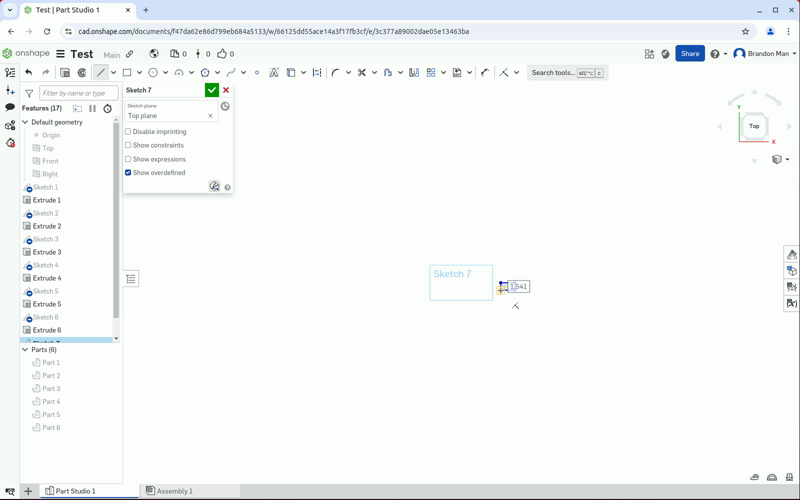
key(esc)
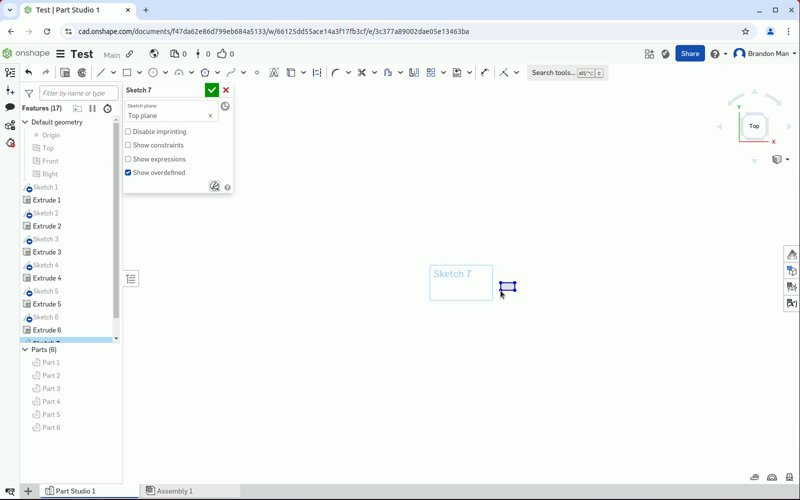
mouse_move(503, 287)
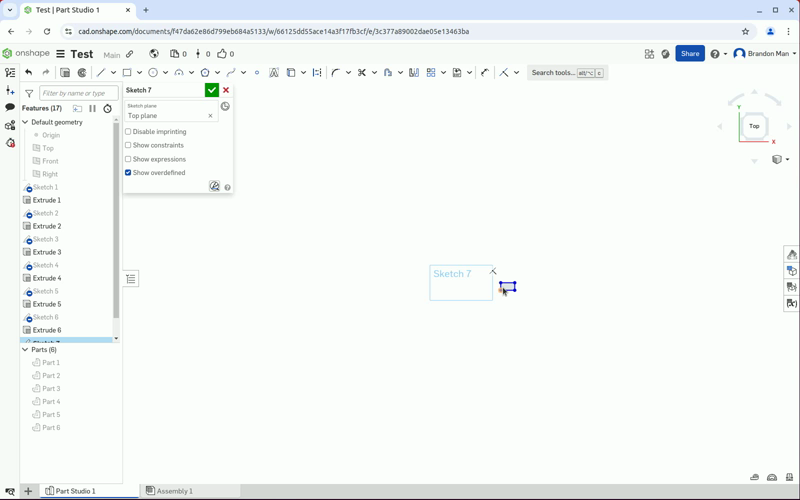
scroll(6)
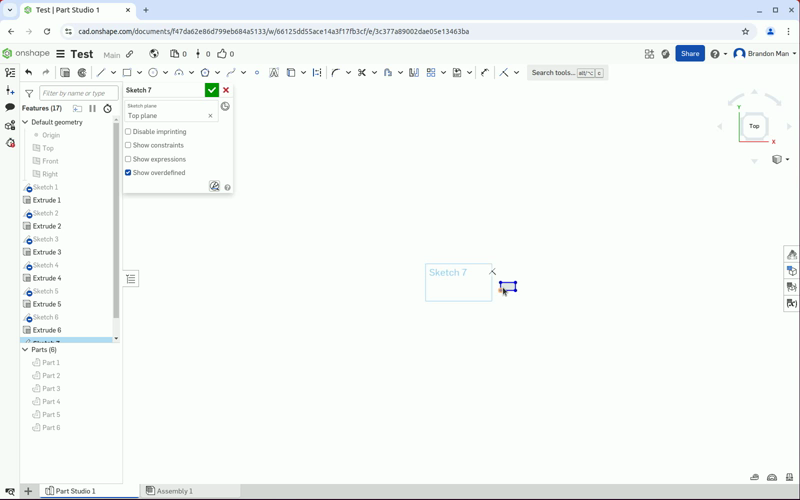
scroll(6)
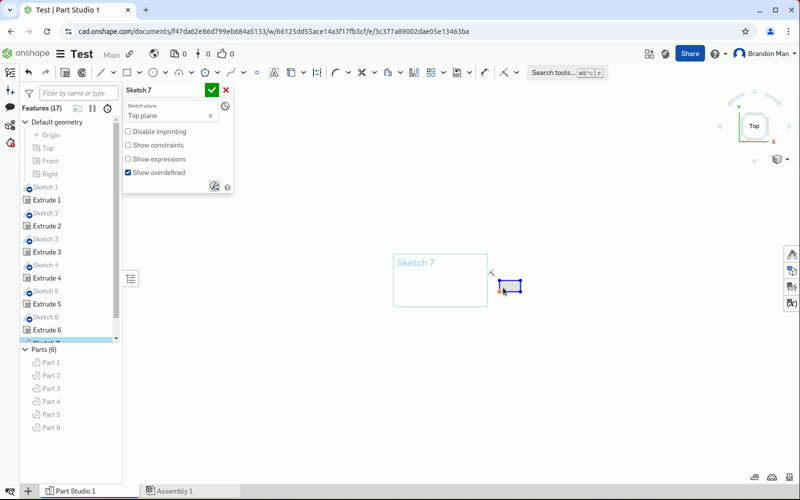
scroll(6)
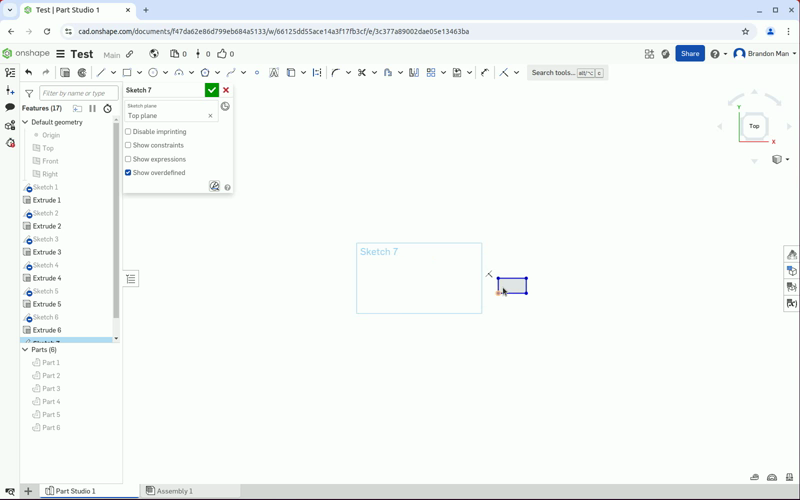
scroll(6)
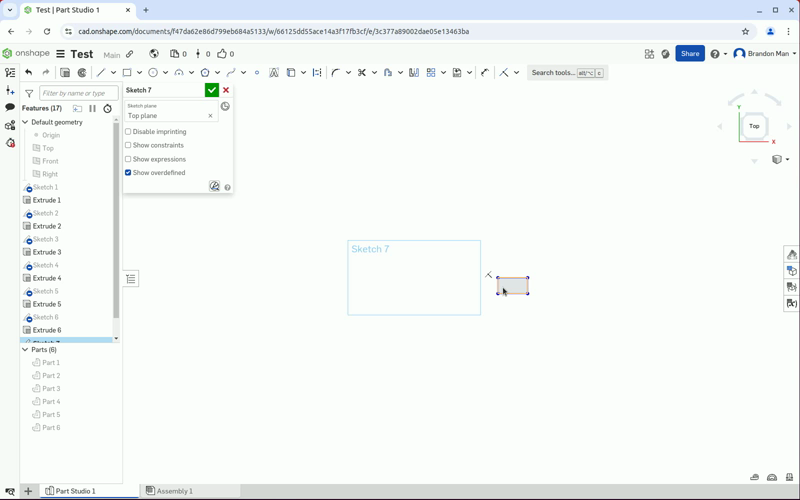
scroll(6)
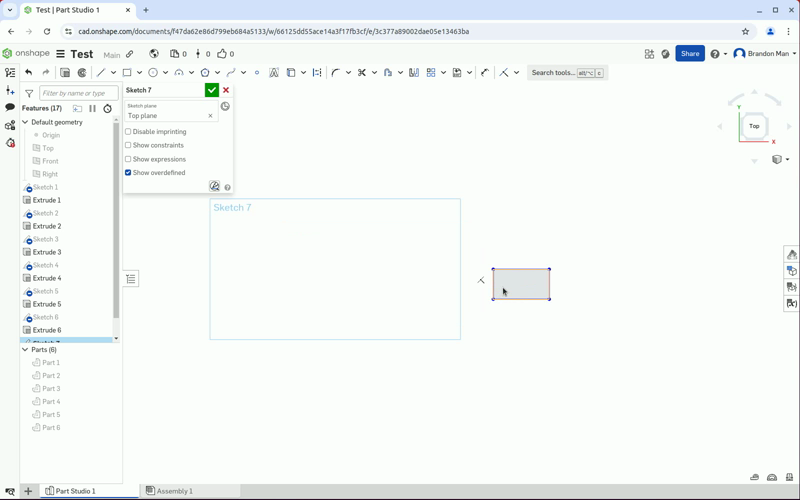
scroll(6)
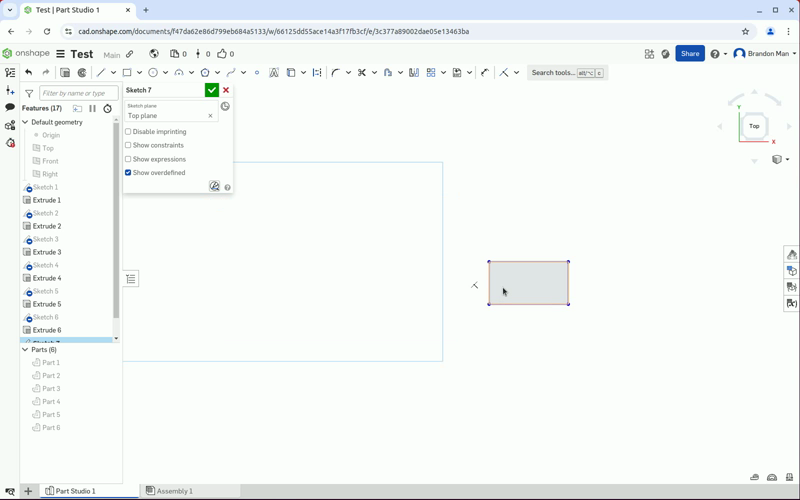
scroll(6)
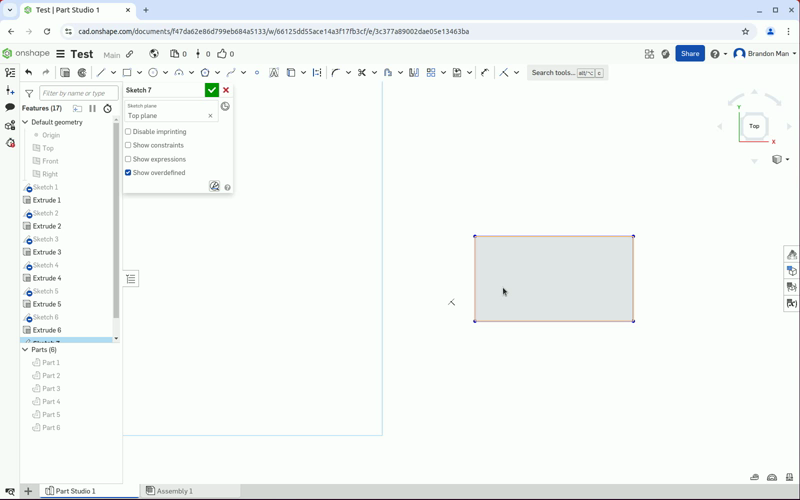
click(503, 287)
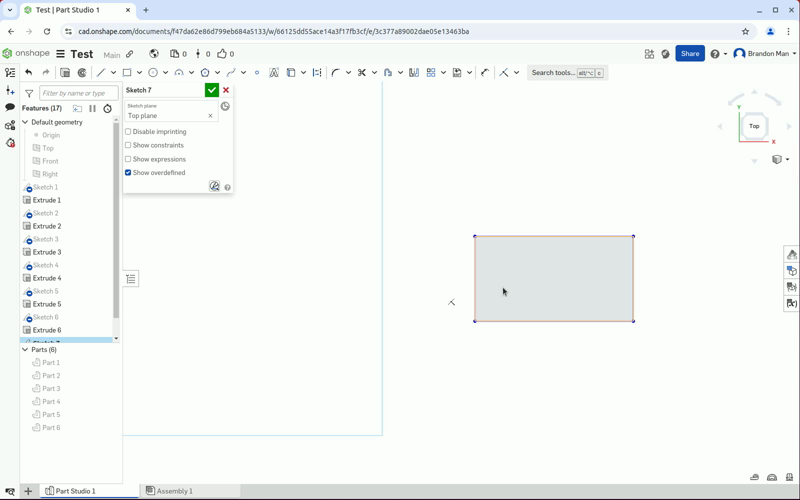
scroll(-6)
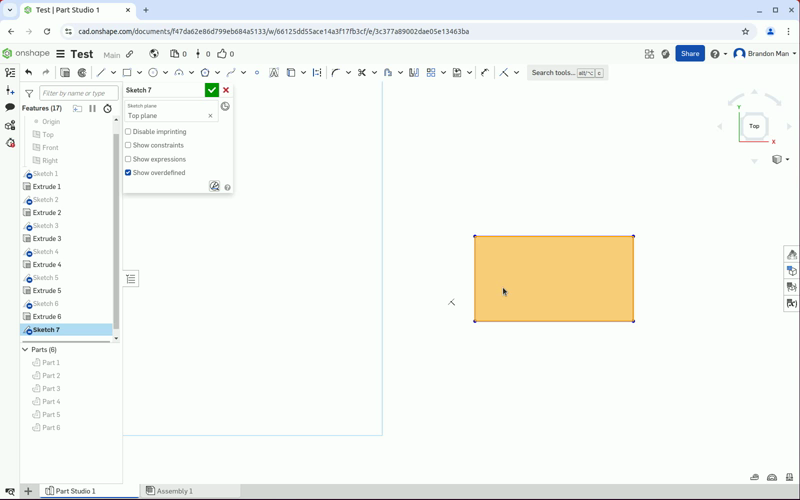
scroll(-6)
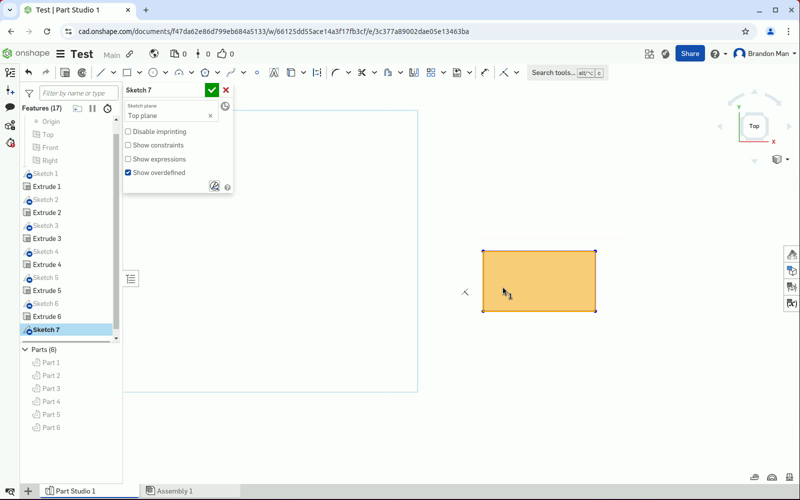
scroll(-6)
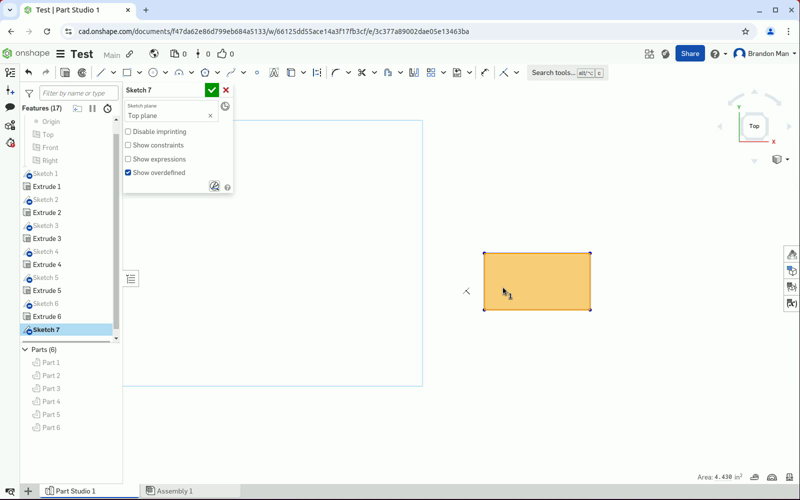
scroll(-6)
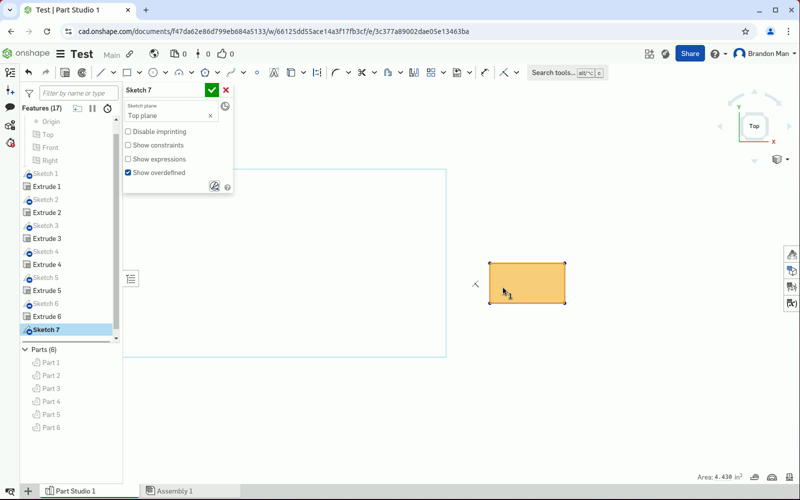
scroll(-6)
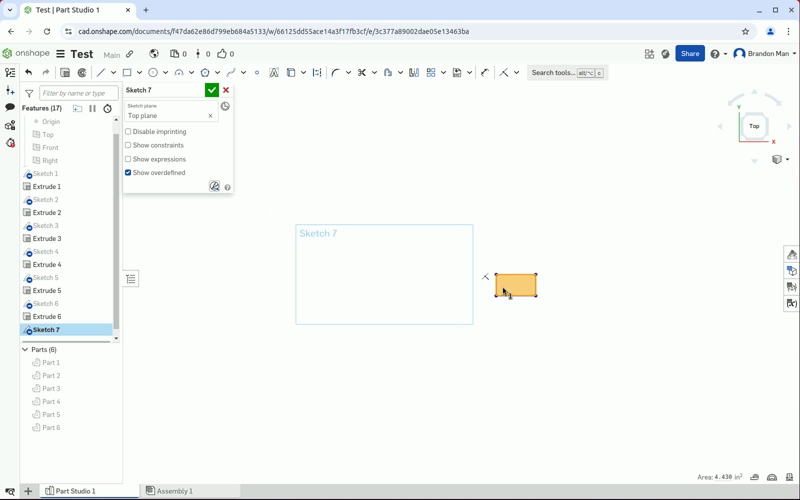
scroll(-6)
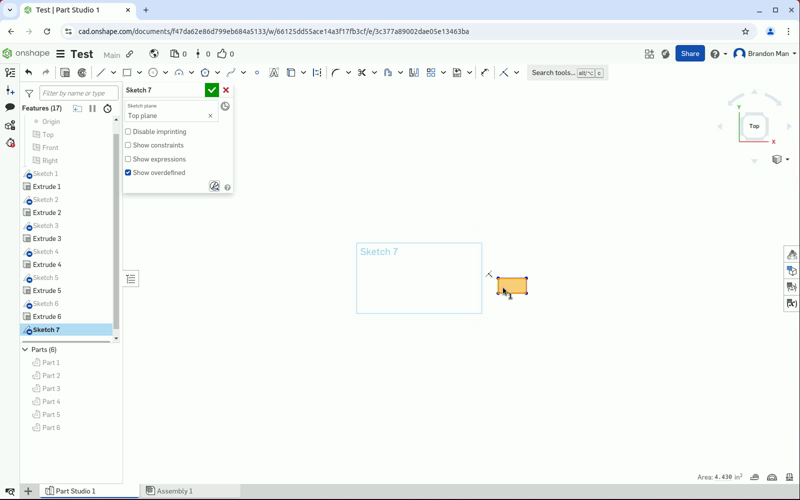
scroll(-6)
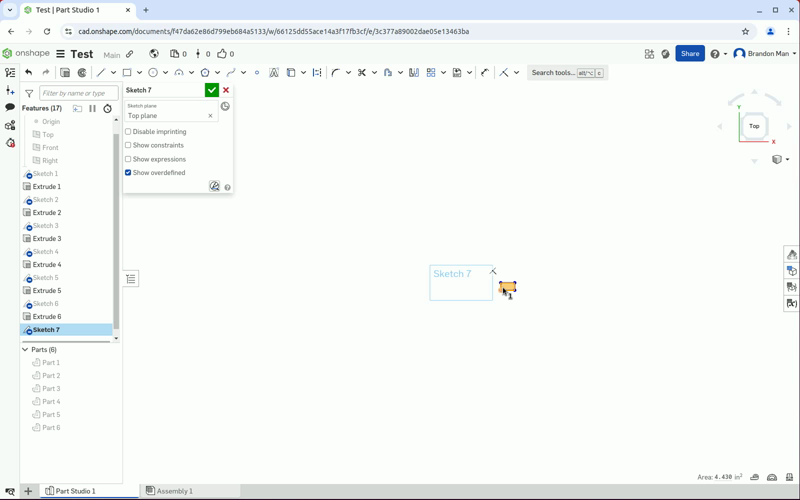
mouse_move(73, 352)
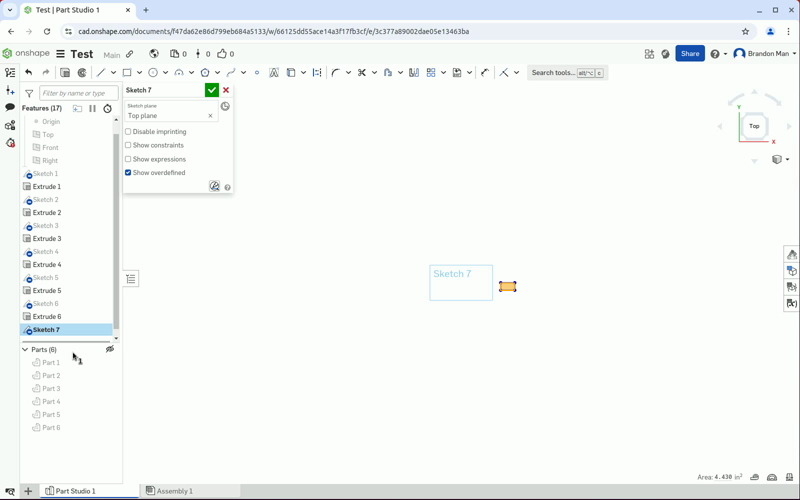
key(shift+y)
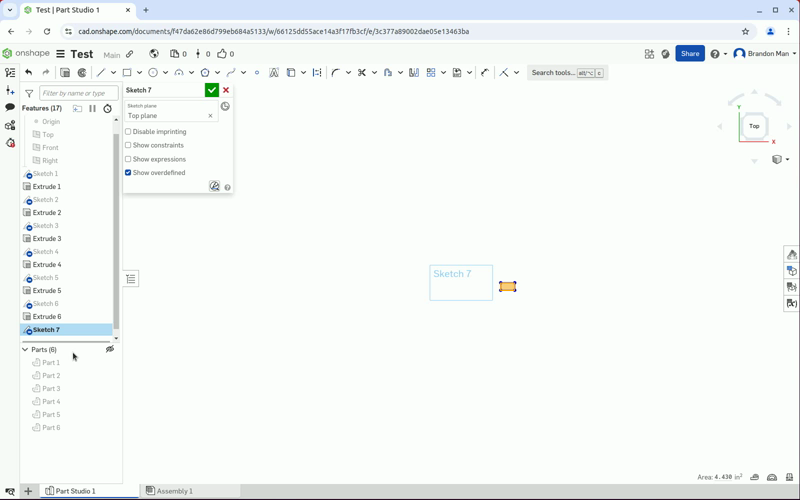
key(shift+e)
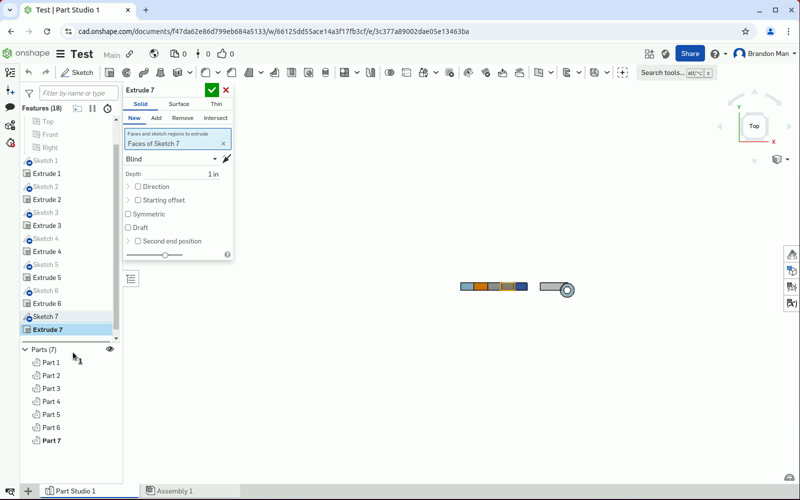
mouse_move(143, 106)
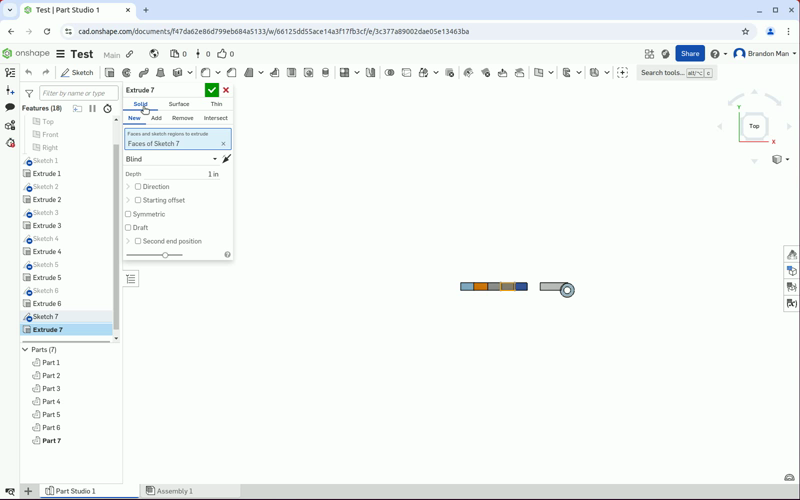
click(143, 106)
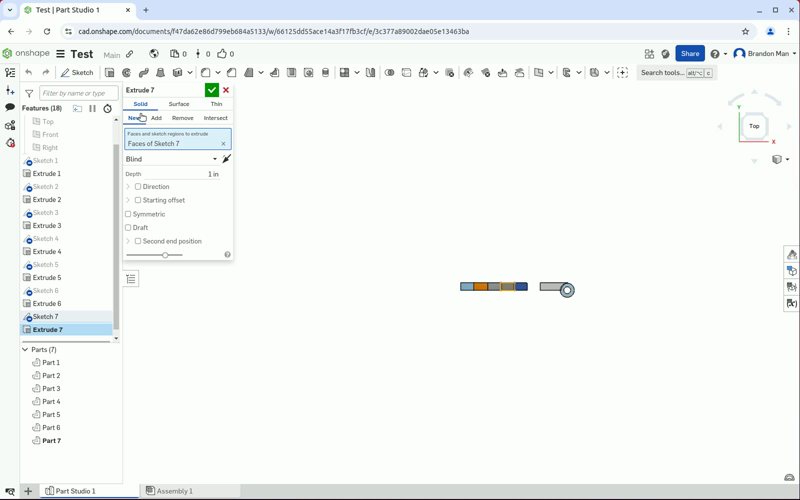
mouse_move(137, 120)
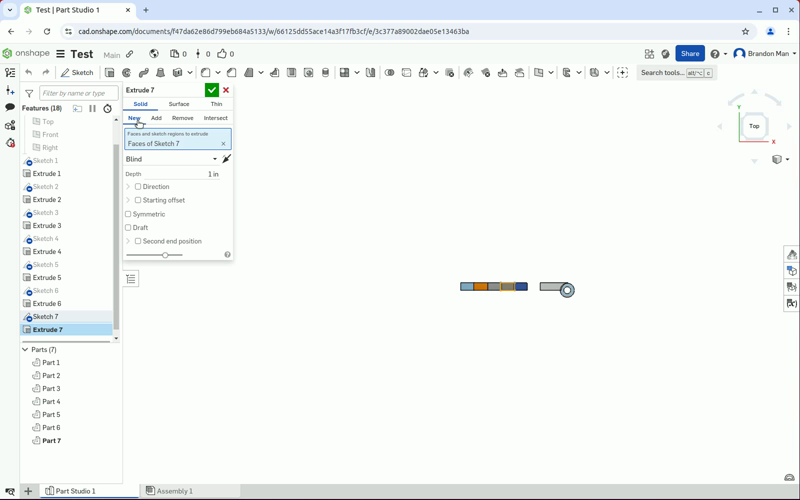
click(137, 120)
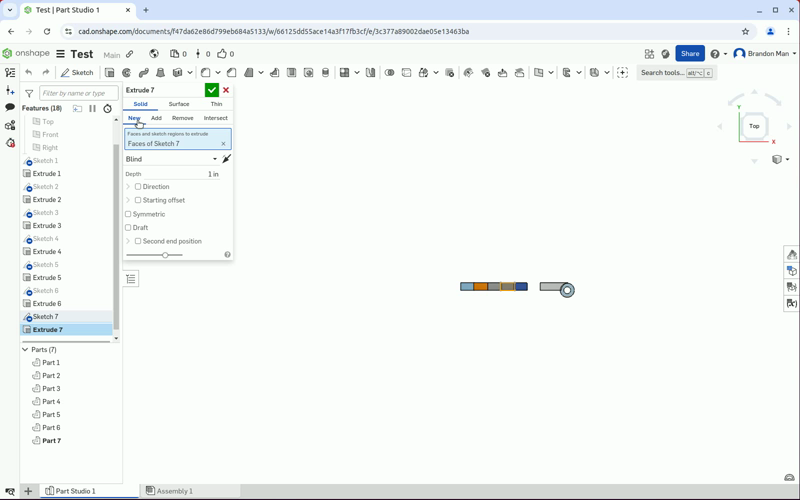
key(tab, 4)
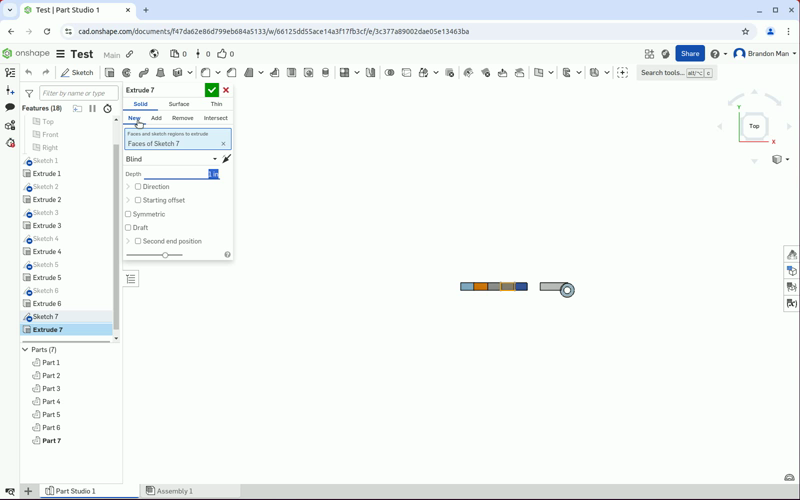
text(6.74)
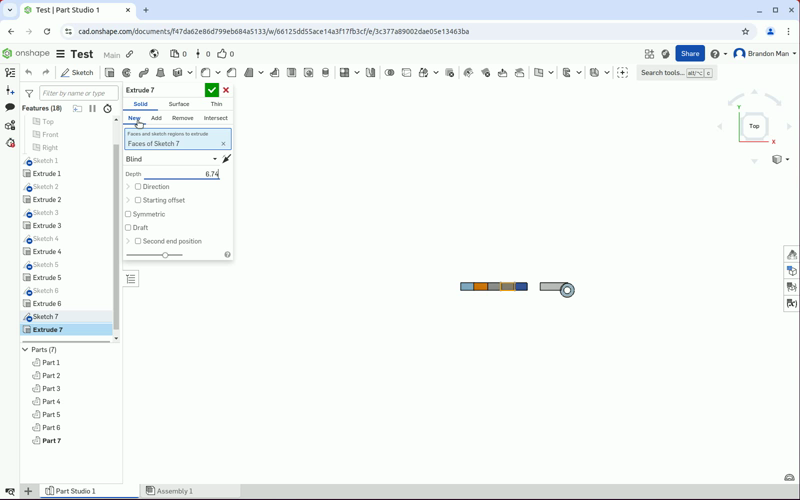
key(tab, 3)
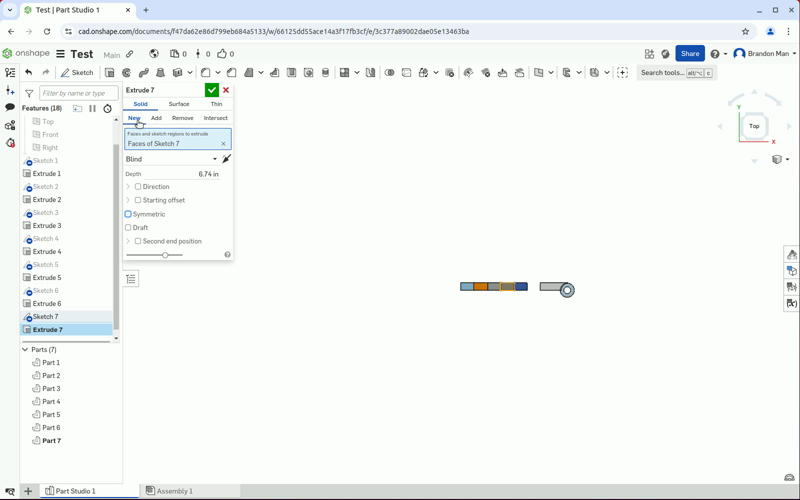
key(space)
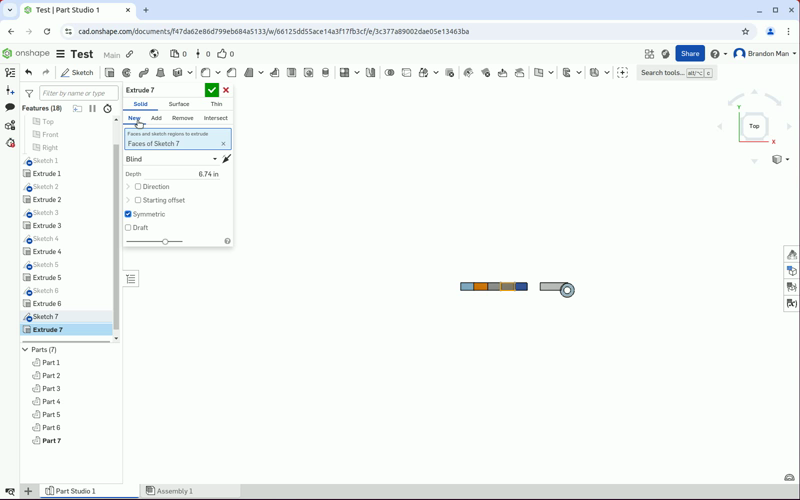
key(enter)
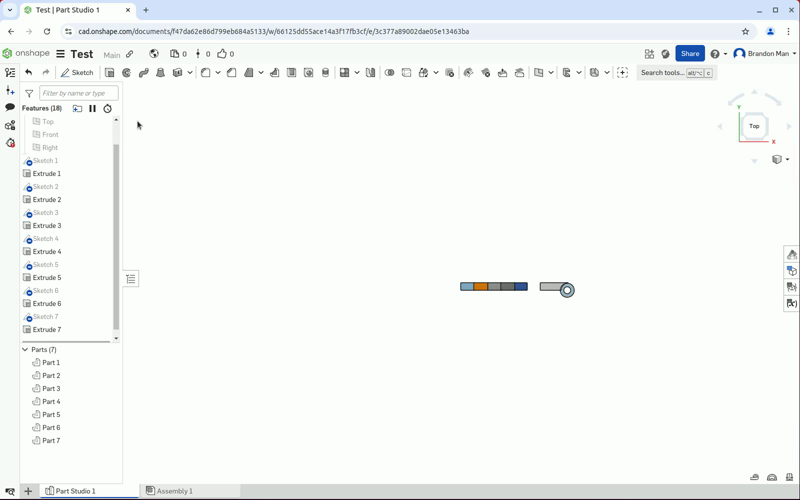
key(shift+h)
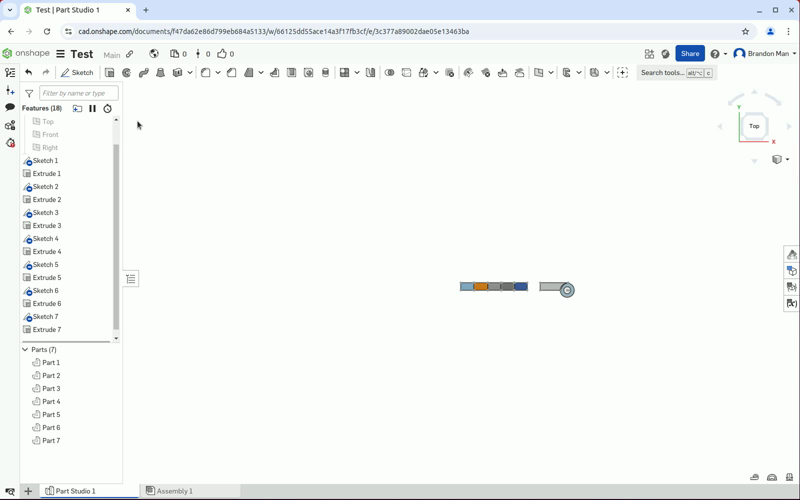
key(shift+h)
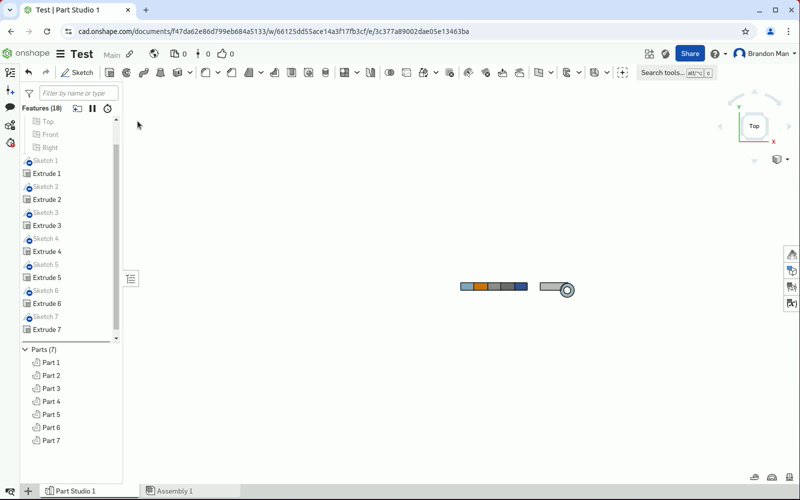
mouse_move(69, 163)
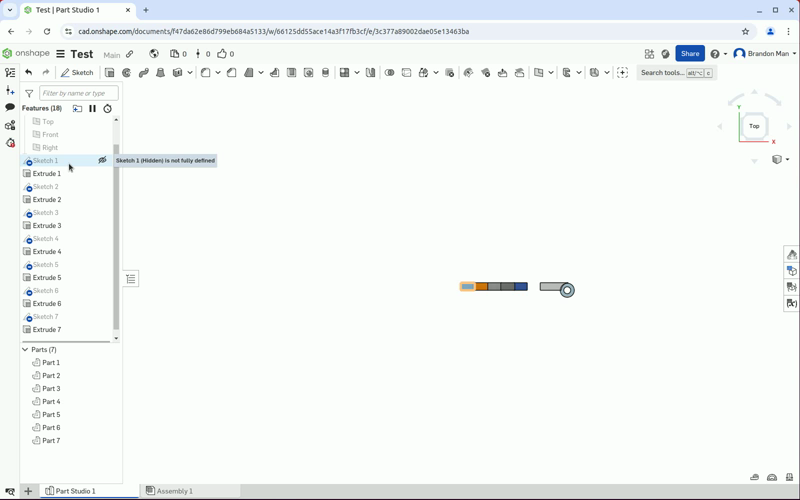
click(69, 163)
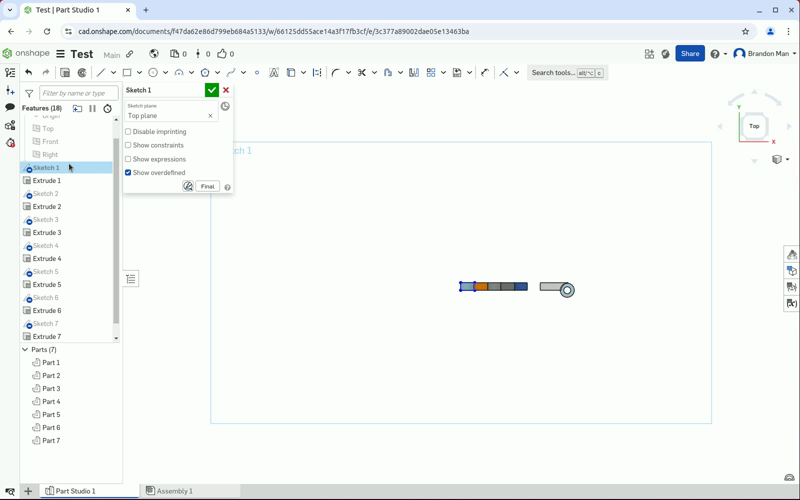
mouse_move(229, 92)
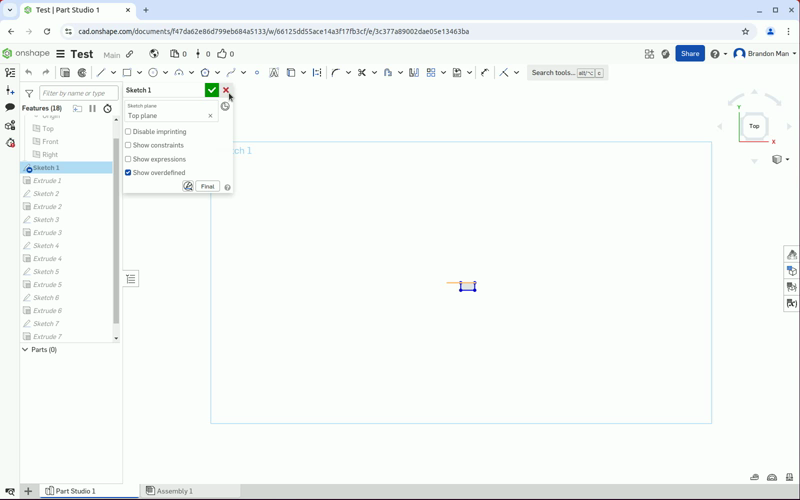
click(229, 92)
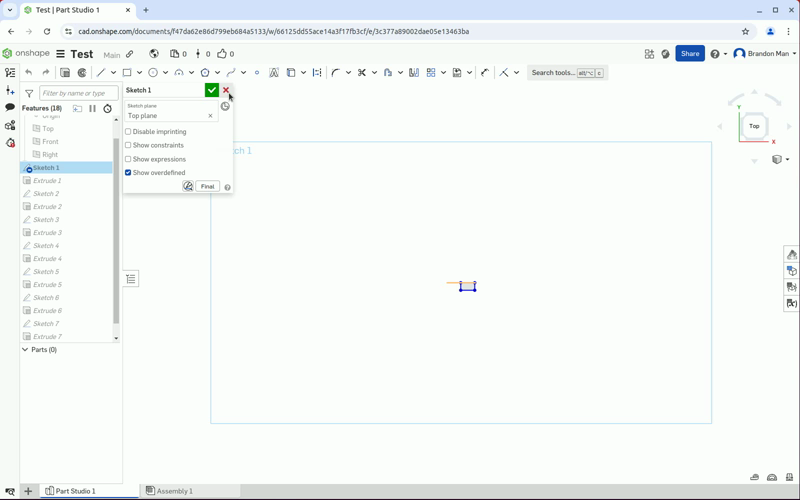
key(shift+s)
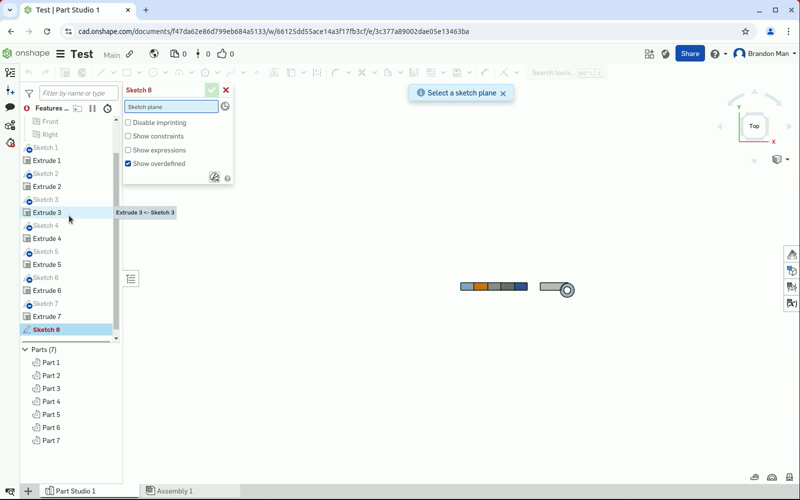
scroll(3)
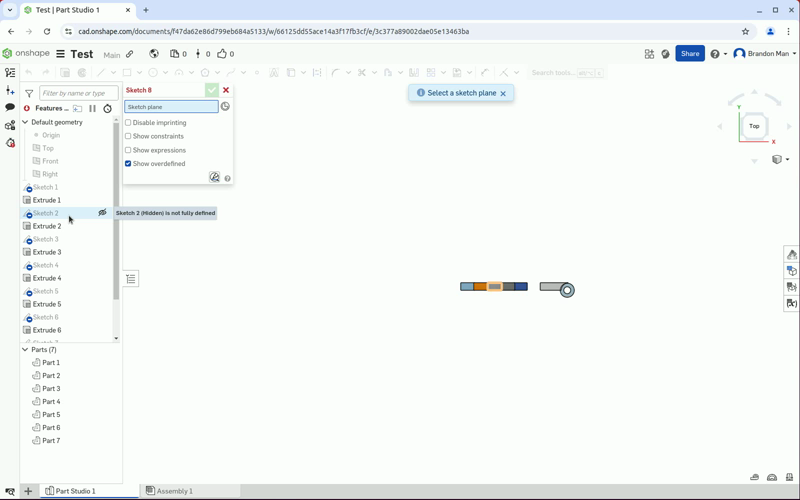
mouse_move(69, 150)
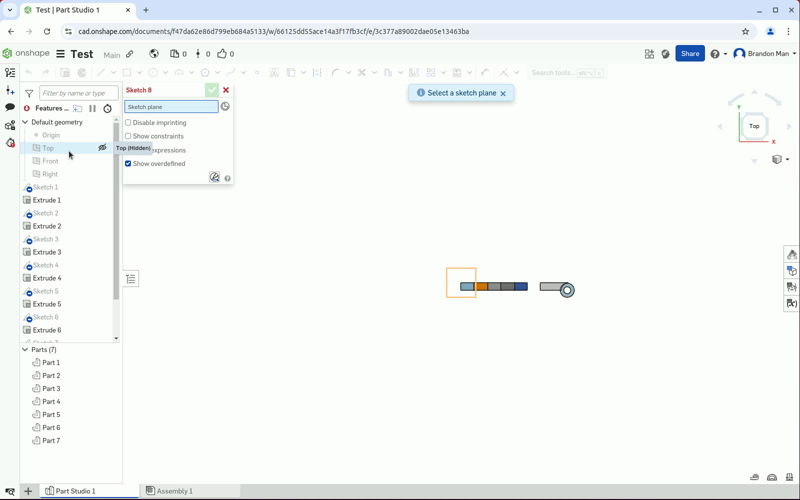
click(69, 150)
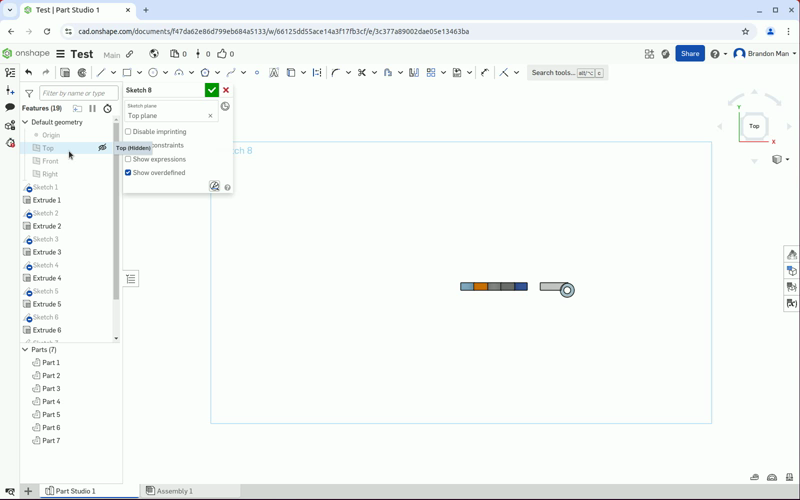
mouse_move(73, 352)
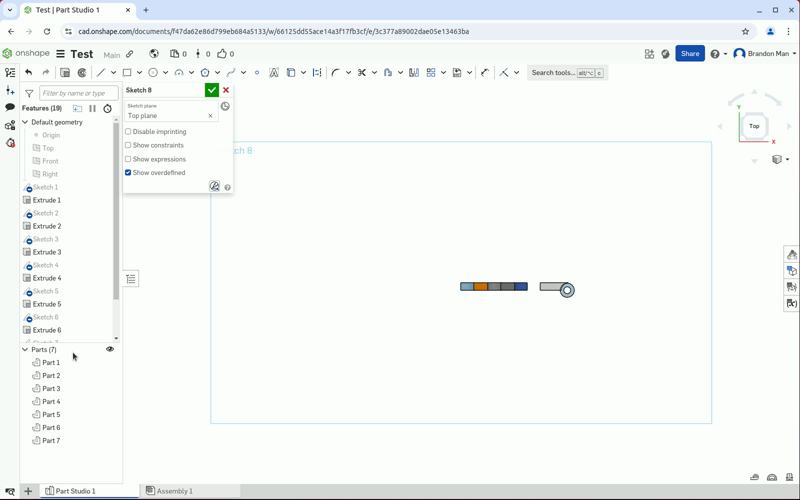
key(y)
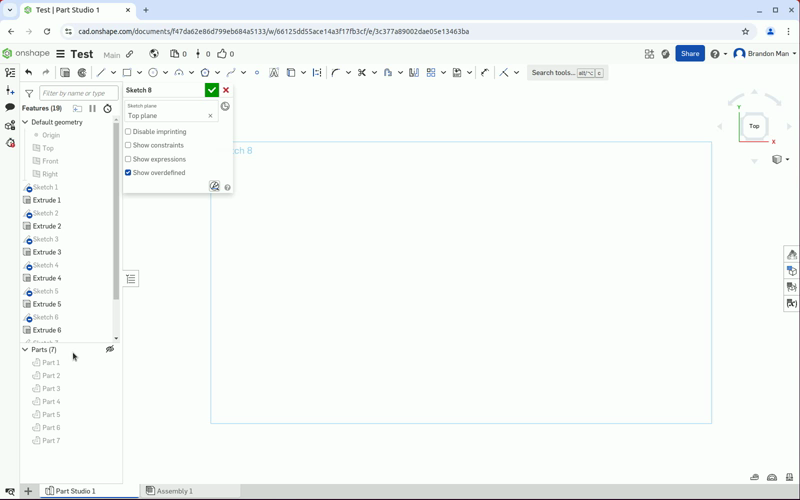
key(l)
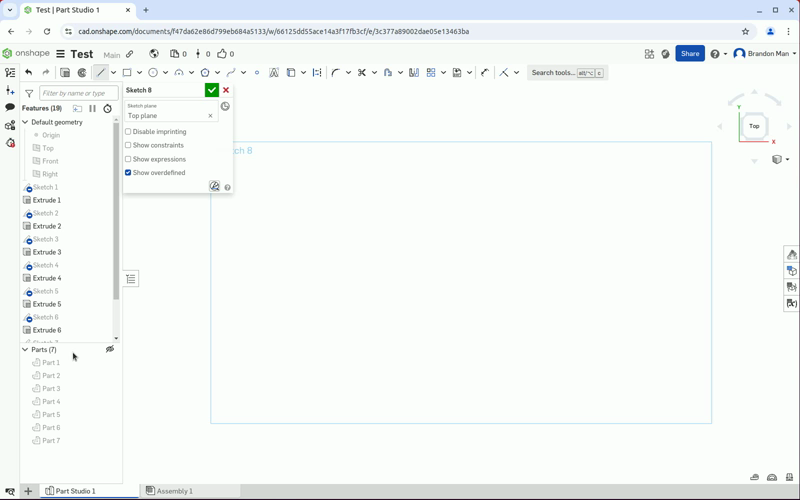
key_down(shift)
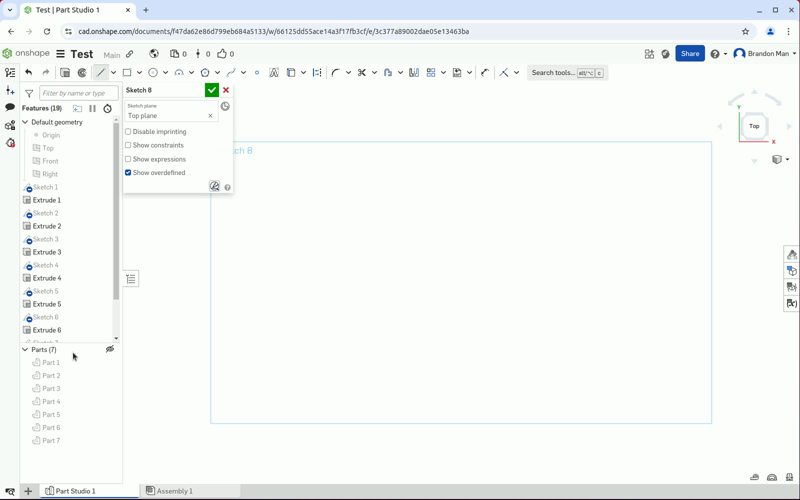
mouse_move(526, 290)
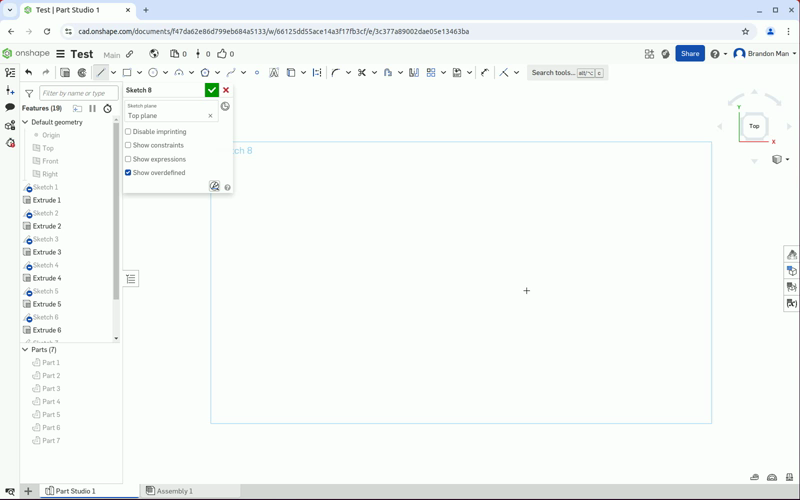
click(526, 290)
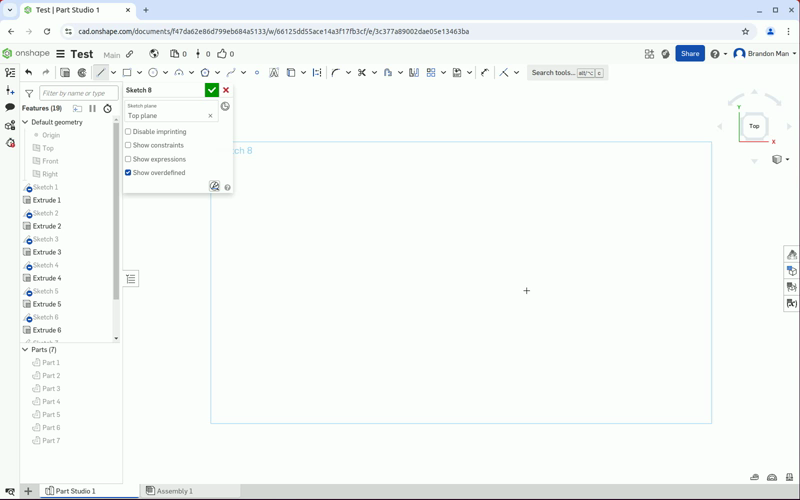
key_up(shift)
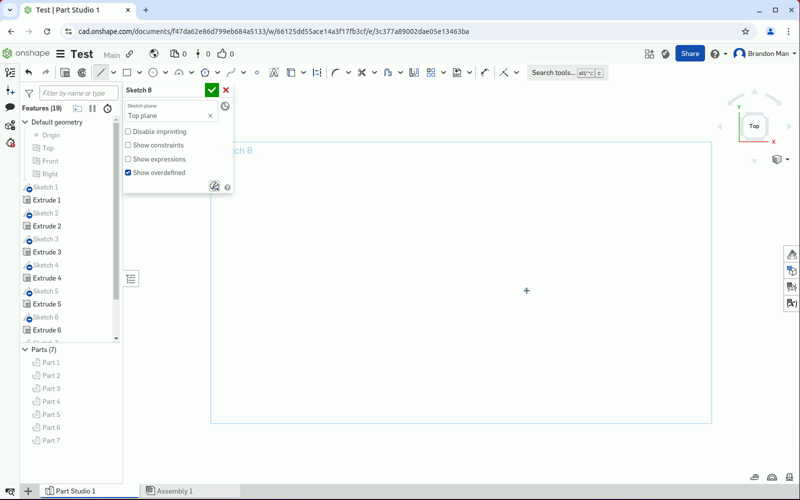
key_down(shift)
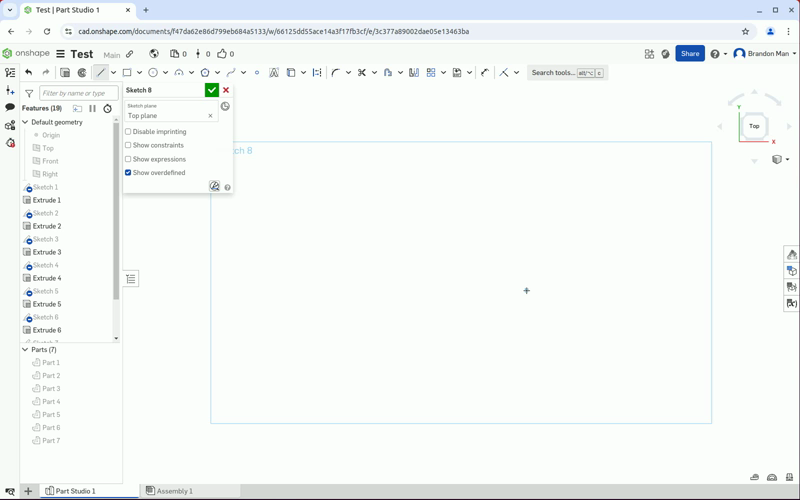
mouse_move(556, 290)
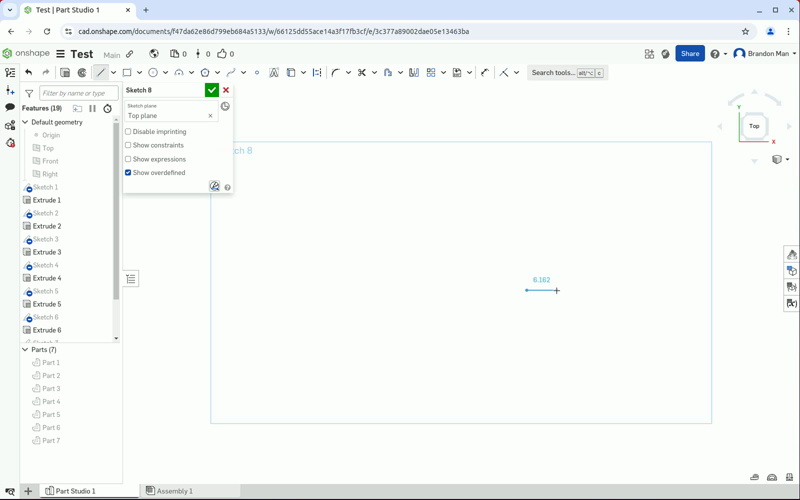
mouse_move(540, 290)
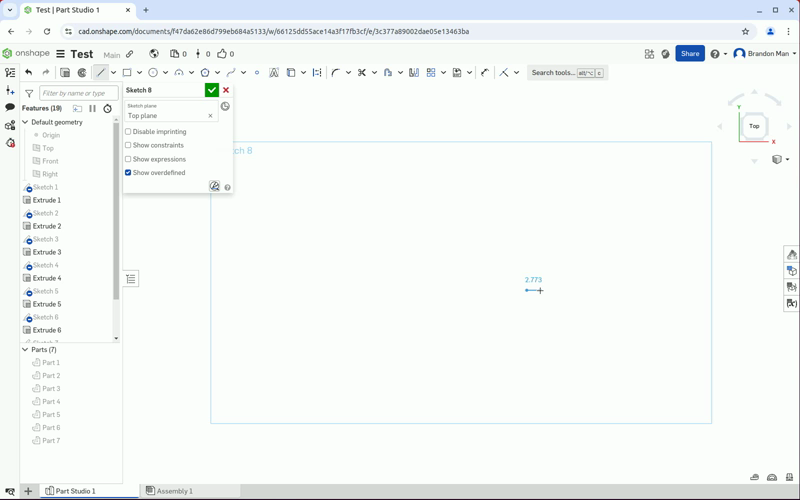
click(540, 290)
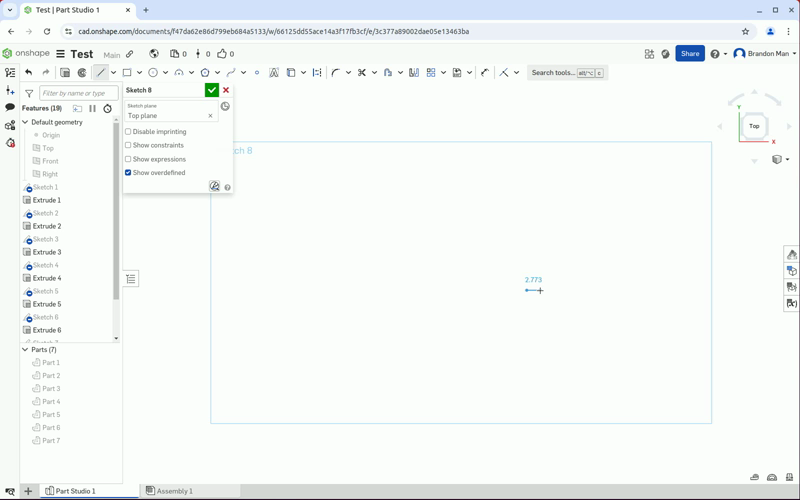
key_up(shift)
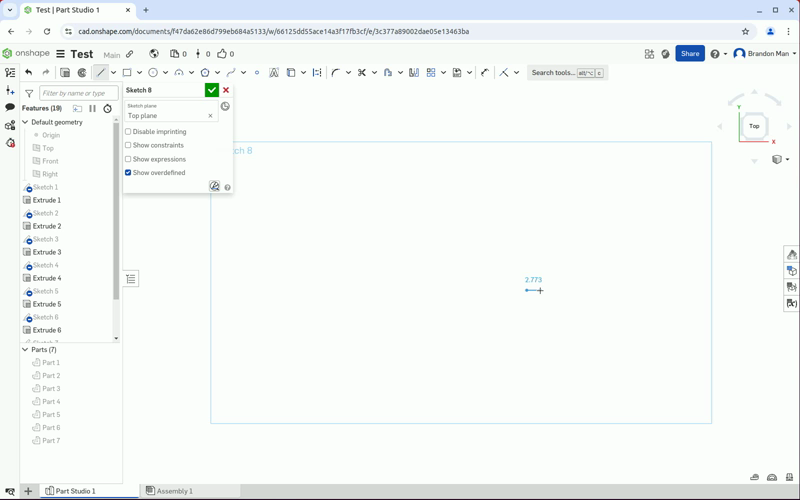
key_down(shift)
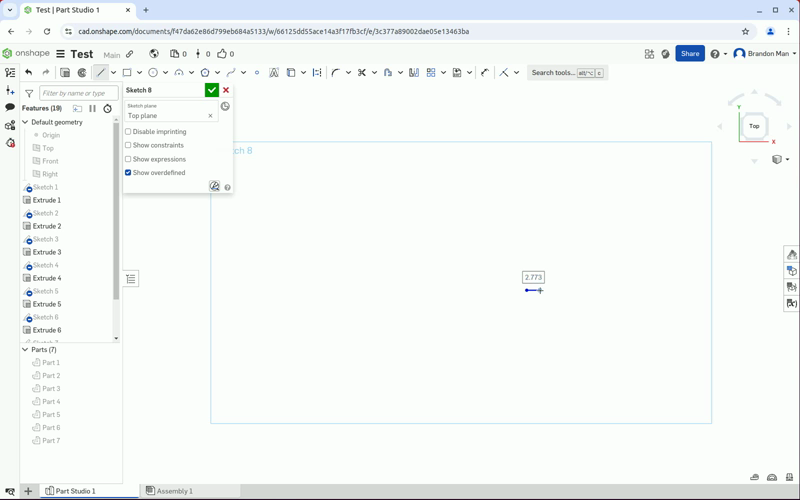
mouse_move(570, 290)
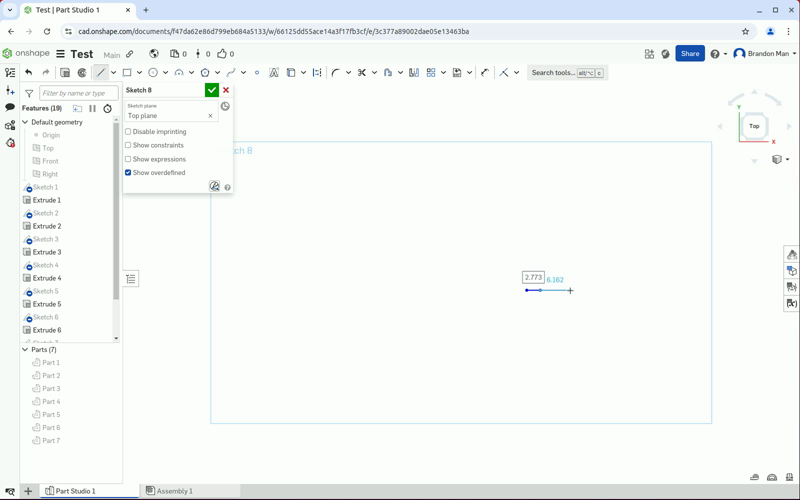
mouse_move(540, 282)
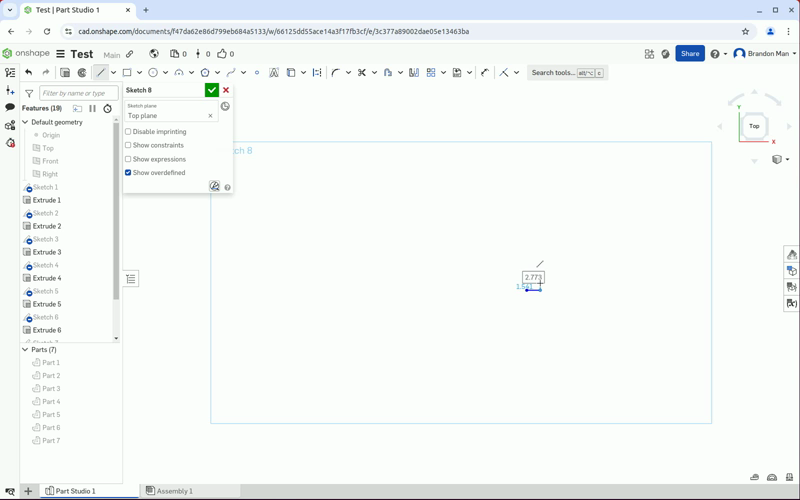
scroll(6)
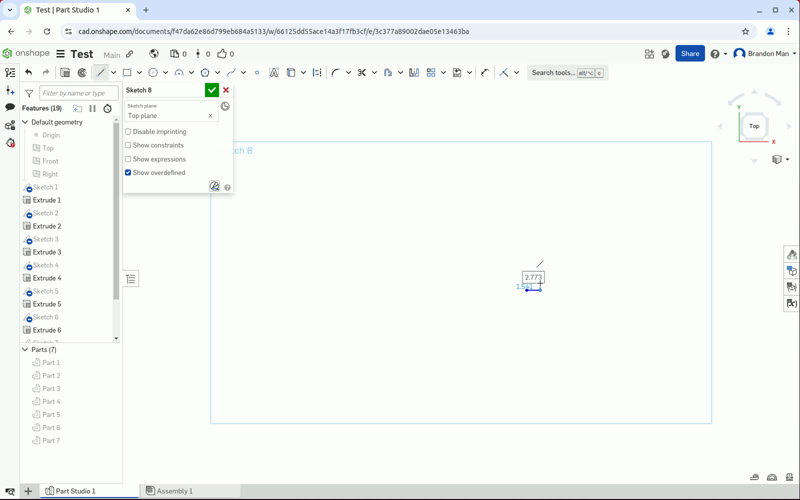
scroll(6)
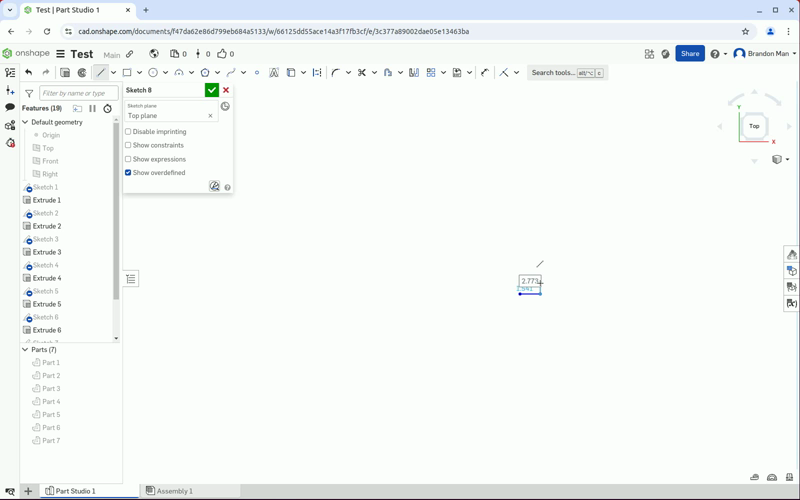
scroll(6)
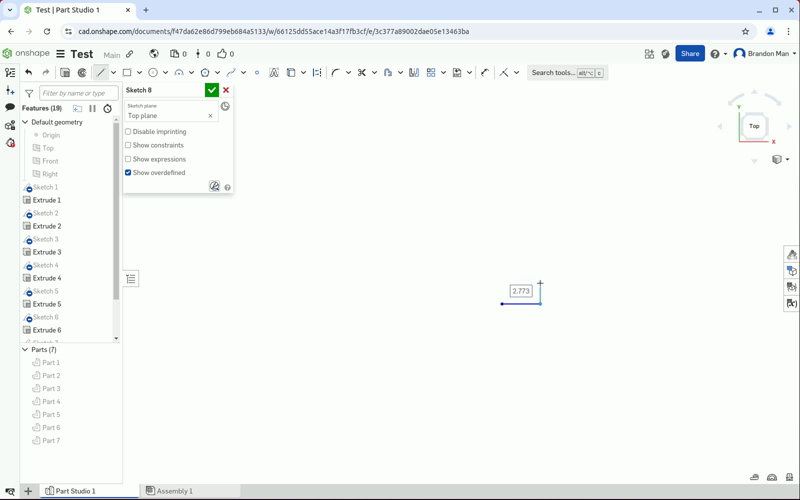
scroll(6)
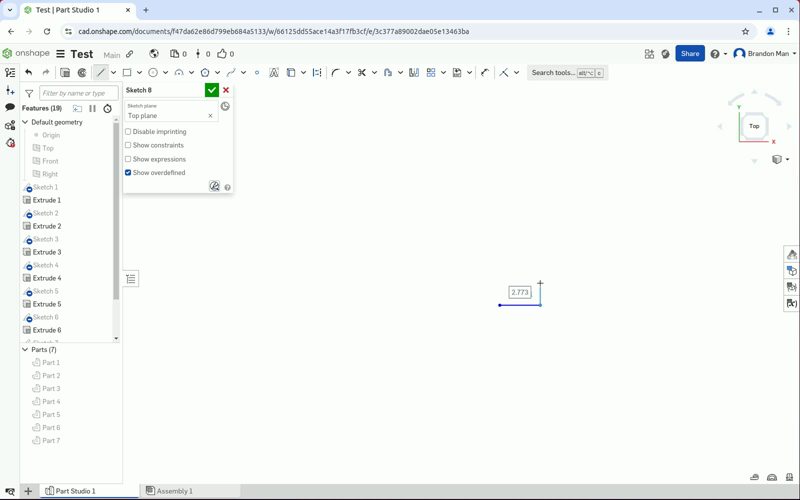
scroll(6)
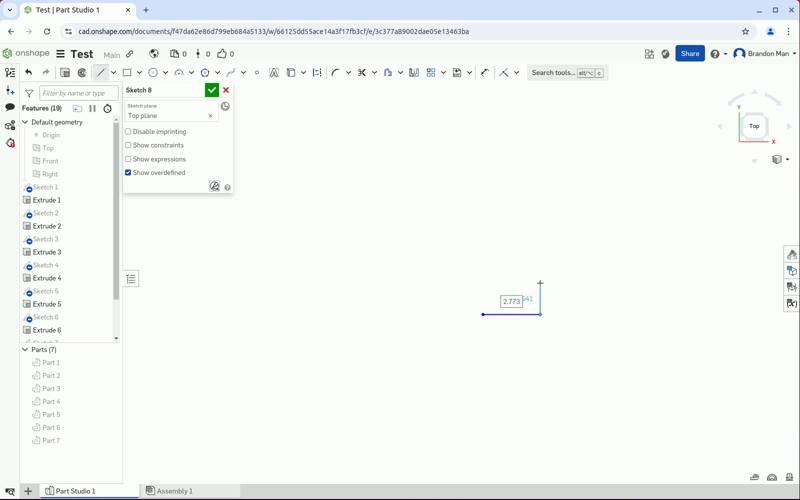
scroll(6)
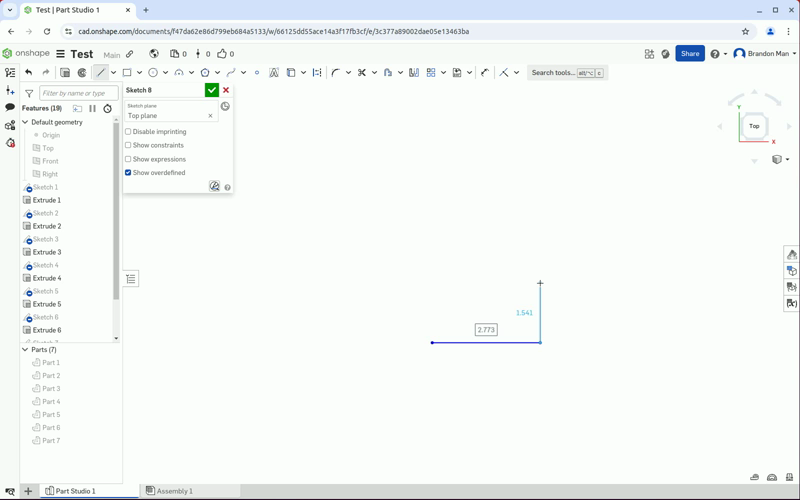
scroll(6)
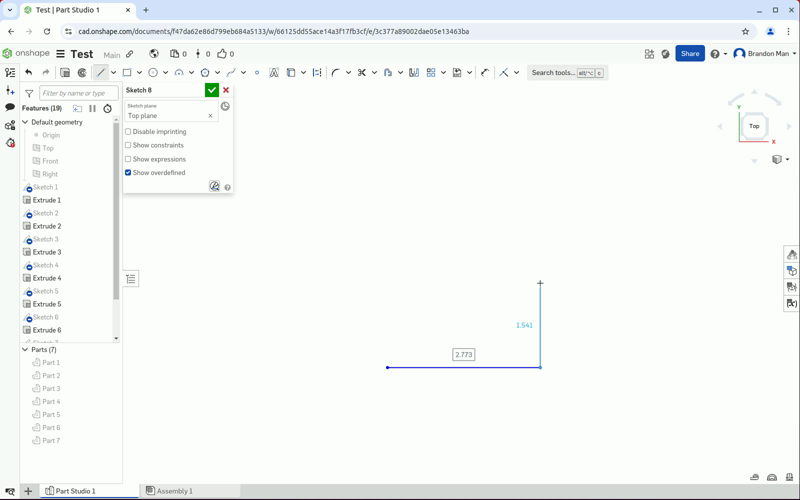
click(540, 282)
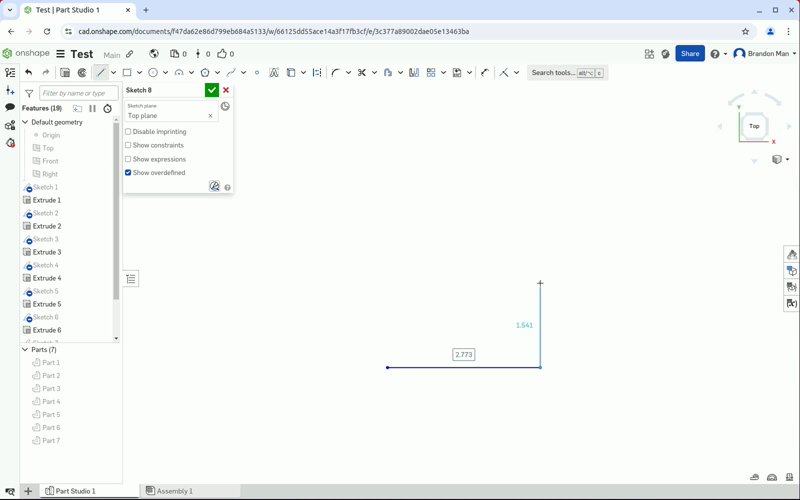
scroll(-6)
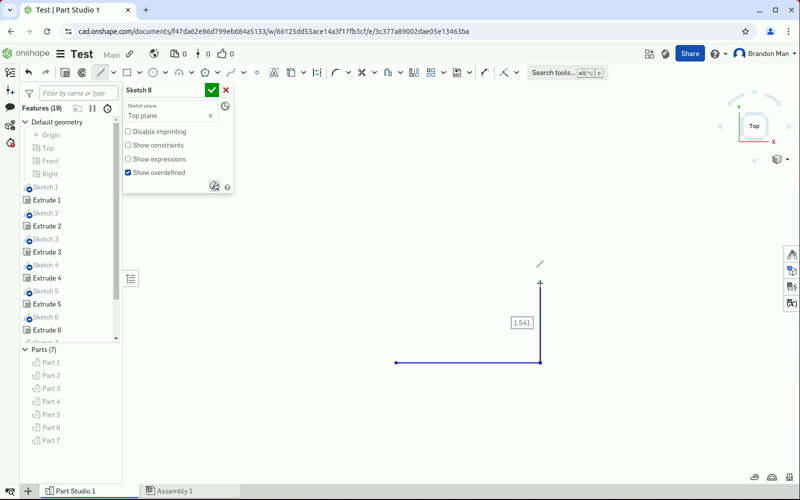
scroll(-6)
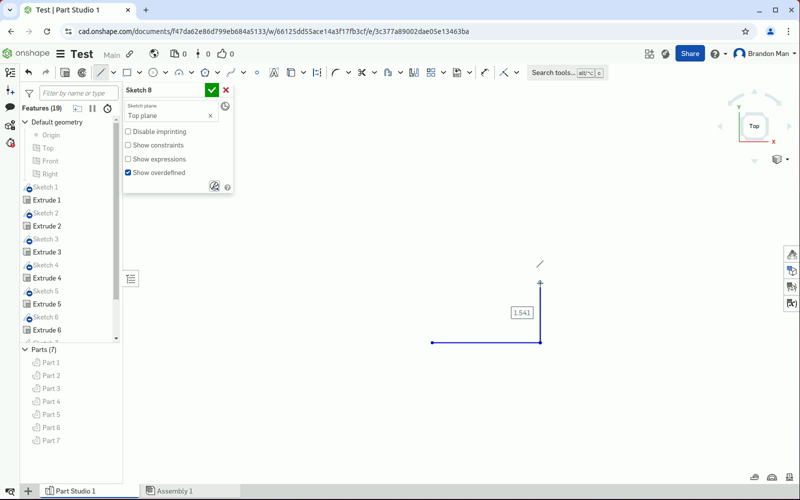
scroll(-6)
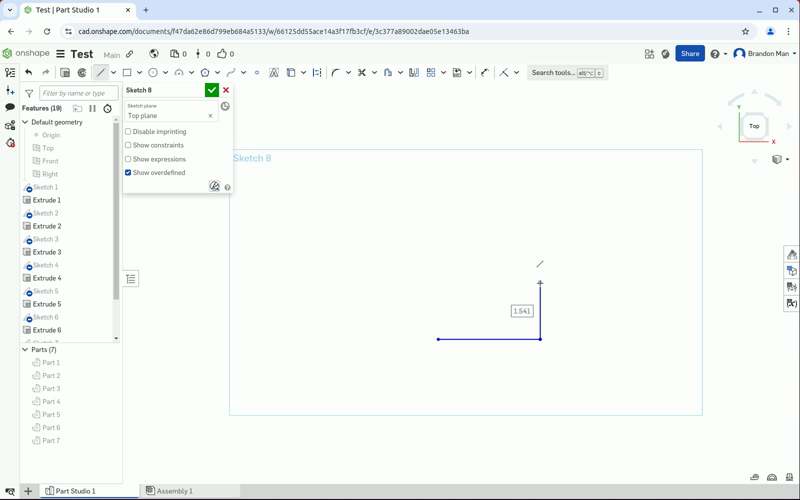
scroll(-6)
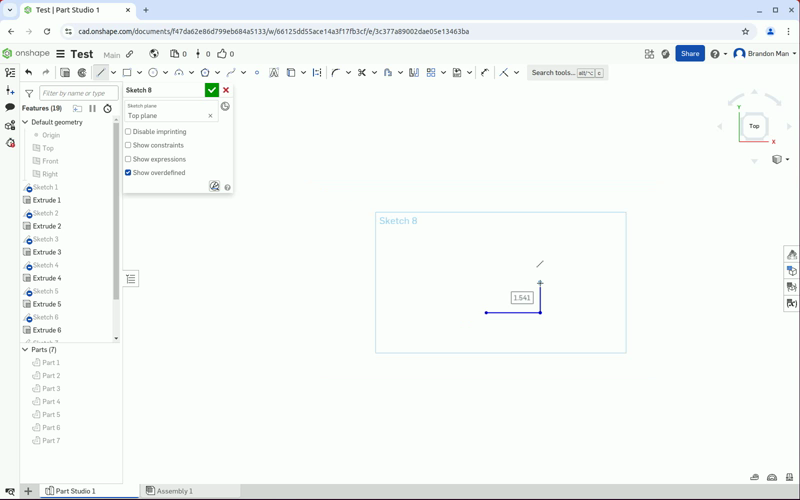
scroll(-6)
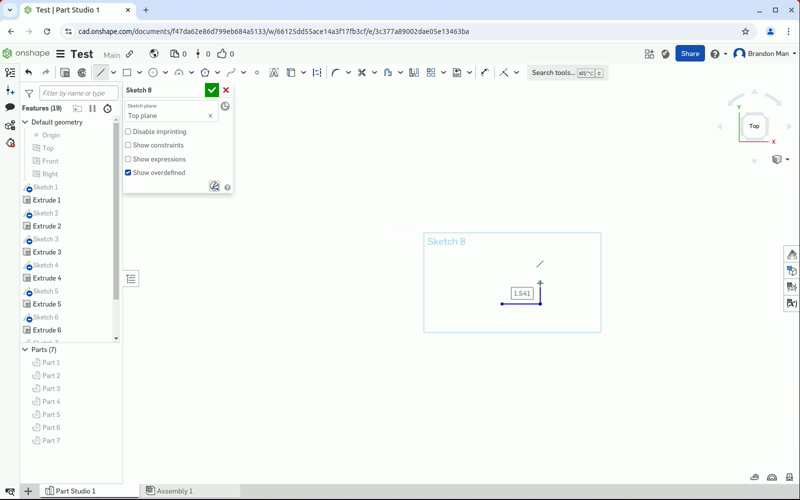
scroll(-6)
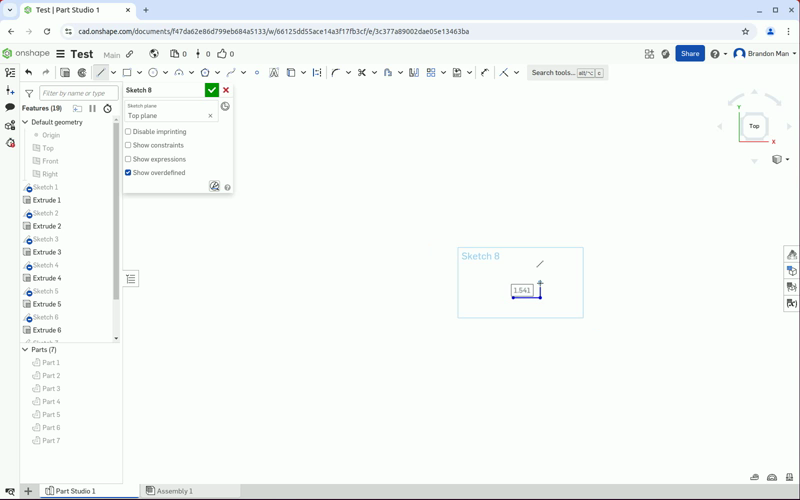
scroll(-6)
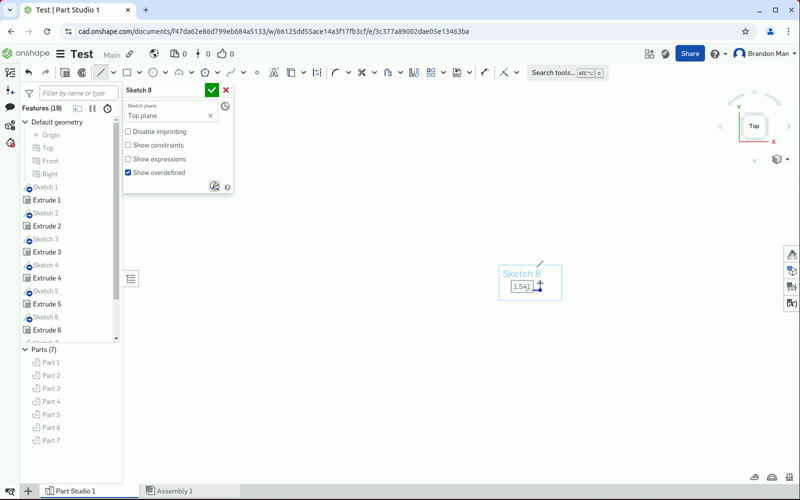
key_up(shift)
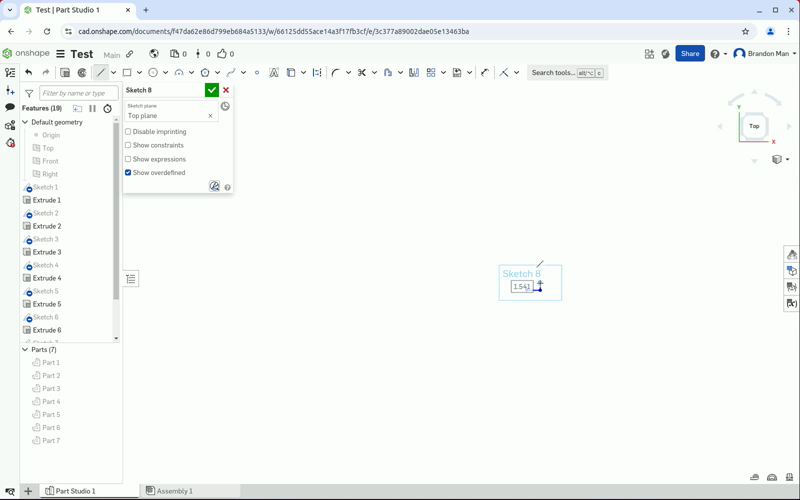
key_down(shift)
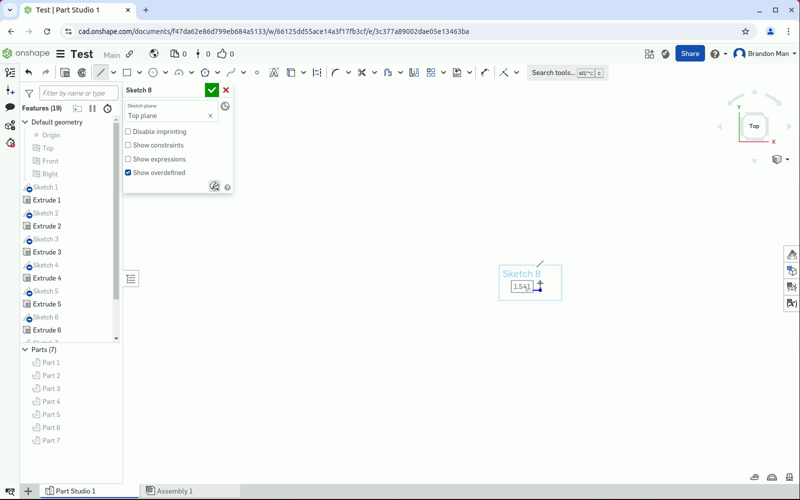
mouse_move(570, 282)
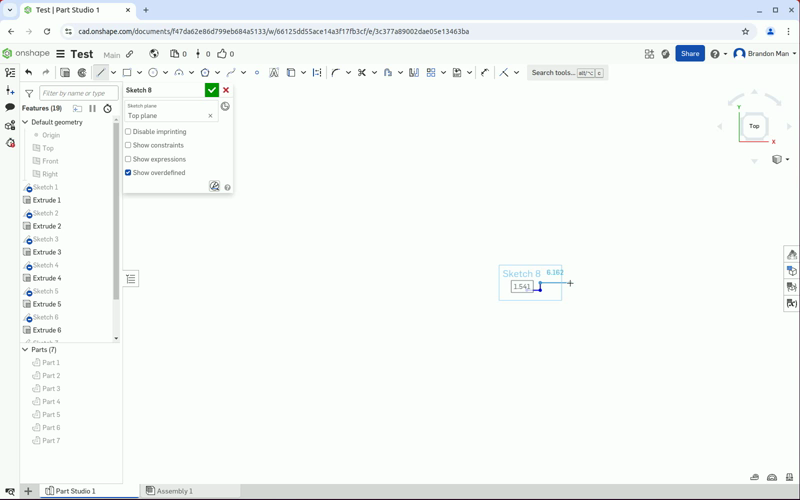
mouse_move(526, 282)
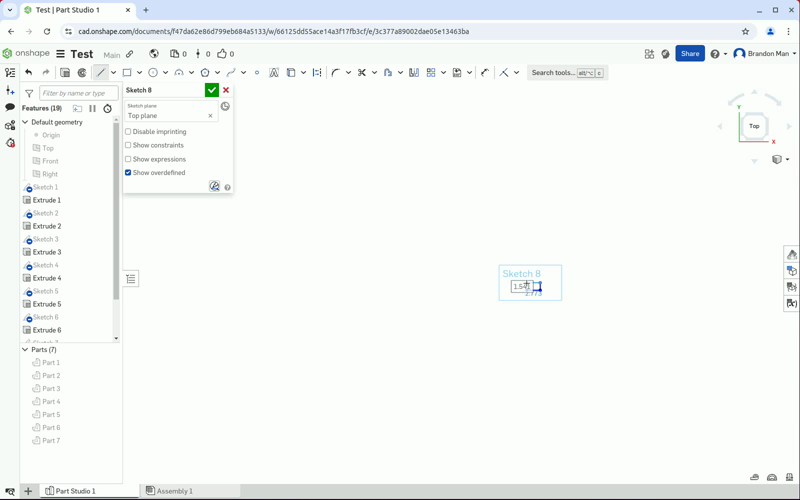
click(526, 282)
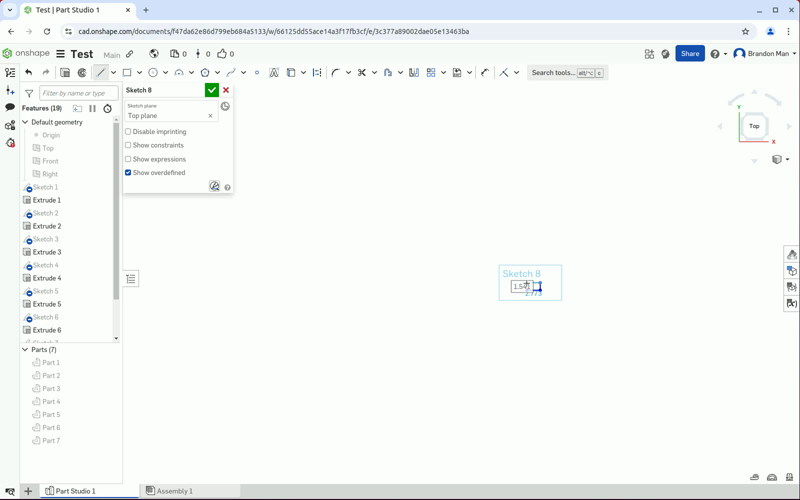
key_up(shift)
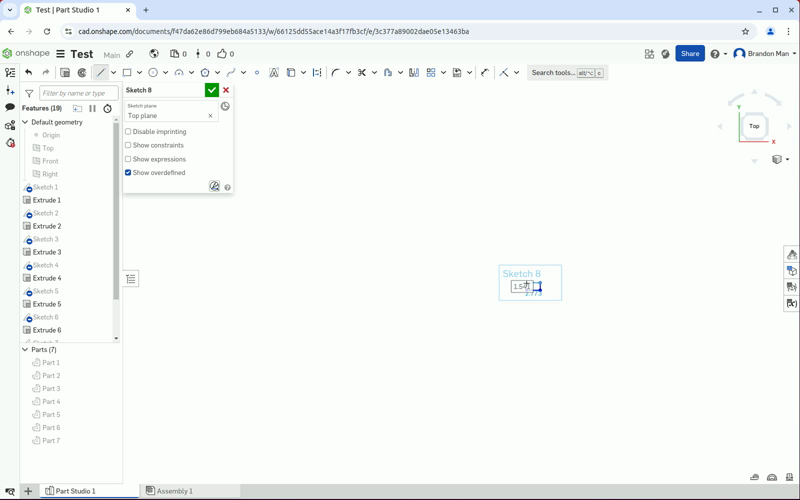
mouse_move(556, 282)
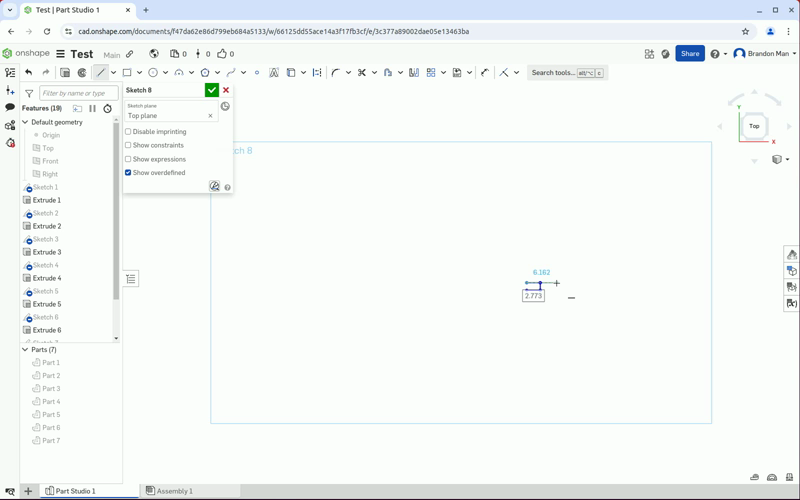
key_down(shift)
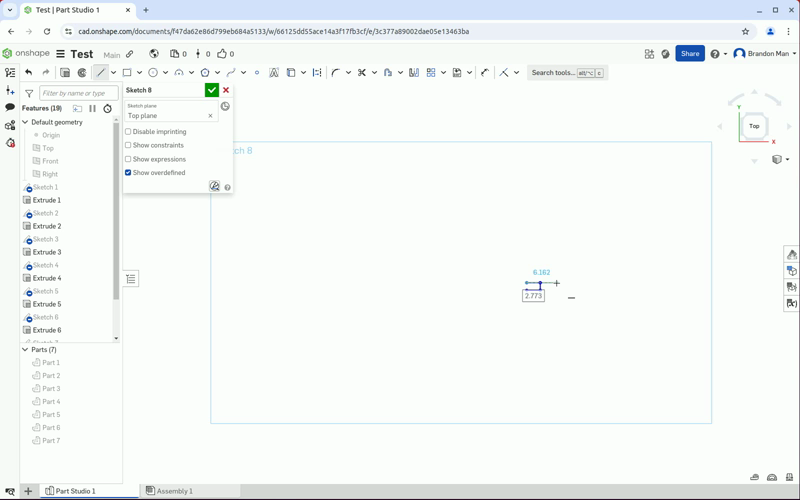
mouse_move(526, 290)
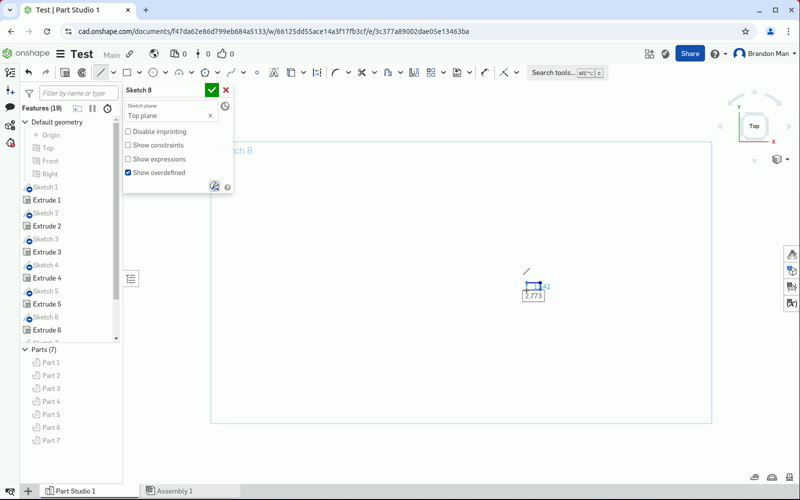
scroll(6)
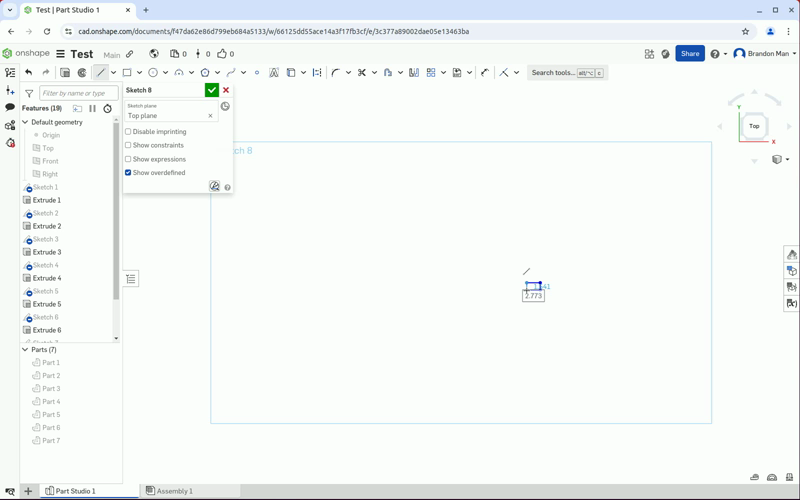
scroll(6)
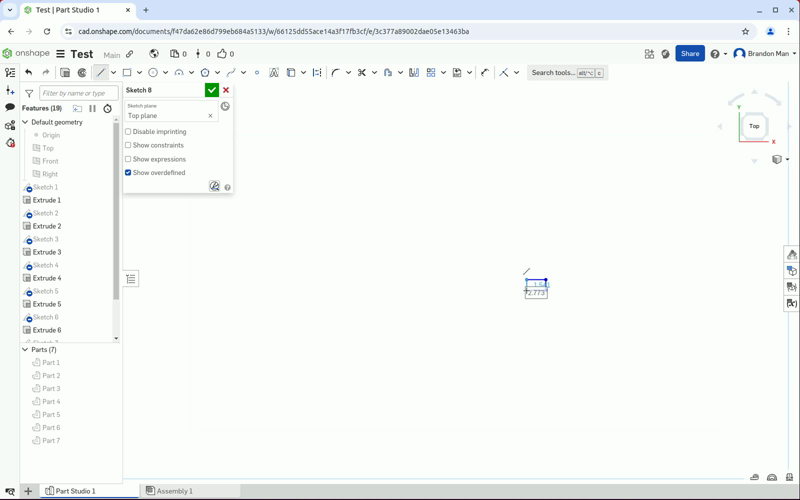
scroll(6)
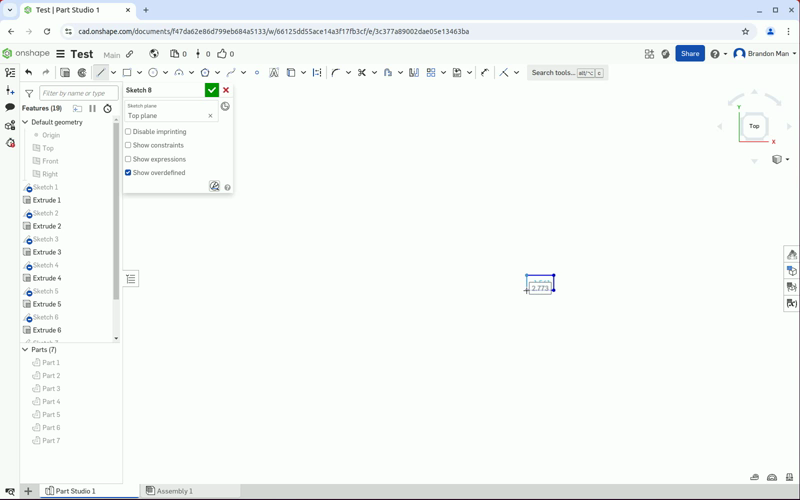
scroll(6)
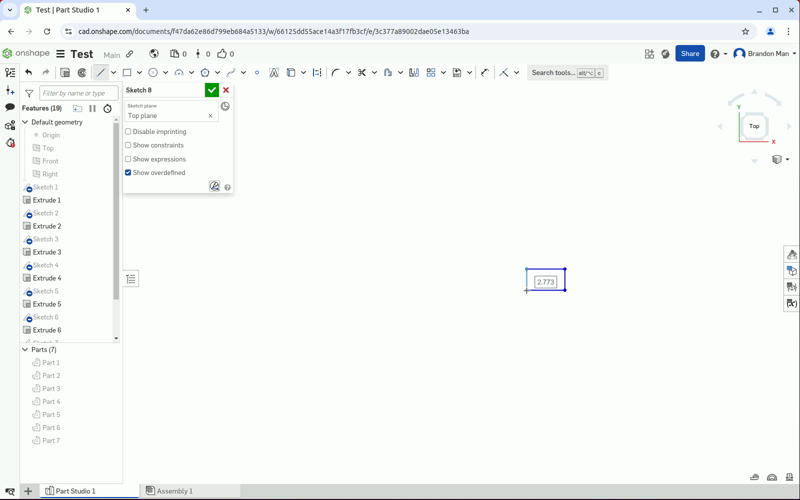
scroll(6)
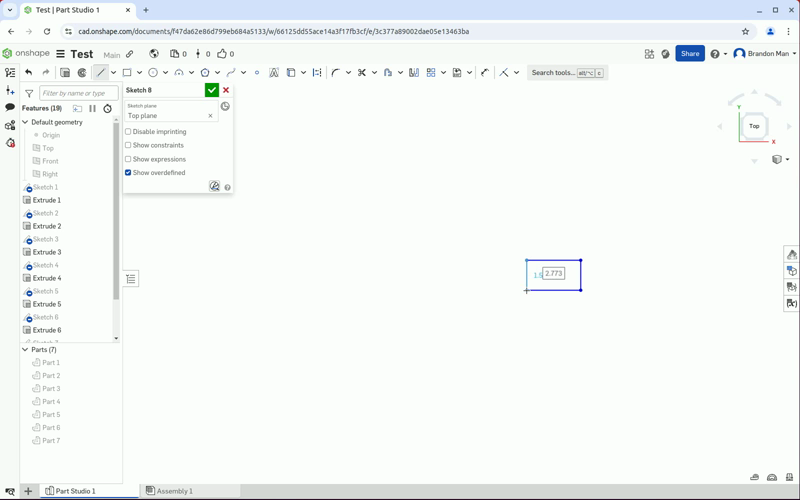
scroll(6)
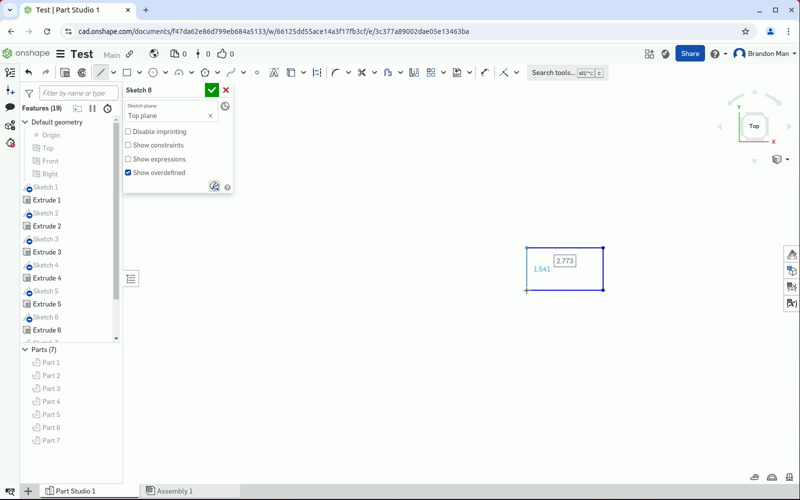
scroll(6)
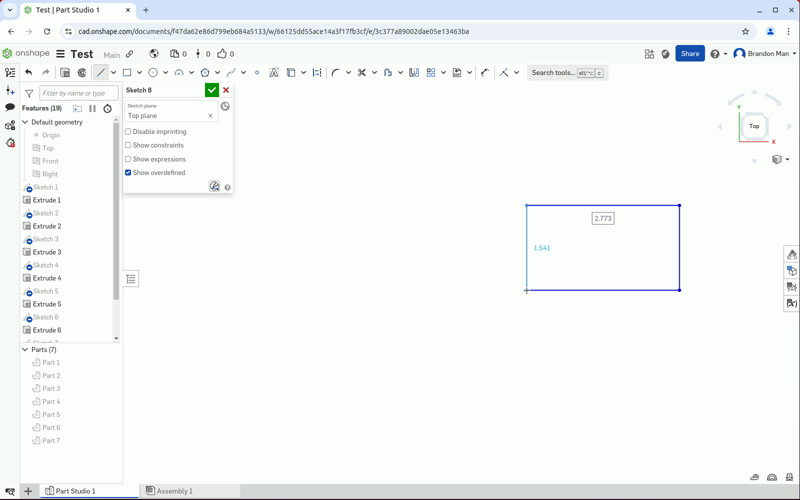
key_up(shift)
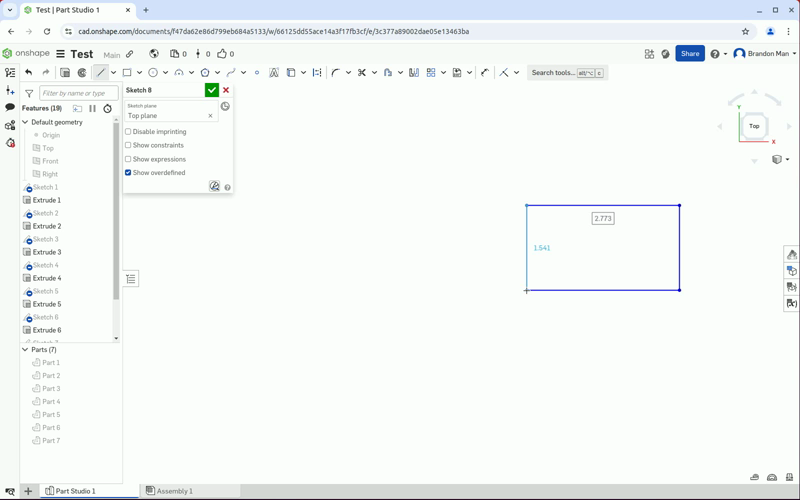
click(526, 290)
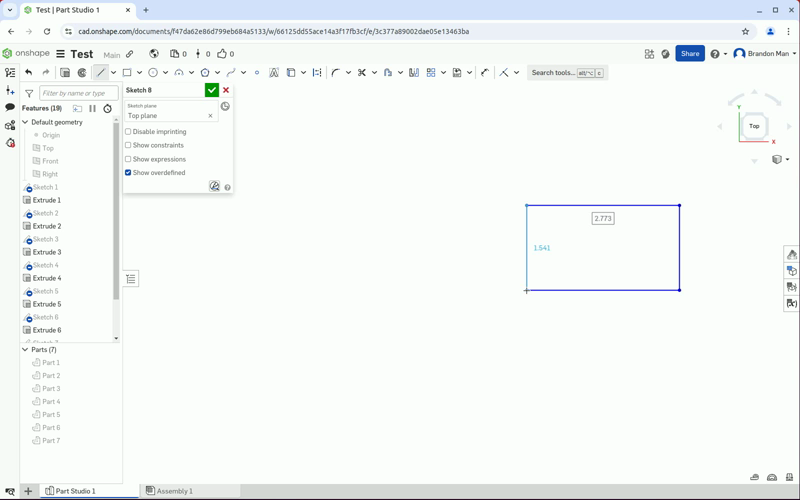
scroll(-6)
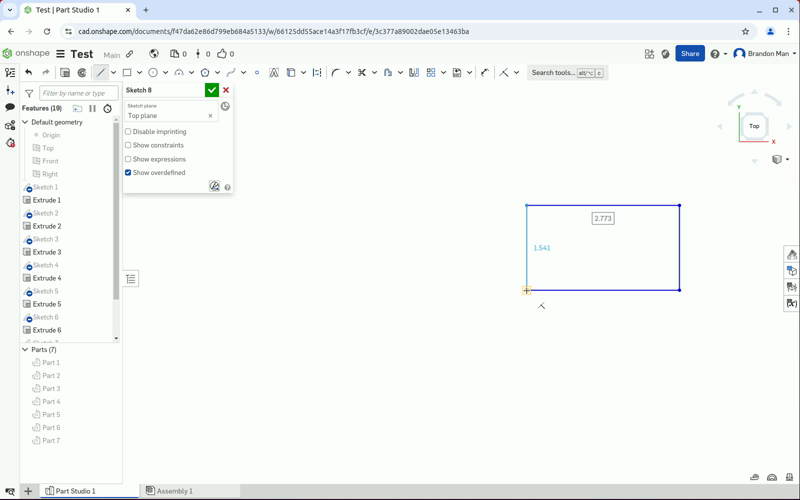
scroll(-6)
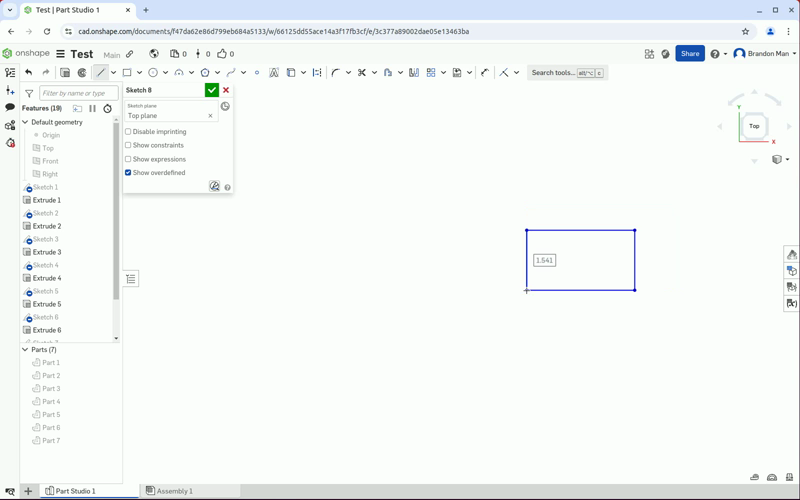
scroll(-6)
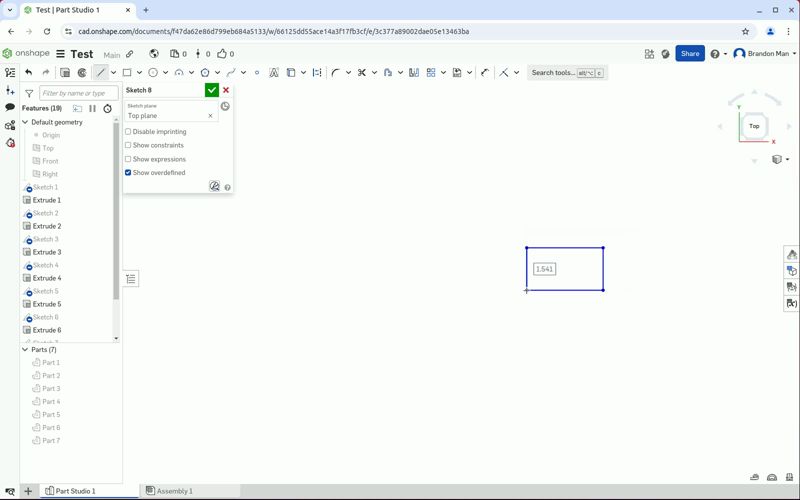
scroll(-6)
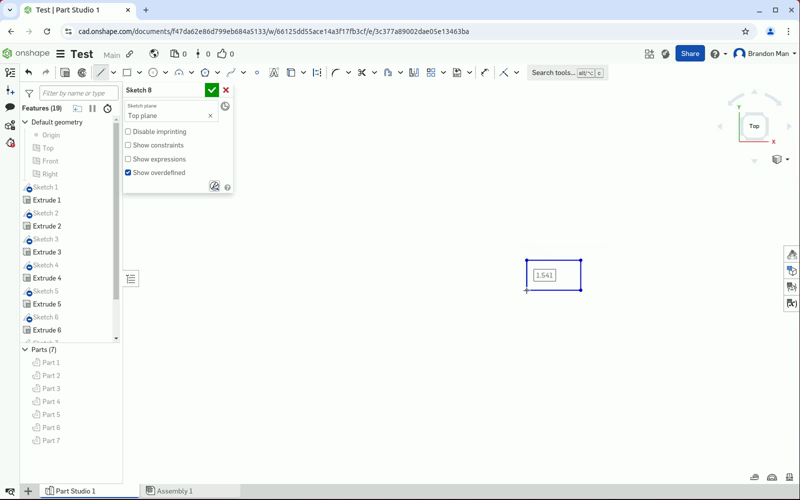
scroll(-6)
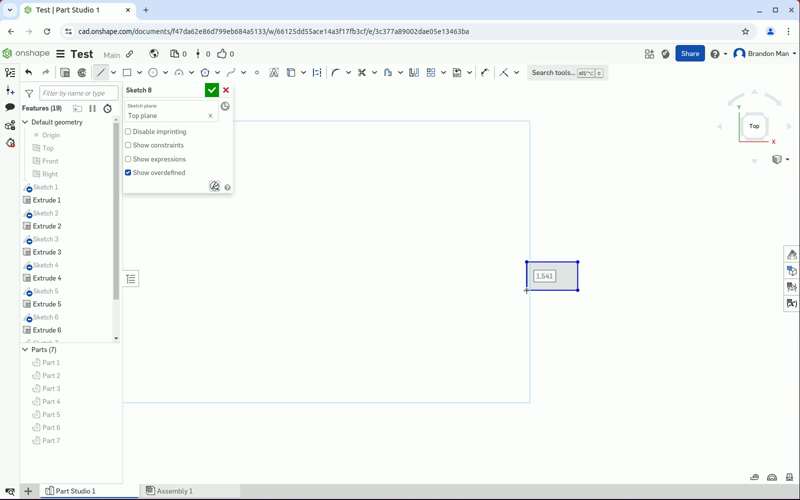
scroll(-6)
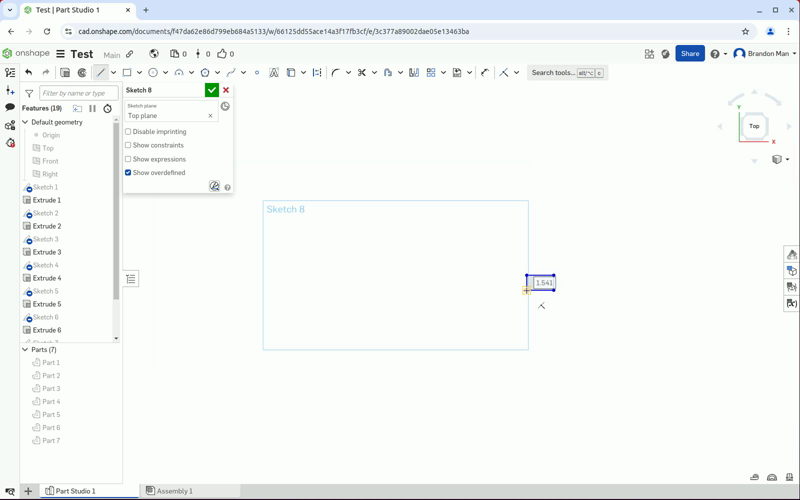
scroll(-6)
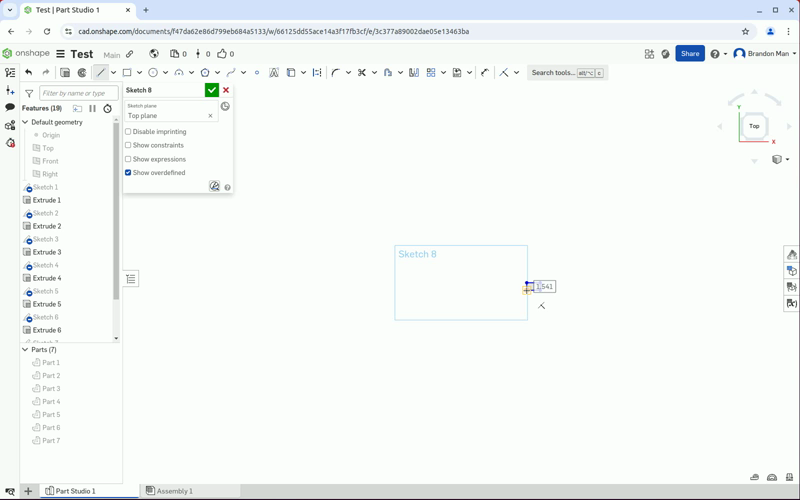
key(esc)
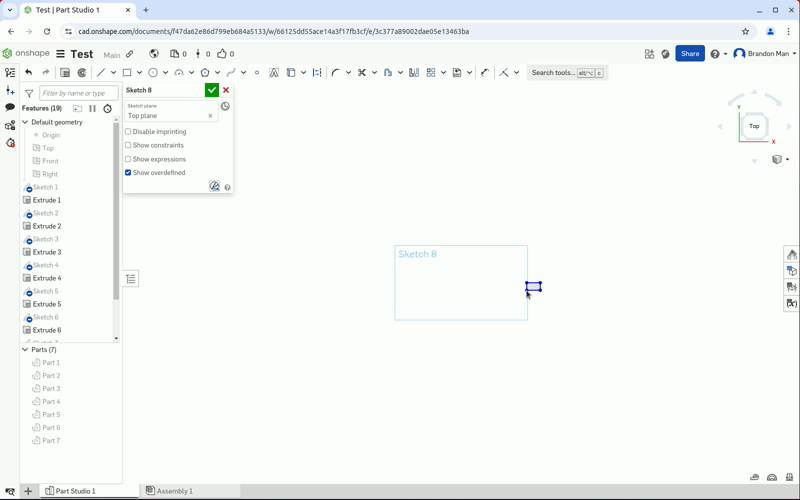
mouse_move(530, 283)
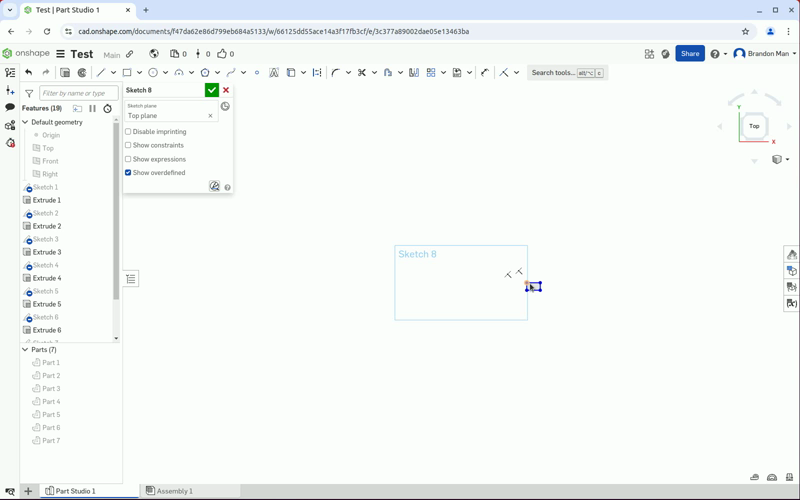
scroll(6)
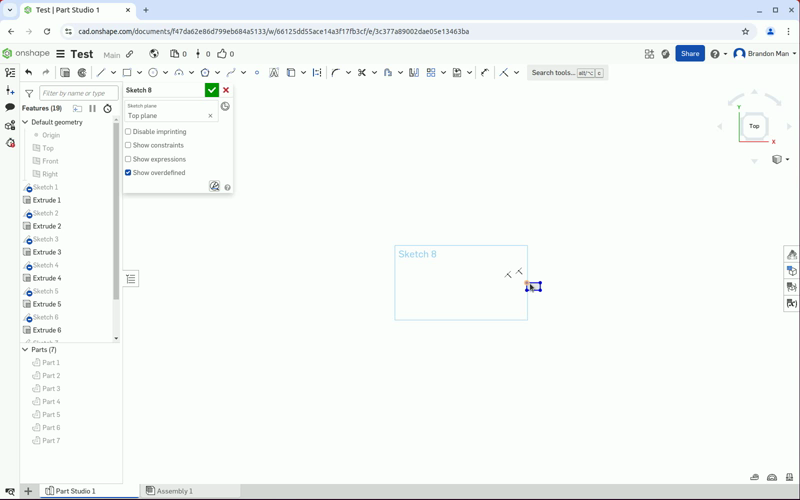
scroll(6)
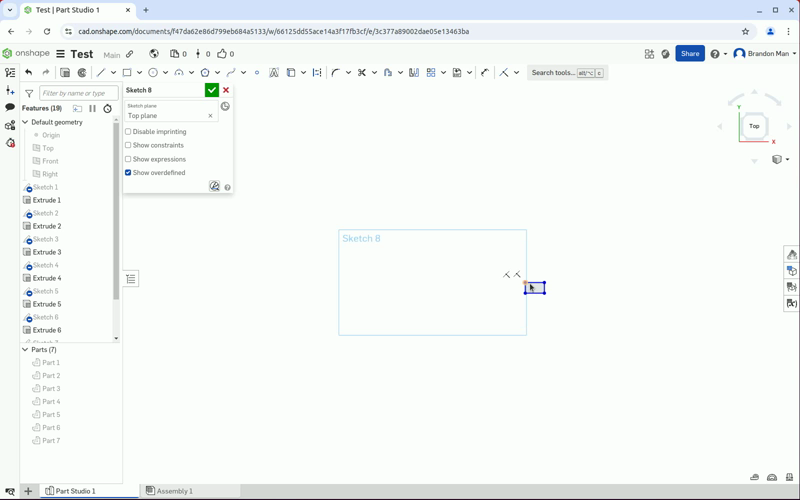
scroll(6)
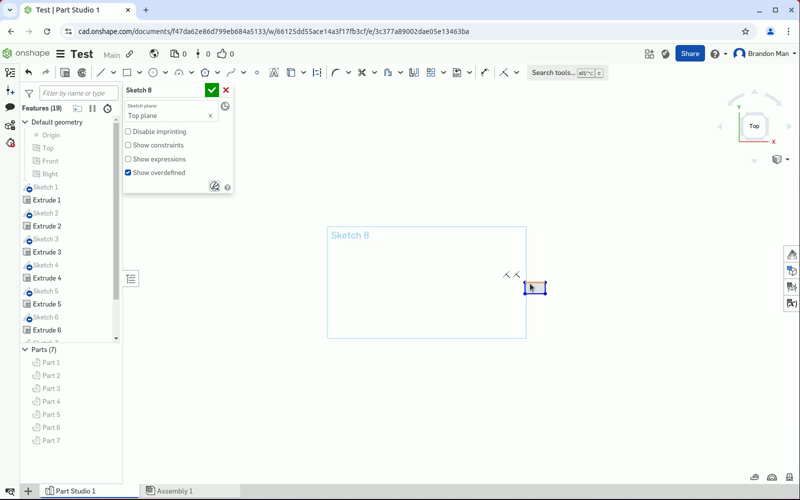
scroll(6)
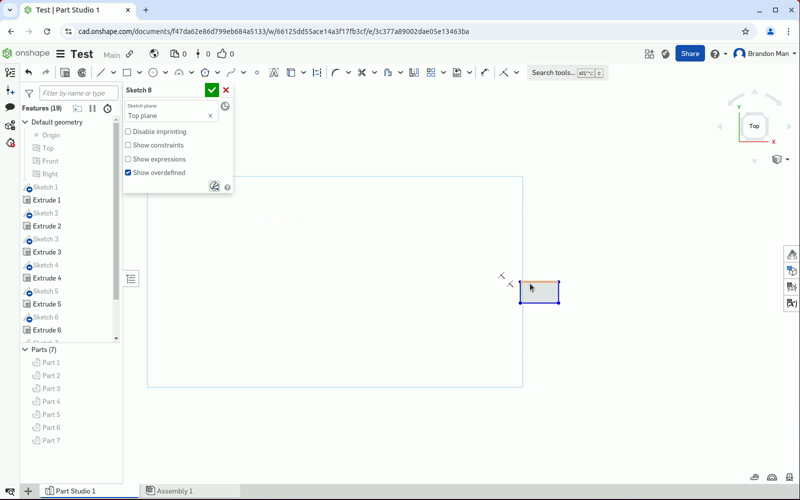
scroll(6)
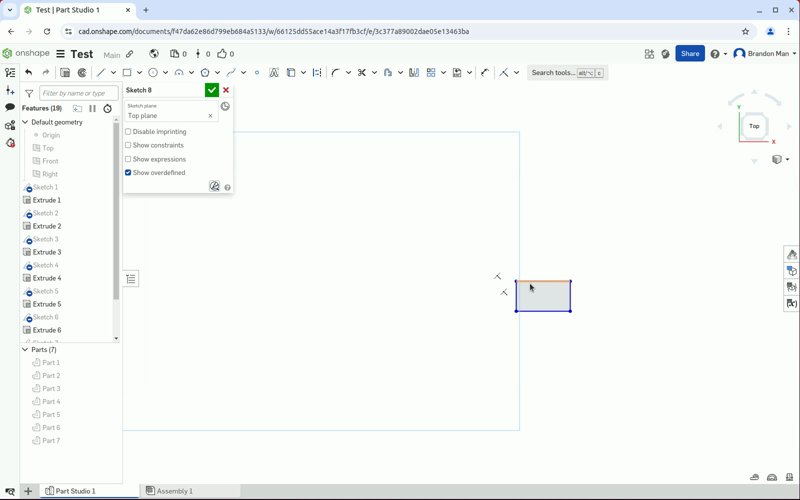
scroll(6)
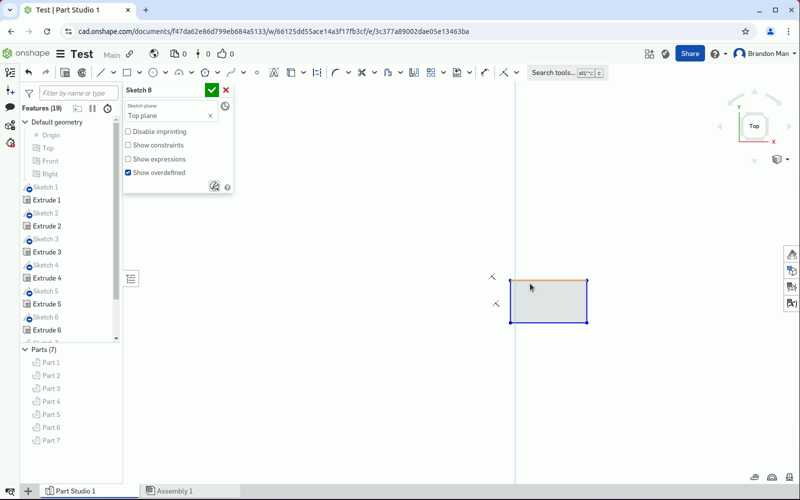
scroll(6)
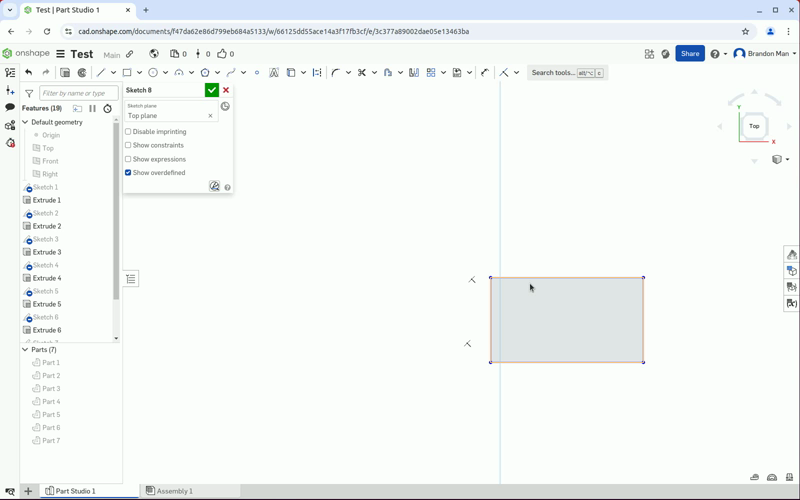
click(530, 283)
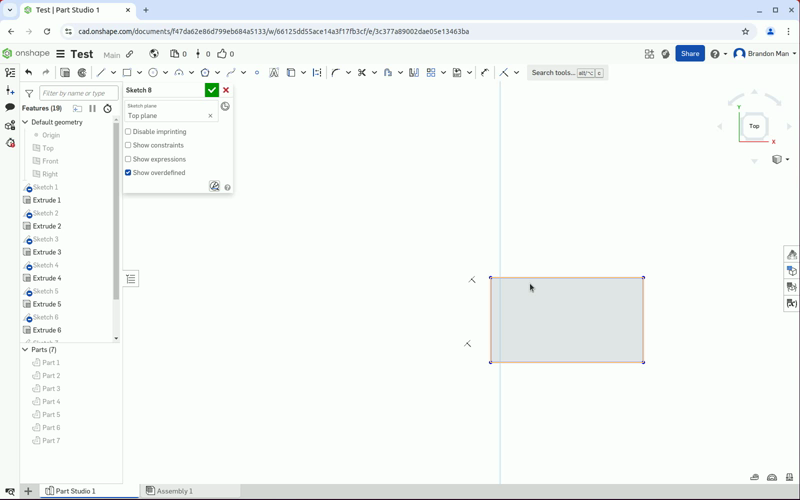
scroll(-6)
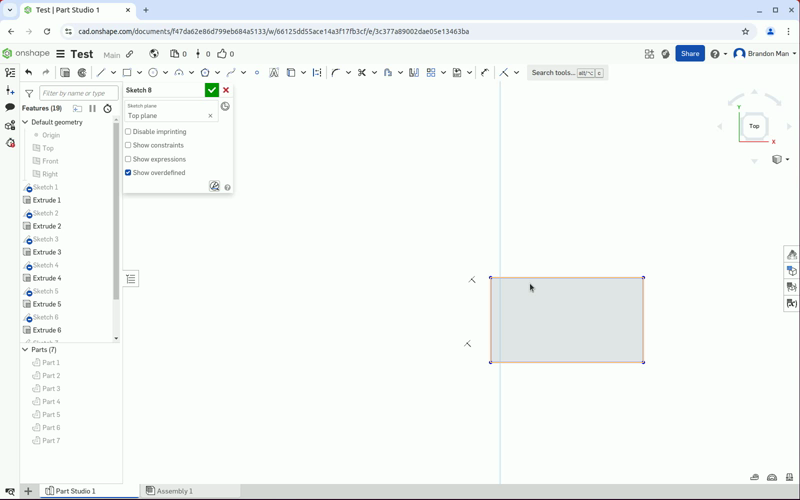
scroll(-6)
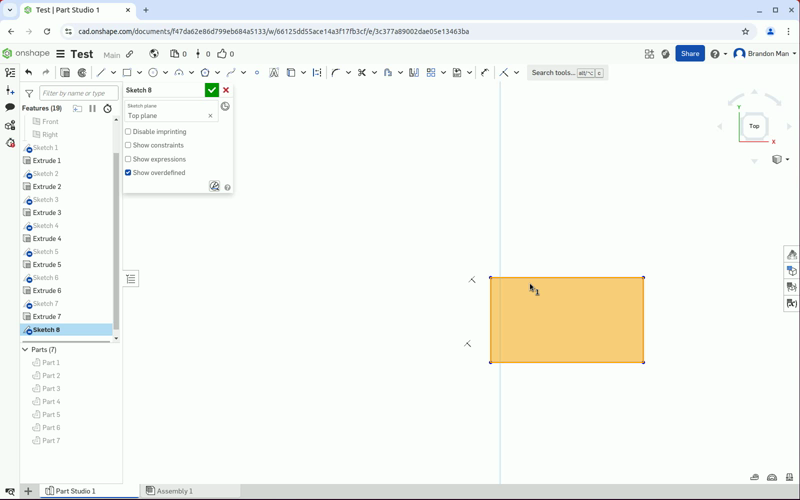
scroll(-6)
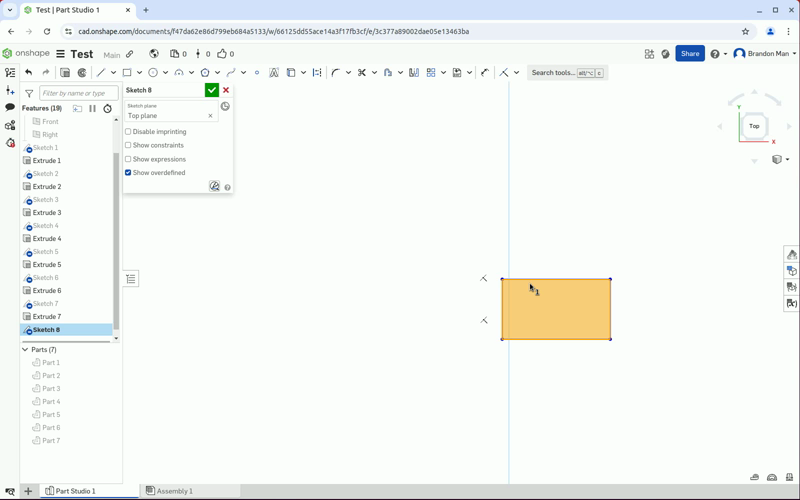
scroll(-6)
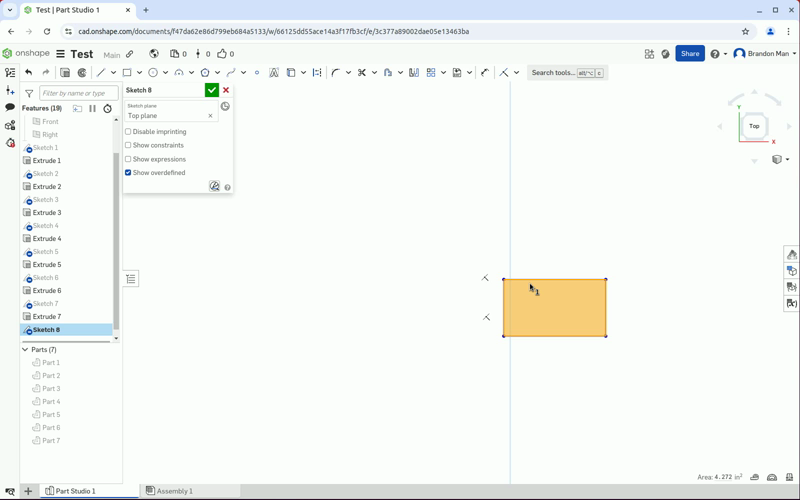
scroll(-6)
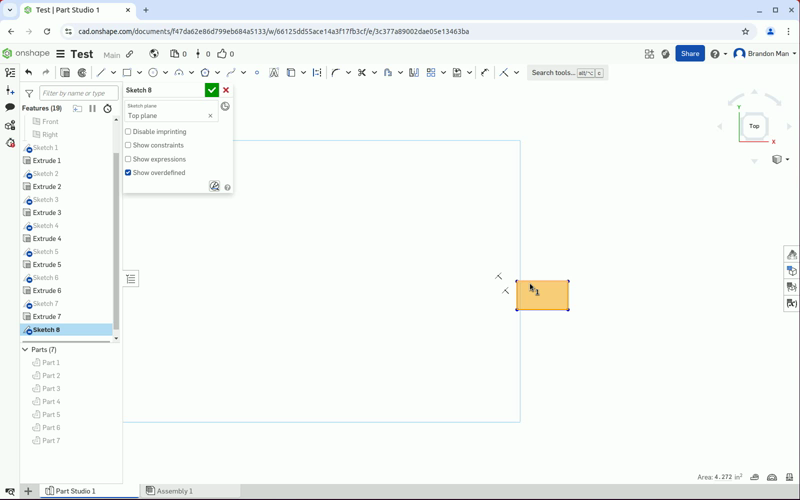
scroll(-6)
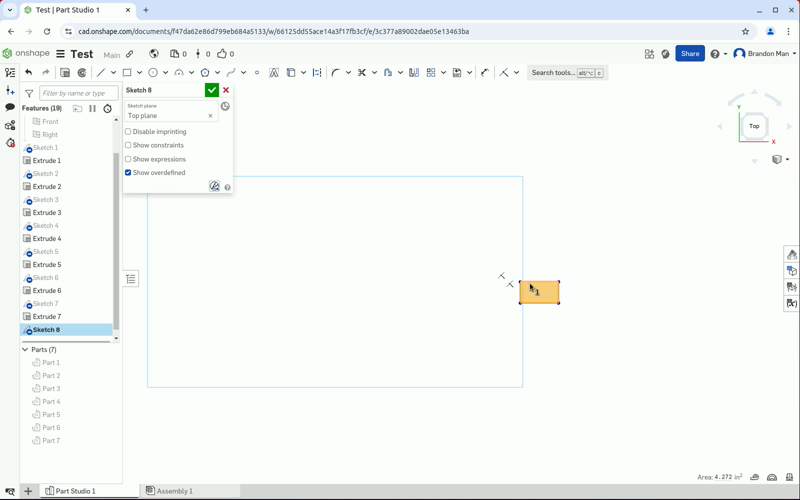
scroll(-6)
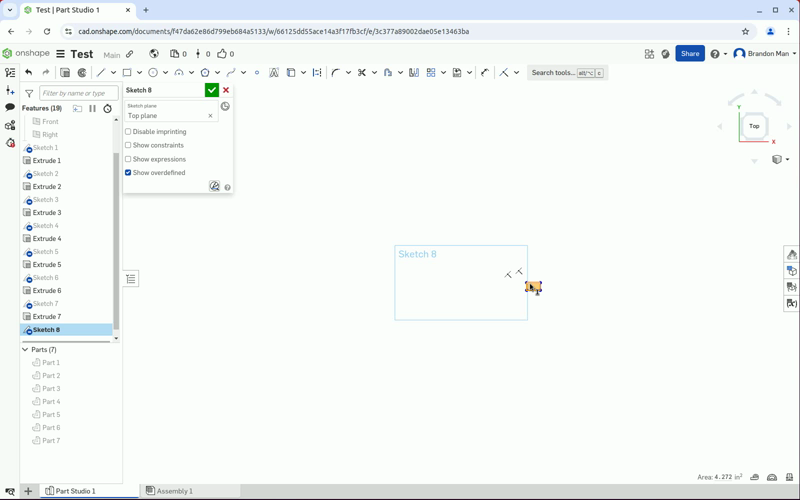
mouse_move(73, 352)
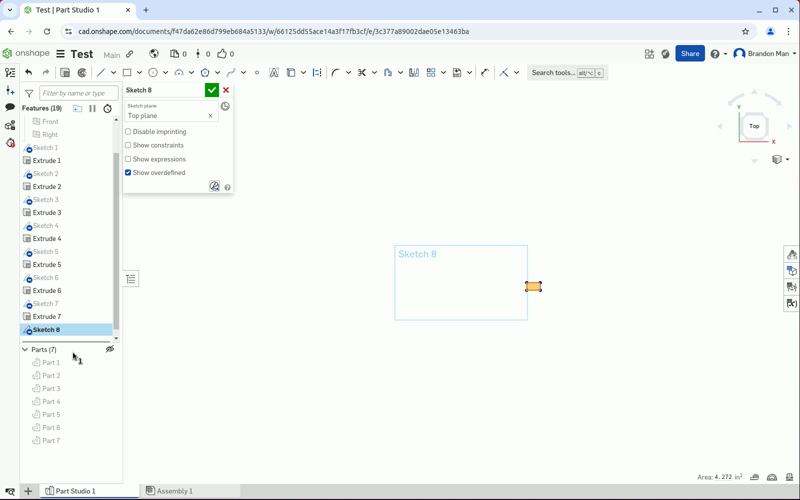
key(shift+y)
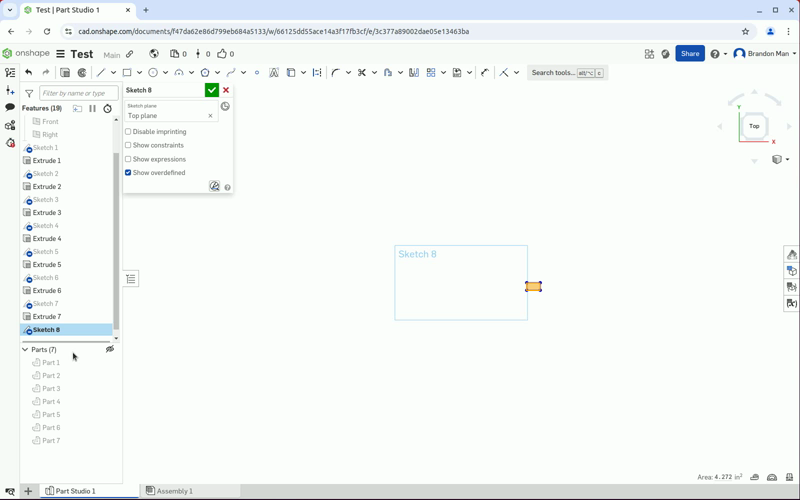
key(shift+e)
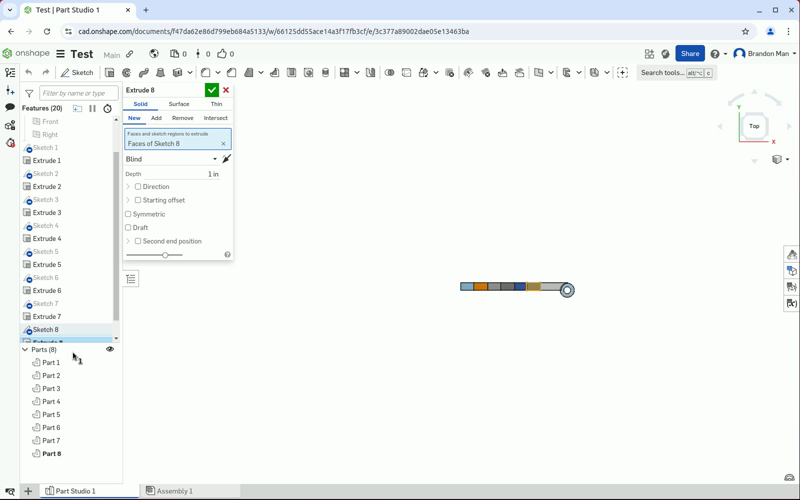
mouse_move(143, 106)
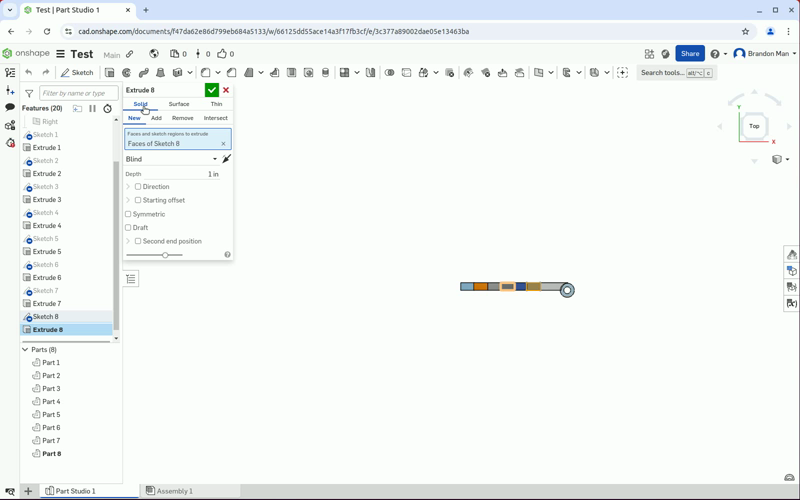
click(143, 106)
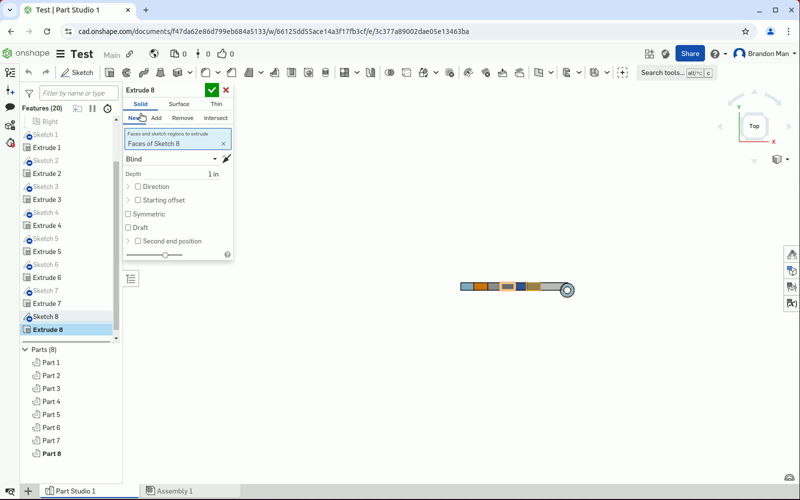
mouse_move(137, 120)
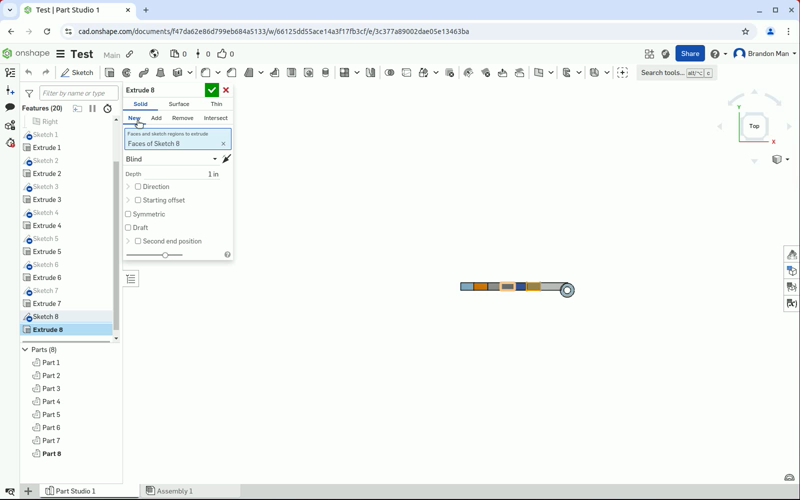
click(137, 120)
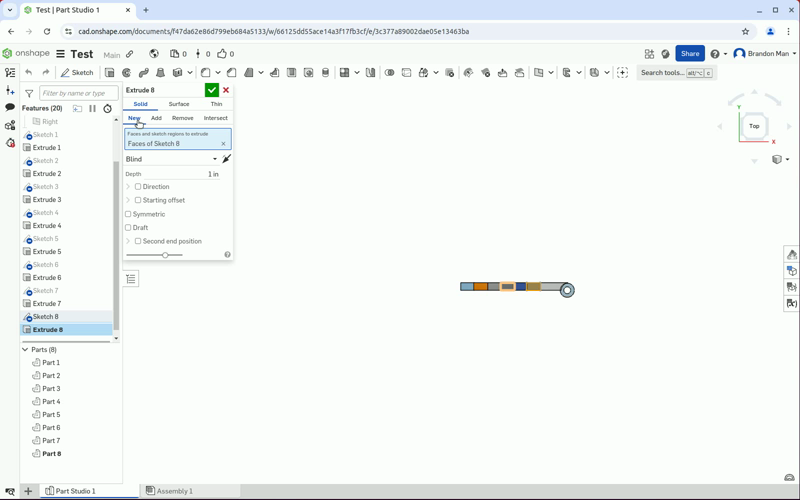
key(tab, 4)
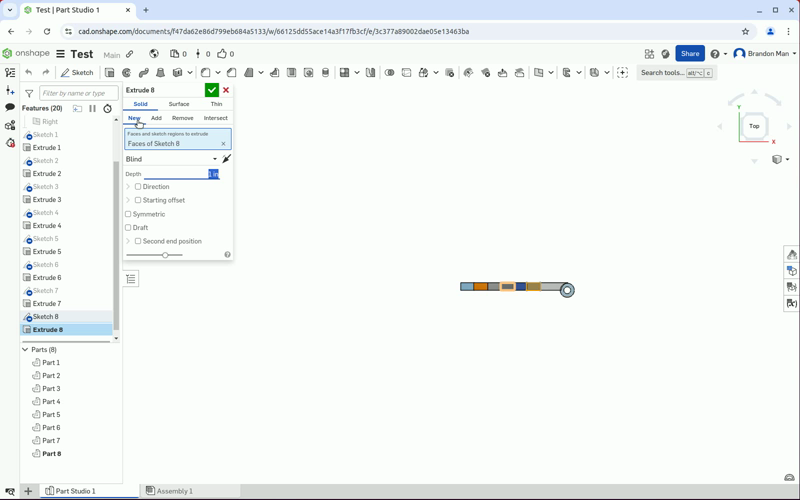
text(6.74)
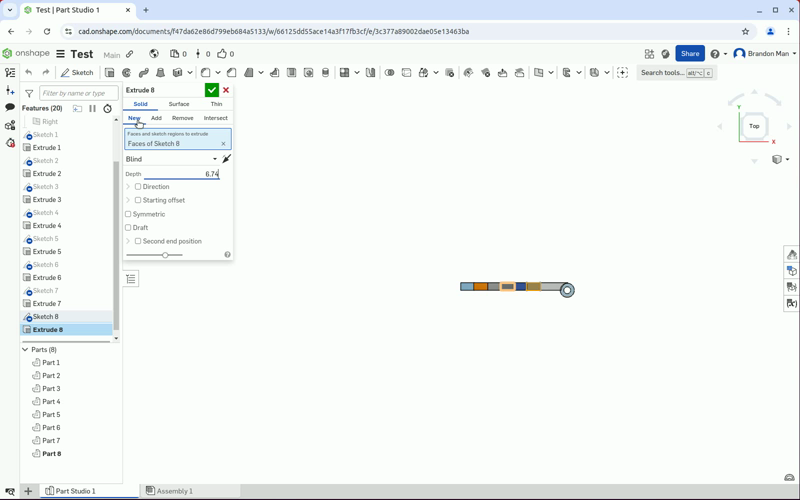
key(tab, 3)
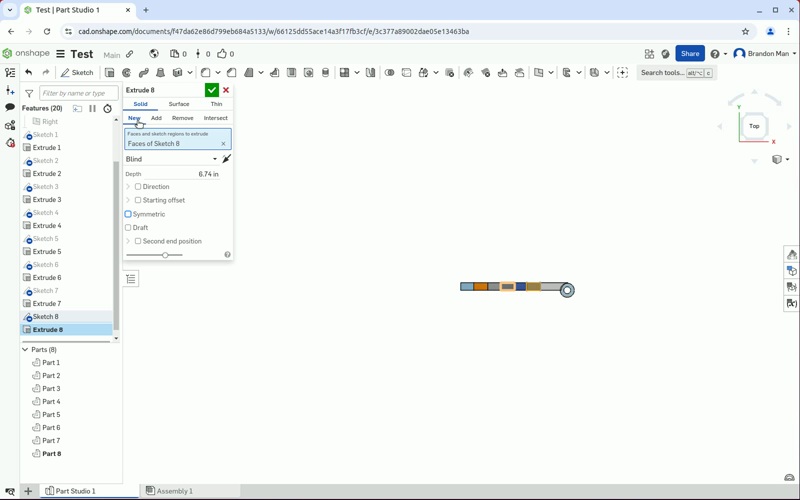
key(space)
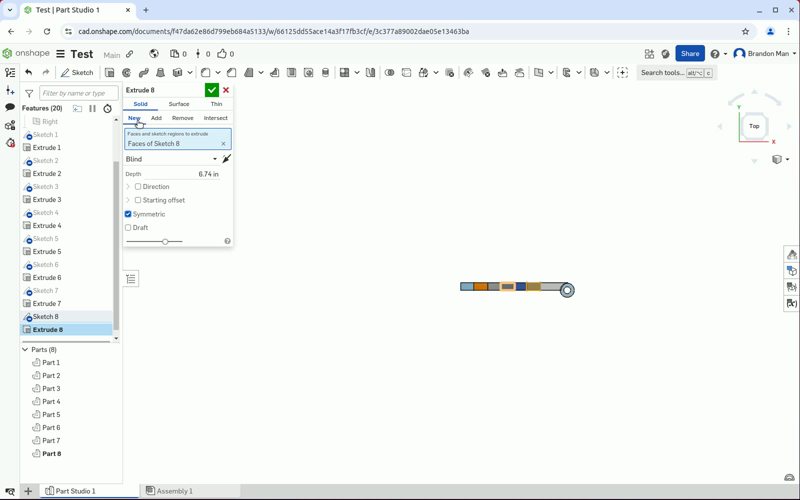
key(enter)
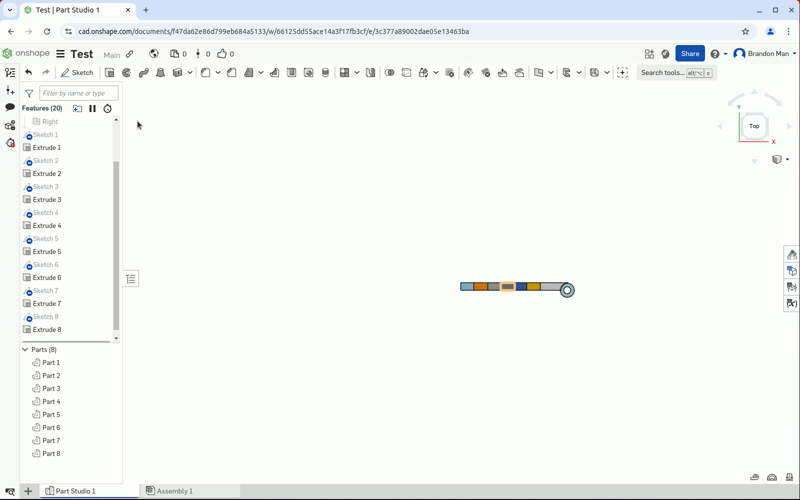
key(shift+h)
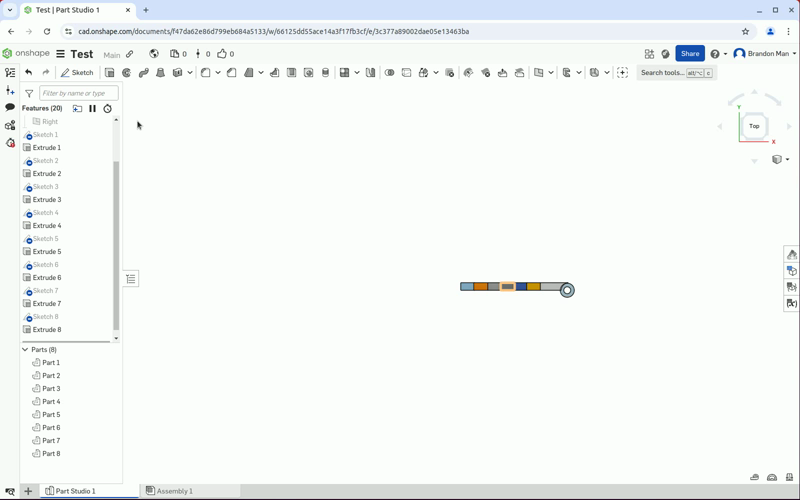
key(shift+h)
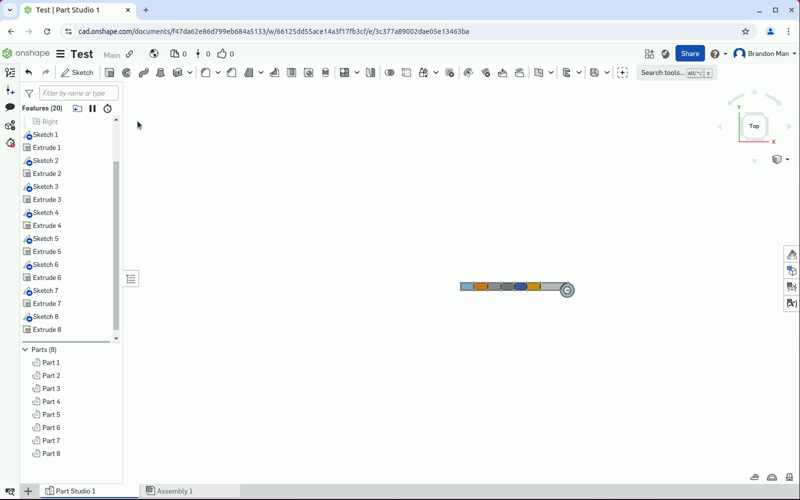
key(shift+7)
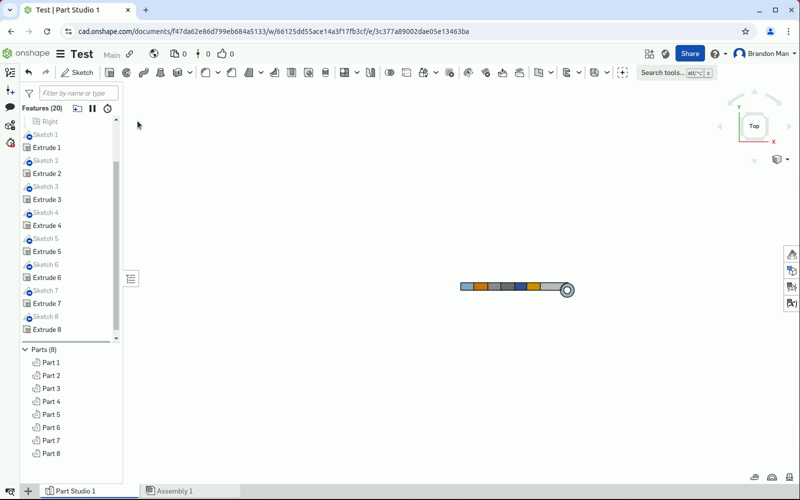
key(up, 3)
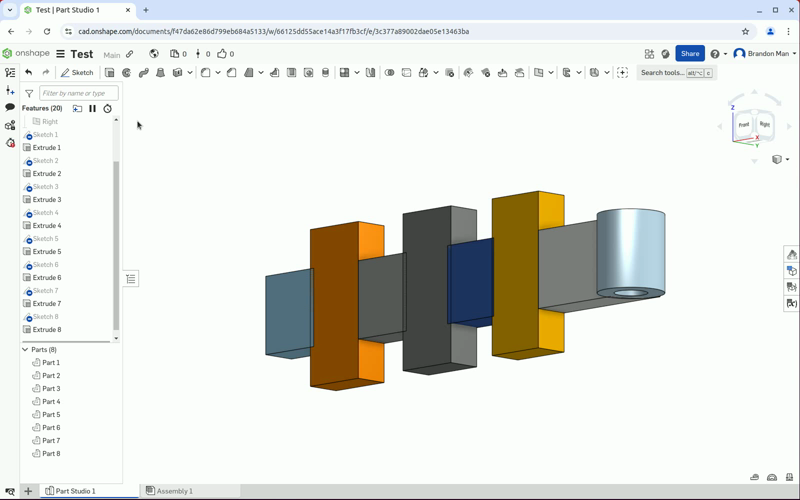
key(left, 3)
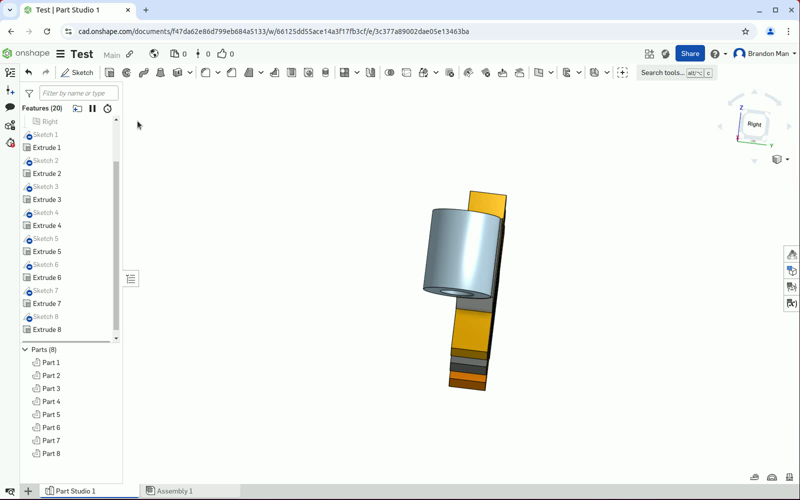
key(right, 3)
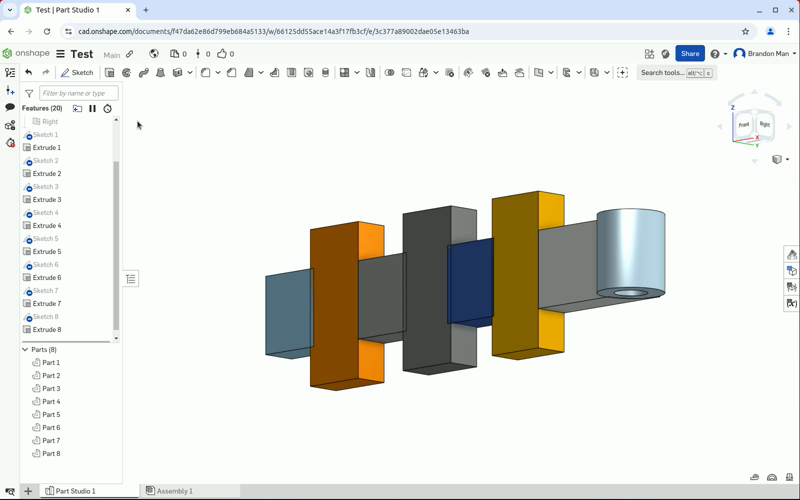
key(down, 3)
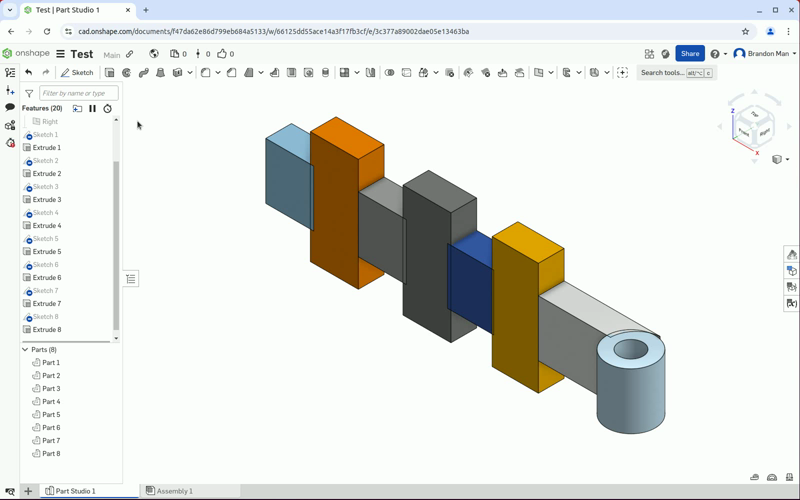
mouse_move(69, 137)
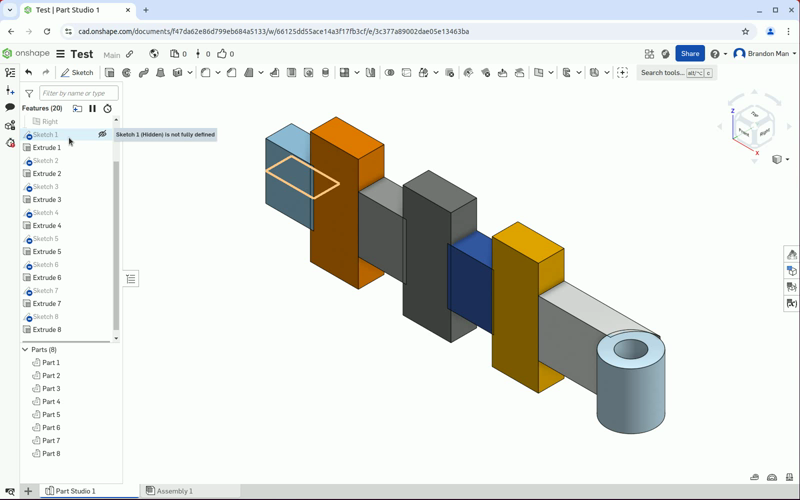
click(69, 137)